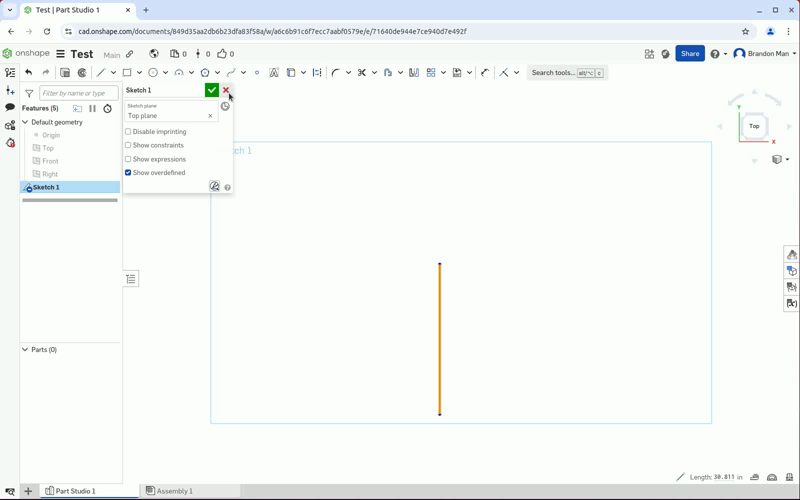
key(shift+h)
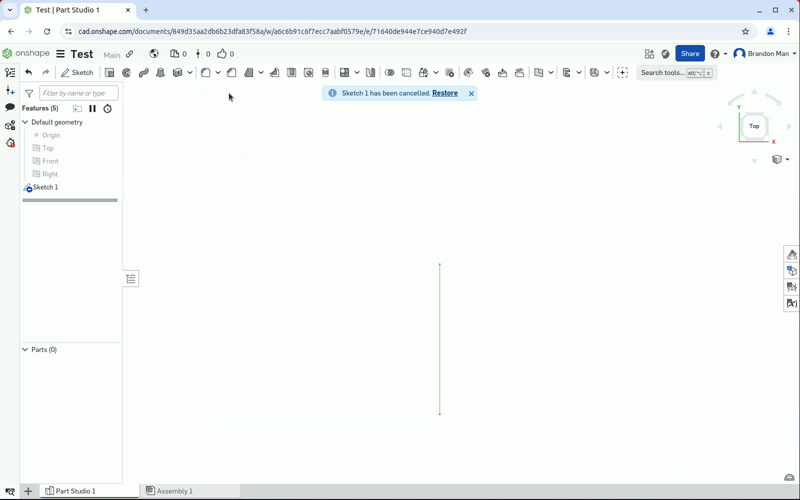
key(shift+s)
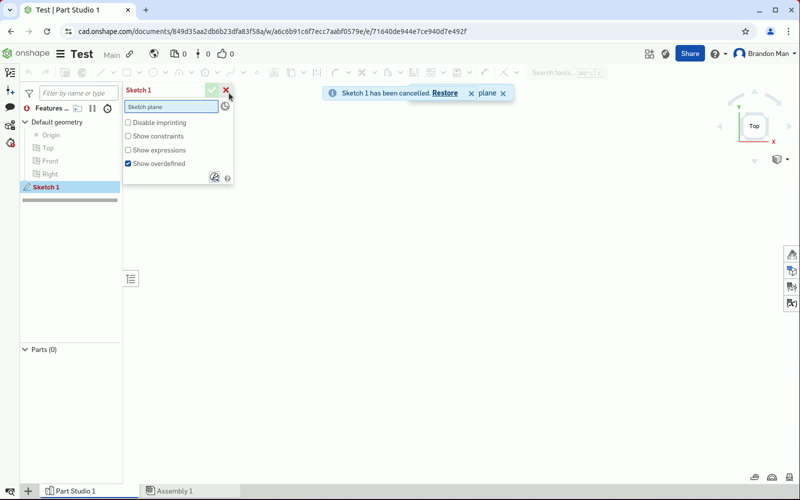
mouse_move(73, 150)
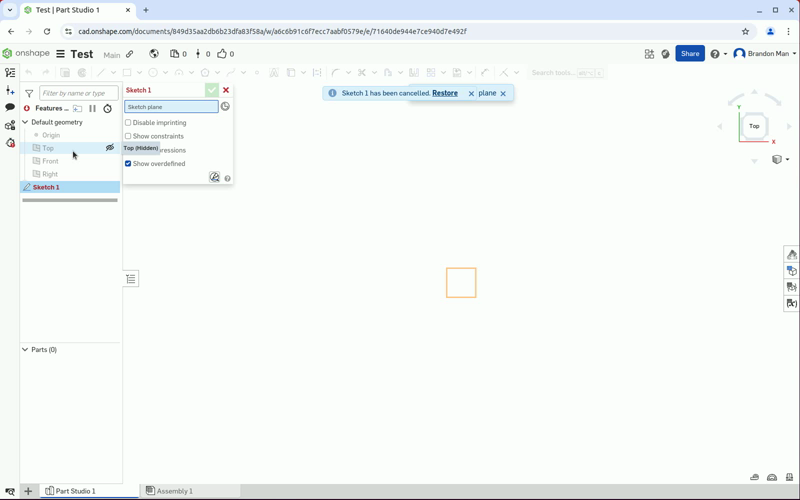
click(73, 150)
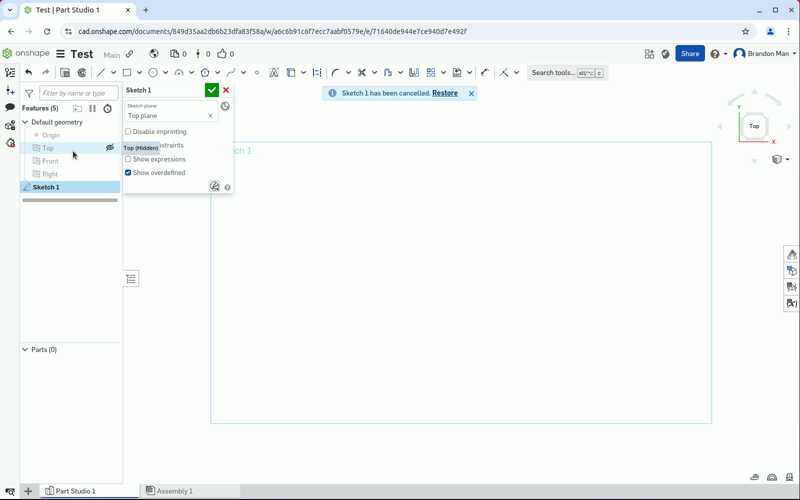
mouse_move(73, 352)
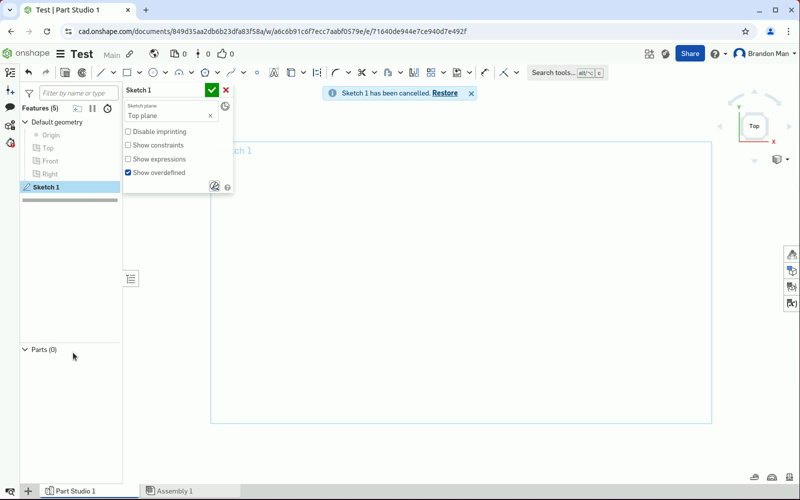
key(y)
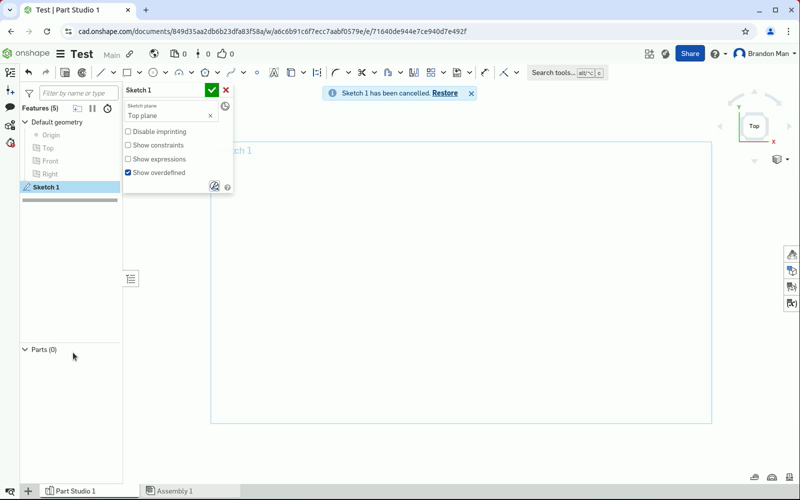
key(a)
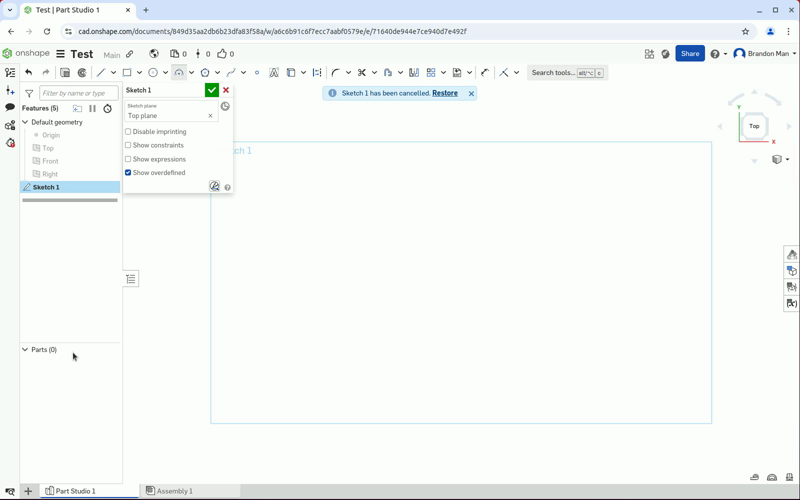
key_down(shift)
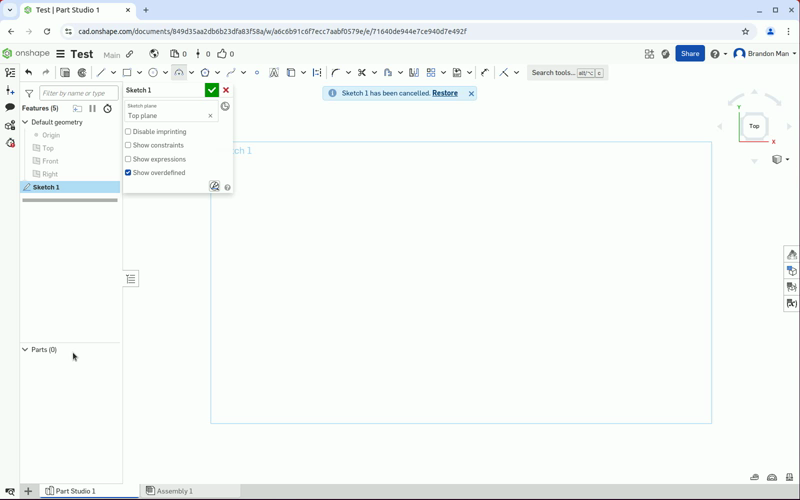
mouse_move(403, 383)
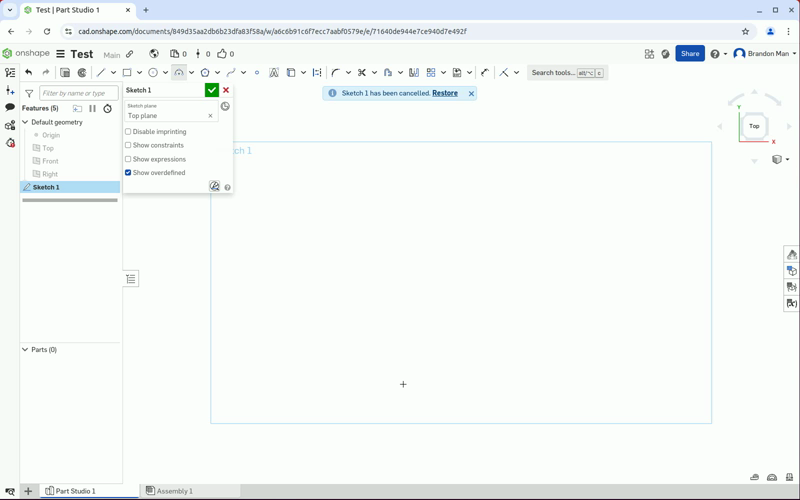
click(403, 383)
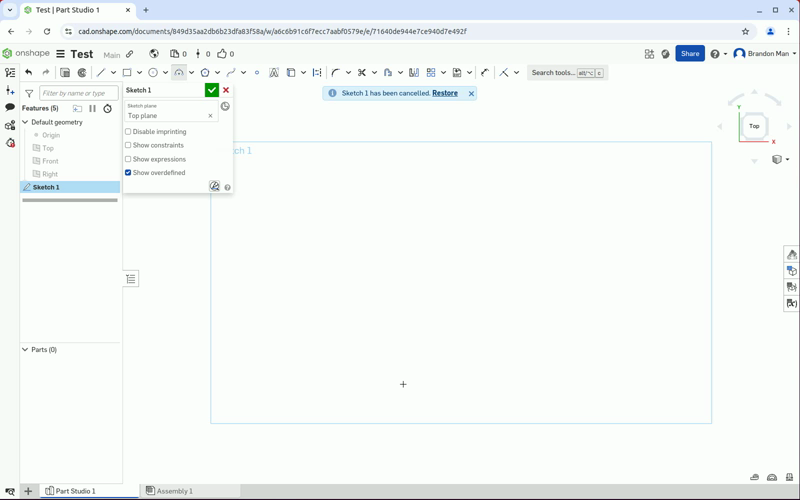
key_up(shift)
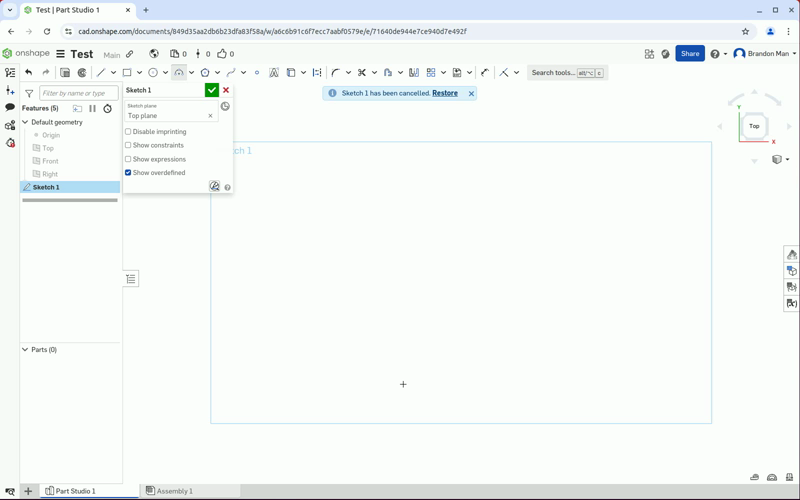
key_down(shift)
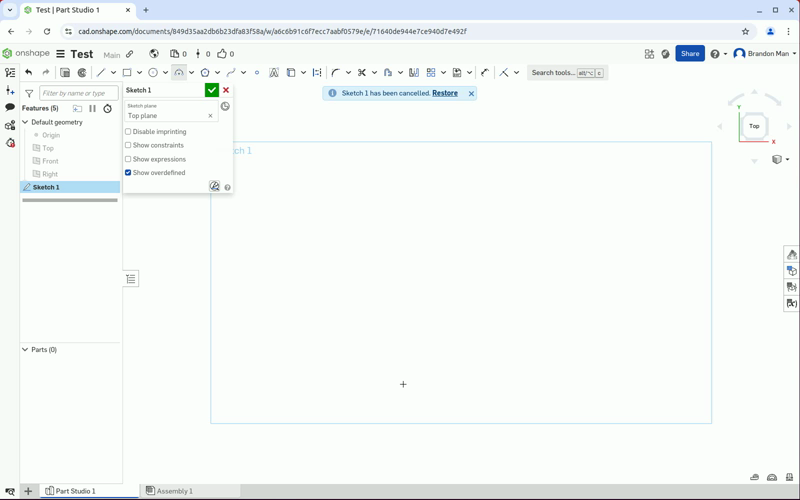
mouse_move(414, 394)
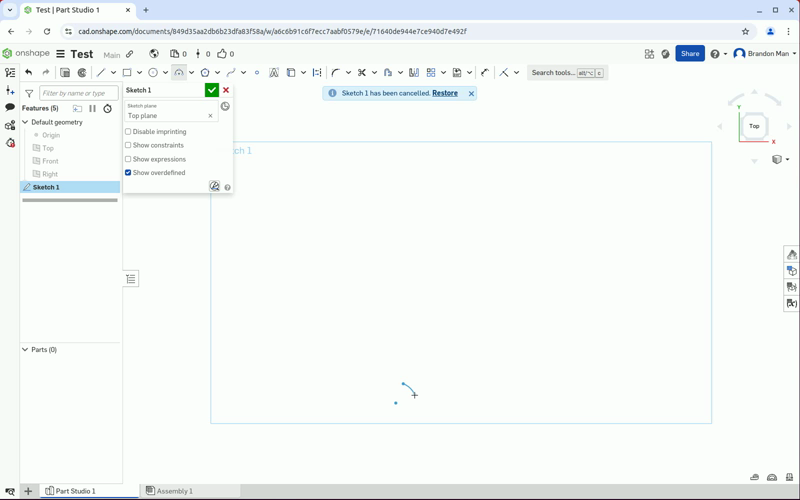
click(414, 394)
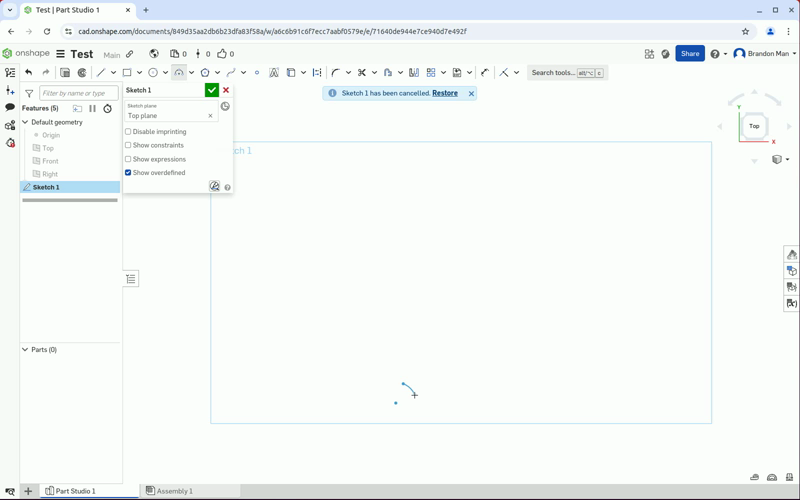
mouse_move(406, 391)
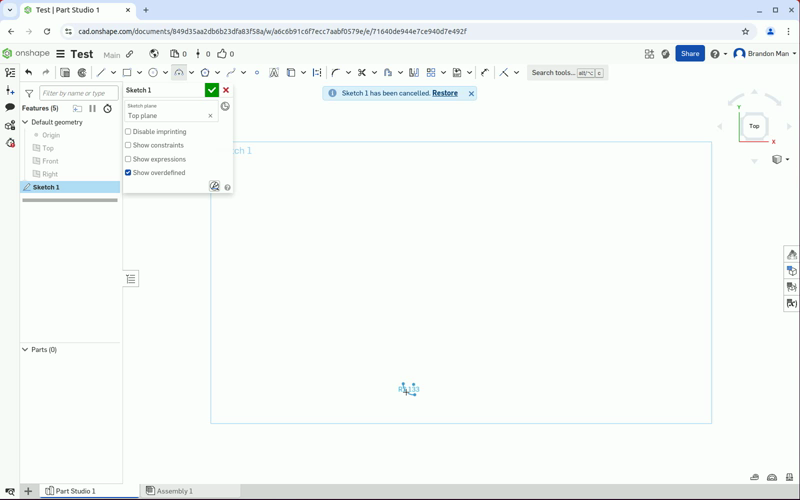
click(406, 391)
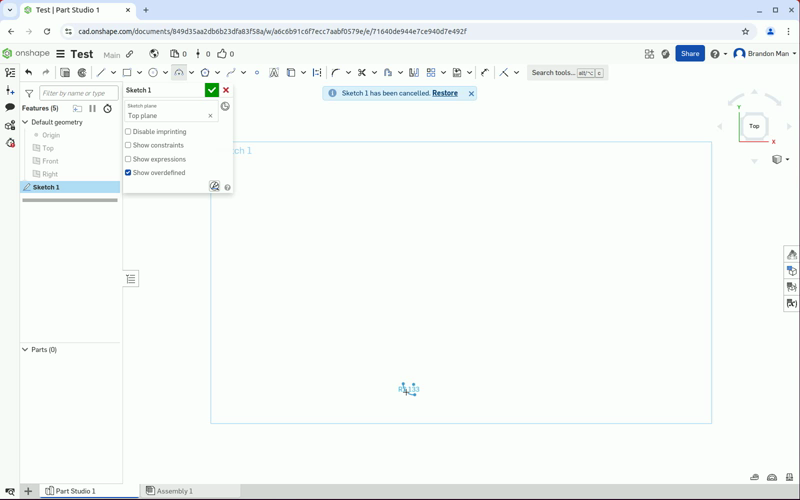
key_up(shift)
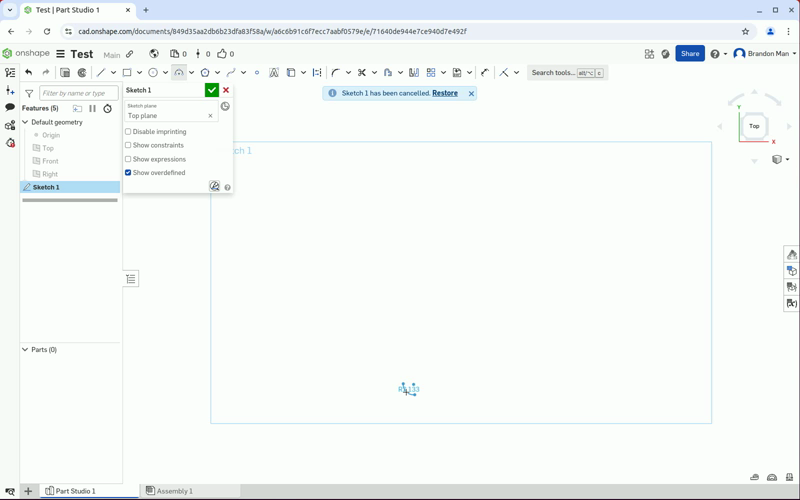
key(esc)
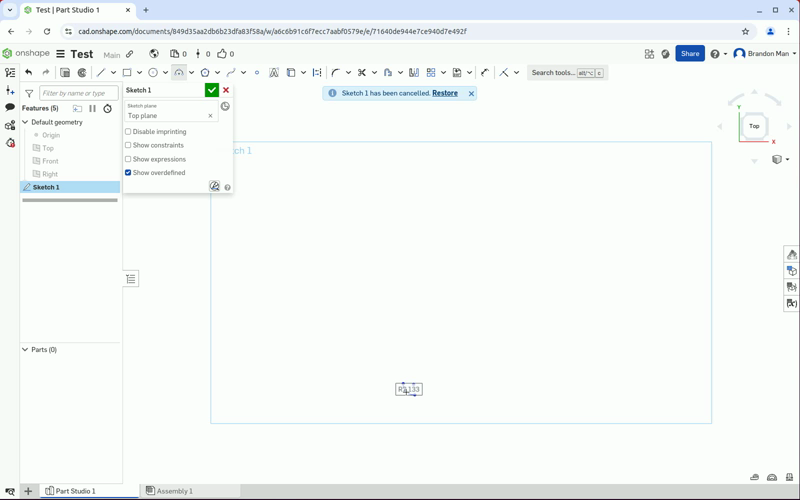
key(l)
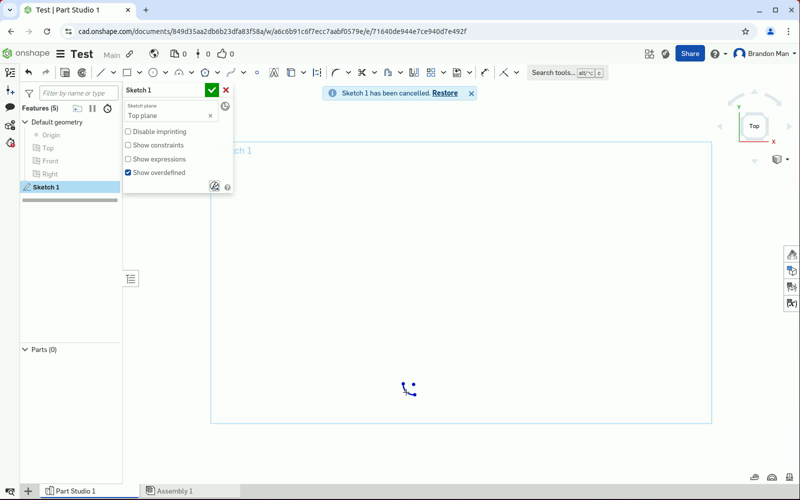
mouse_move(414, 394)
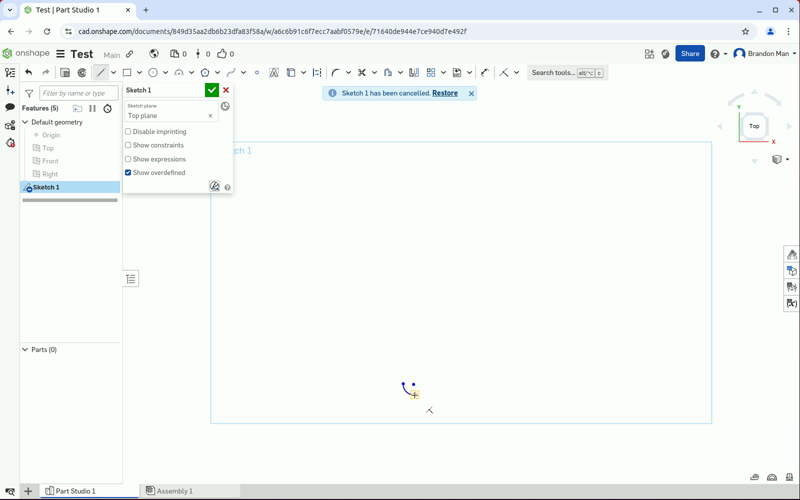
click(414, 394)
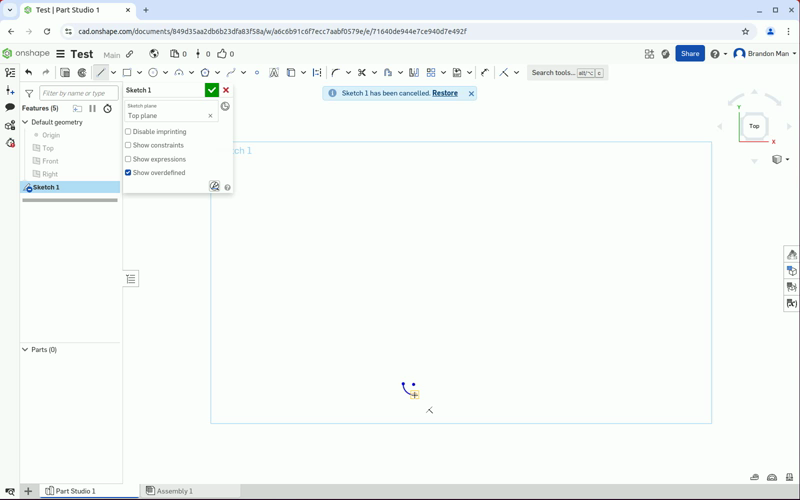
key_down(shift)
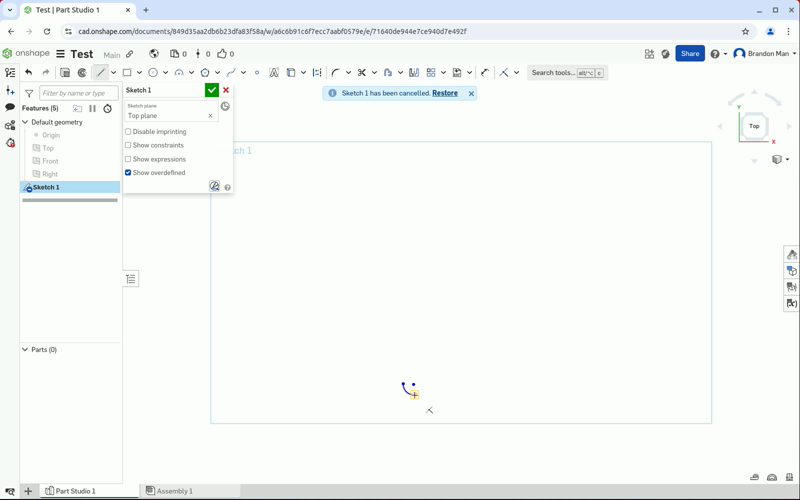
mouse_move(506, 394)
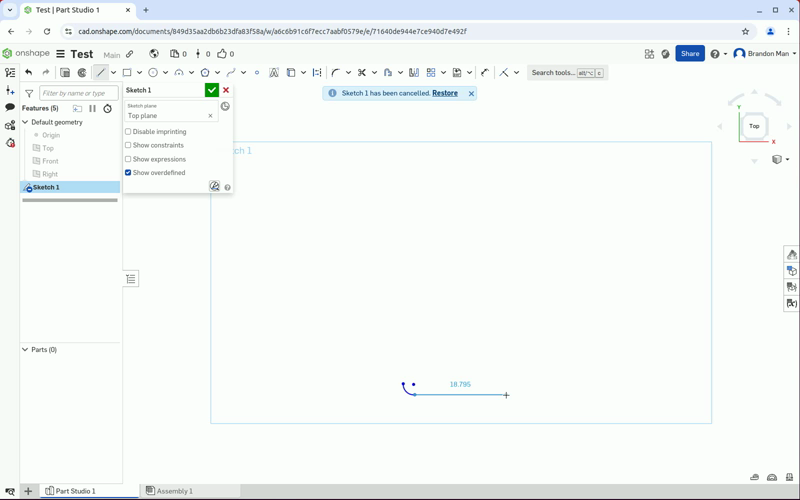
click(506, 394)
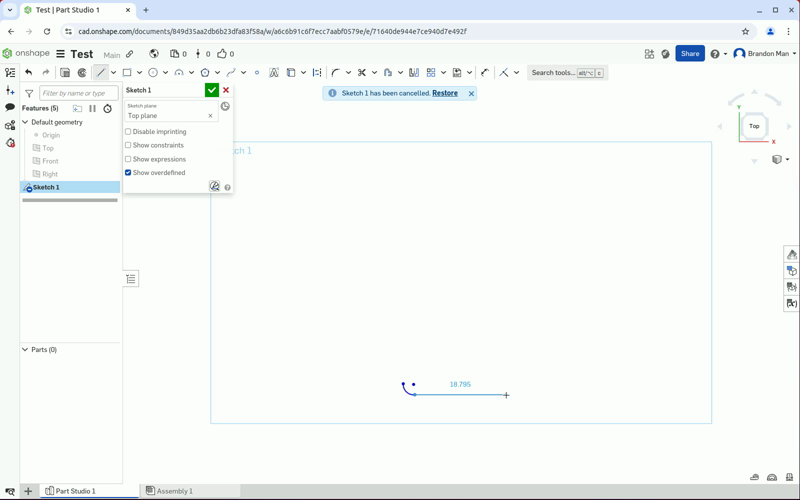
key_up(shift)
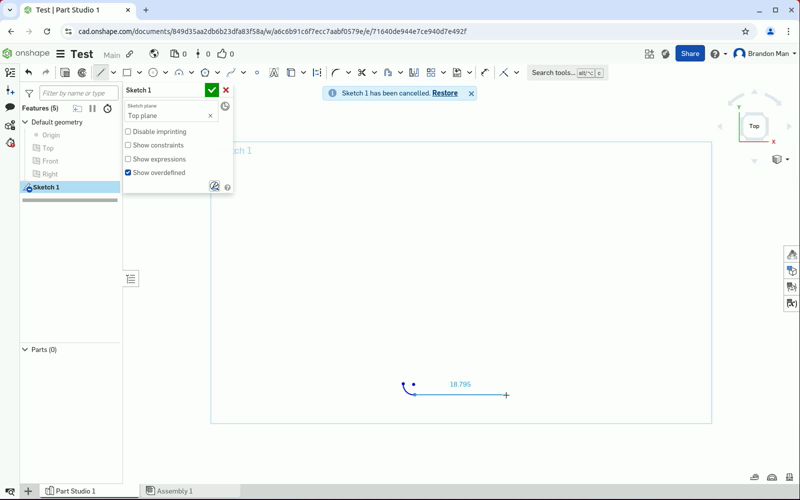
key(esc)
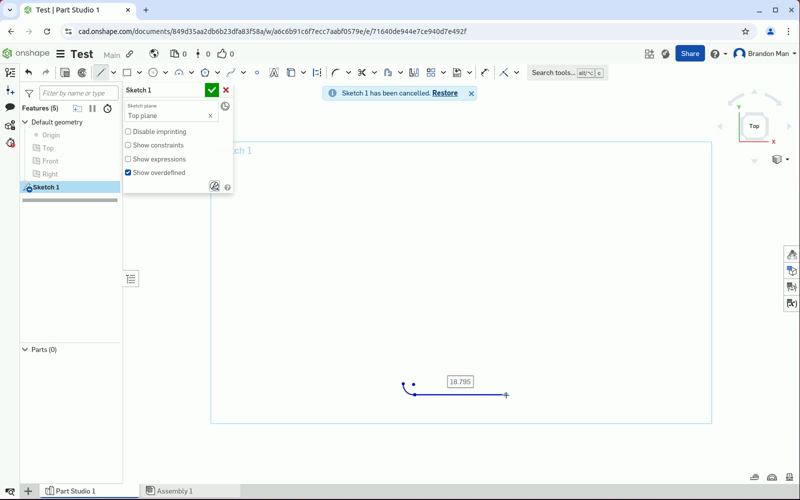
key(a)
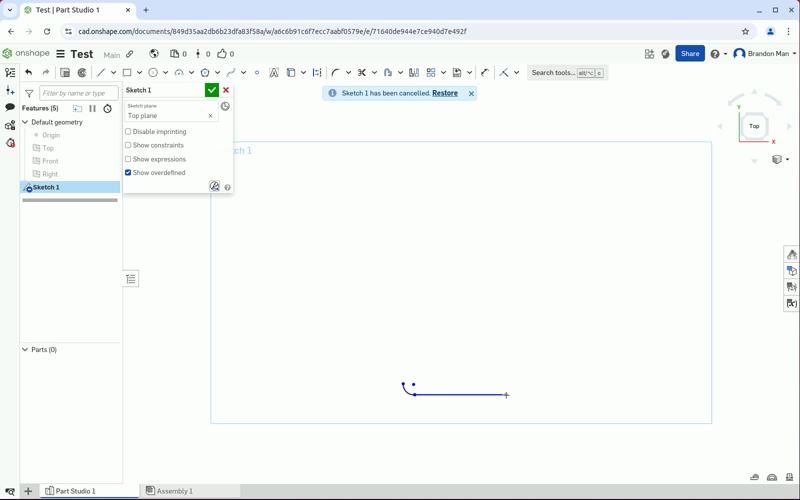
mouse_move(506, 394)
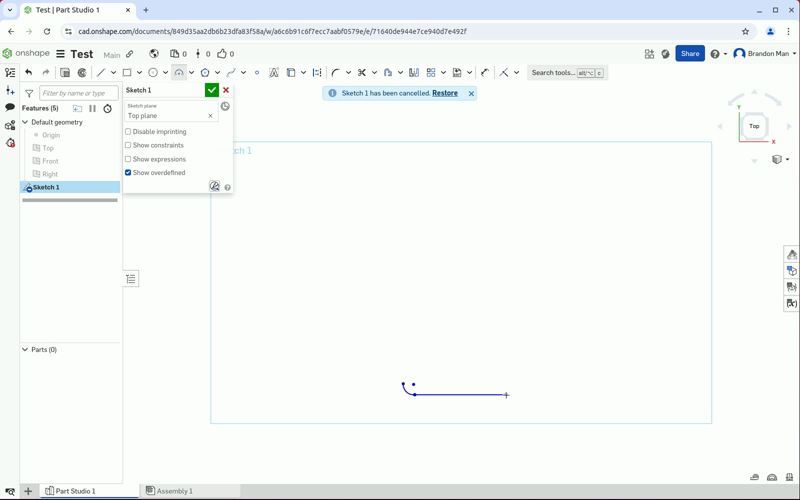
click(506, 394)
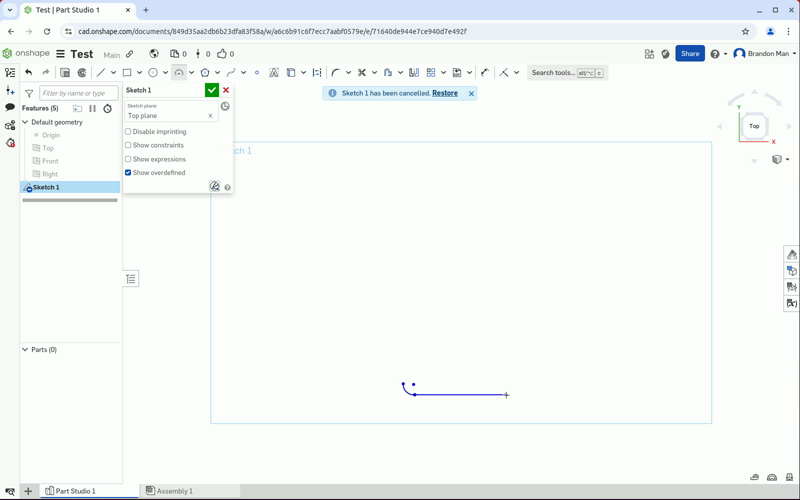
key_down(shift)
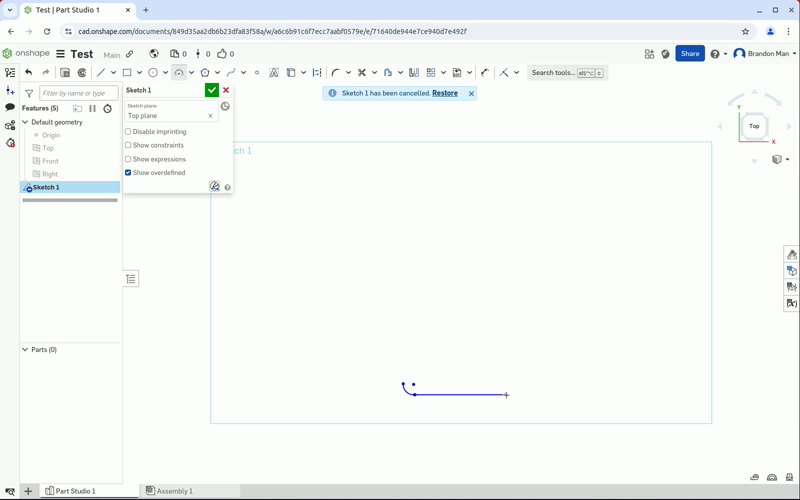
mouse_move(517, 383)
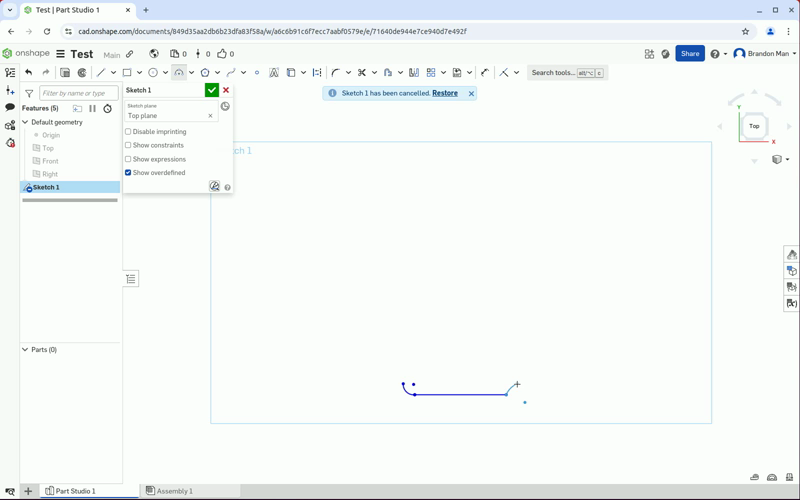
click(517, 383)
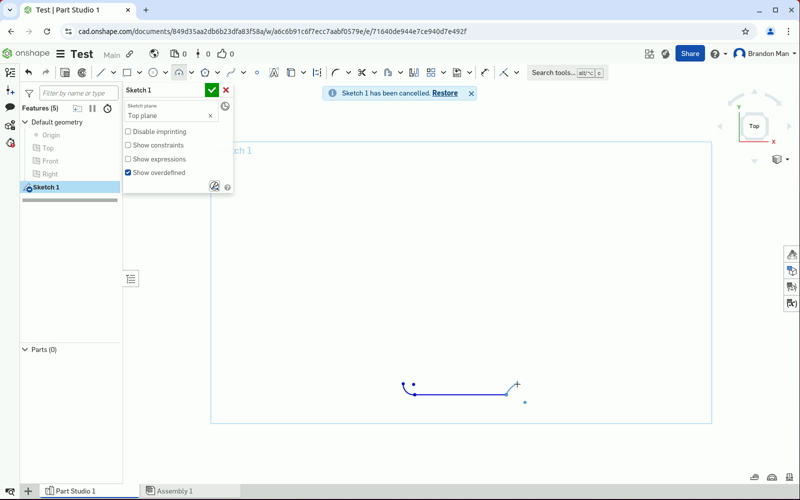
mouse_move(513, 391)
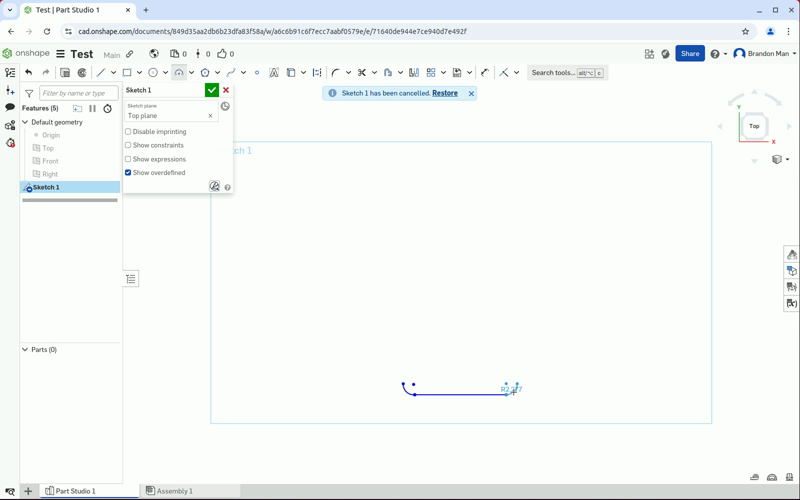
click(513, 391)
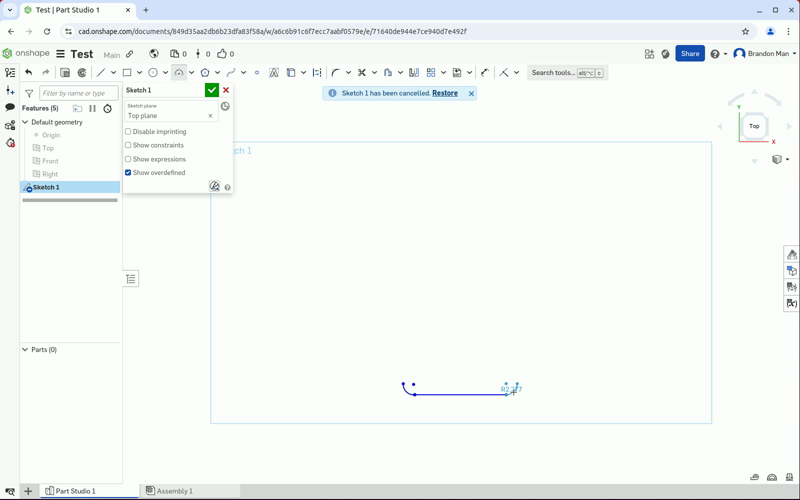
key_up(shift)
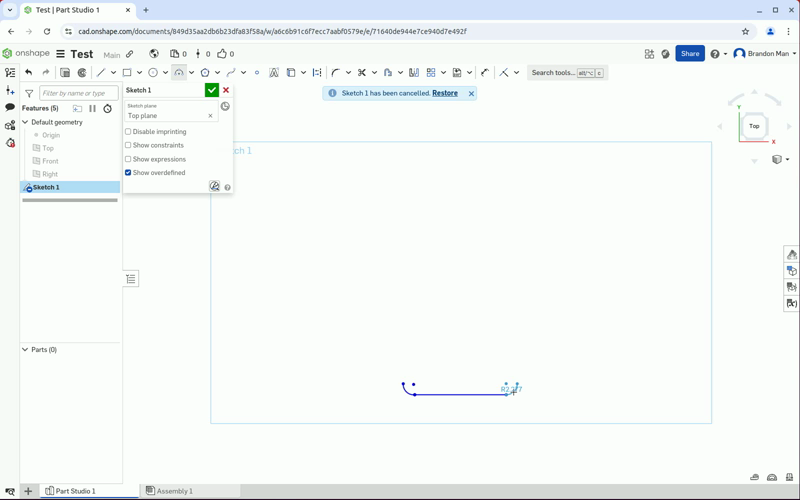
key(esc)
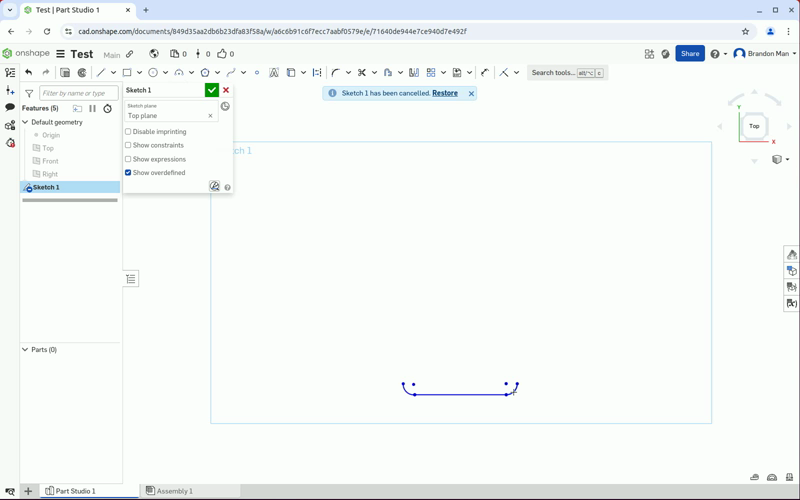
key(l)
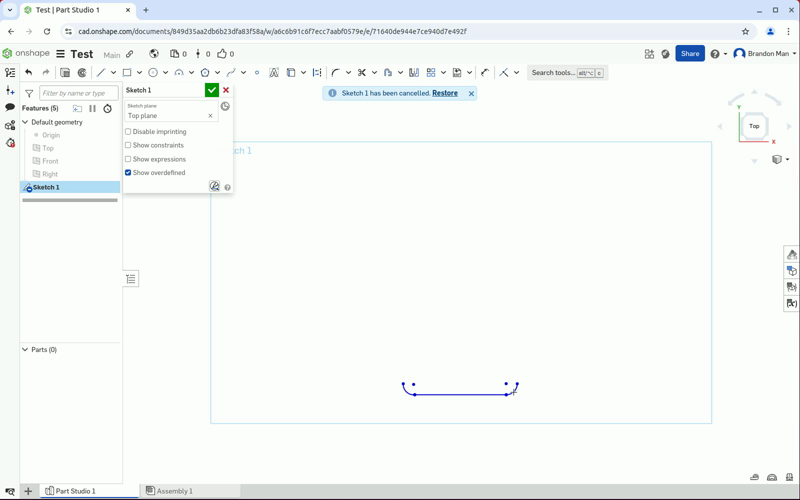
mouse_move(517, 383)
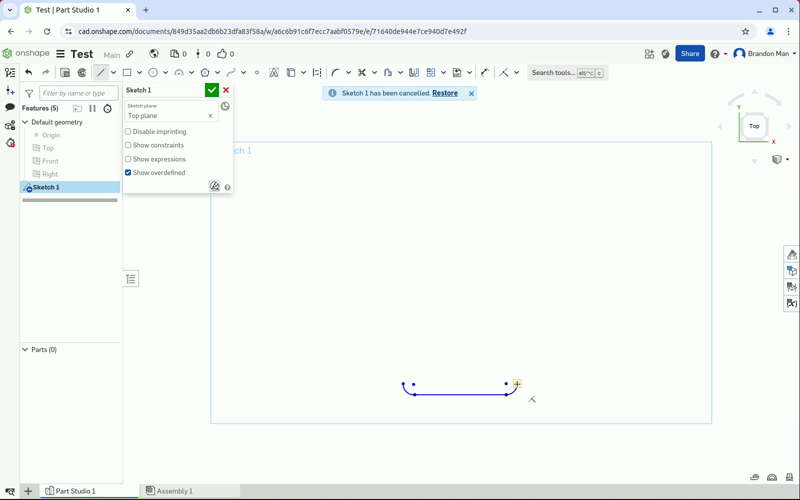
click(517, 383)
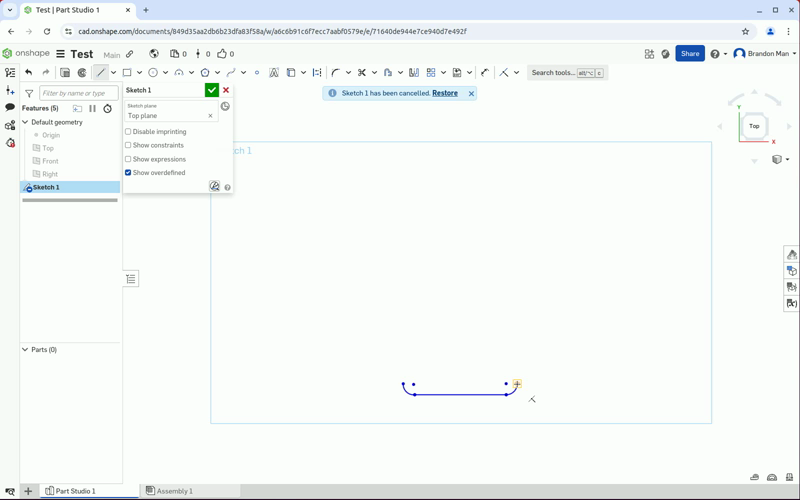
key_down(shift)
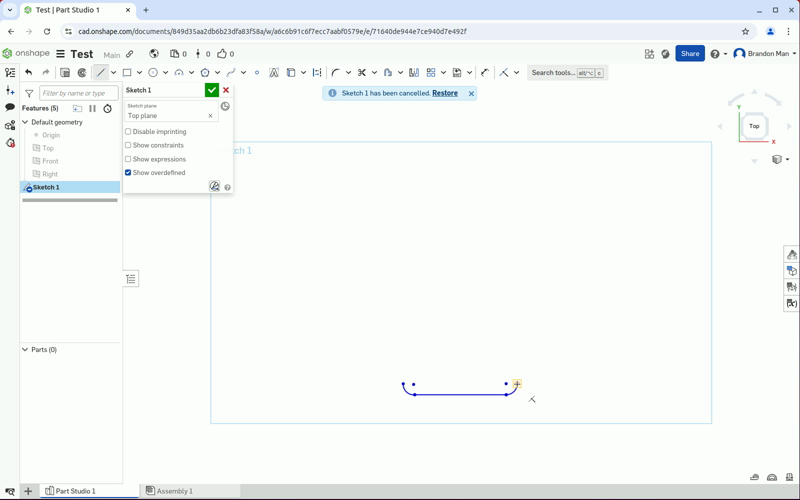
mouse_move(517, 182)
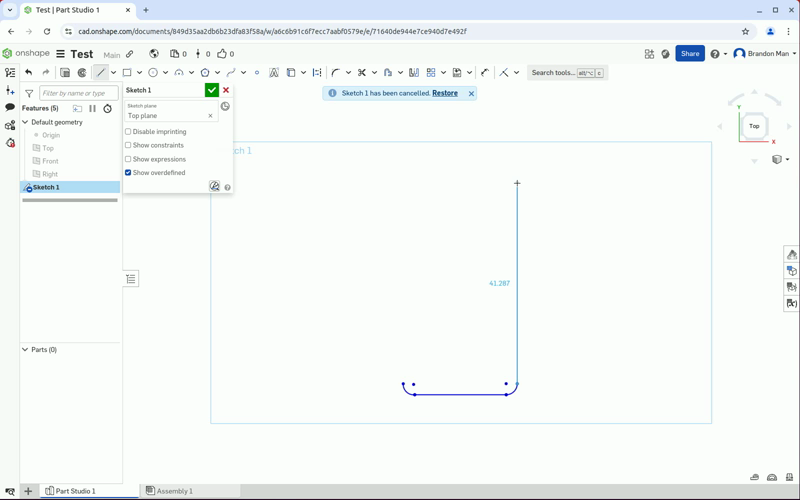
click(517, 182)
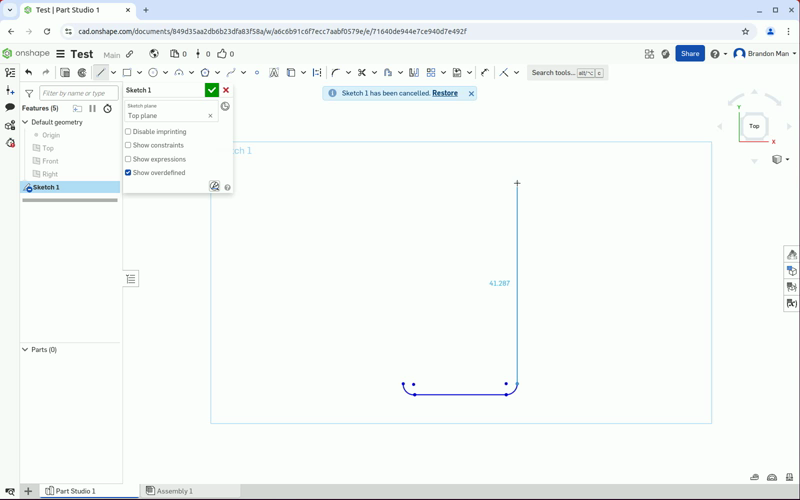
key_up(shift)
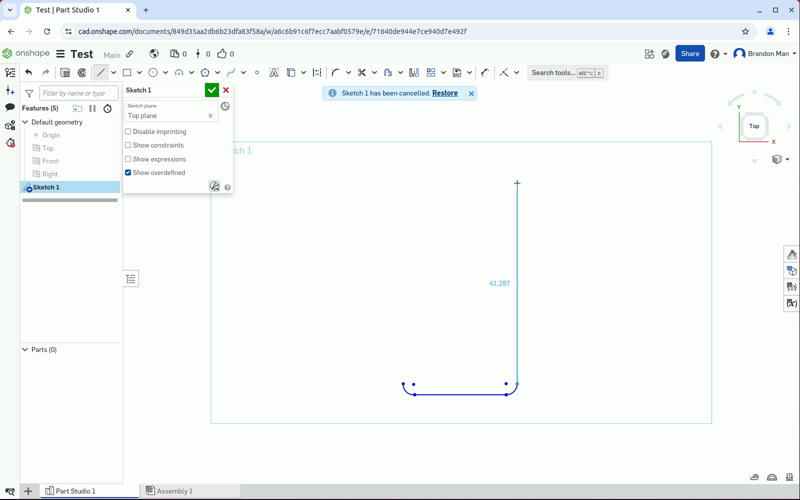
key(esc)
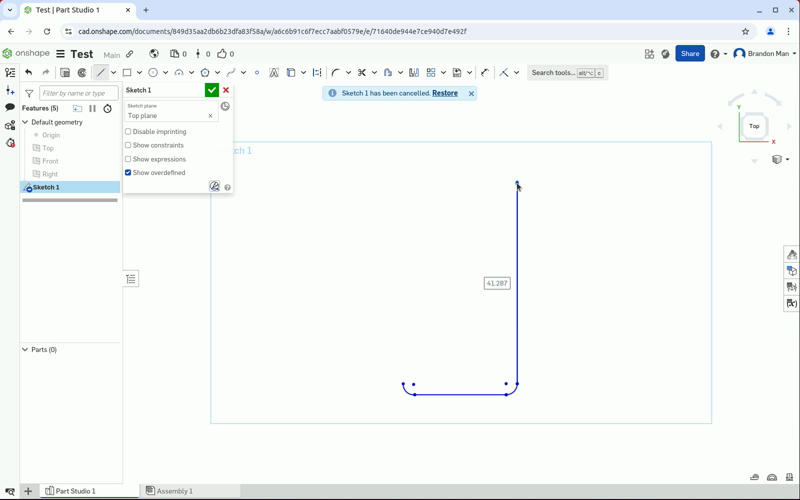
key(a)
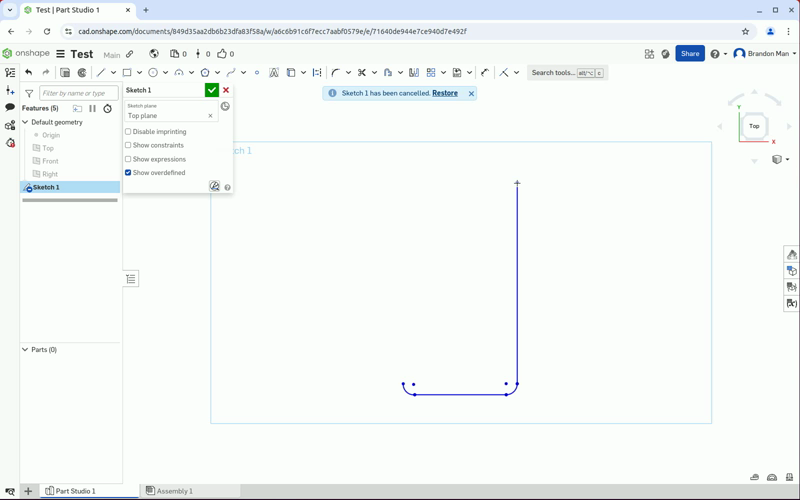
mouse_move(517, 182)
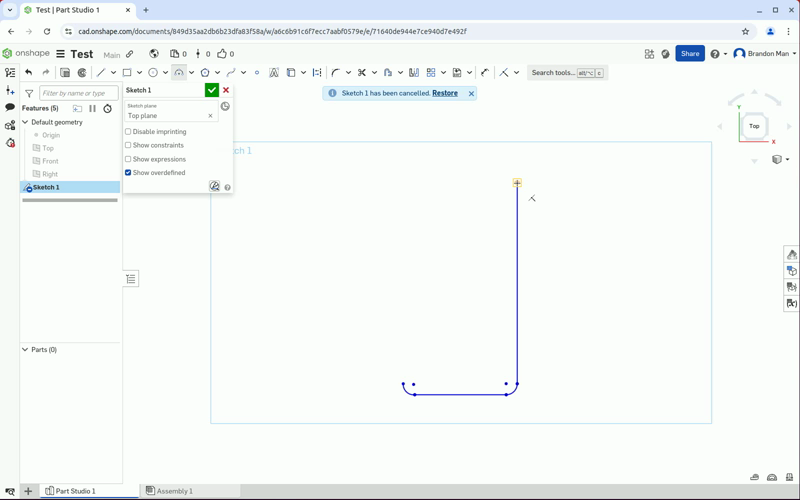
click(517, 182)
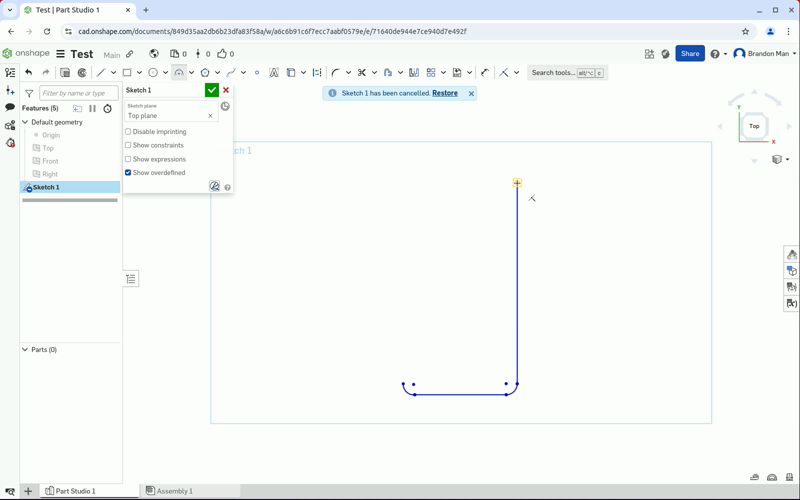
key_down(shift)
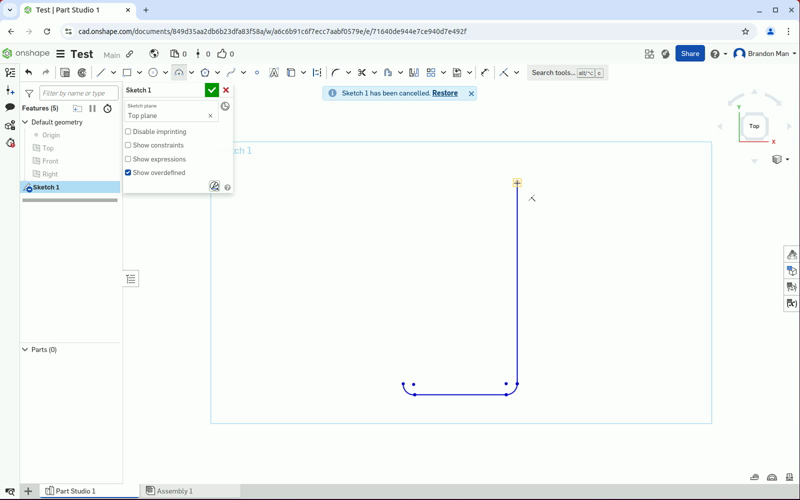
mouse_move(506, 171)
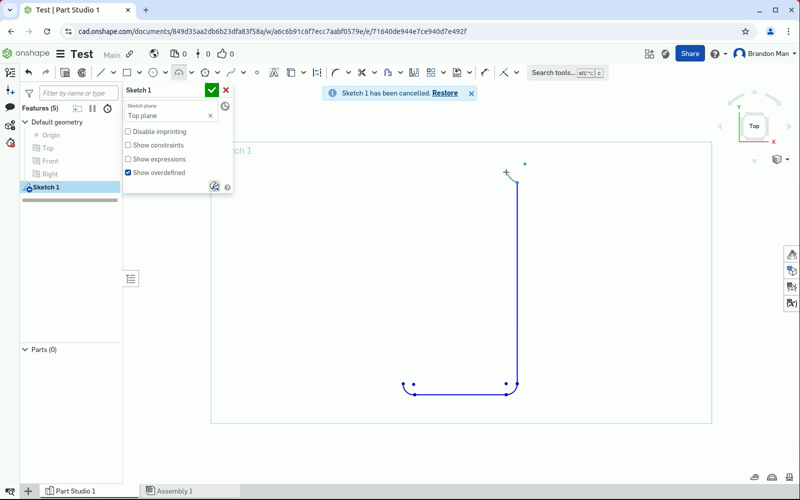
click(506, 171)
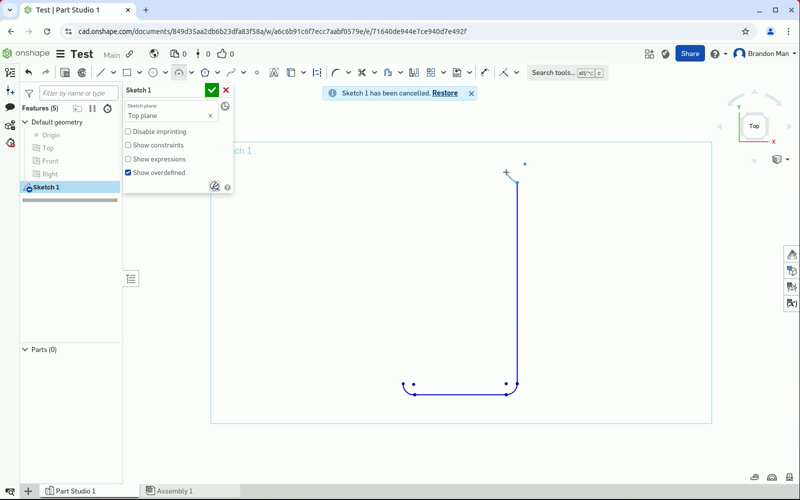
mouse_move(513, 174)
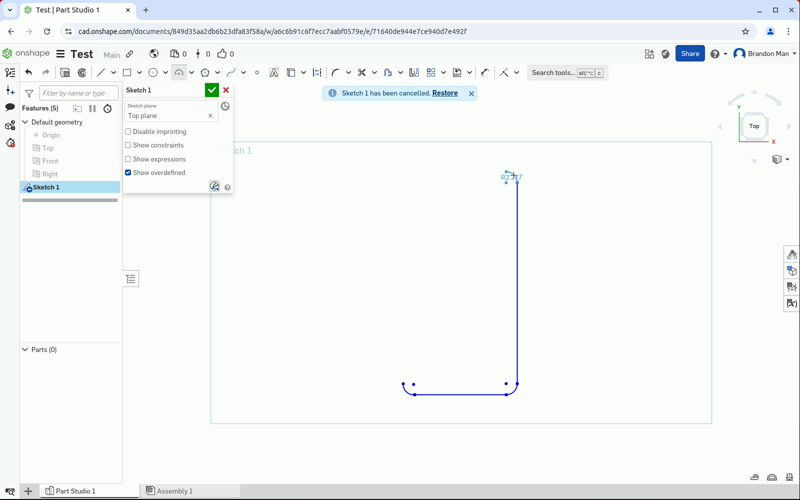
click(513, 174)
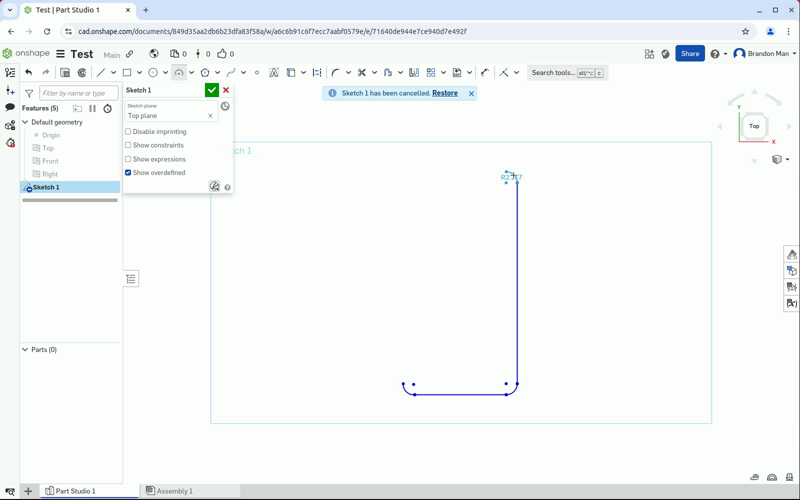
key_up(shift)
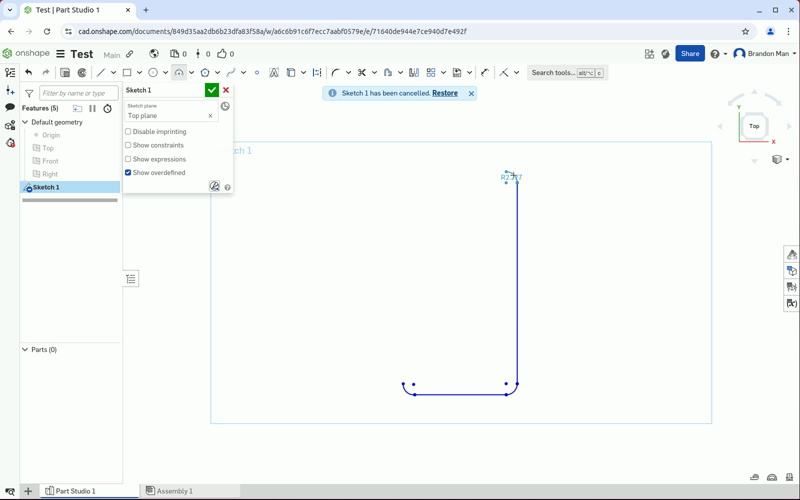
key(esc)
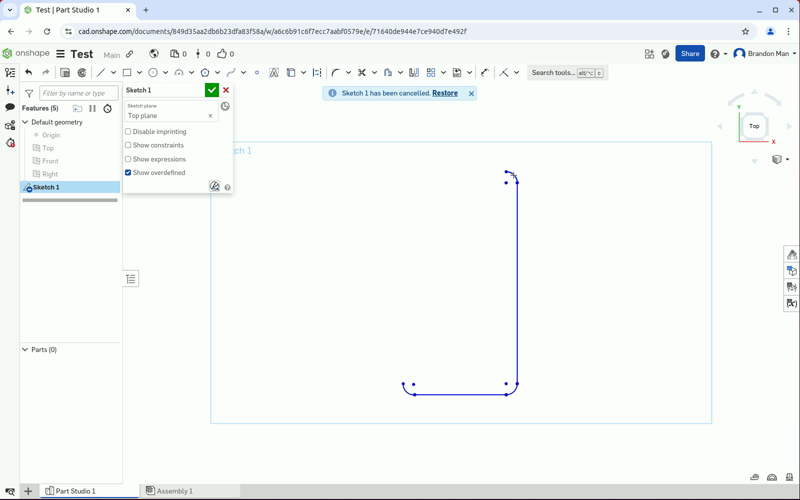
key(l)
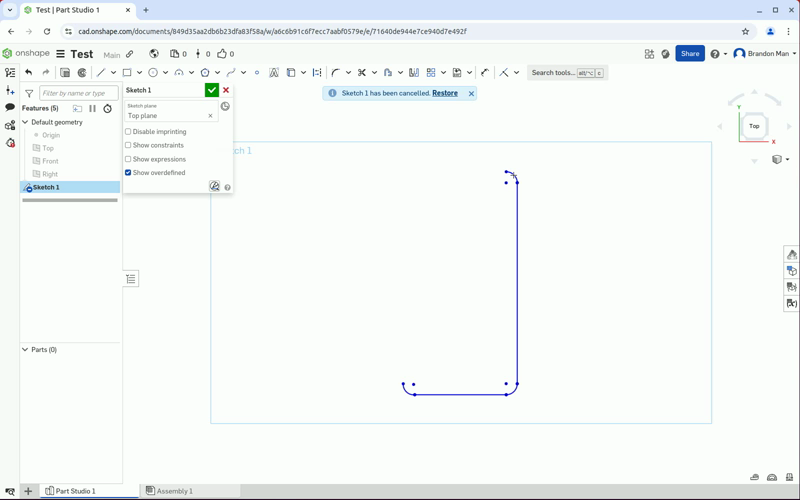
mouse_move(506, 171)
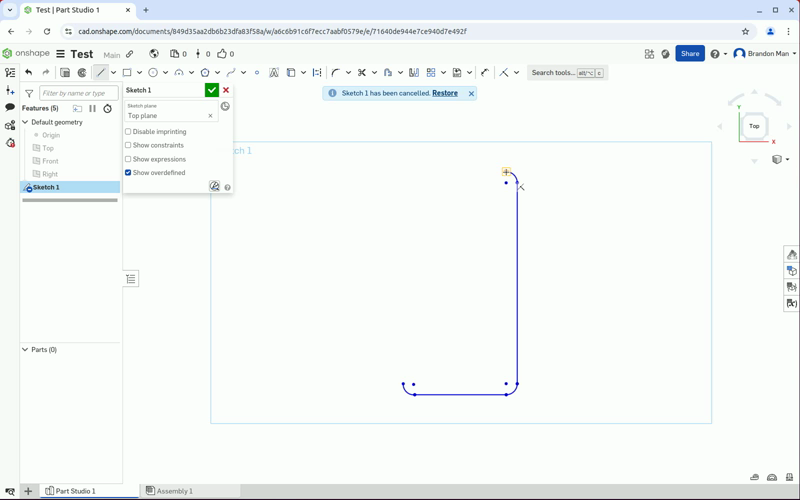
click(506, 171)
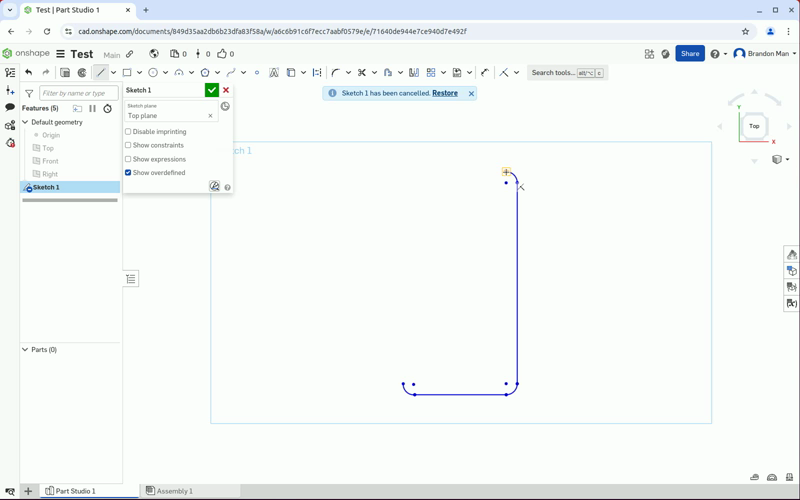
key_down(shift)
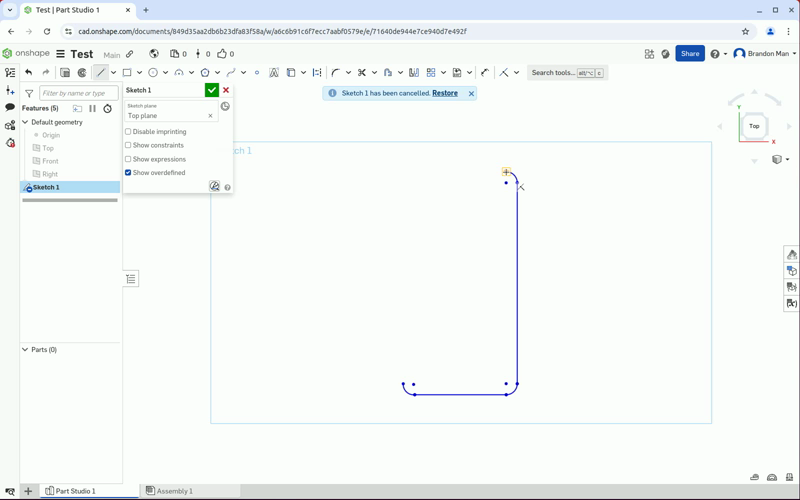
mouse_move(414, 171)
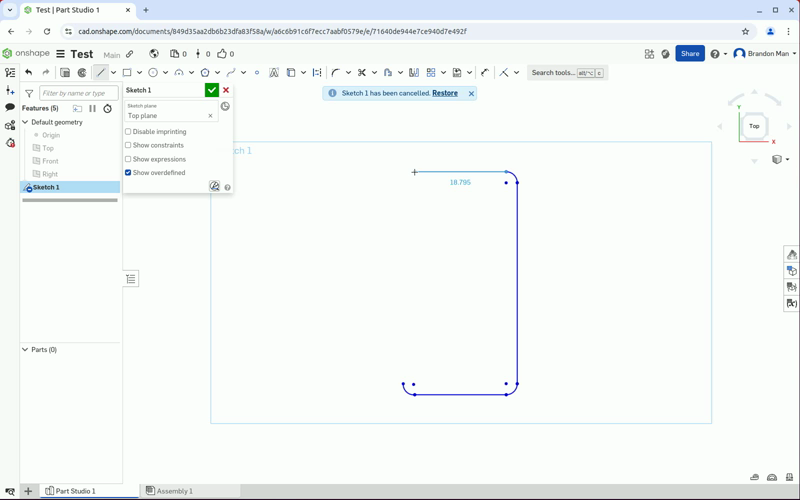
click(414, 171)
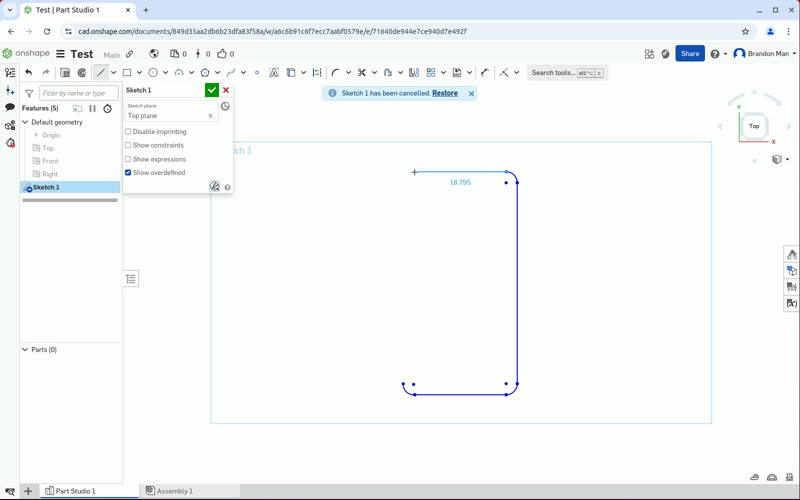
key_up(shift)
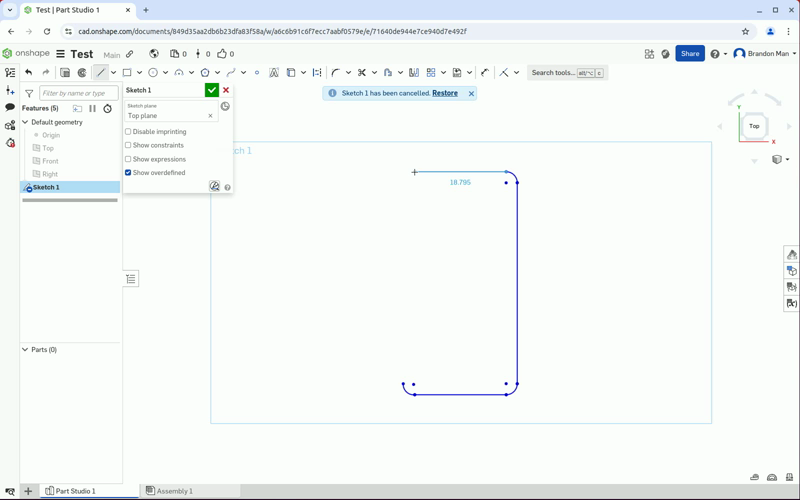
key(esc)
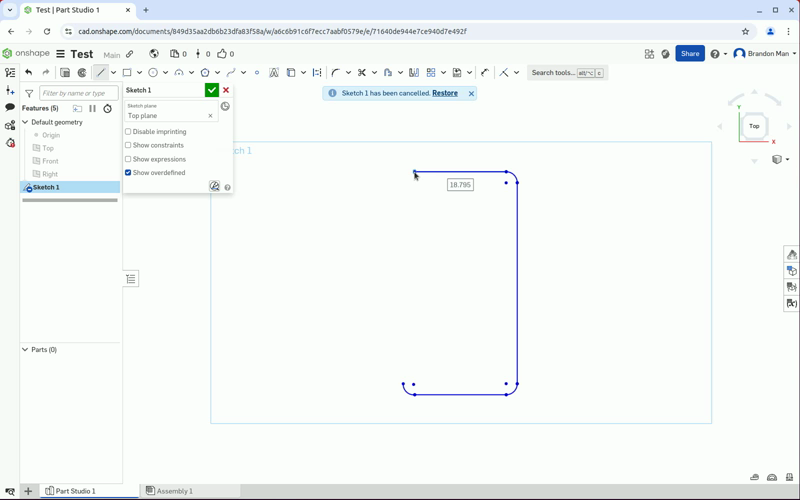
key(a)
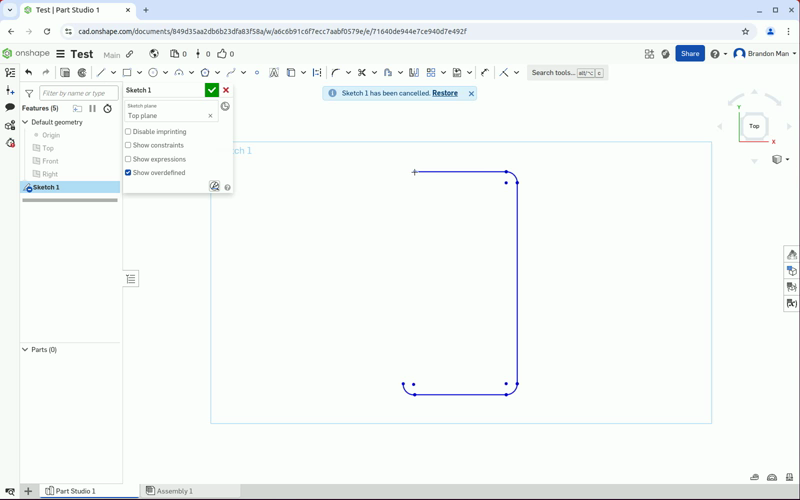
mouse_move(414, 171)
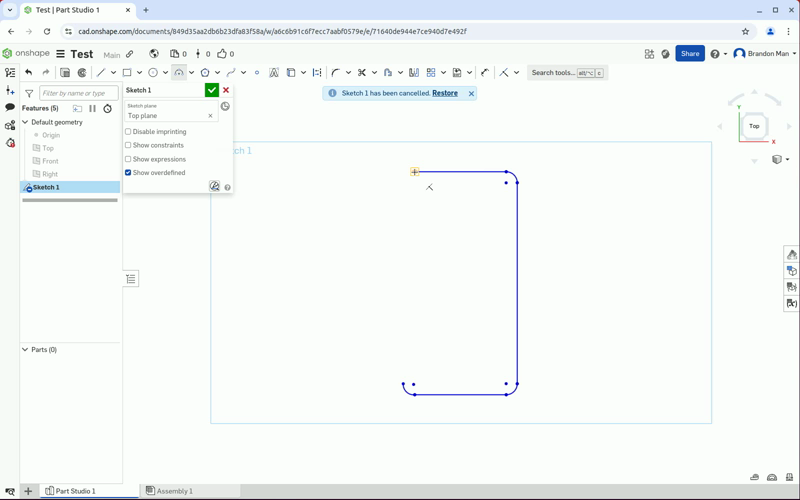
click(414, 171)
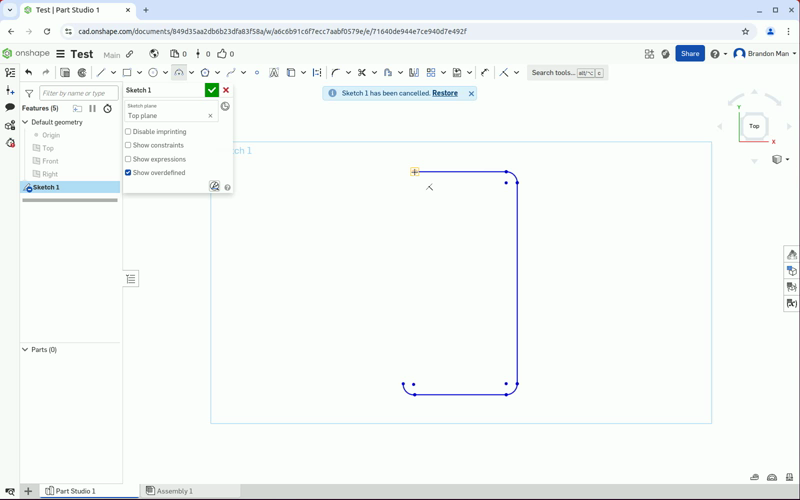
key_down(shift)
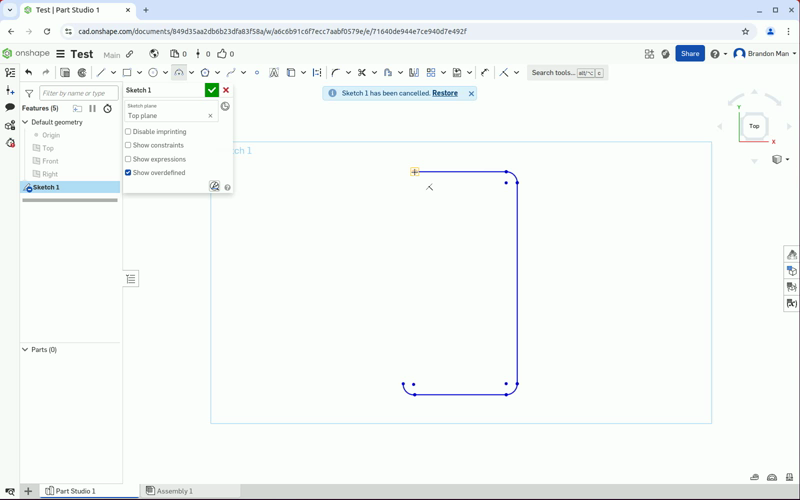
mouse_move(403, 182)
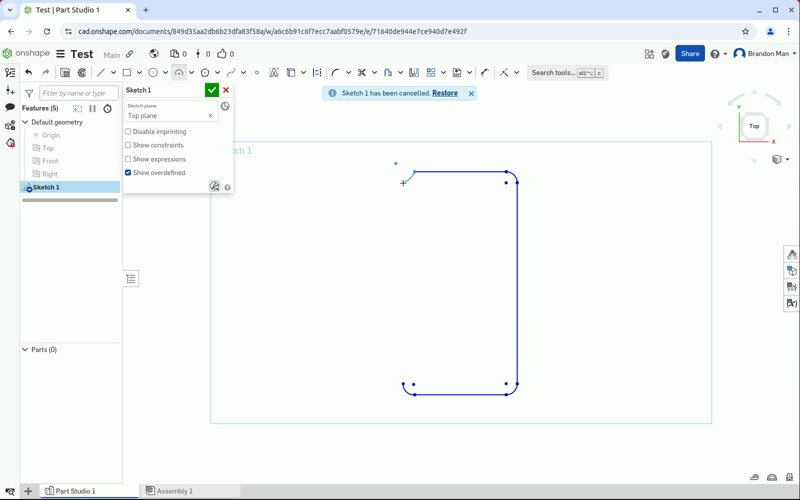
click(403, 182)
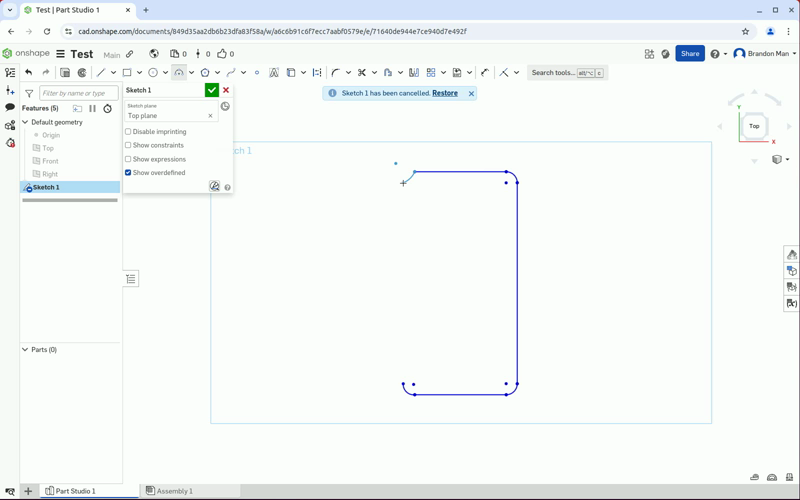
mouse_move(406, 174)
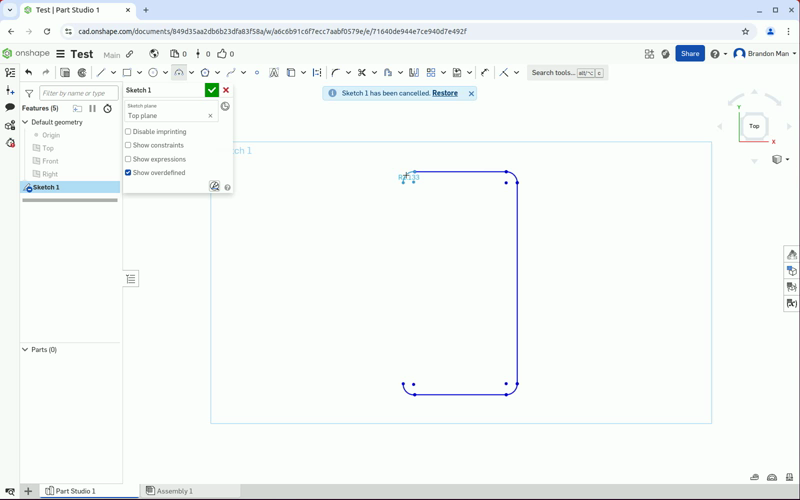
click(406, 174)
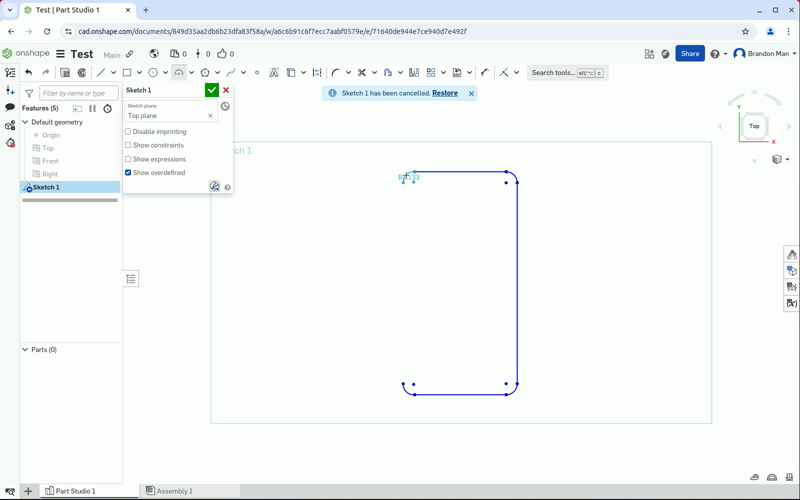
key_up(shift)
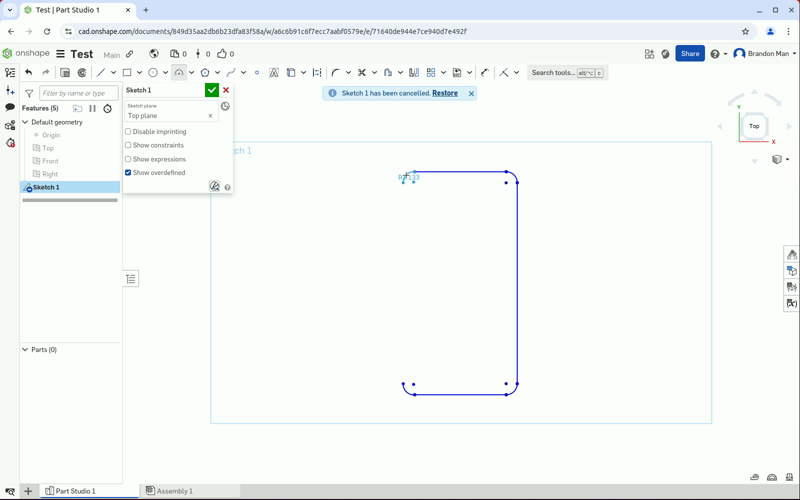
key(esc)
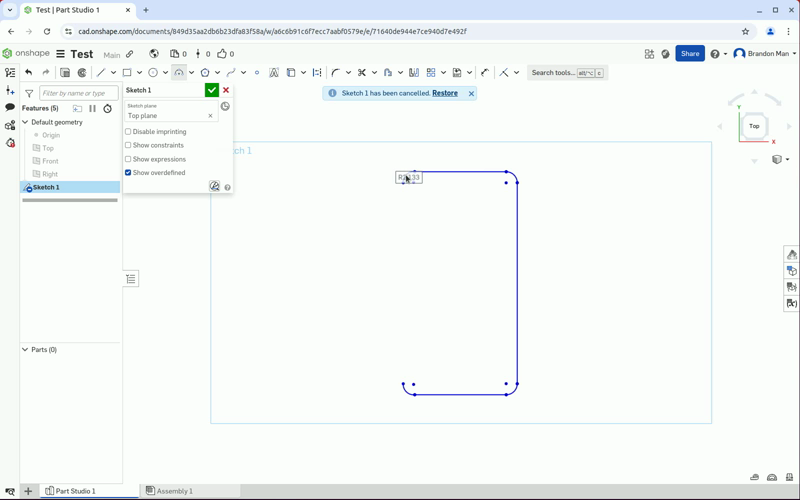
key(l)
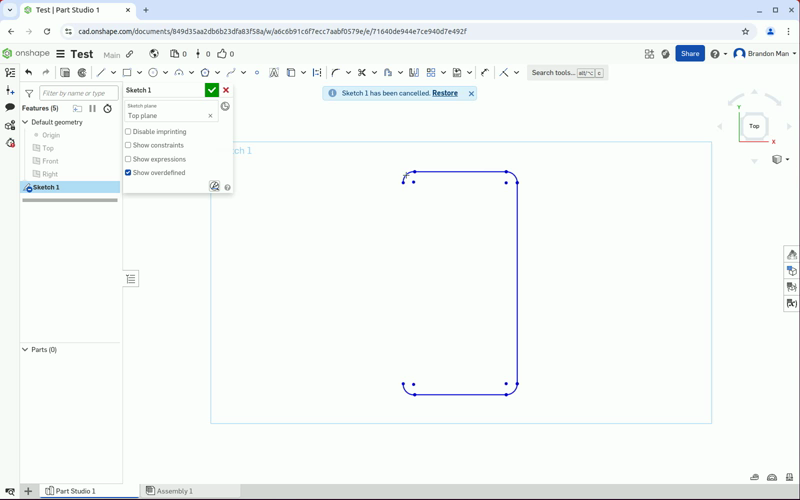
mouse_move(403, 182)
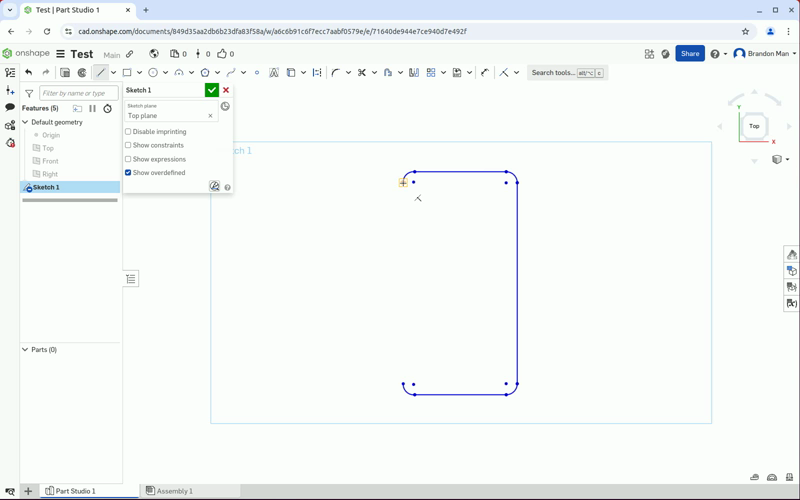
click(403, 182)
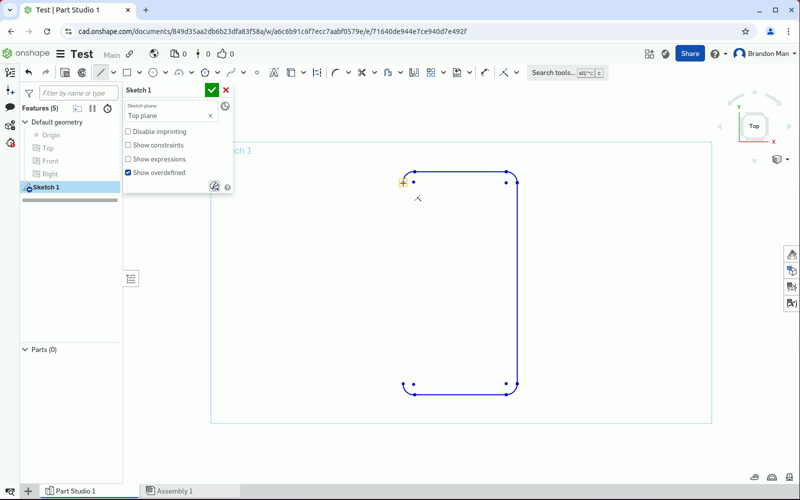
key_down(shift)
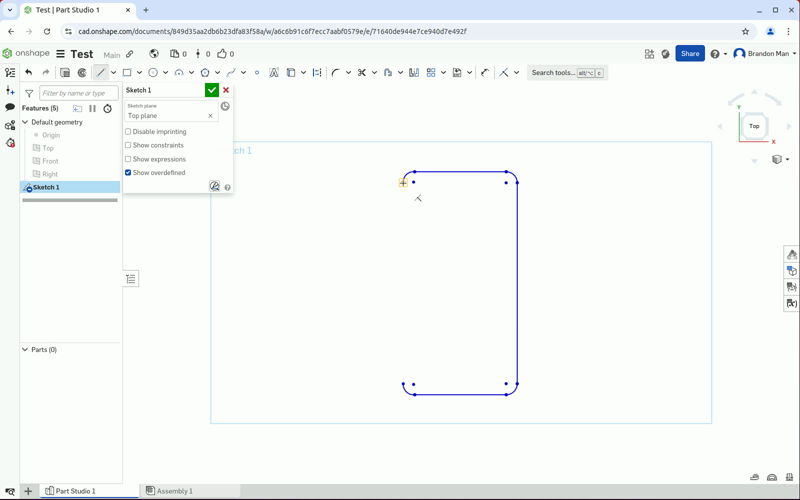
mouse_move(403, 383)
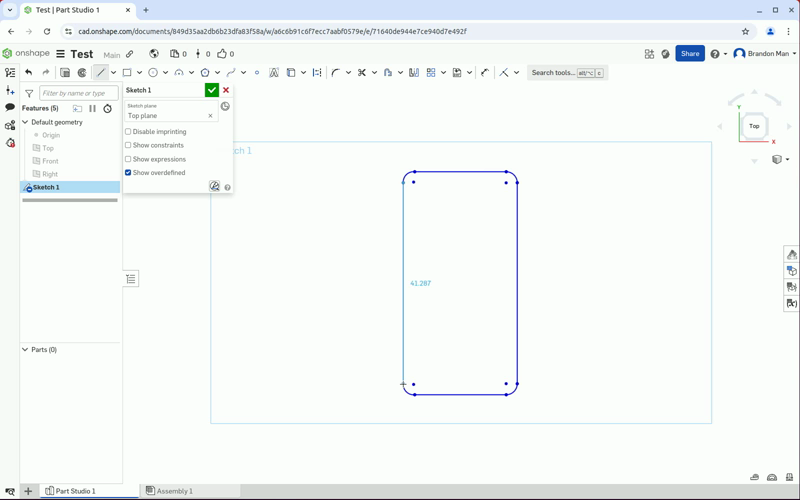
key_up(shift)
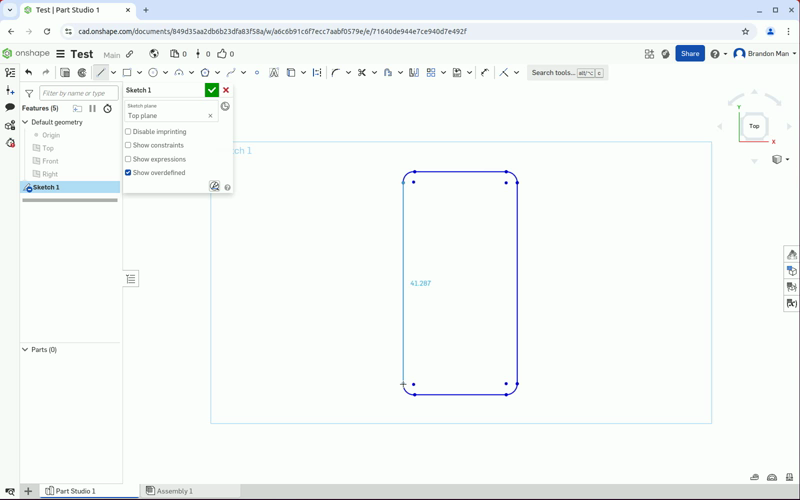
click(403, 383)
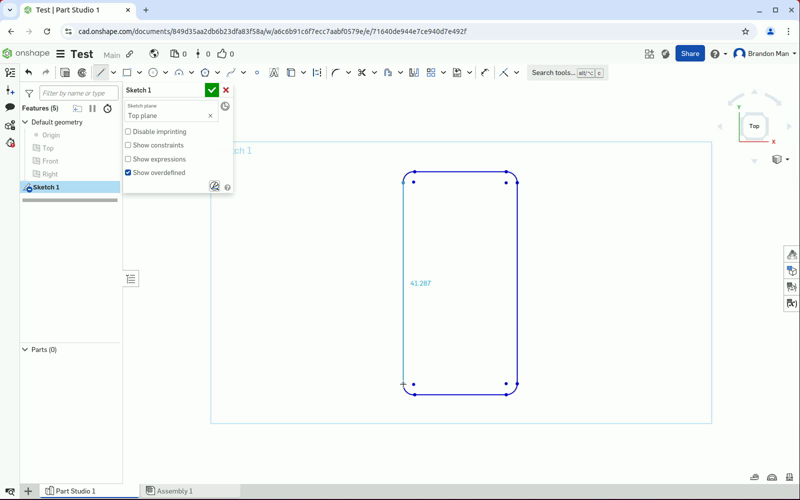
key(esc)
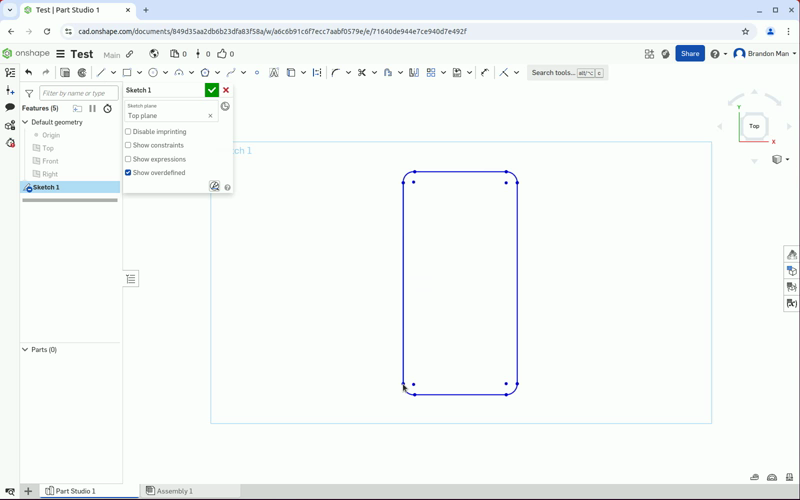
mouse_move(479, 264)
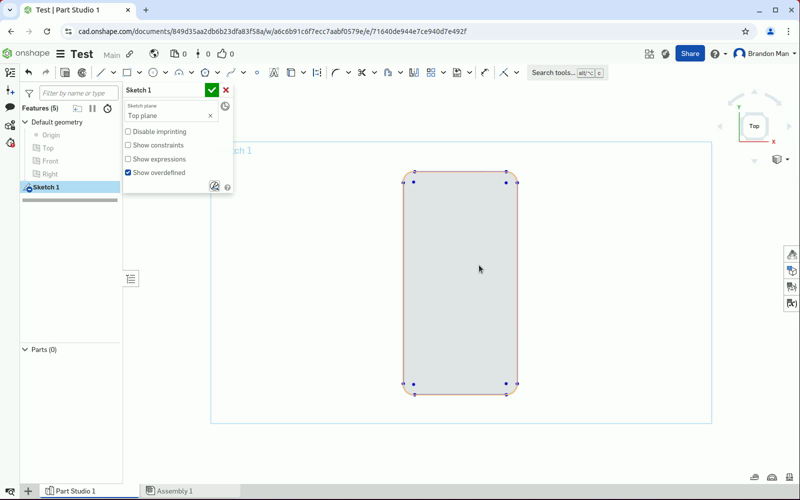
click(479, 264)
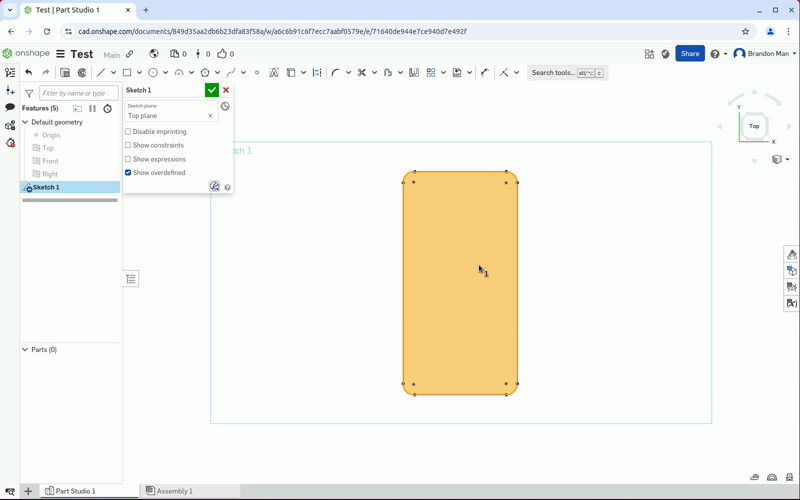
mouse_move(73, 352)
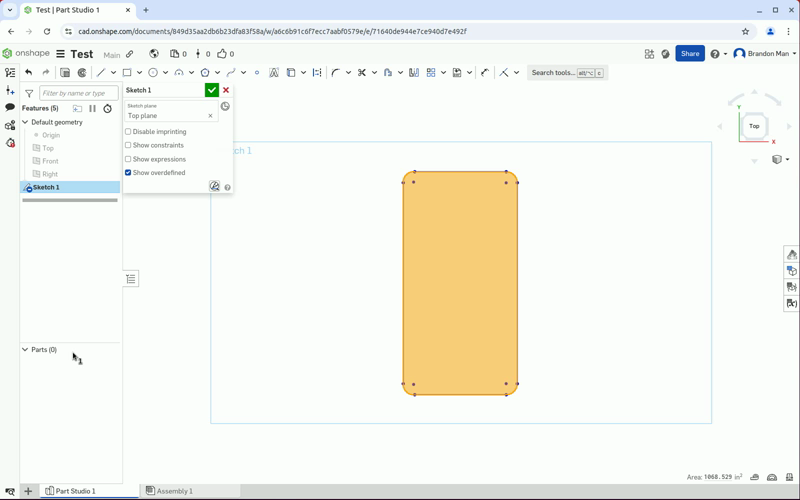
key(shift+y)
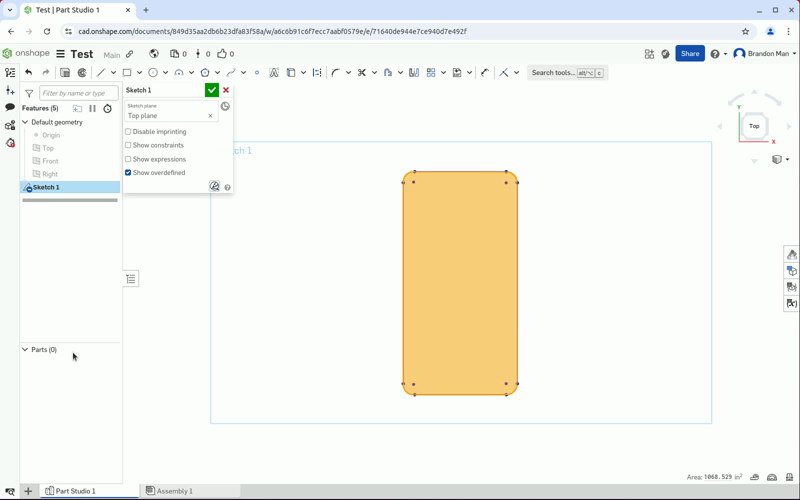
key(shift+e)
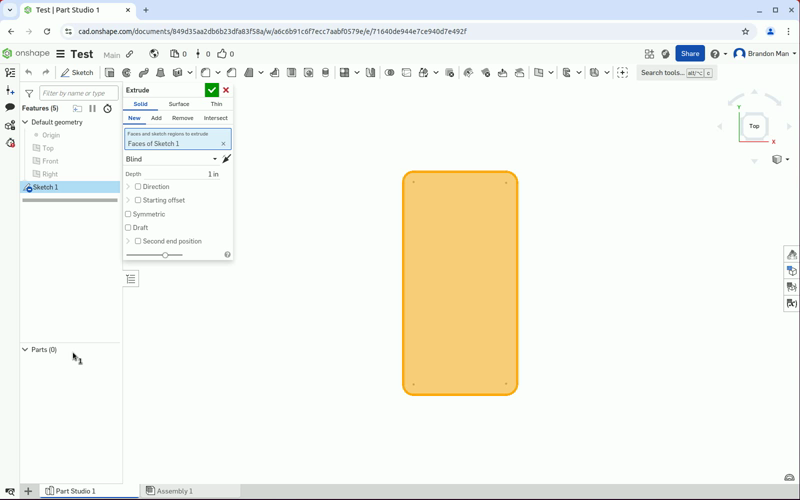
mouse_move(143, 106)
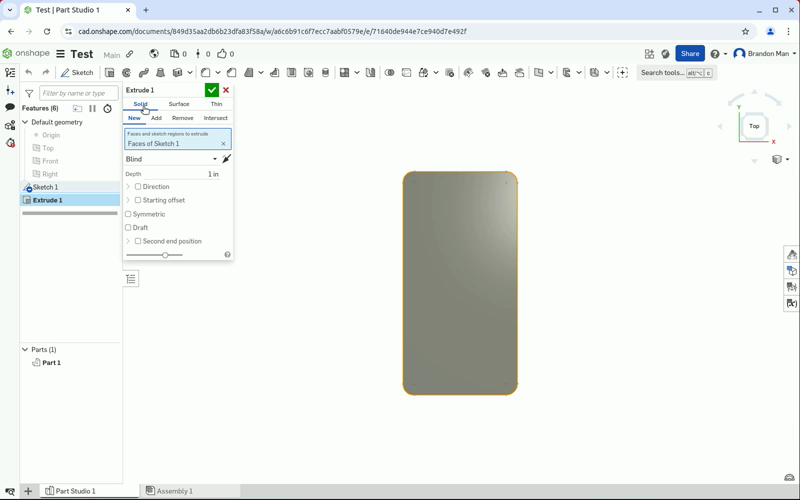
click(143, 106)
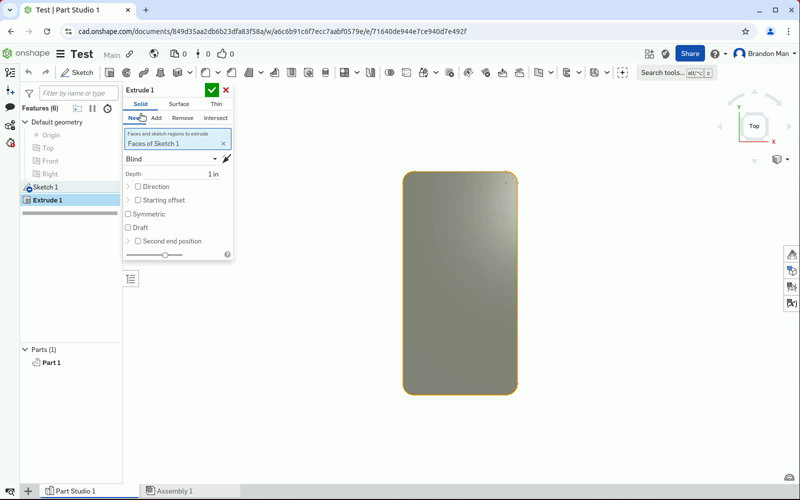
mouse_move(137, 120)
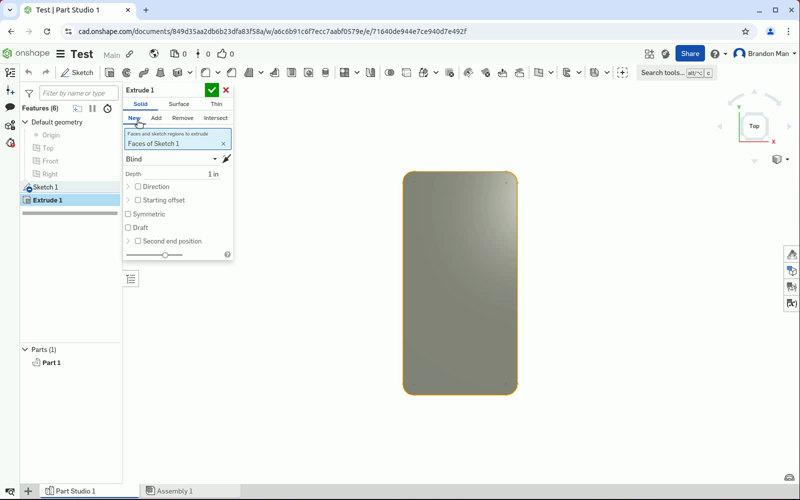
click(137, 120)
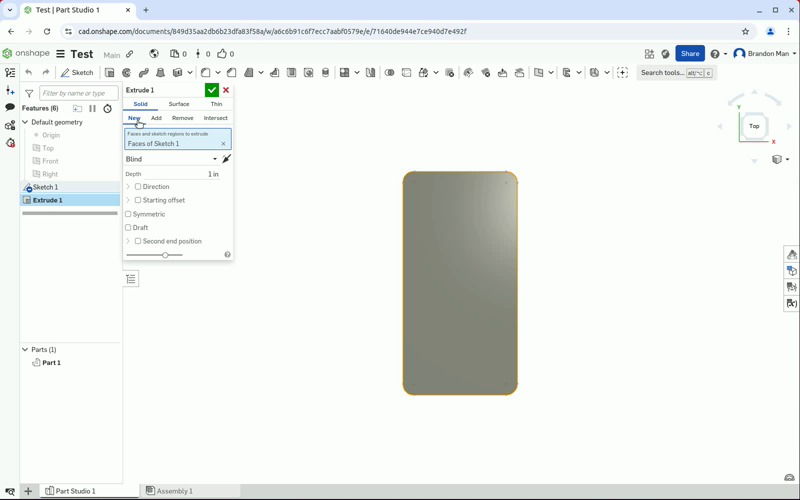
key(tab, 4)
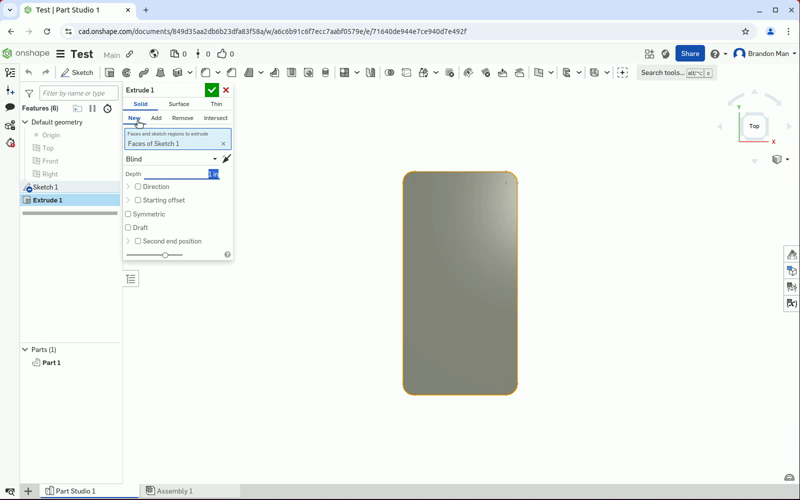
text(1.204)
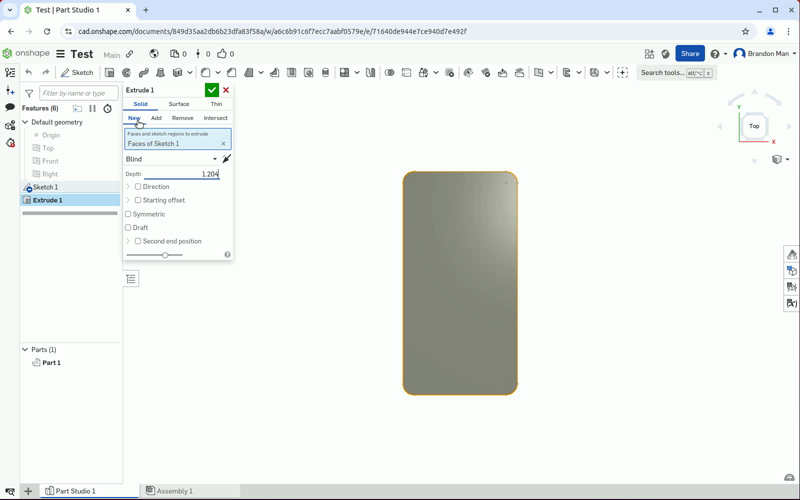
key(enter)
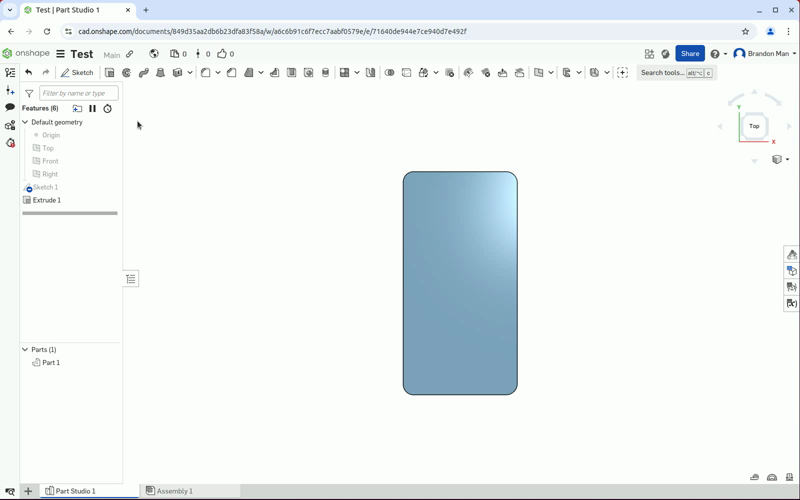
key(shift+h)
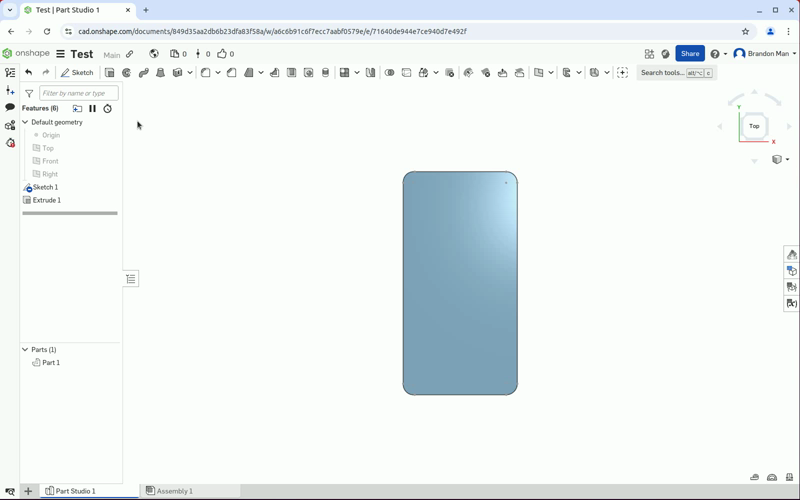
key(shift+h)
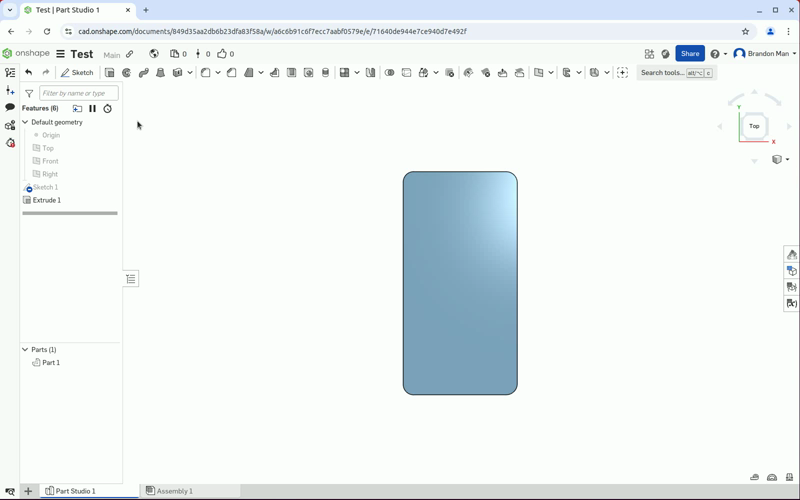
mouse_move(73, 189)
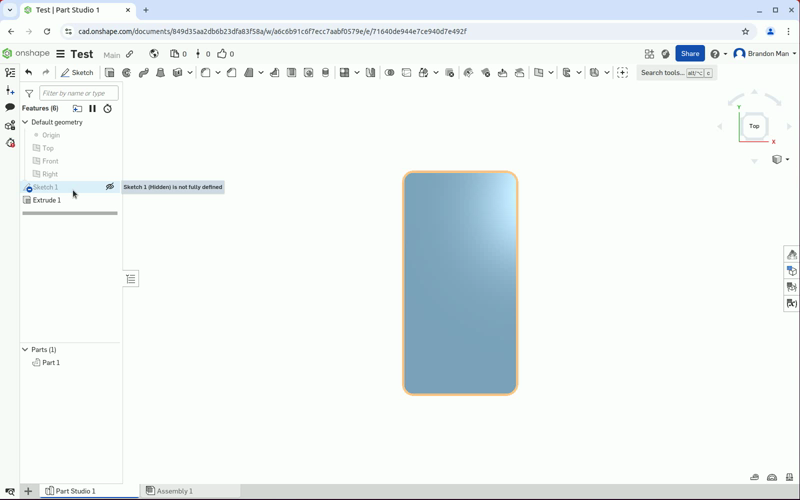
click(73, 189)
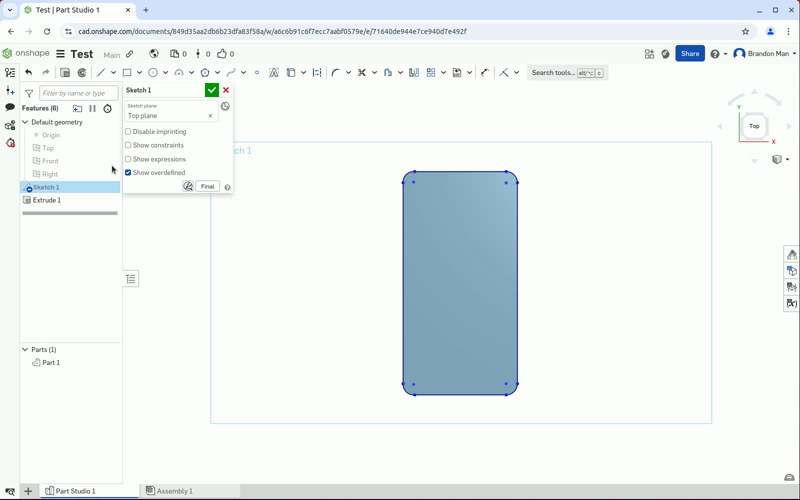
mouse_move(229, 92)
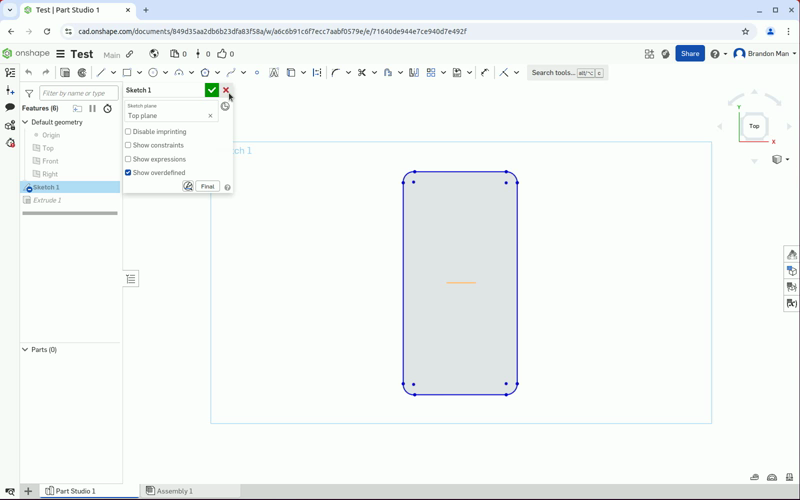
click(229, 92)
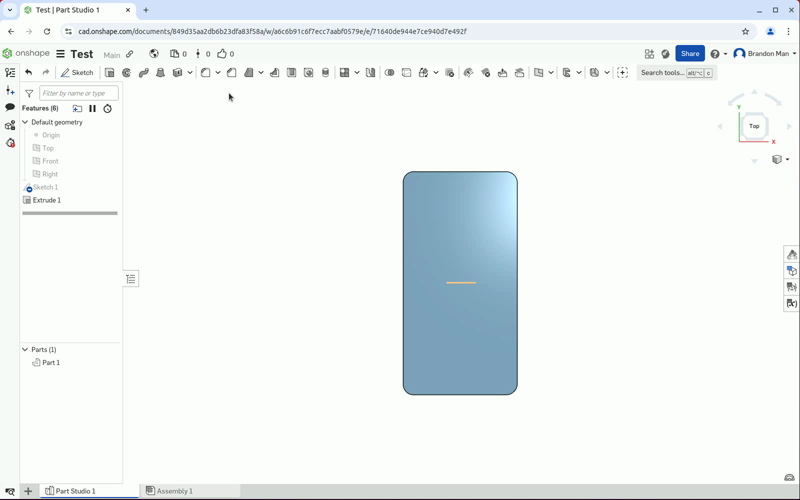
mouse_move(541, 75)
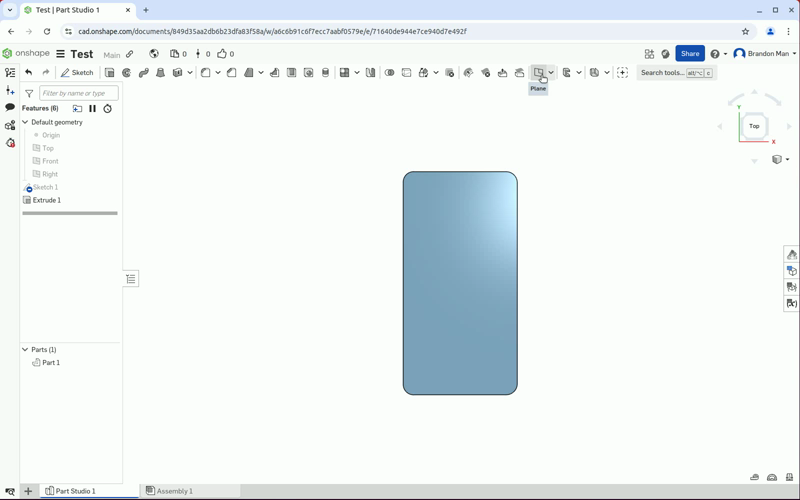
click(541, 75)
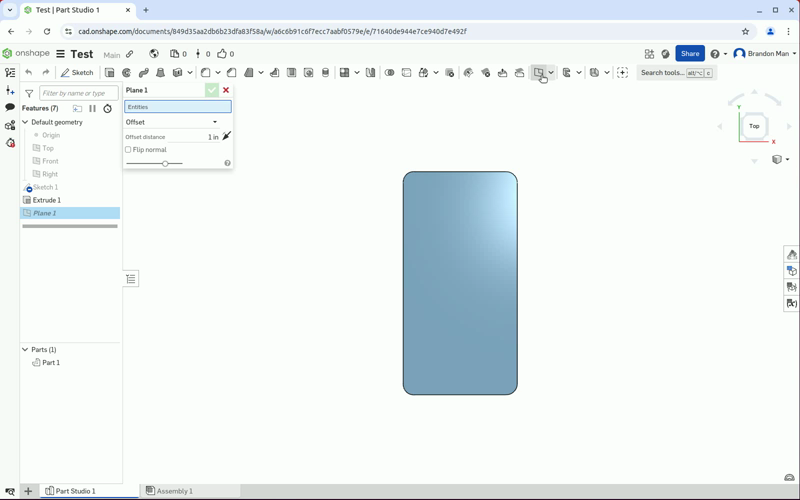
mouse_move(73, 150)
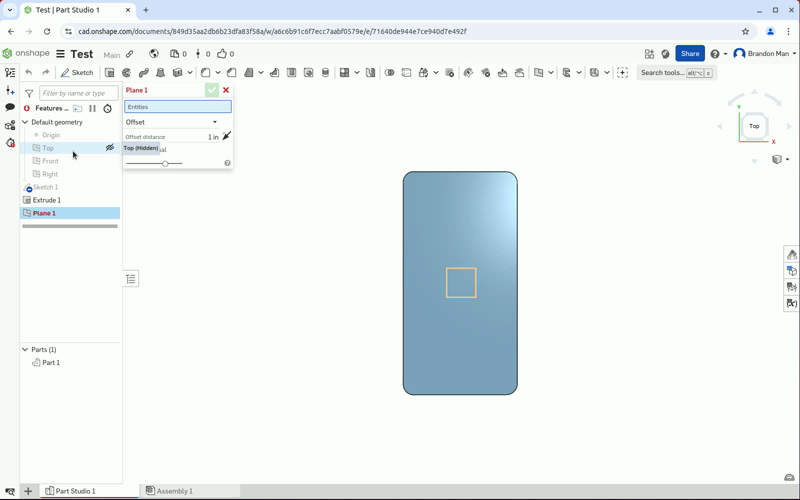
click(73, 150)
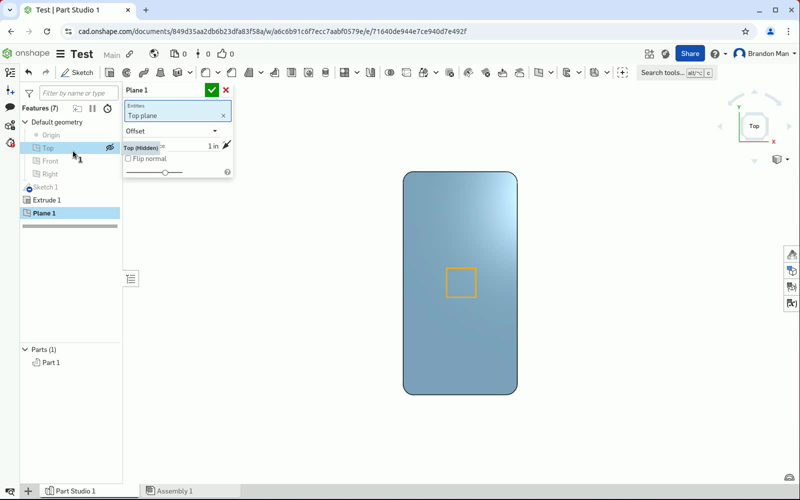
key(tab, 2)
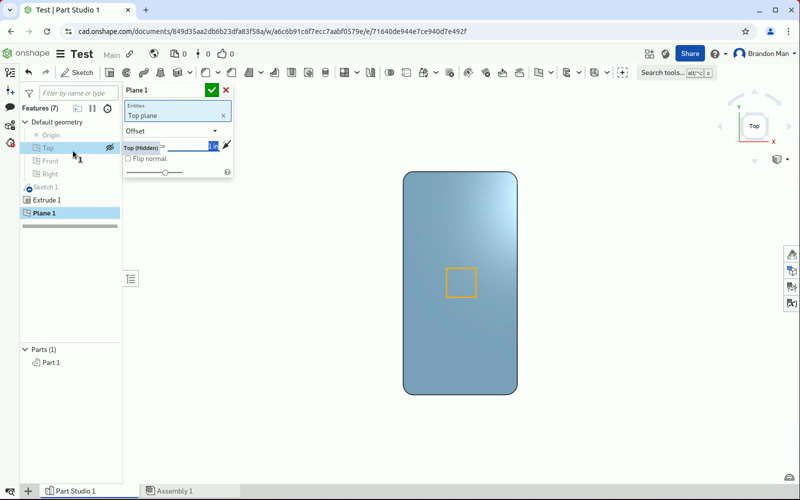
text(1.202)
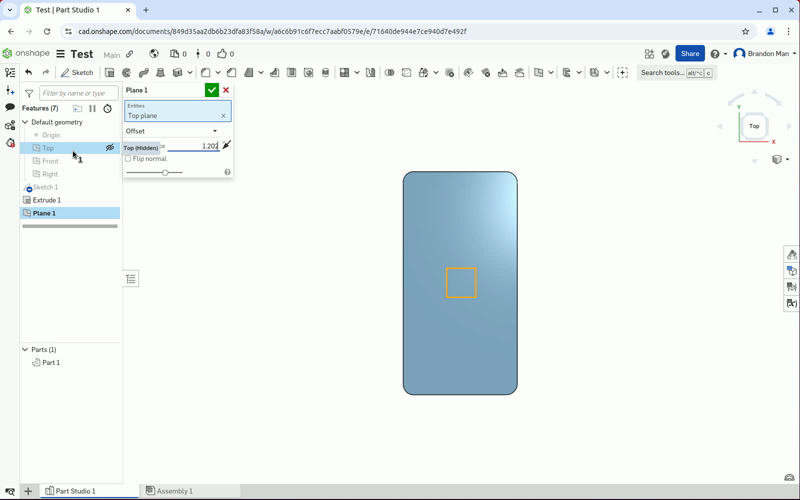
key(enter, 2)
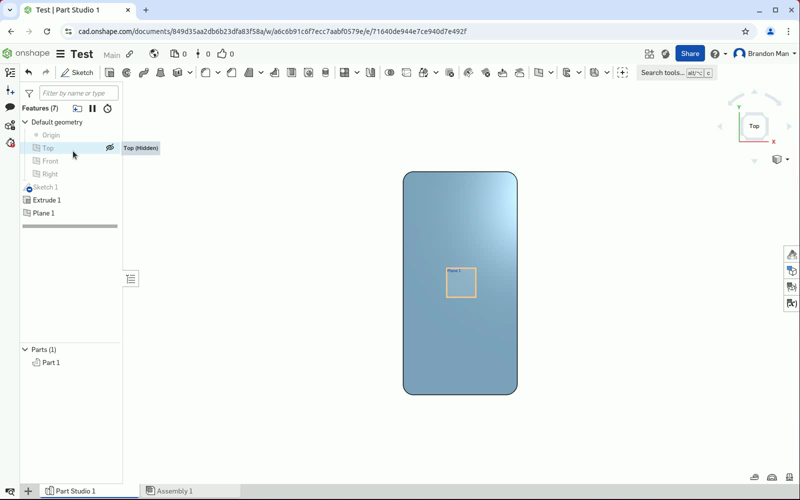
key(shift+s)
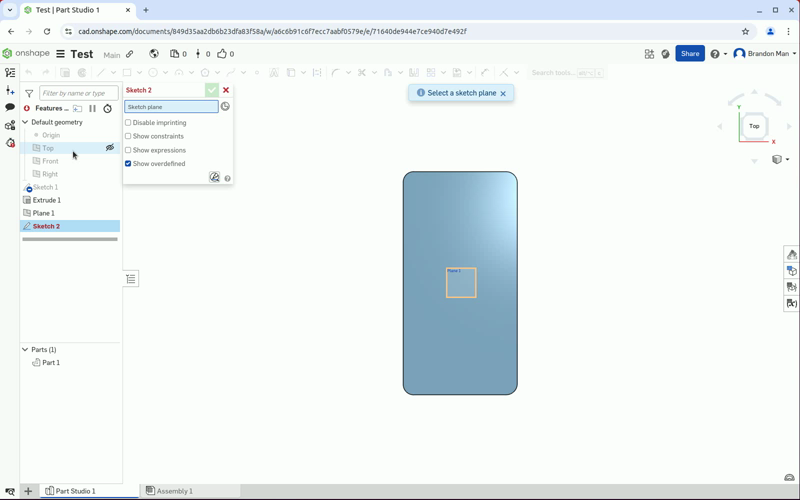
mouse_move(73, 215)
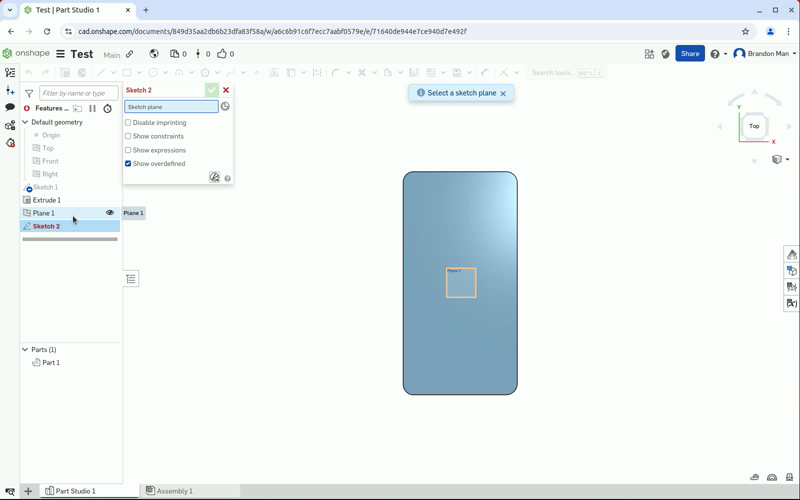
click(73, 215)
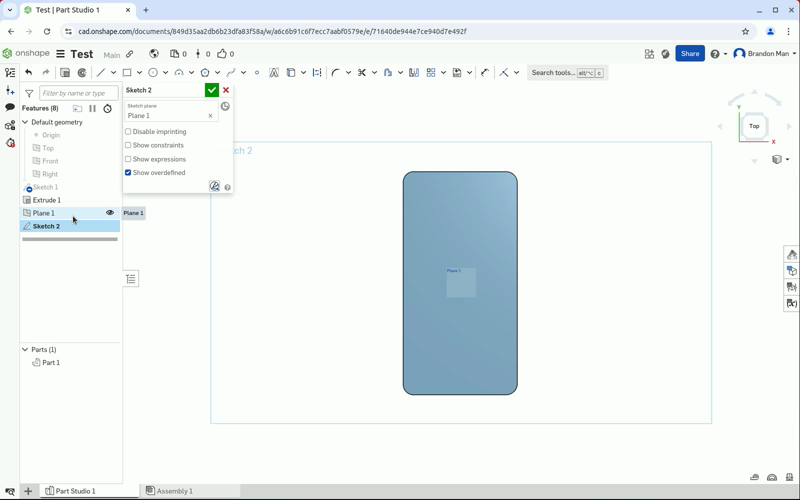
mouse_move(73, 352)
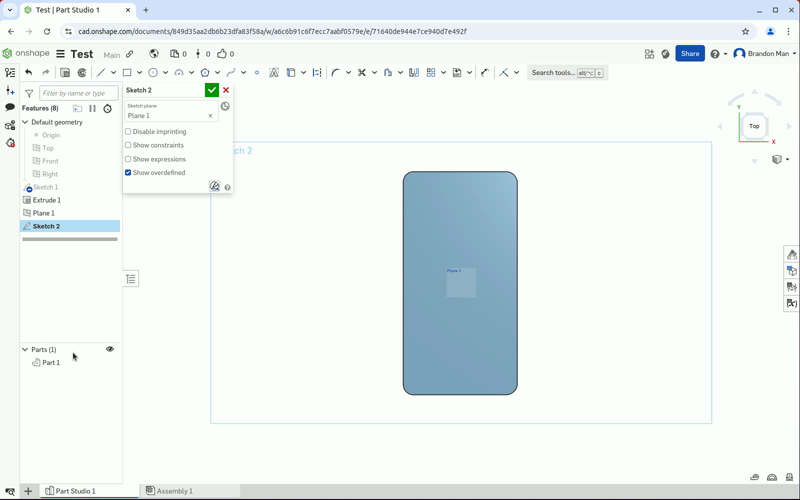
key(y)
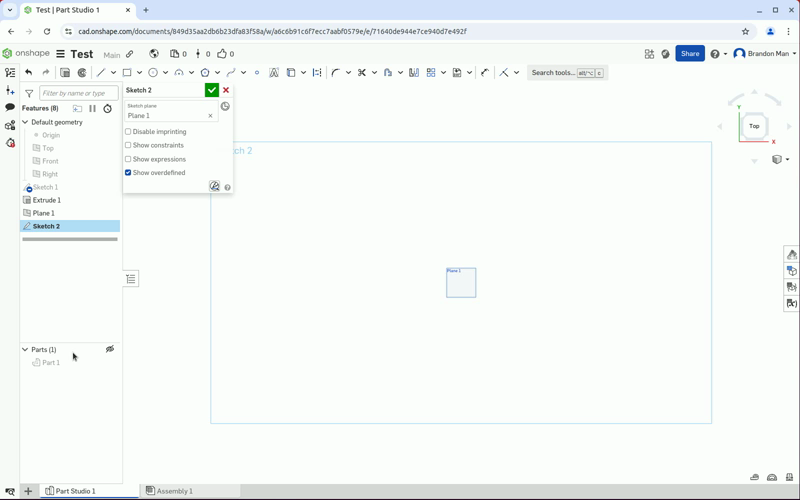
key(a)
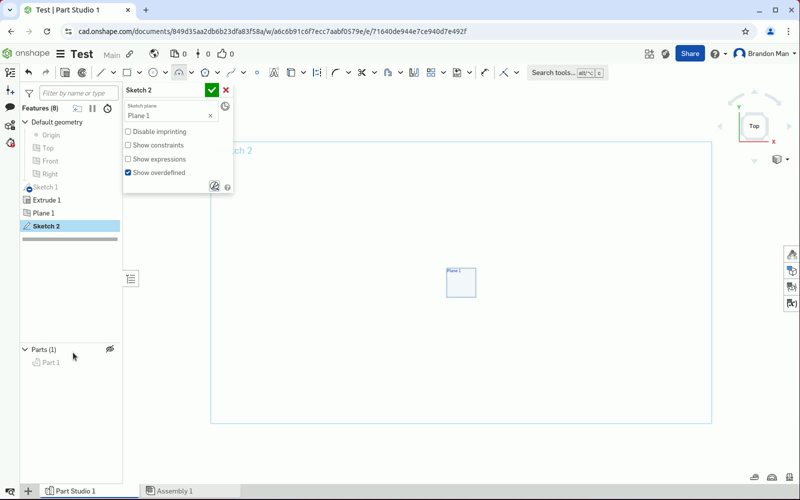
key_down(shift)
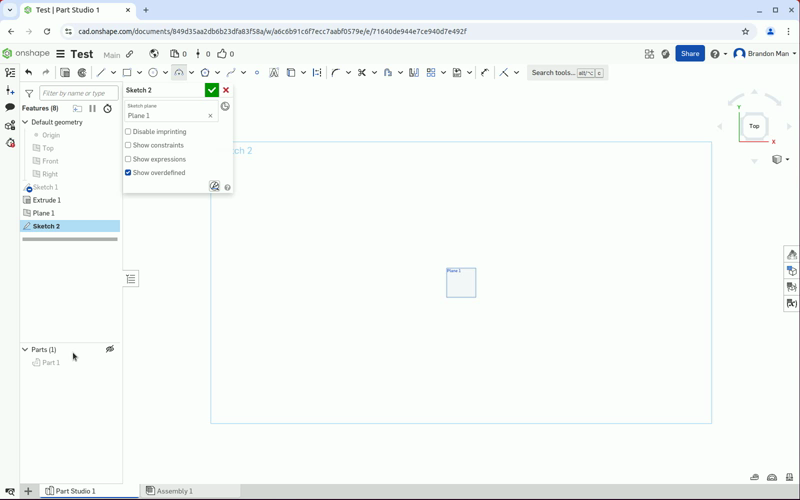
mouse_move(403, 383)
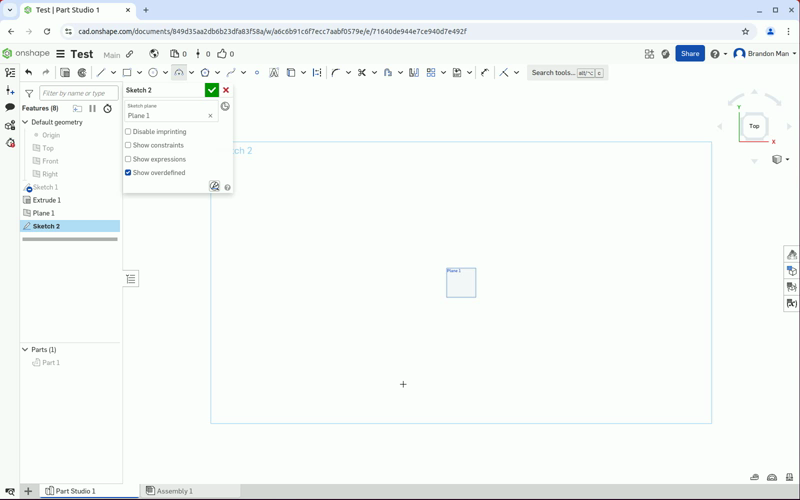
click(403, 383)
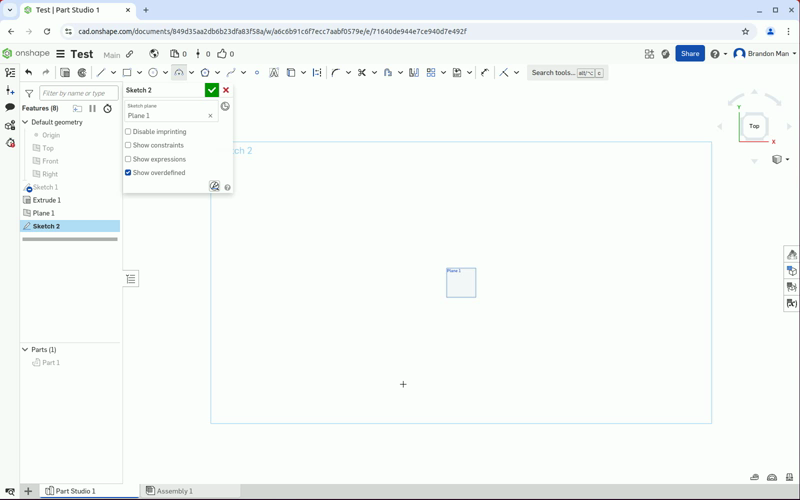
key_up(shift)
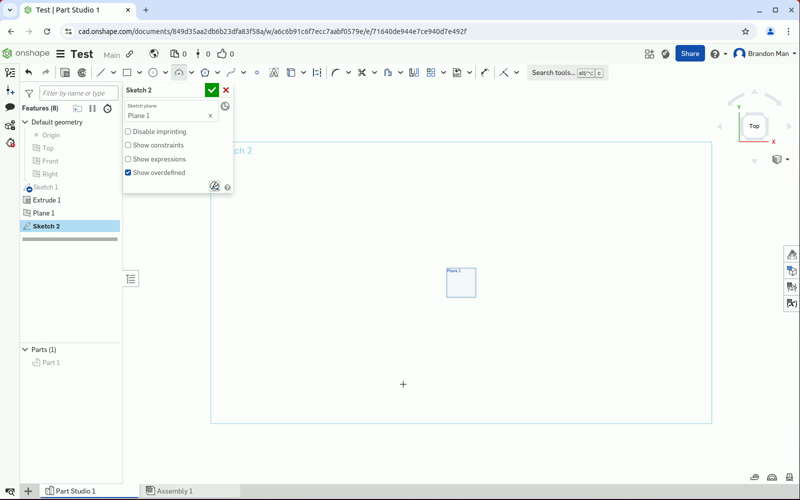
key_down(shift)
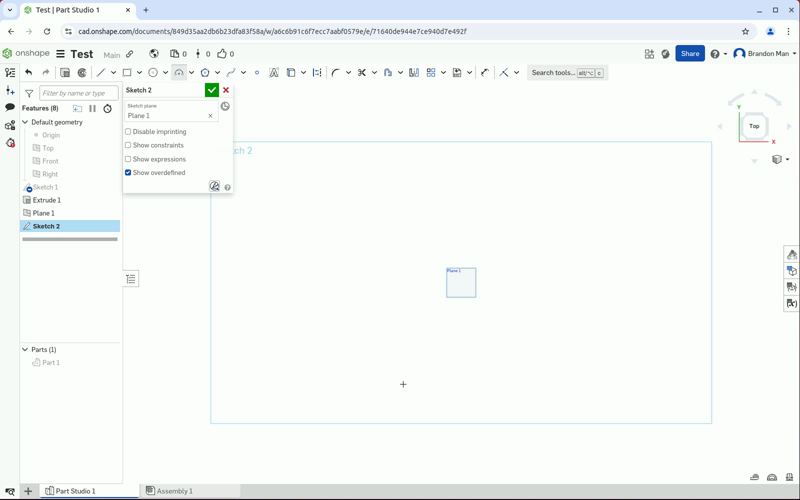
mouse_move(414, 394)
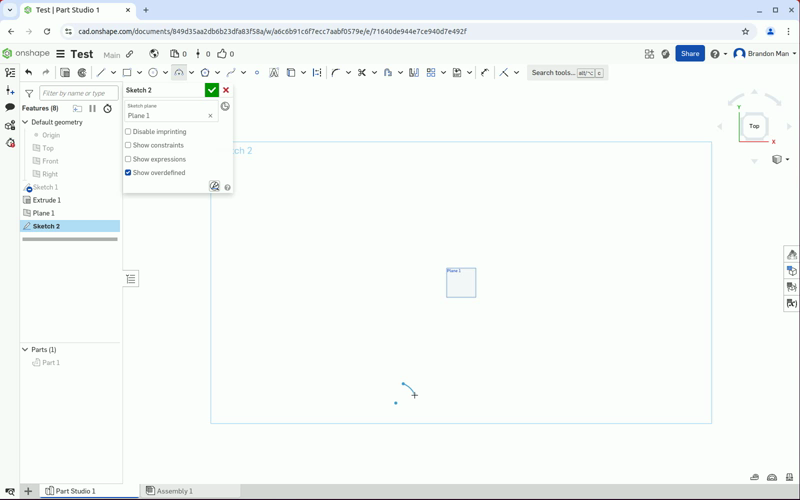
click(414, 394)
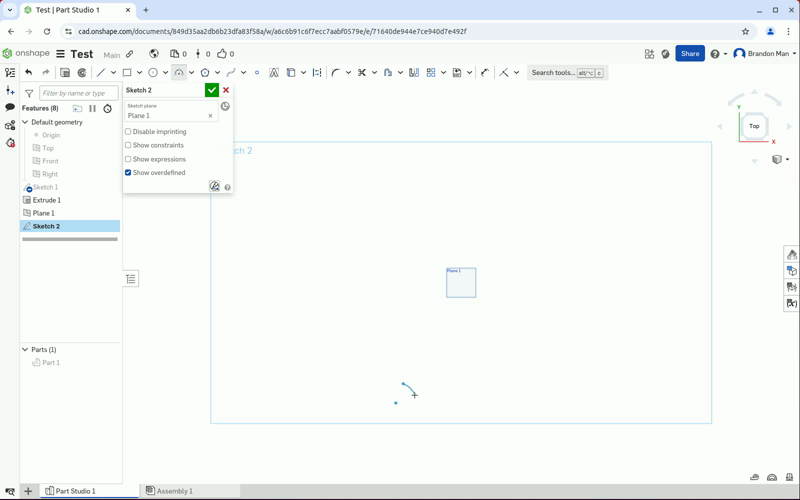
mouse_move(406, 391)
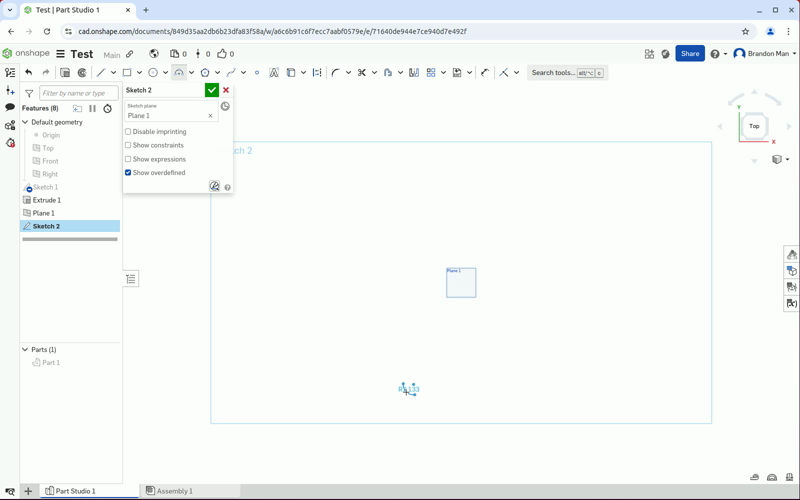
click(406, 391)
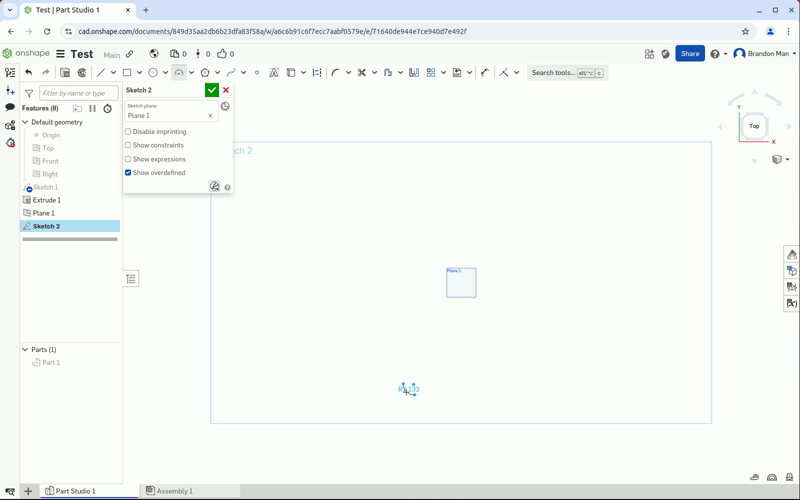
key_up(shift)
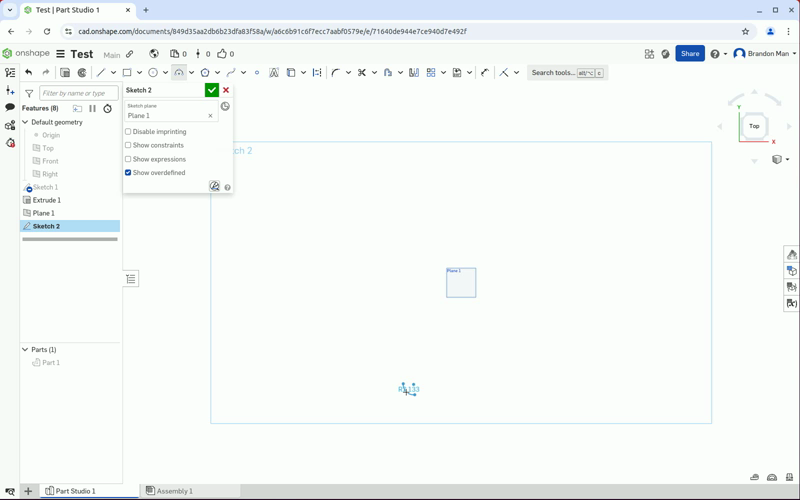
key(esc)
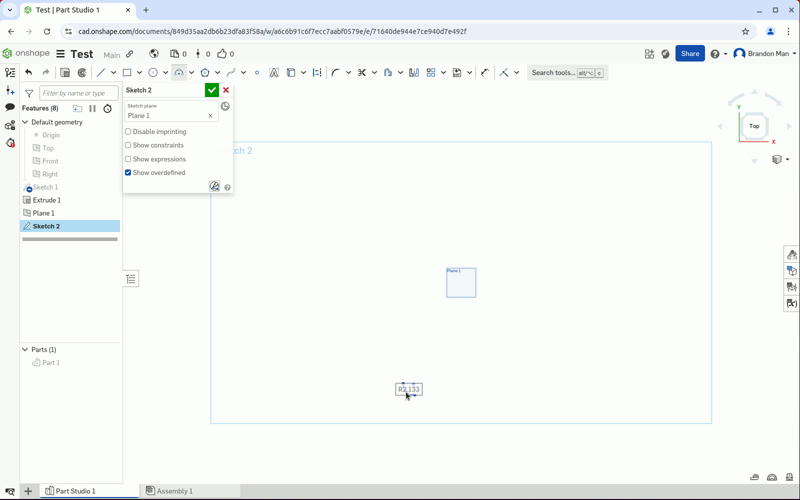
key(l)
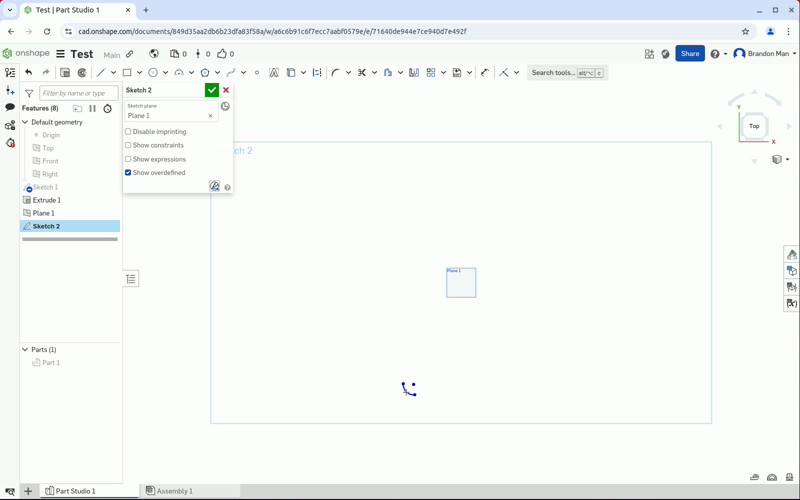
mouse_move(414, 394)
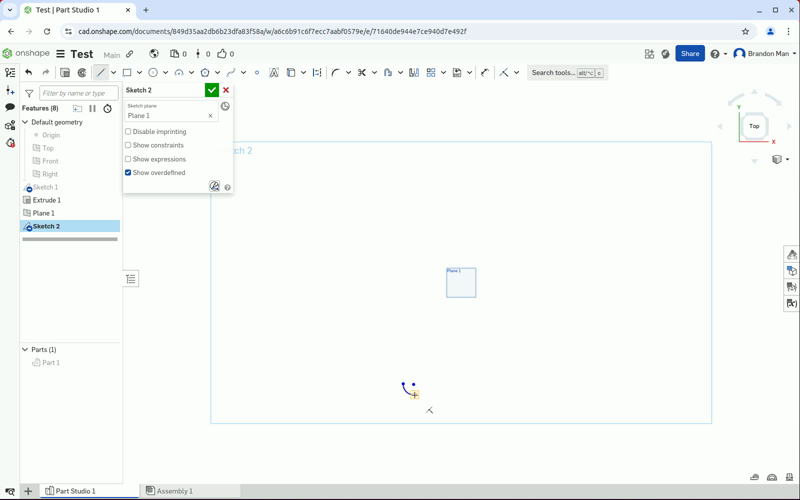
click(414, 394)
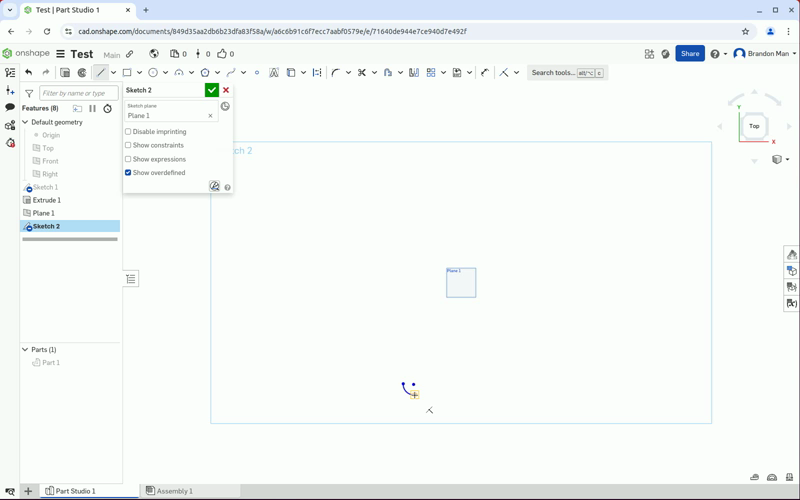
key_down(shift)
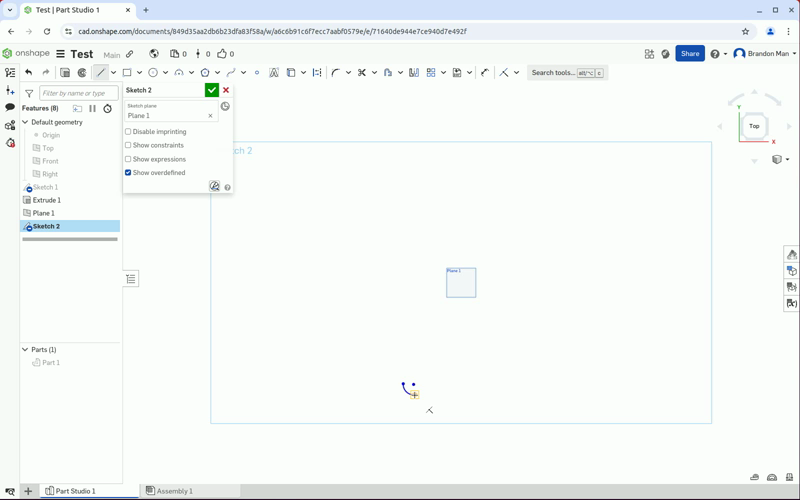
mouse_move(506, 394)
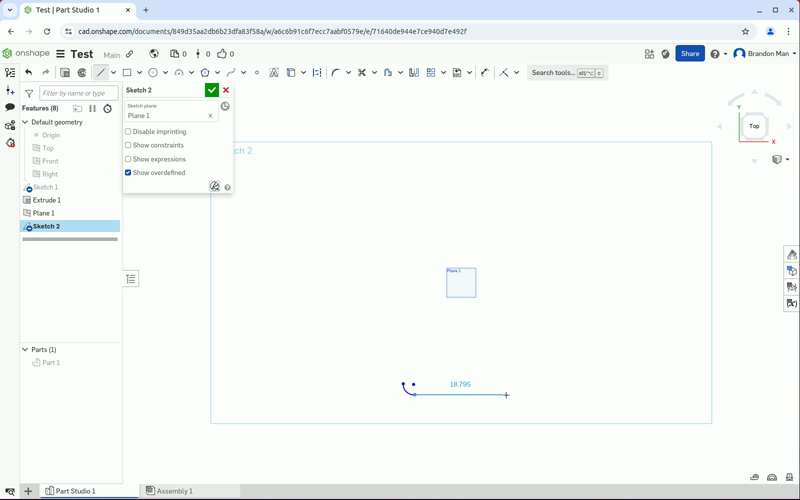
click(506, 394)
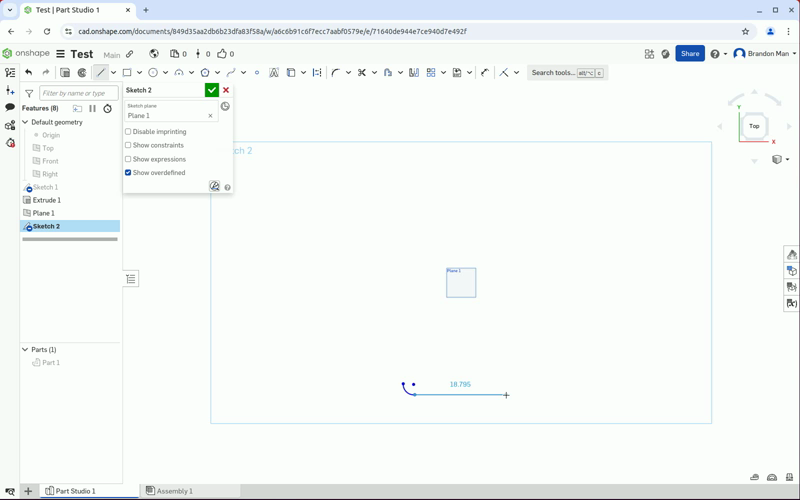
key_up(shift)
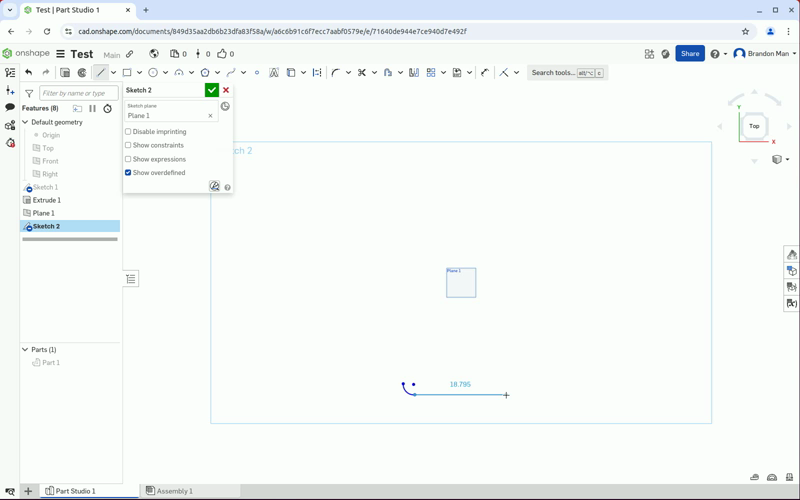
key(esc)
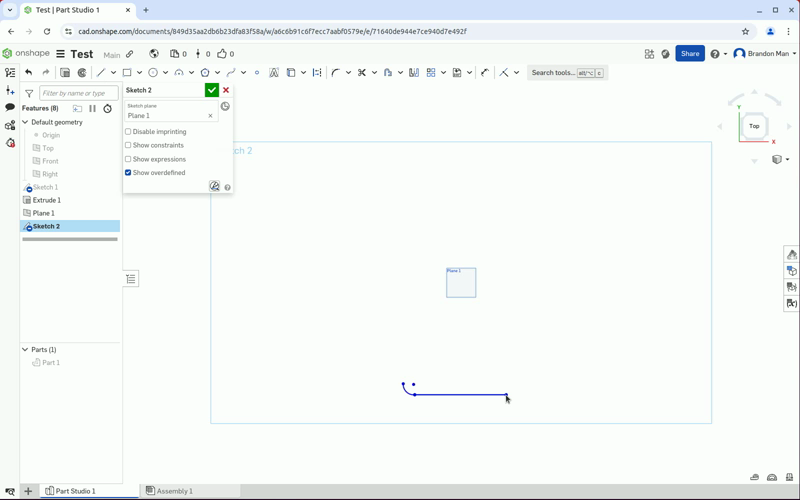
key(a)
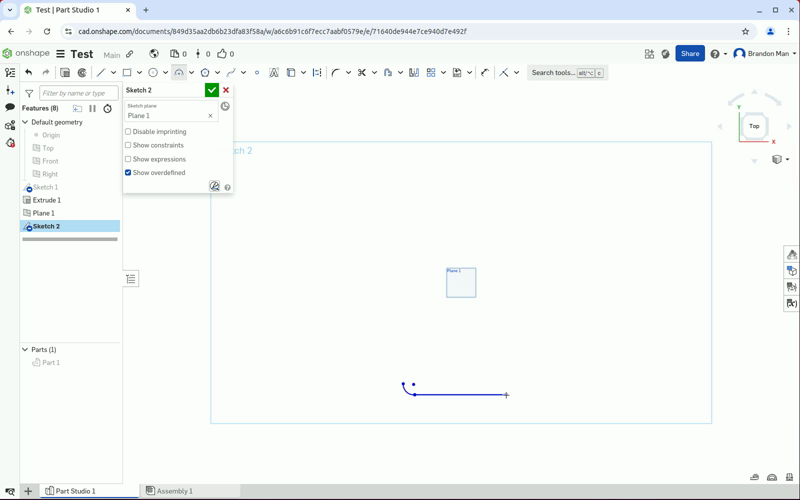
mouse_move(506, 394)
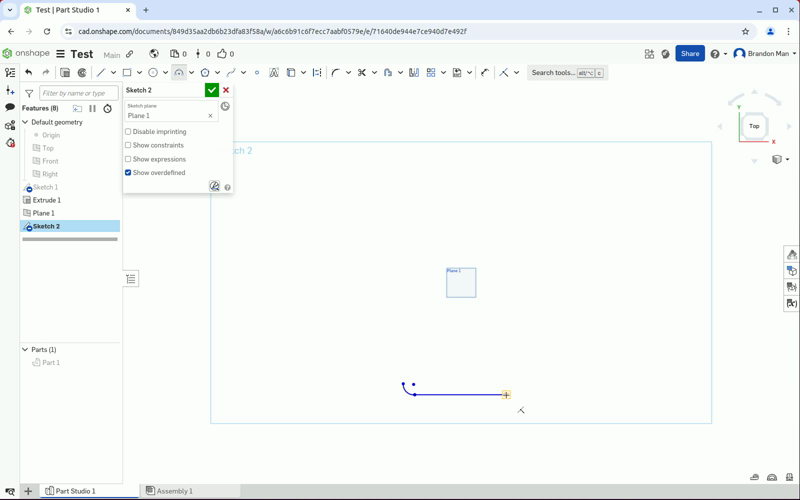
click(506, 394)
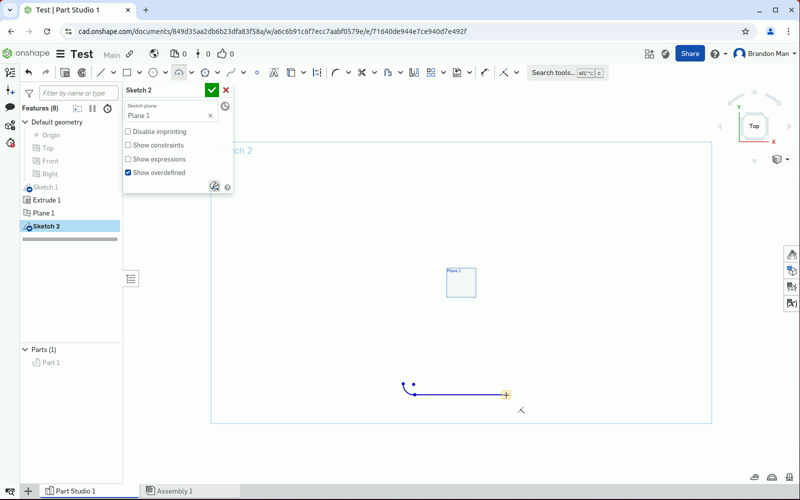
key_down(shift)
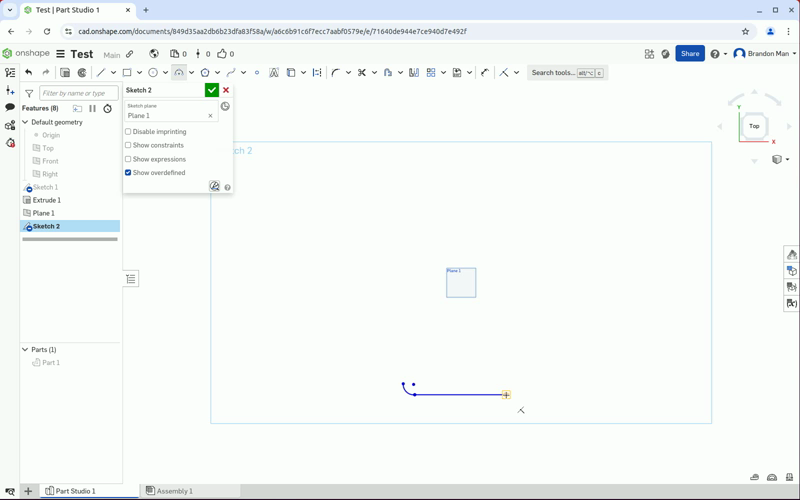
mouse_move(517, 383)
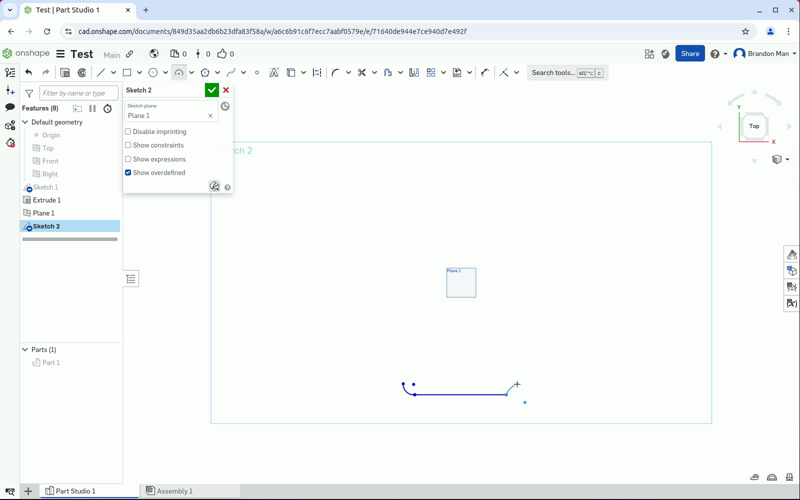
click(517, 383)
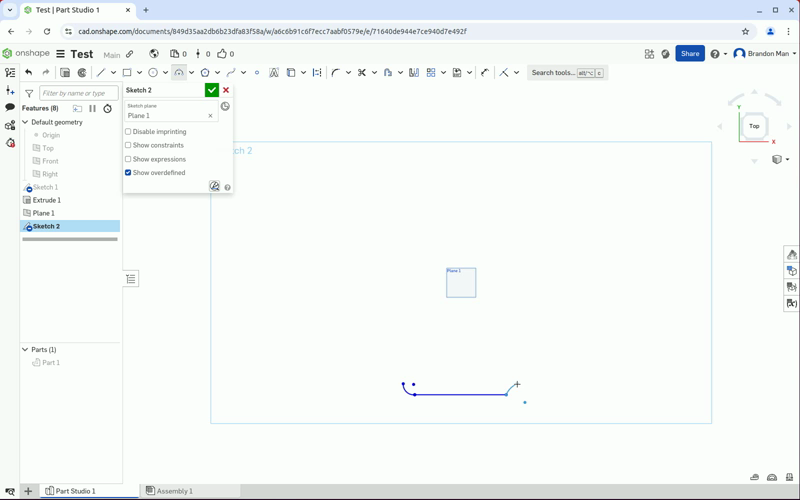
mouse_move(513, 391)
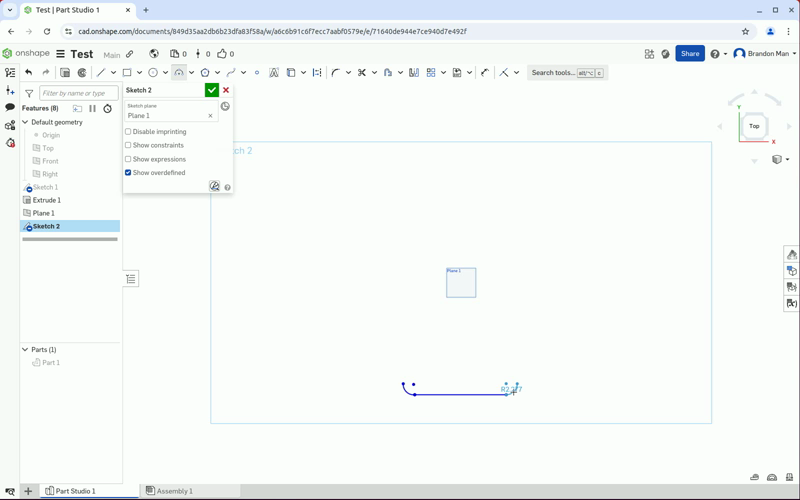
click(513, 391)
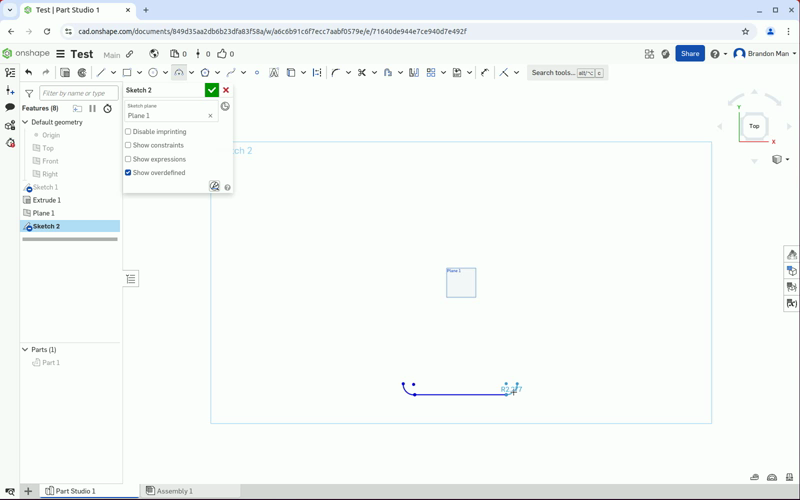
key_up(shift)
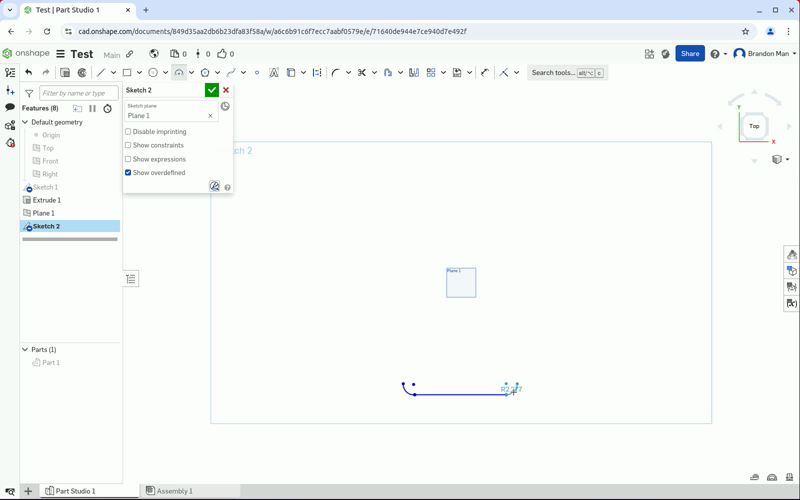
key(esc)
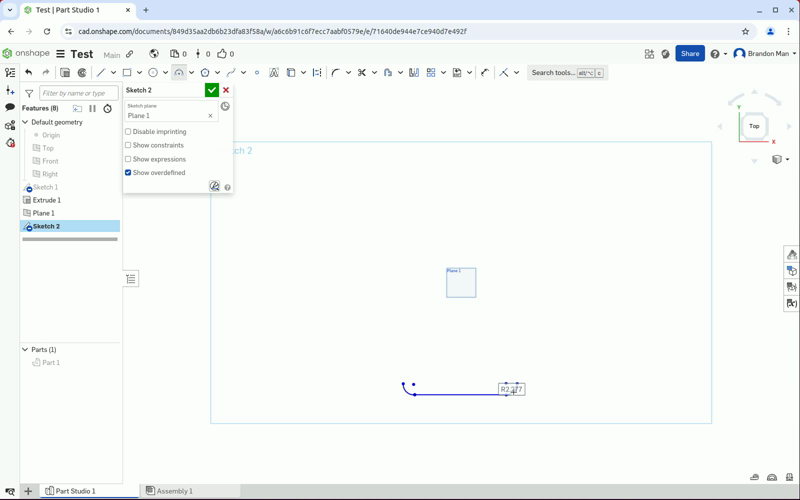
key(l)
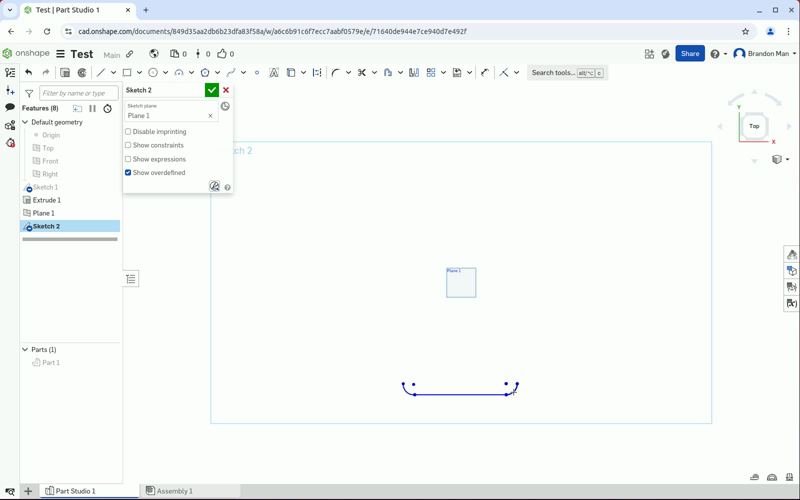
mouse_move(517, 383)
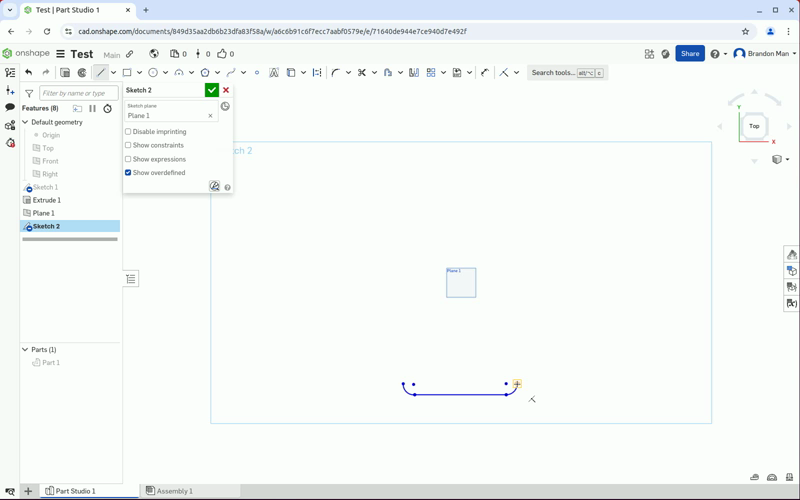
click(517, 383)
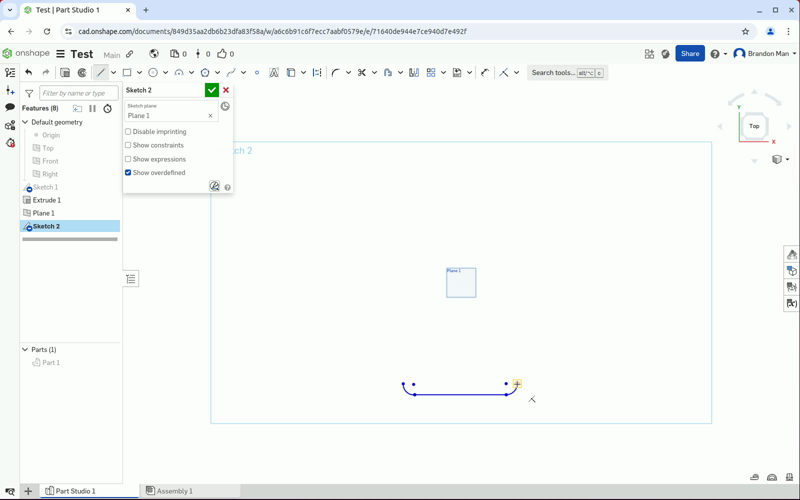
key_down(shift)
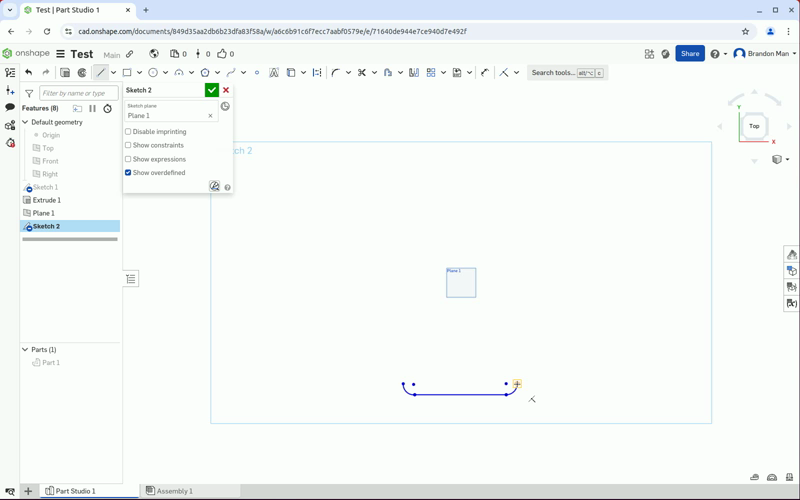
mouse_move(517, 182)
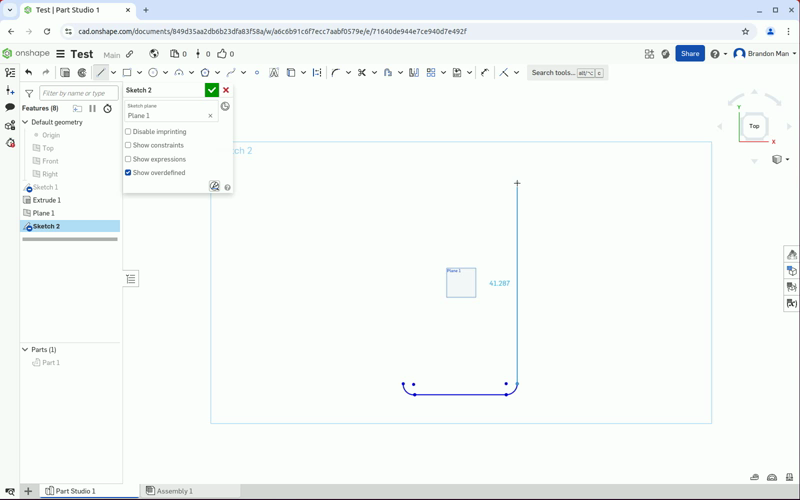
click(517, 182)
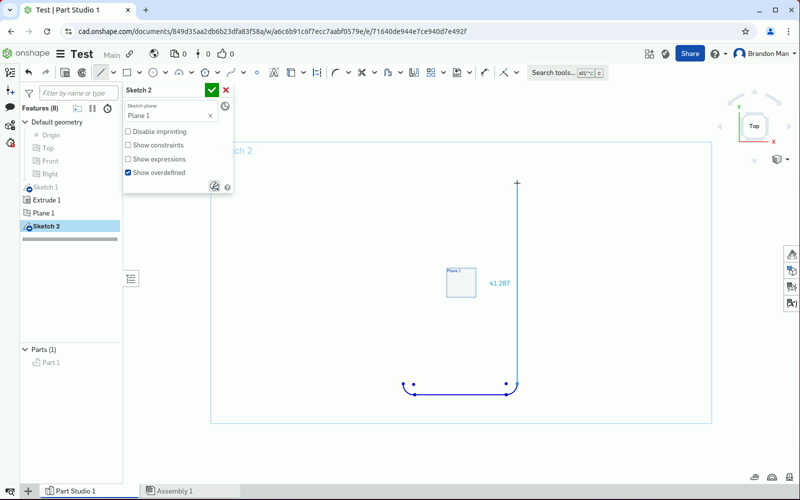
key_up(shift)
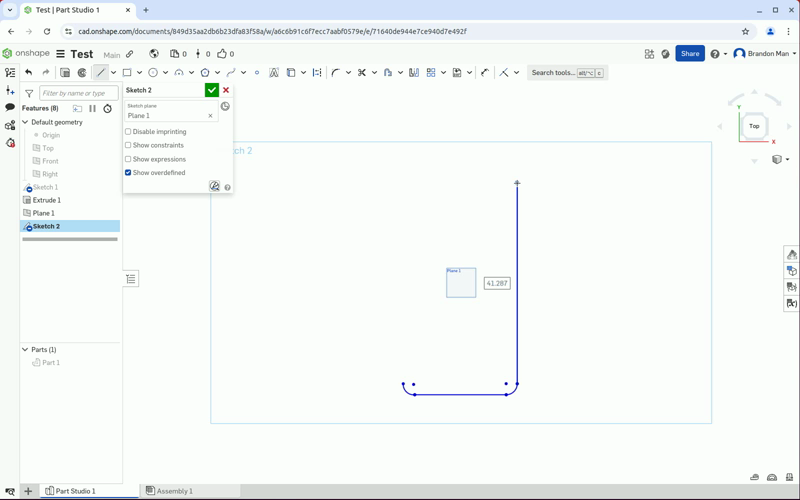
key(esc)
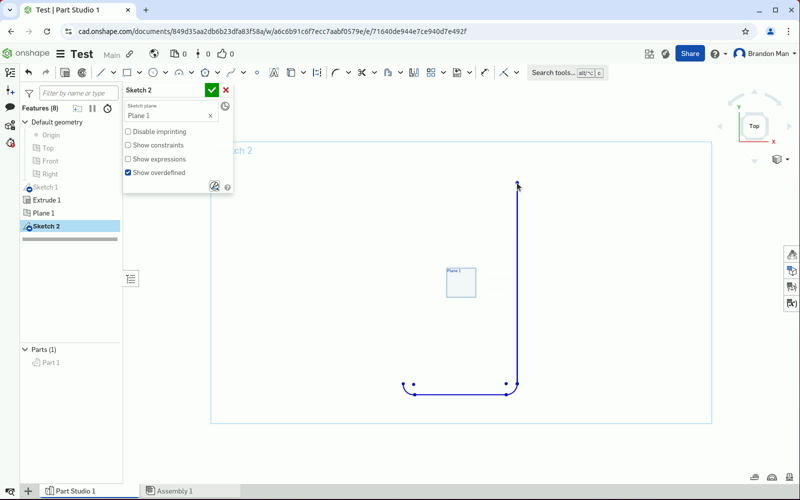
key(a)
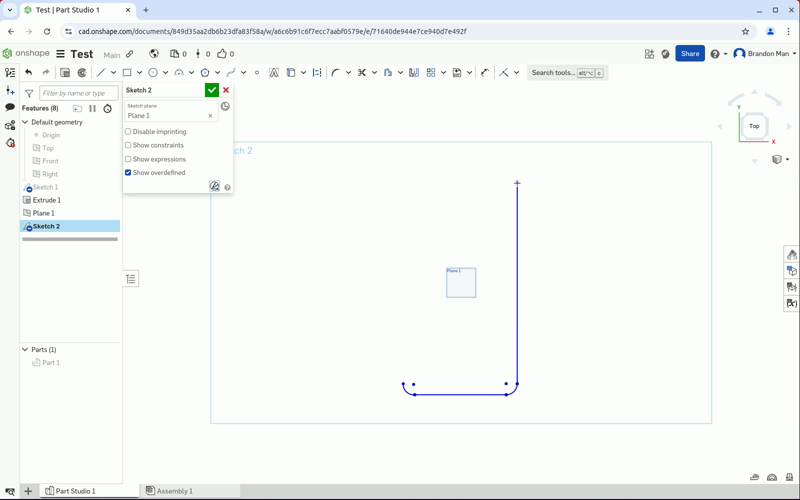
mouse_move(517, 182)
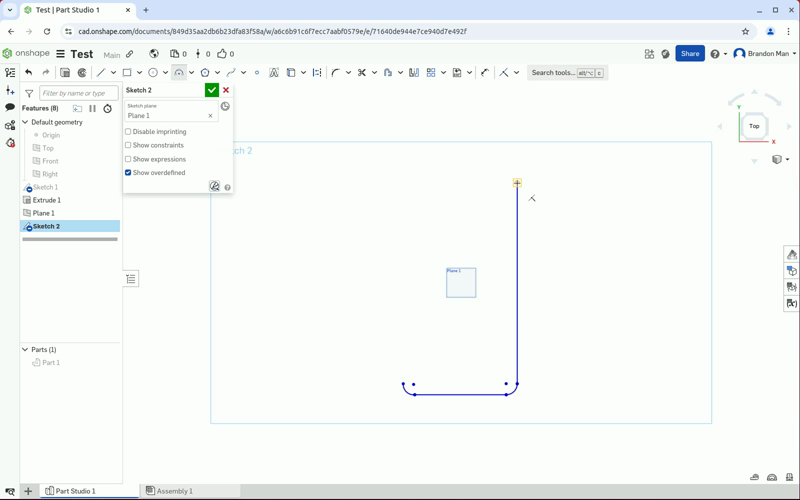
click(517, 182)
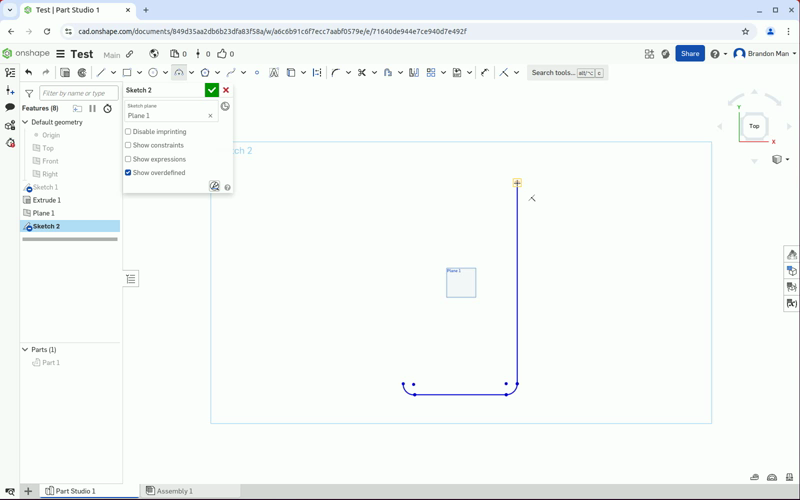
key_down(shift)
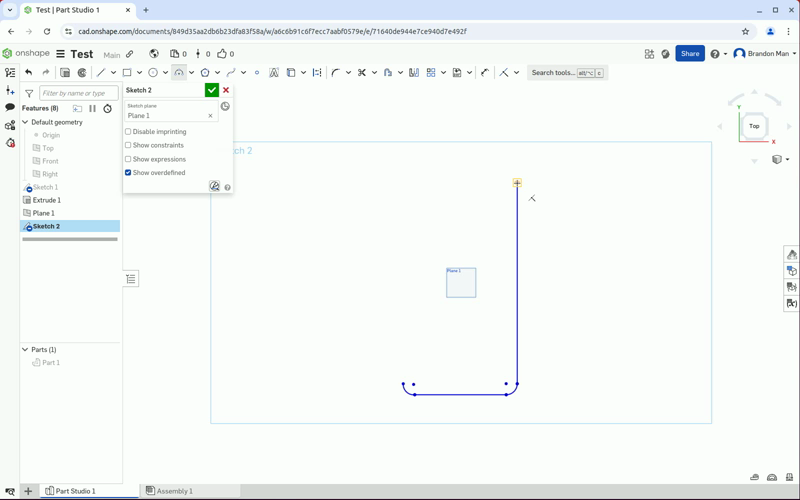
mouse_move(506, 171)
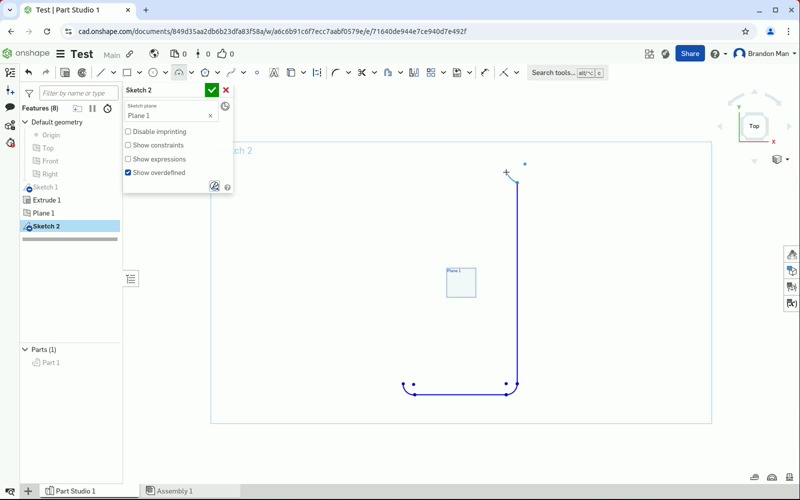
click(506, 171)
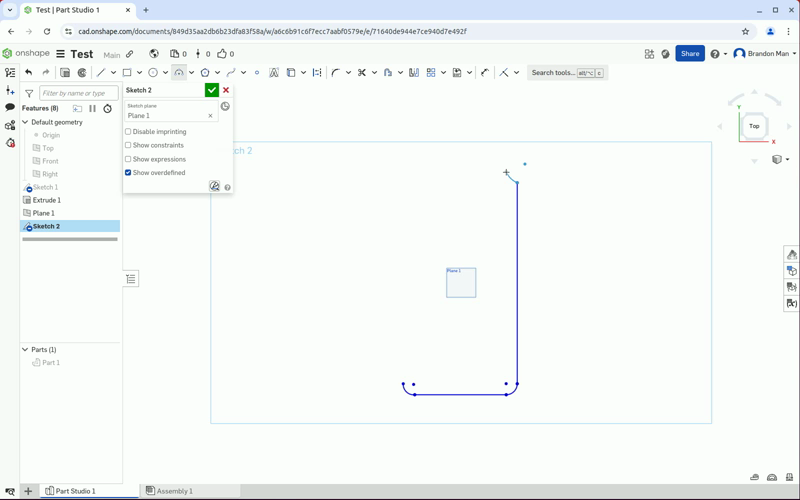
mouse_move(513, 174)
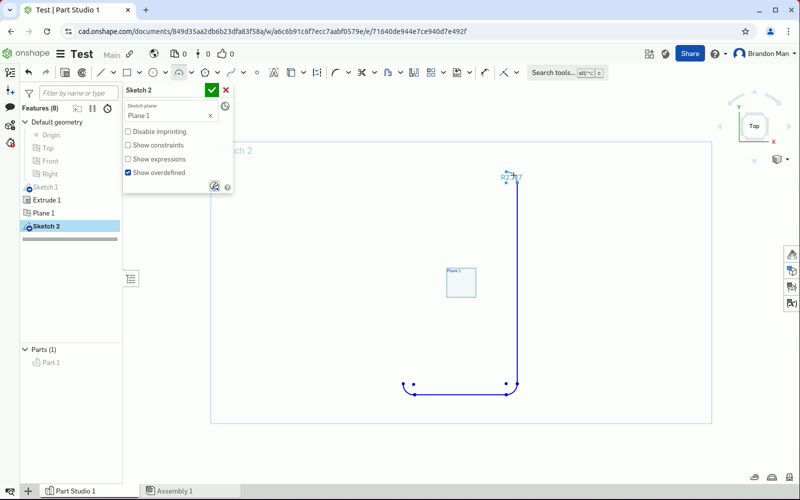
click(513, 174)
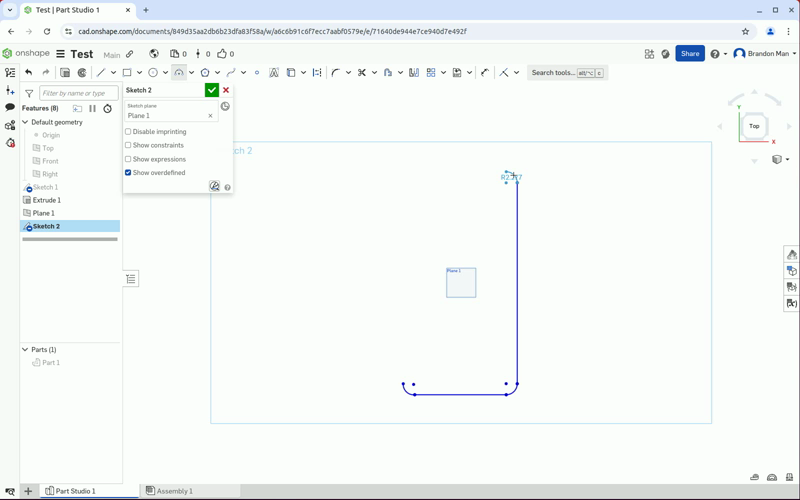
key_up(shift)
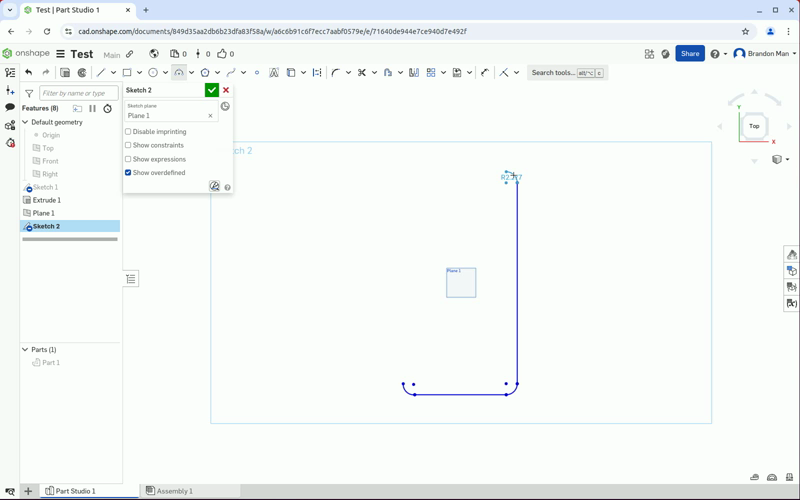
key(esc)
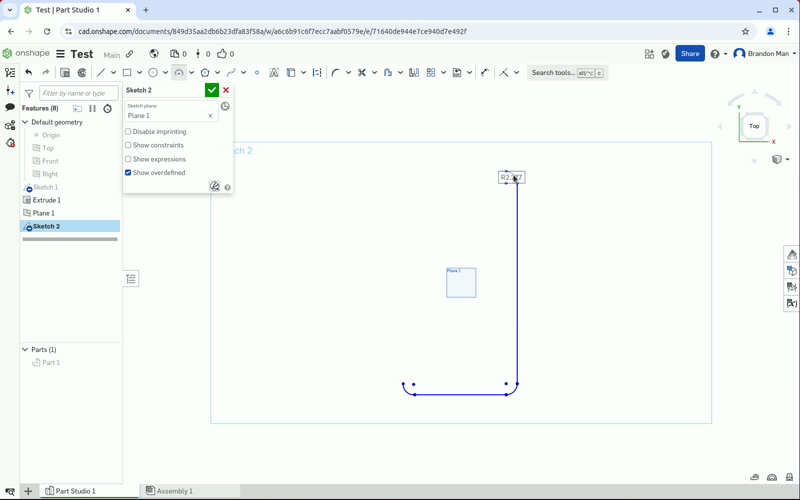
key(l)
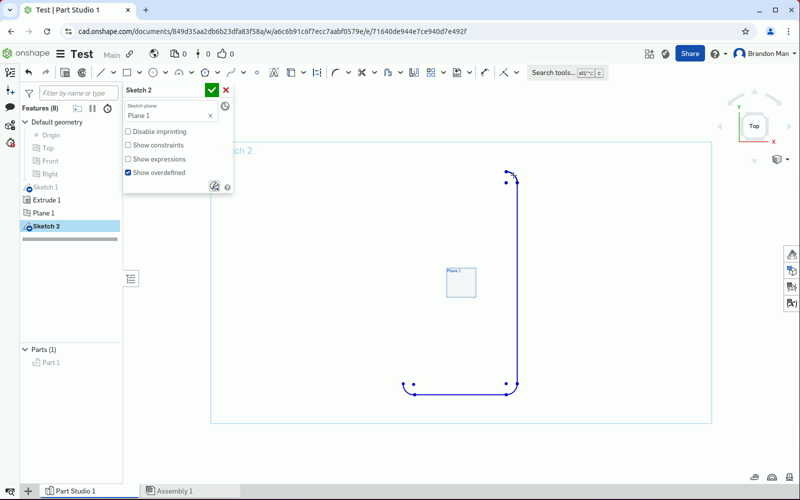
mouse_move(506, 171)
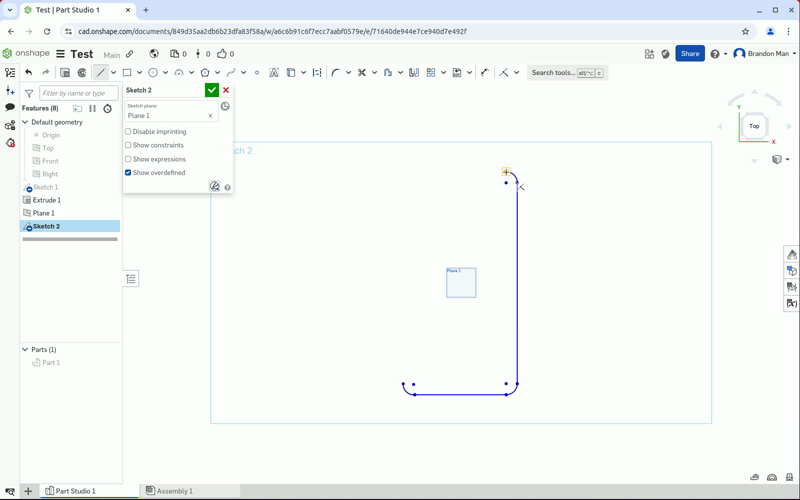
click(506, 171)
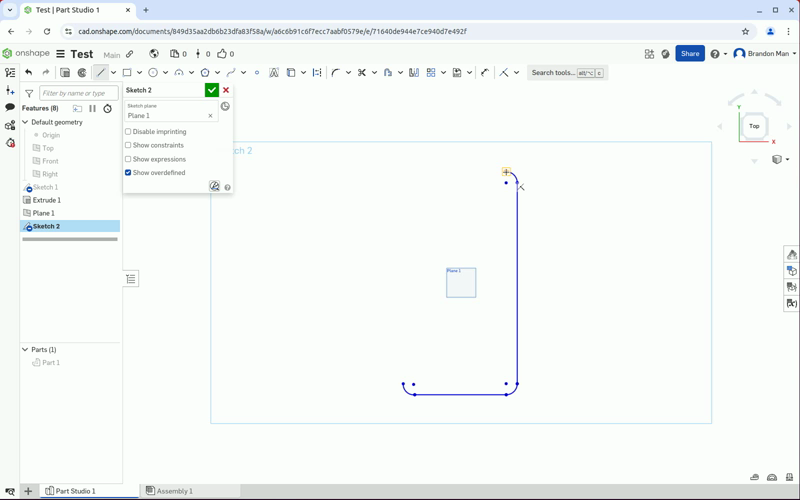
key_down(shift)
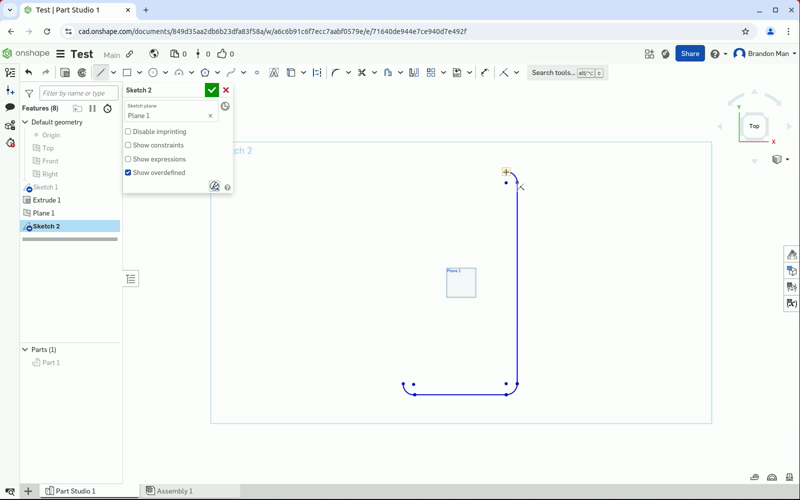
mouse_move(414, 171)
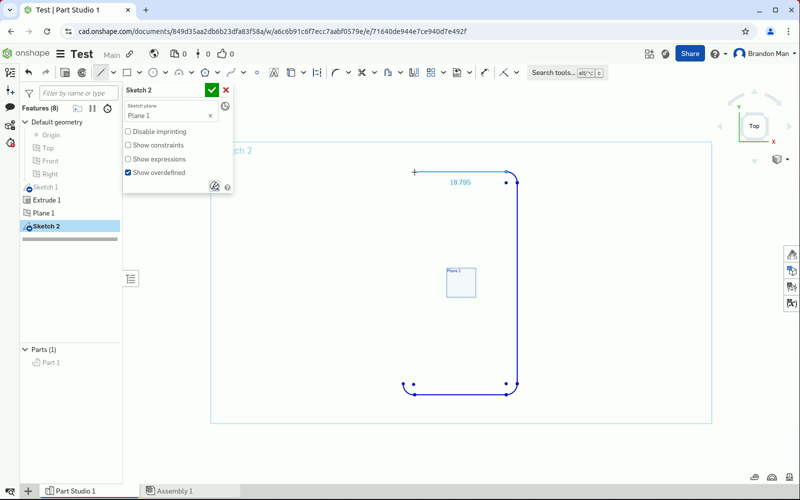
click(414, 171)
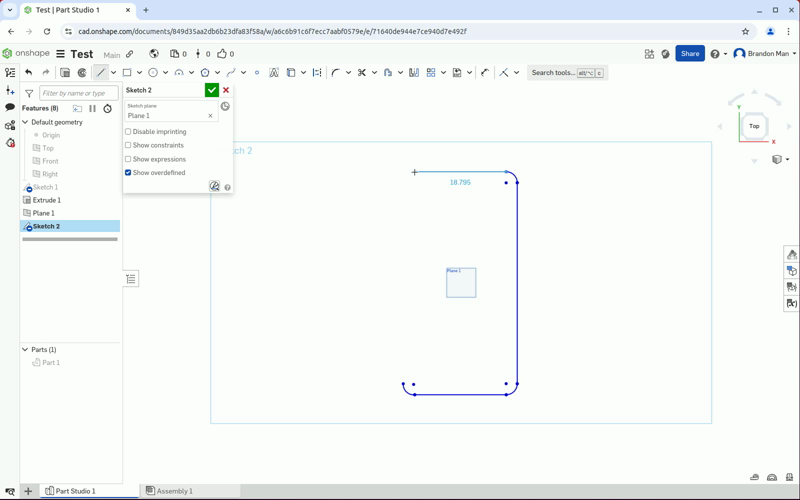
key_up(shift)
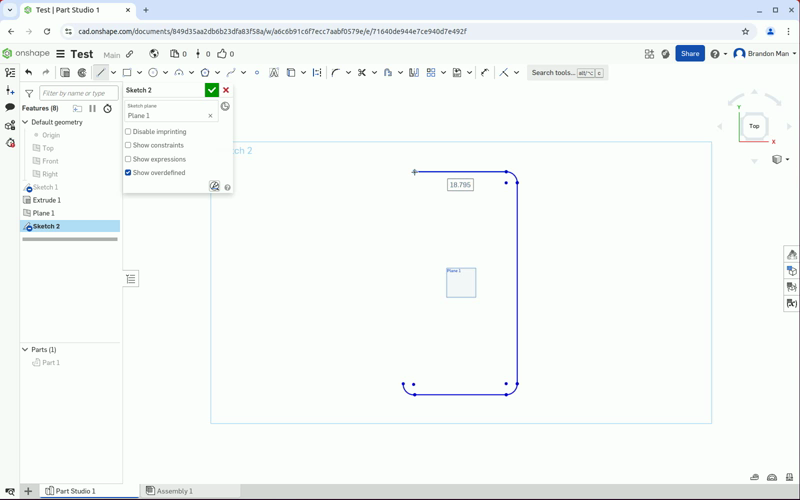
key(esc)
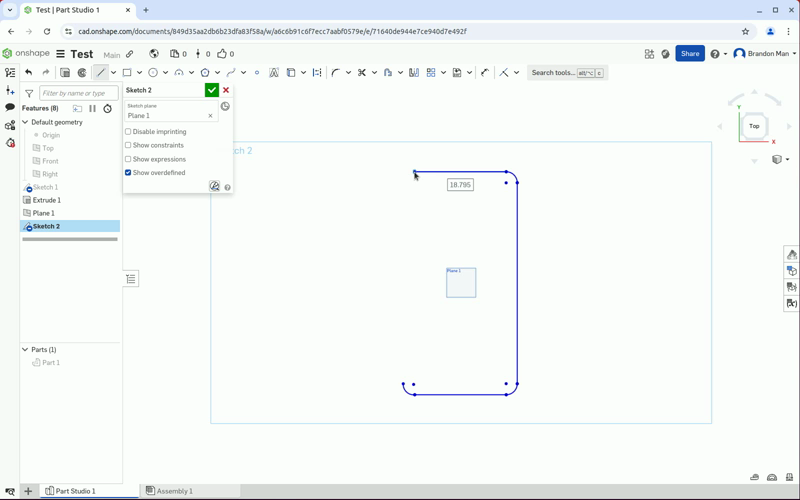
key(a)
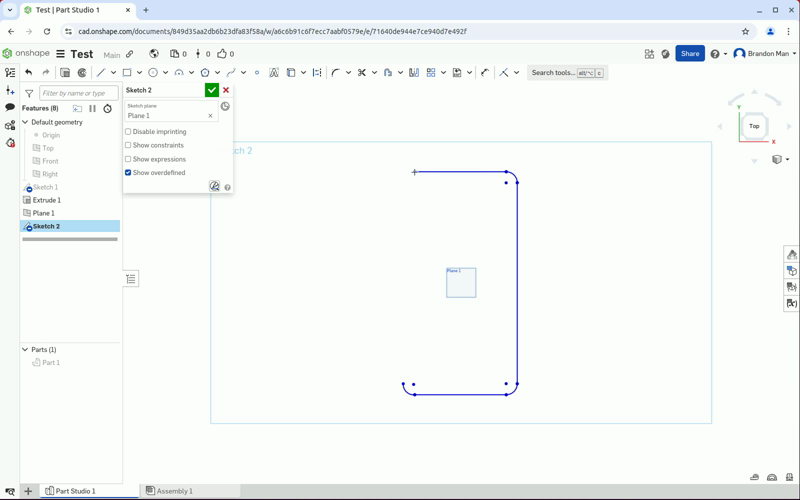
mouse_move(414, 171)
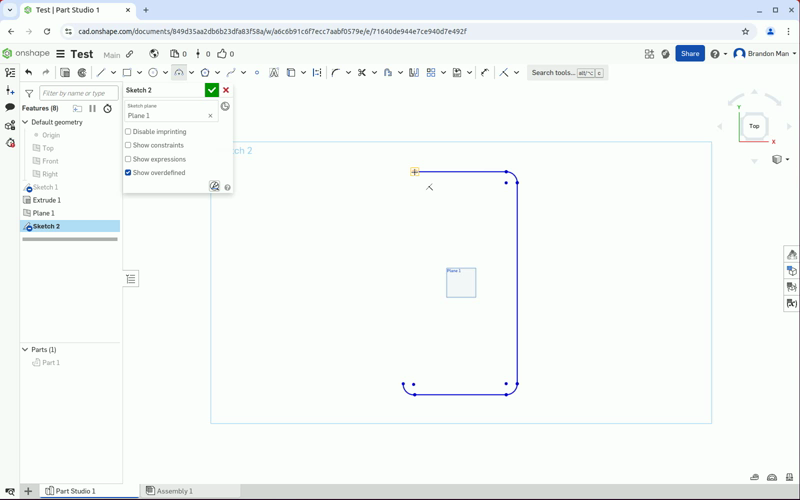
click(414, 171)
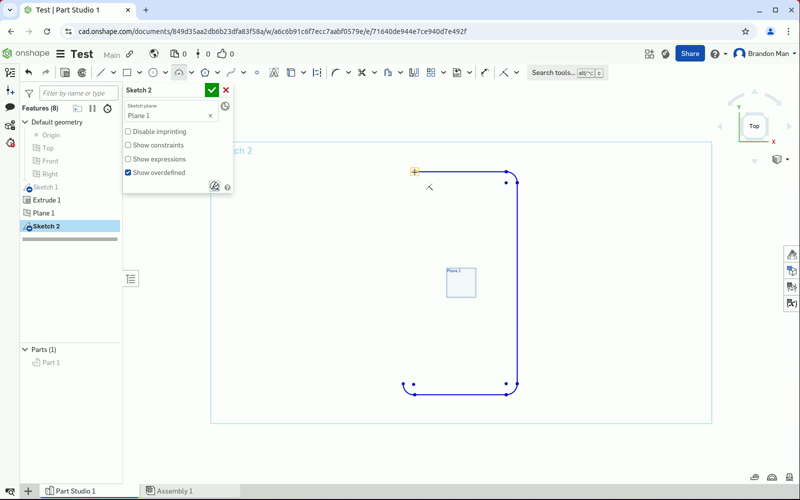
key_down(shift)
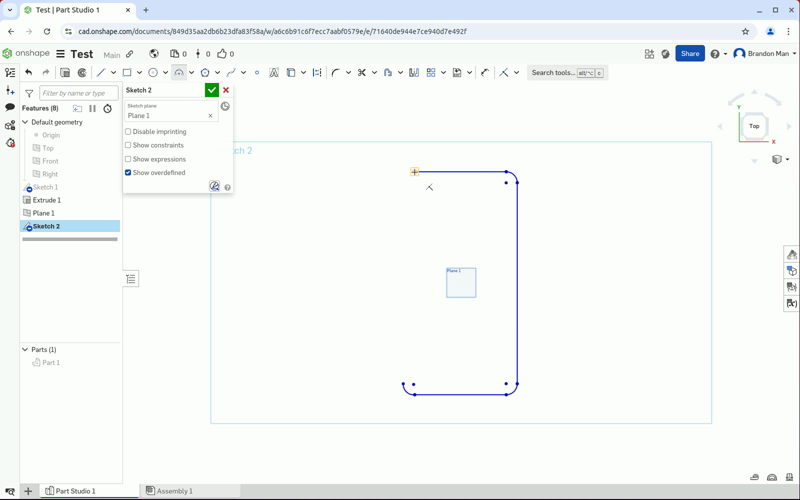
mouse_move(403, 182)
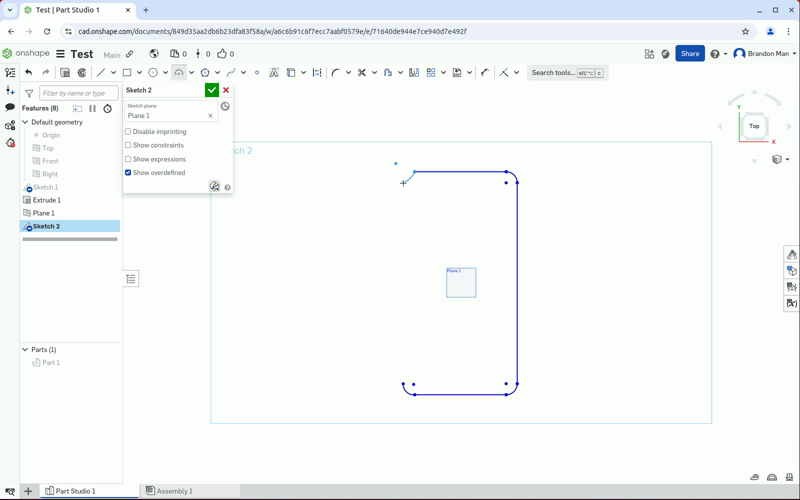
click(403, 182)
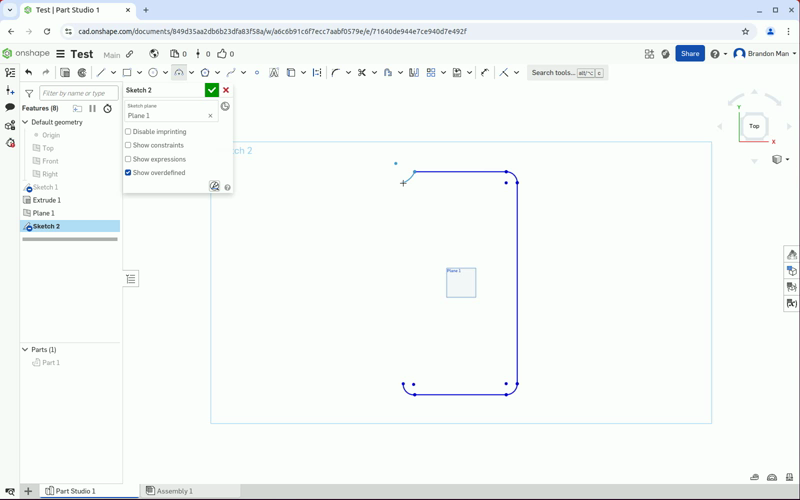
mouse_move(406, 174)
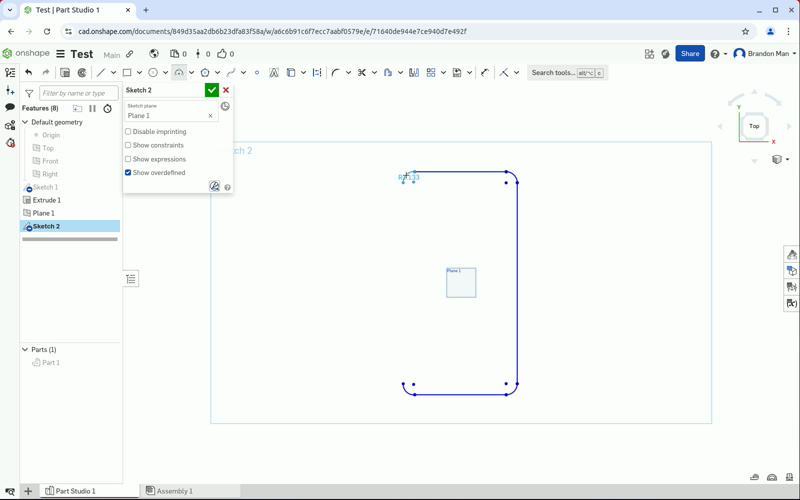
click(406, 174)
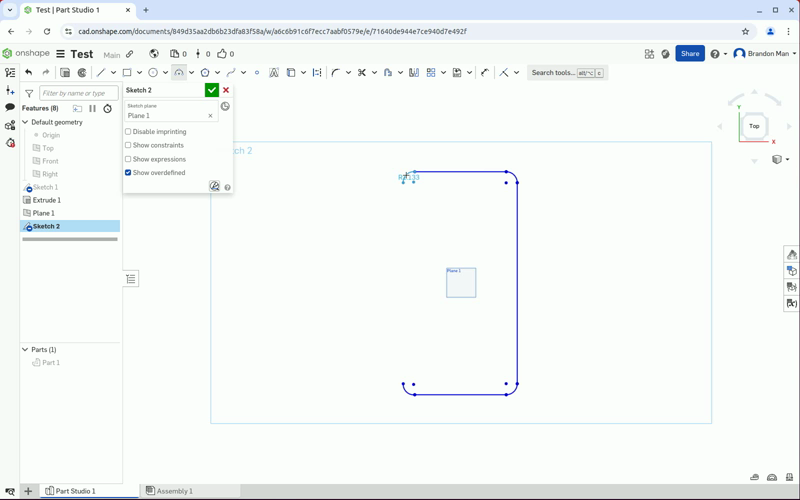
key_up(shift)
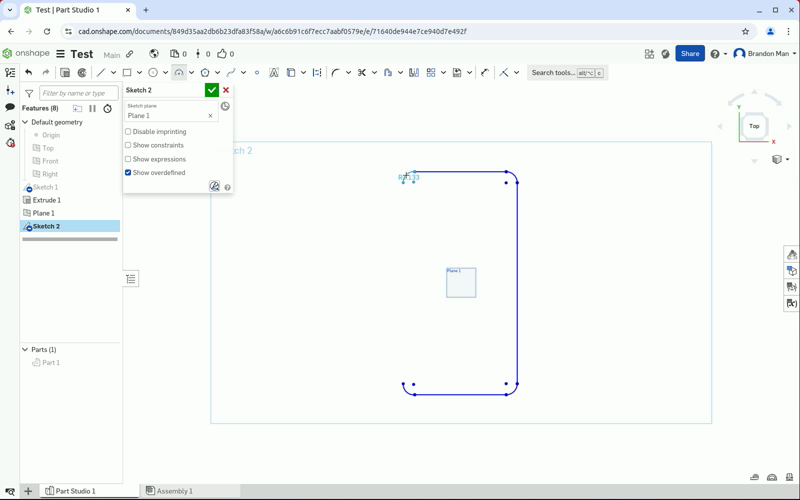
key(esc)
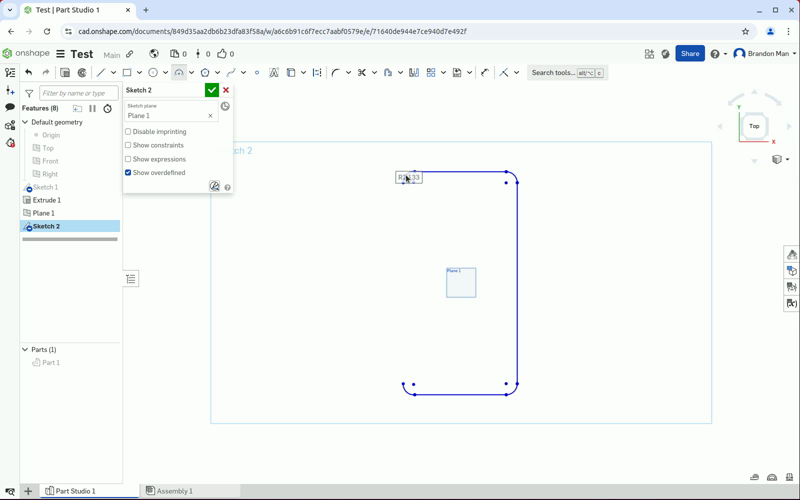
key(l)
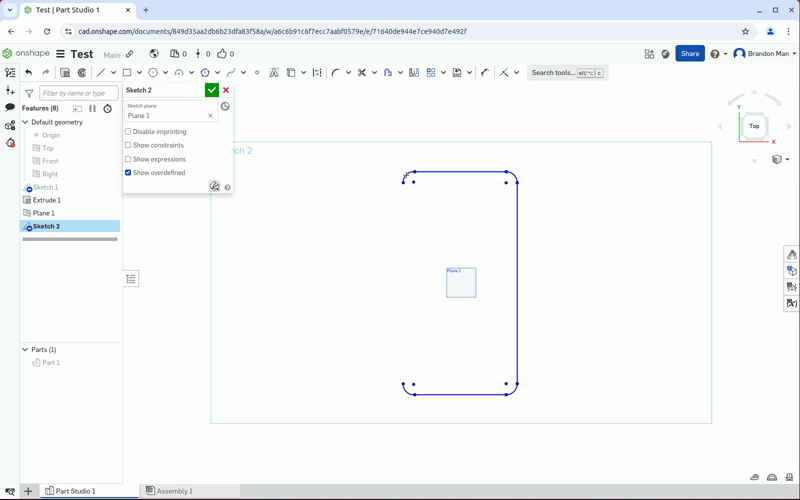
mouse_move(403, 182)
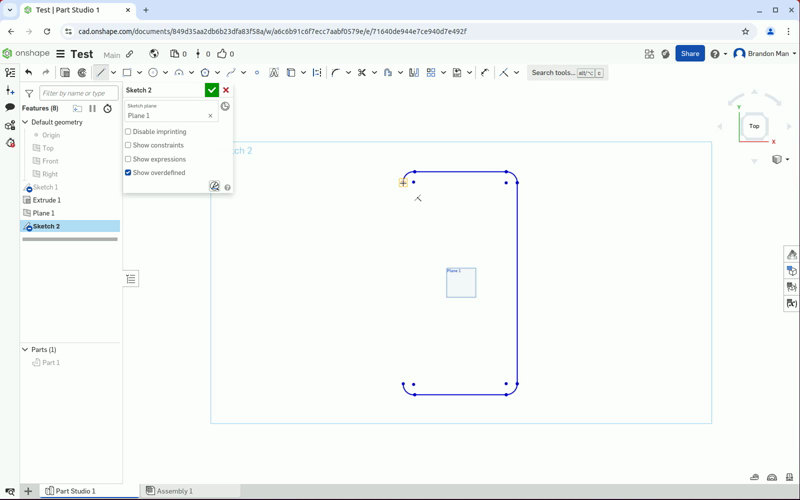
click(403, 182)
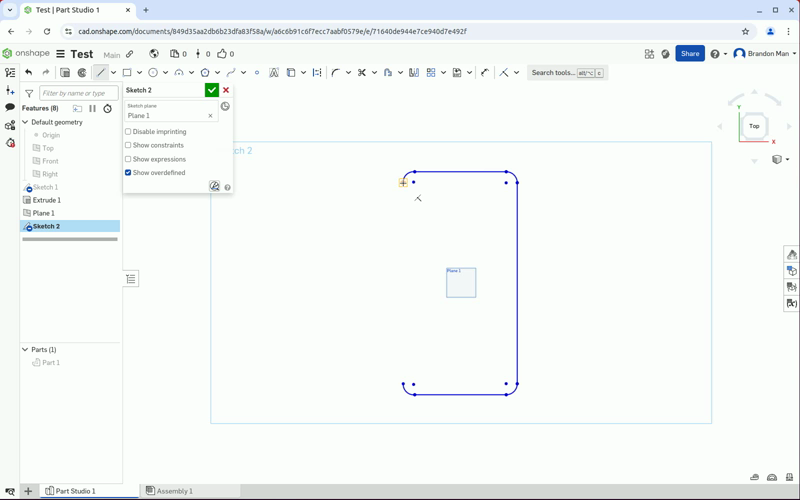
key_down(shift)
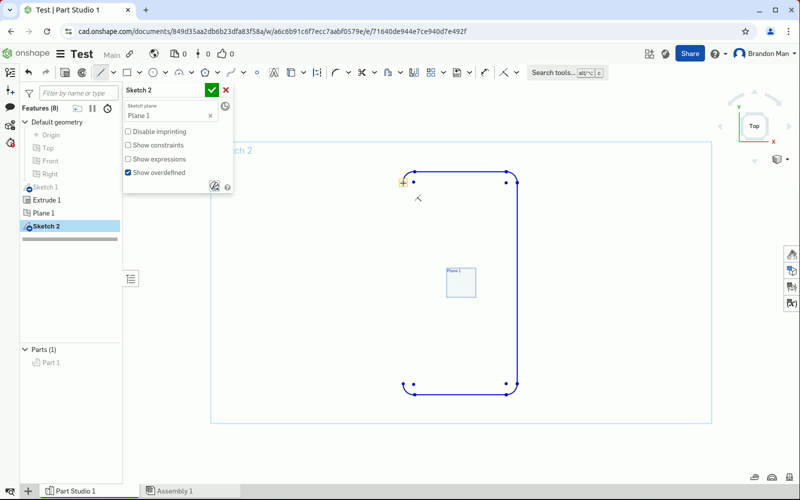
mouse_move(403, 383)
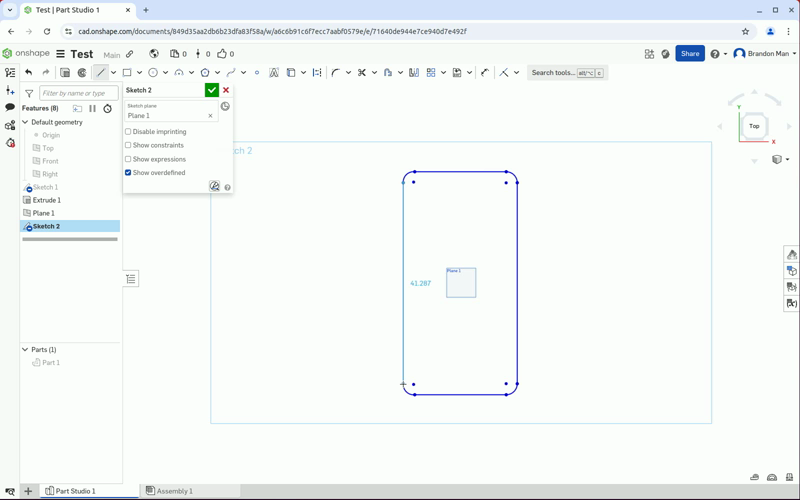
key_up(shift)
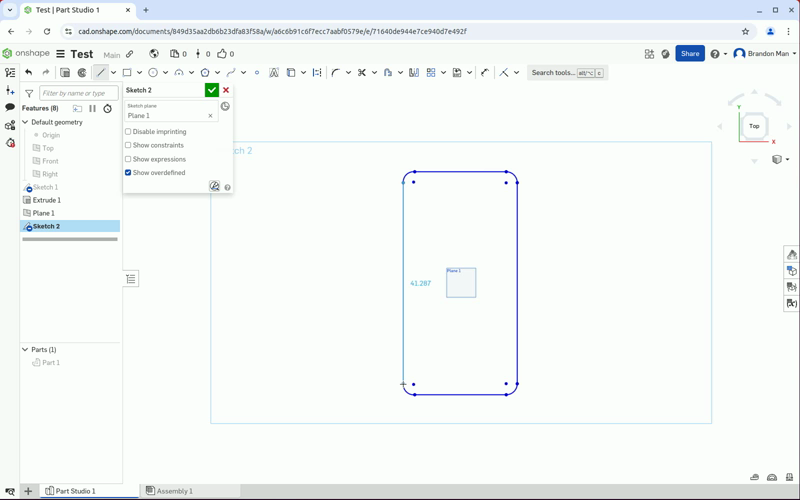
click(403, 383)
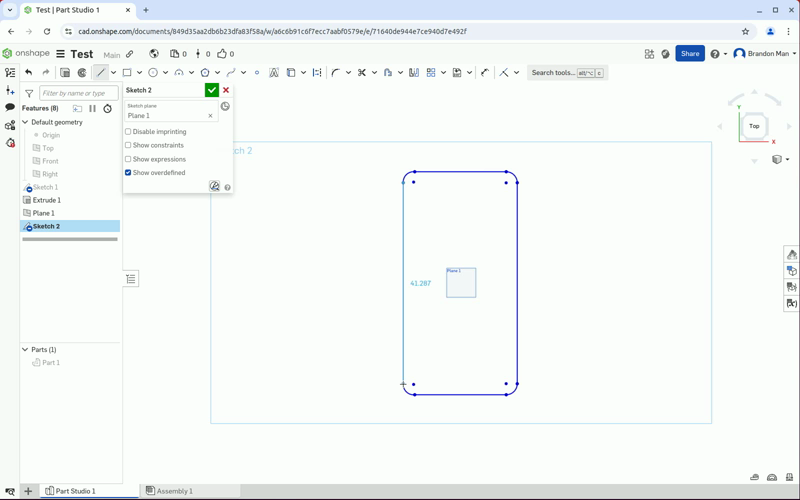
key(esc)
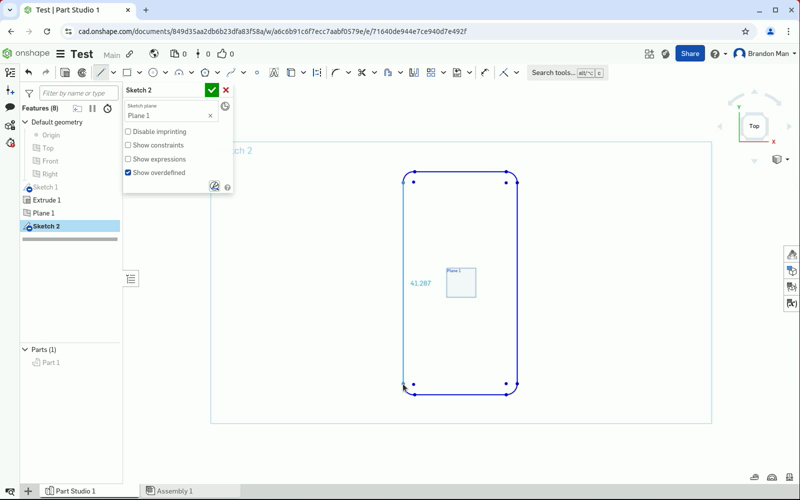
key(a)
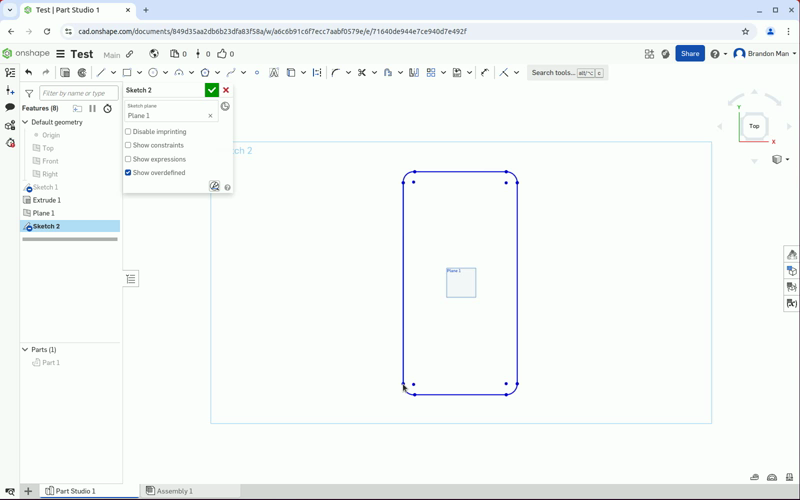
key_down(shift)
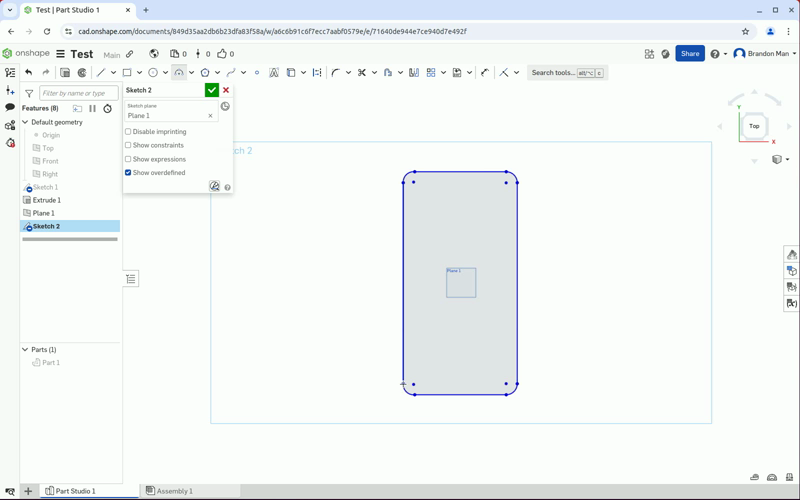
mouse_move(412, 383)
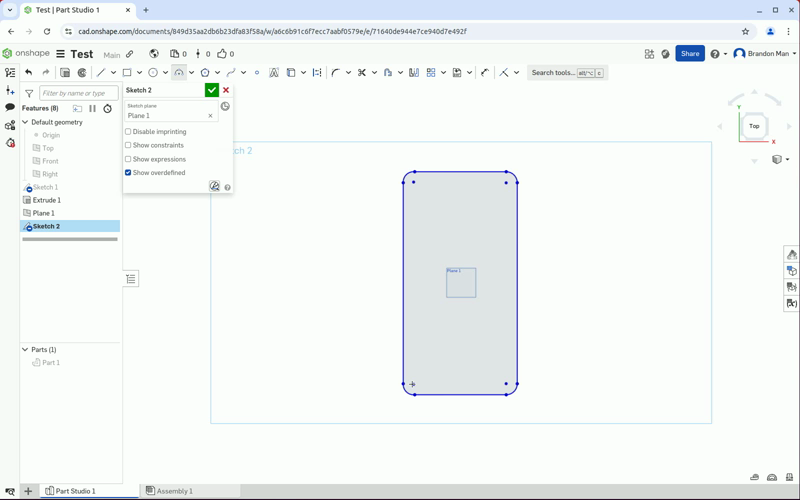
scroll(6)
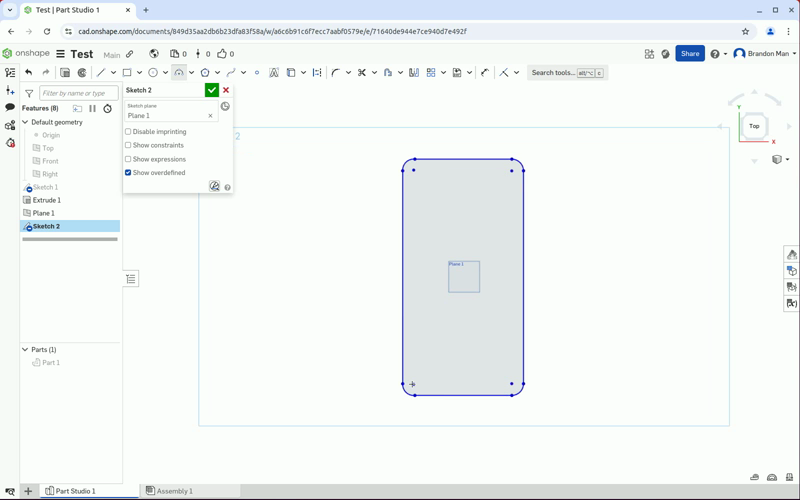
scroll(6)
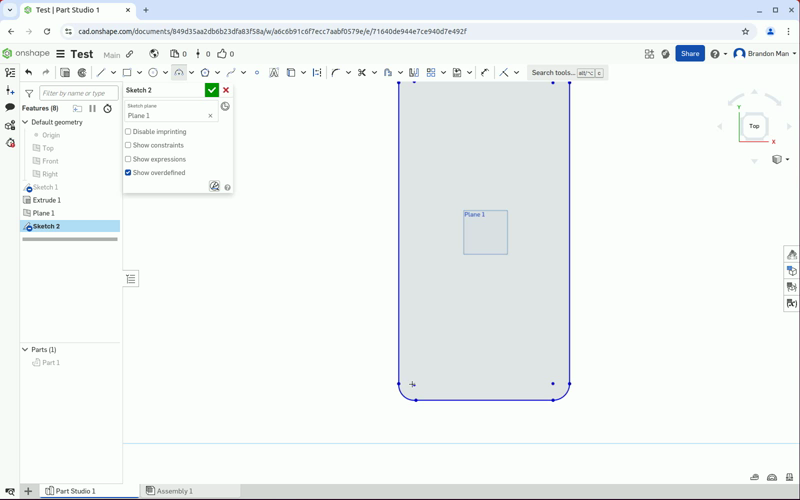
scroll(6)
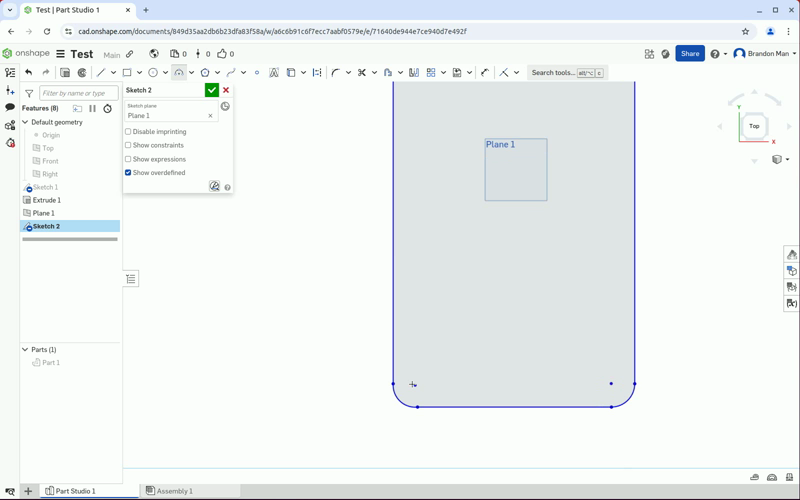
scroll(6)
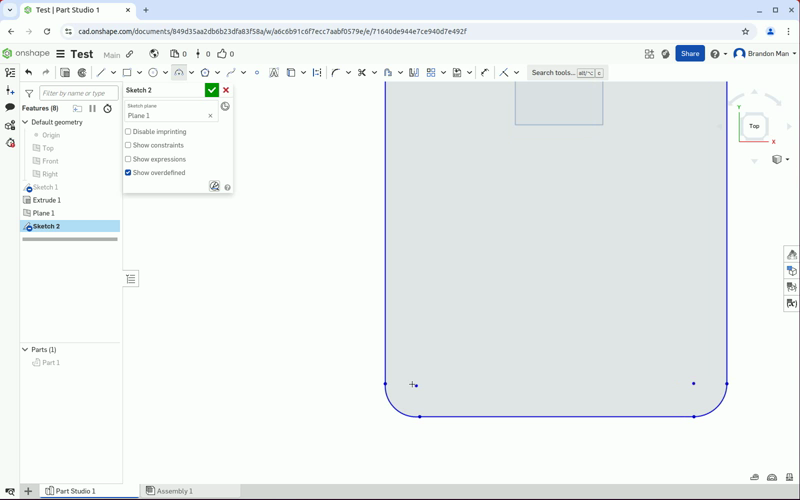
scroll(6)
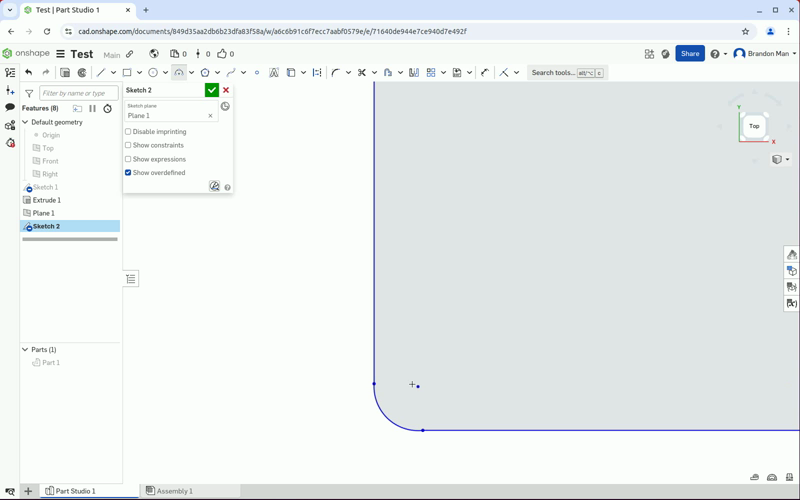
scroll(6)
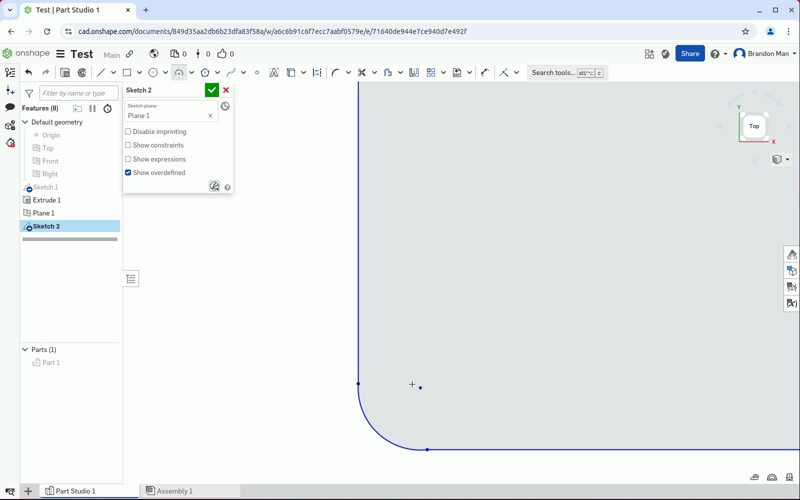
scroll(6)
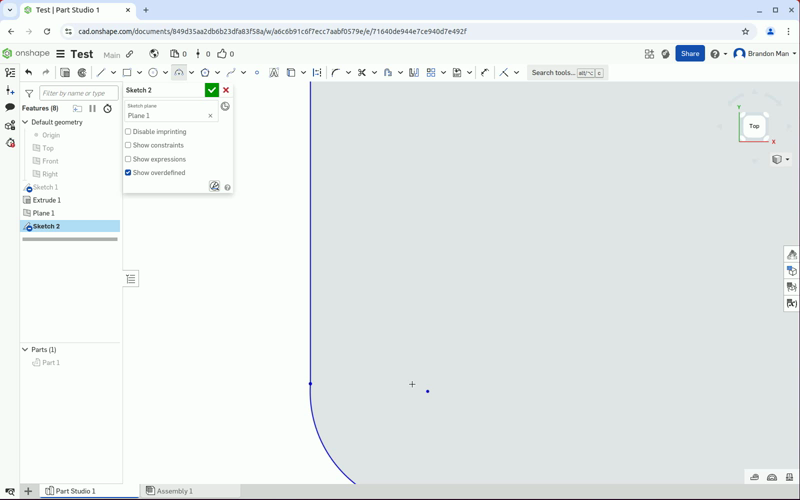
click(412, 383)
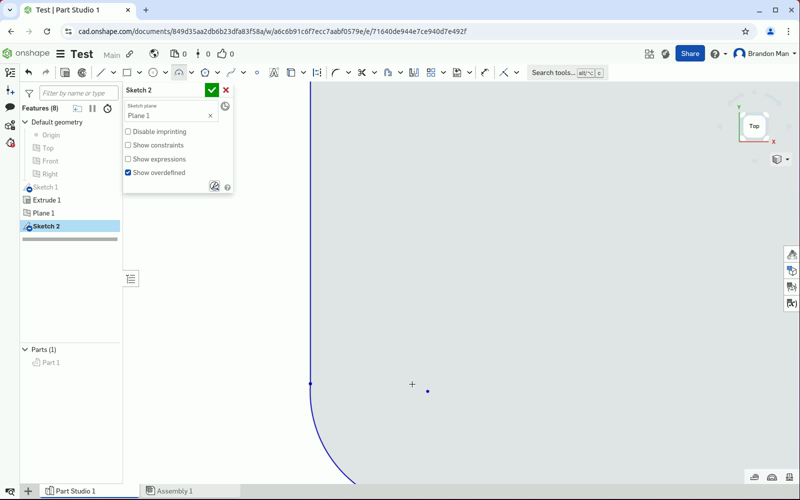
scroll(-6)
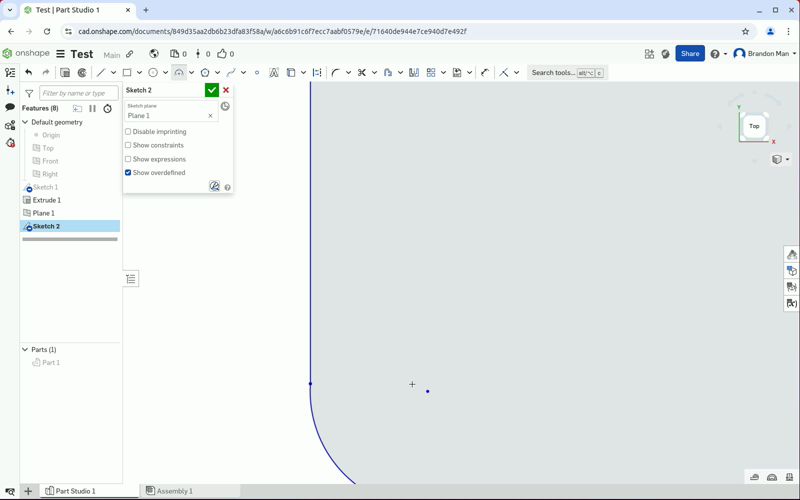
scroll(-6)
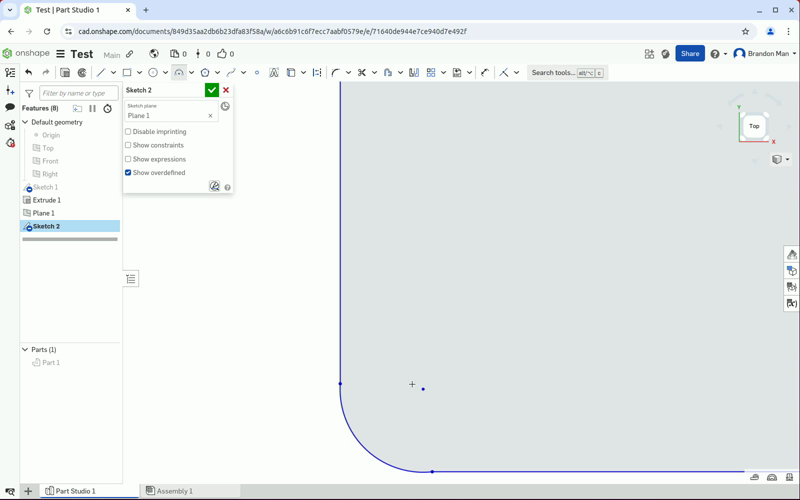
scroll(-6)
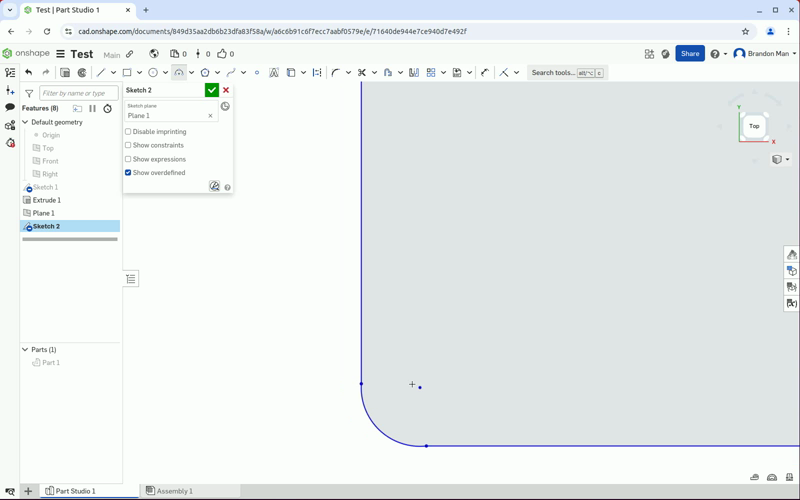
scroll(-6)
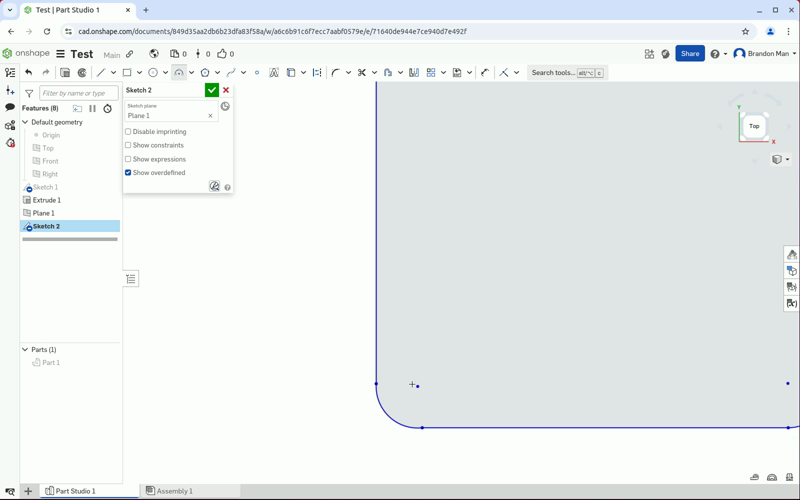
scroll(-6)
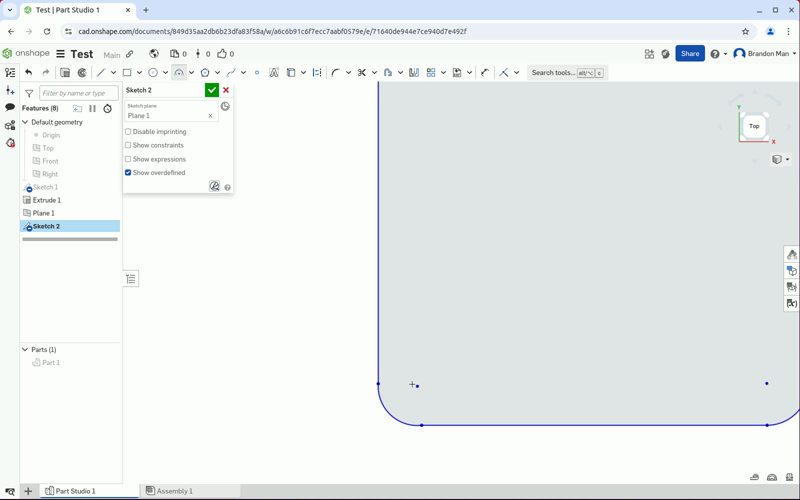
scroll(-6)
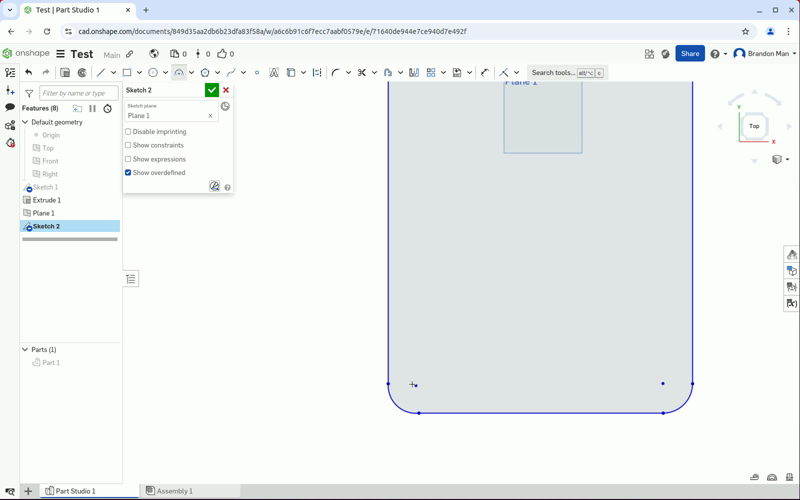
scroll(-6)
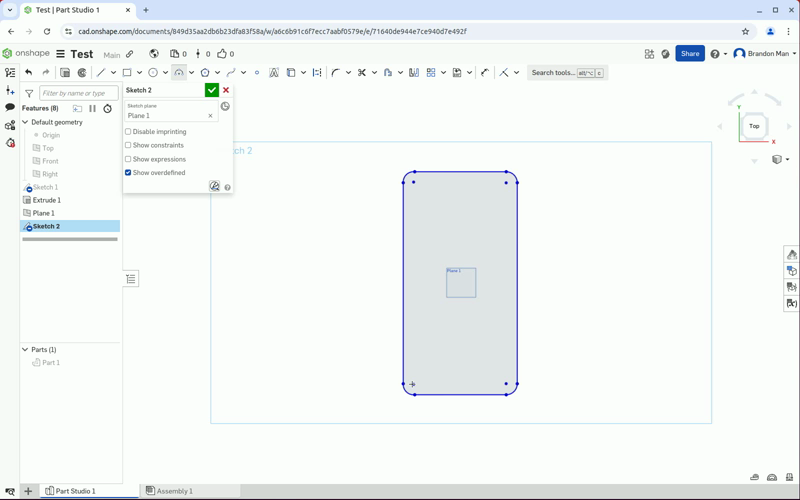
key_up(shift)
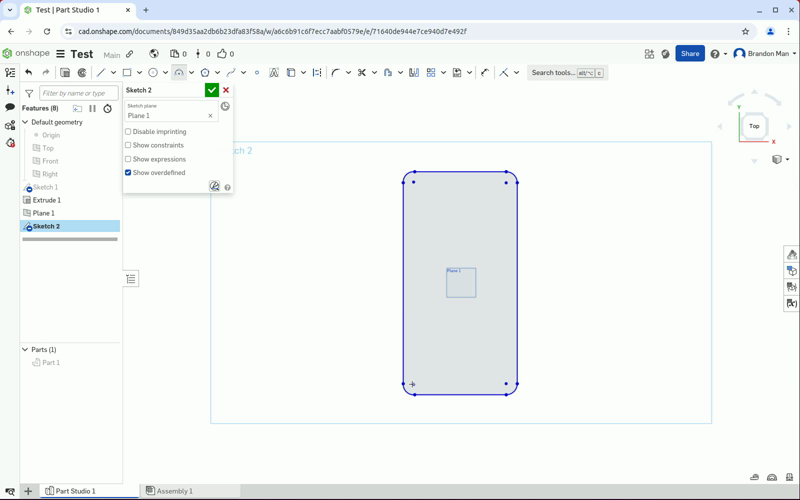
key_down(shift)
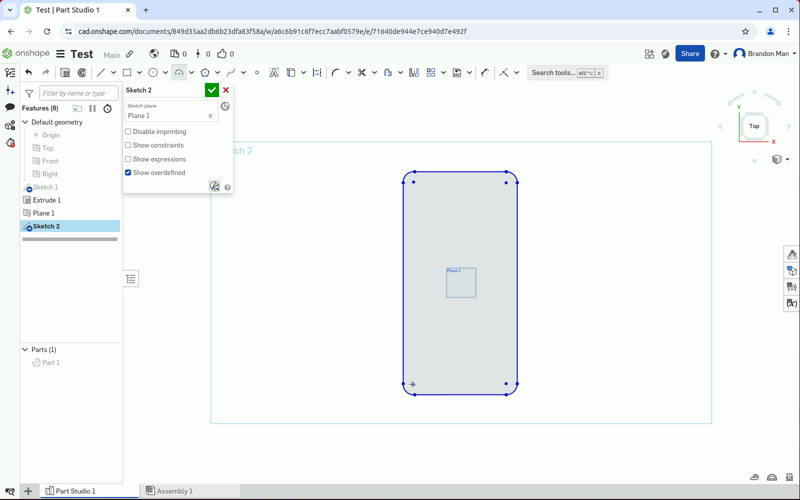
mouse_move(414, 385)
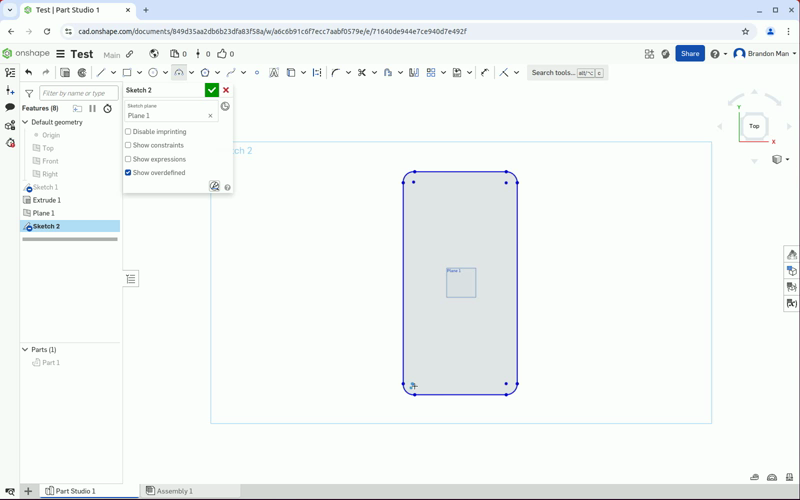
scroll(6)
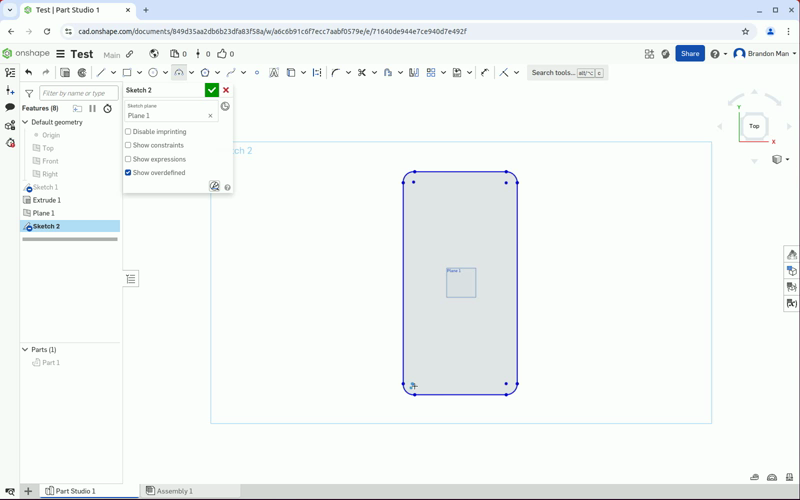
scroll(6)
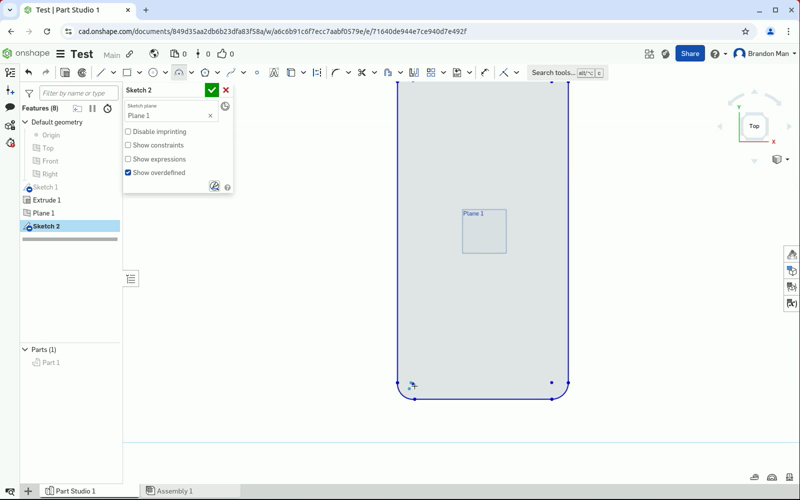
scroll(6)
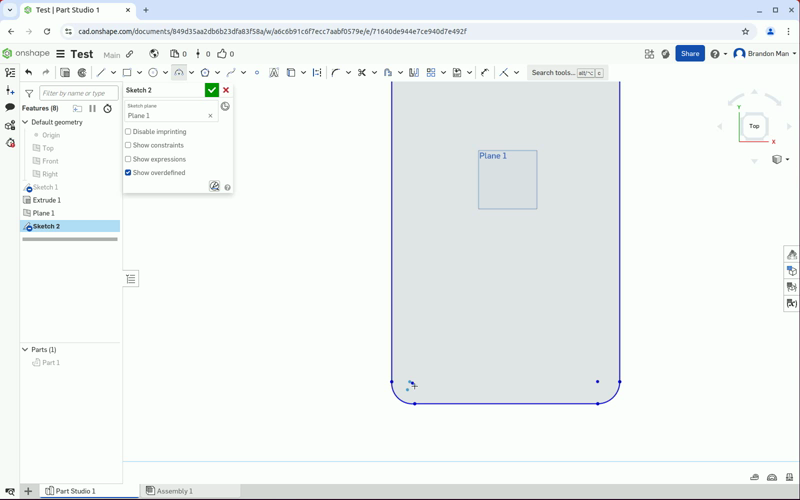
scroll(6)
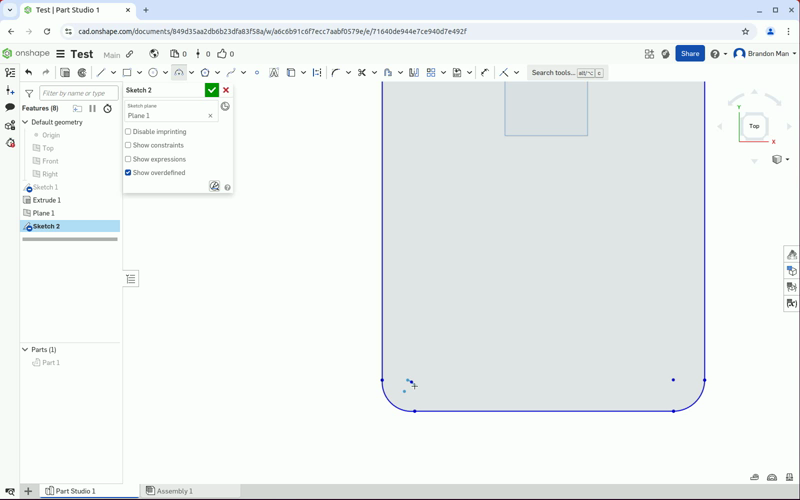
scroll(6)
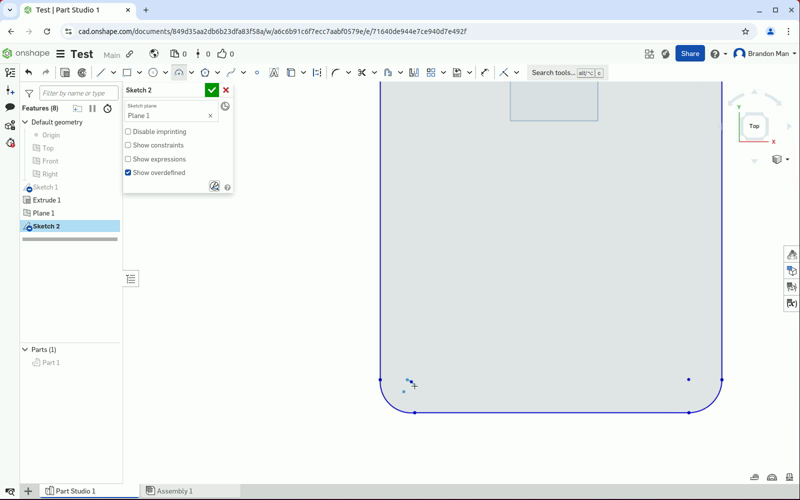
scroll(6)
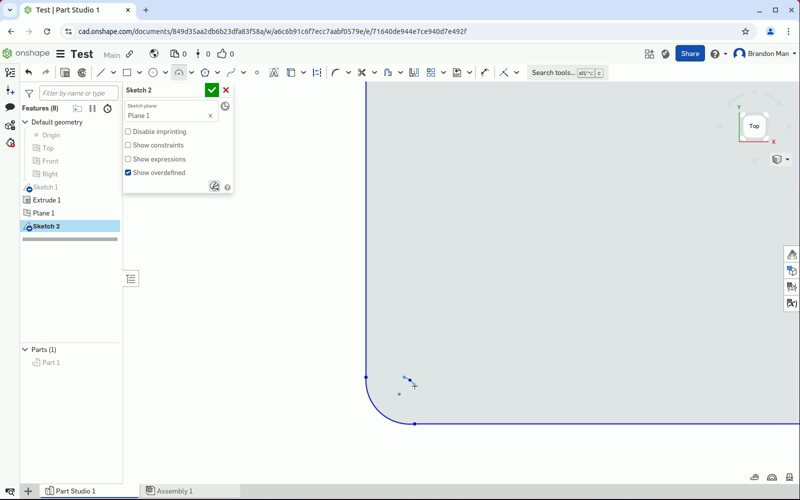
scroll(6)
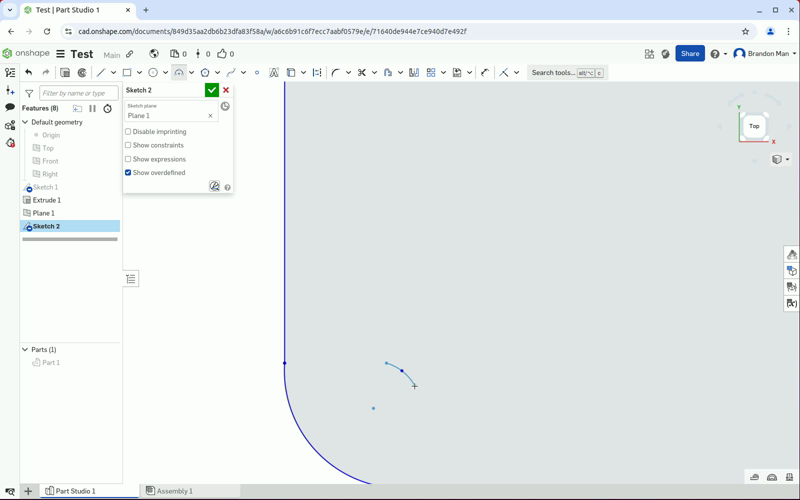
click(414, 385)
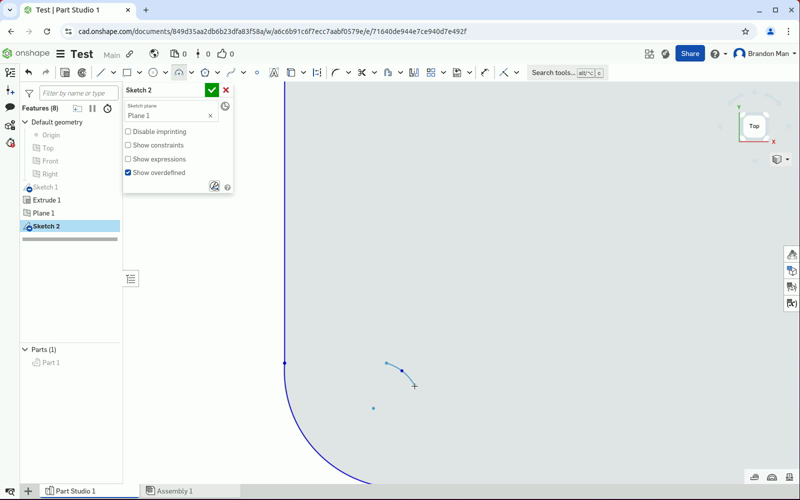
scroll(-6)
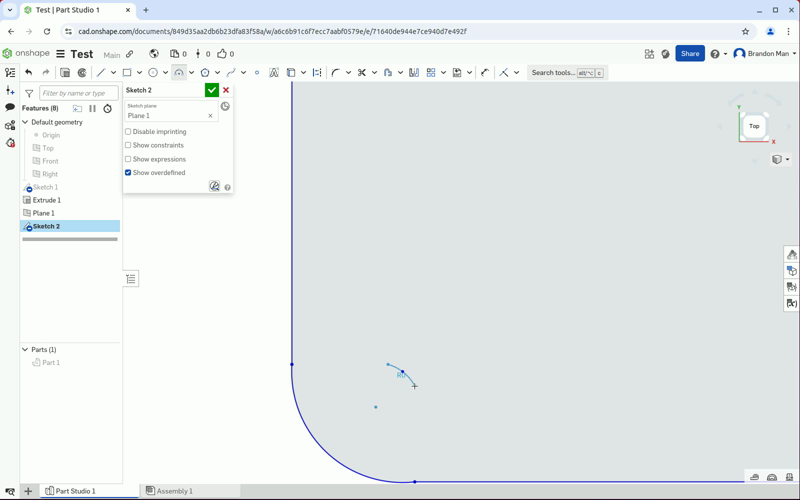
scroll(-6)
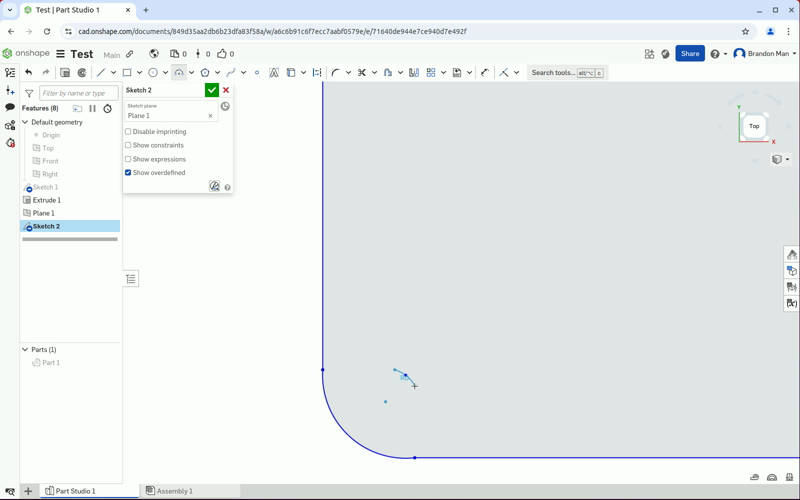
scroll(-6)
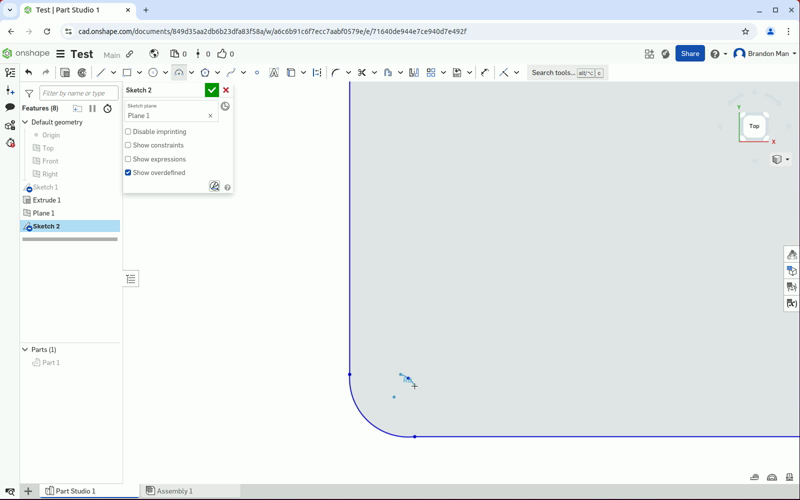
scroll(-6)
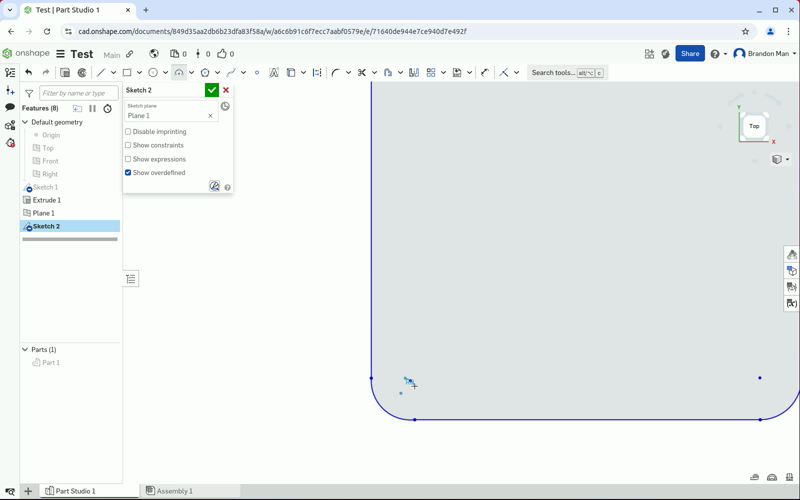
scroll(-6)
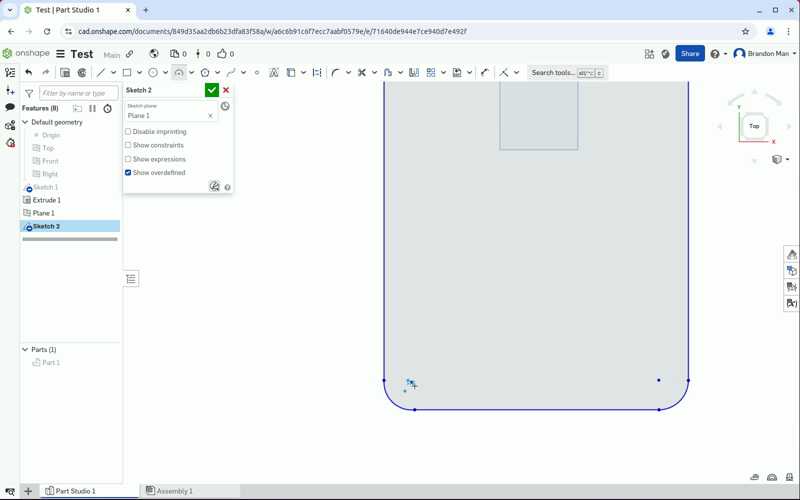
scroll(-6)
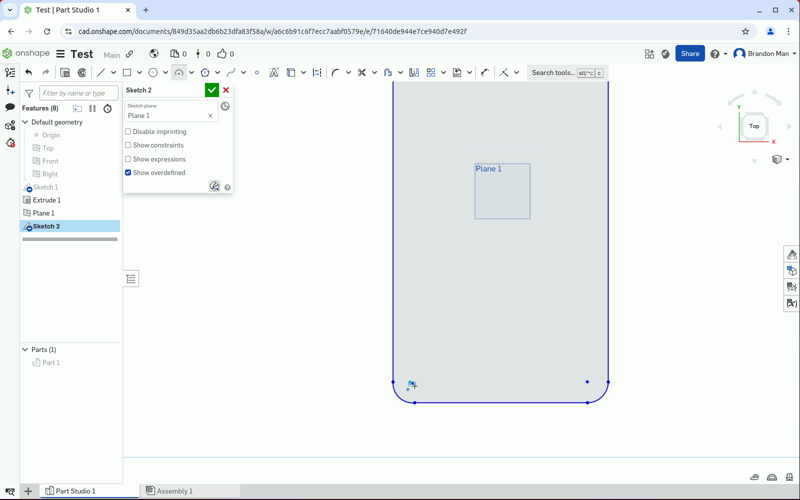
scroll(-6)
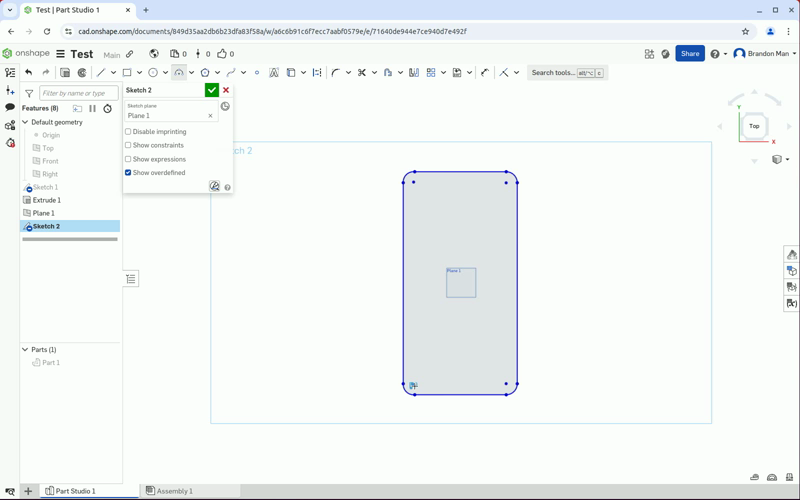
mouse_move(412, 385)
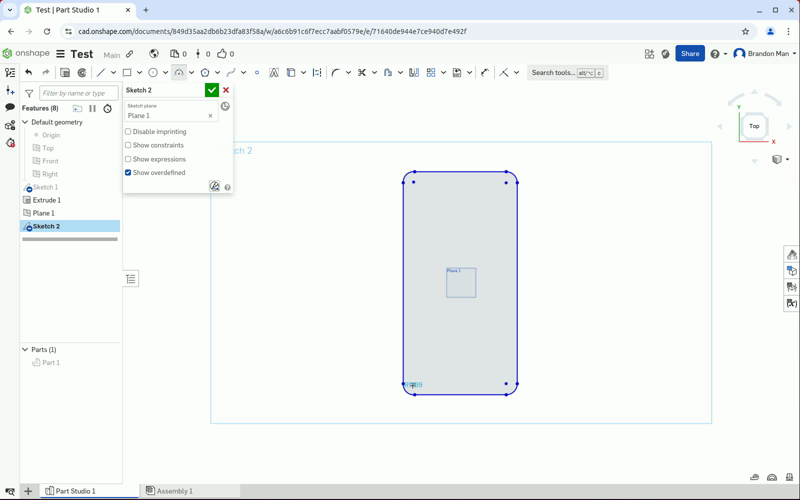
scroll(6)
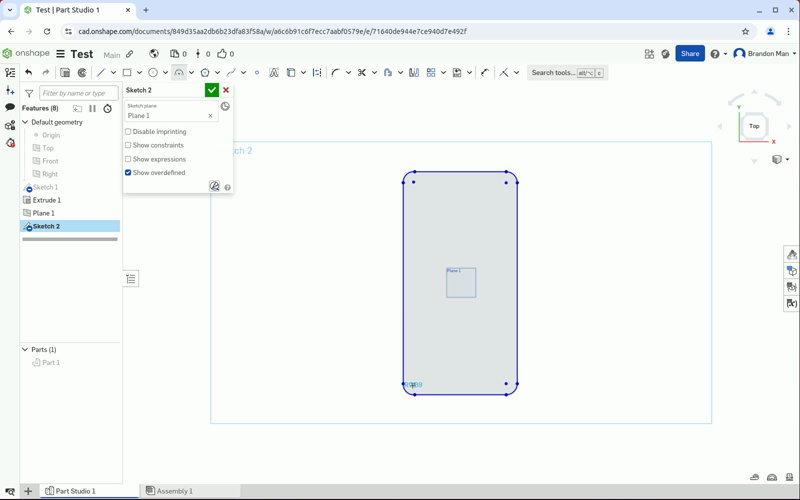
scroll(6)
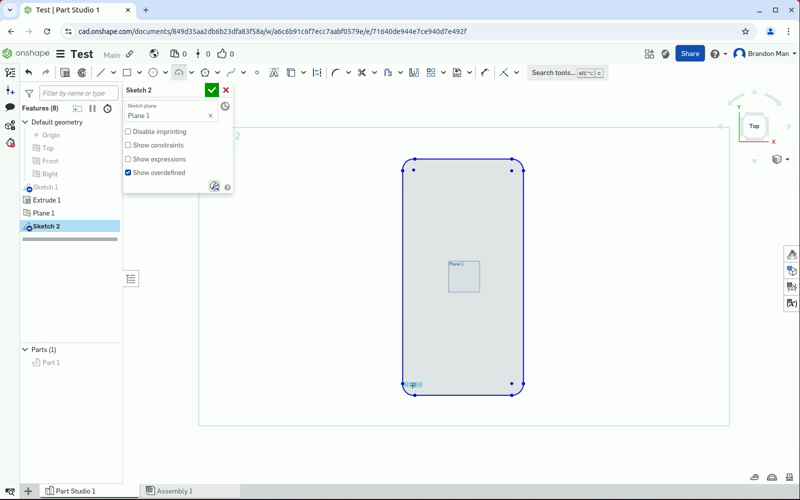
scroll(6)
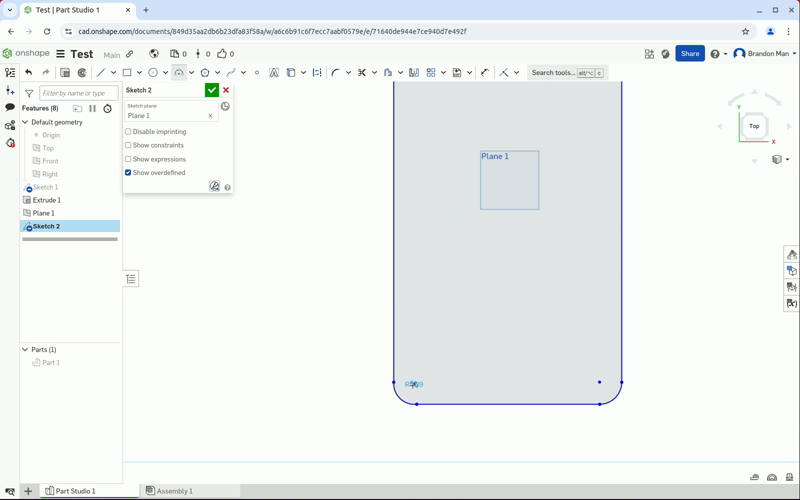
scroll(6)
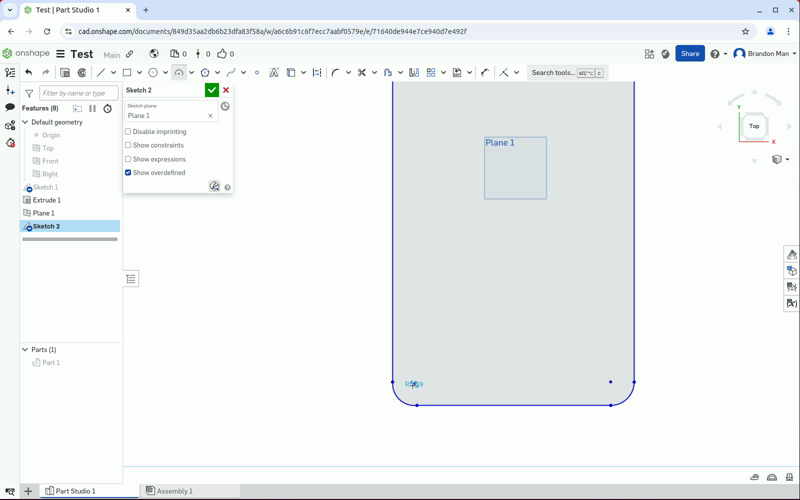
scroll(6)
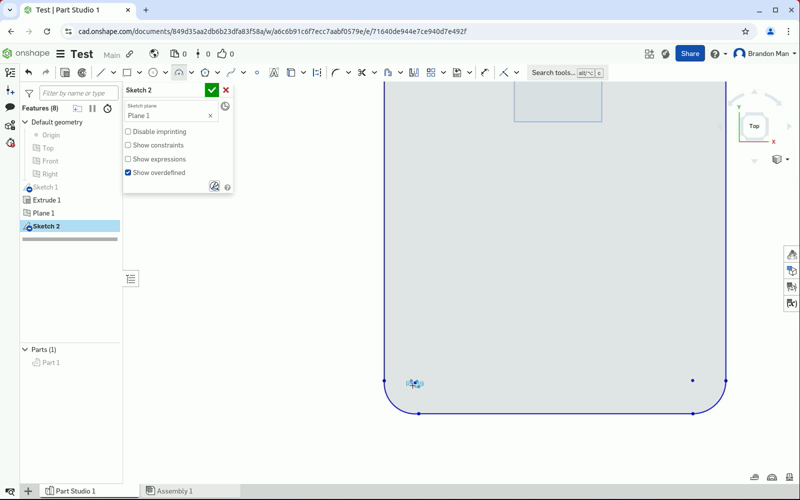
scroll(6)
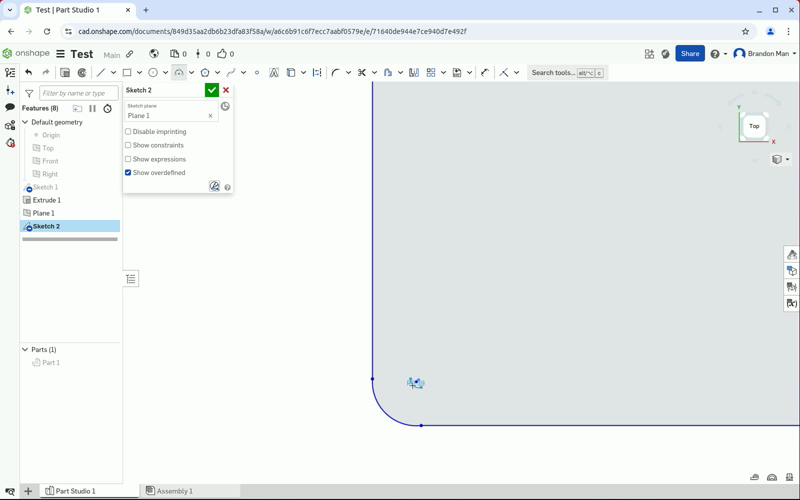
scroll(6)
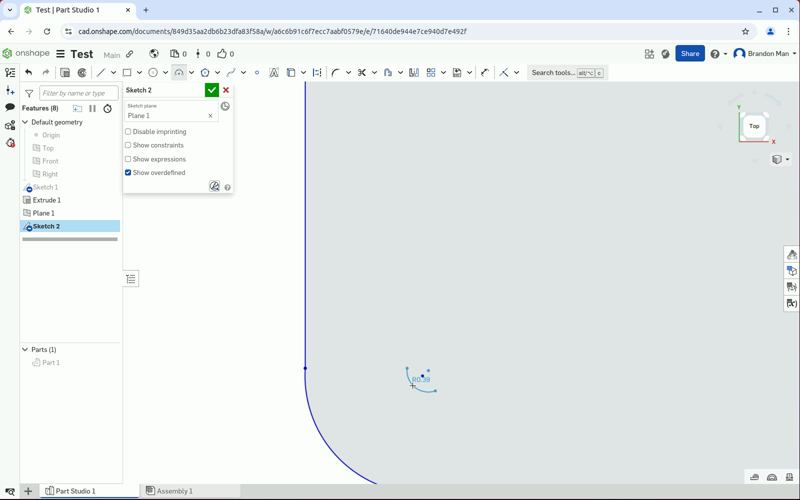
click(412, 385)
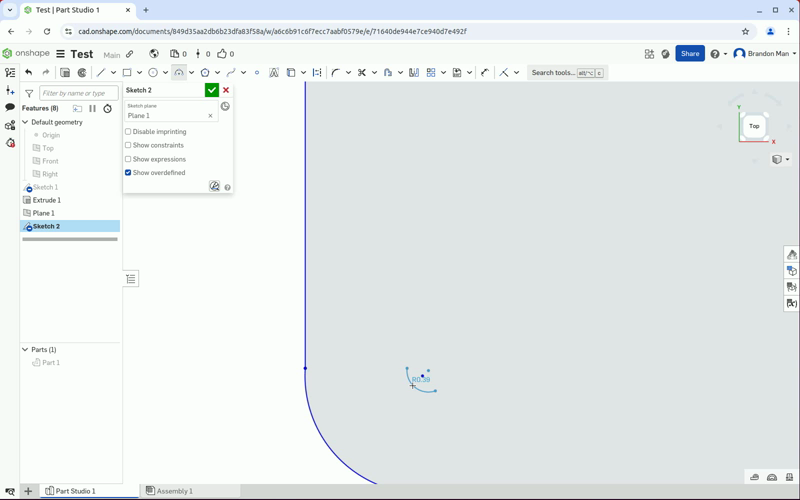
scroll(-6)
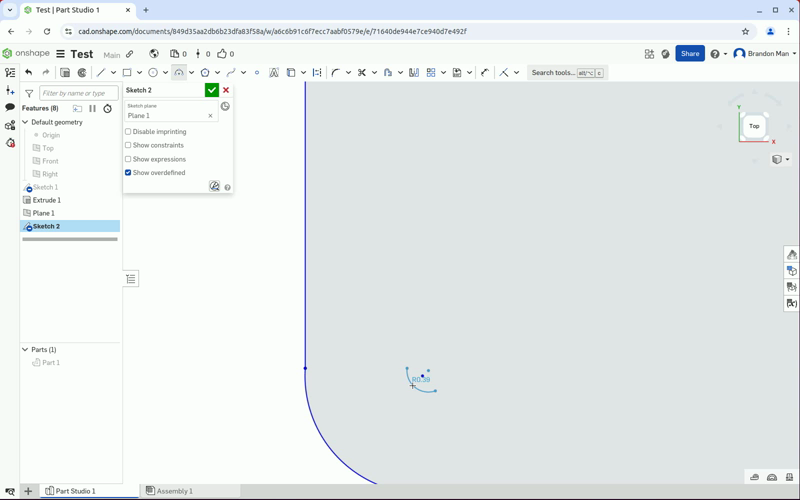
scroll(-6)
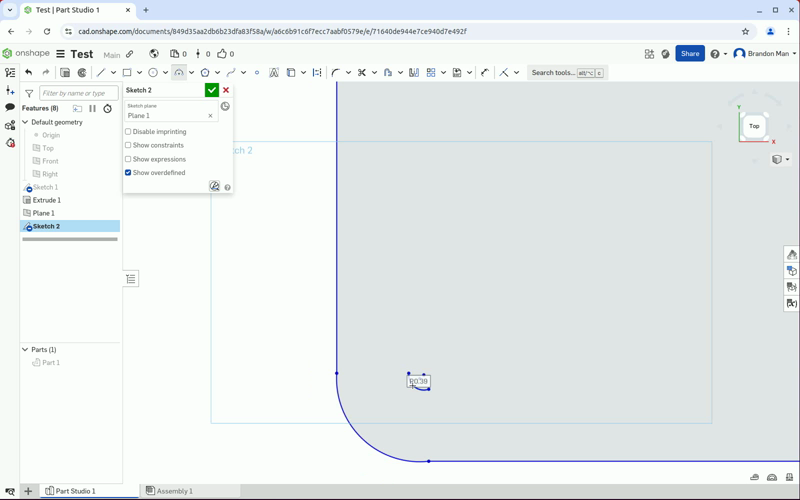
scroll(-6)
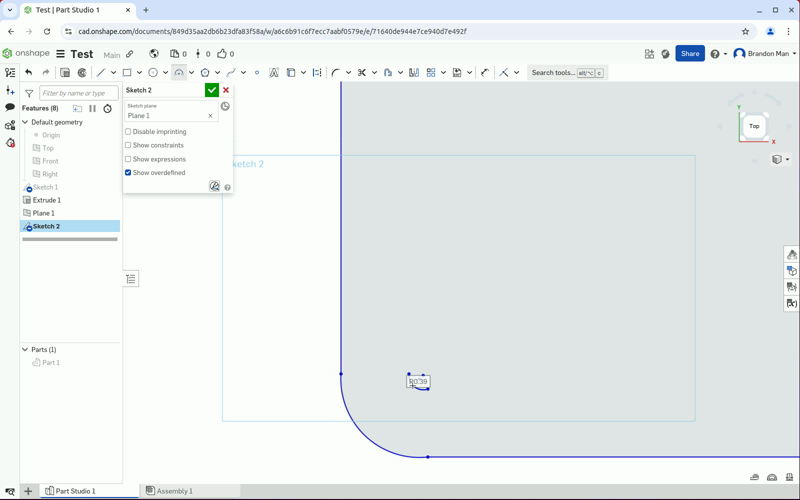
scroll(-6)
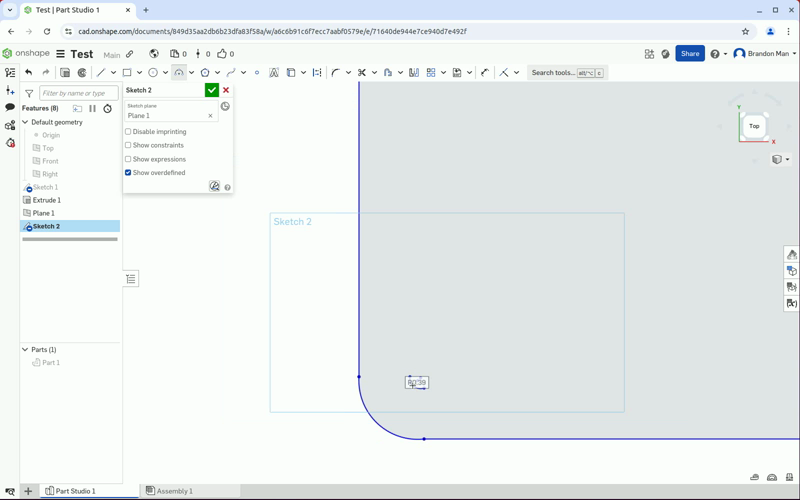
scroll(-6)
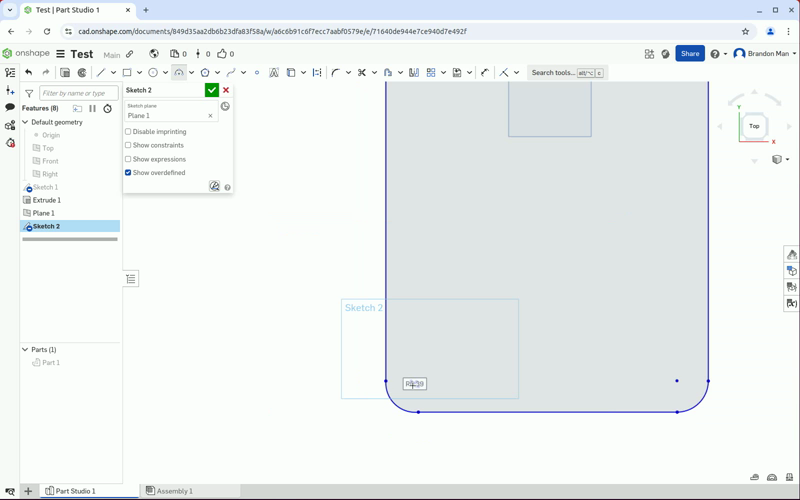
scroll(-6)
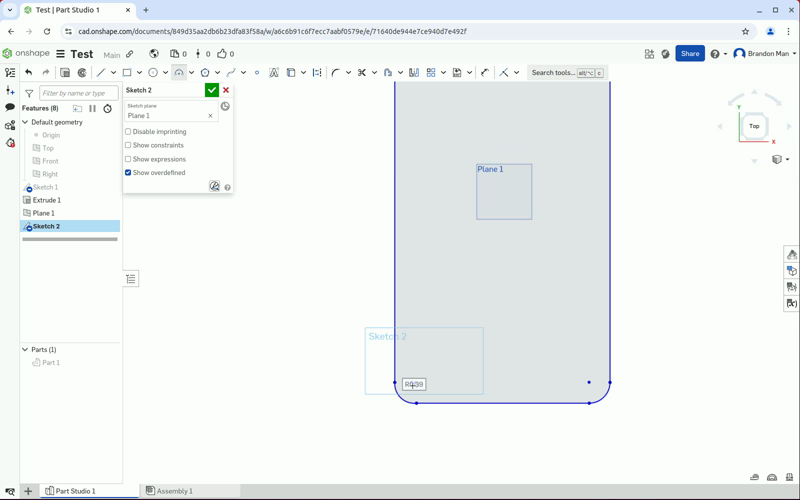
scroll(-6)
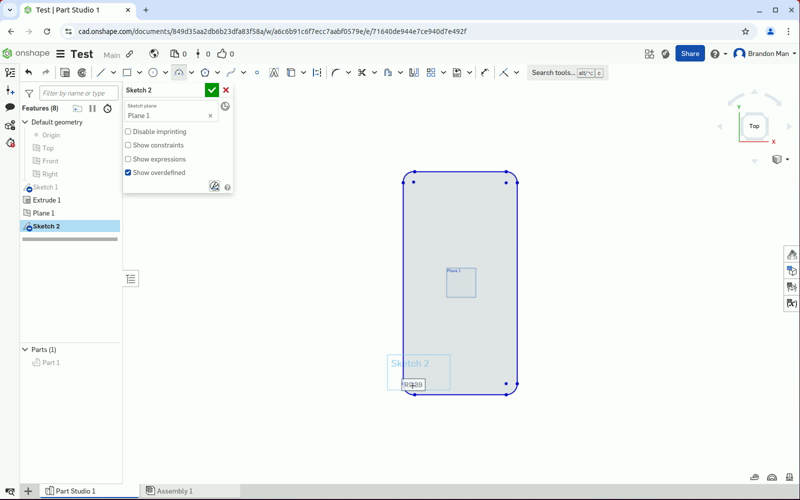
key_up(shift)
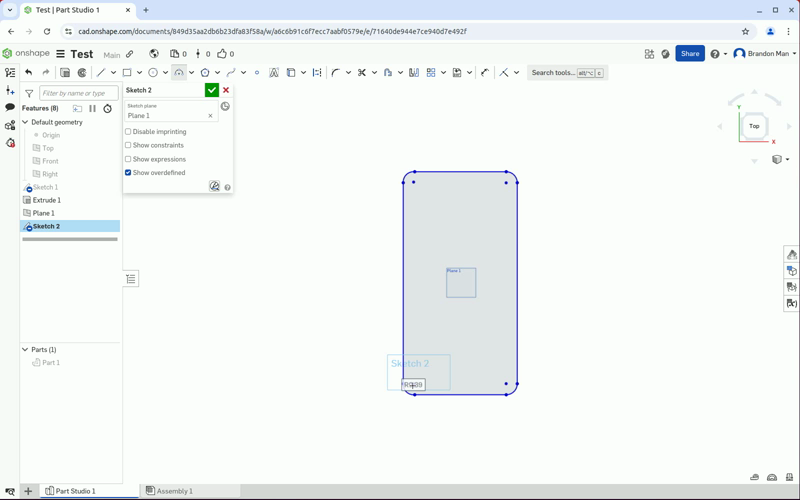
key(esc)
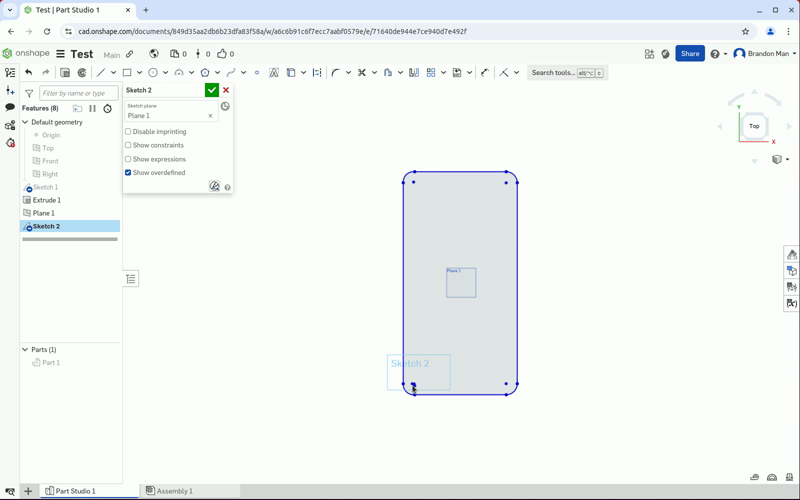
key(l)
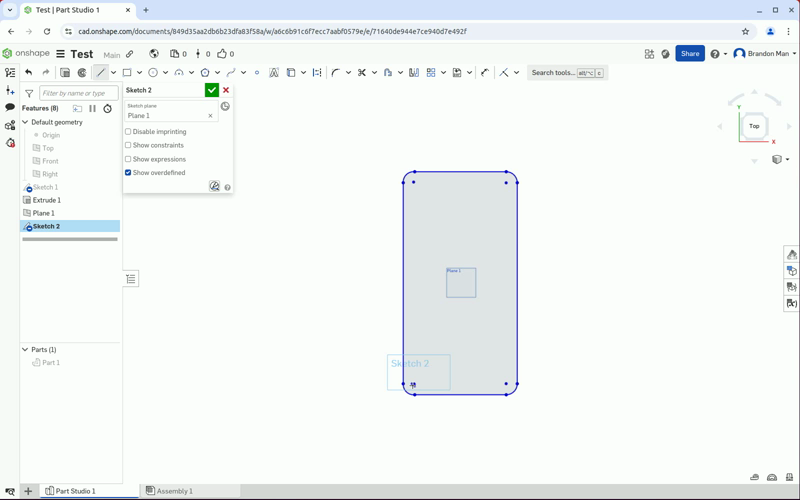
mouse_move(414, 385)
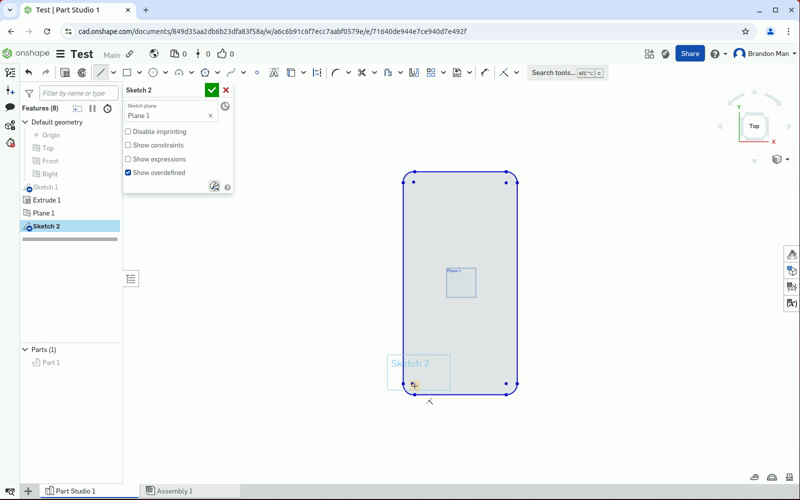
scroll(6)
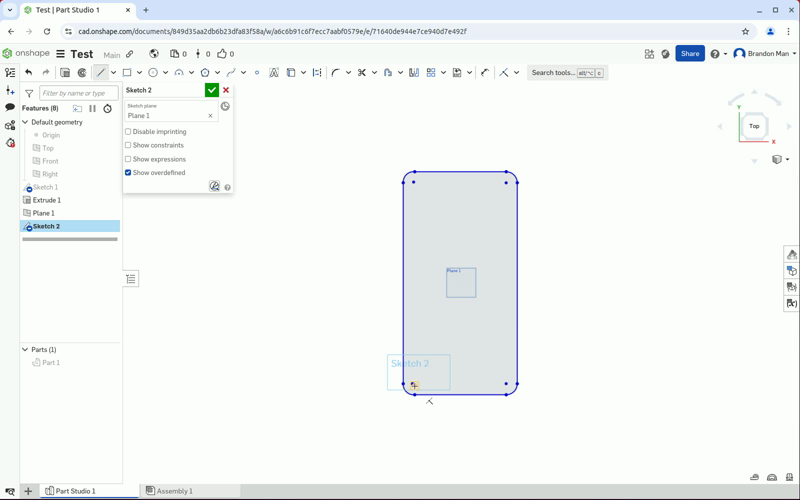
scroll(6)
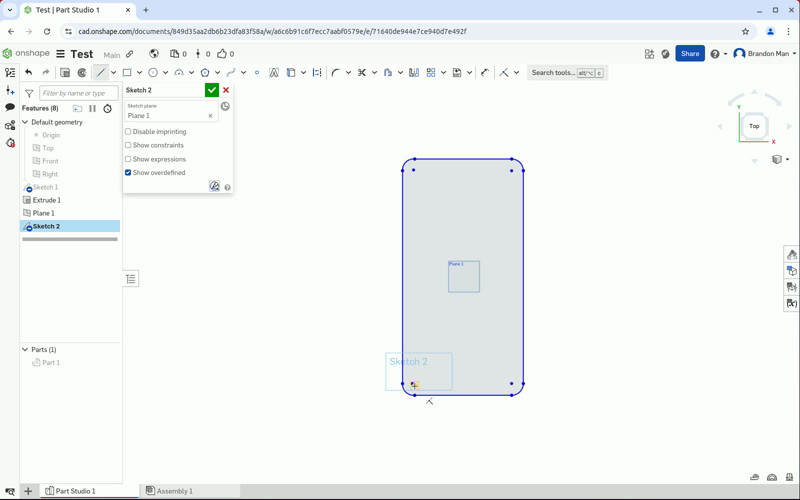
scroll(6)
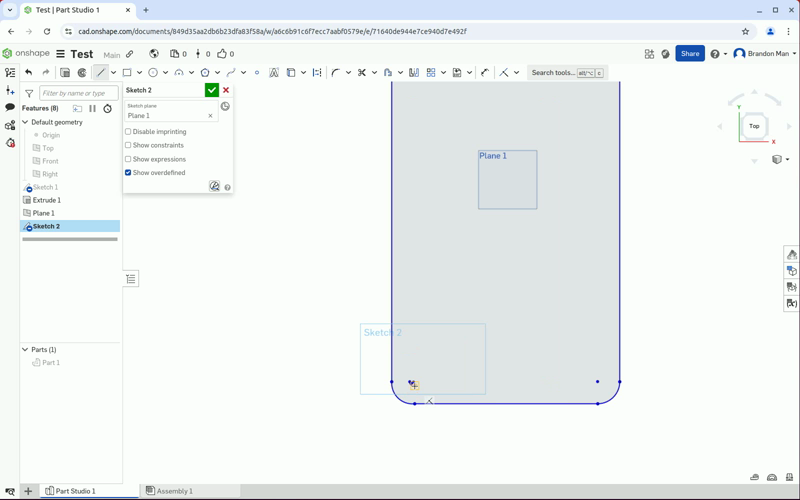
scroll(6)
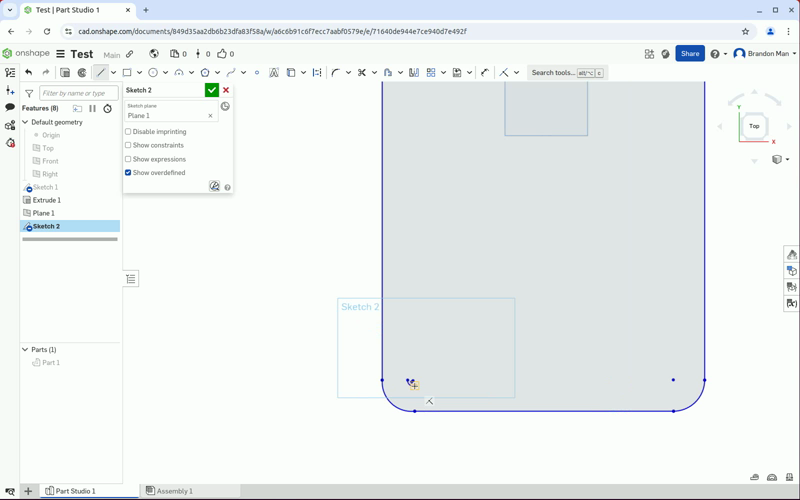
scroll(6)
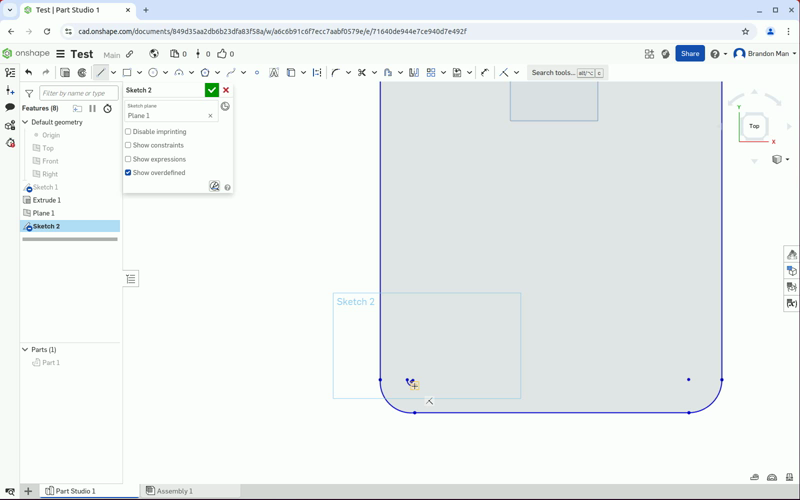
scroll(6)
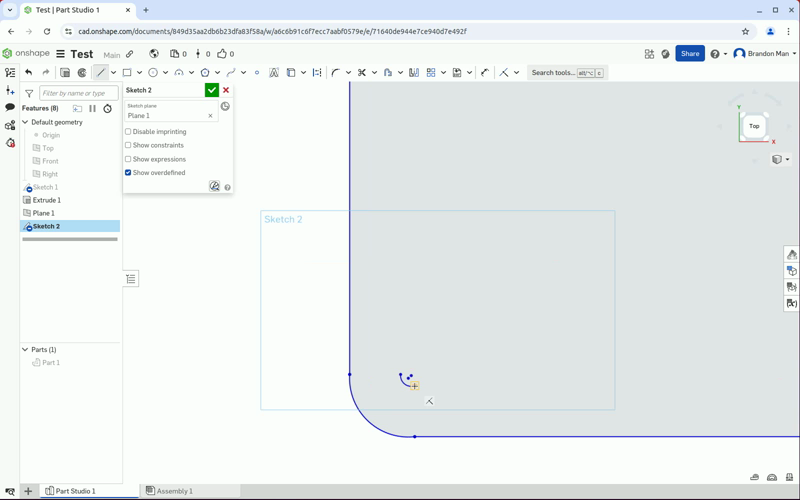
scroll(6)
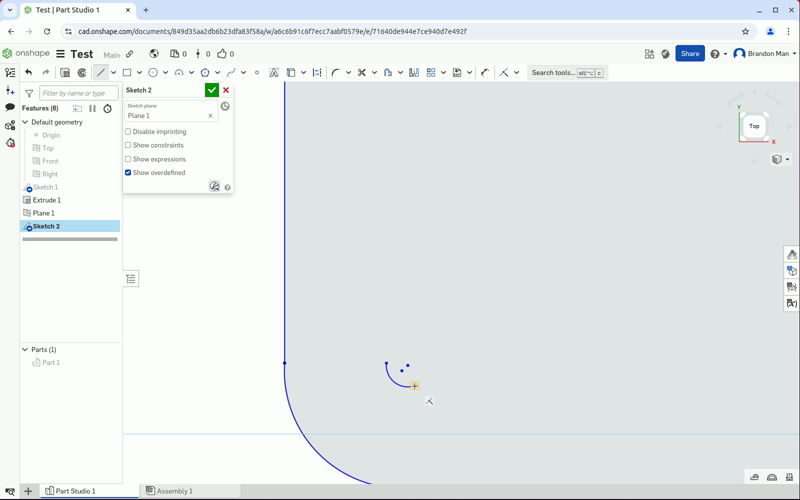
click(414, 385)
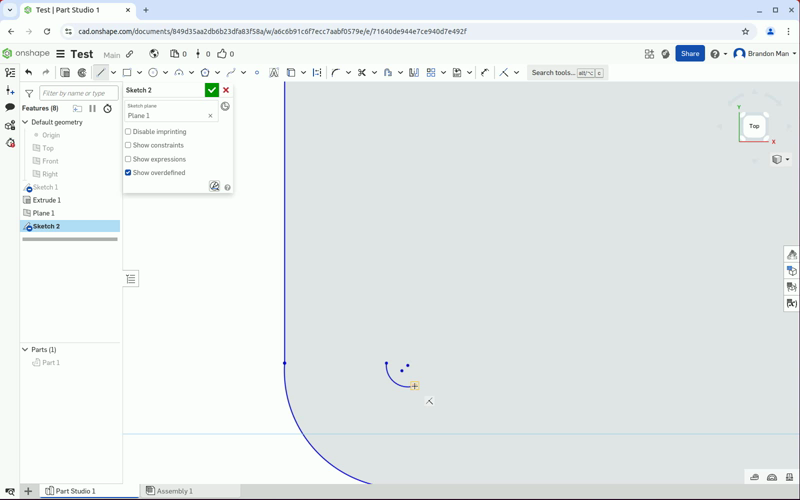
scroll(-6)
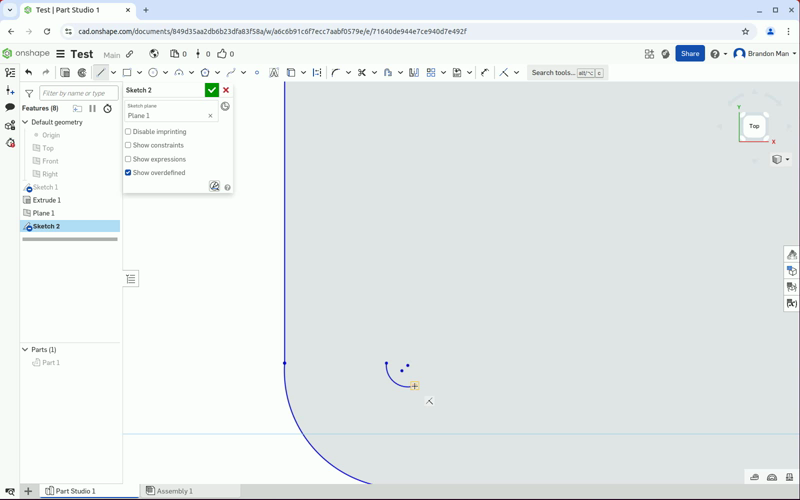
scroll(-6)
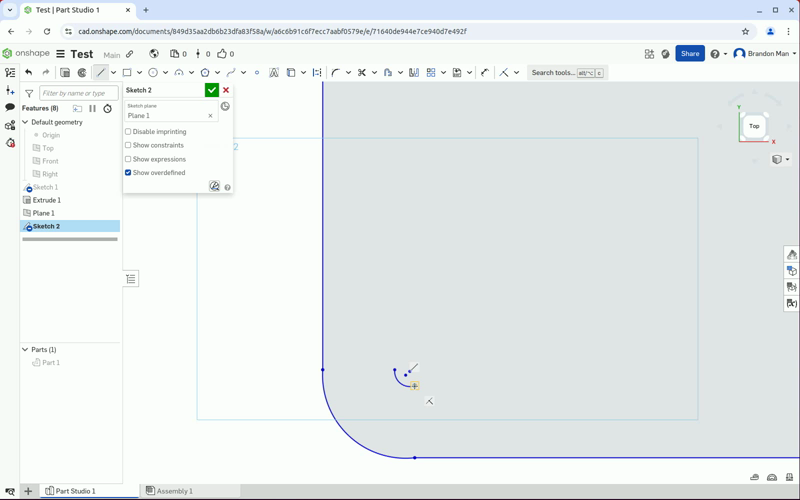
scroll(-6)
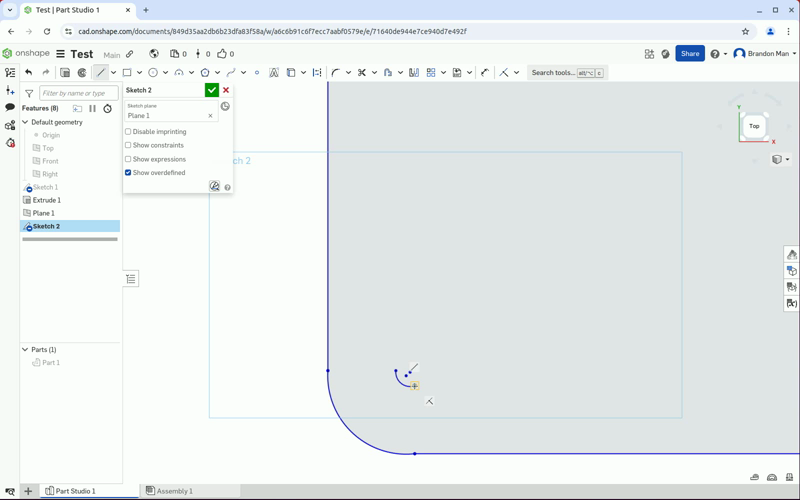
scroll(-6)
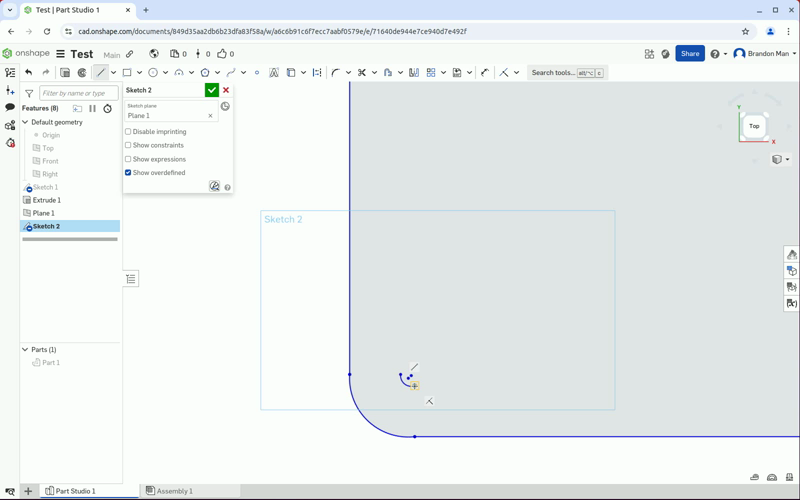
scroll(-6)
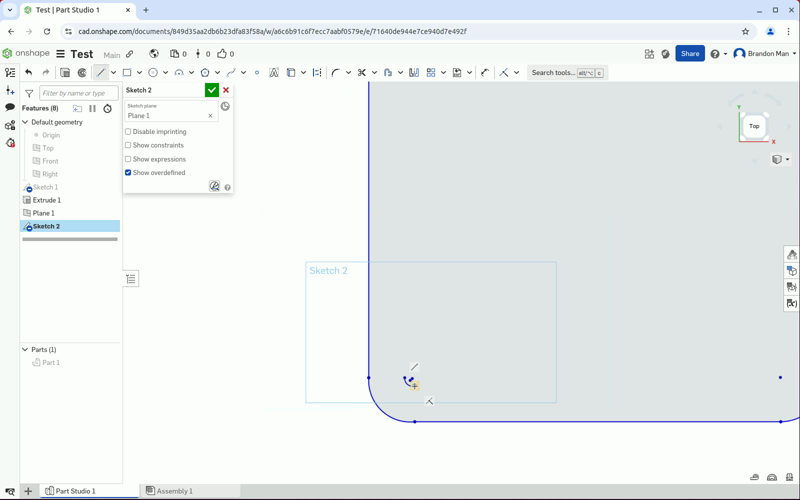
scroll(-6)
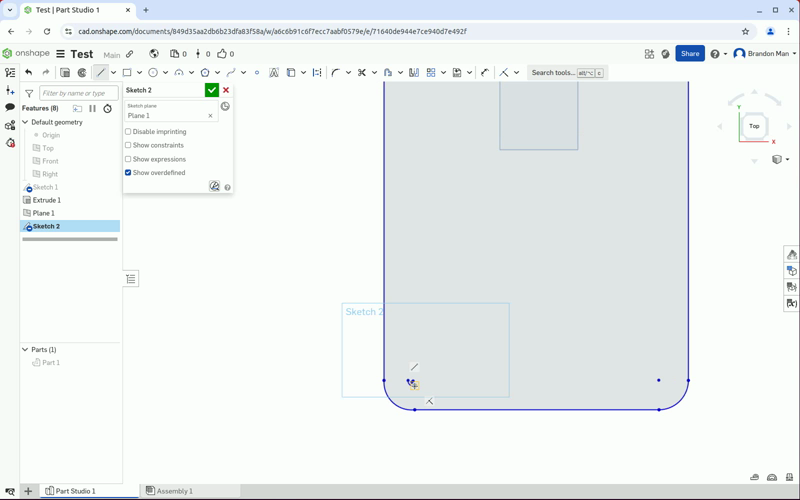
scroll(-6)
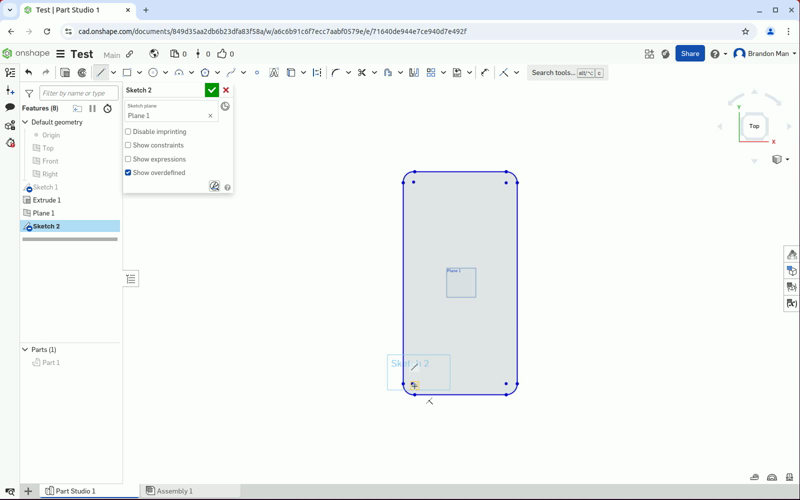
key_down(shift)
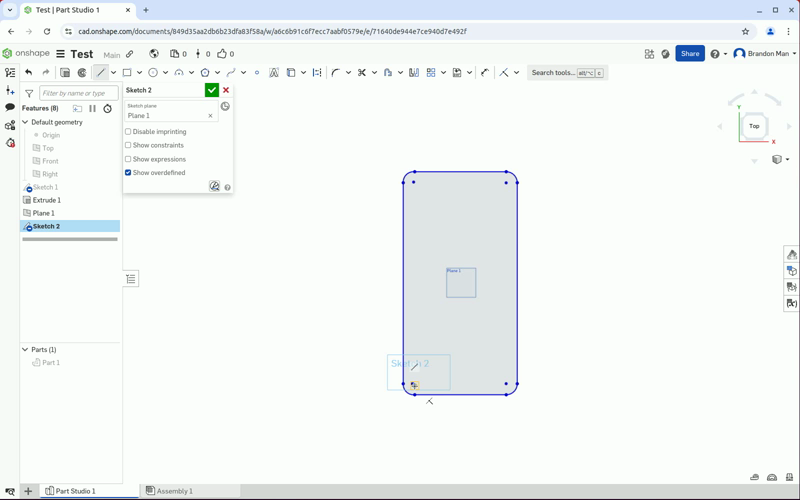
mouse_move(506, 385)
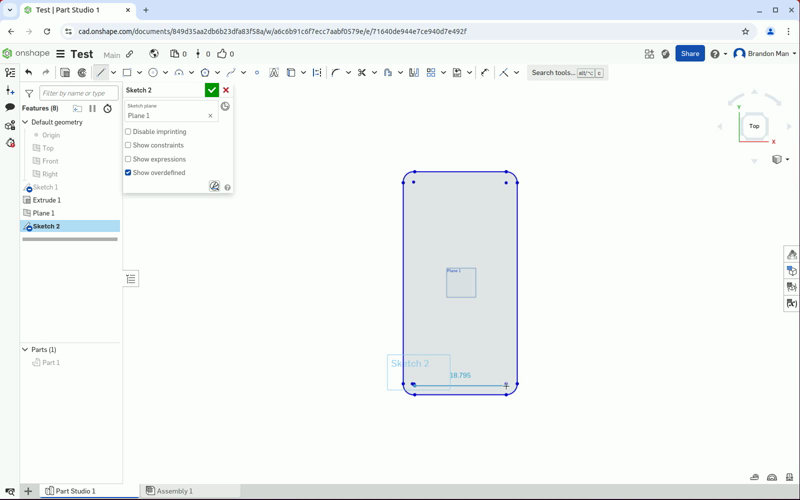
scroll(6)
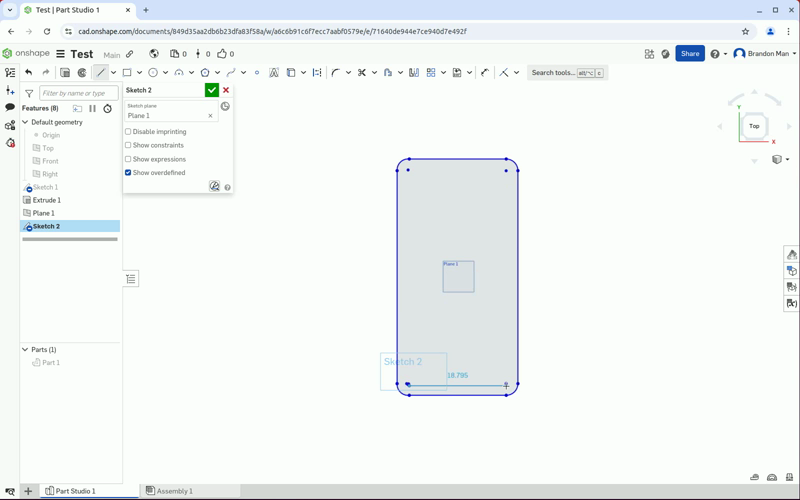
scroll(6)
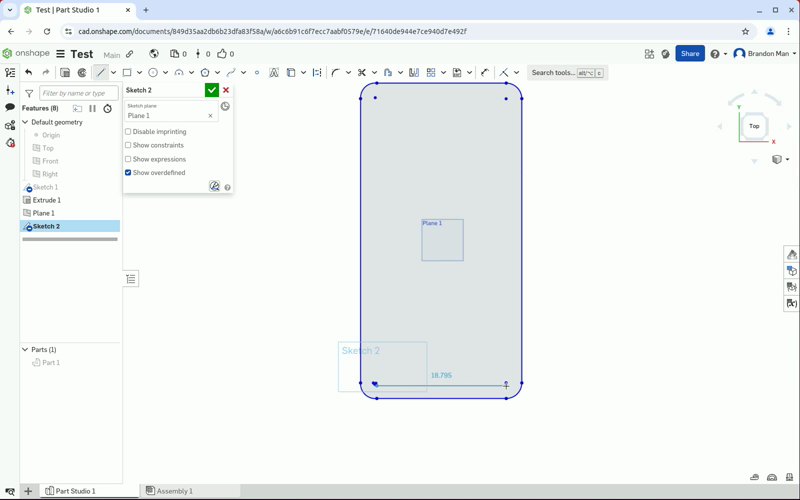
scroll(6)
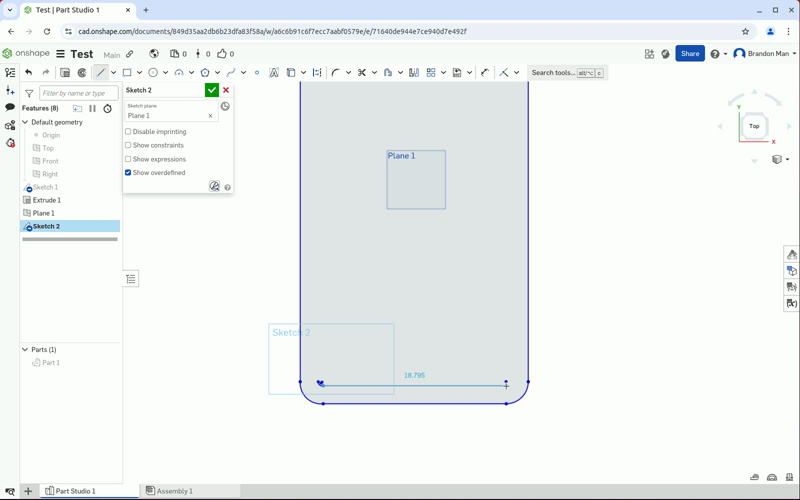
scroll(6)
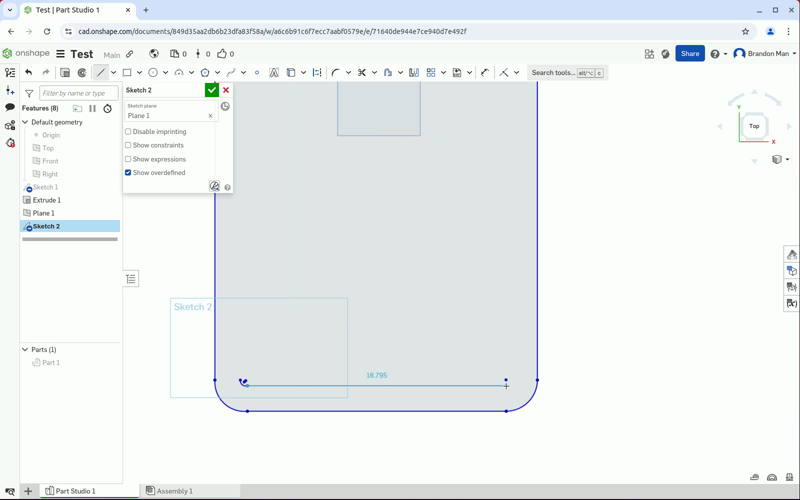
scroll(6)
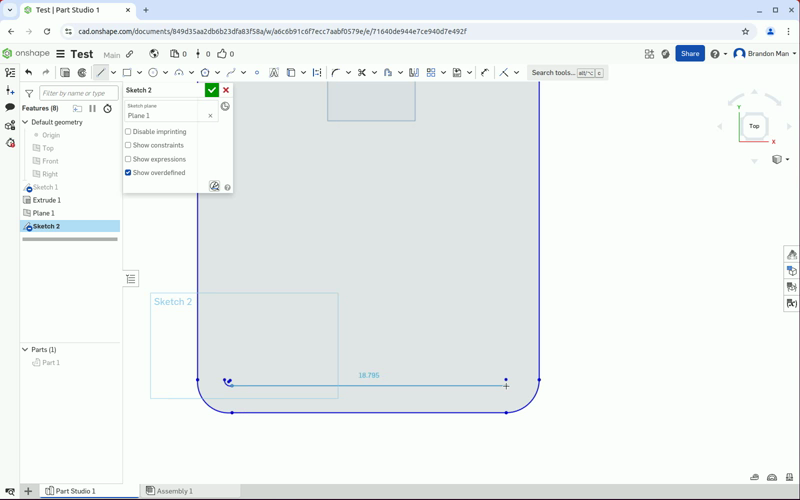
scroll(6)
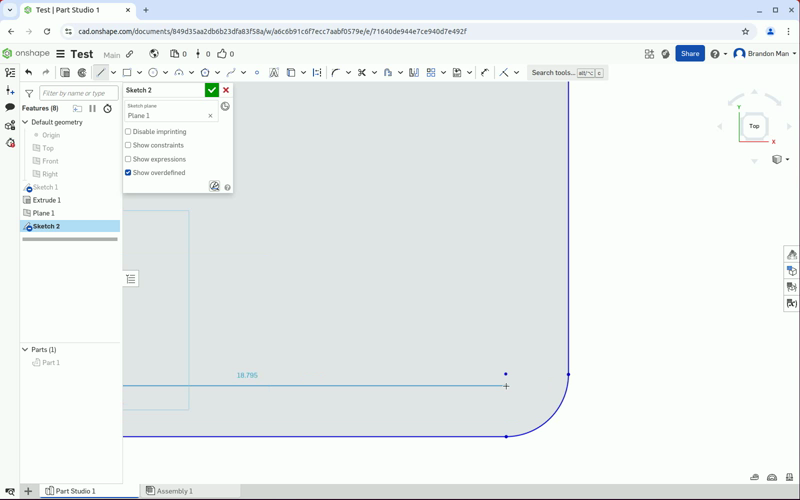
scroll(6)
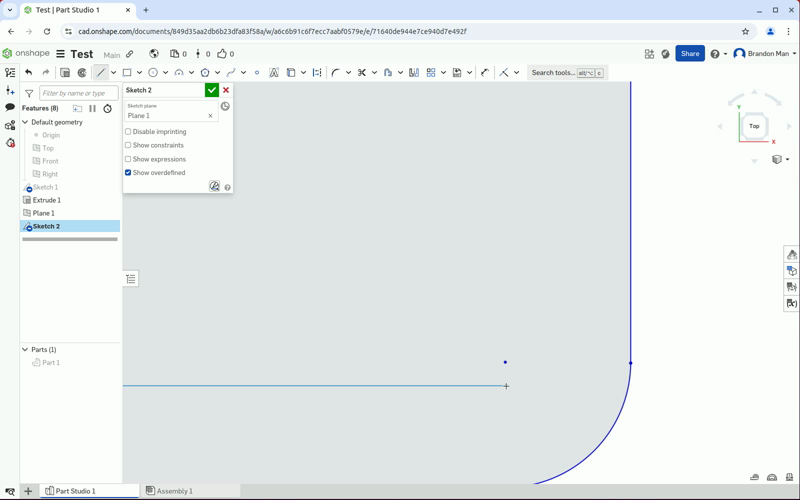
click(506, 385)
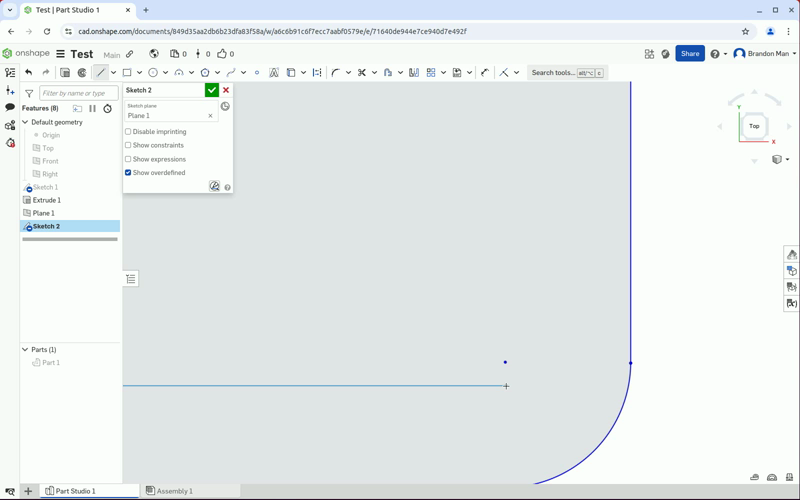
scroll(-6)
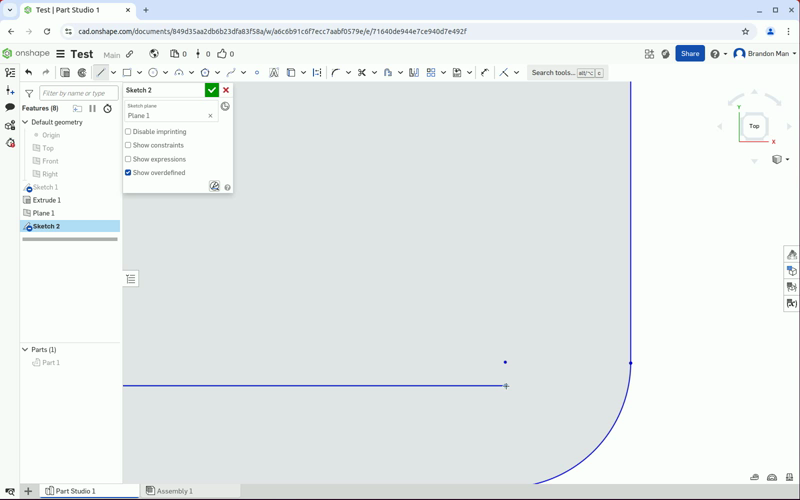
scroll(-6)
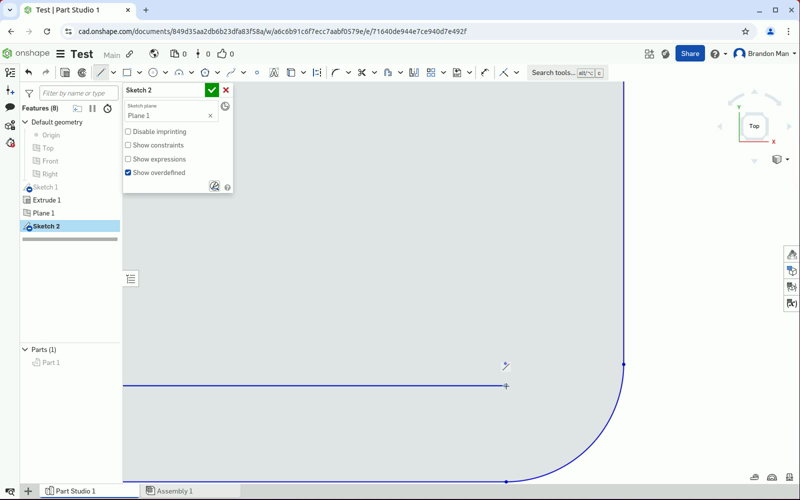
scroll(-6)
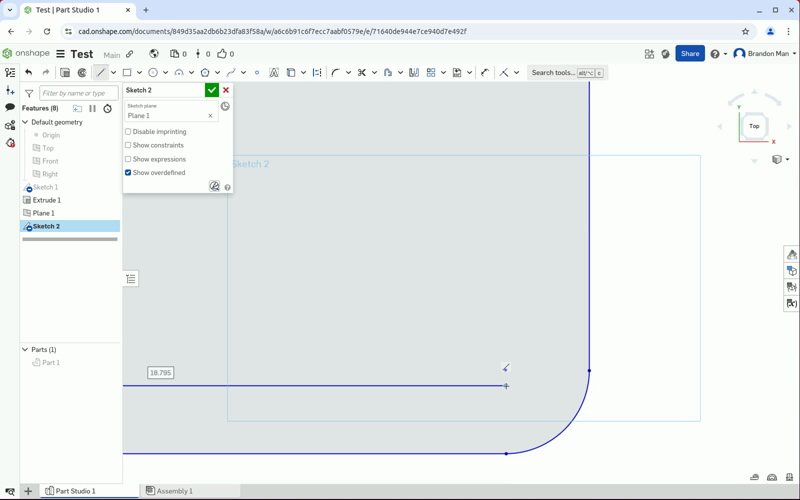
scroll(-6)
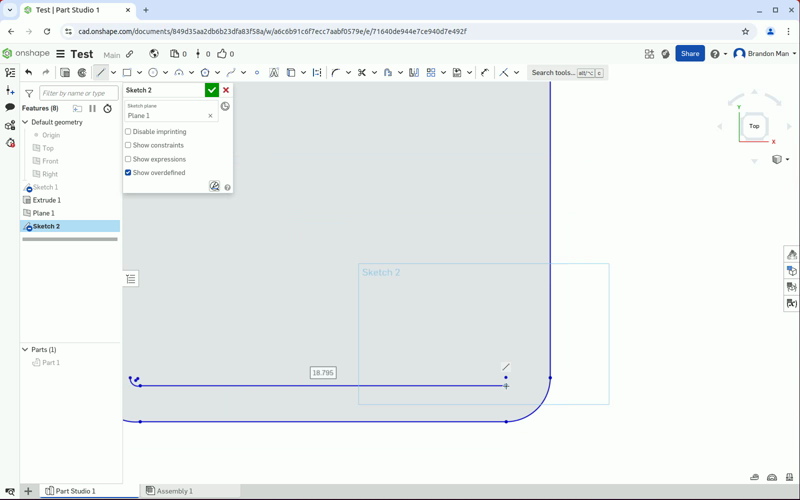
scroll(-6)
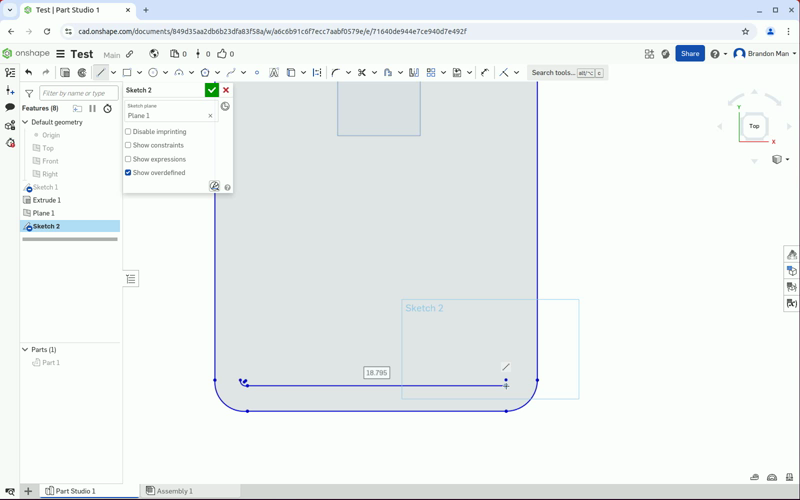
scroll(-6)
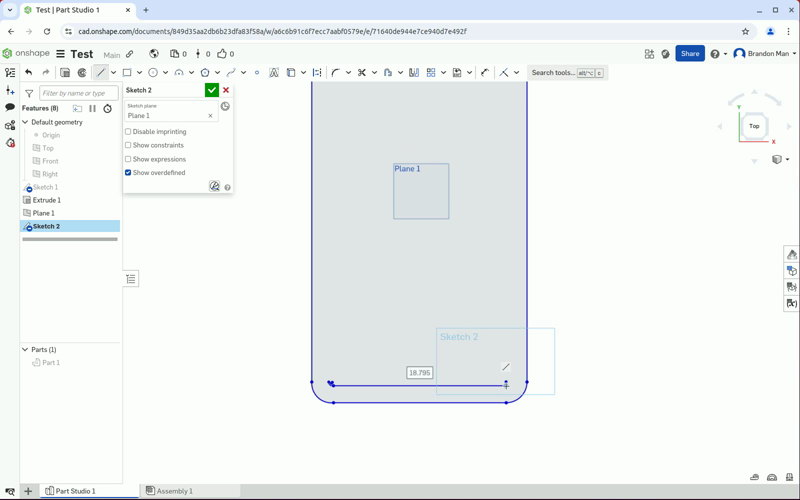
scroll(-6)
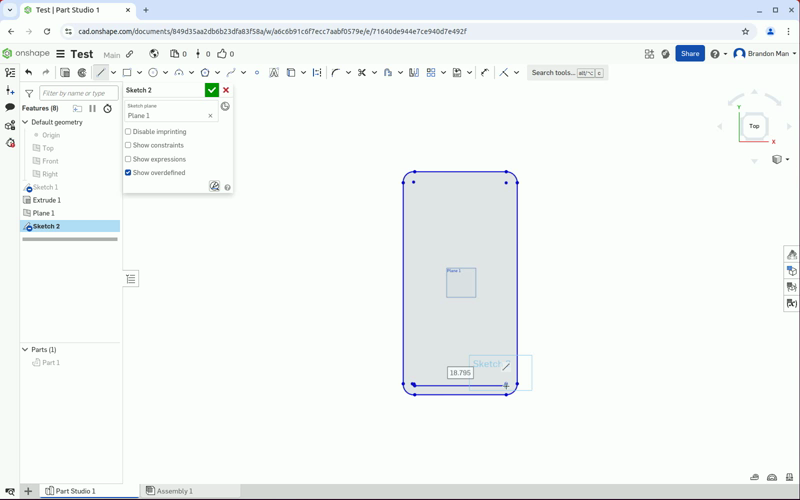
key_up(shift)
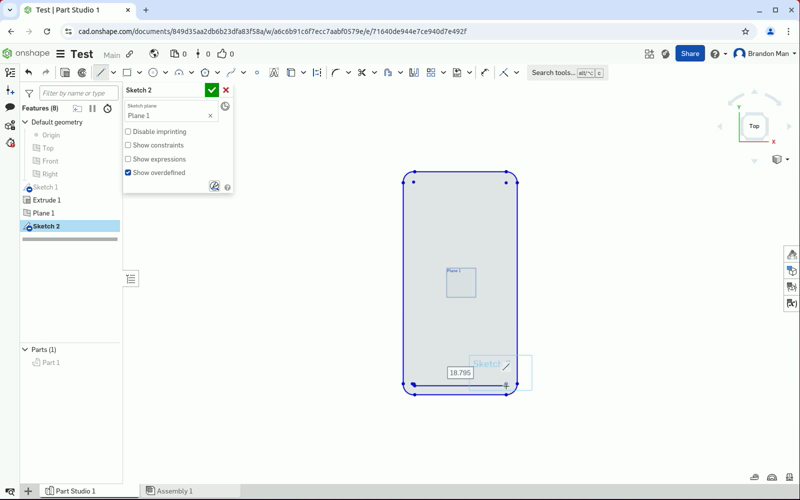
key(esc)
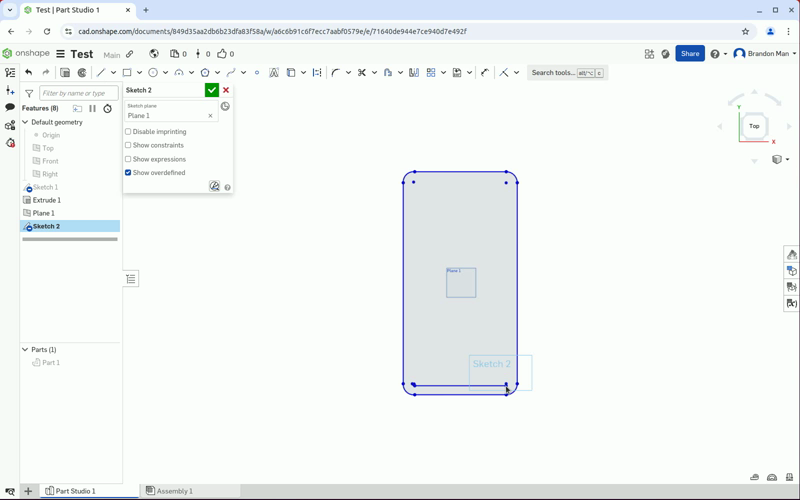
key(a)
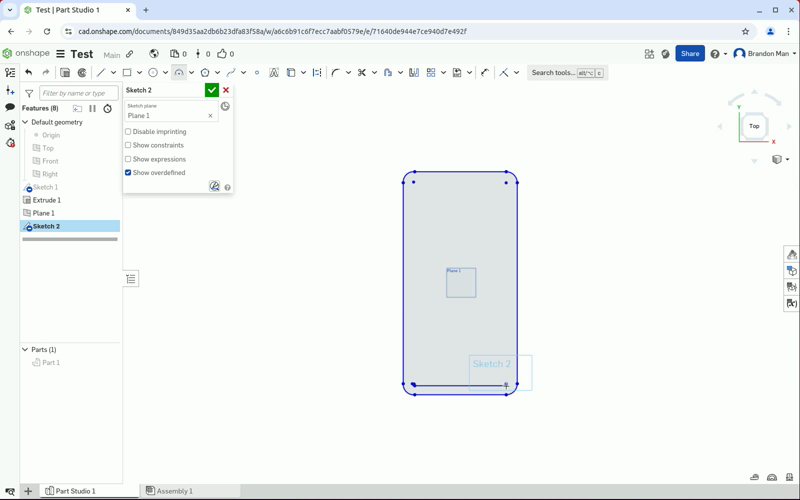
mouse_move(506, 385)
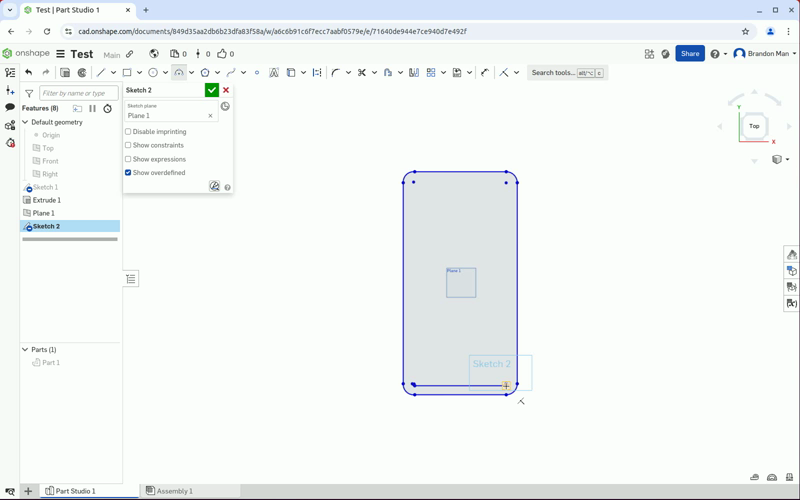
scroll(6)
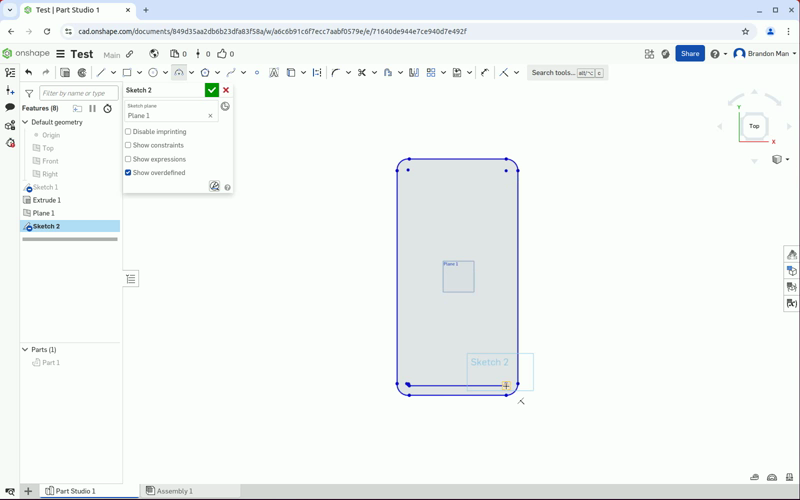
scroll(6)
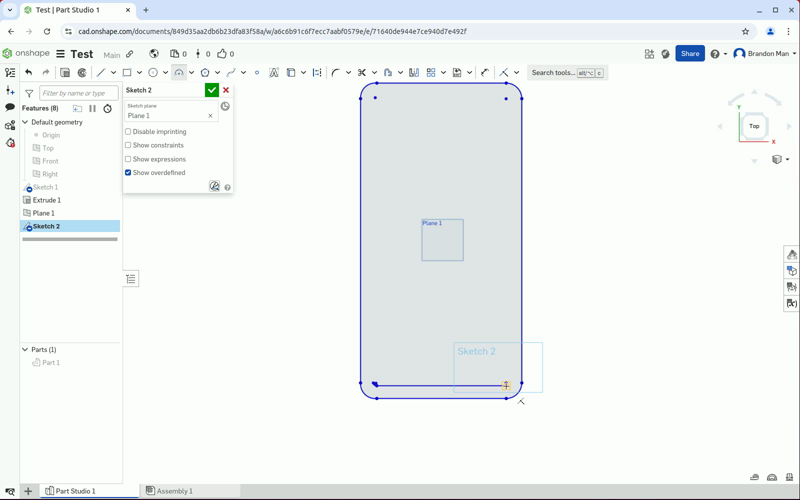
scroll(6)
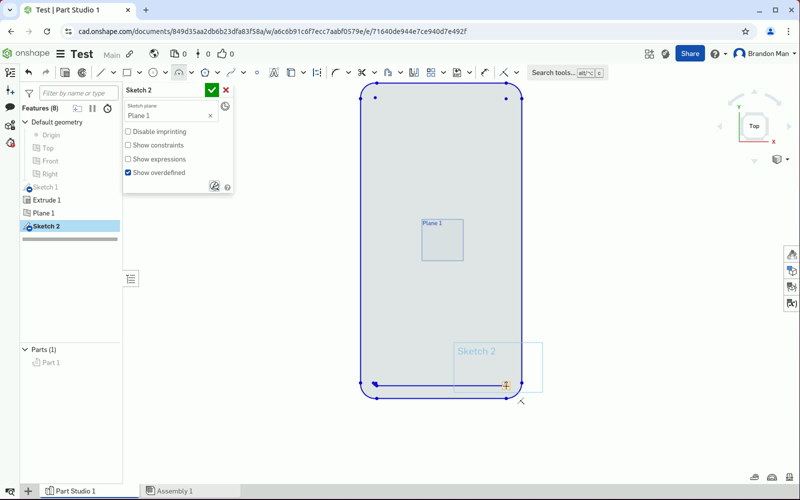
scroll(6)
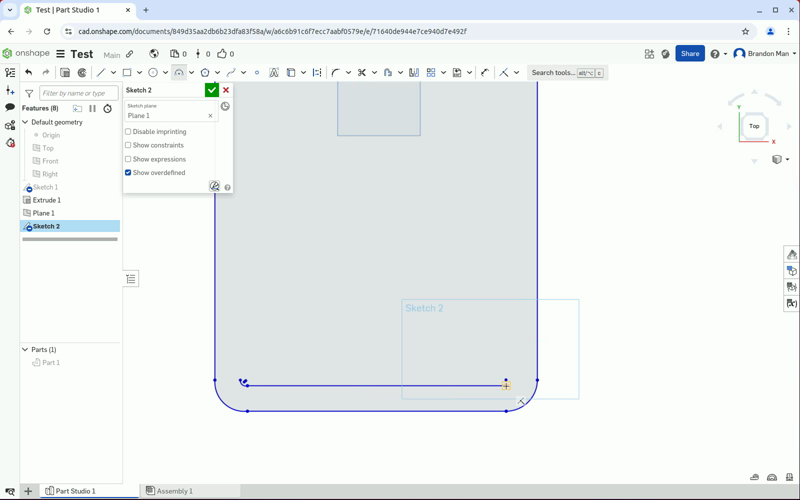
scroll(6)
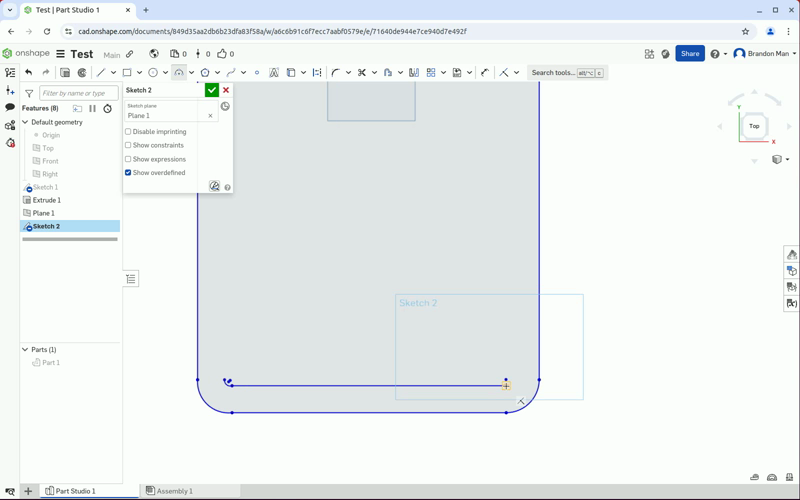
scroll(6)
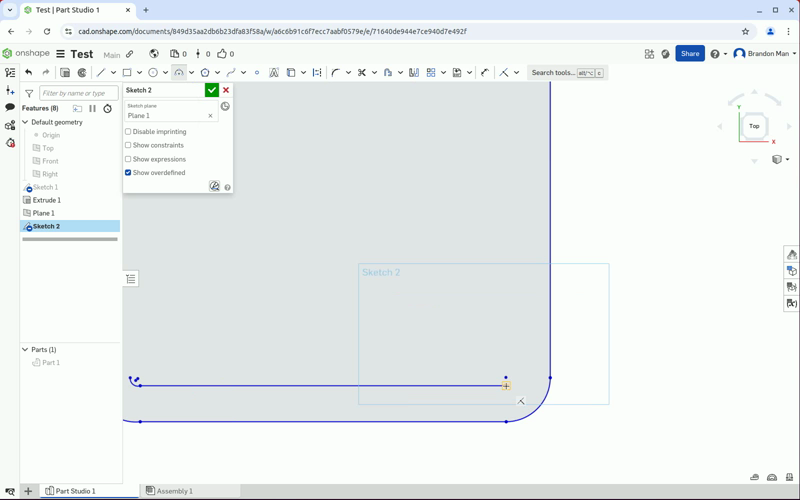
scroll(6)
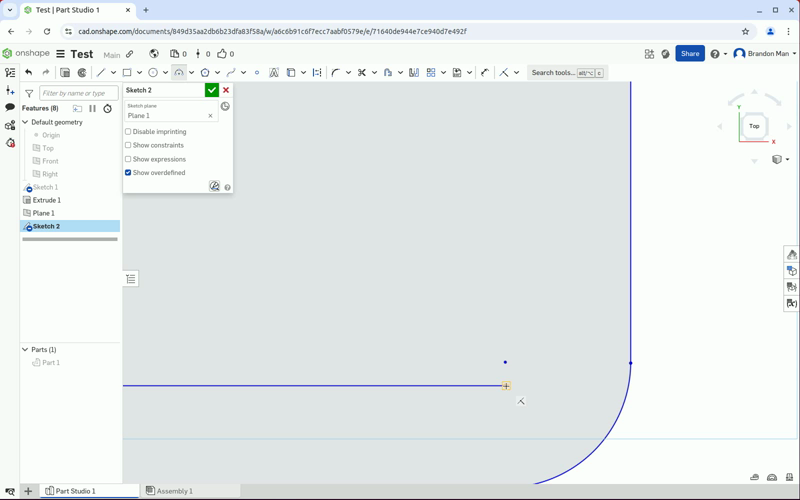
click(506, 385)
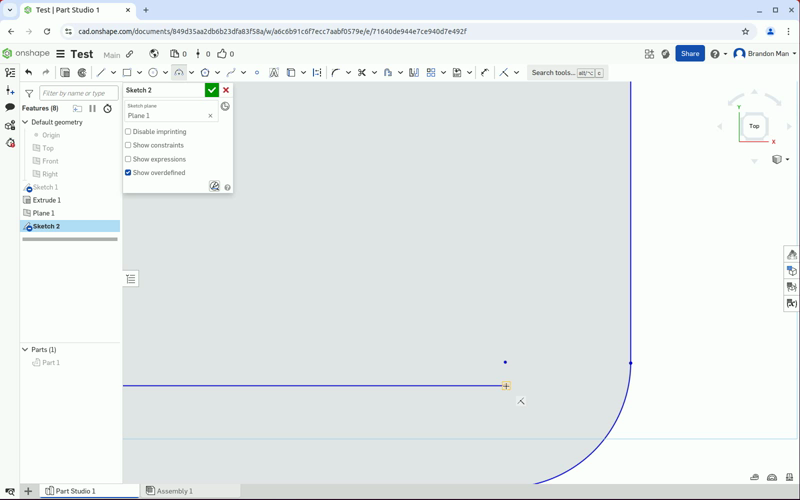
scroll(-6)
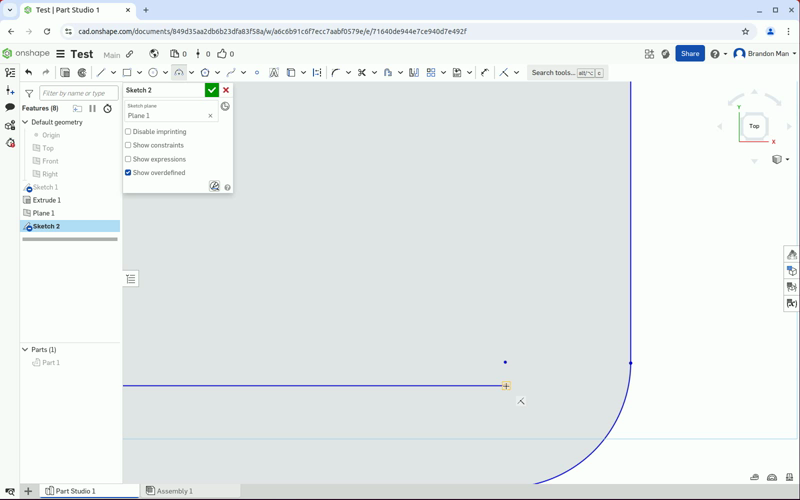
scroll(-6)
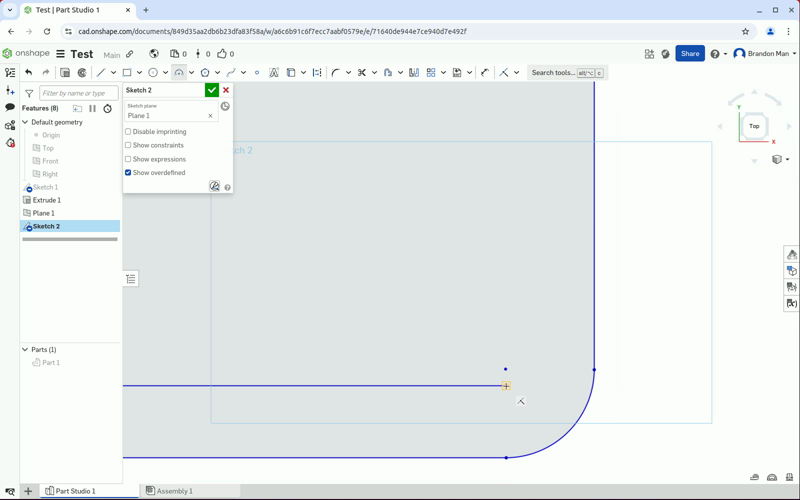
scroll(-6)
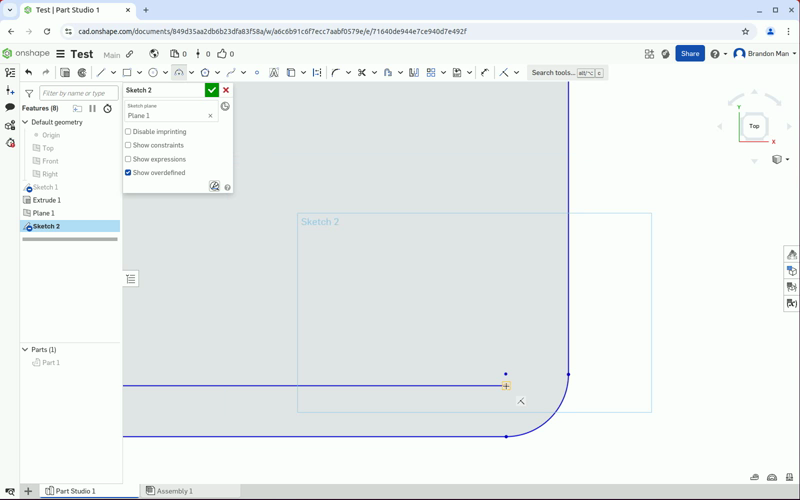
scroll(-6)
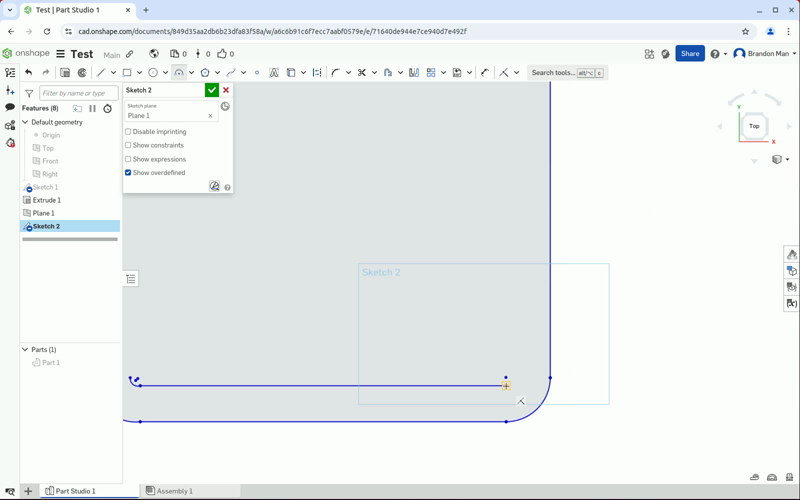
scroll(-6)
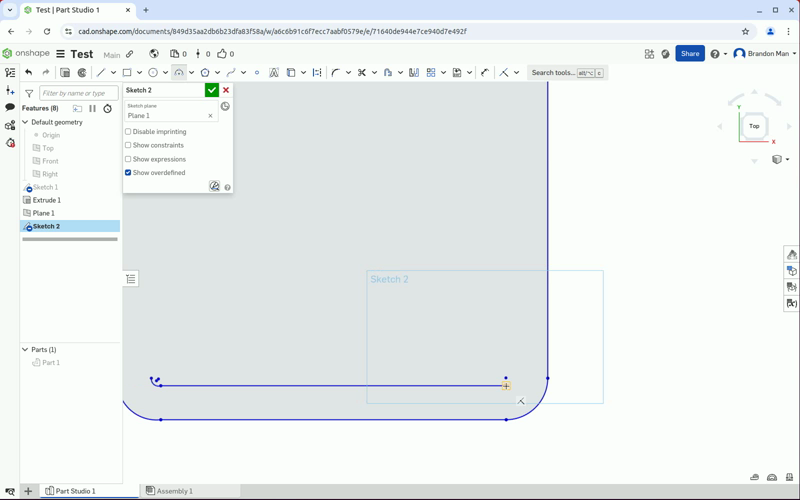
scroll(-6)
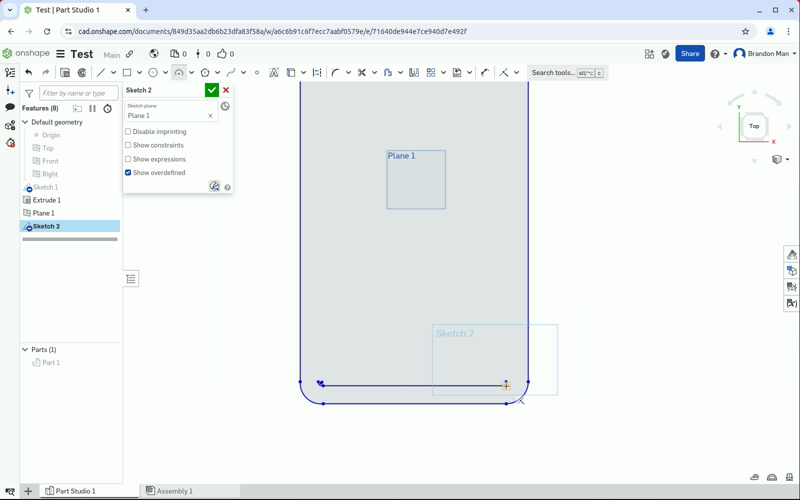
scroll(-6)
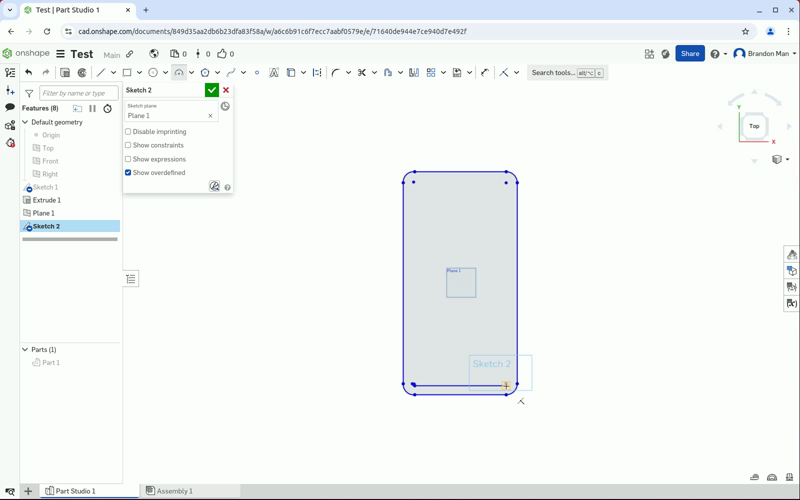
key_down(shift)
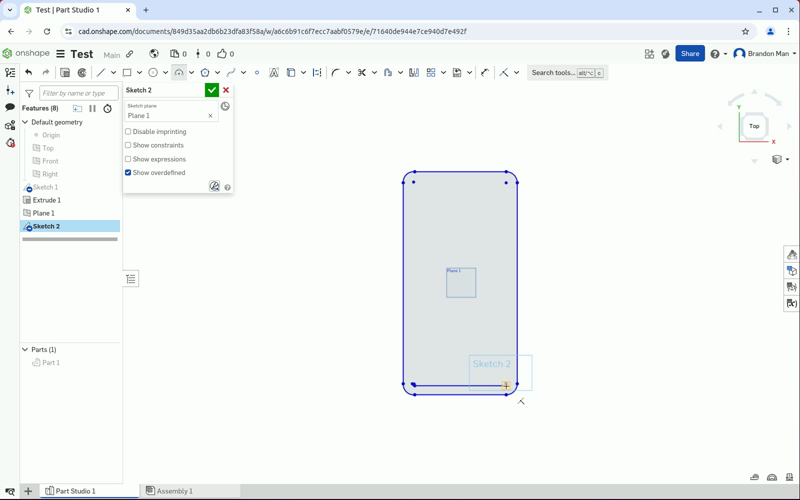
mouse_move(510, 383)
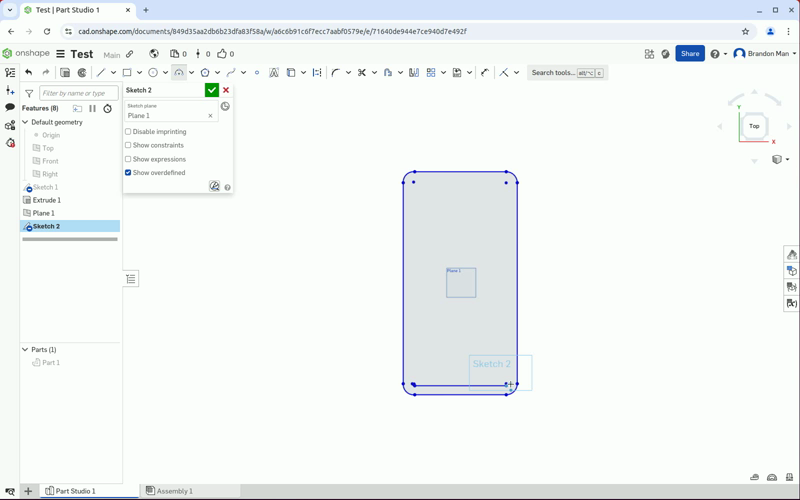
scroll(6)
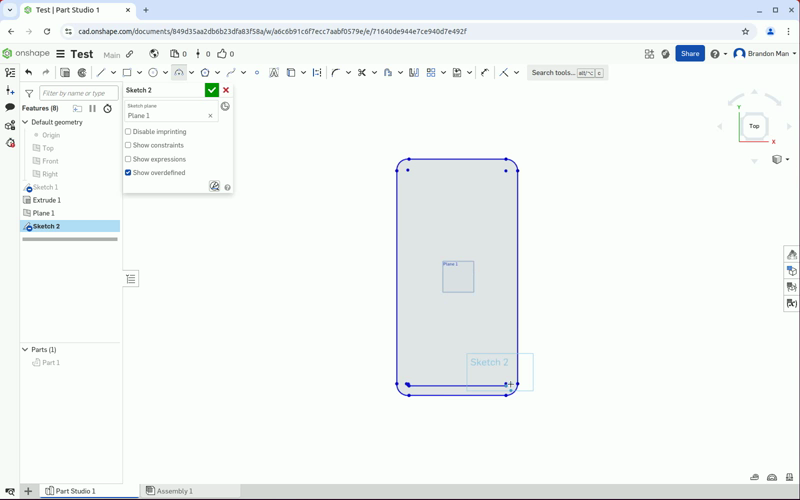
scroll(6)
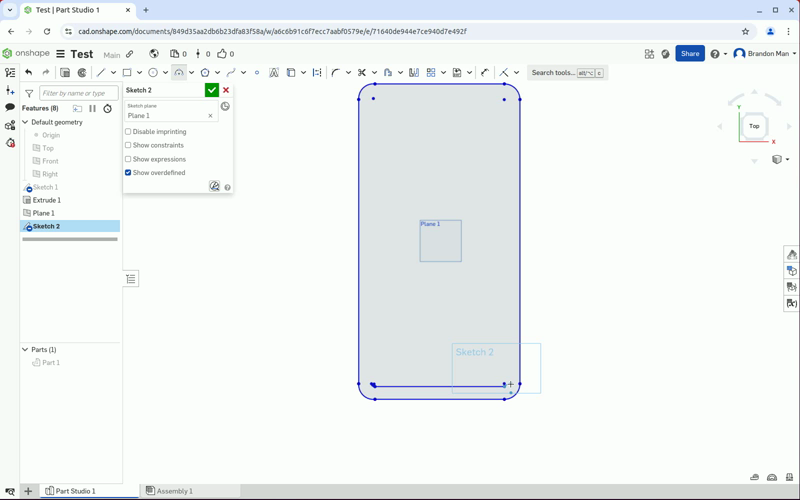
scroll(6)
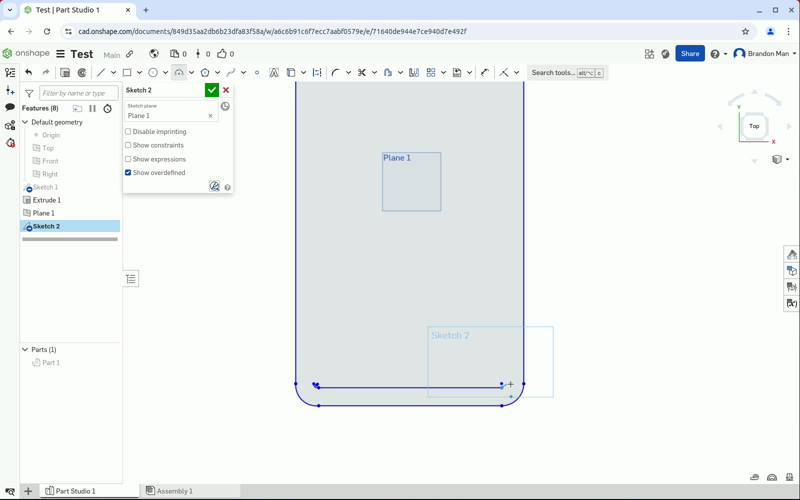
scroll(6)
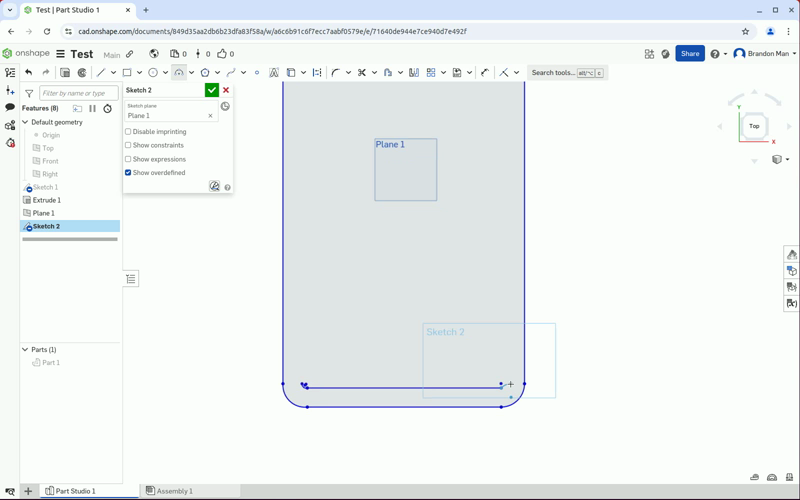
scroll(6)
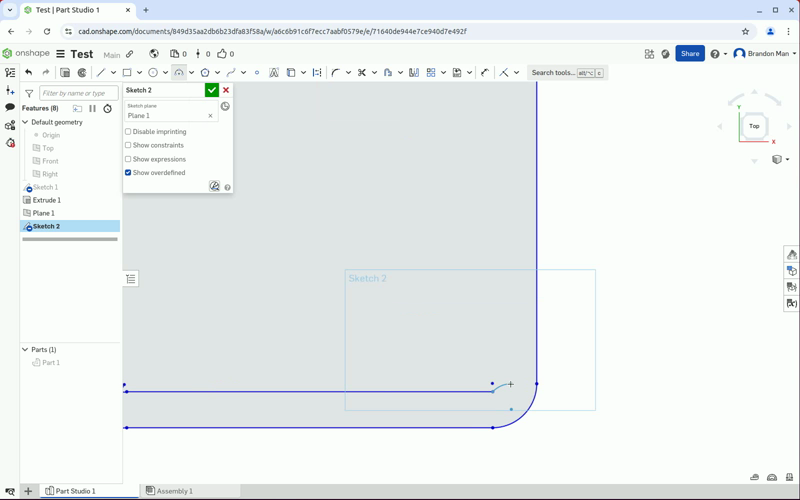
scroll(6)
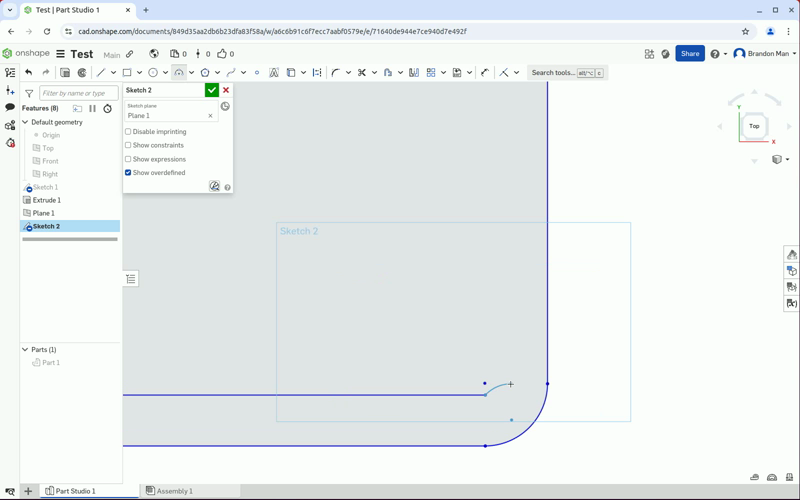
scroll(6)
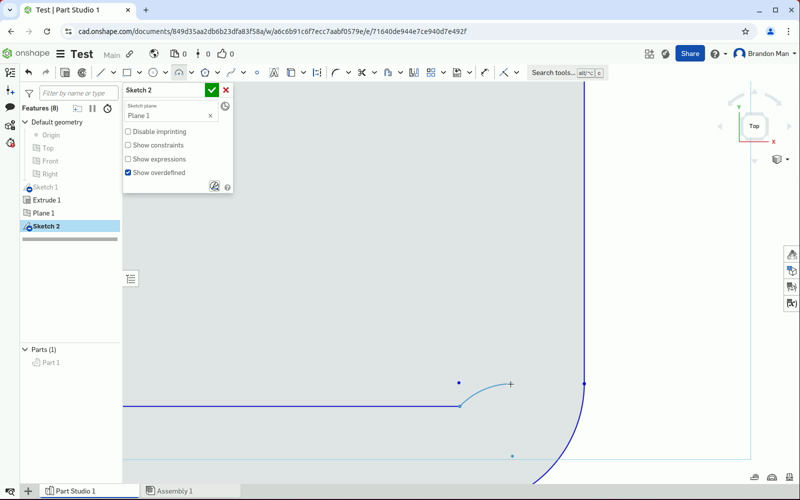
click(510, 383)
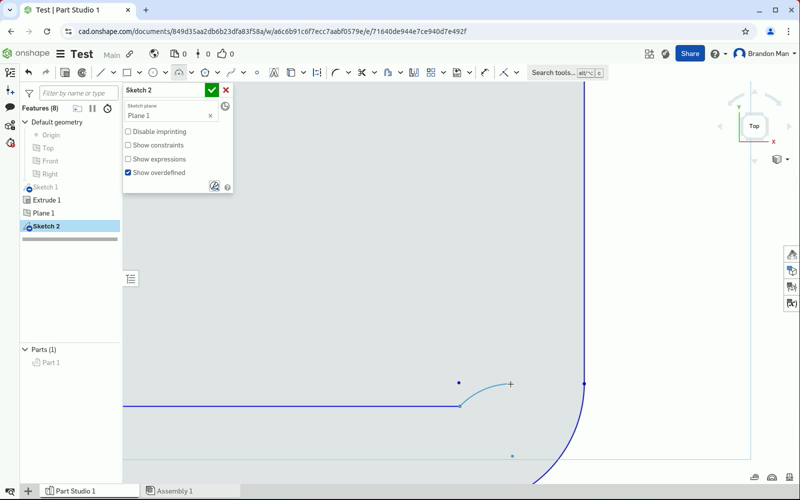
scroll(-6)
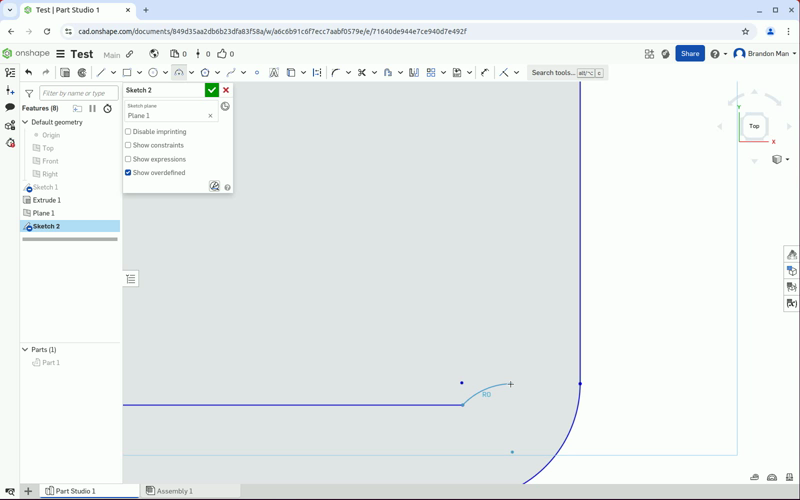
scroll(-6)
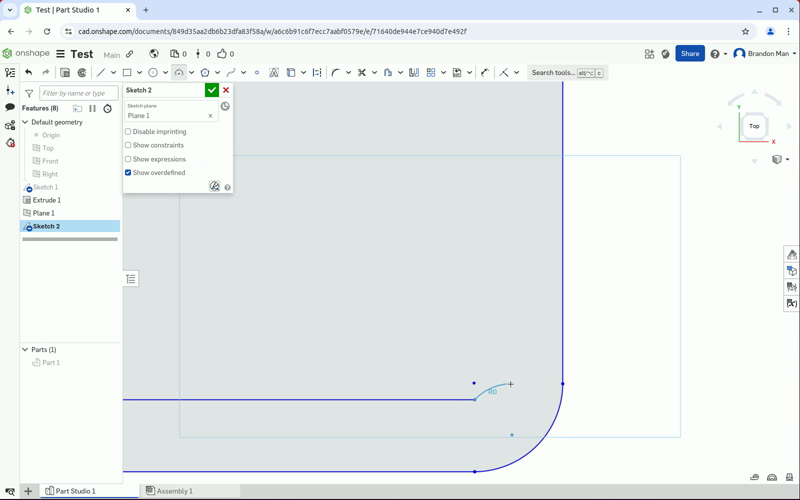
scroll(-6)
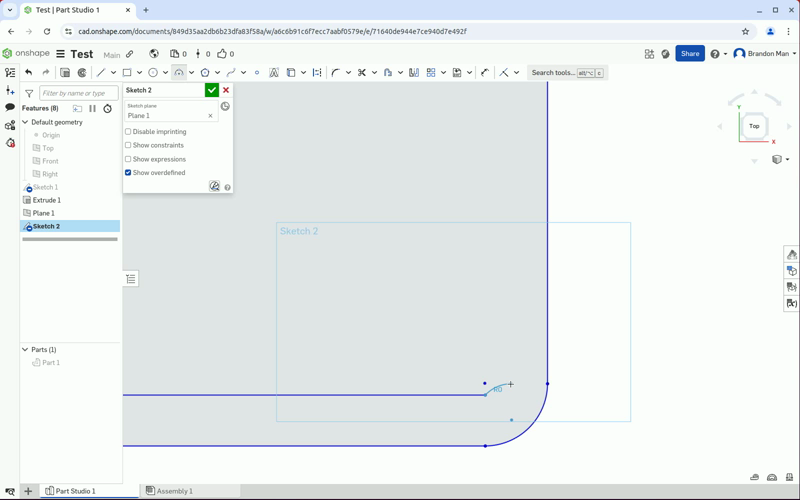
scroll(-6)
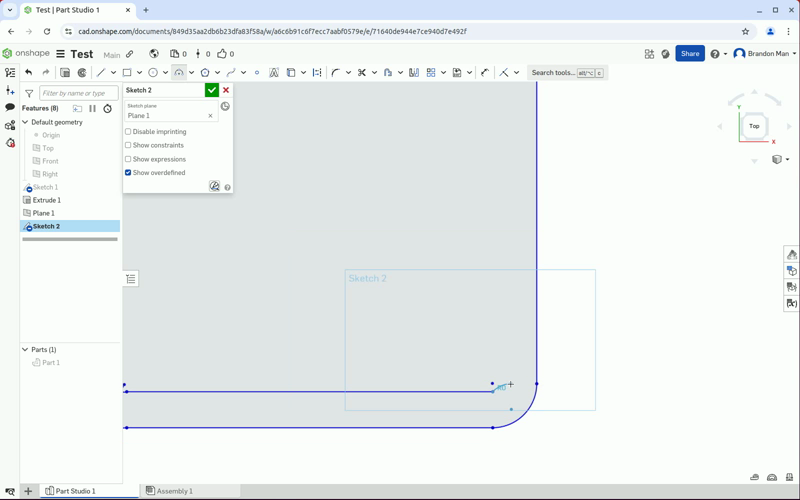
scroll(-6)
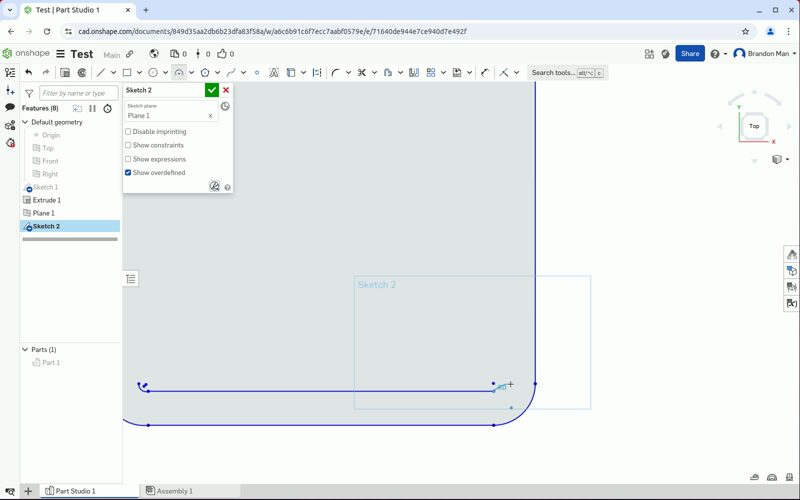
scroll(-6)
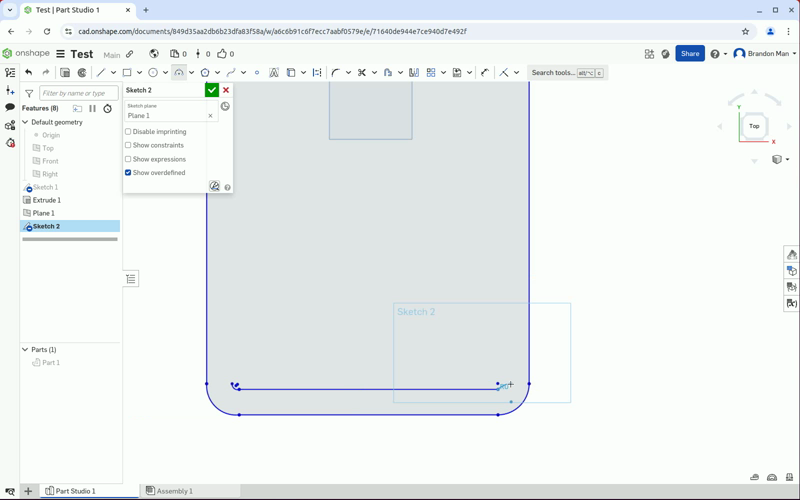
scroll(-6)
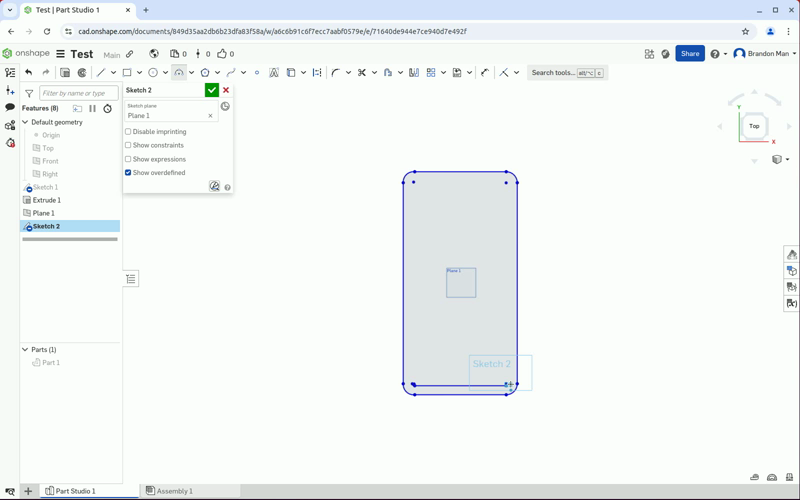
mouse_move(508, 386)
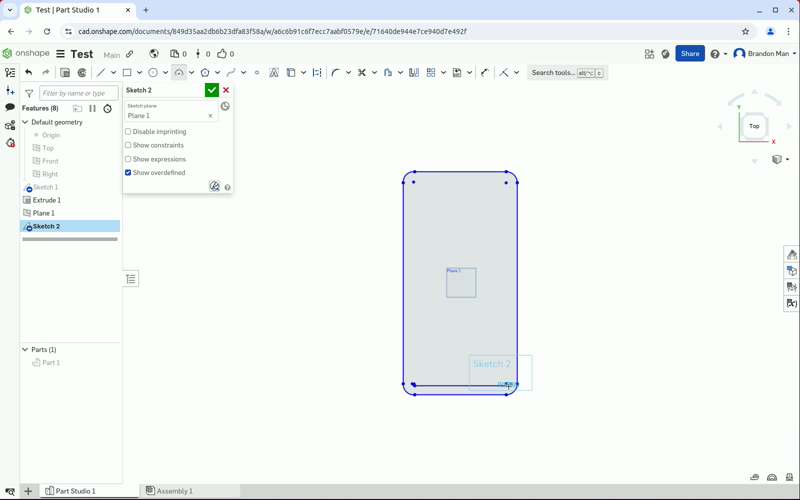
scroll(6)
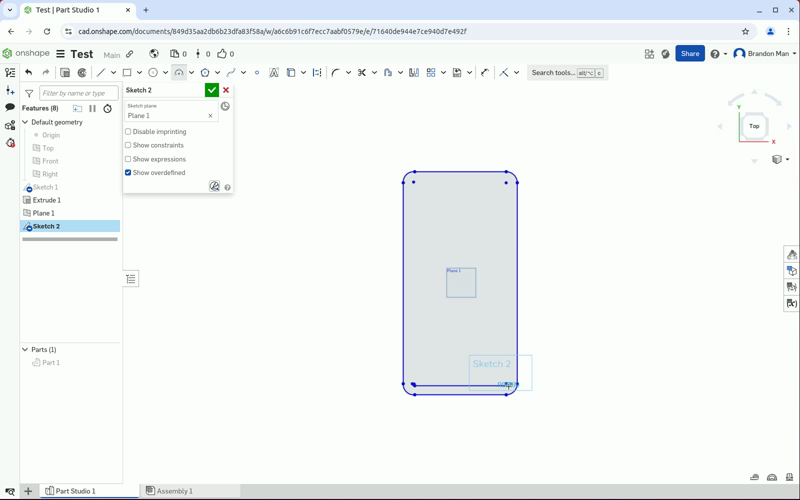
scroll(6)
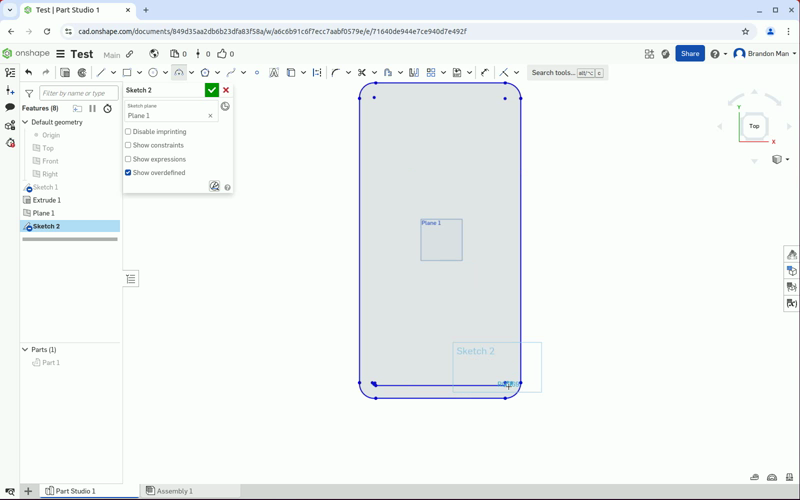
scroll(6)
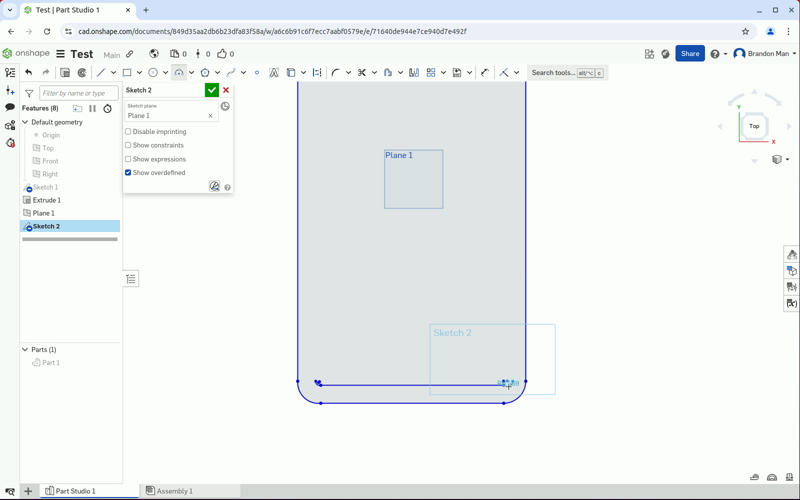
scroll(6)
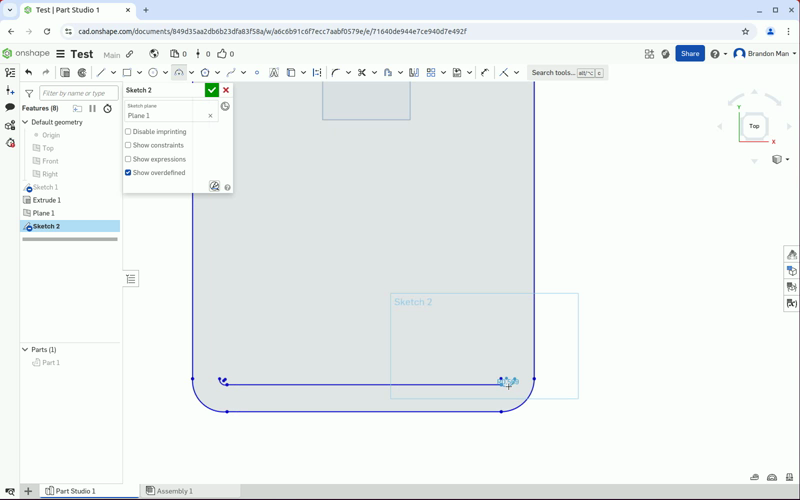
scroll(6)
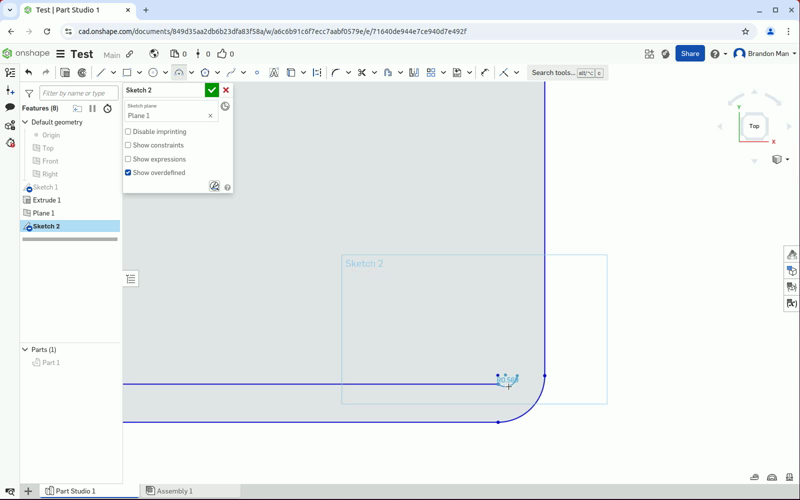
scroll(6)
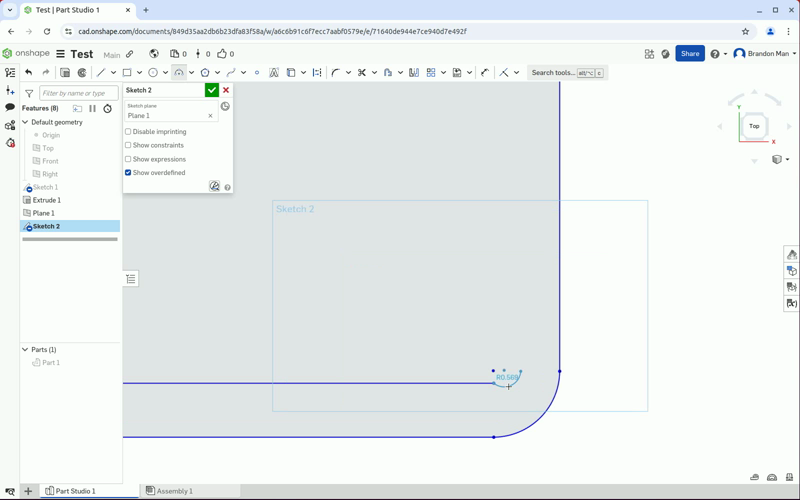
scroll(6)
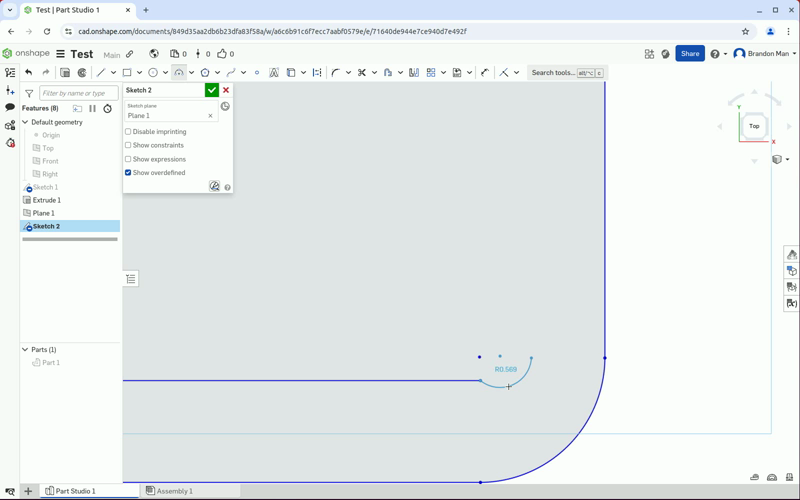
click(508, 386)
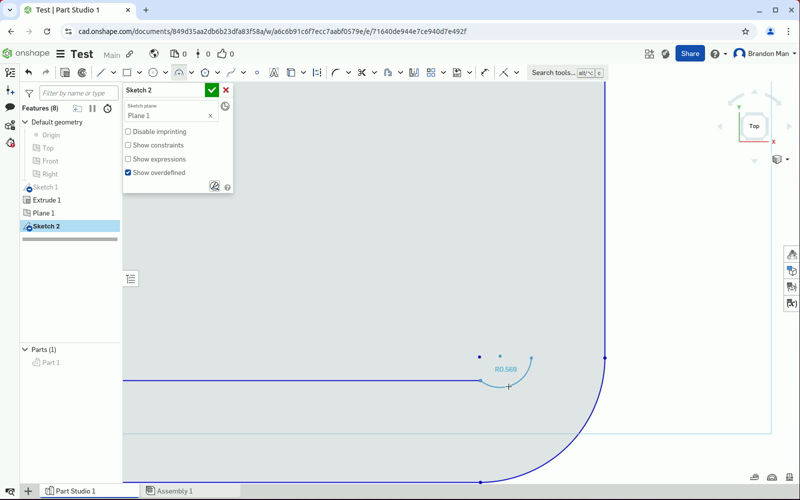
scroll(-6)
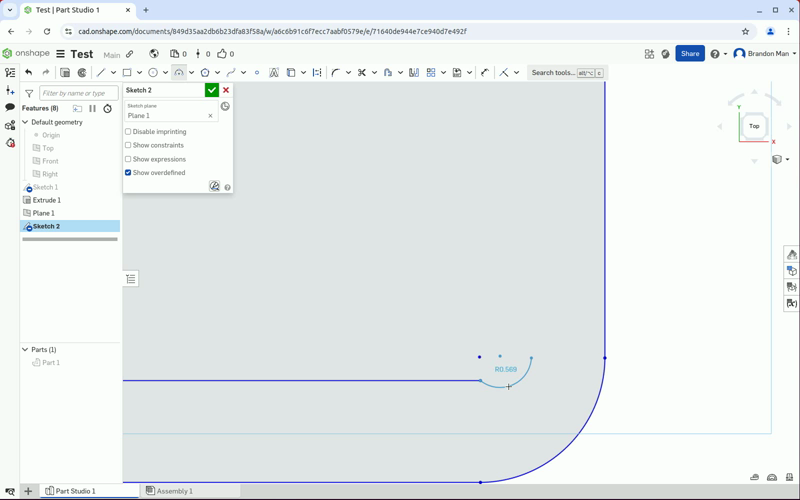
scroll(-6)
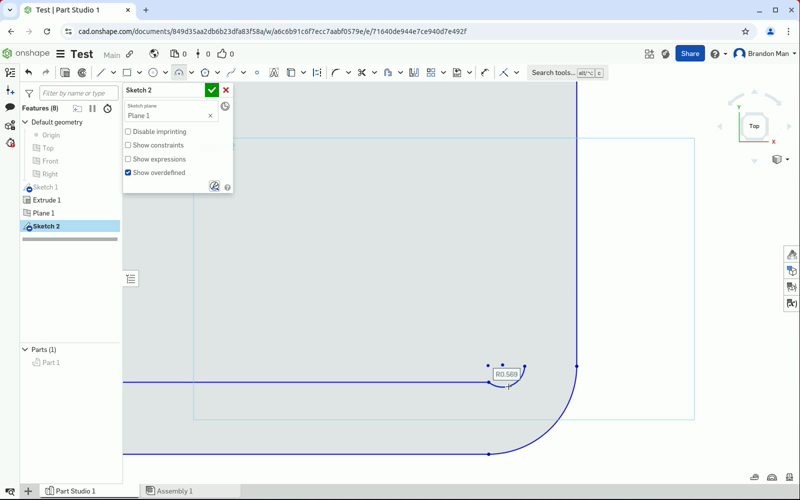
scroll(-6)
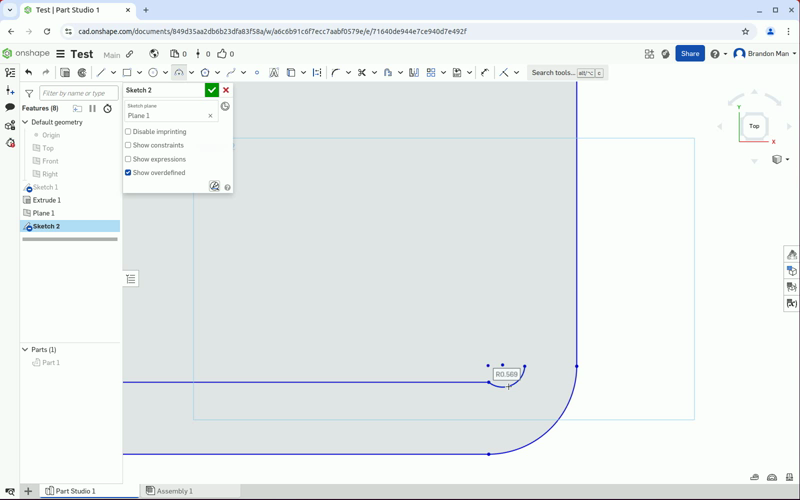
scroll(-6)
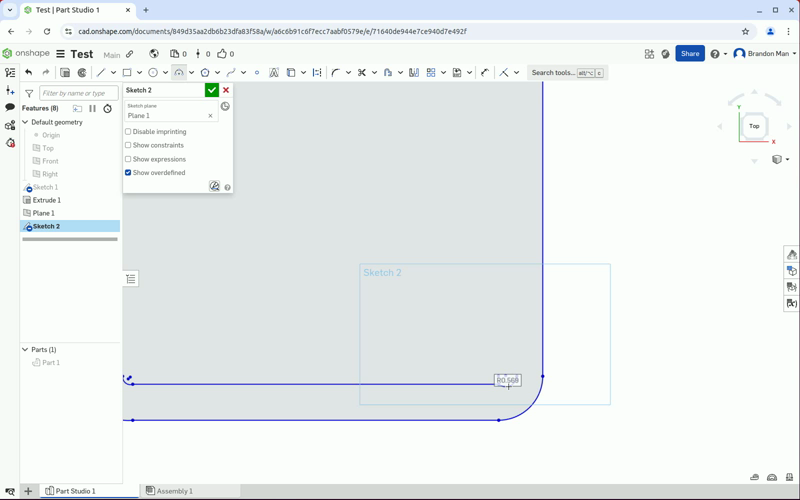
scroll(-6)
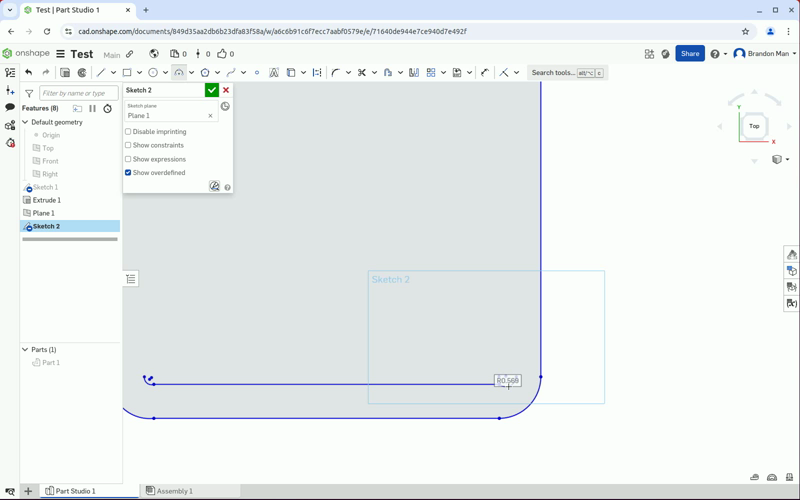
scroll(-6)
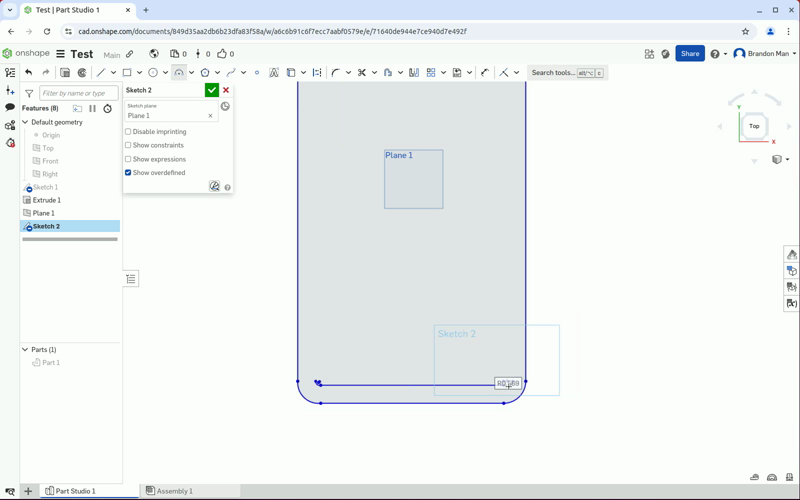
scroll(-6)
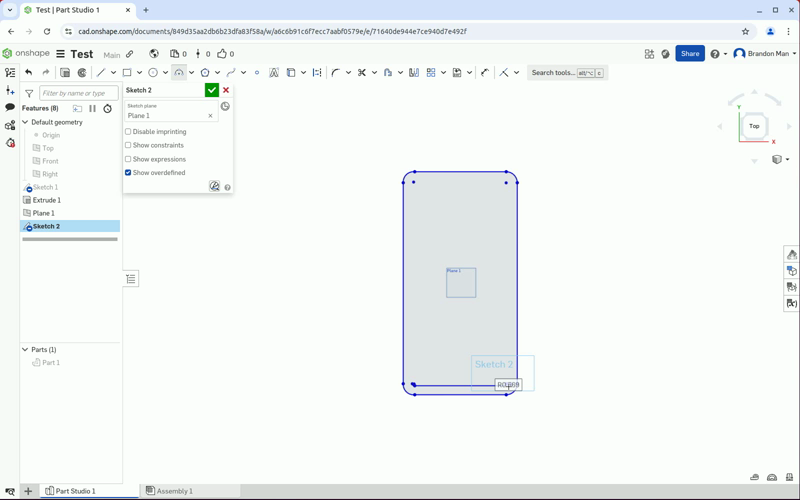
key_up(shift)
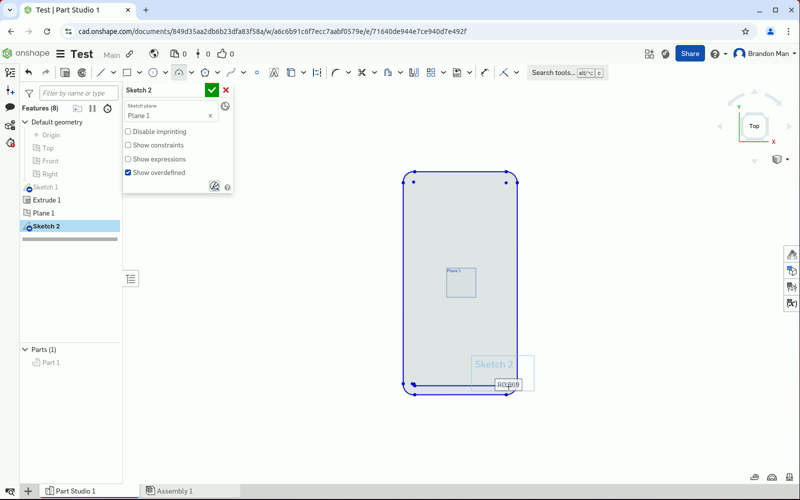
key(esc)
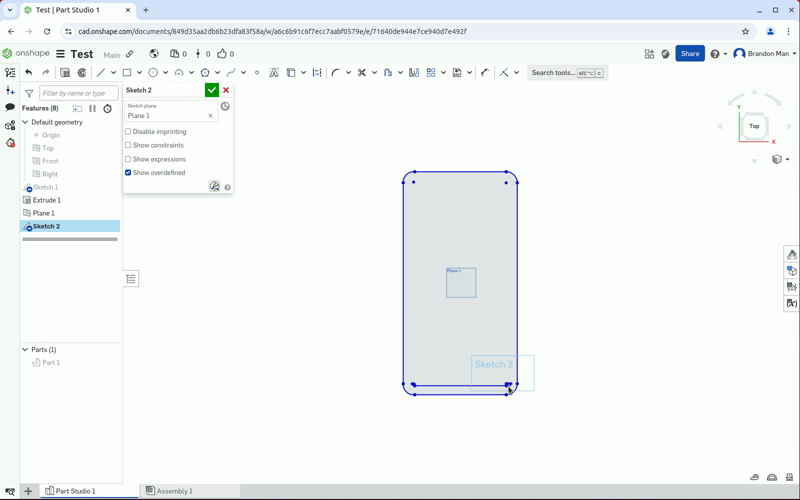
key(l)
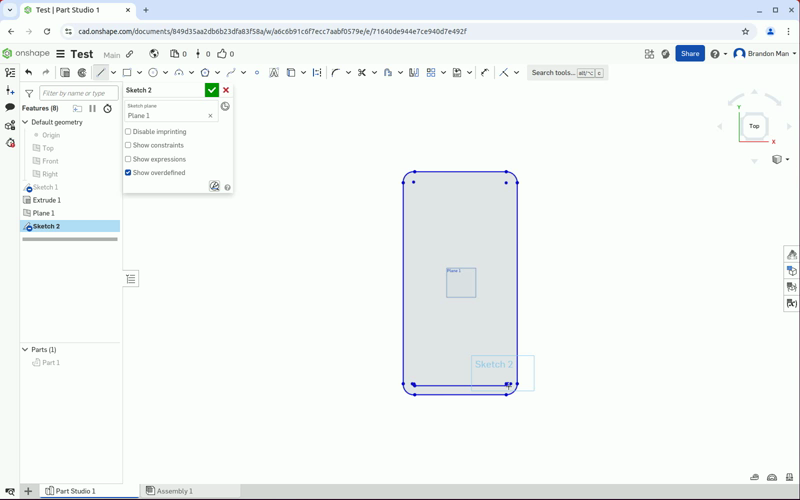
mouse_move(510, 383)
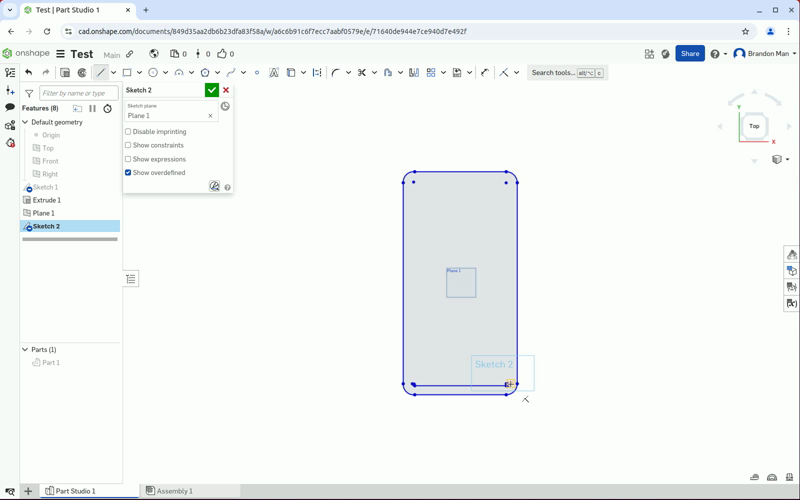
scroll(6)
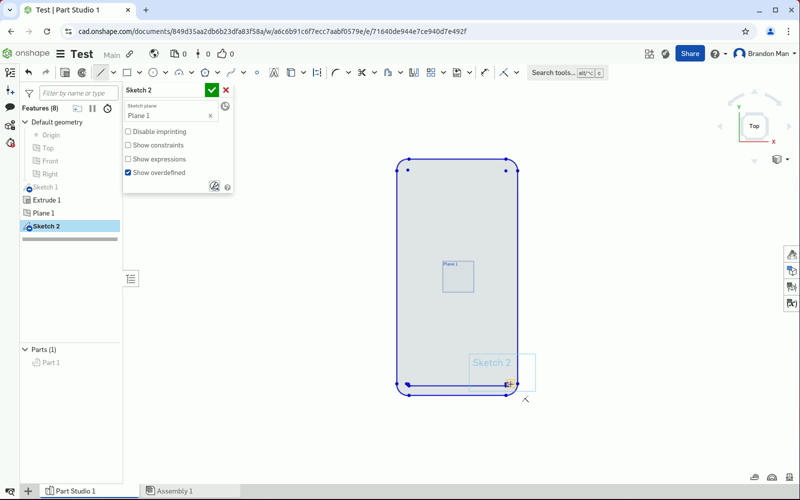
scroll(6)
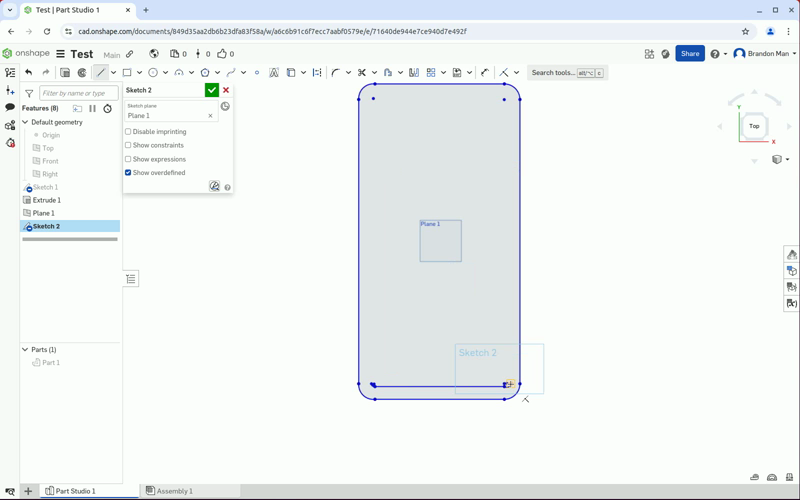
scroll(6)
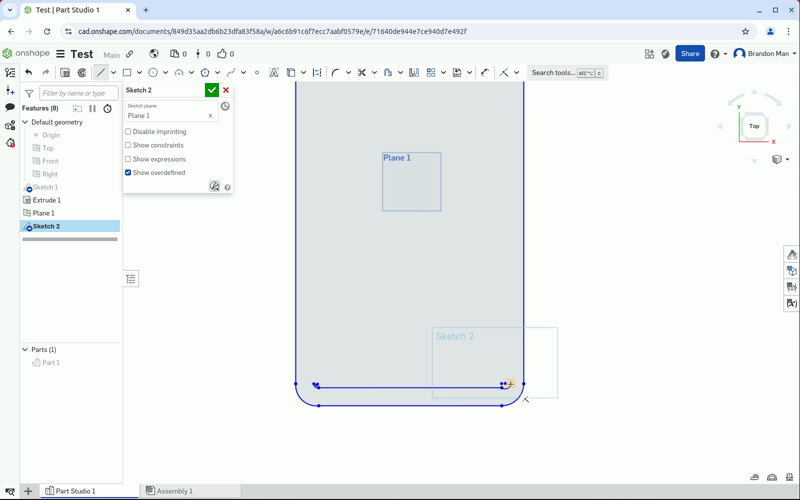
scroll(6)
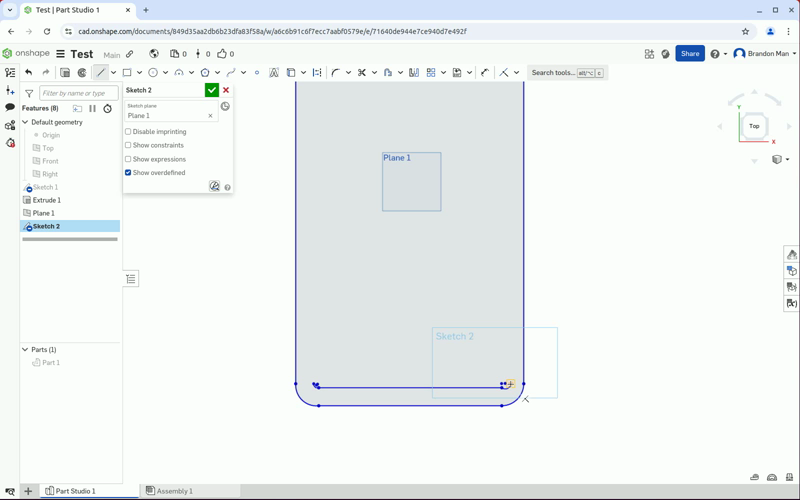
scroll(6)
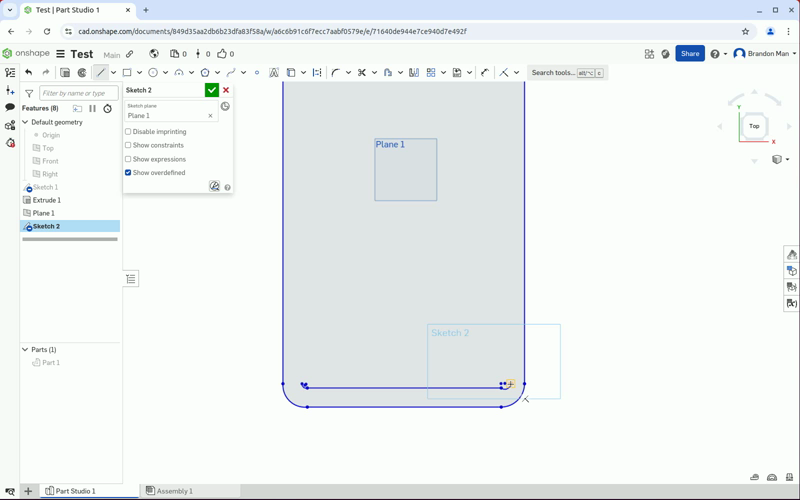
scroll(6)
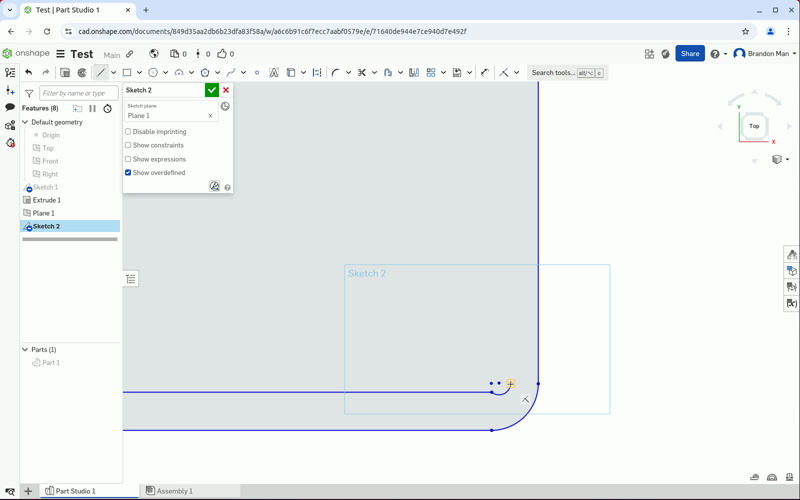
scroll(6)
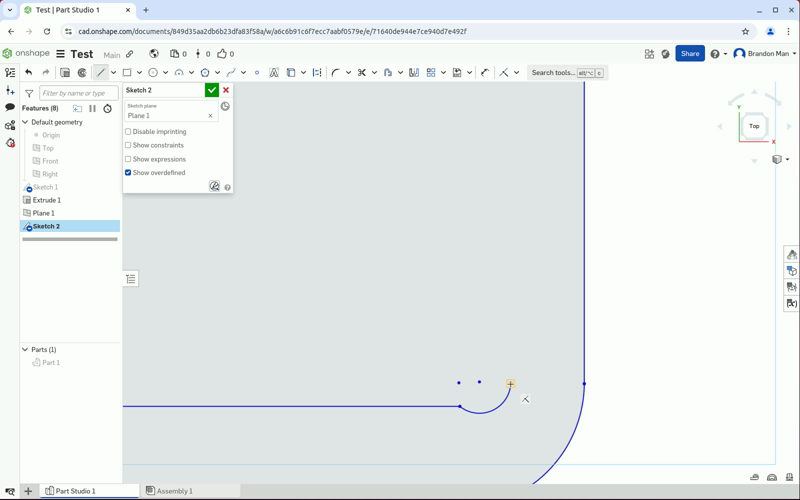
click(510, 383)
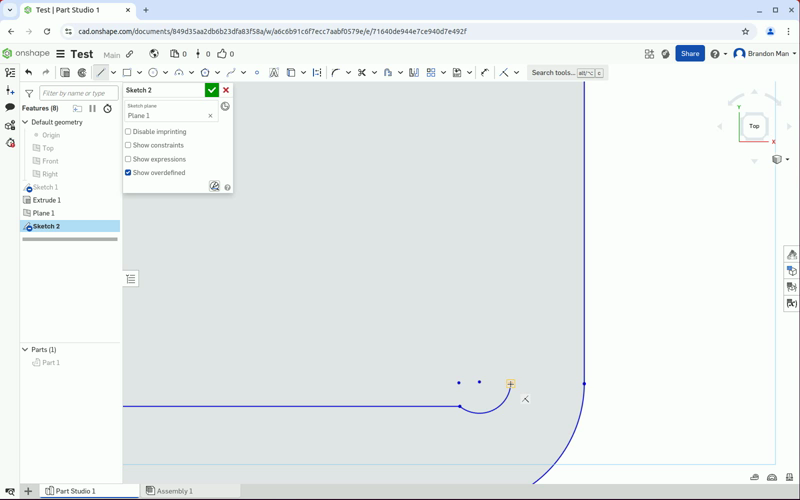
scroll(-6)
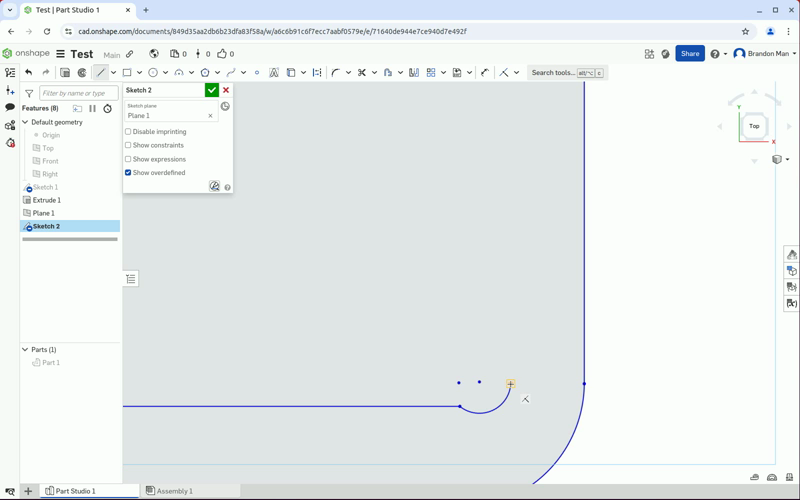
scroll(-6)
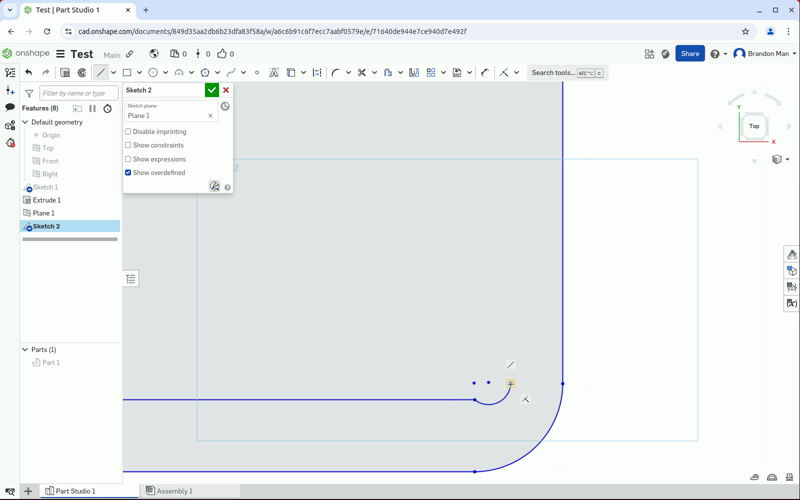
scroll(-6)
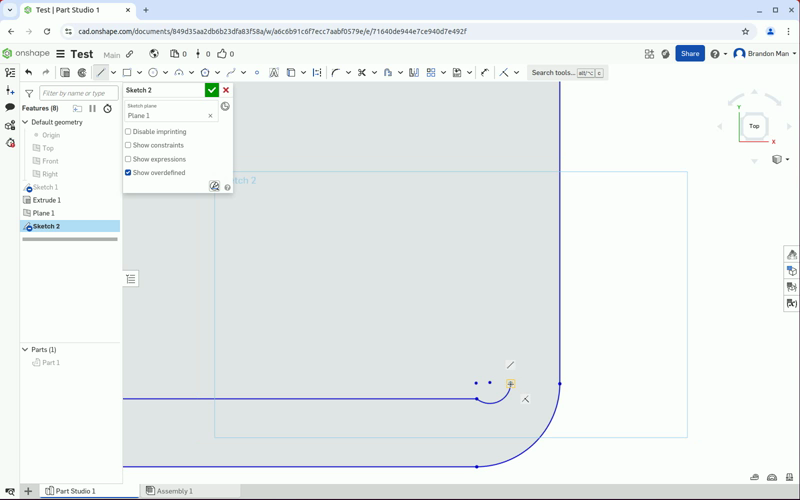
scroll(-6)
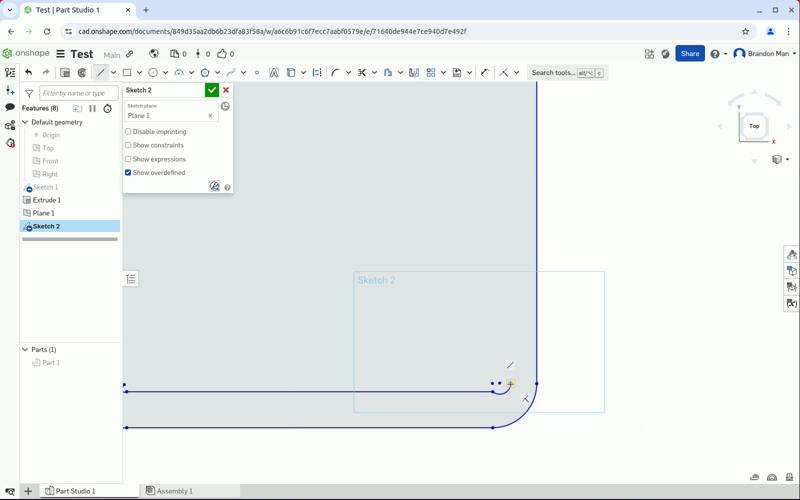
scroll(-6)
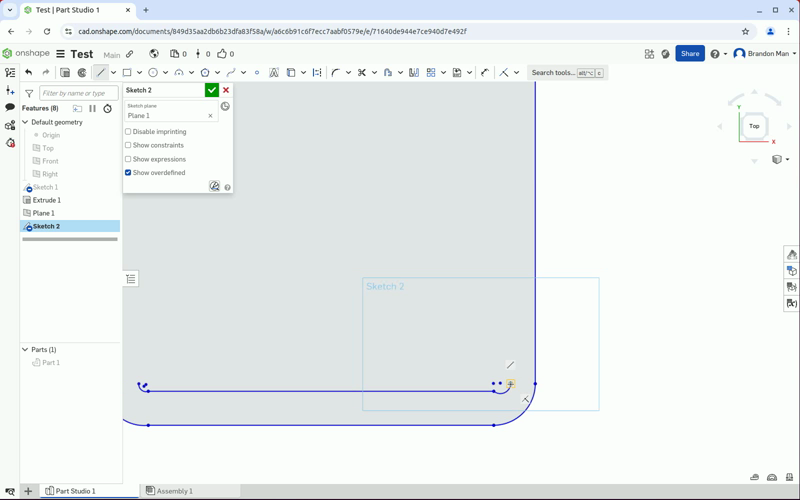
scroll(-6)
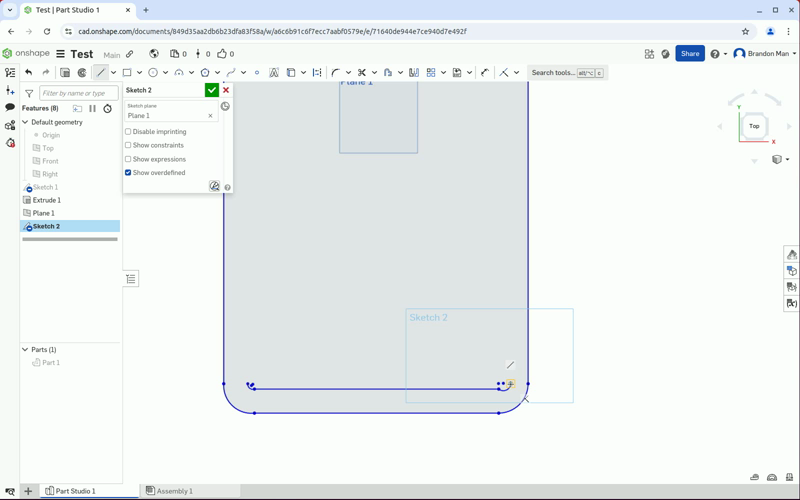
scroll(-6)
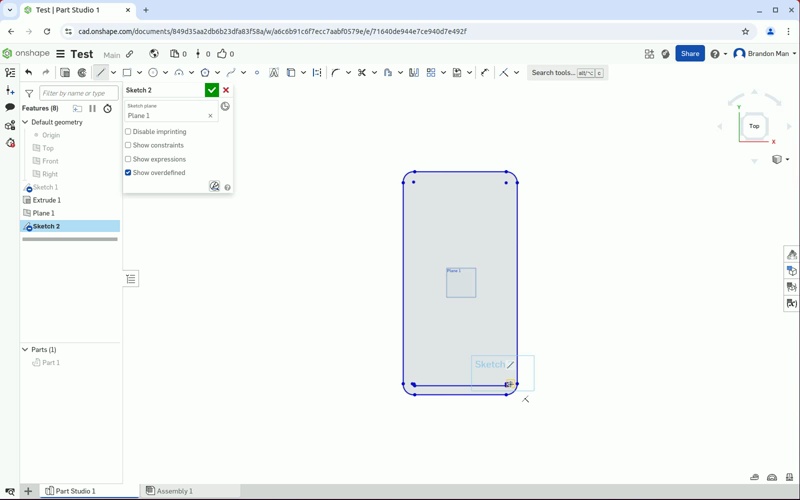
key_down(shift)
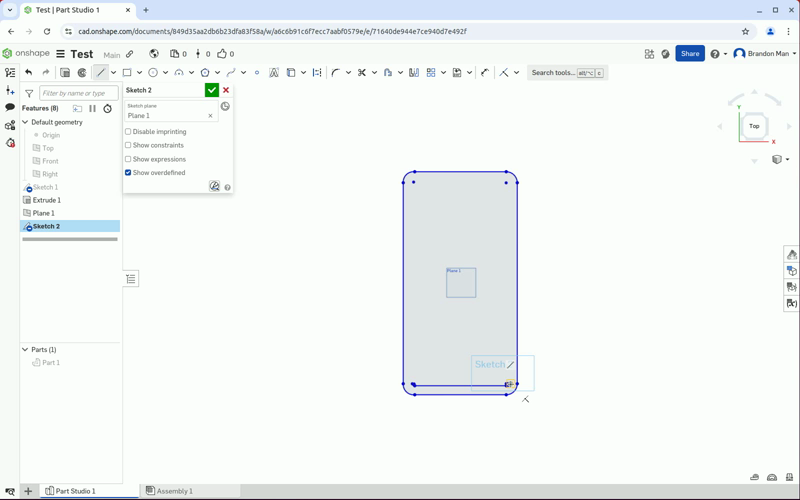
mouse_move(510, 182)
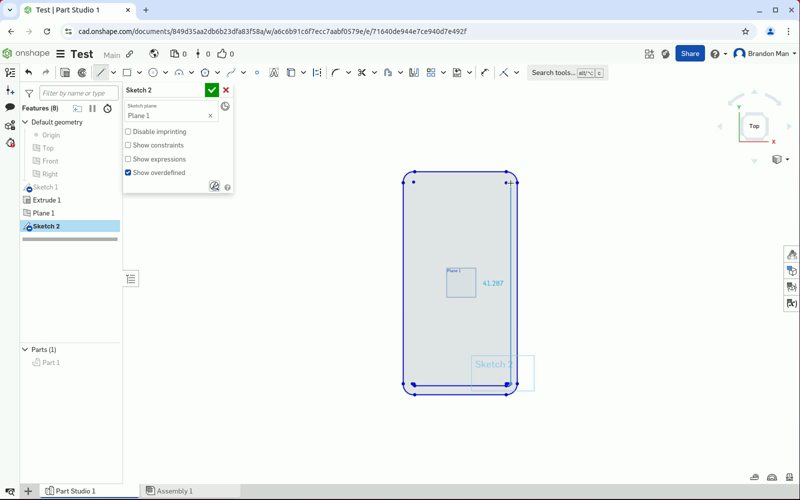
click(510, 182)
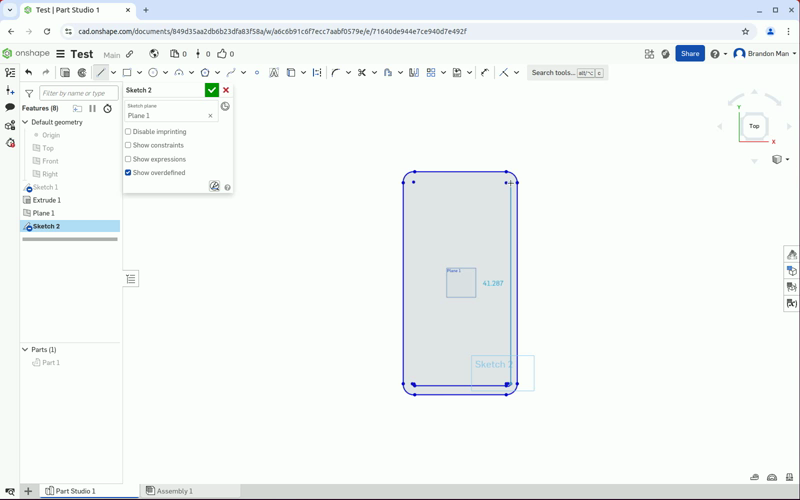
key_up(shift)
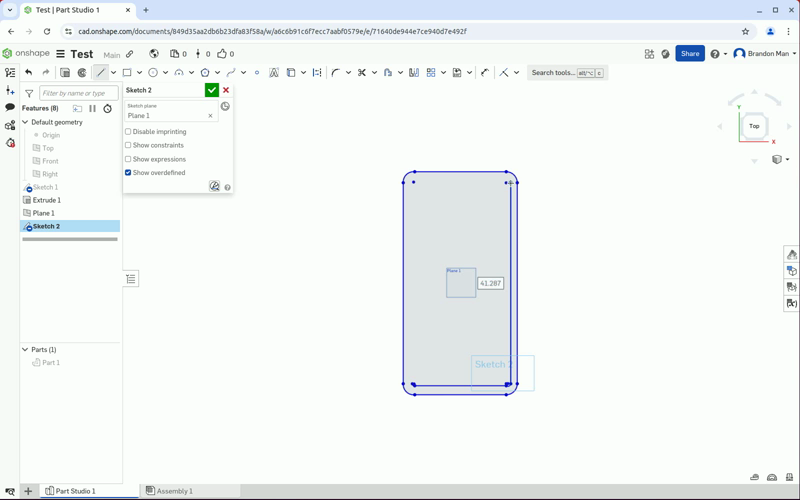
key(esc)
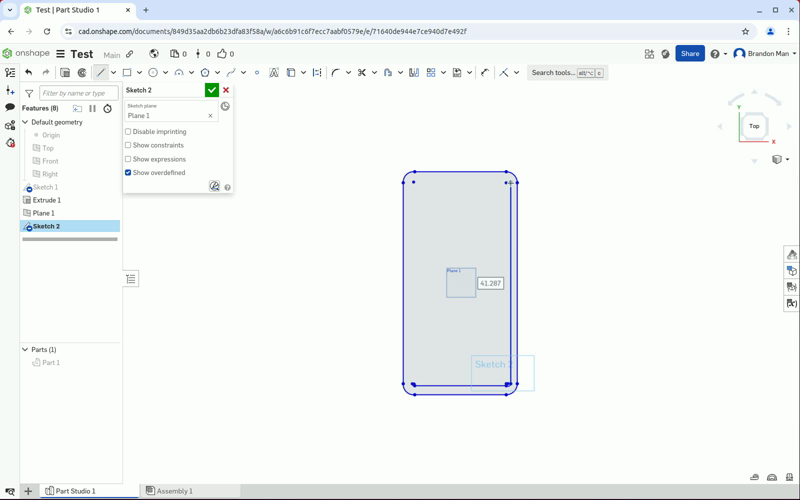
key(a)
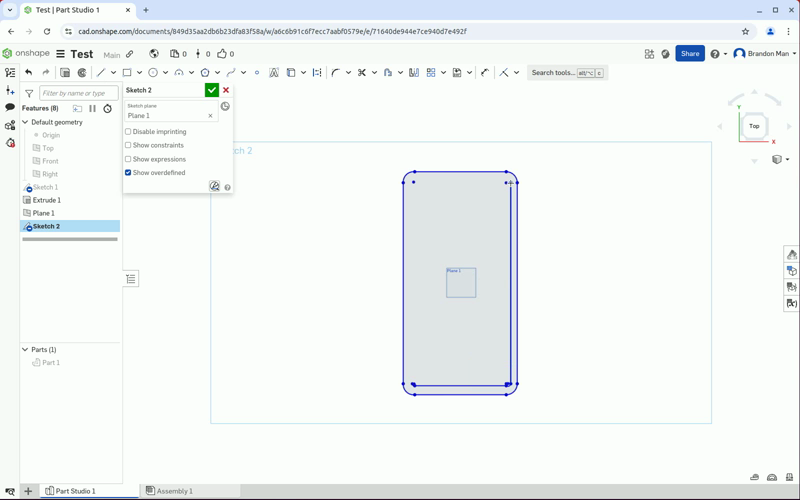
mouse_move(510, 182)
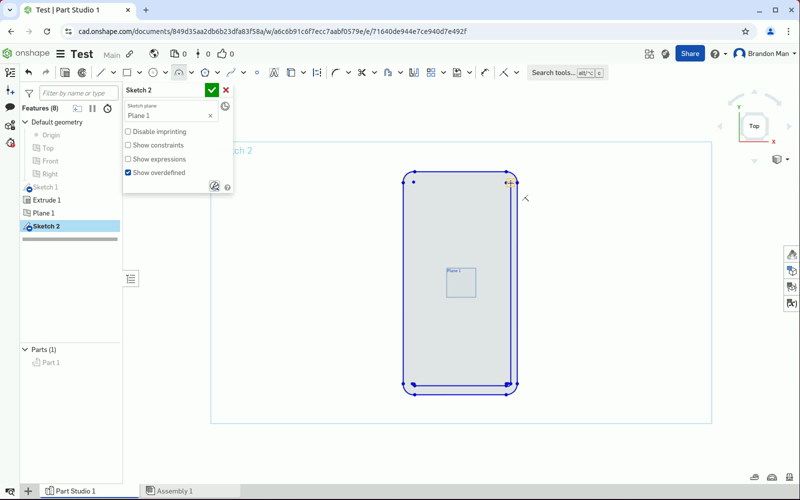
click(510, 182)
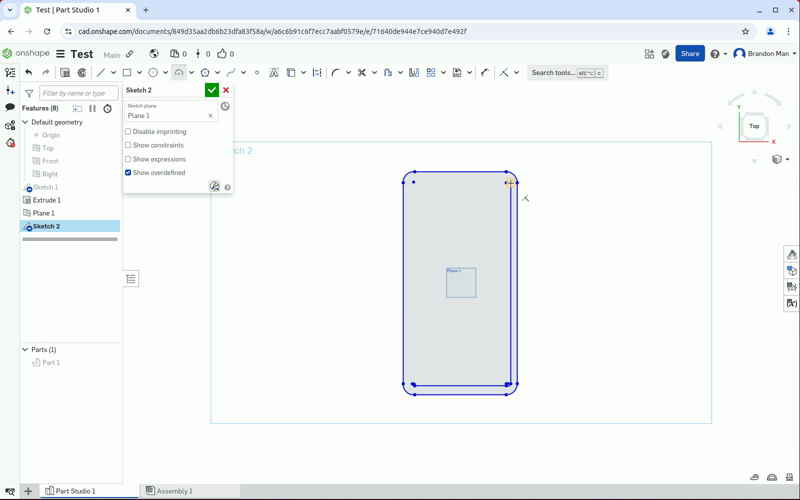
key_down(shift)
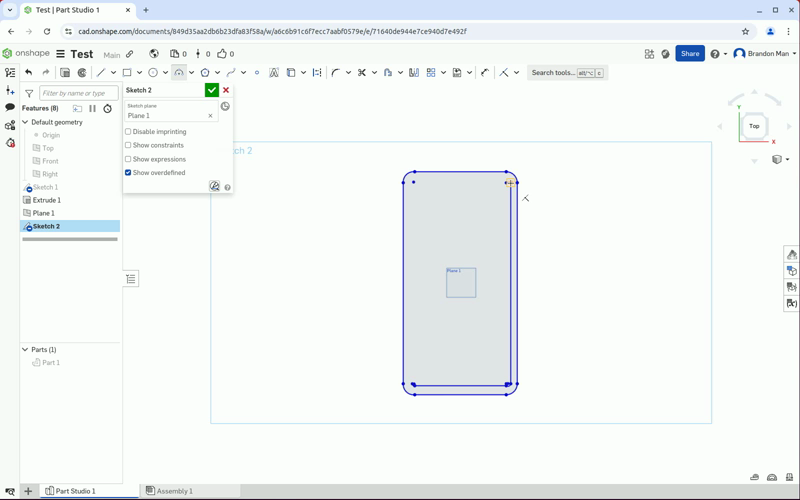
mouse_move(506, 180)
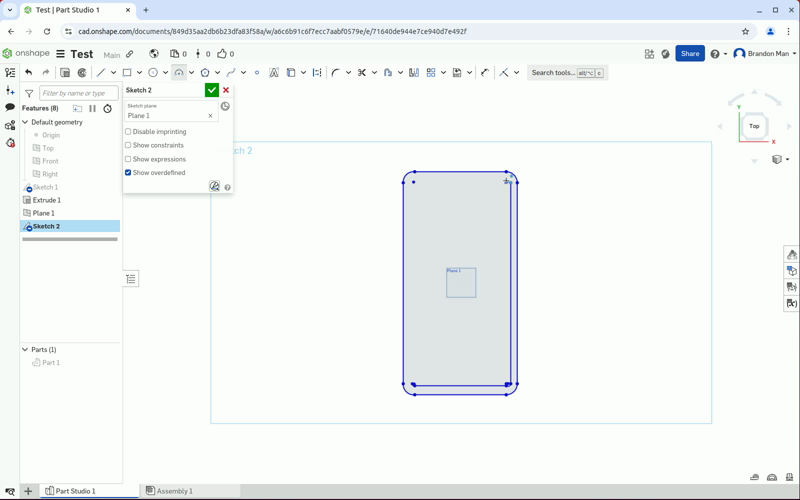
scroll(6)
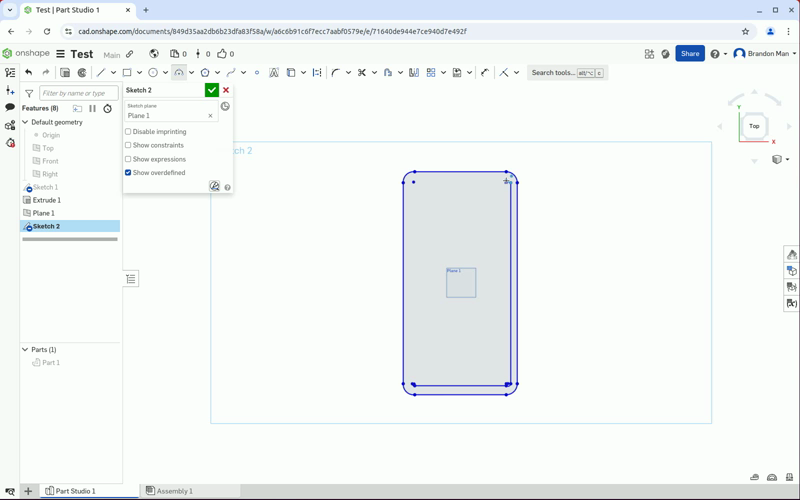
scroll(6)
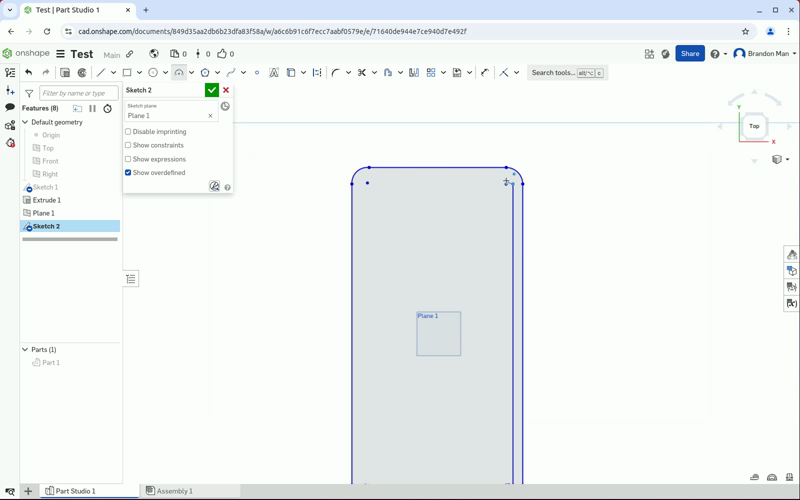
scroll(6)
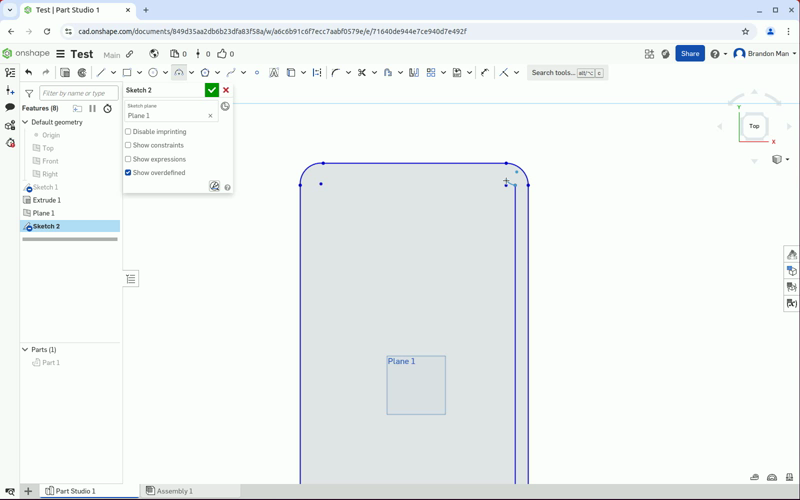
scroll(6)
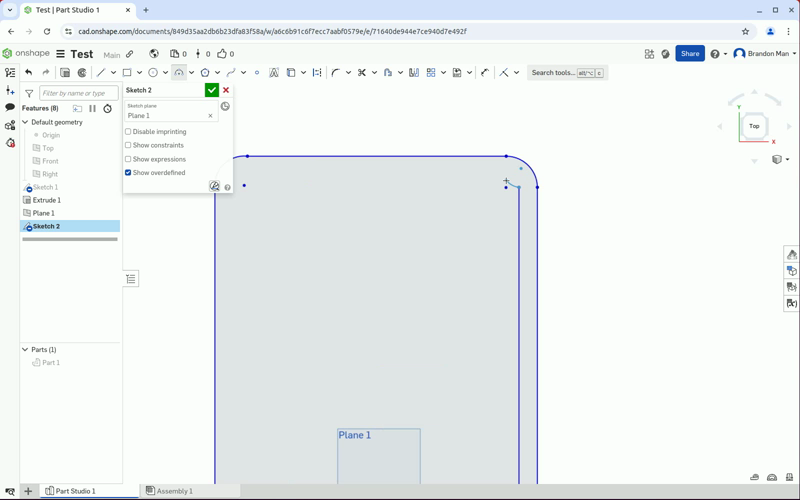
scroll(6)
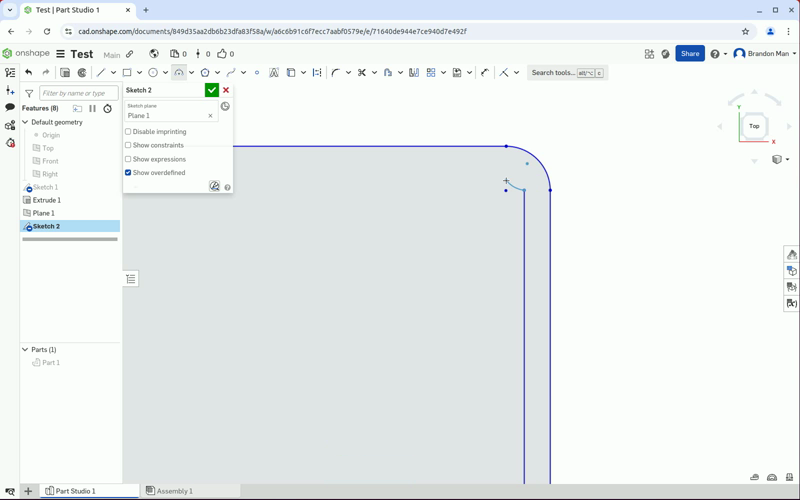
scroll(6)
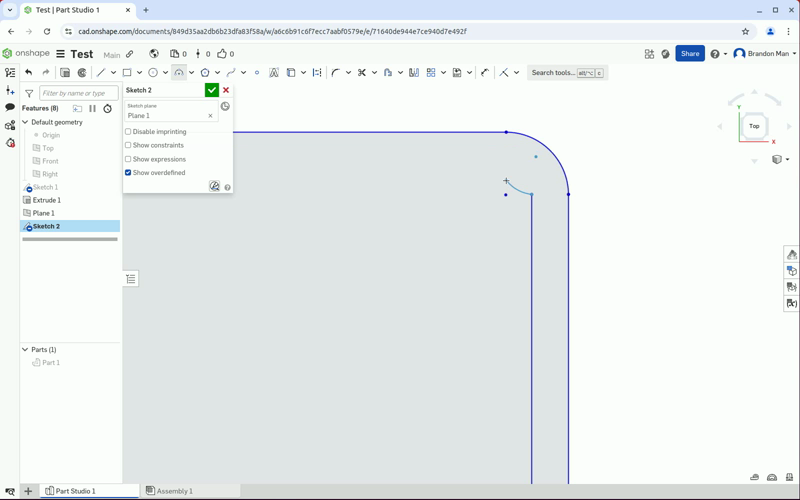
scroll(6)
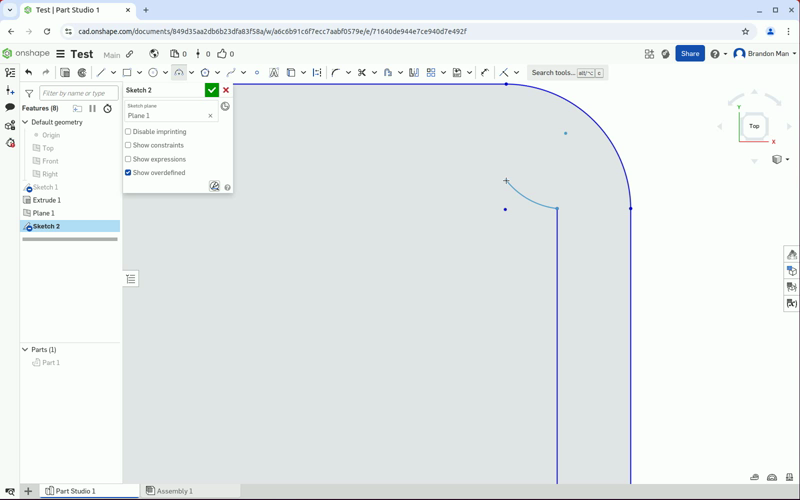
click(506, 180)
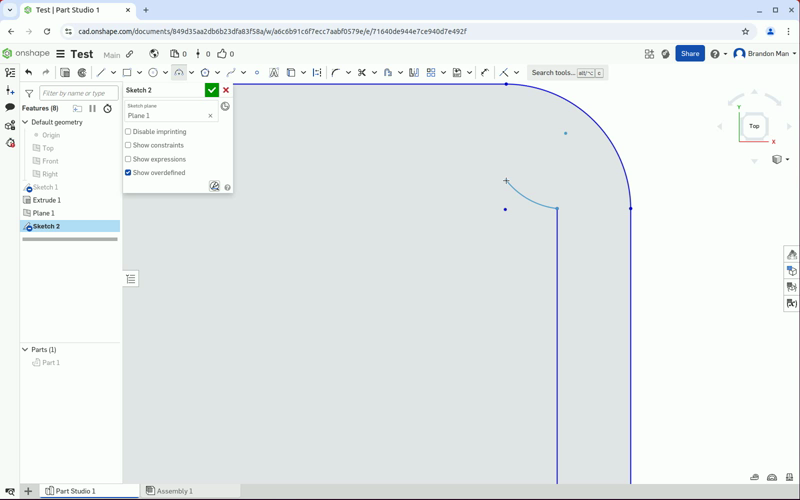
scroll(-6)
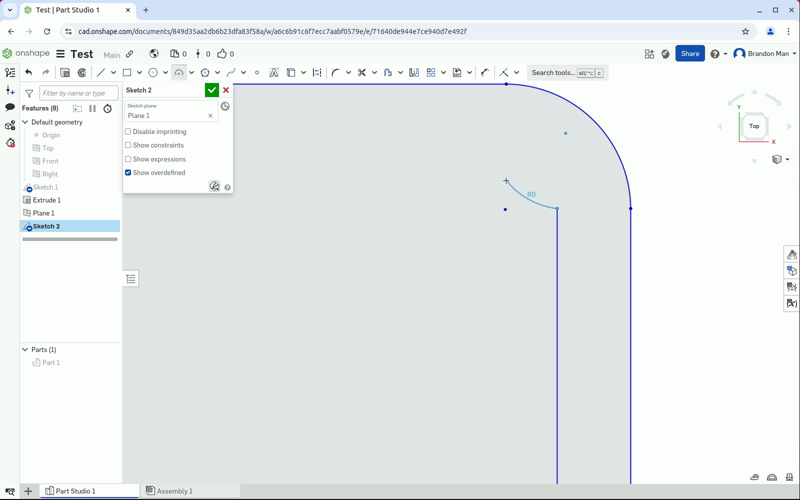
scroll(-6)
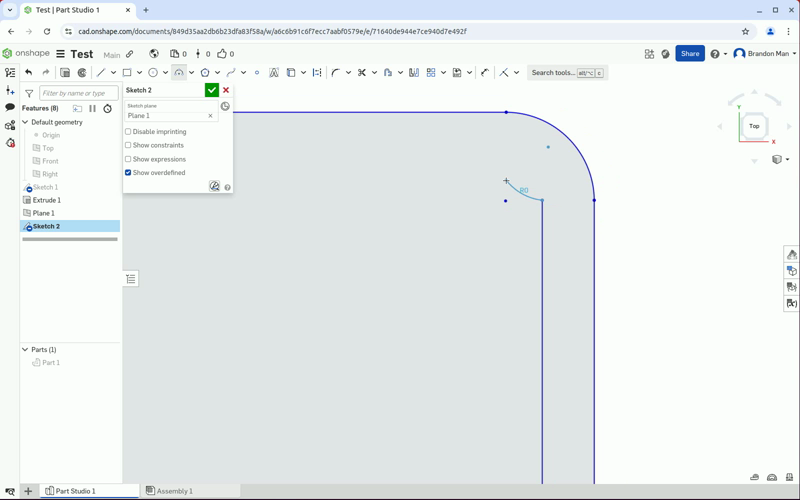
scroll(-6)
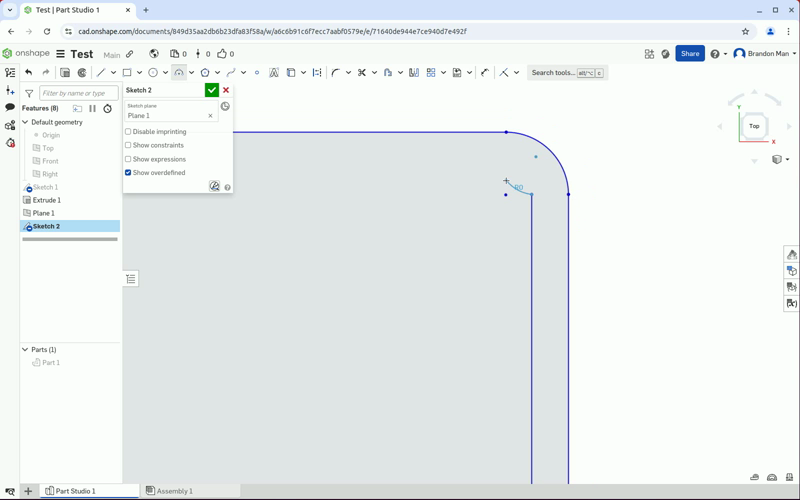
scroll(-6)
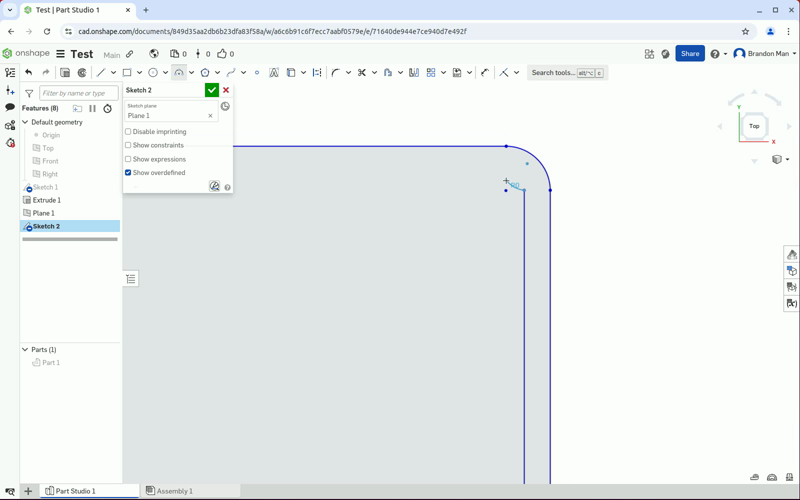
scroll(-6)
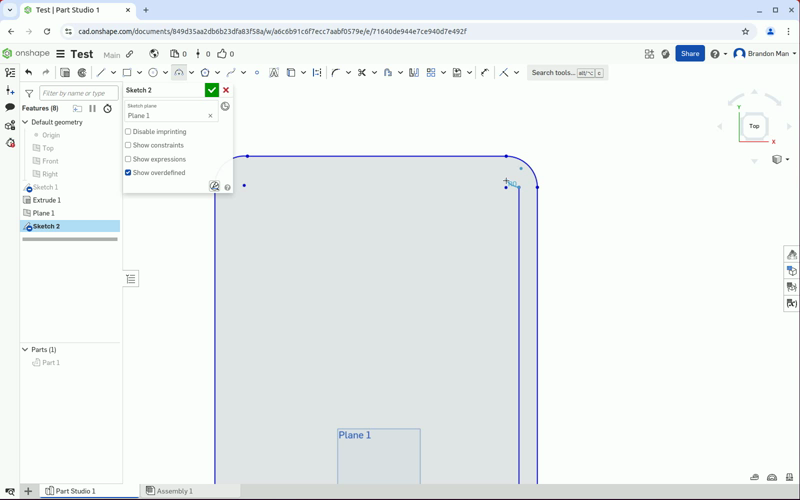
scroll(-6)
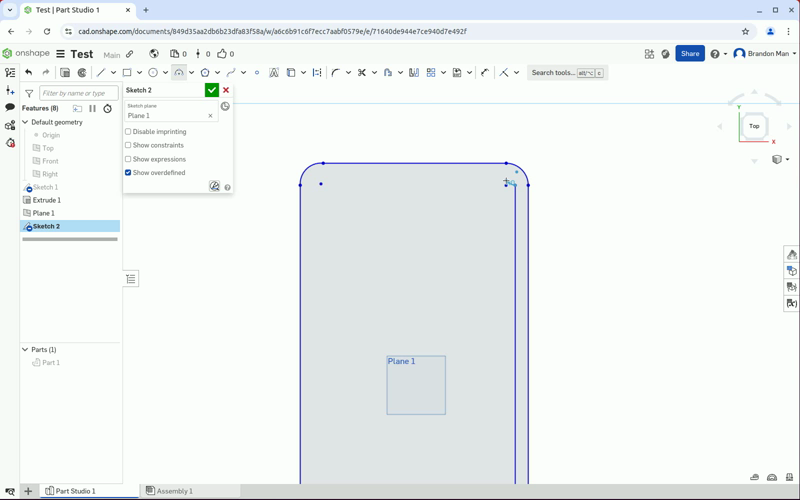
scroll(-6)
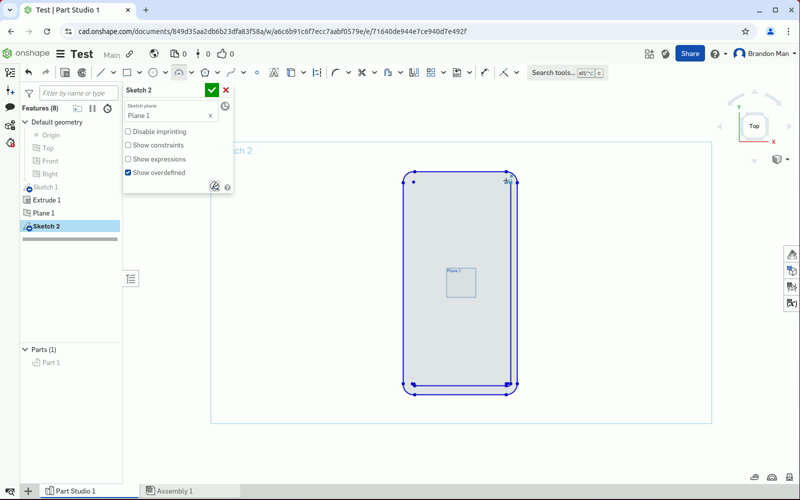
mouse_move(508, 180)
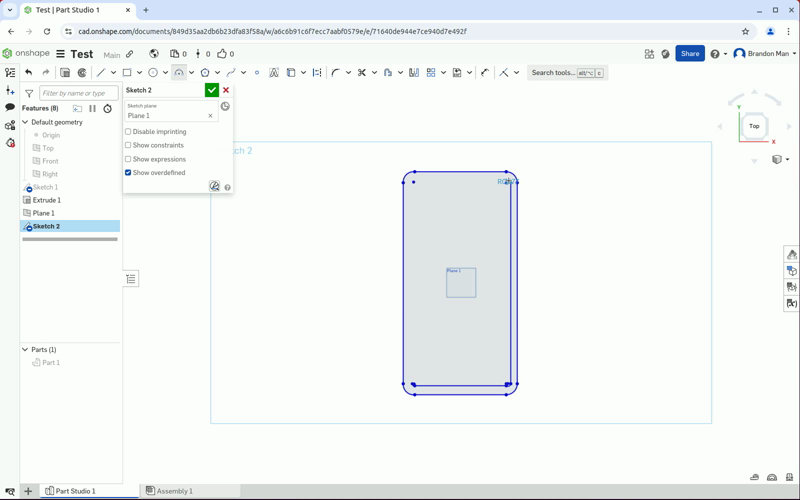
scroll(6)
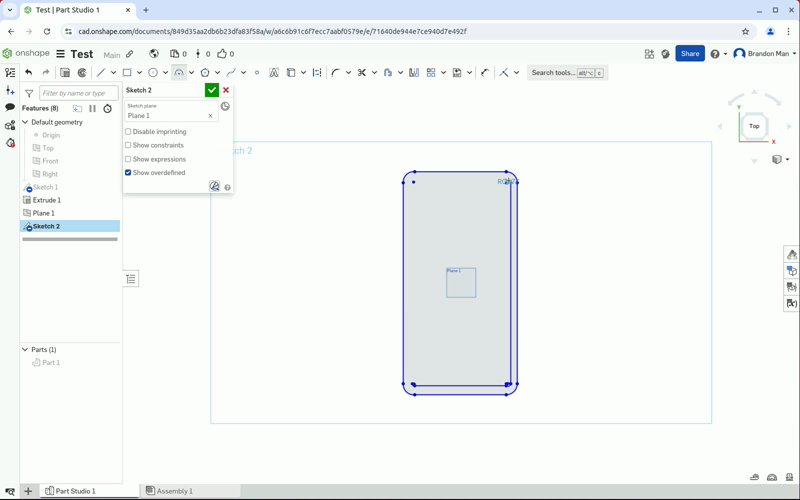
scroll(6)
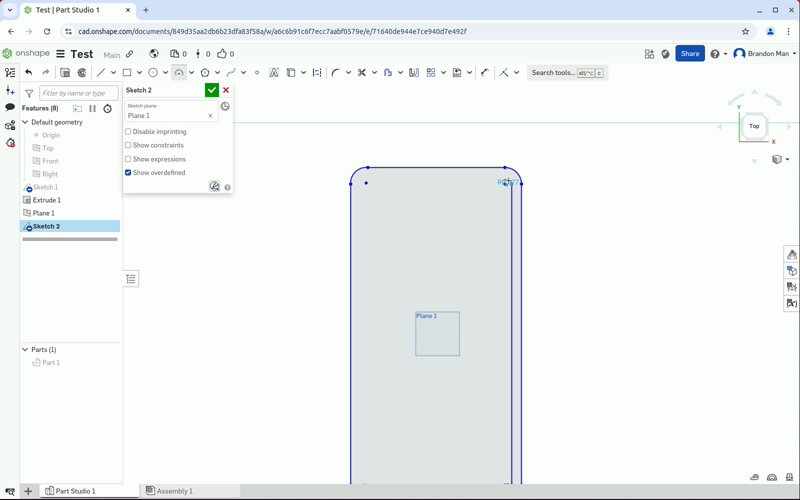
scroll(6)
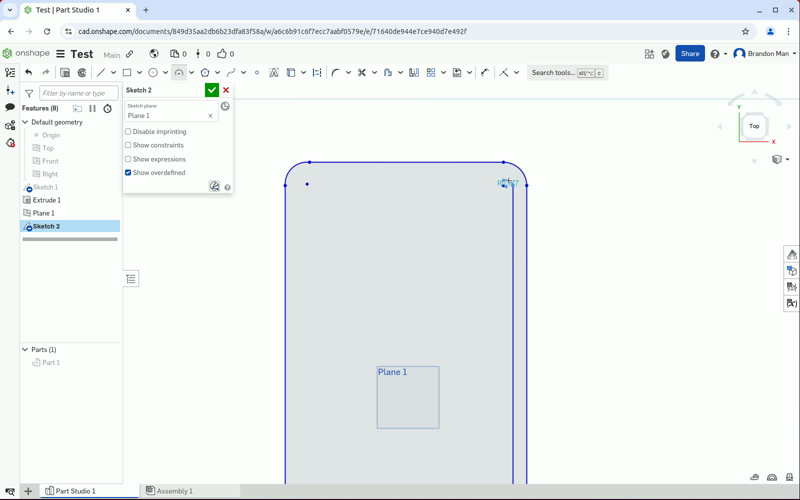
scroll(6)
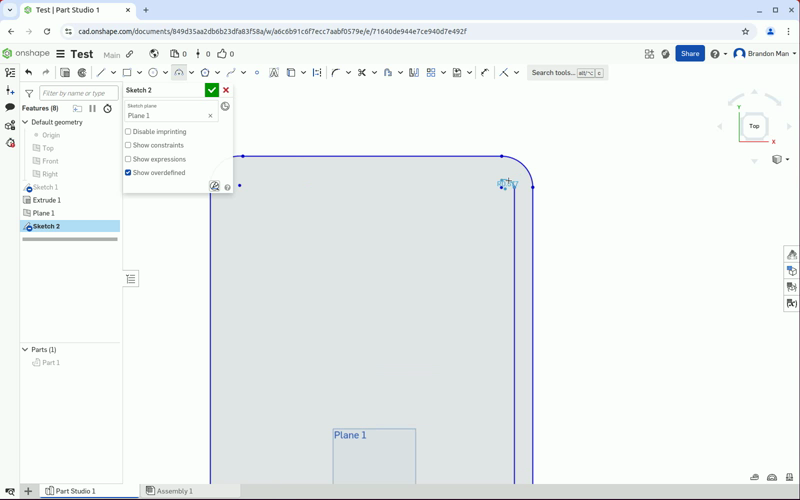
scroll(6)
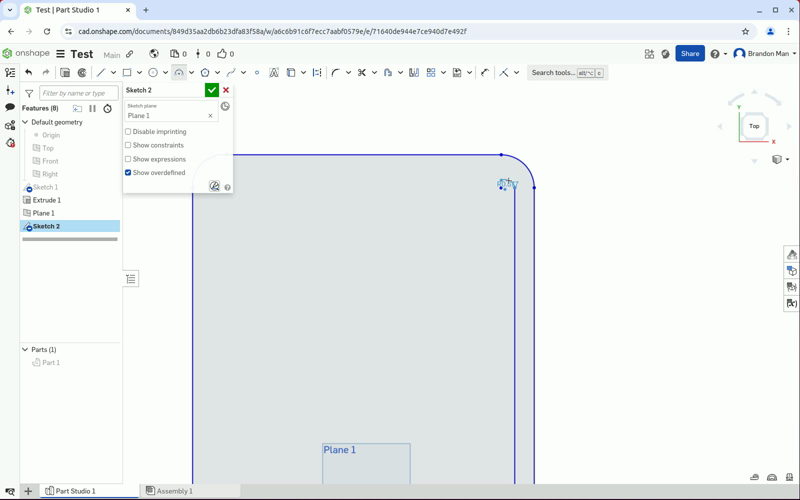
scroll(6)
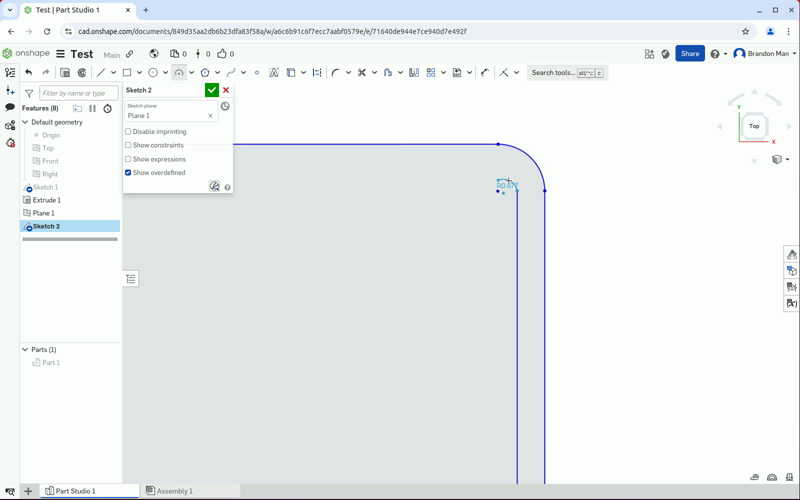
scroll(6)
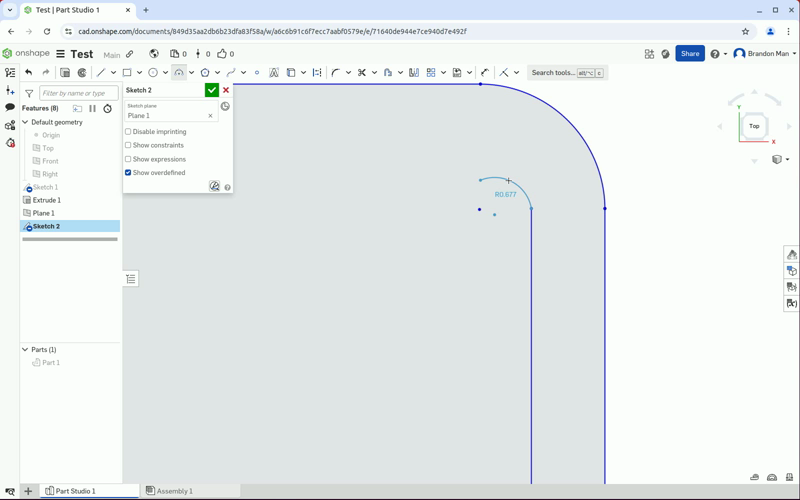
click(508, 180)
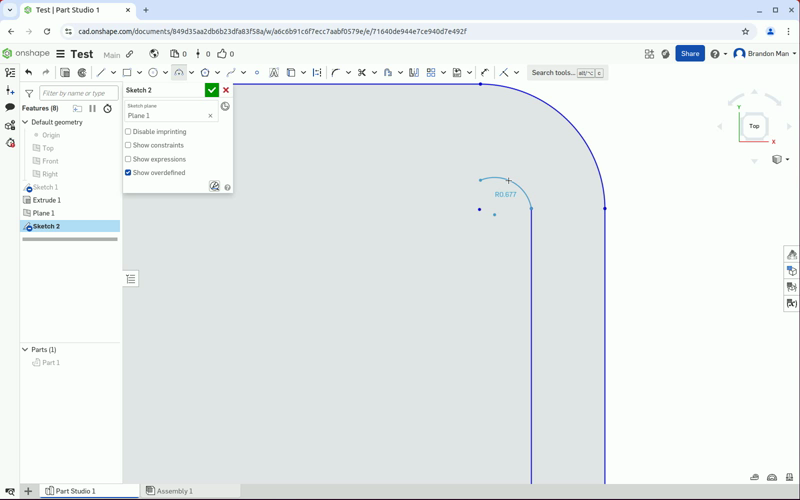
scroll(-6)
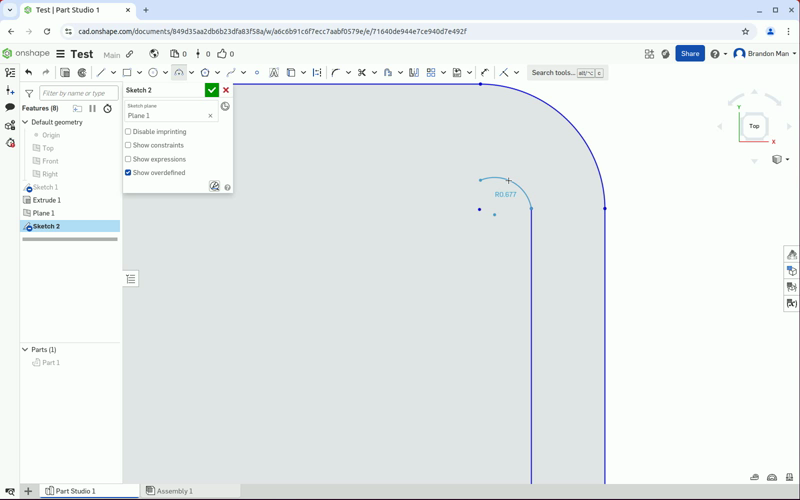
scroll(-6)
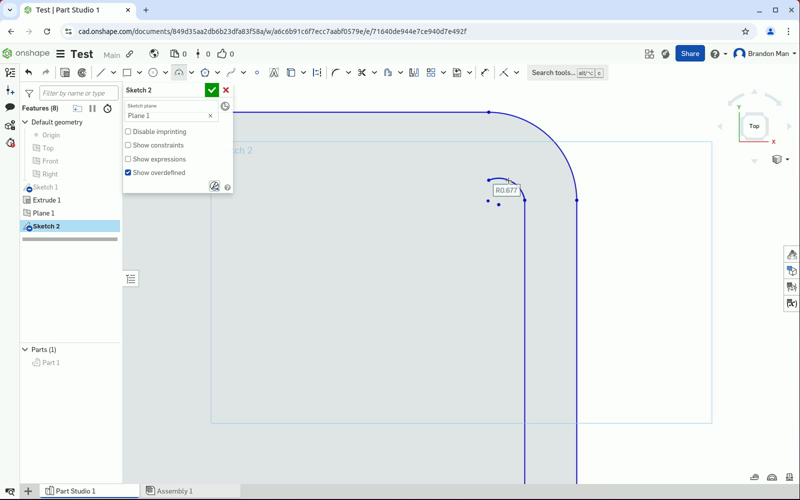
scroll(-6)
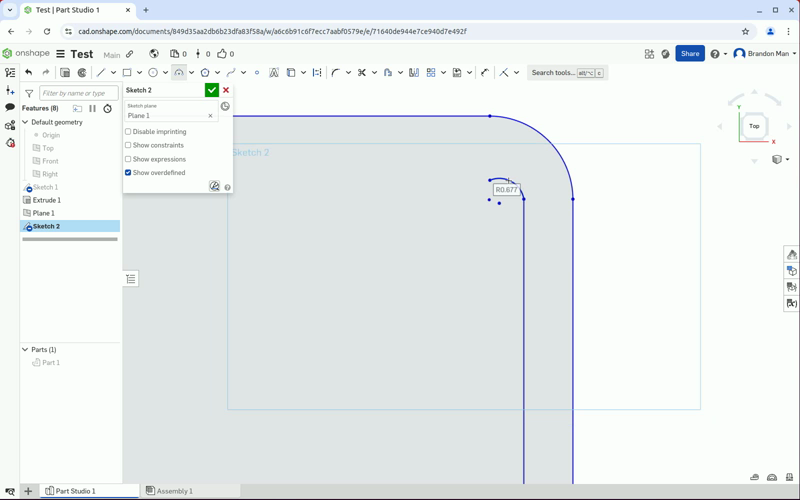
scroll(-6)
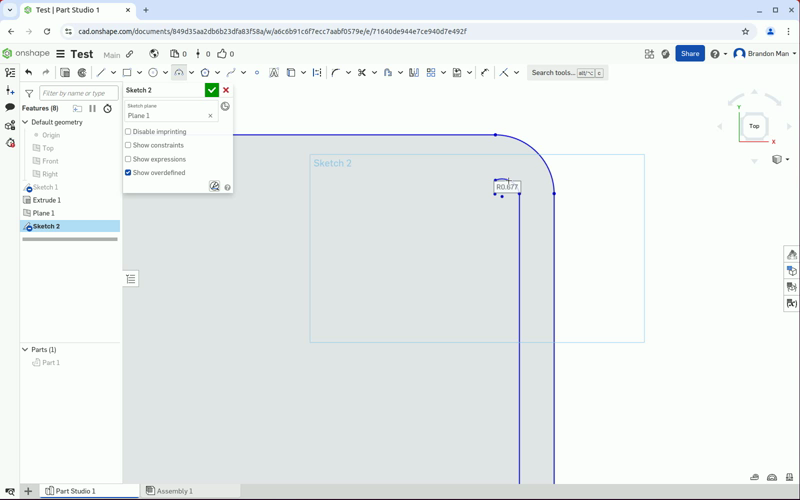
scroll(-6)
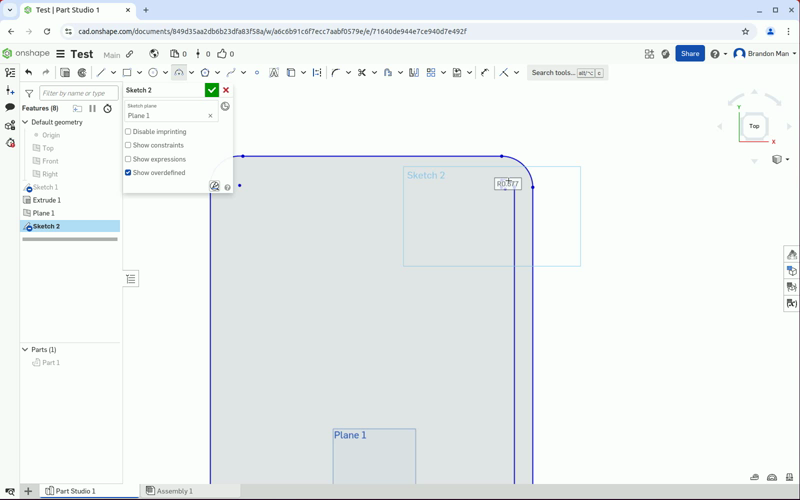
scroll(-6)
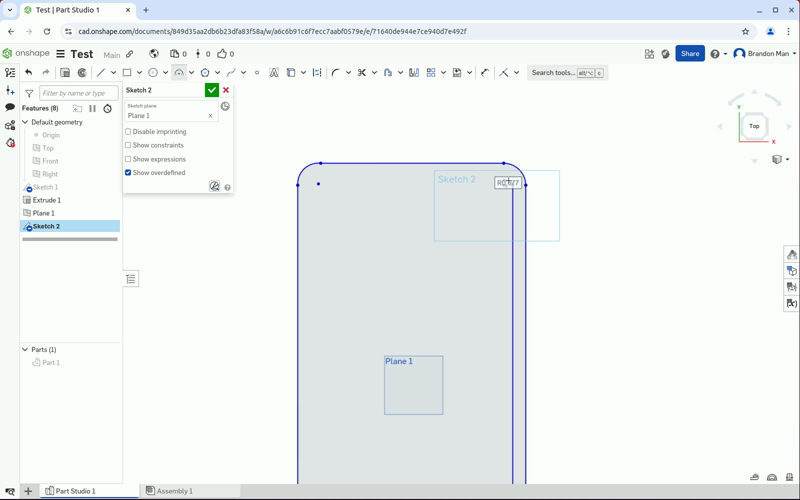
scroll(-6)
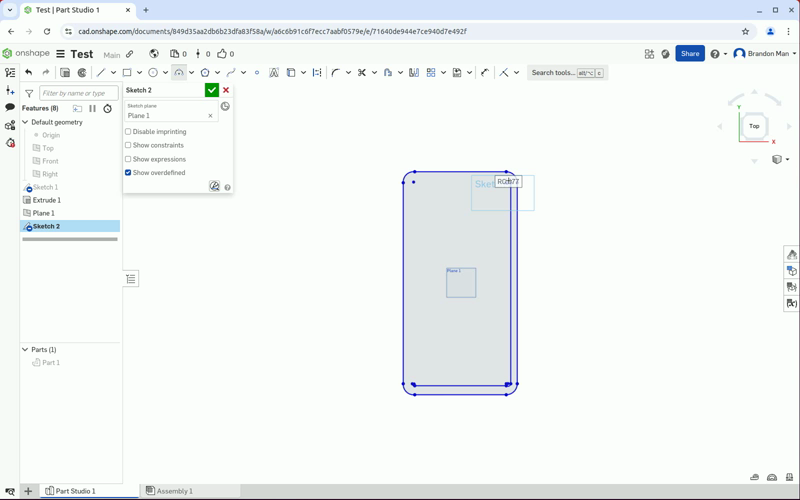
key_up(shift)
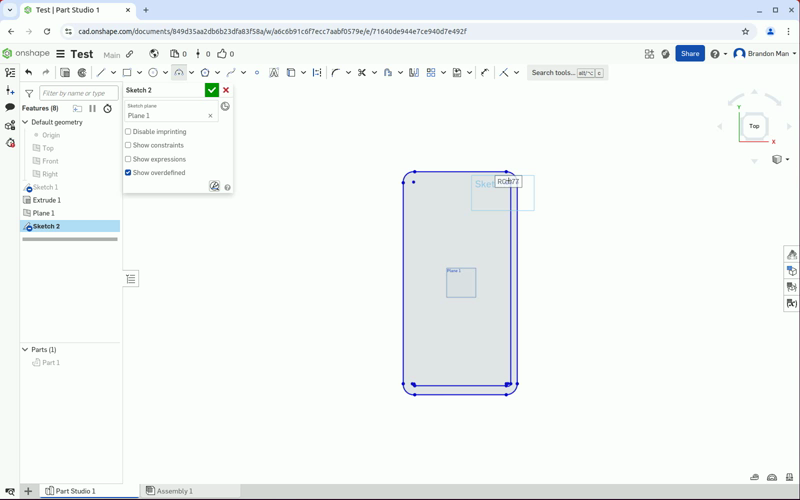
key(esc)
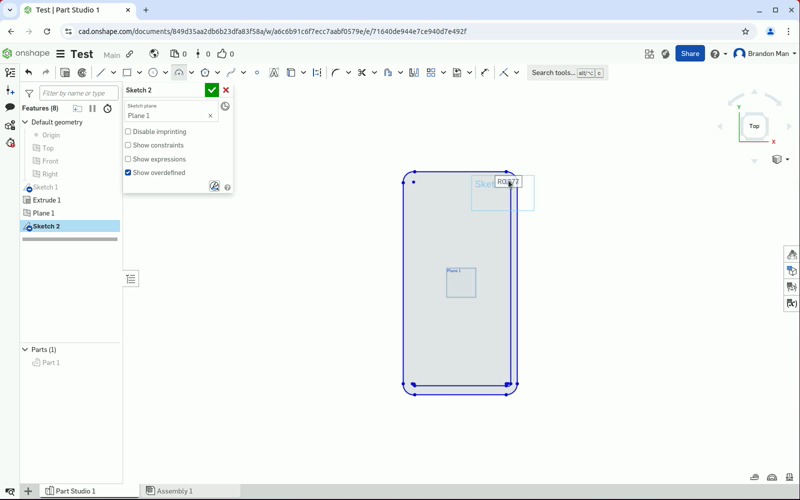
key(l)
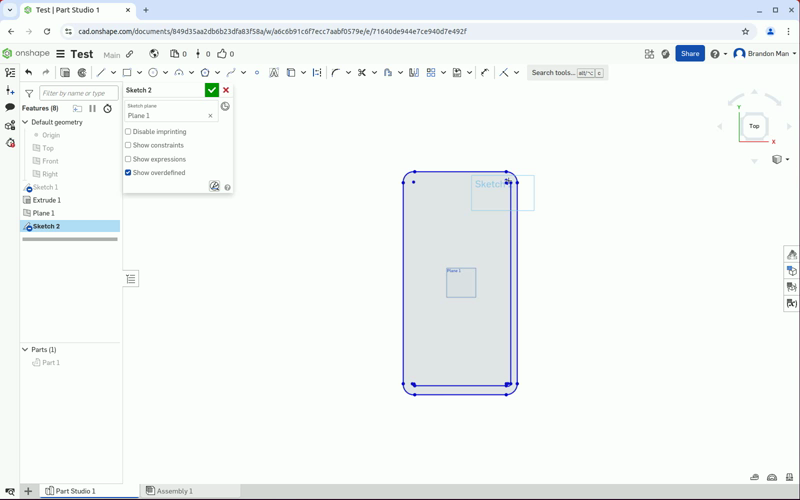
mouse_move(506, 180)
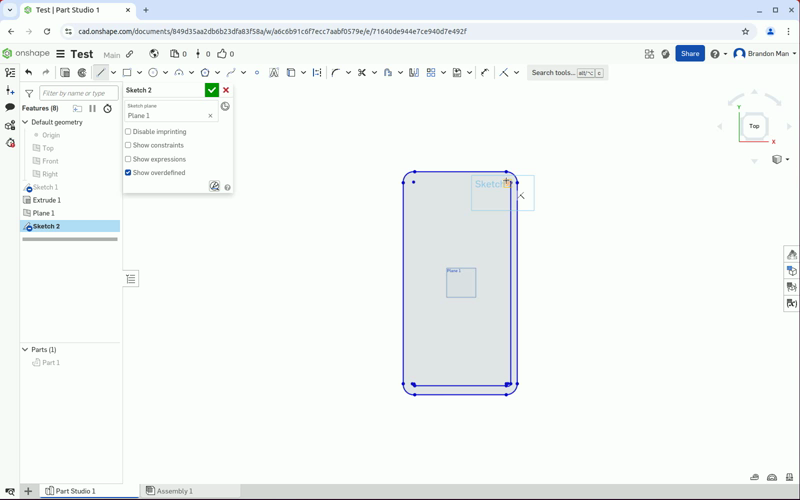
scroll(6)
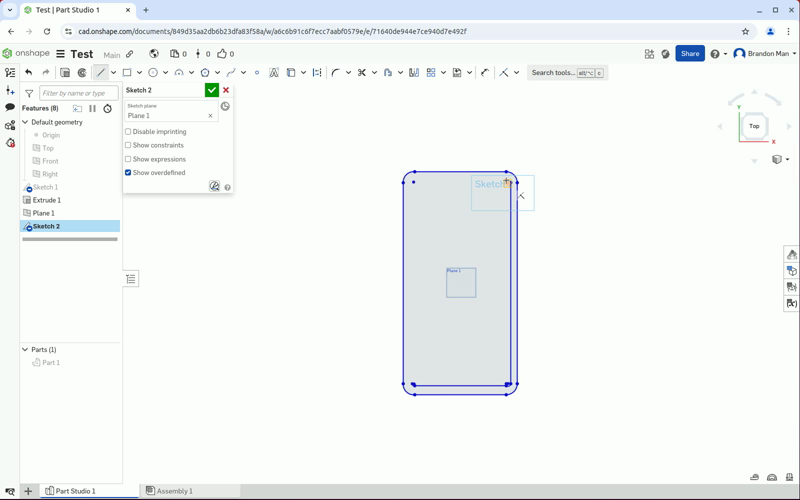
scroll(6)
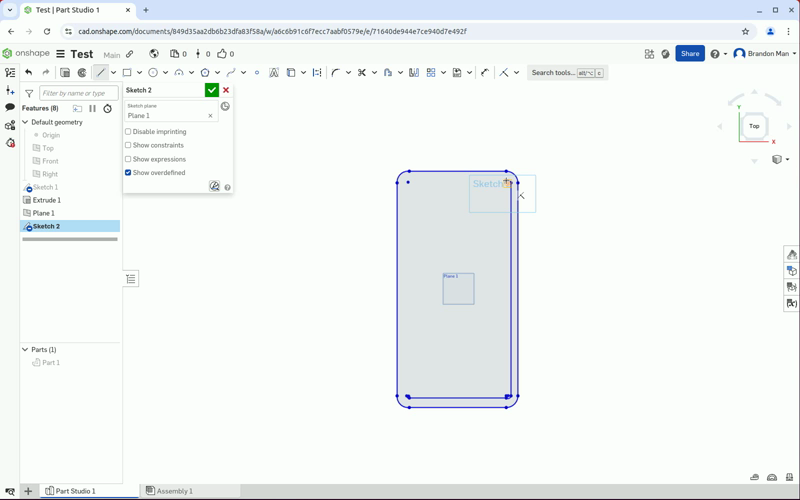
scroll(6)
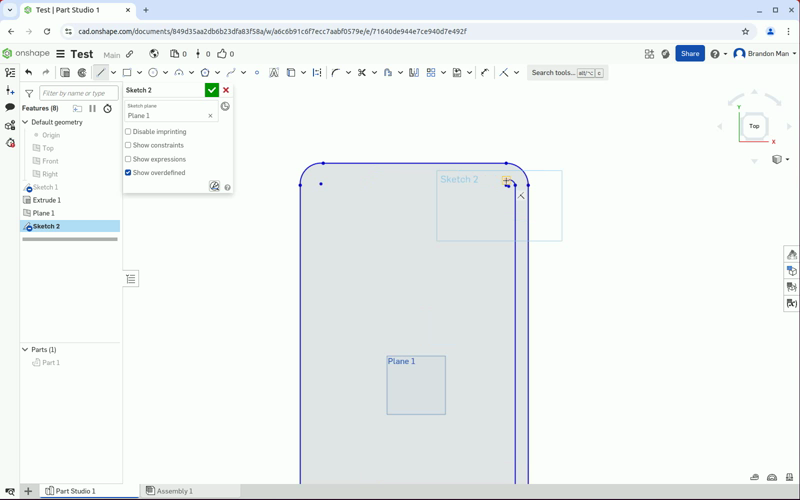
scroll(6)
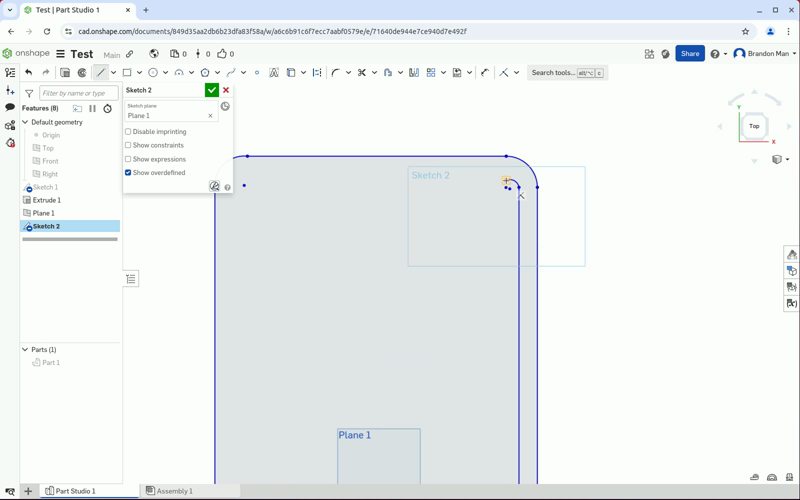
scroll(6)
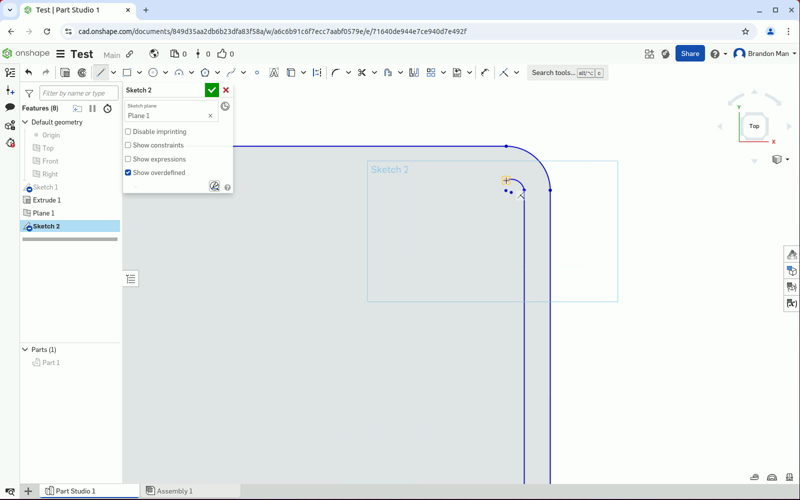
scroll(6)
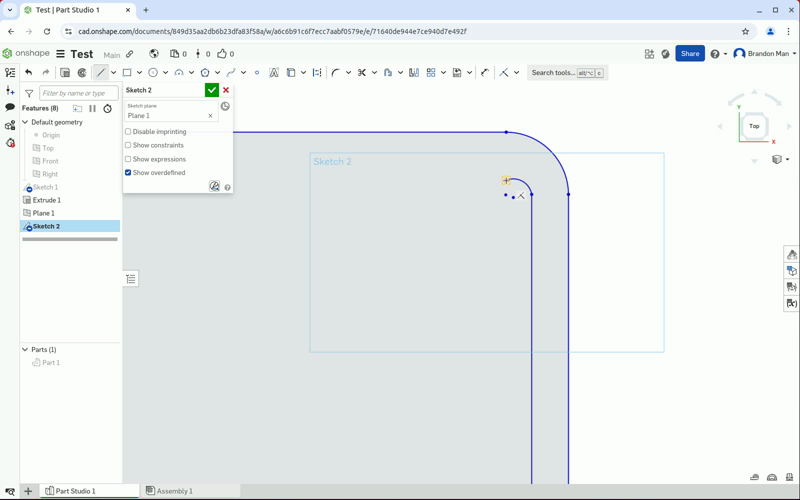
scroll(6)
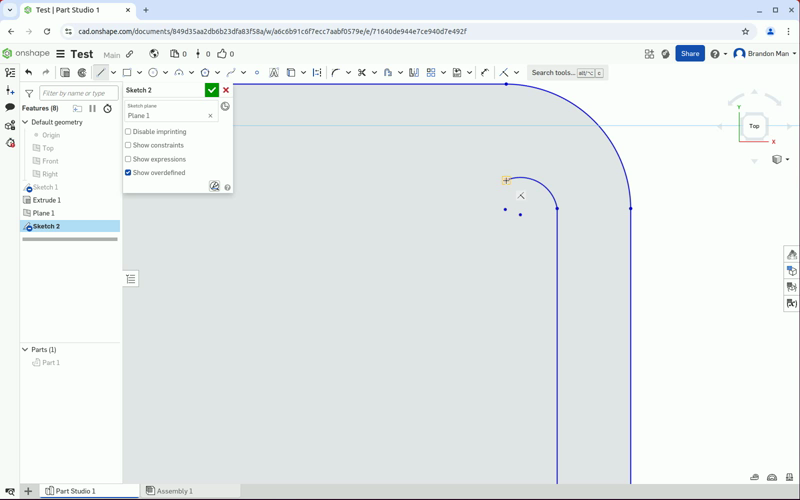
click(506, 180)
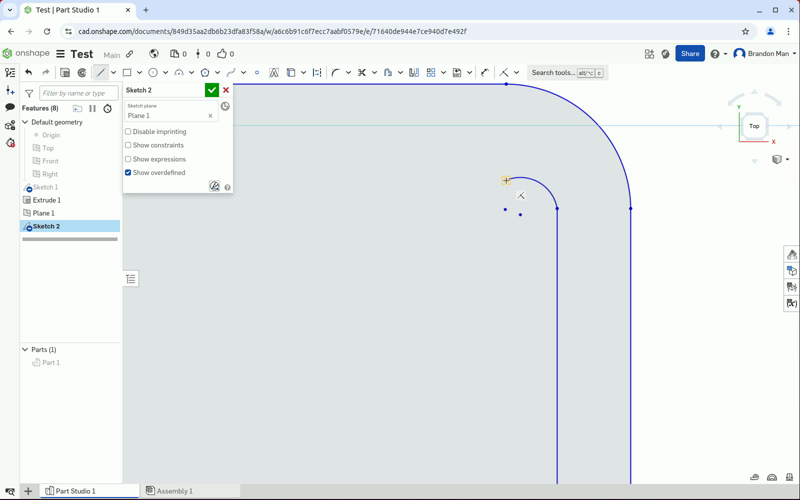
scroll(-6)
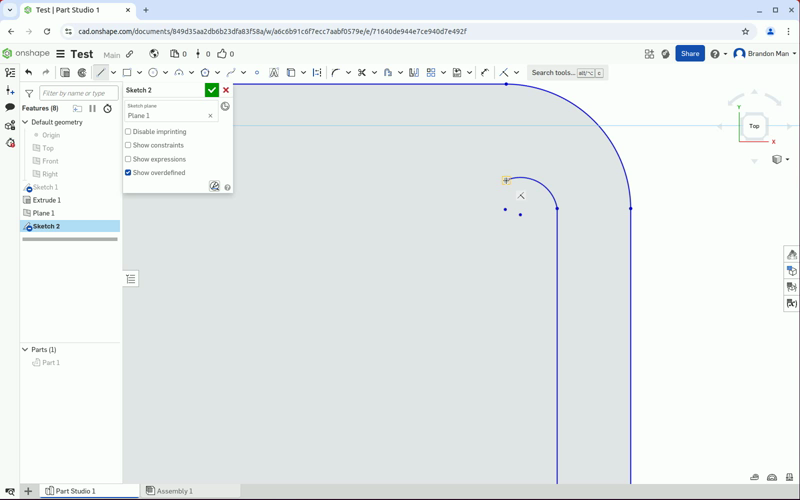
scroll(-6)
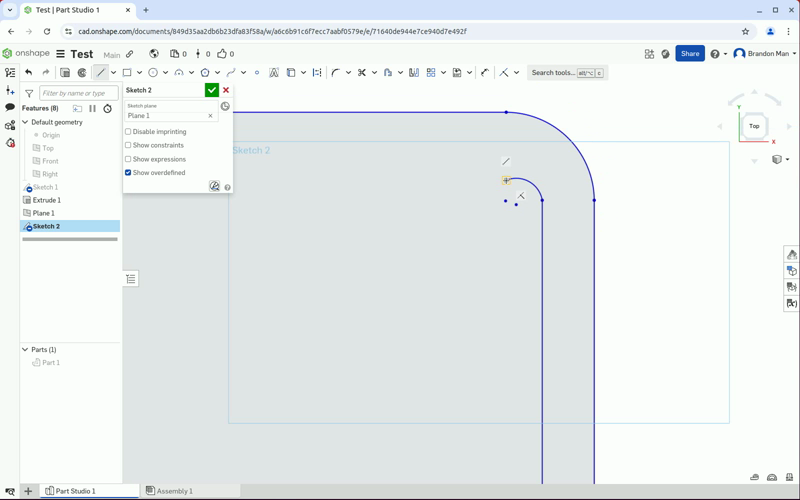
scroll(-6)
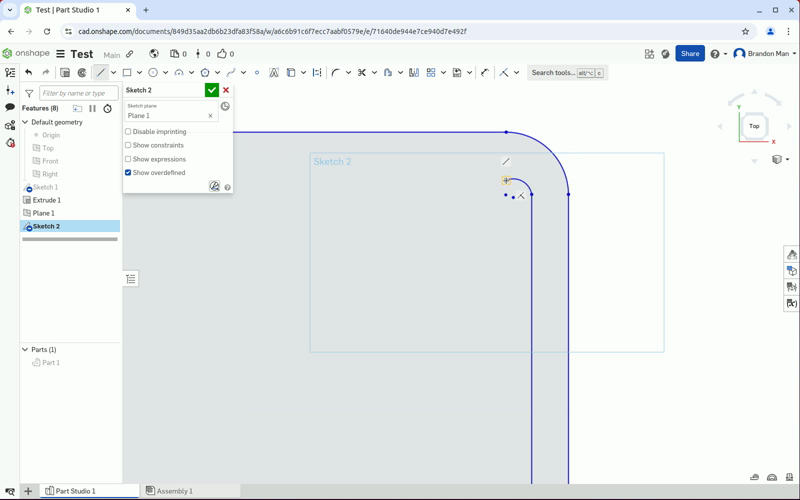
scroll(-6)
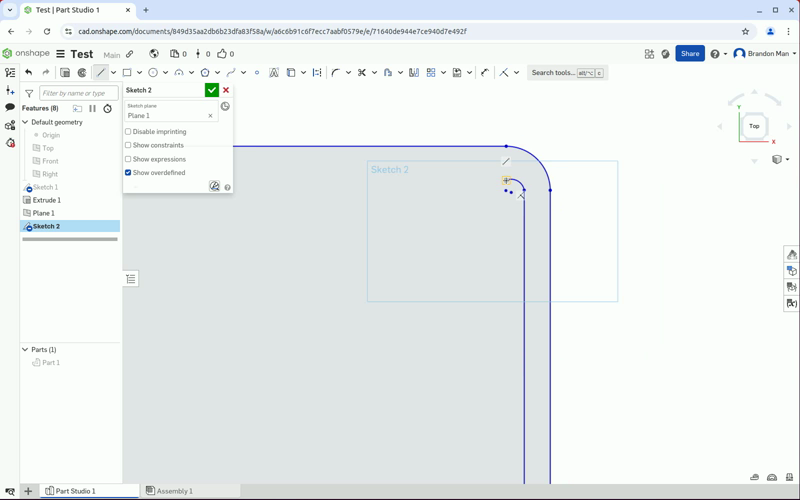
scroll(-6)
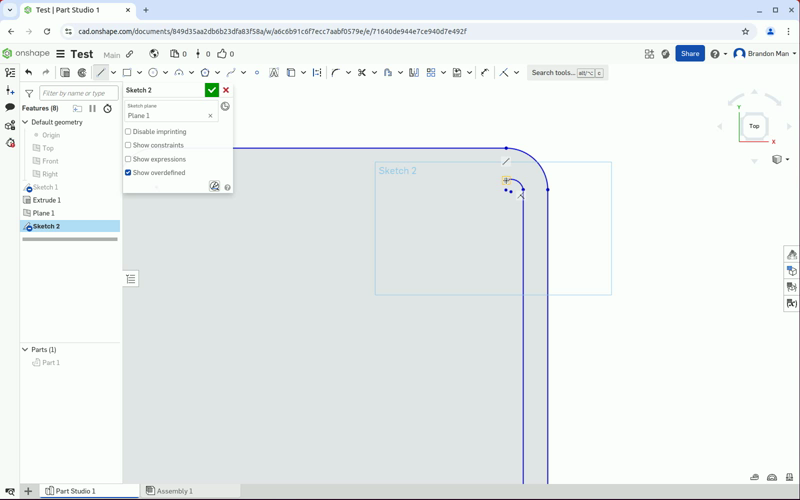
scroll(-6)
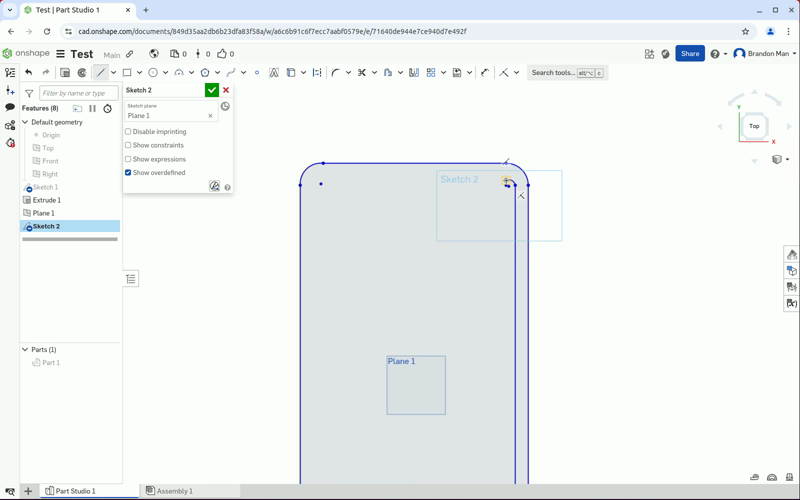
scroll(-6)
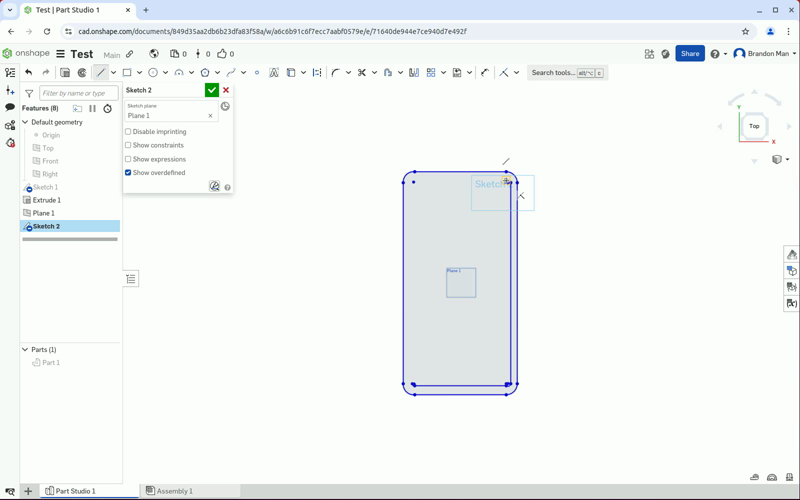
key_down(shift)
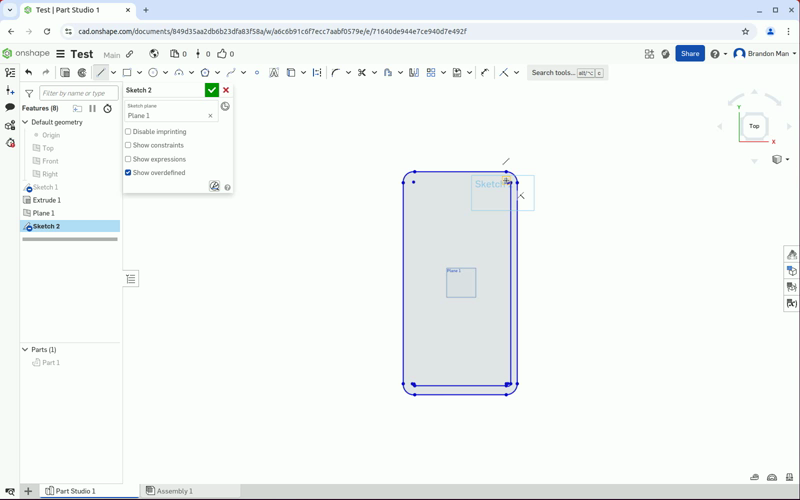
mouse_move(414, 180)
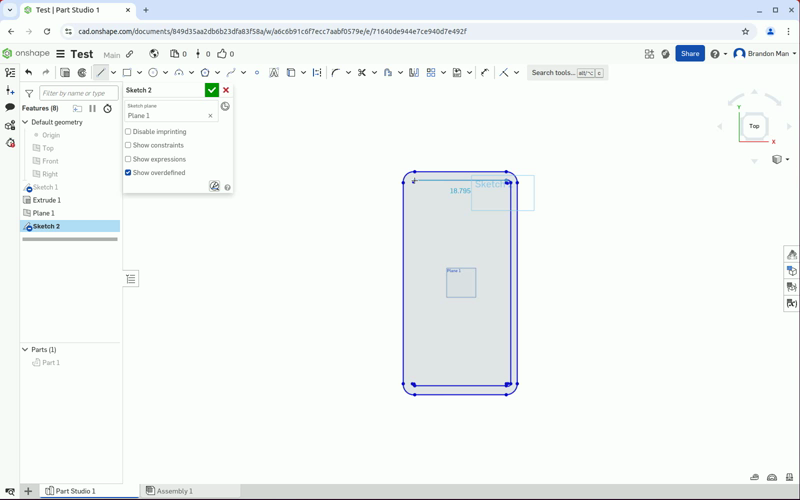
scroll(6)
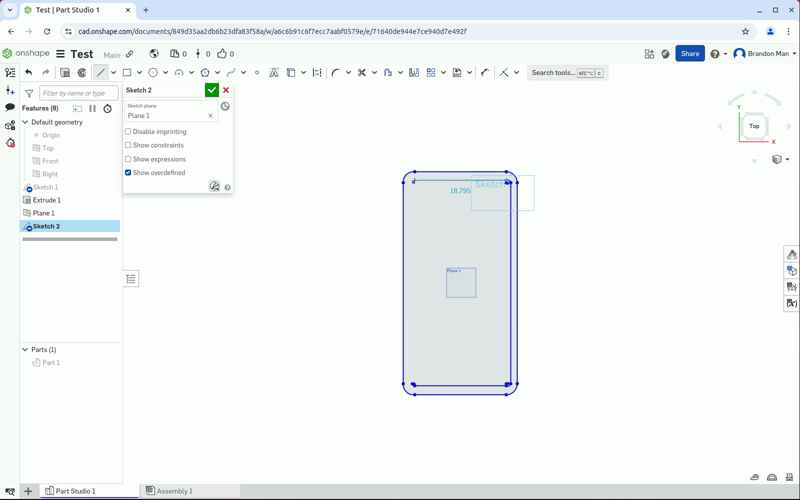
scroll(6)
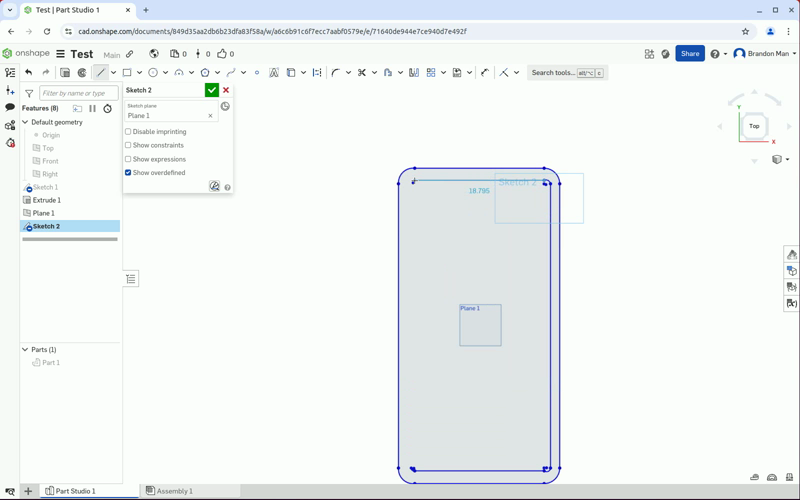
scroll(6)
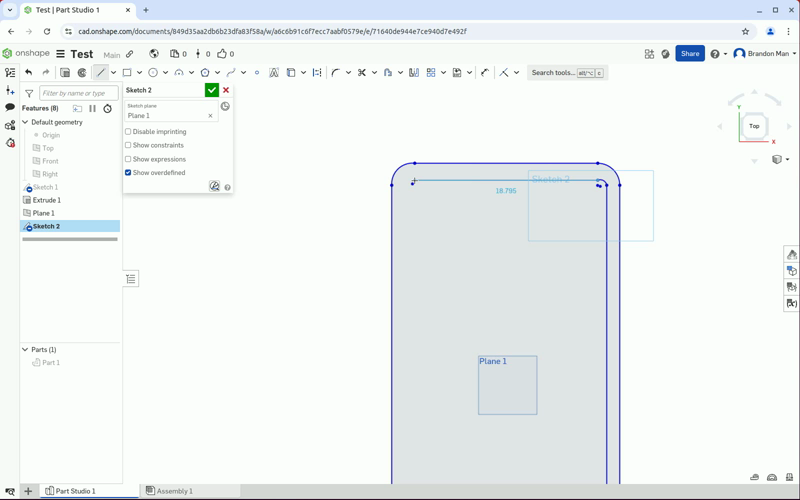
scroll(6)
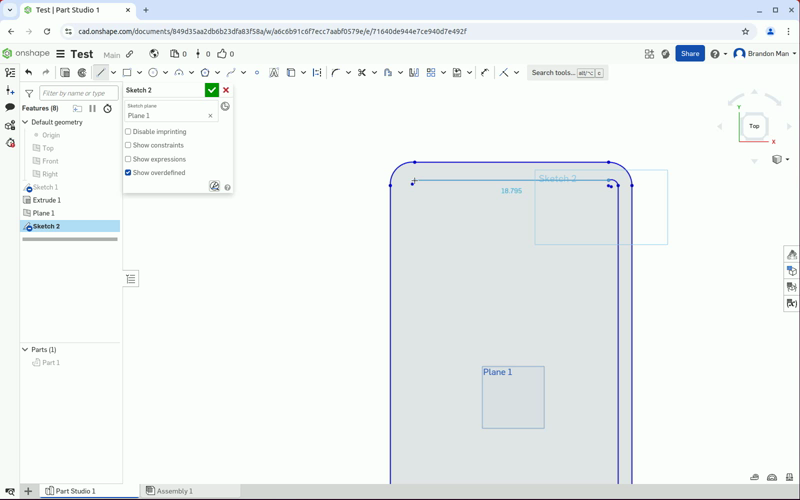
scroll(6)
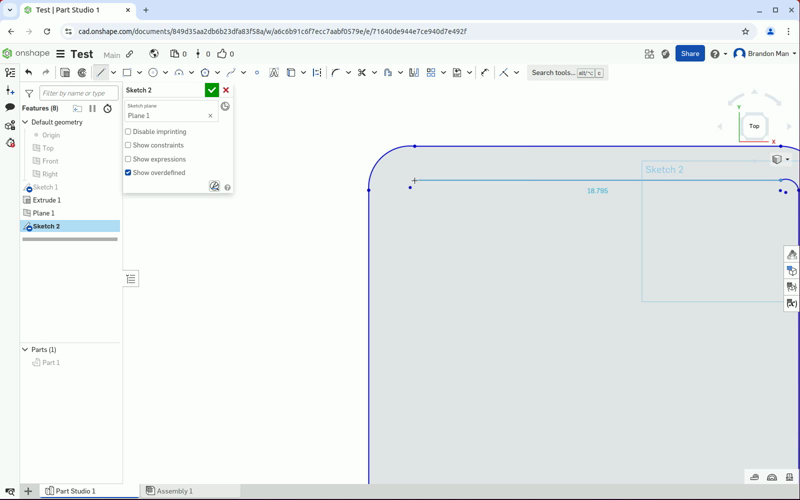
scroll(6)
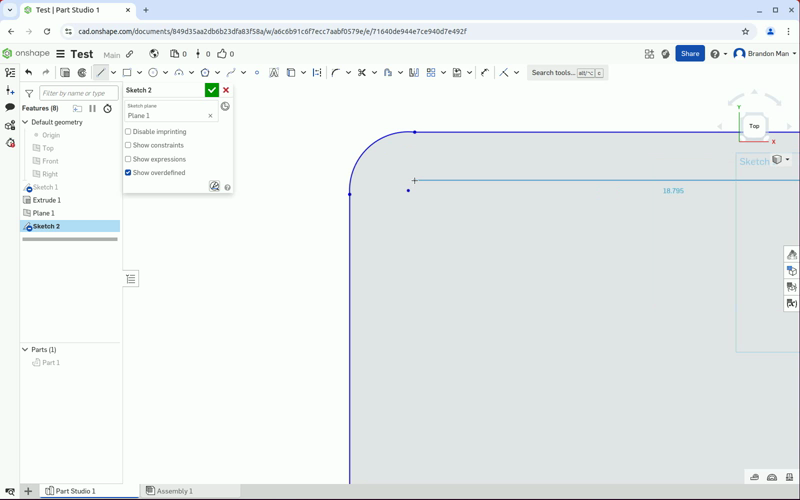
scroll(6)
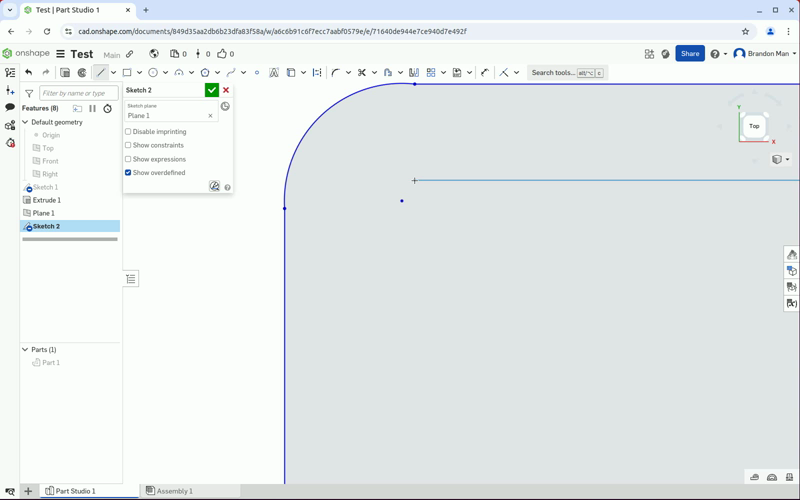
click(414, 180)
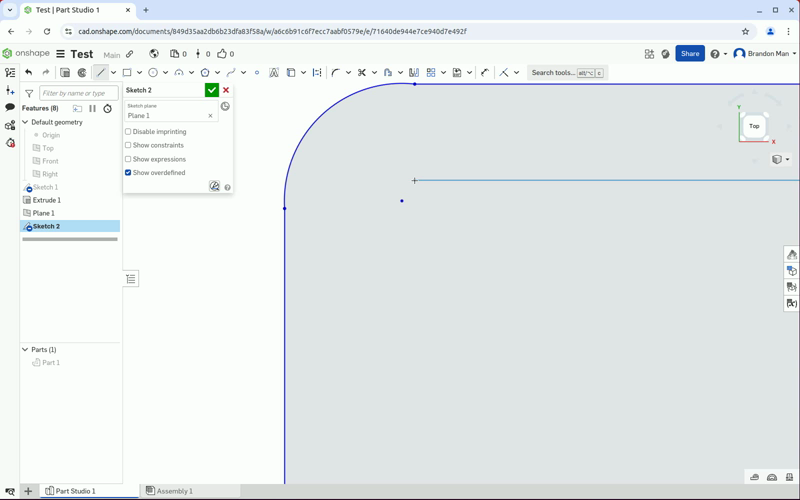
scroll(-6)
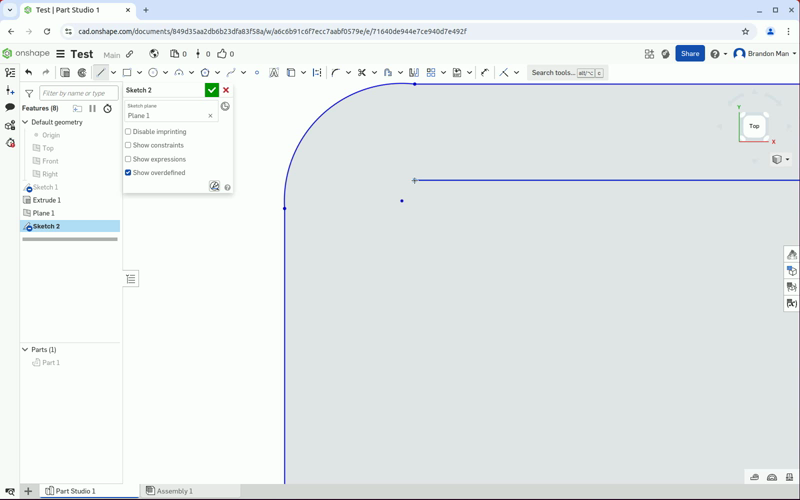
scroll(-6)
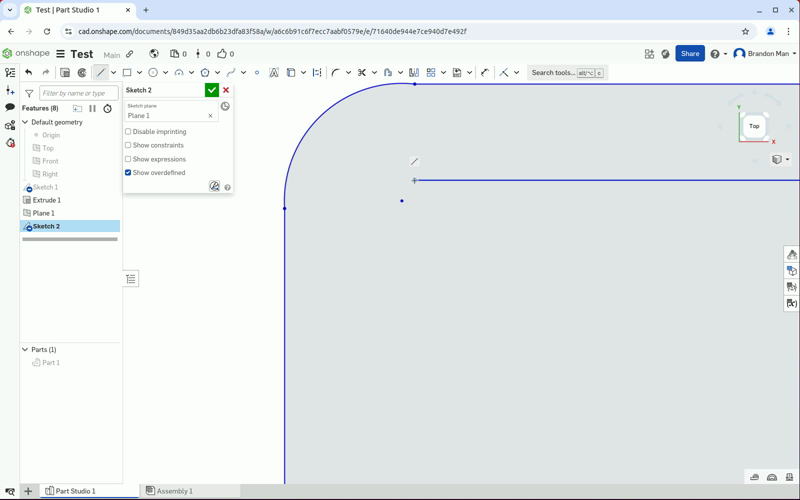
scroll(-6)
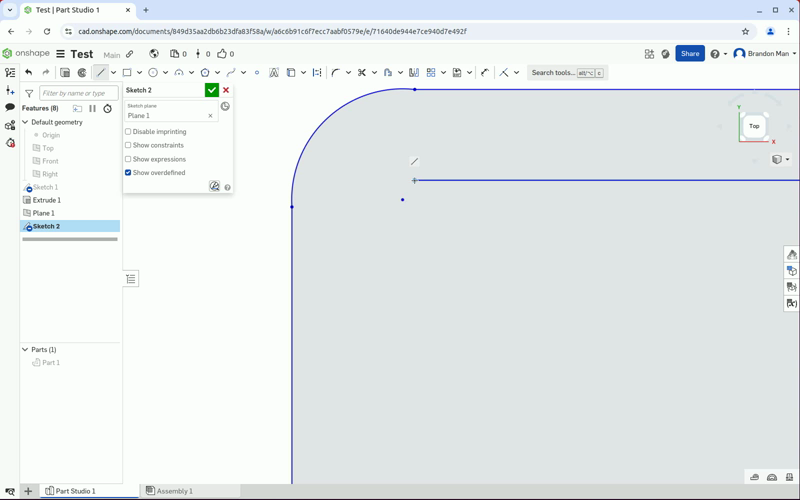
scroll(-6)
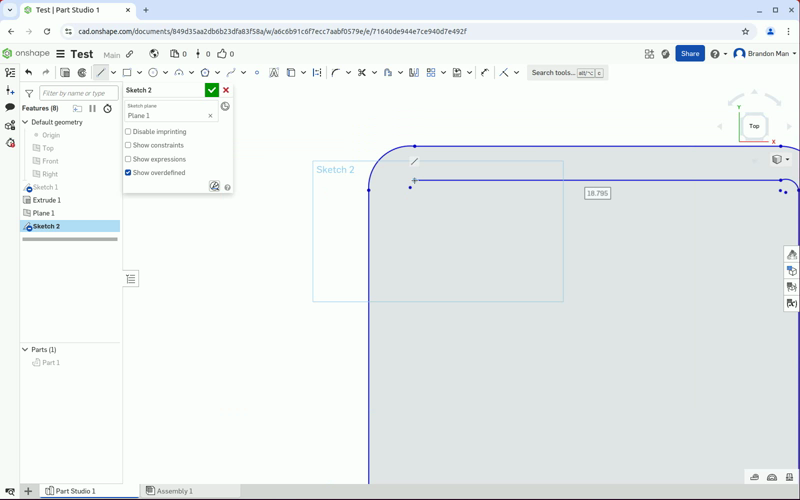
scroll(-6)
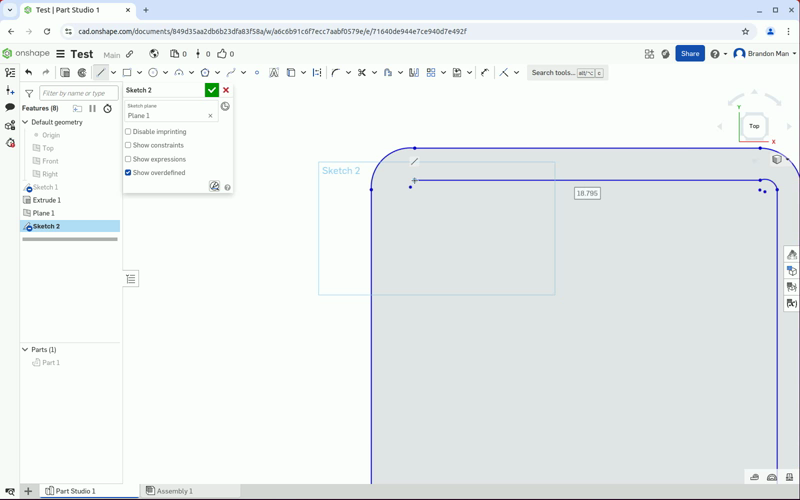
scroll(-6)
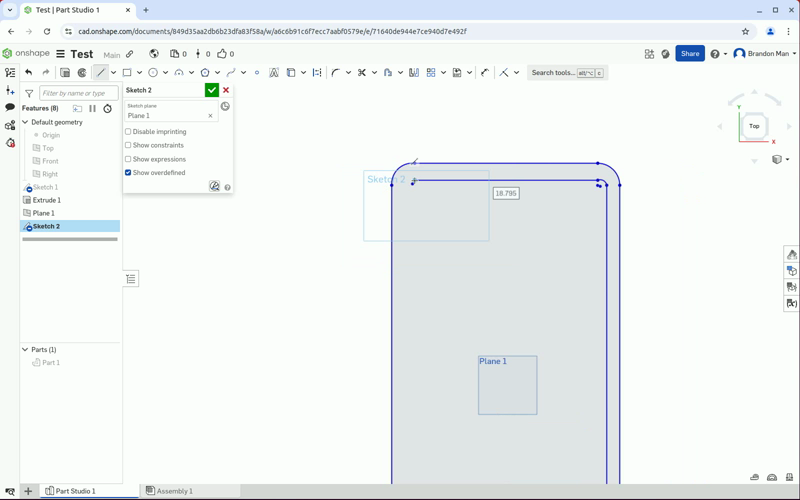
scroll(-6)
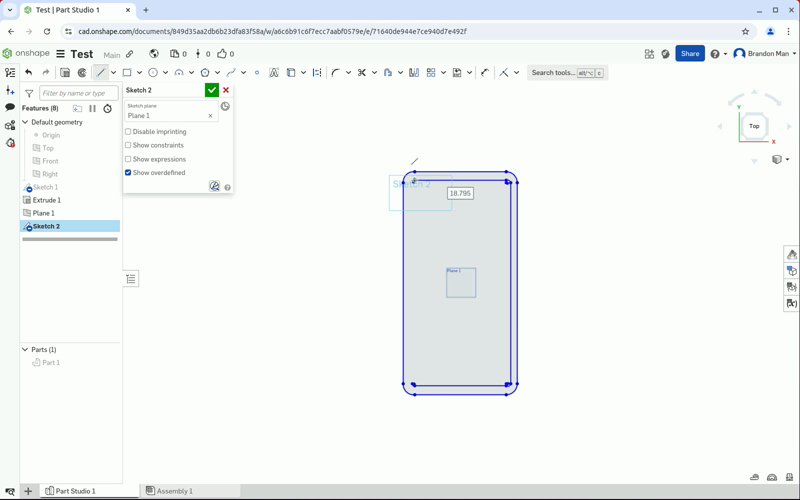
key_up(shift)
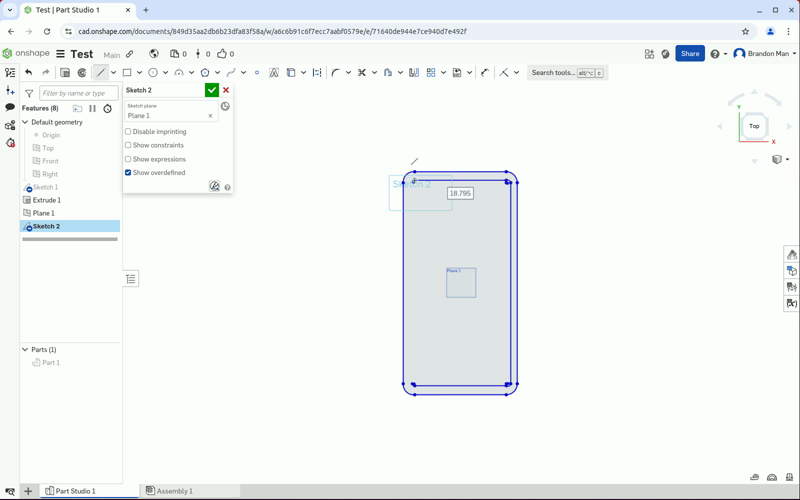
key(esc)
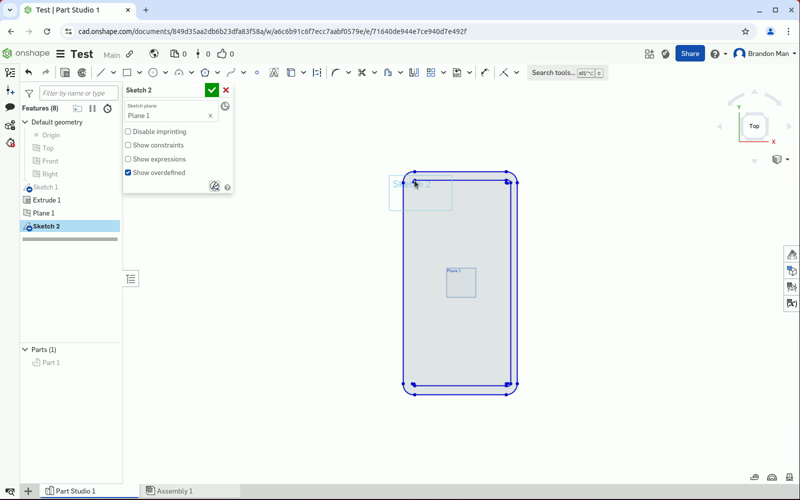
key(a)
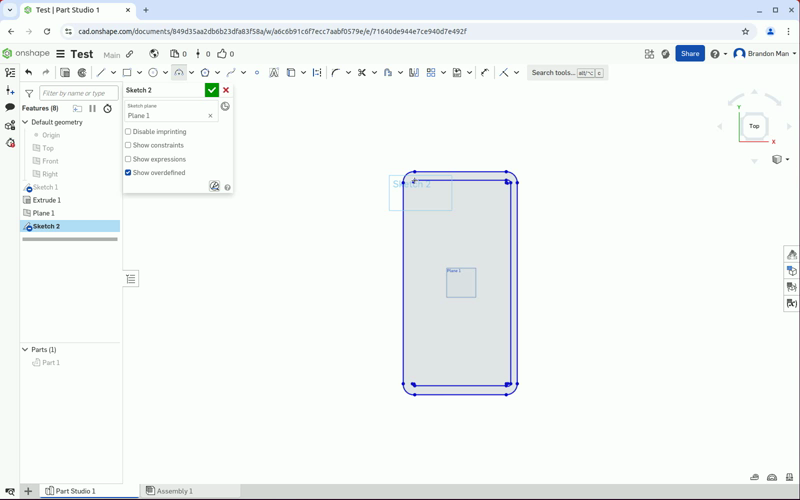
mouse_move(414, 180)
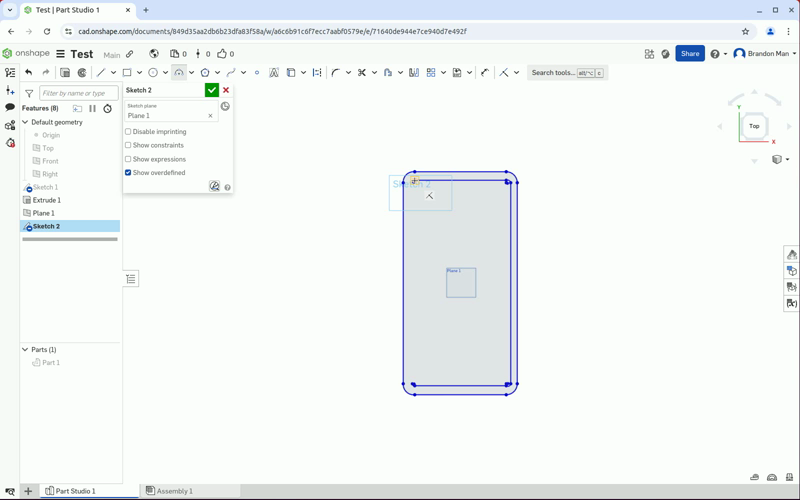
scroll(6)
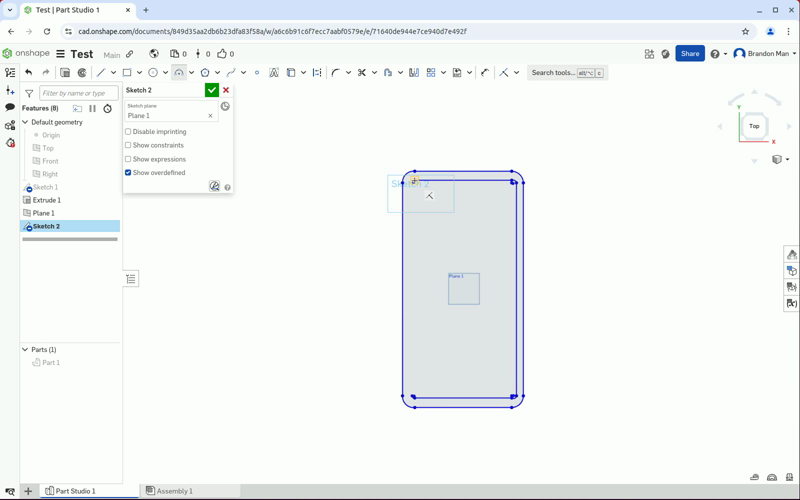
scroll(6)
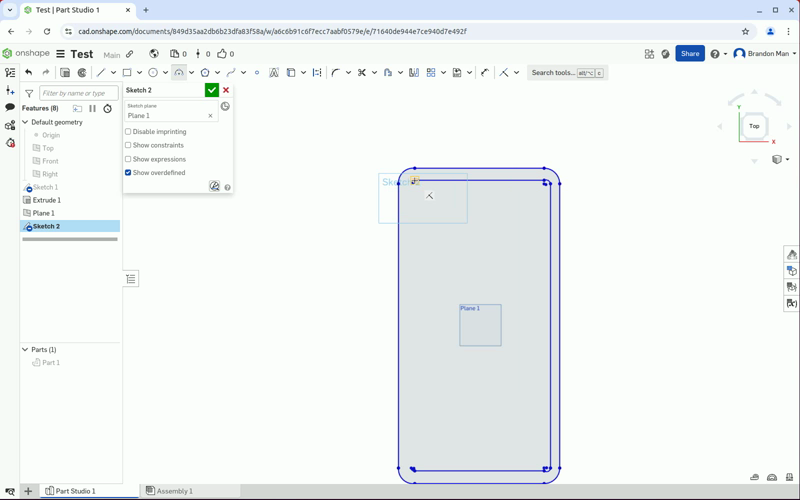
scroll(6)
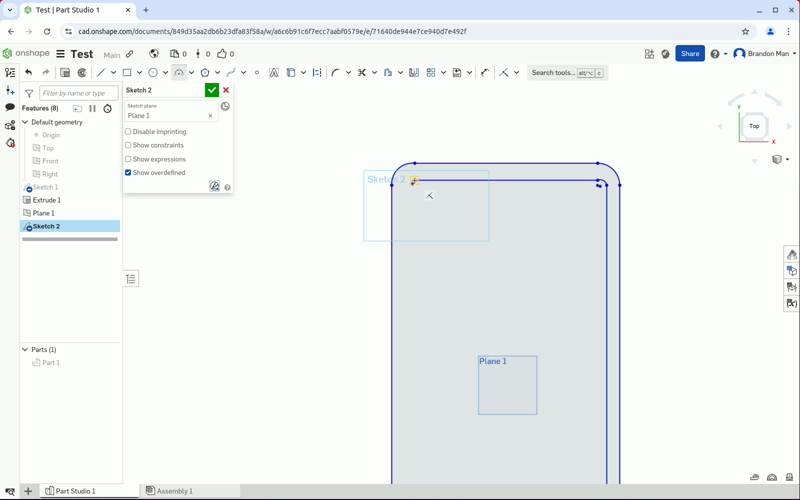
scroll(6)
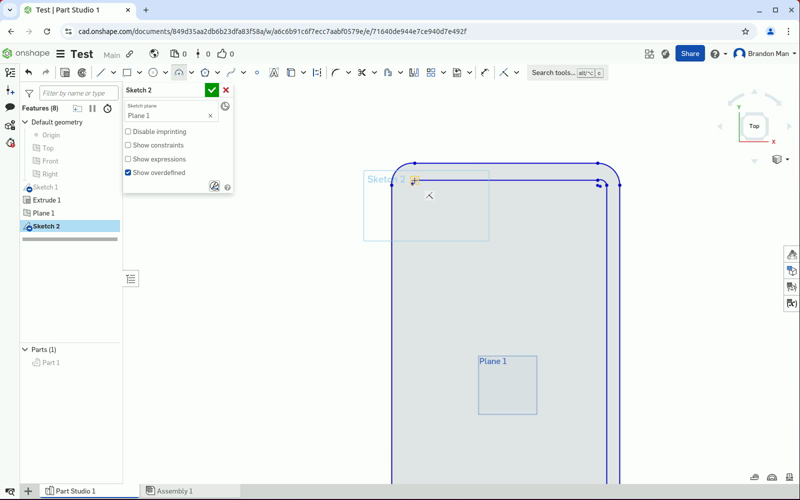
scroll(6)
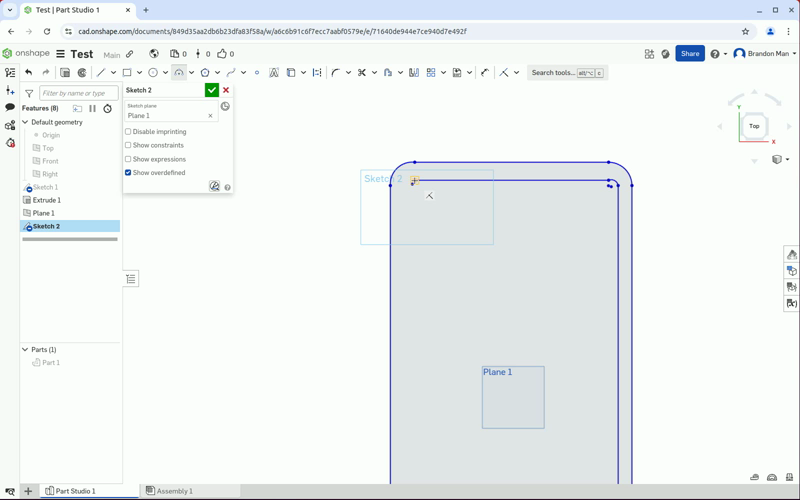
scroll(6)
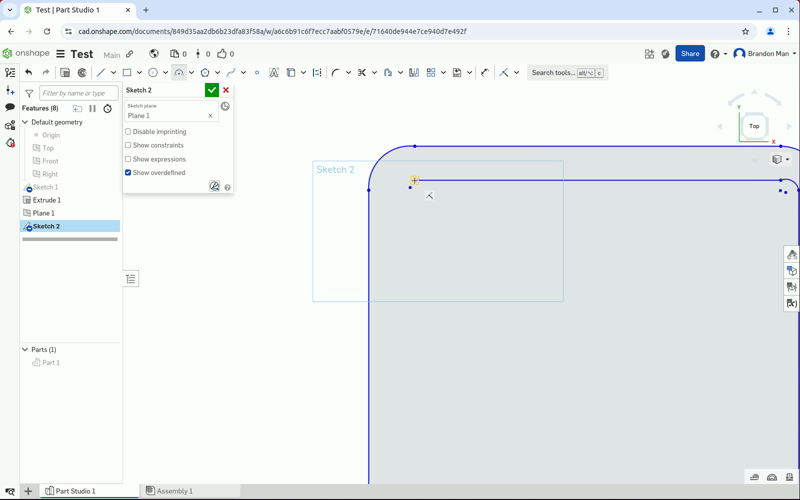
scroll(6)
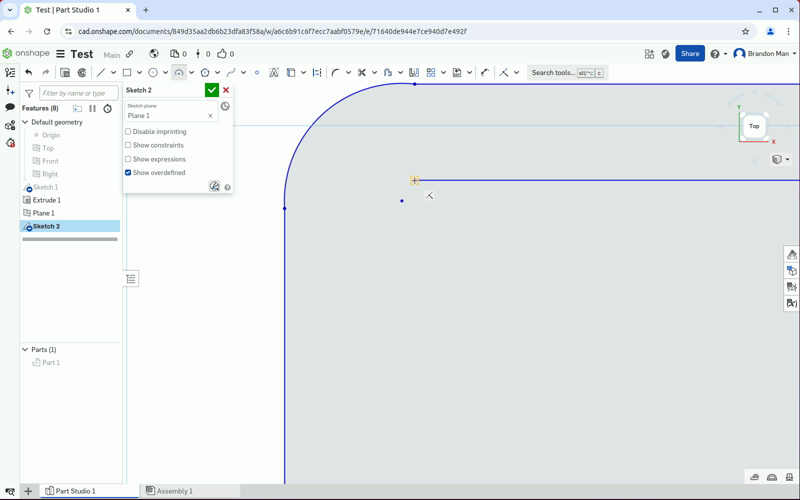
click(414, 180)
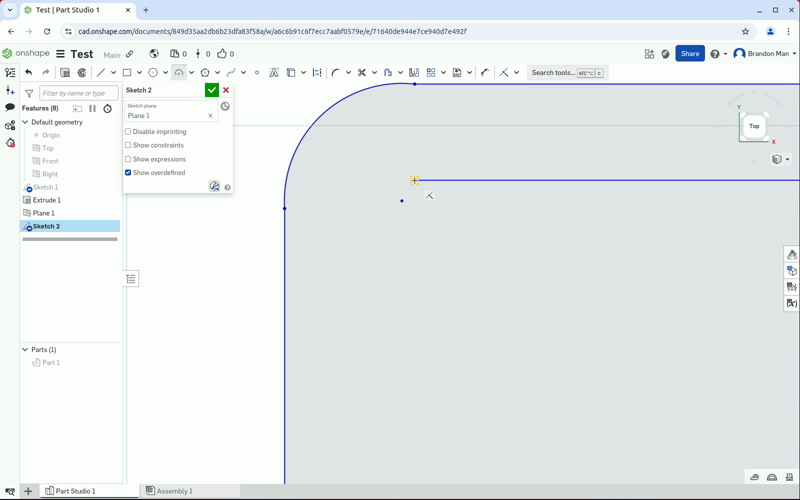
scroll(-6)
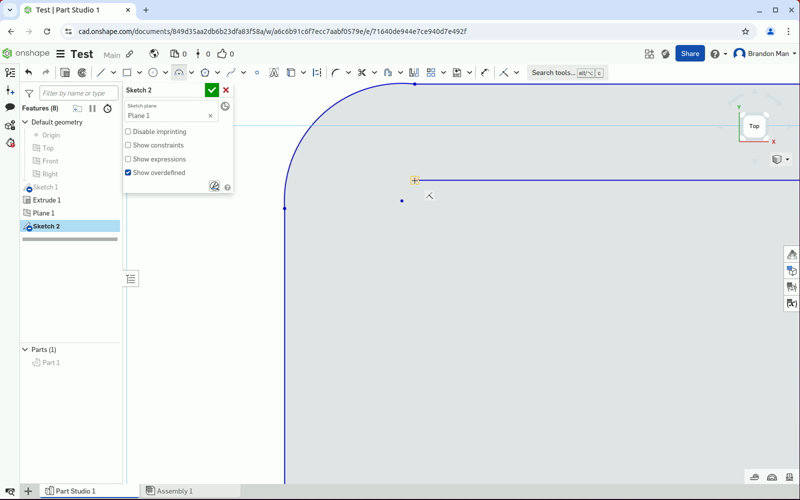
scroll(-6)
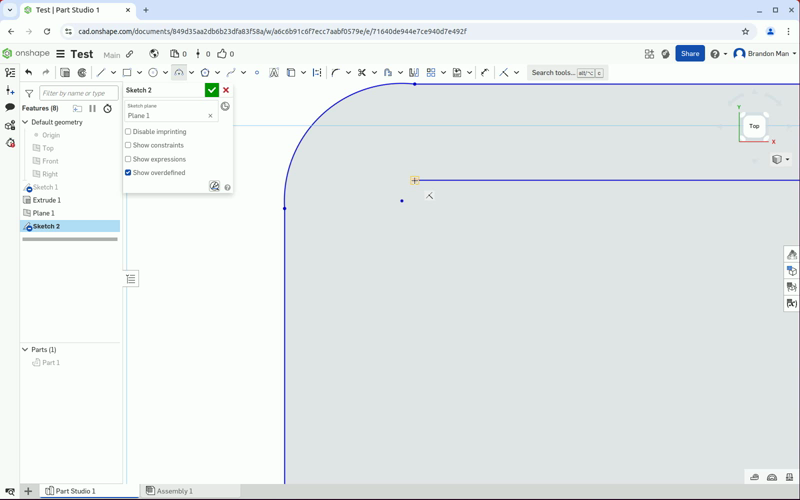
scroll(-6)
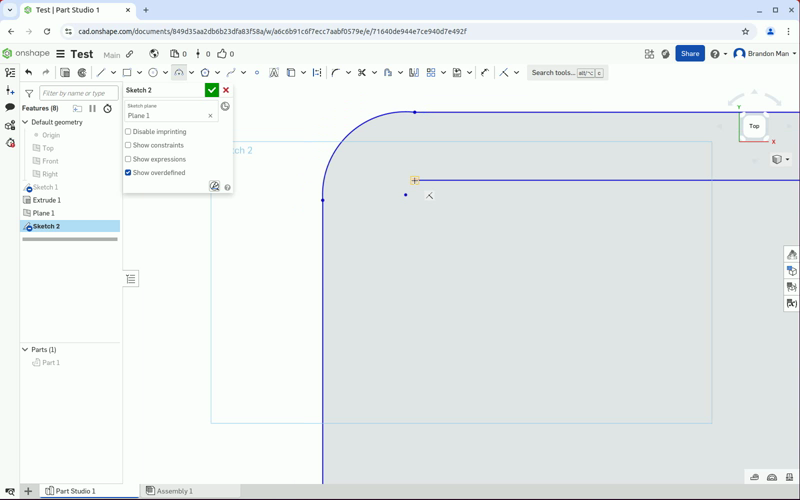
scroll(-6)
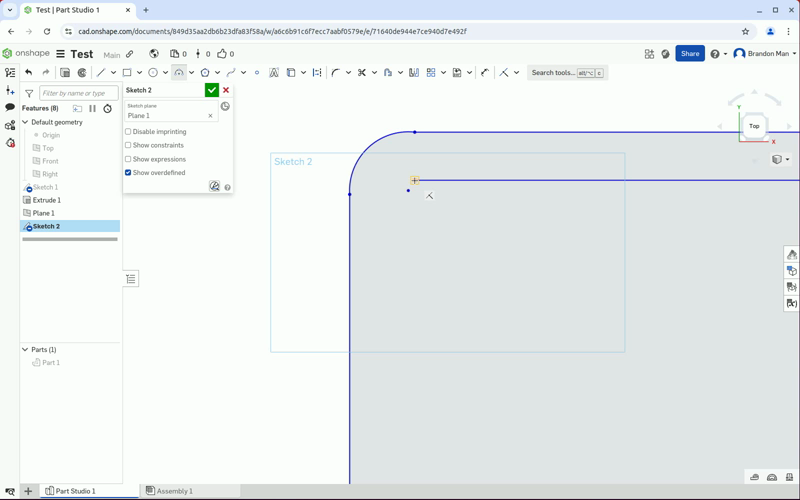
scroll(-6)
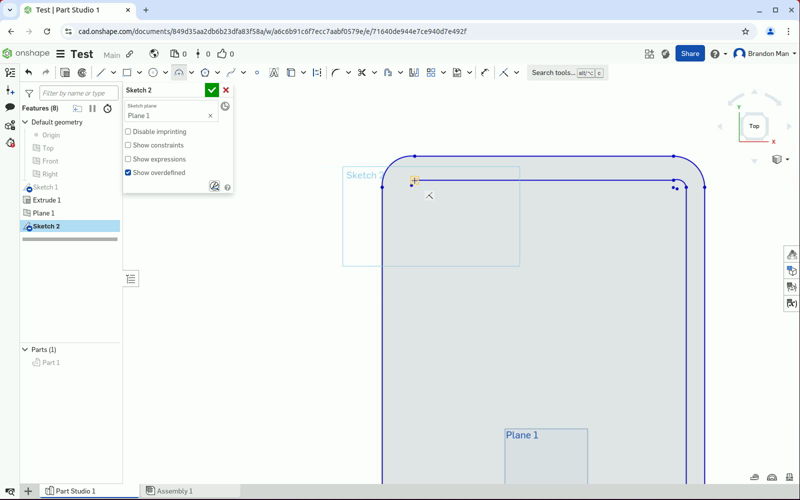
scroll(-6)
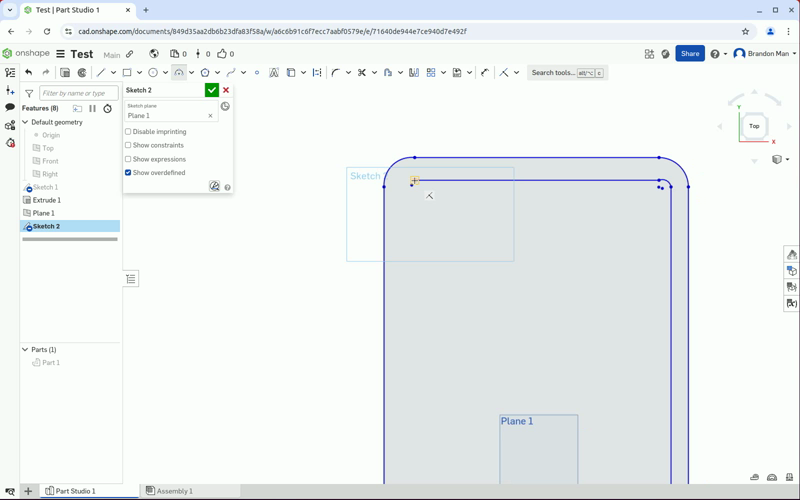
scroll(-6)
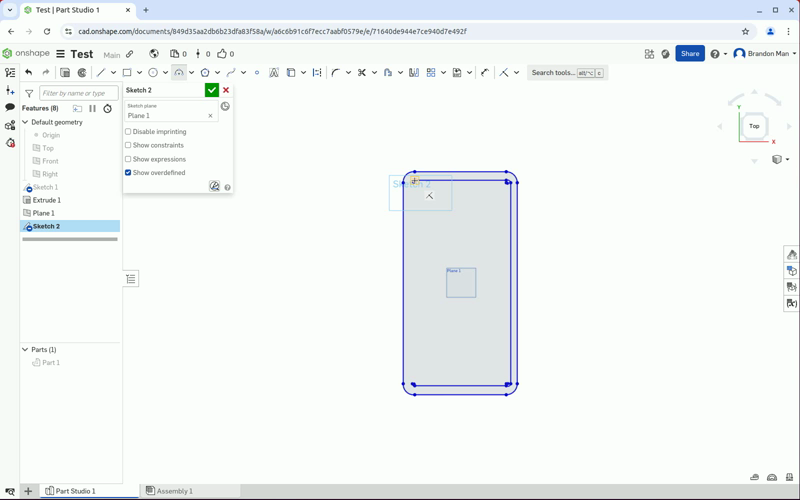
key_down(shift)
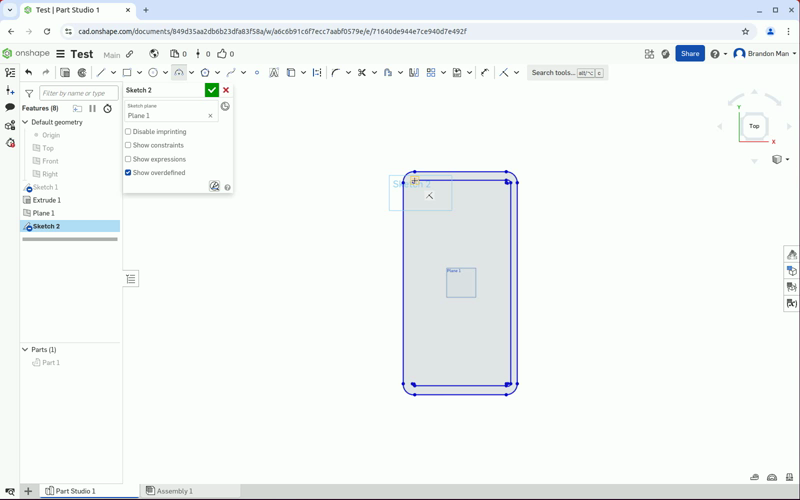
mouse_move(412, 182)
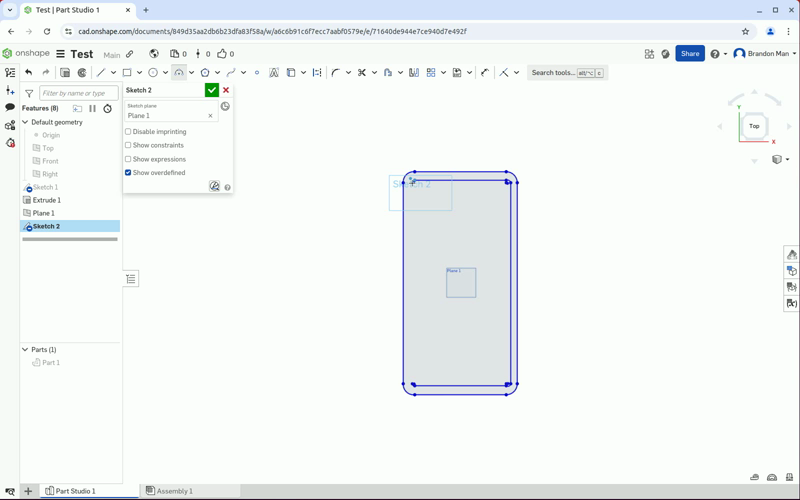
scroll(6)
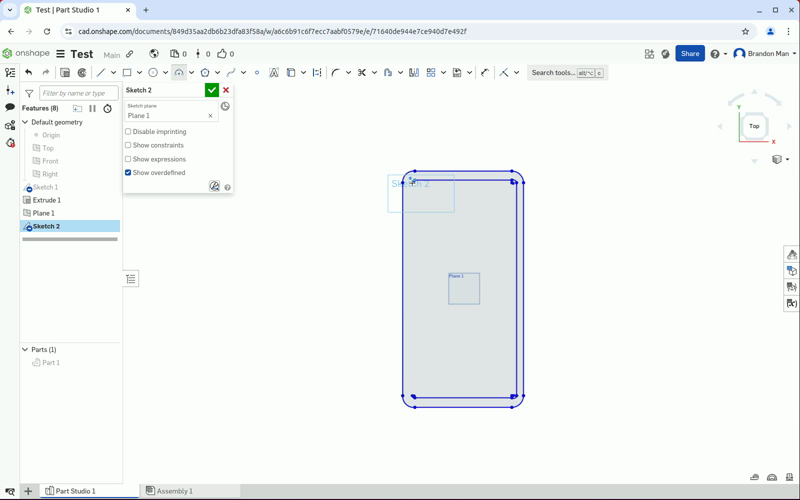
scroll(6)
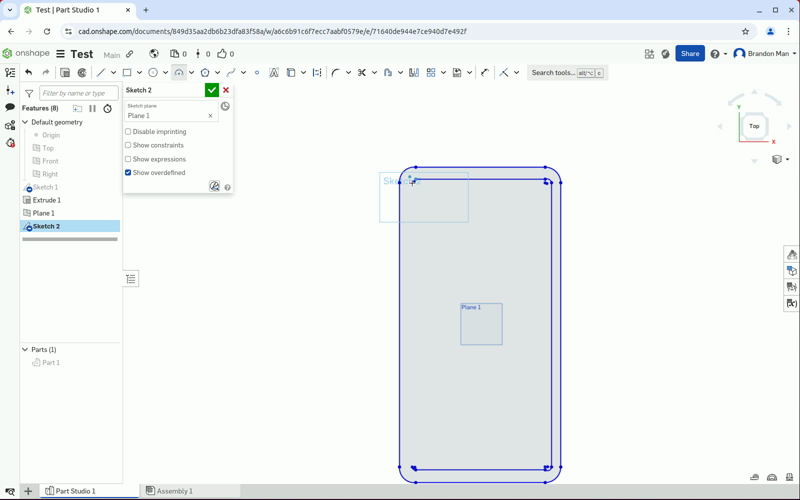
scroll(6)
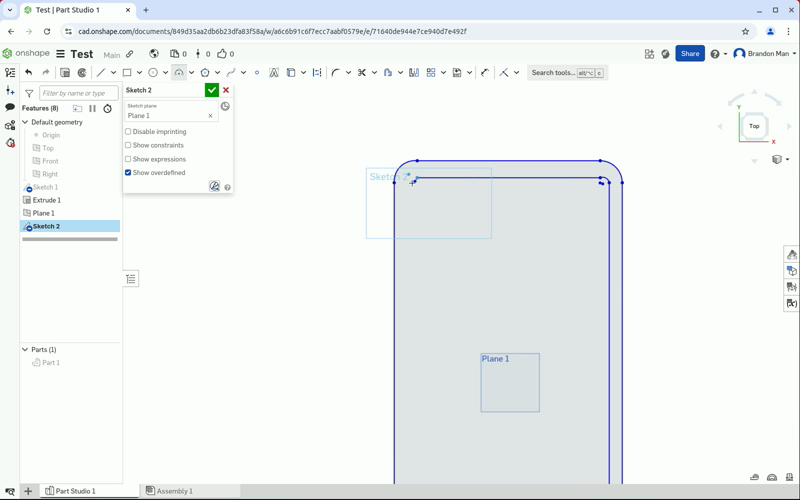
scroll(6)
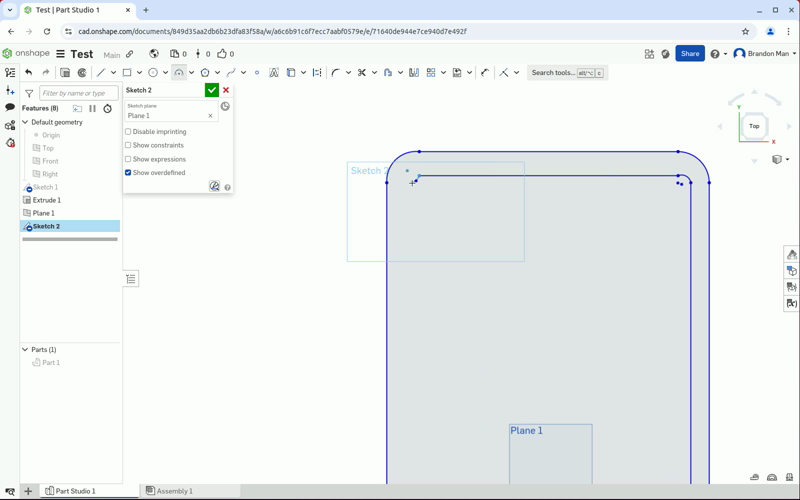
scroll(6)
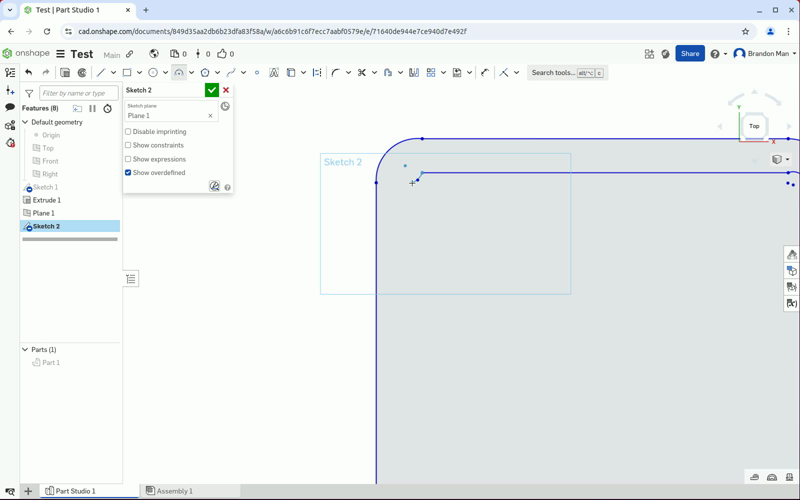
scroll(6)
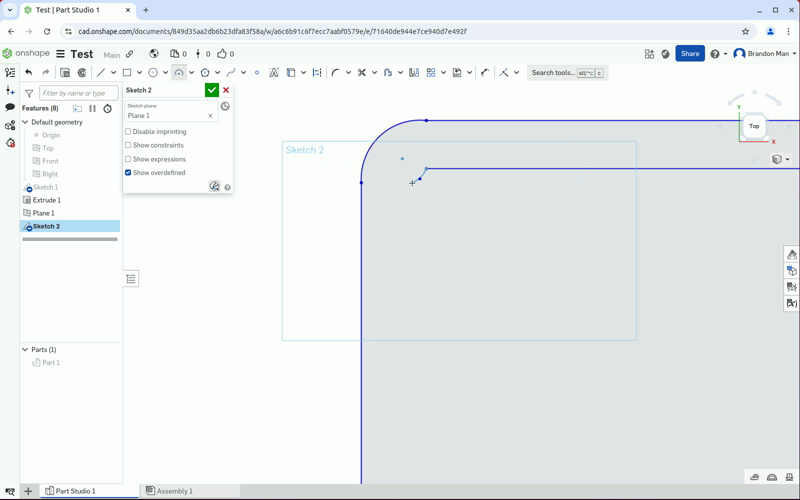
scroll(6)
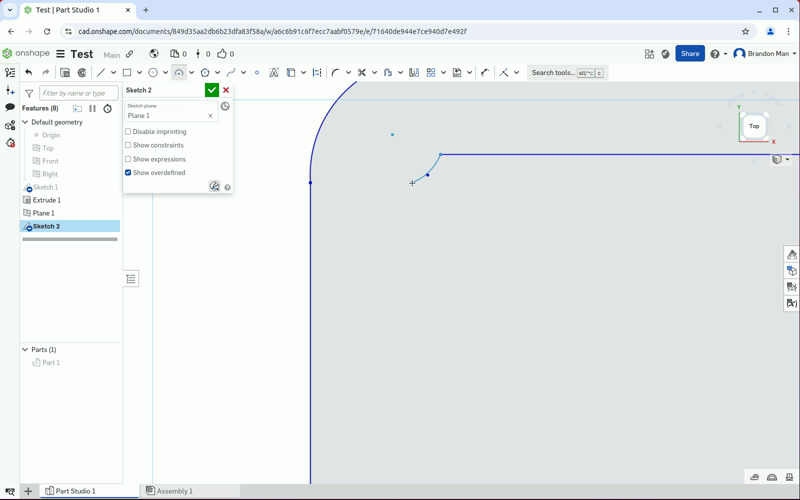
click(412, 182)
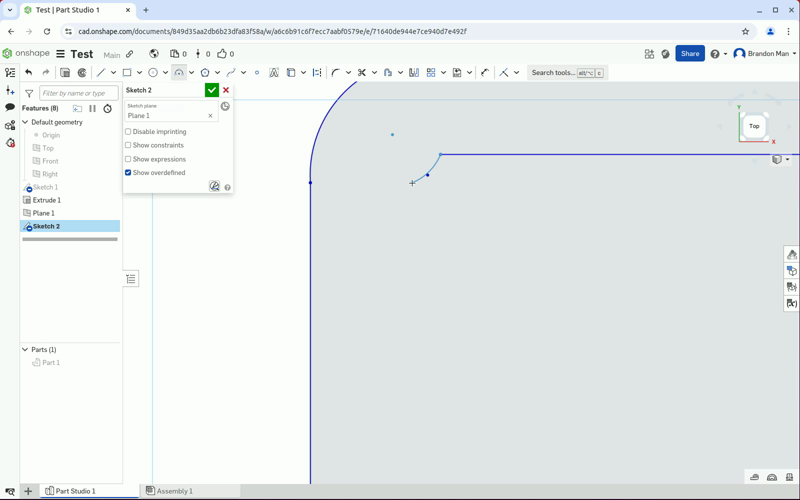
scroll(-6)
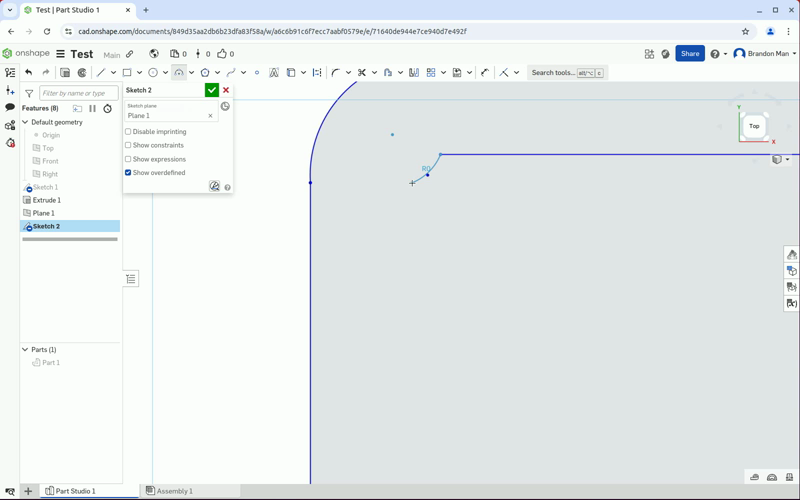
scroll(-6)
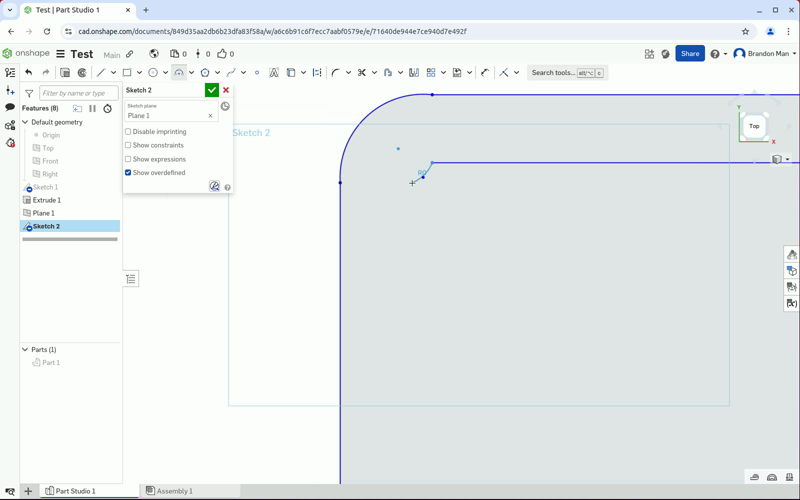
scroll(-6)
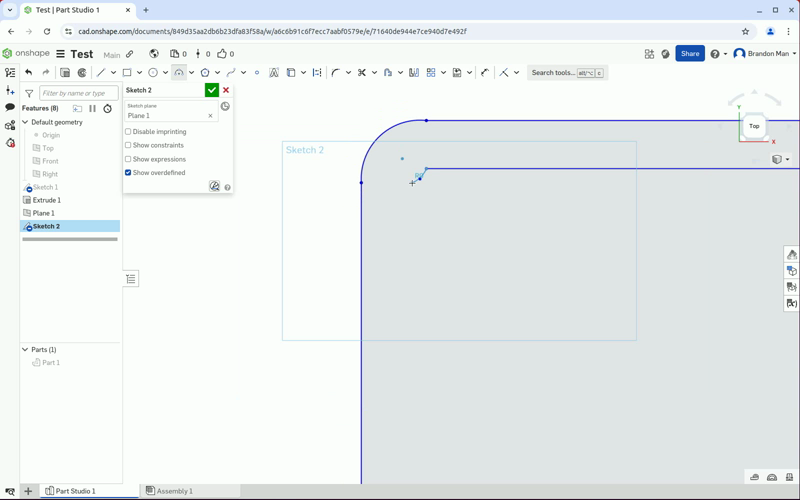
scroll(-6)
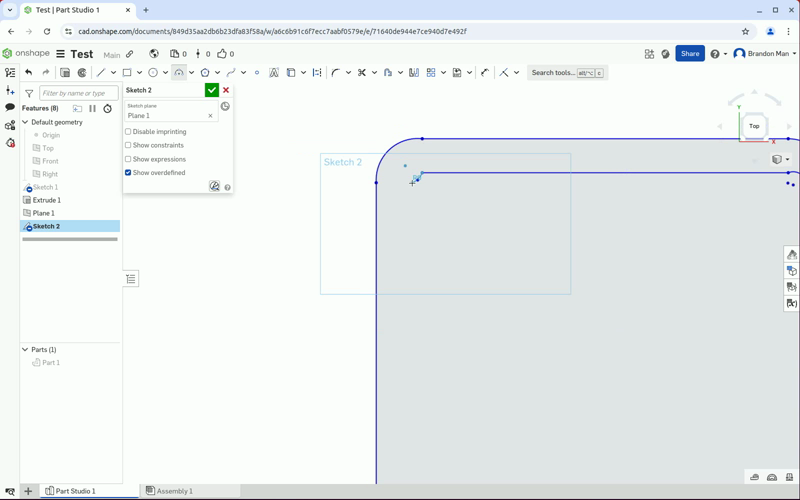
scroll(-6)
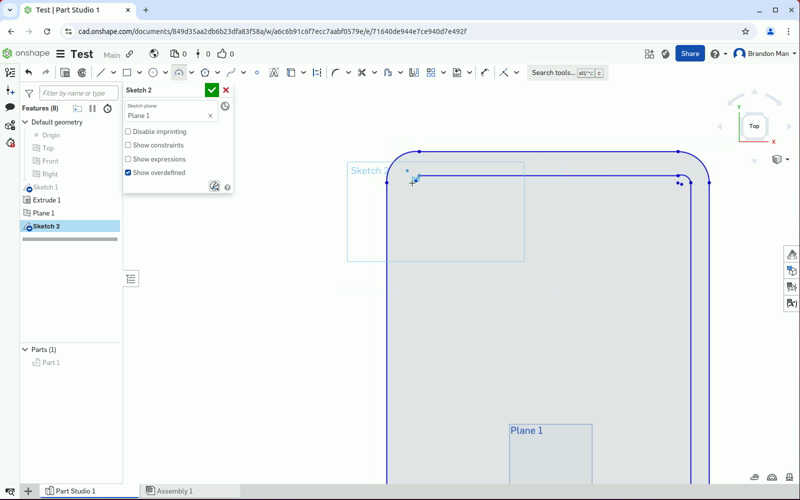
scroll(-6)
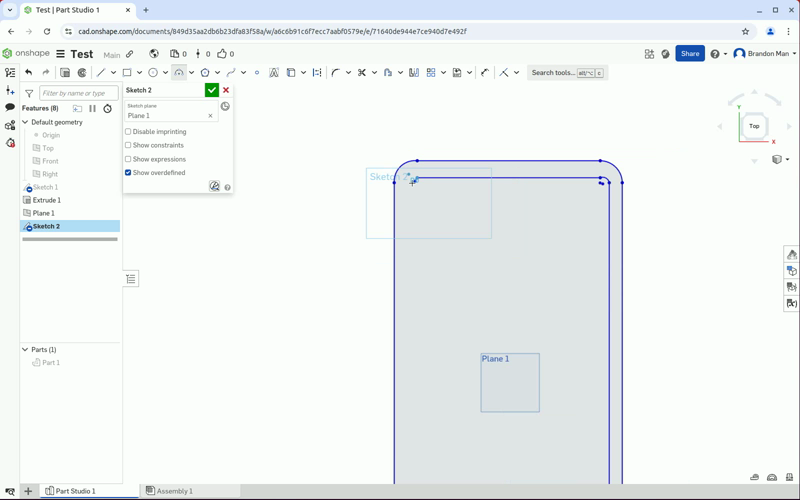
scroll(-6)
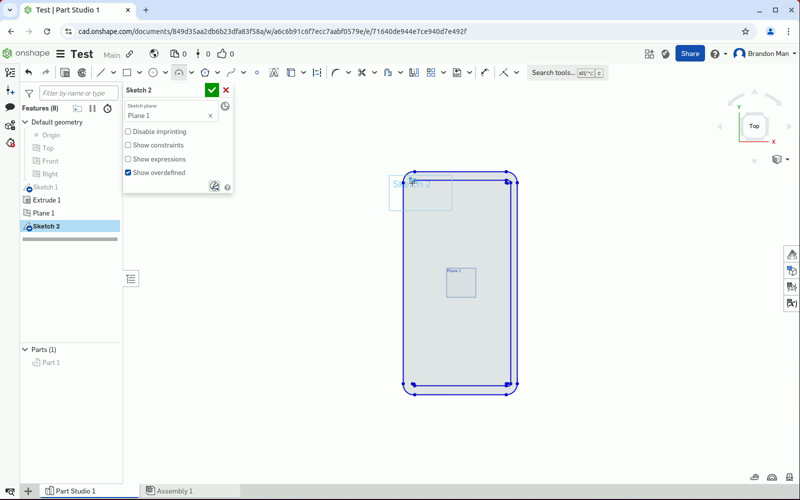
mouse_move(412, 181)
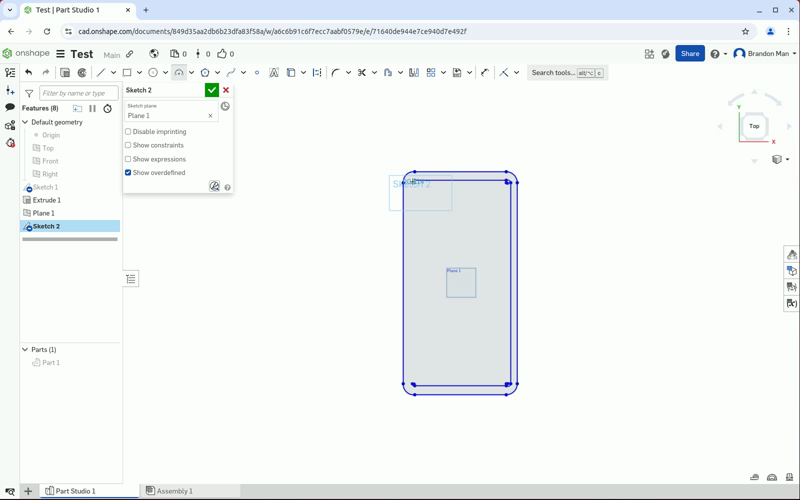
scroll(6)
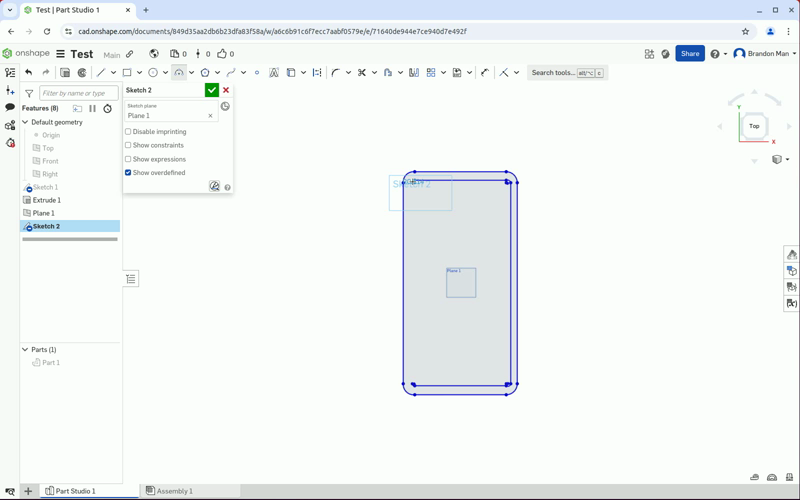
scroll(6)
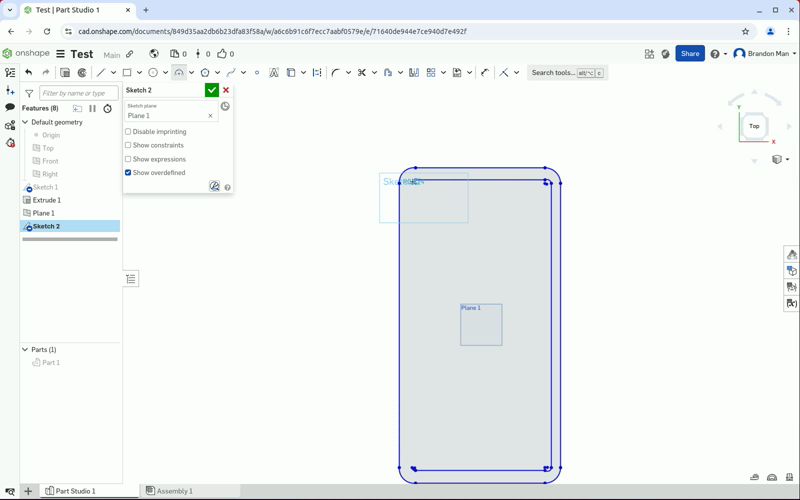
scroll(6)
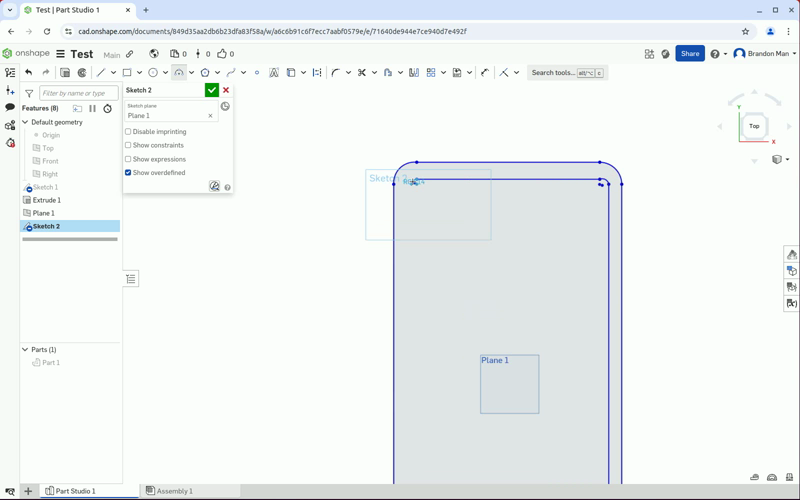
scroll(6)
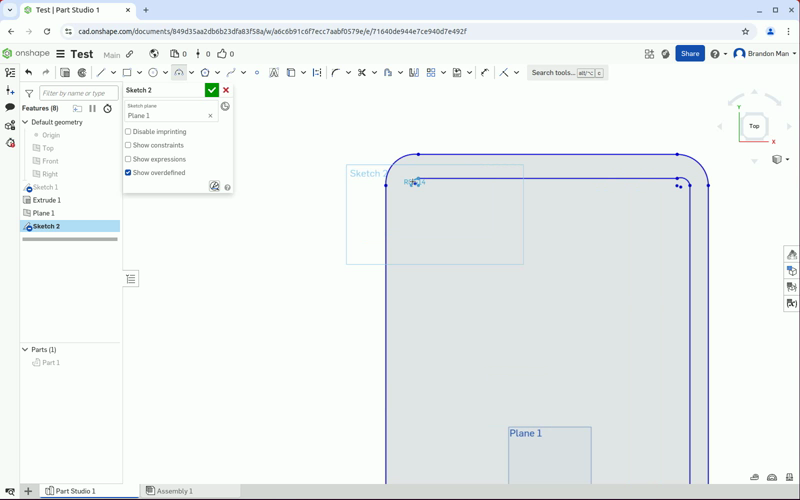
scroll(6)
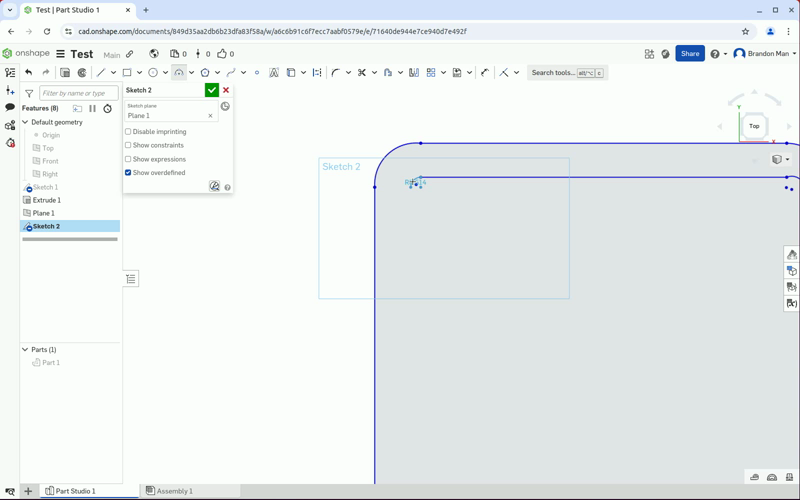
scroll(6)
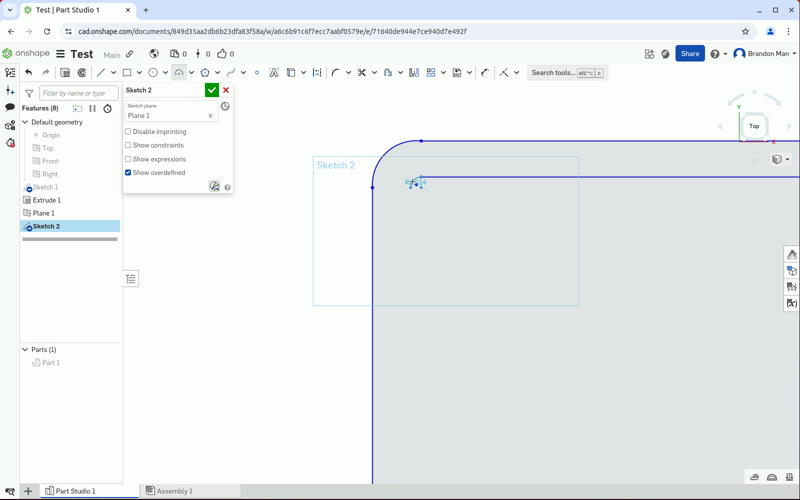
scroll(6)
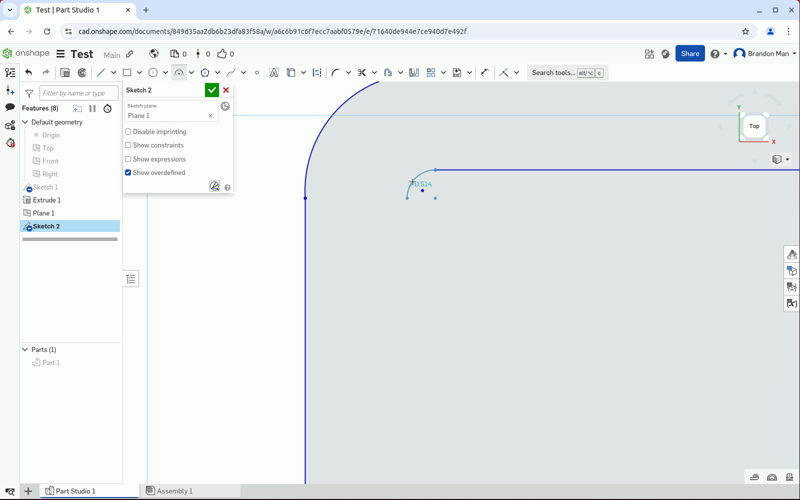
click(412, 181)
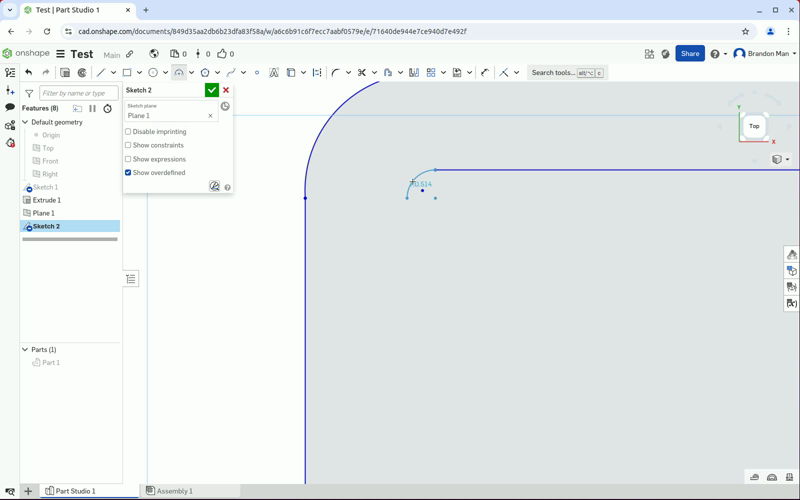
scroll(-6)
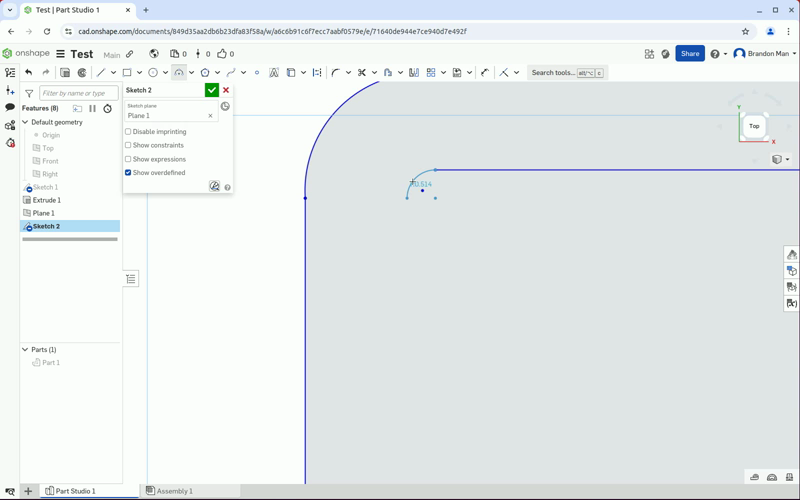
scroll(-6)
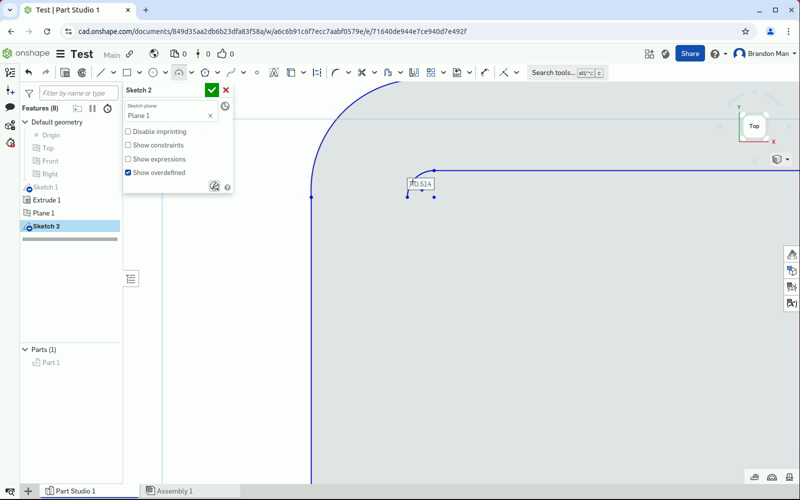
scroll(-6)
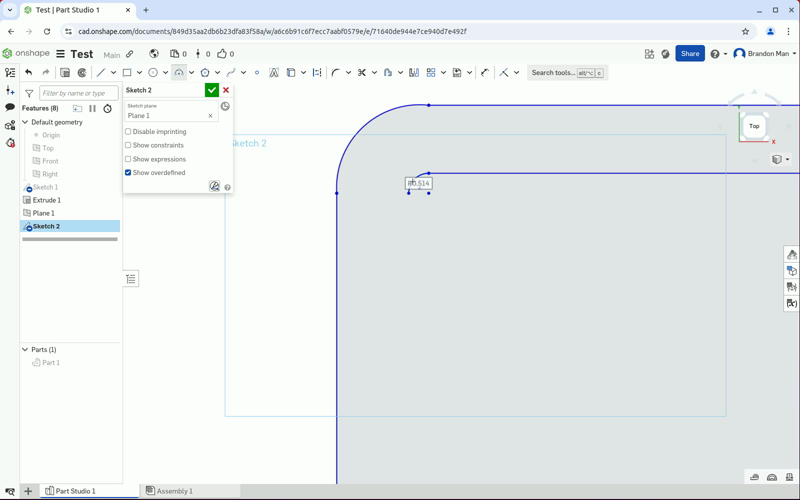
scroll(-6)
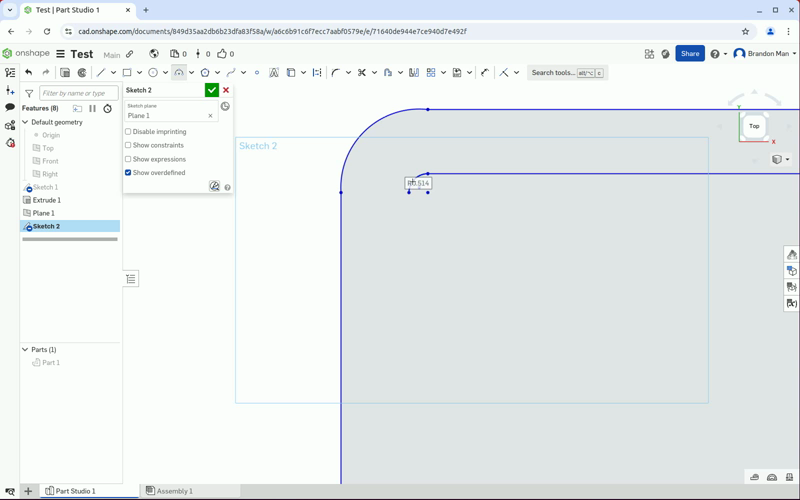
scroll(-6)
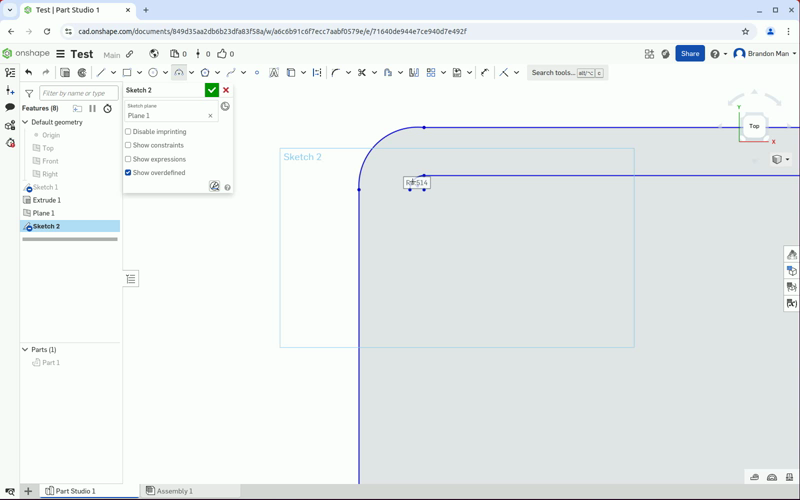
scroll(-6)
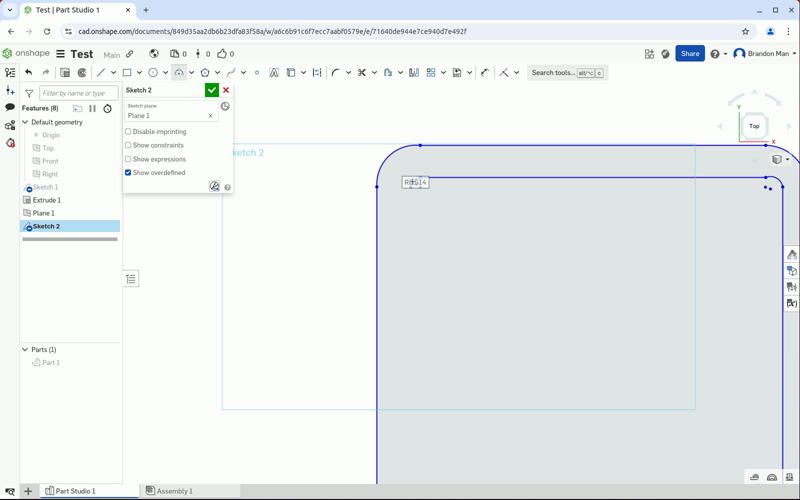
scroll(-6)
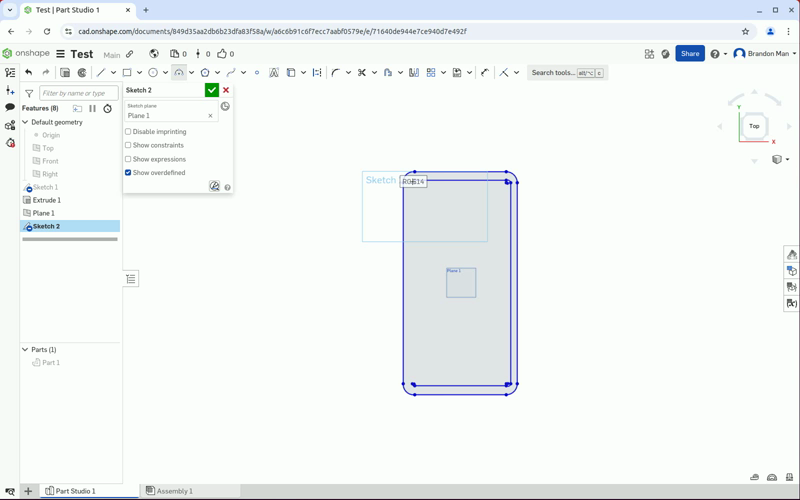
key_up(shift)
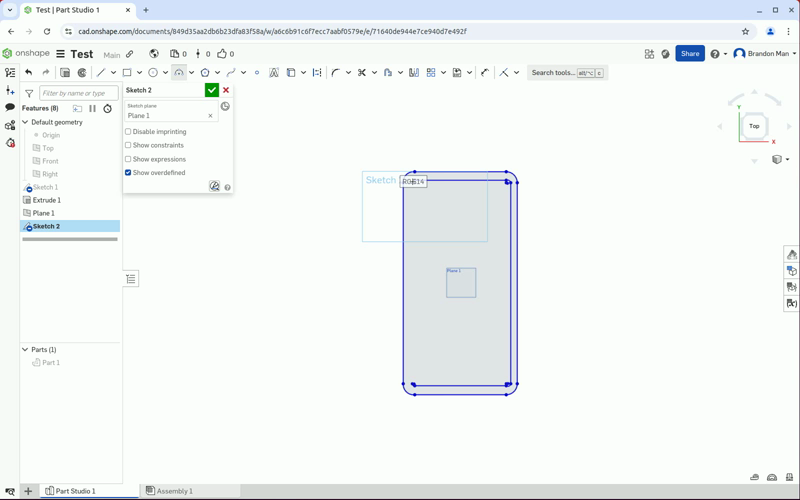
key(esc)
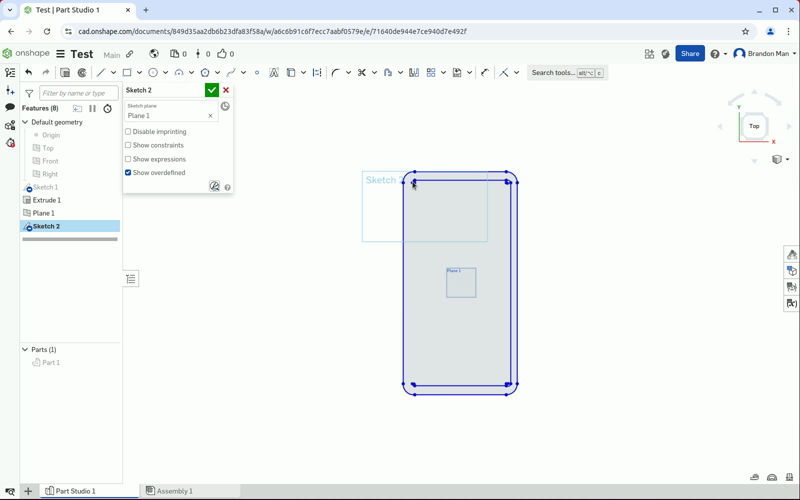
key(l)
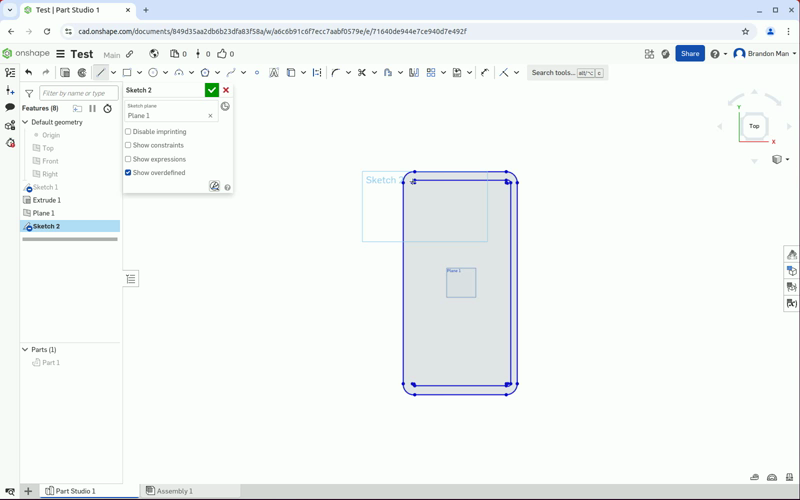
mouse_move(412, 182)
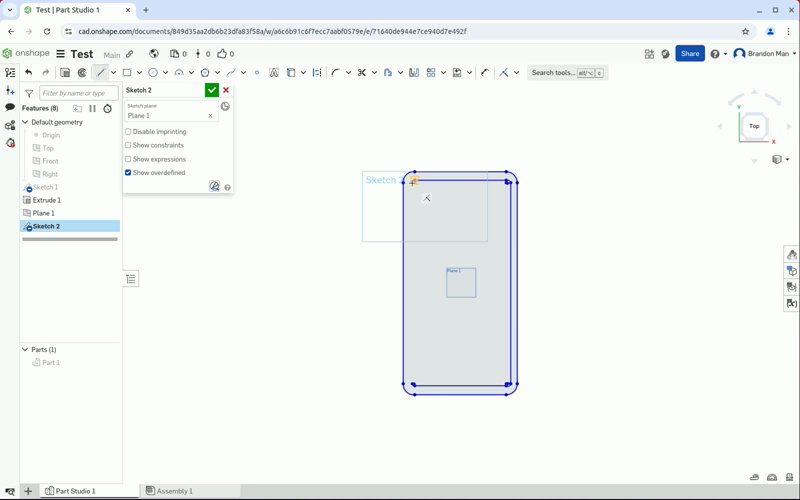
scroll(6)
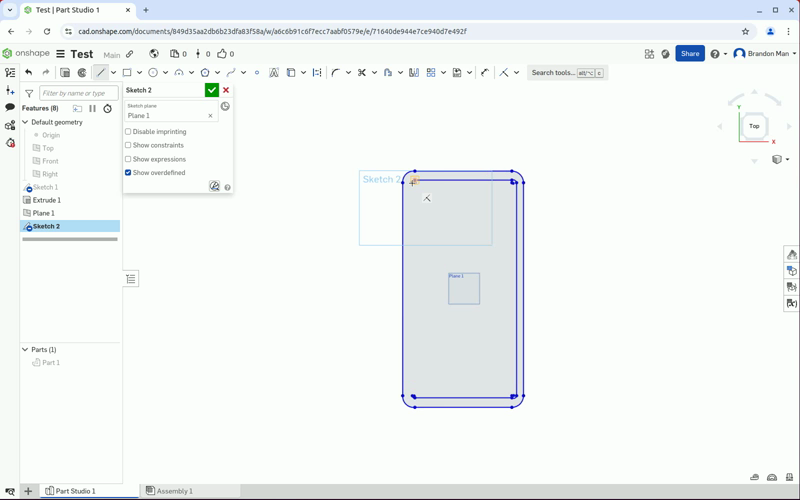
scroll(6)
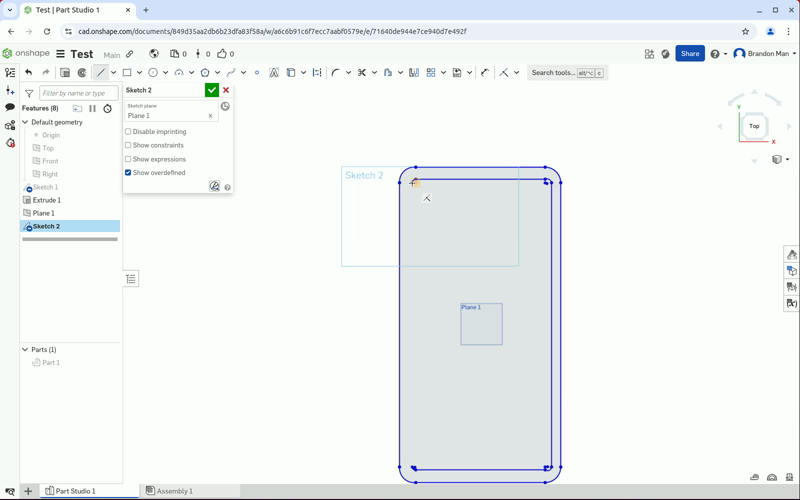
scroll(6)
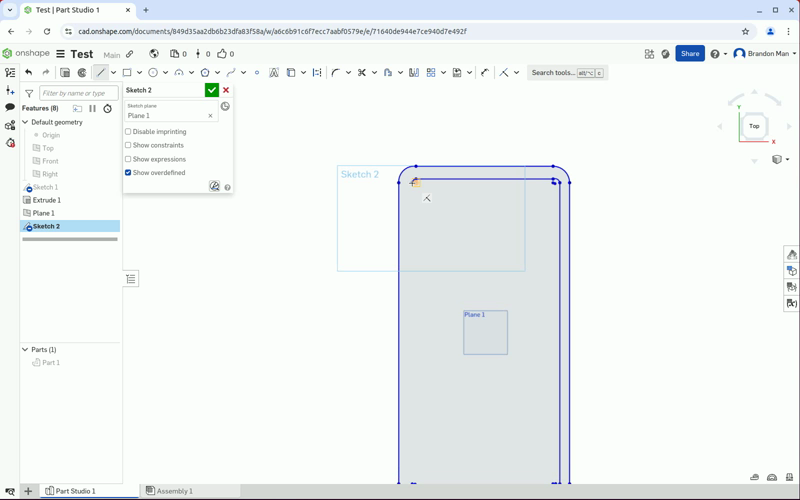
scroll(6)
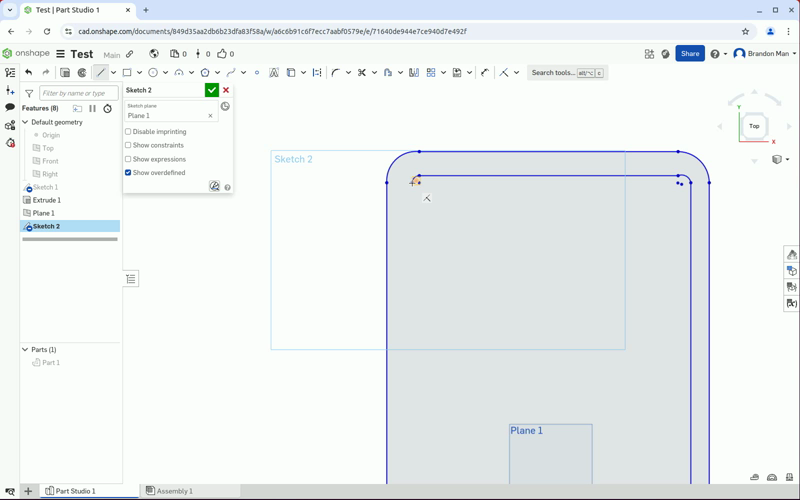
scroll(6)
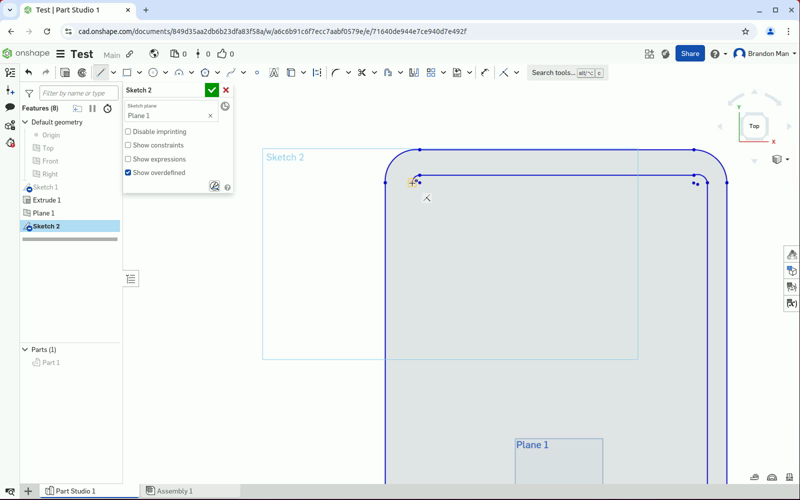
scroll(6)
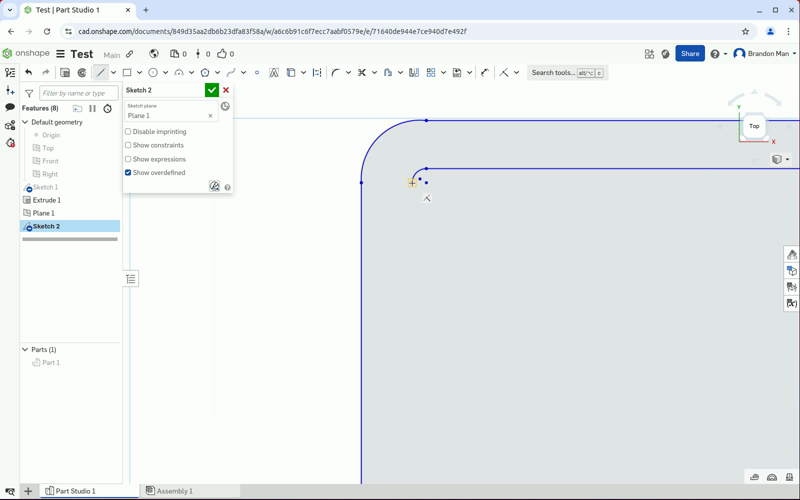
scroll(6)
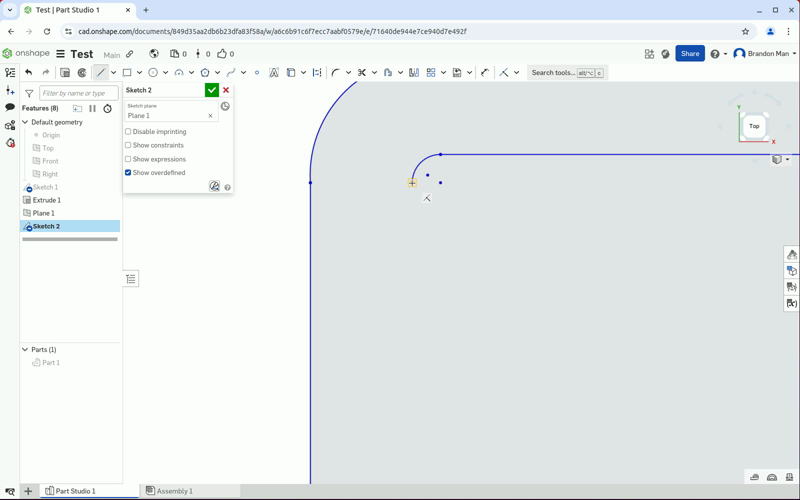
click(412, 182)
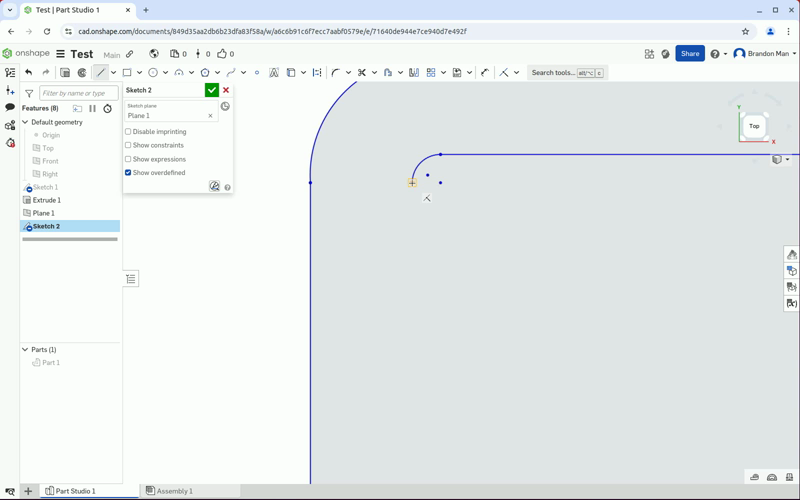
scroll(-6)
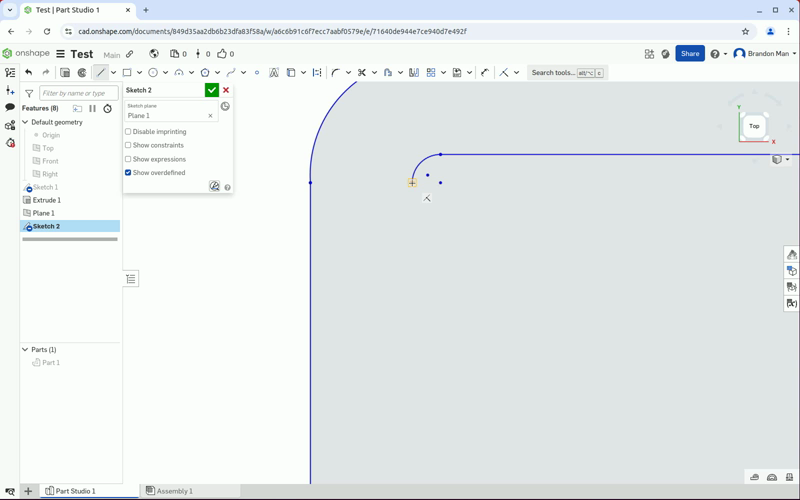
scroll(-6)
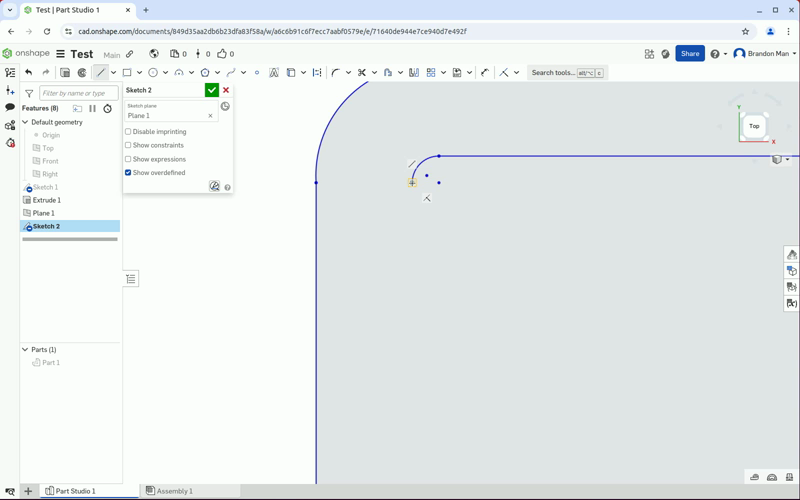
scroll(-6)
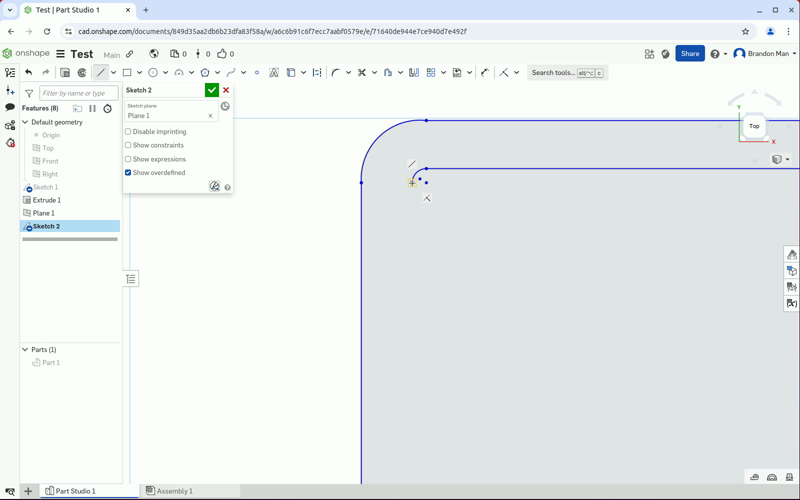
scroll(-6)
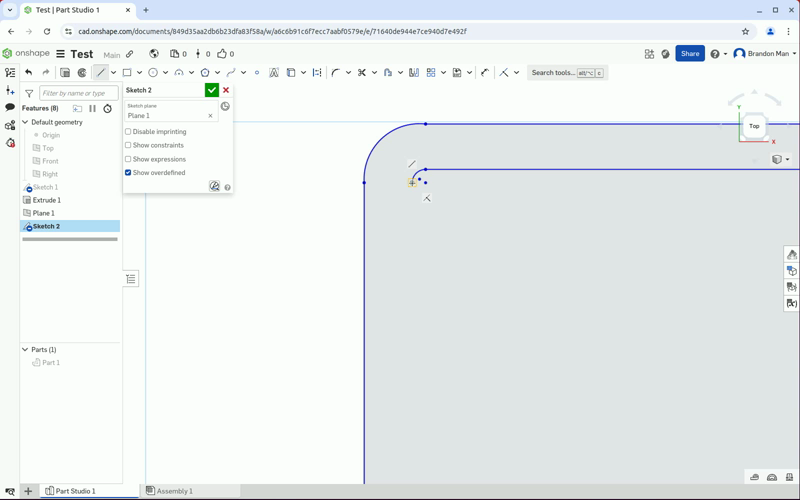
scroll(-6)
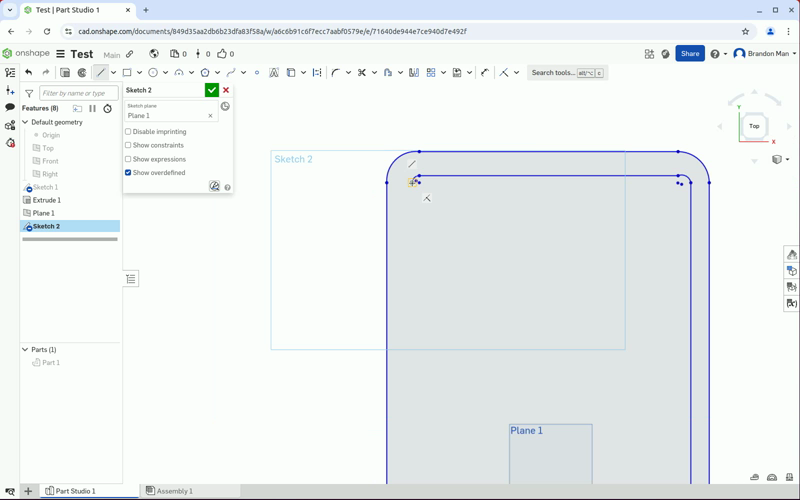
scroll(-6)
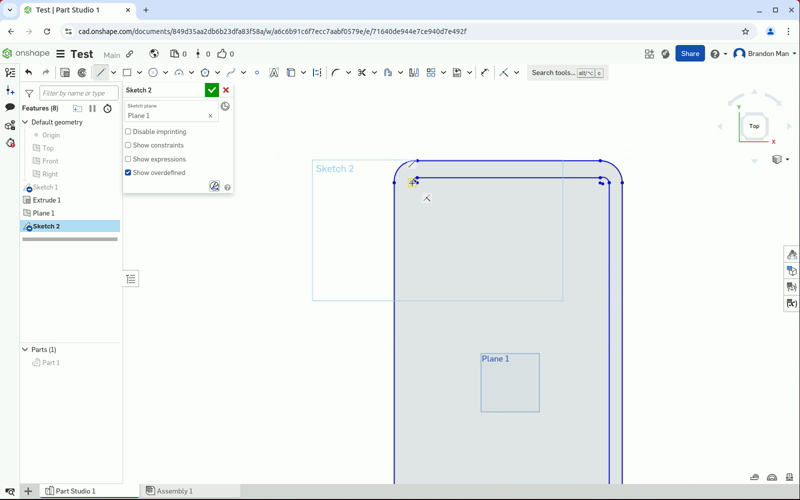
scroll(-6)
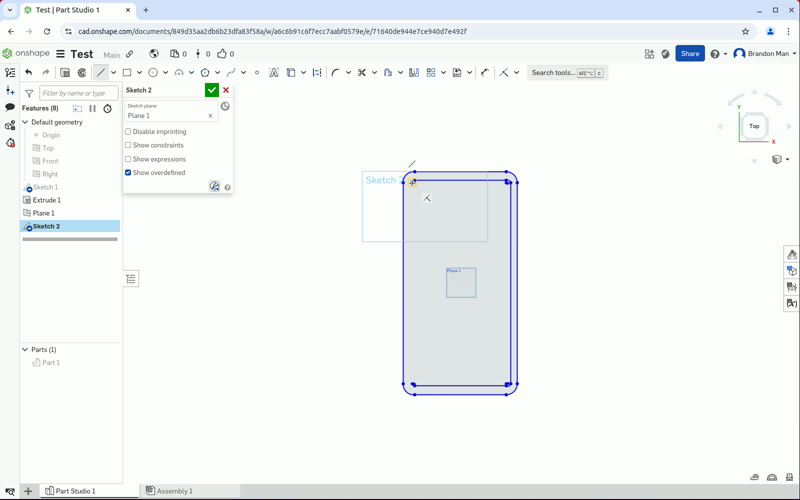
key_down(shift)
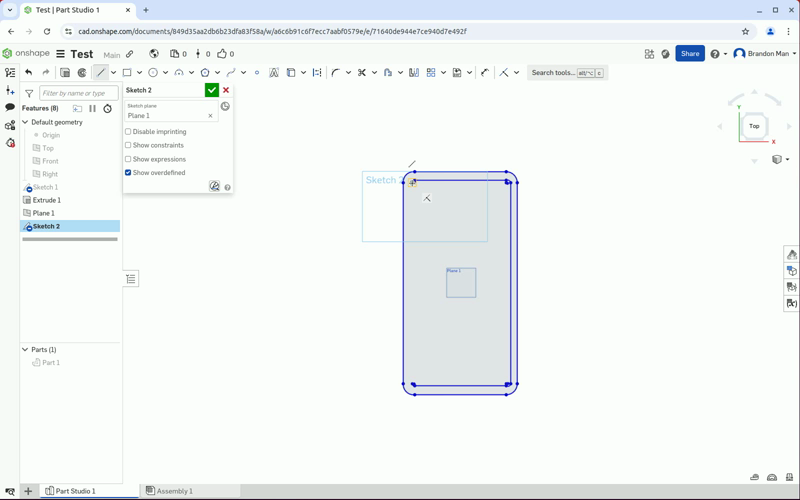
mouse_move(412, 383)
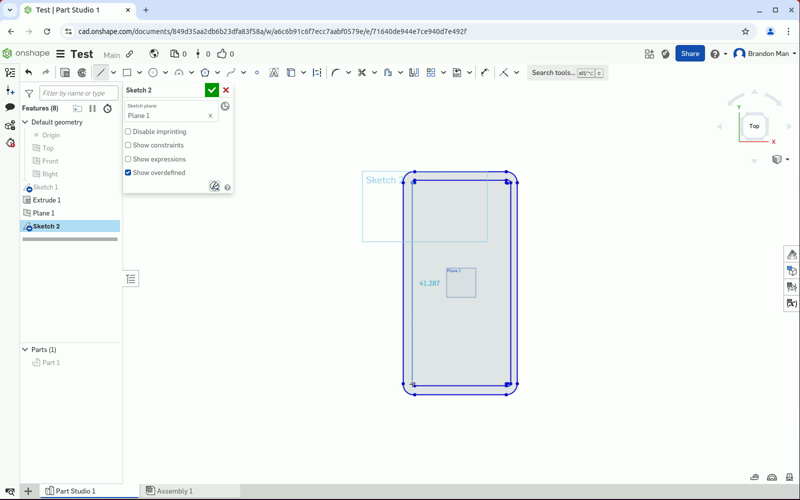
scroll(6)
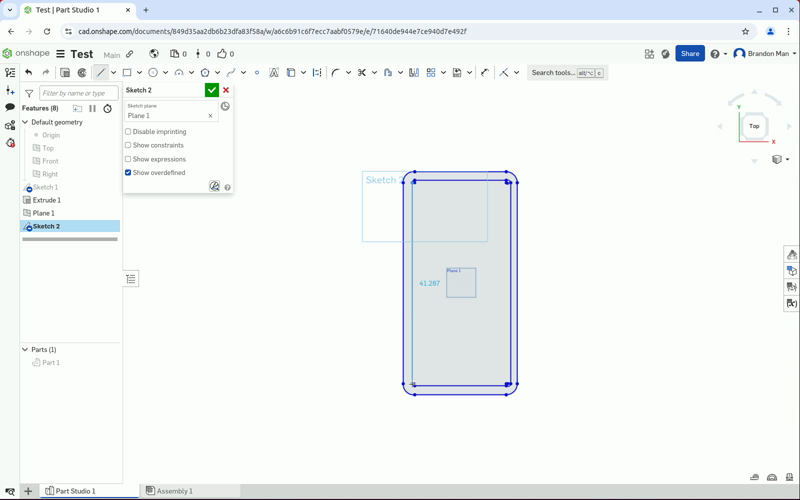
scroll(6)
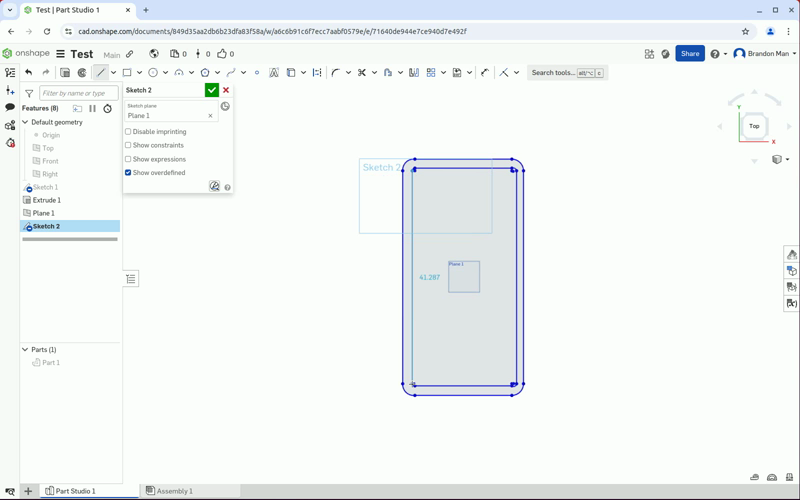
scroll(6)
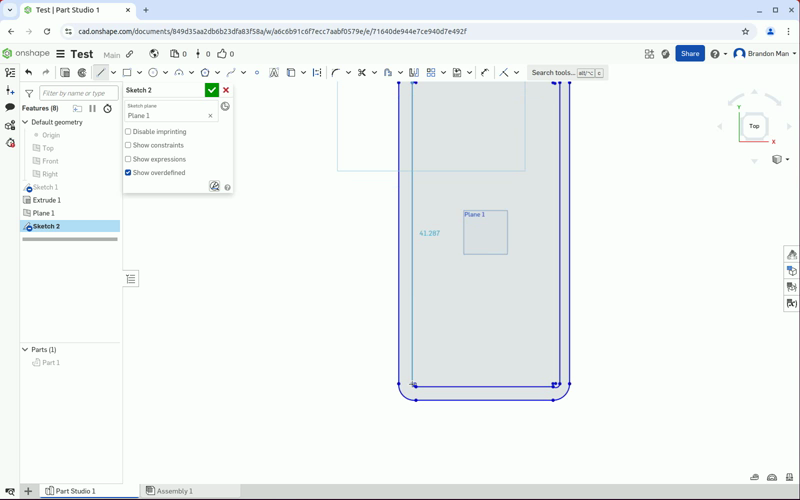
scroll(6)
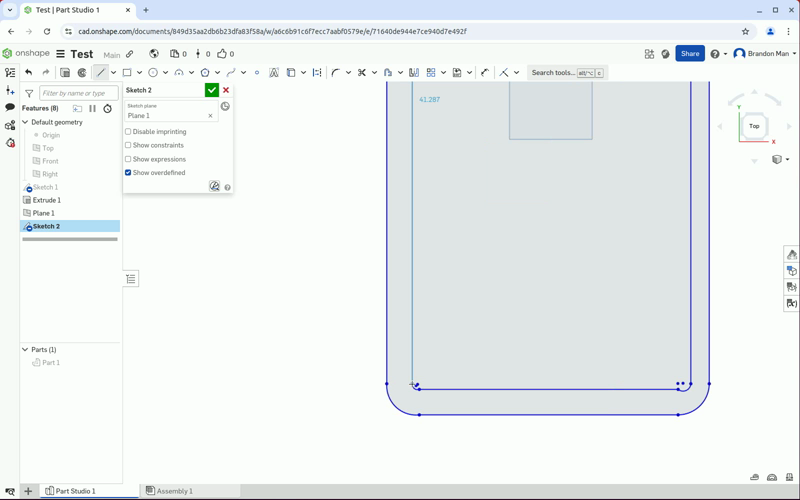
scroll(6)
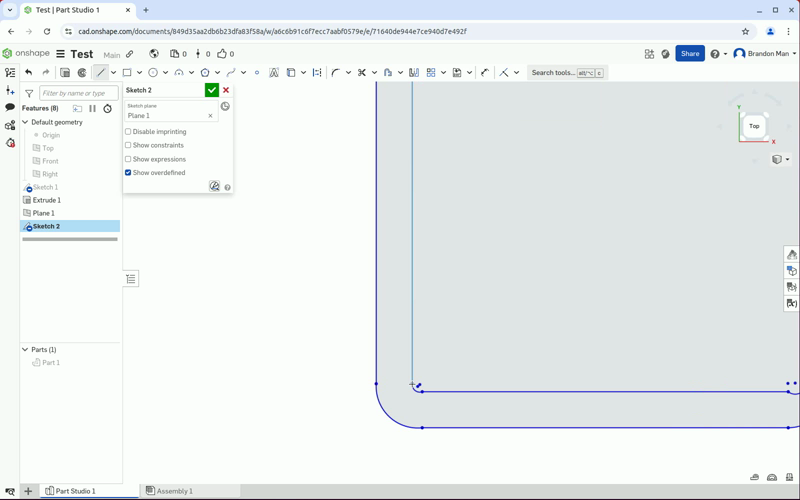
scroll(6)
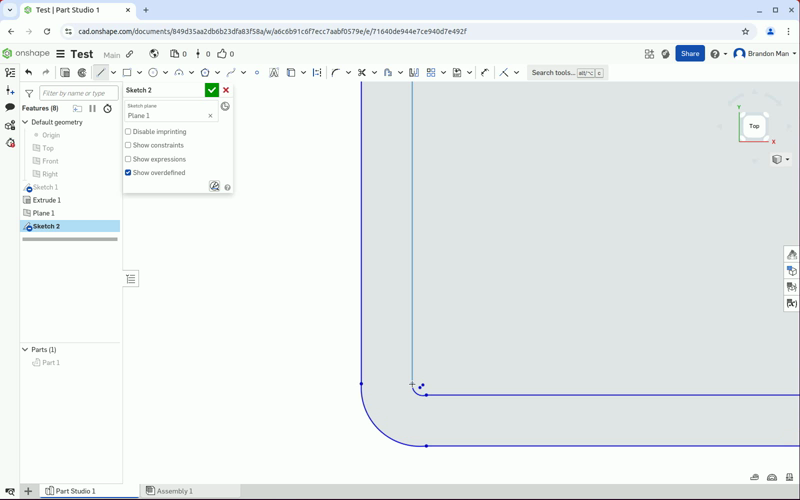
scroll(6)
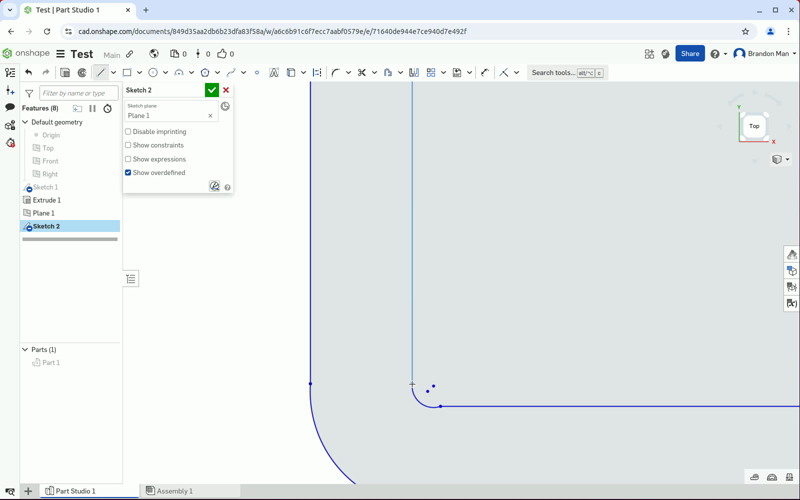
key_up(shift)
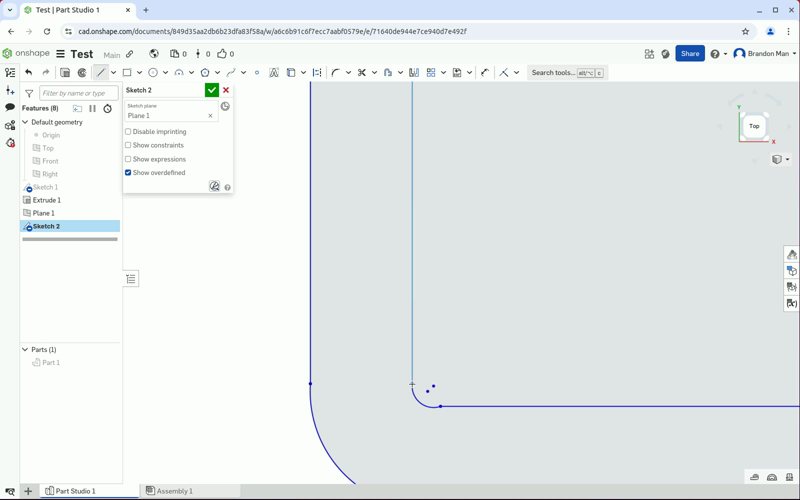
click(412, 383)
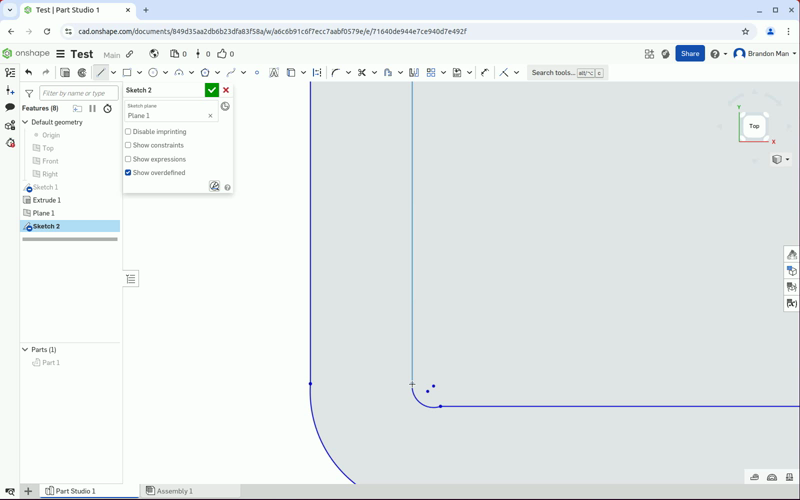
scroll(-6)
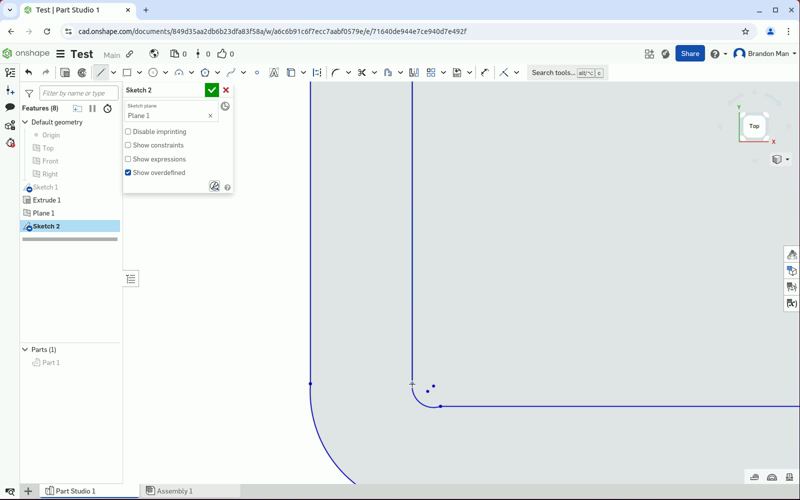
scroll(-6)
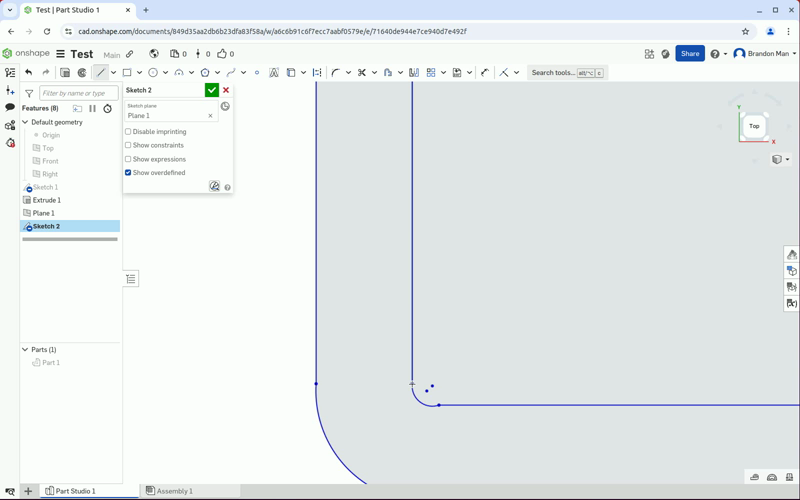
scroll(-6)
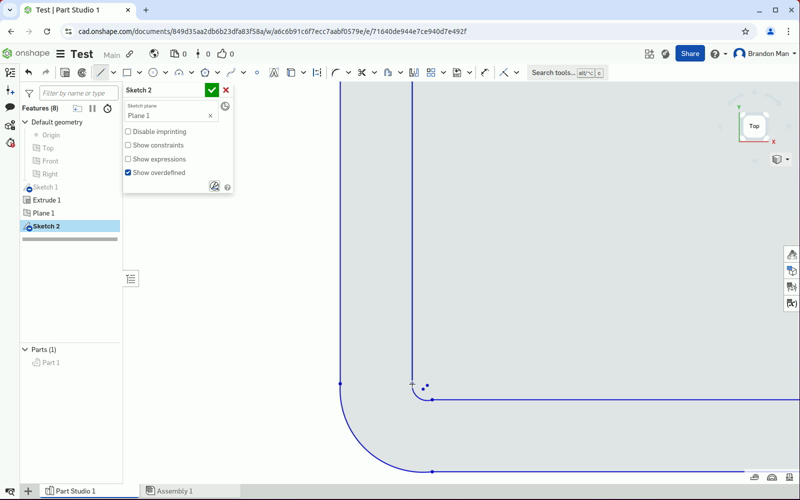
scroll(-6)
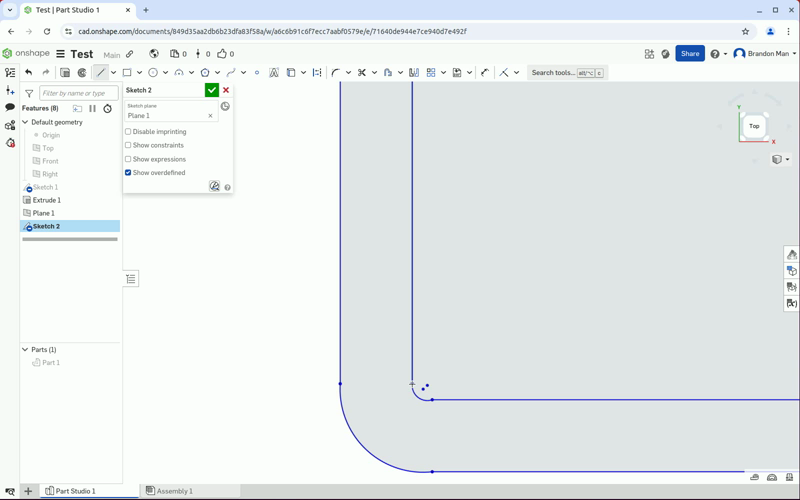
scroll(-6)
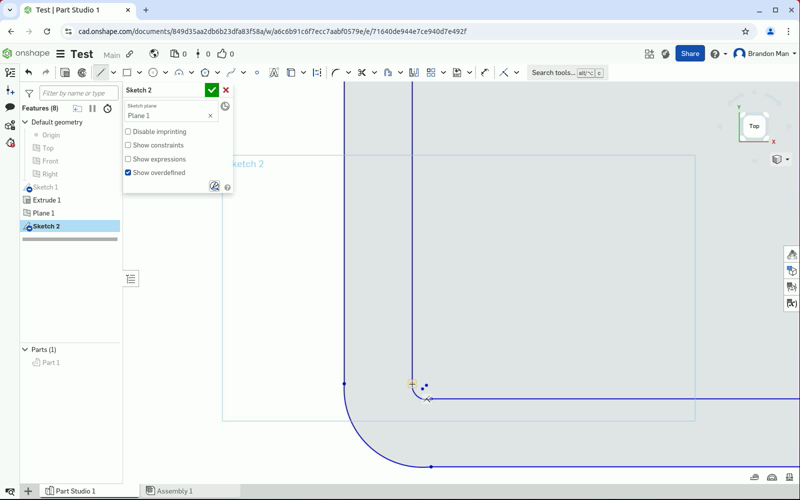
scroll(-6)
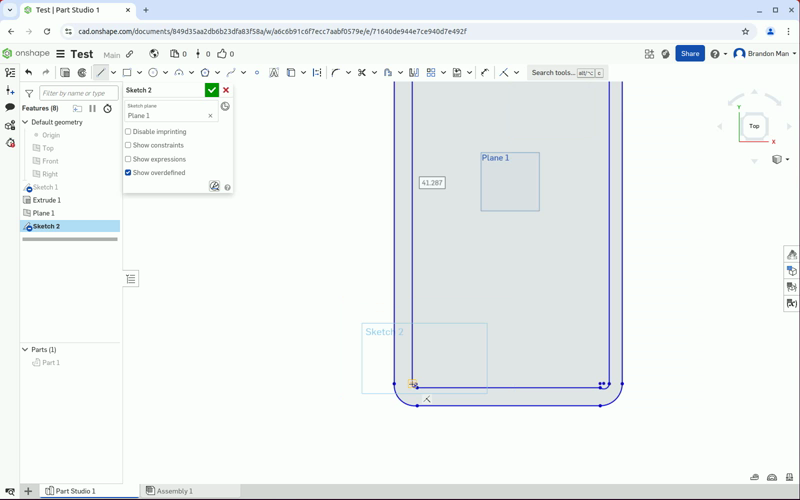
scroll(-6)
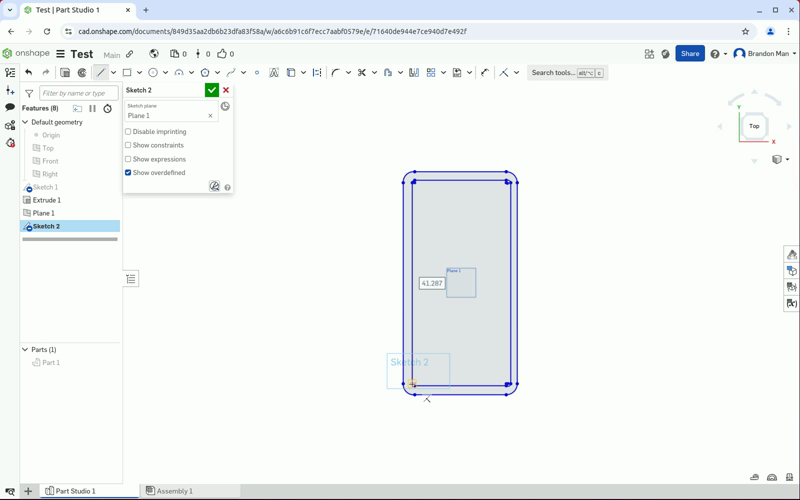
key(esc)
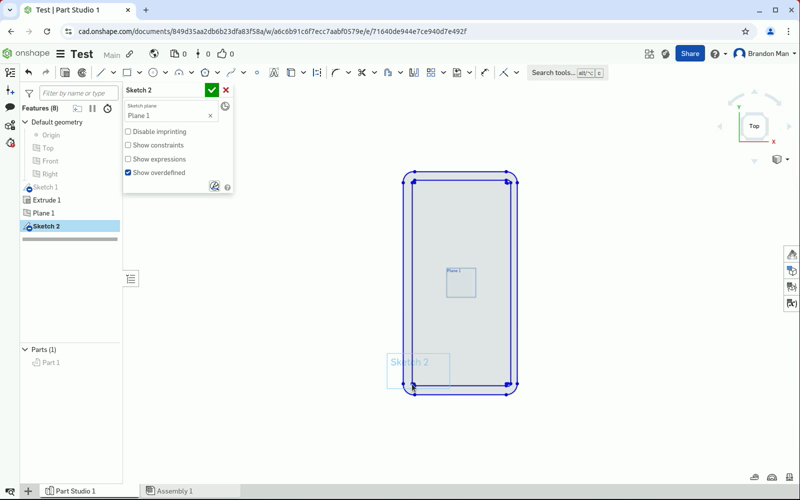
mouse_move(421, 176)
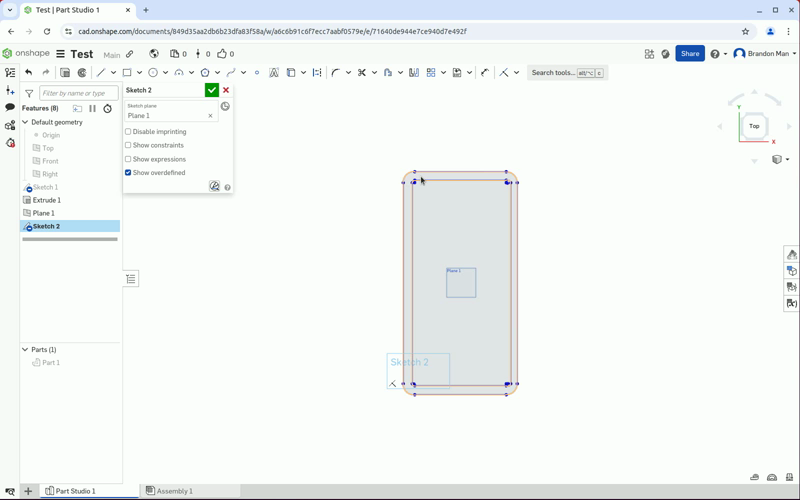
click(421, 176)
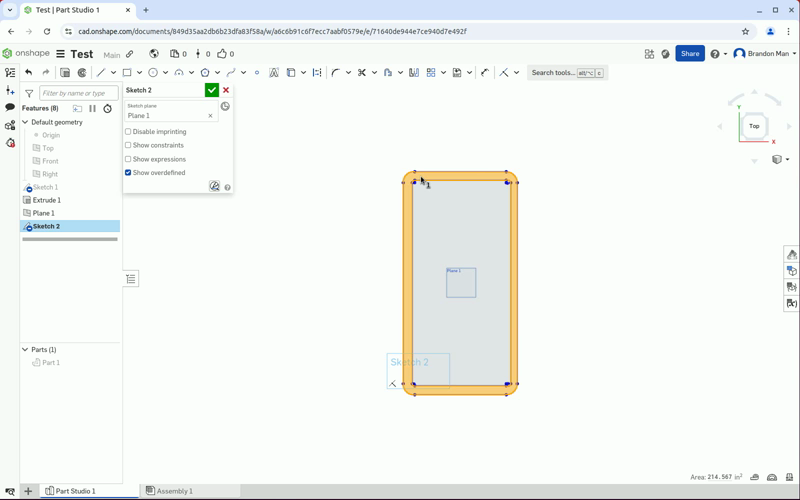
mouse_move(73, 352)
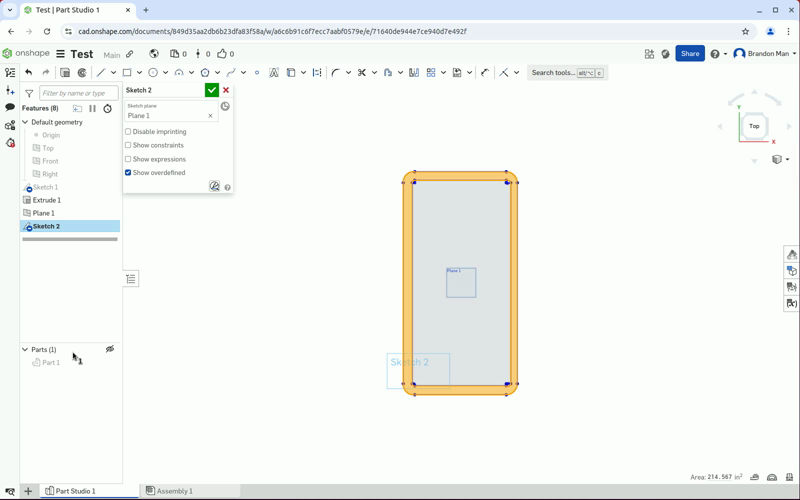
key(shift+y)
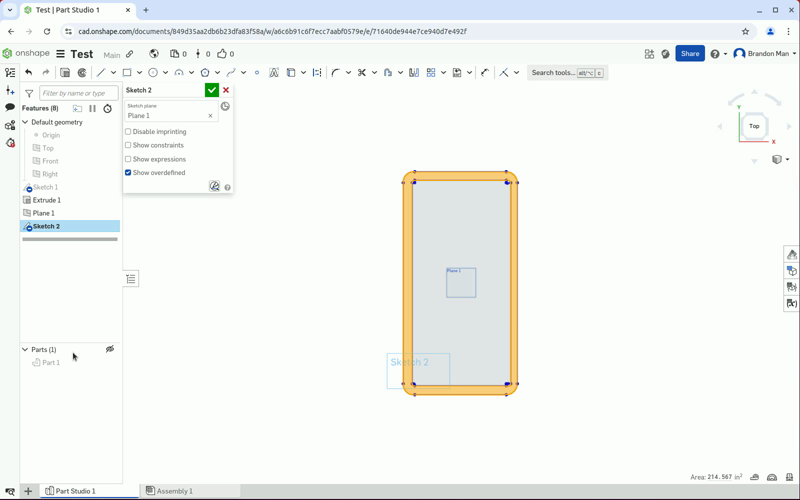
key(shift+e)
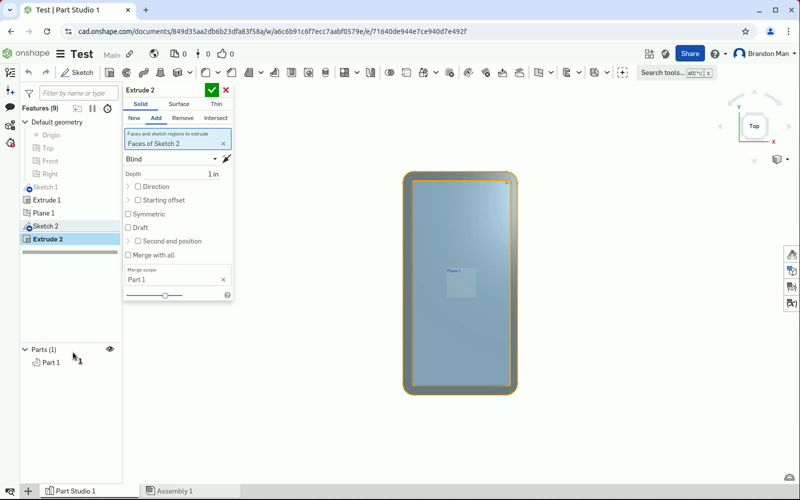
mouse_move(143, 106)
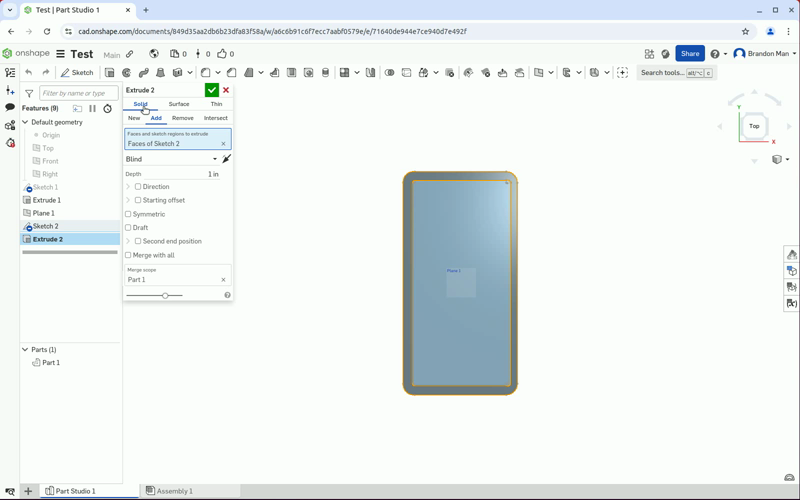
click(143, 106)
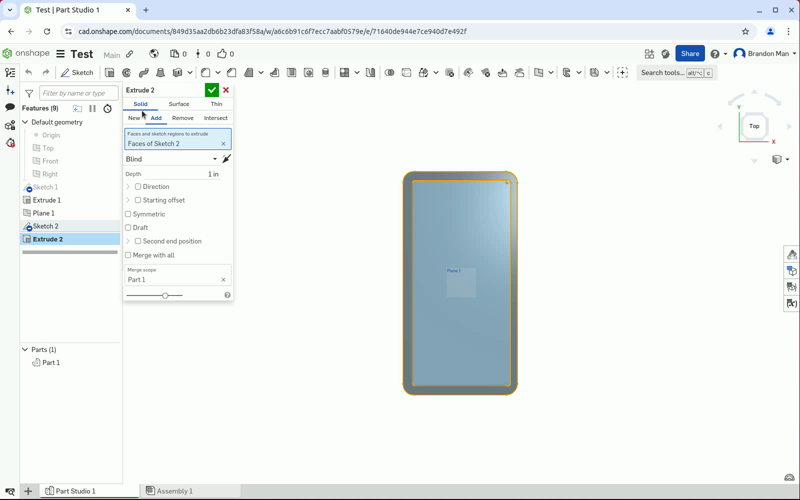
mouse_move(137, 120)
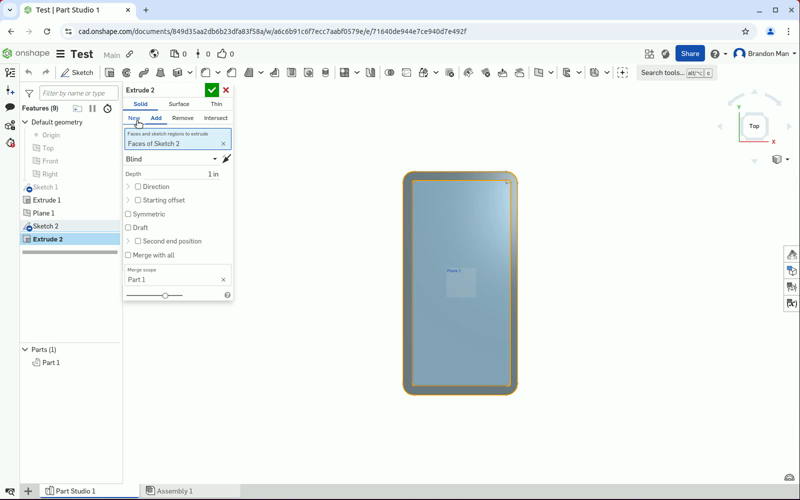
click(137, 120)
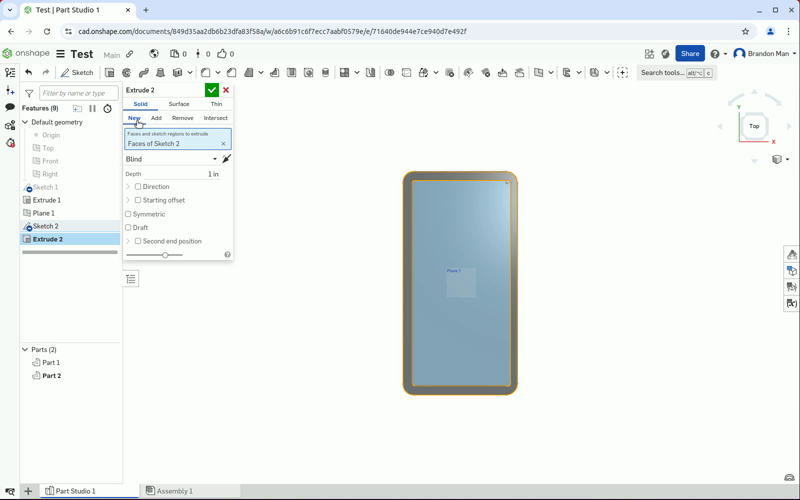
key(tab, 4)
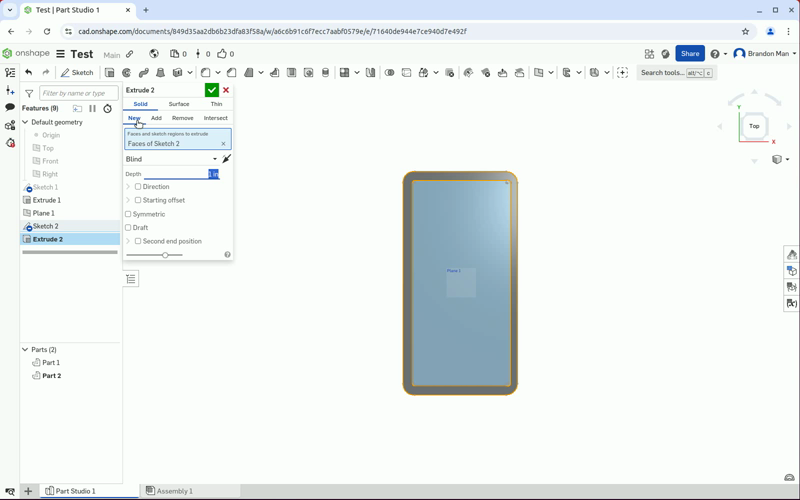
text(1.204)
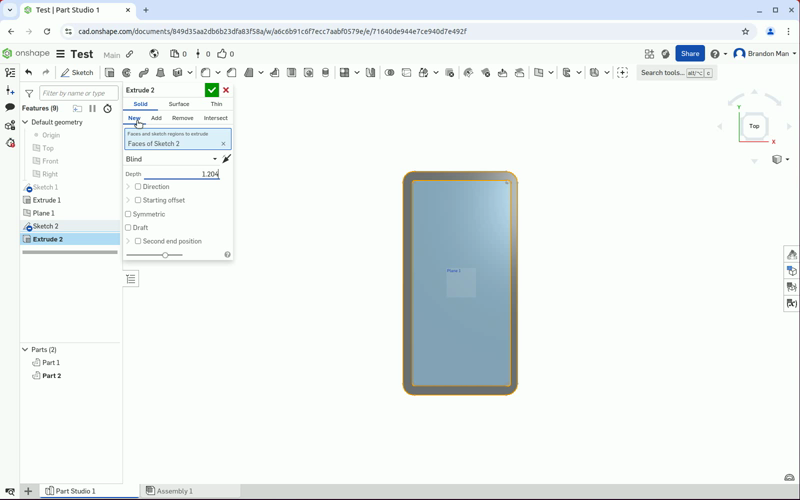
key(enter)
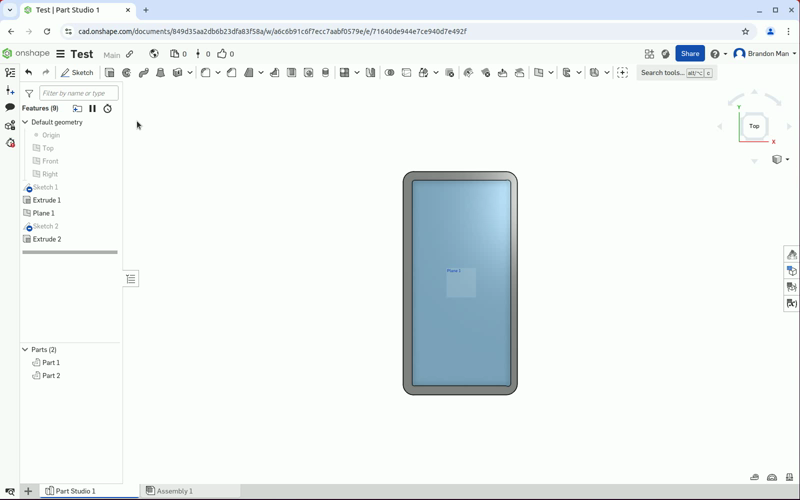
key(shift+h)
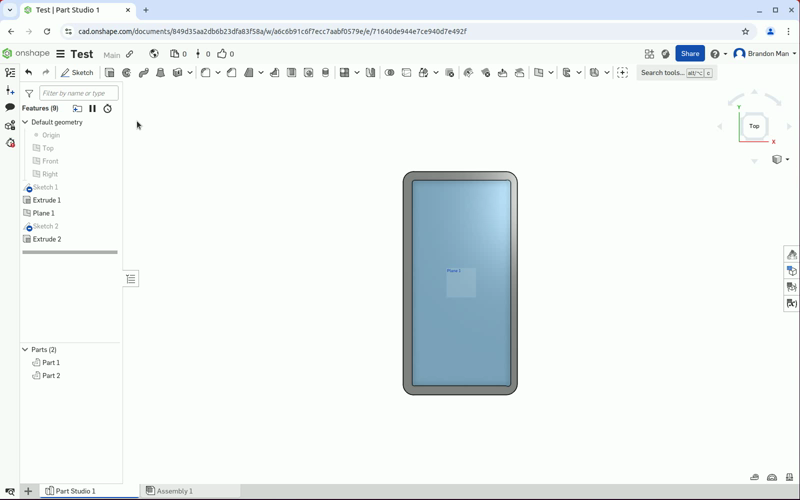
key(shift+h)
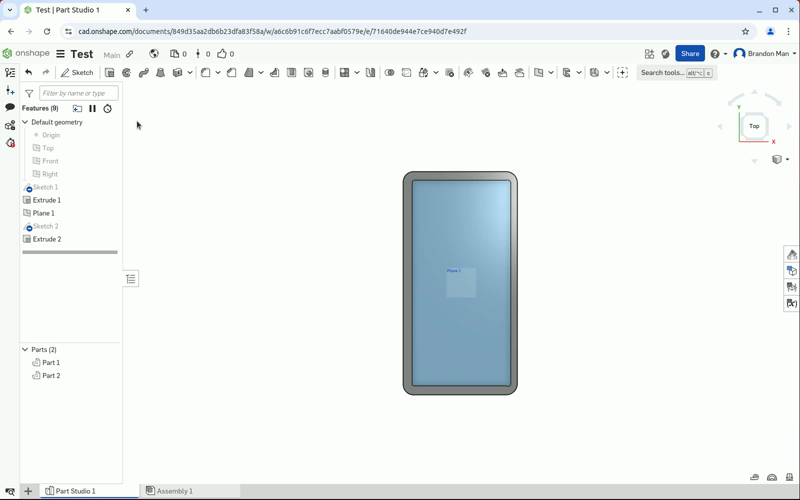
mouse_move(73, 189)
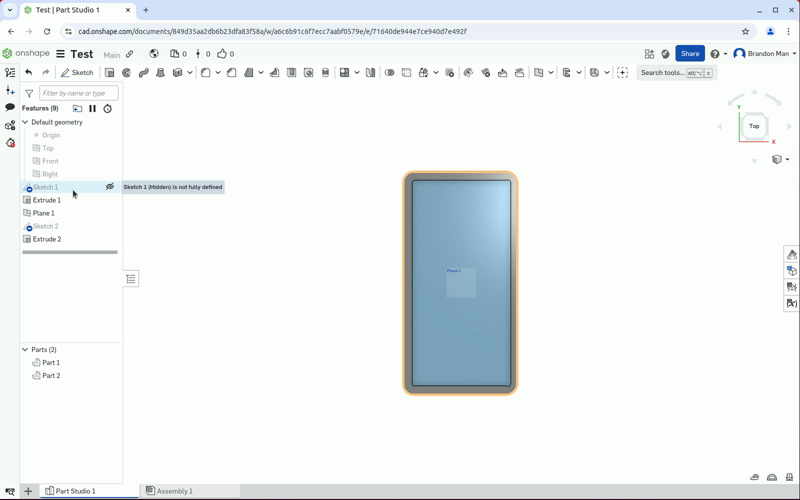
click(73, 189)
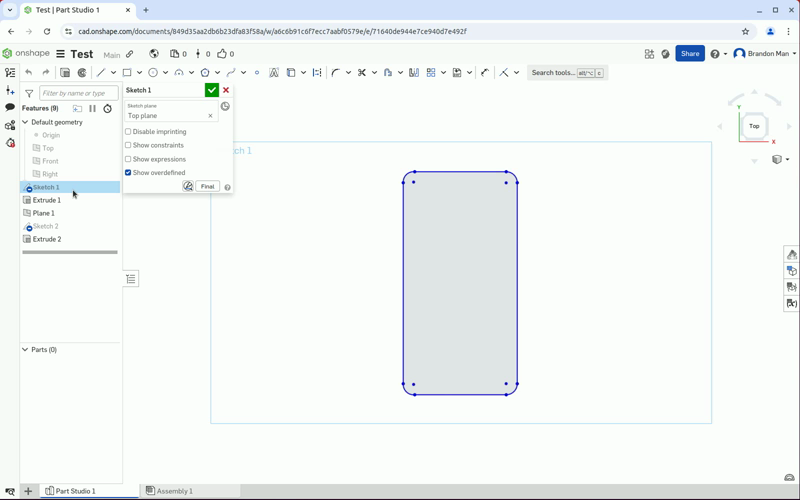
mouse_move(229, 92)
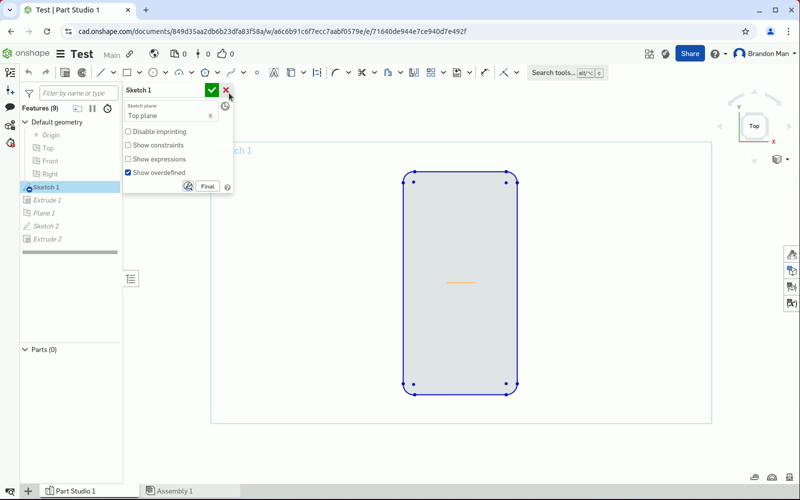
click(229, 92)
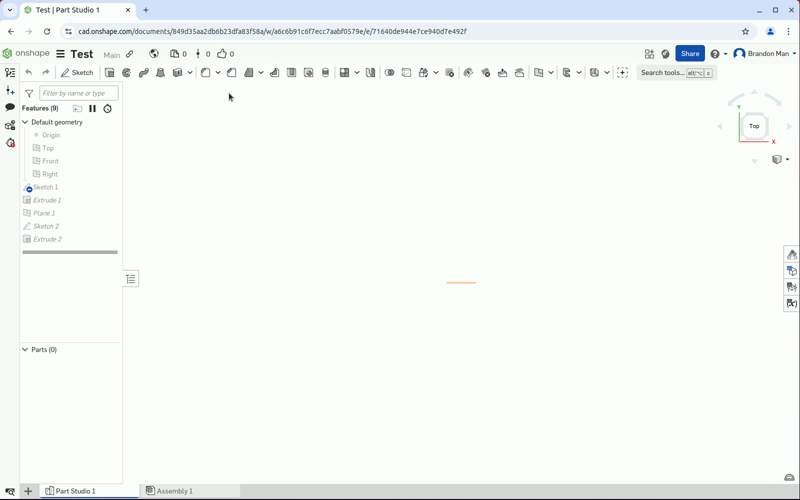
key(shift+s)
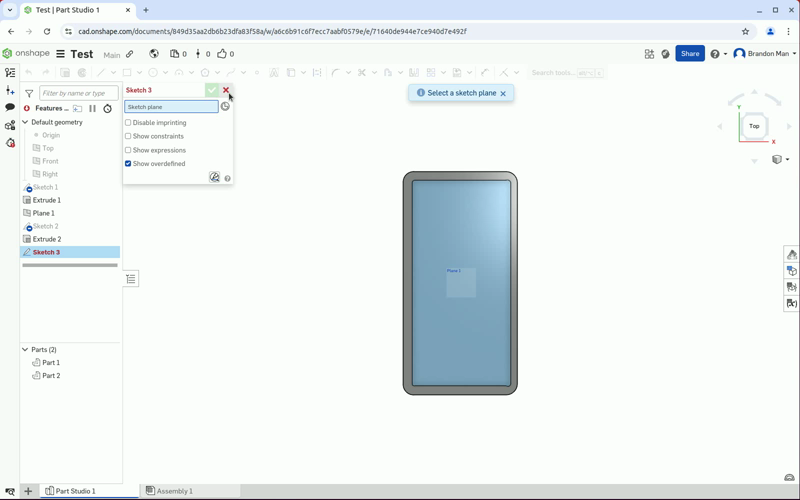
mouse_move(73, 215)
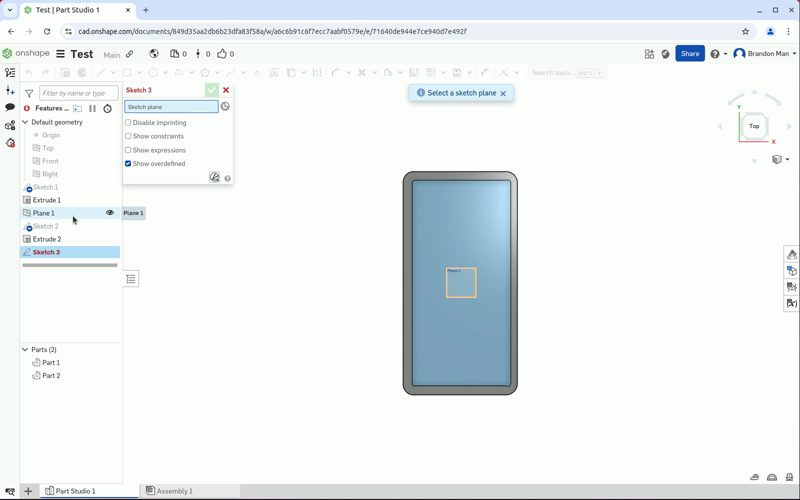
click(73, 215)
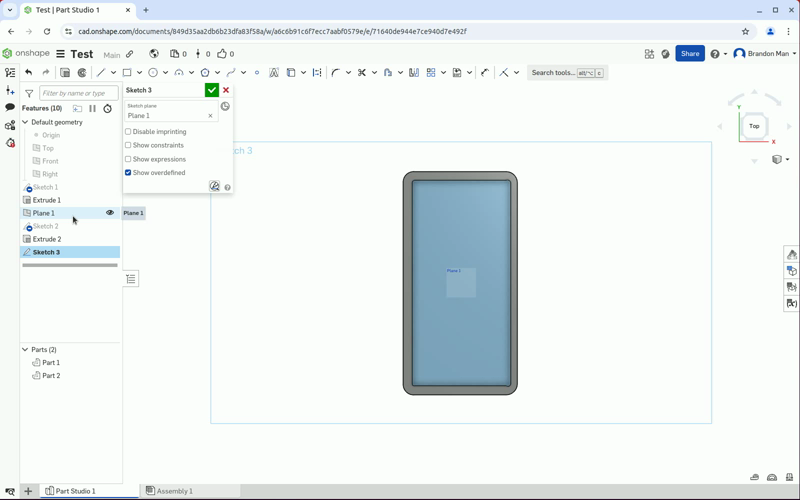
mouse_move(73, 352)
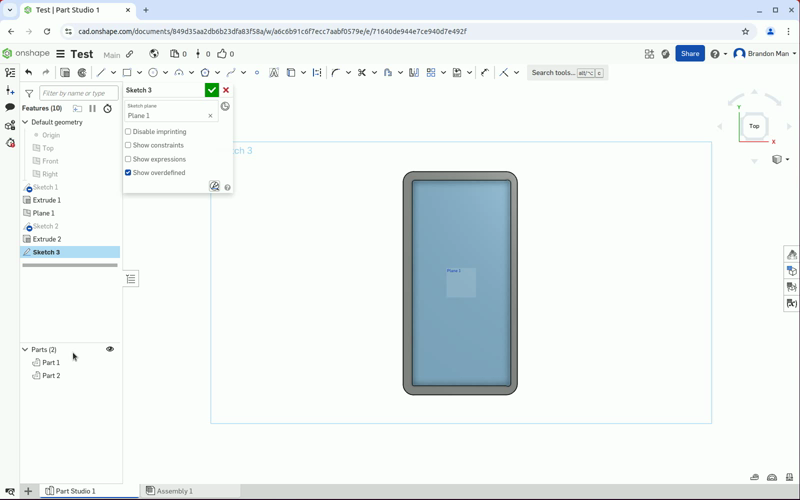
key(y)
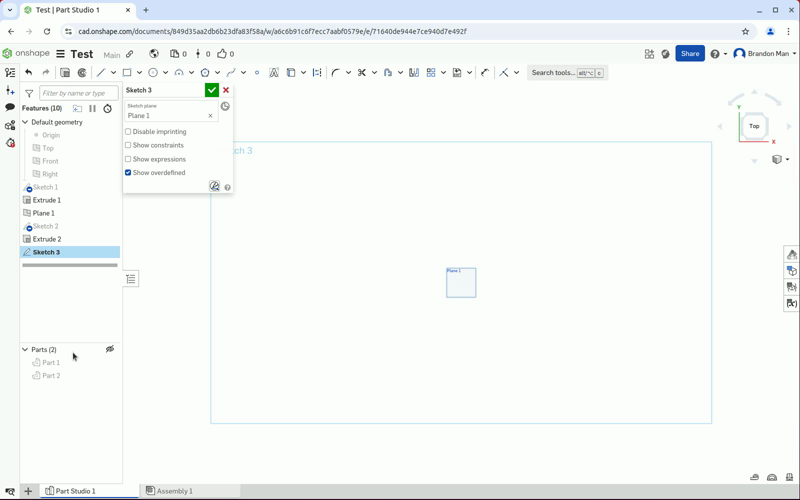
key(a)
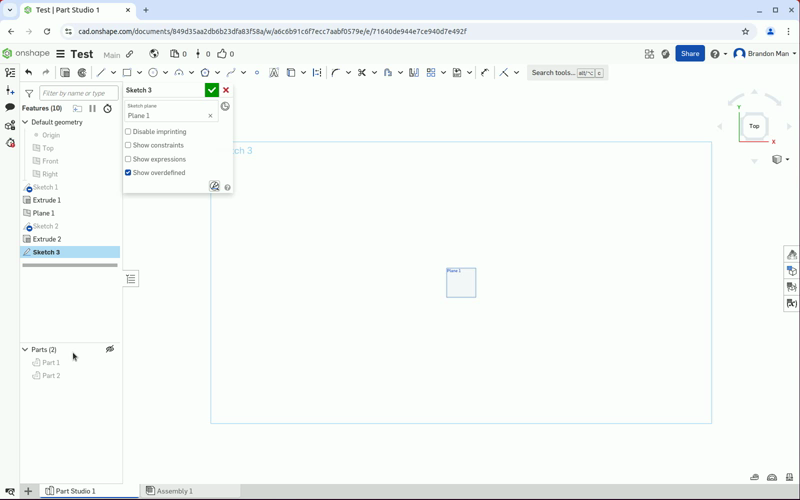
key_down(shift)
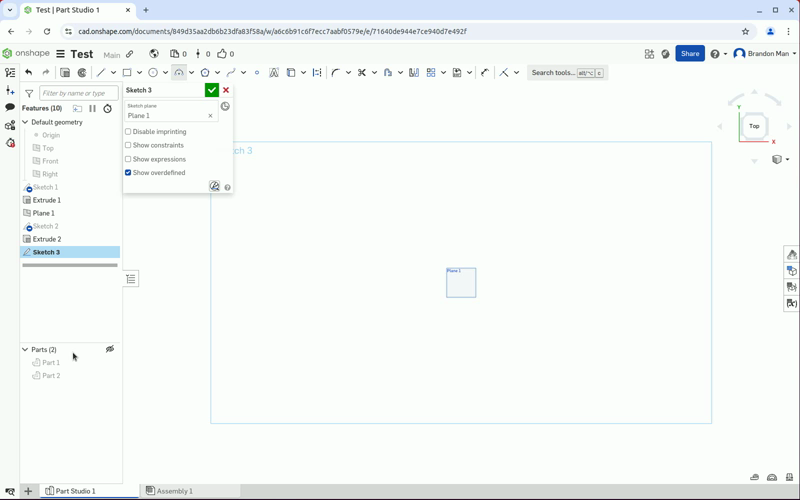
mouse_move(403, 383)
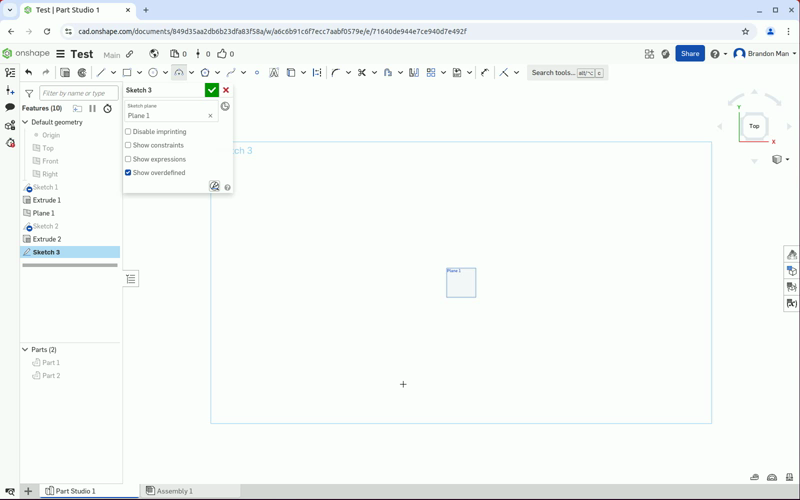
click(403, 383)
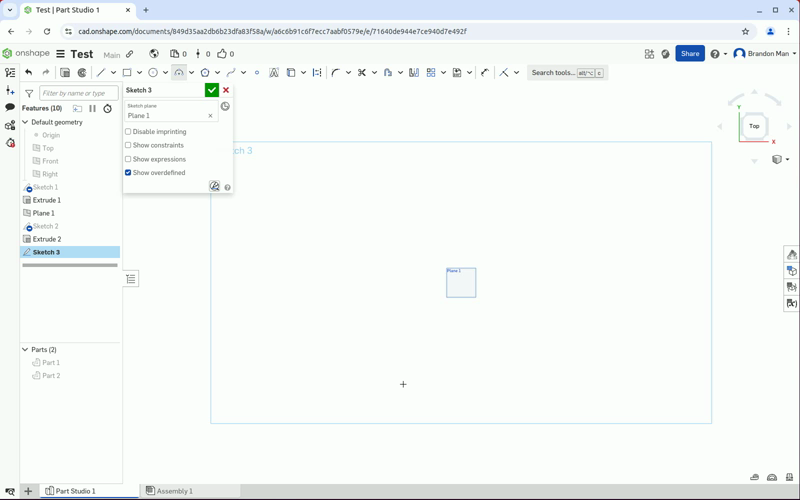
key_up(shift)
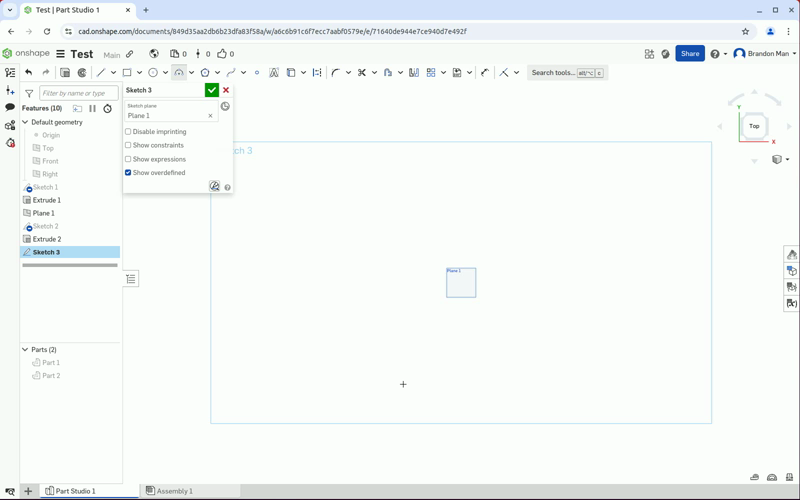
key_down(shift)
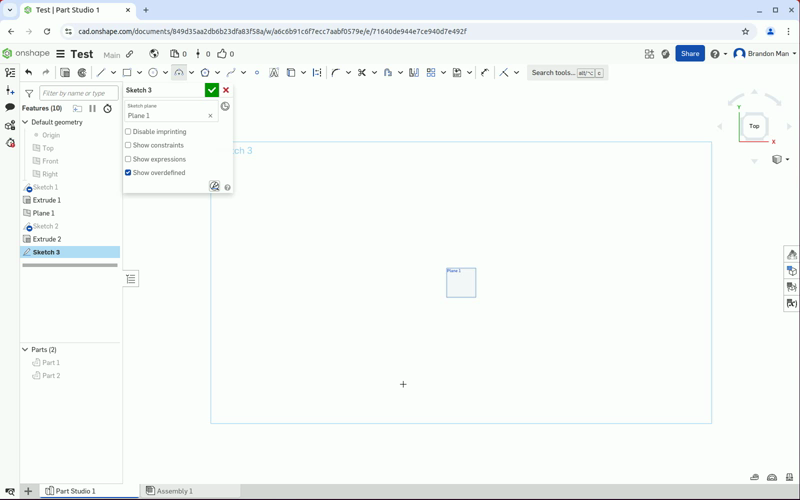
mouse_move(414, 394)
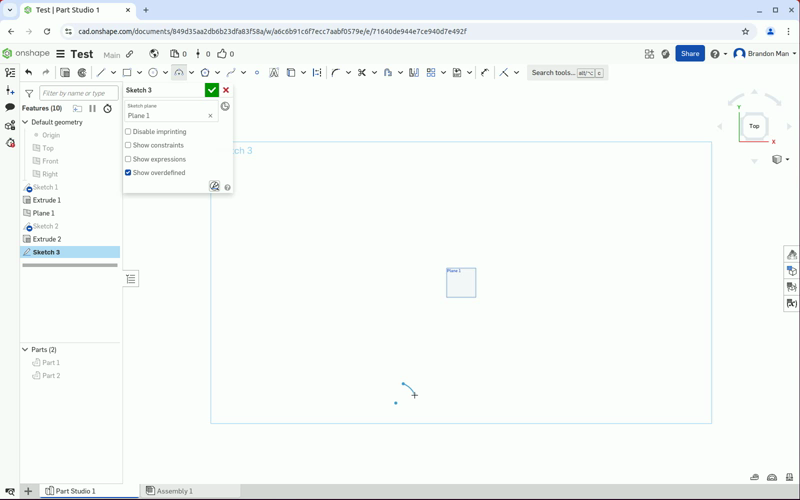
click(414, 394)
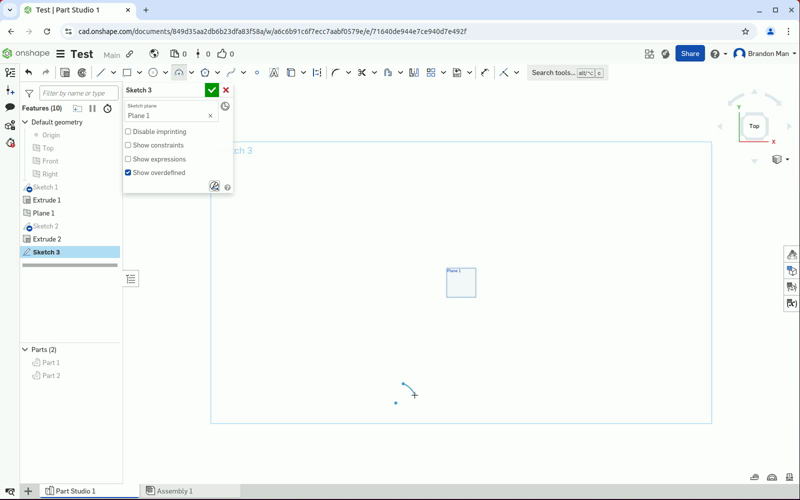
mouse_move(406, 391)
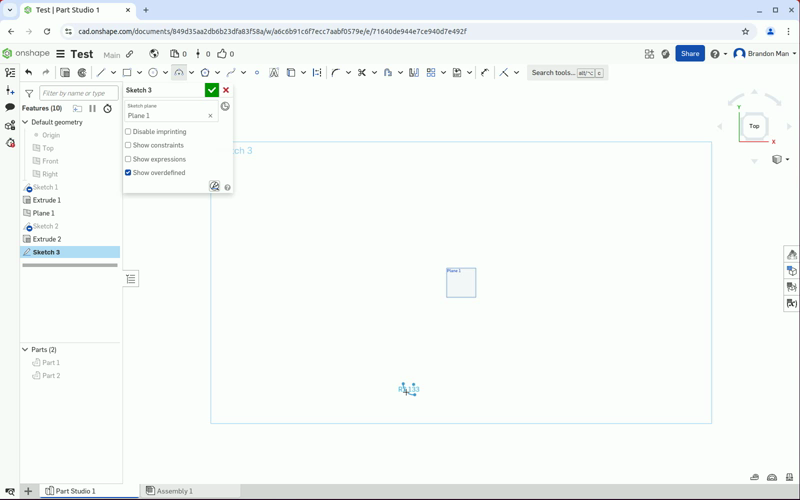
click(406, 391)
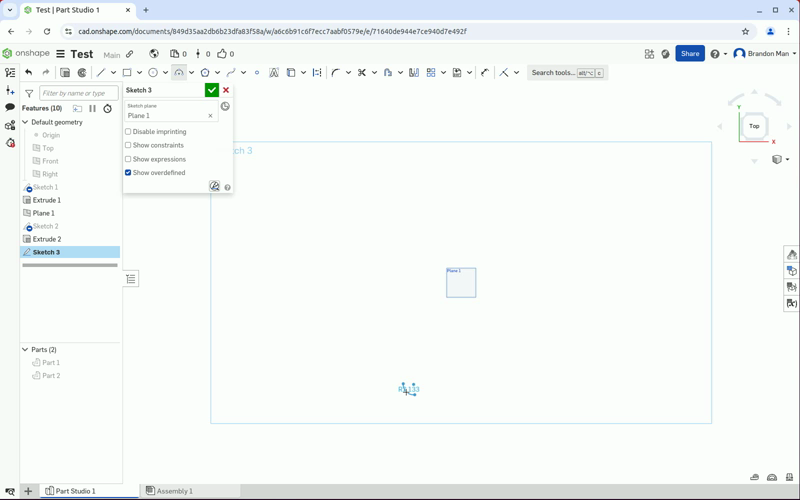
key_up(shift)
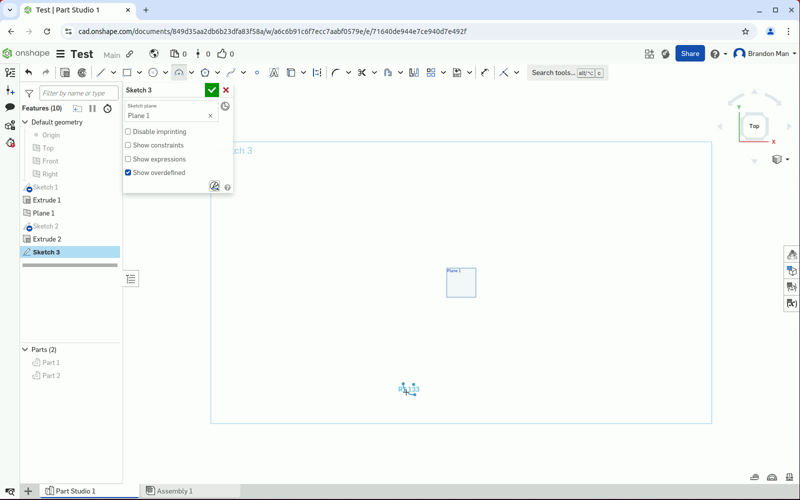
key(esc)
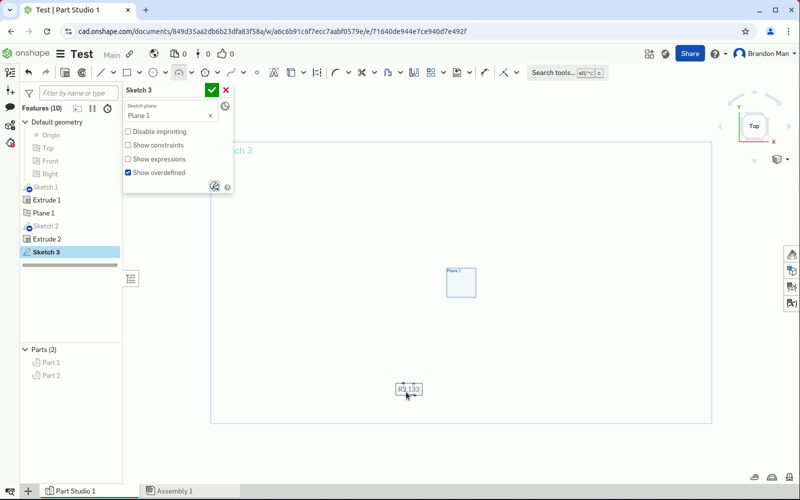
key(l)
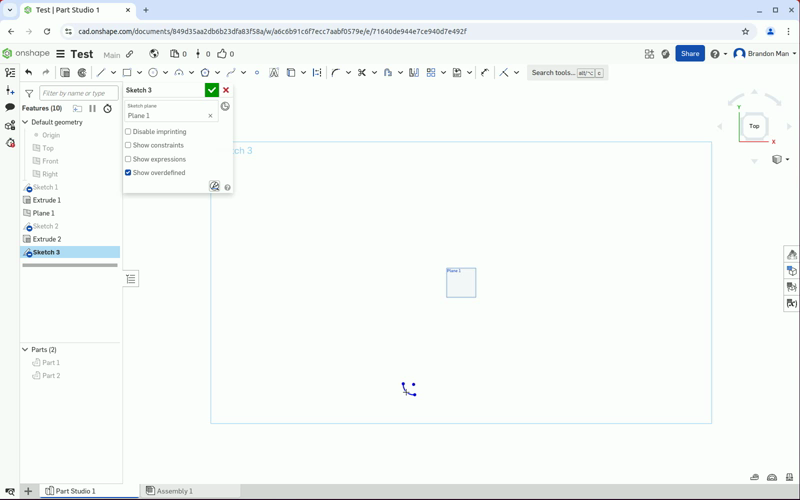
mouse_move(414, 394)
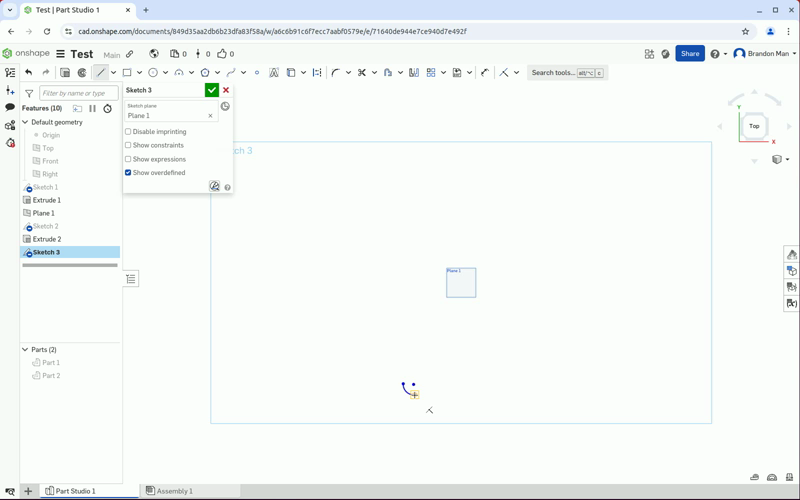
click(414, 394)
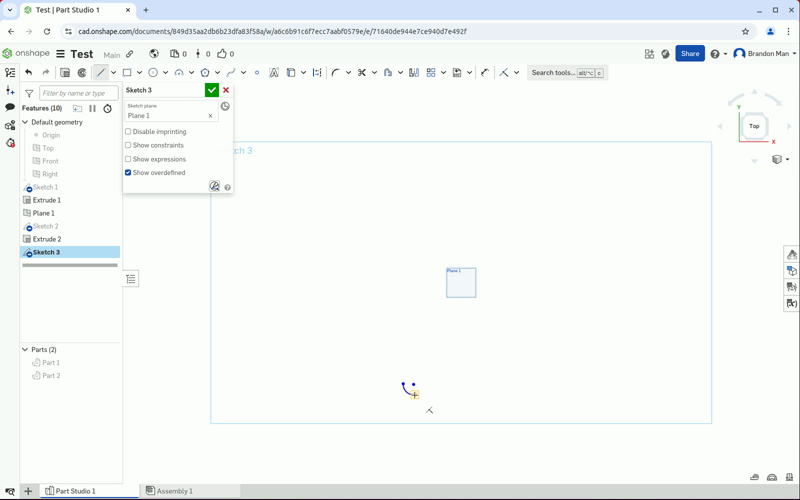
key_down(shift)
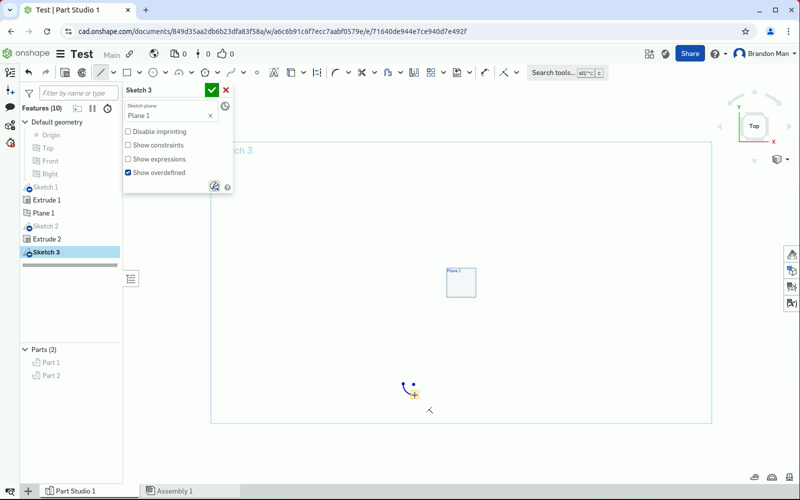
mouse_move(506, 394)
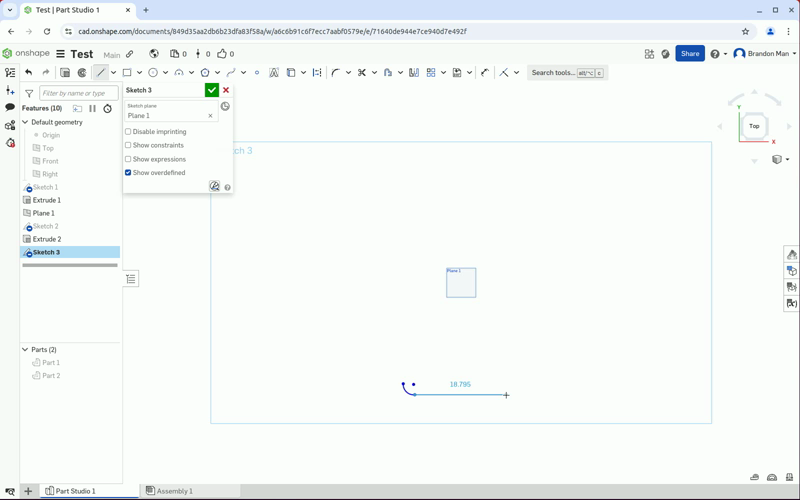
click(506, 394)
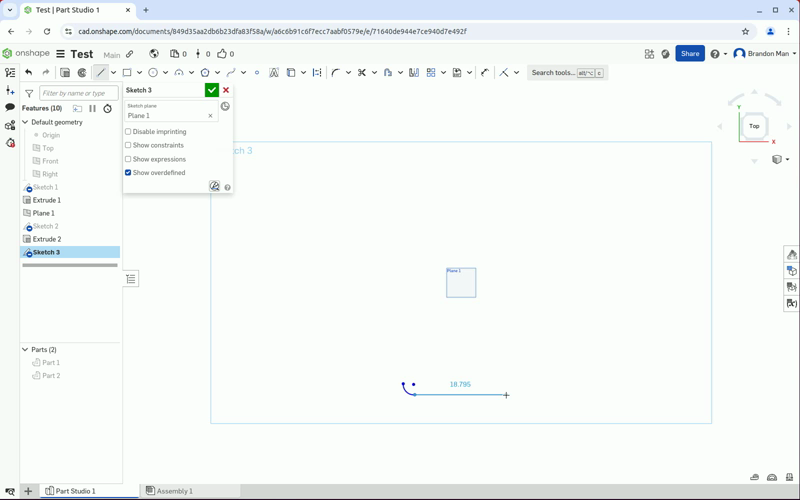
key_up(shift)
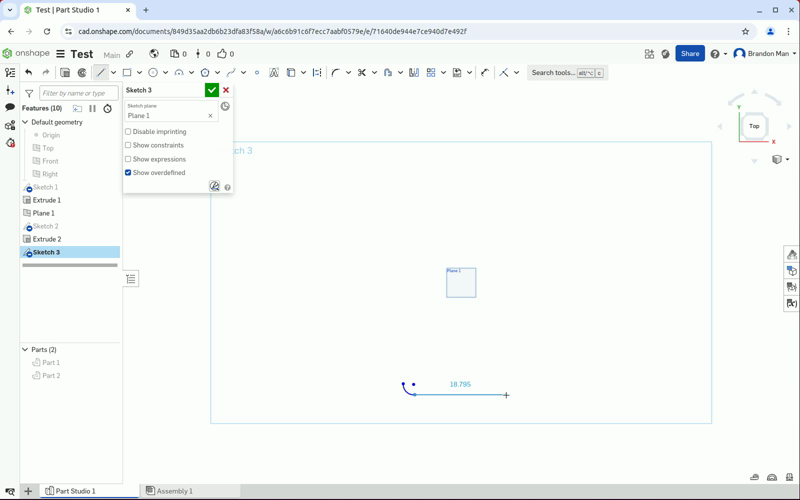
key(esc)
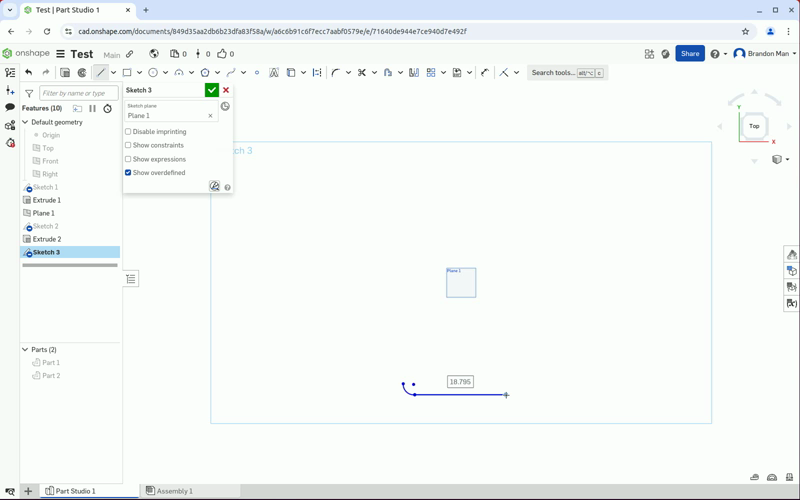
key(a)
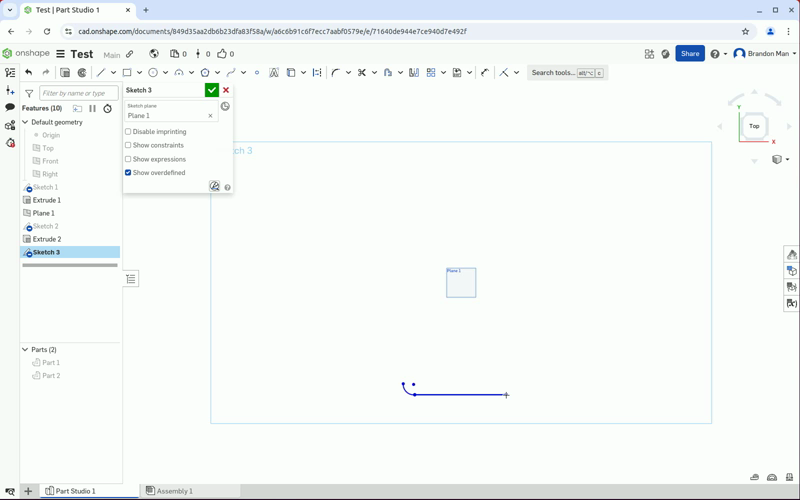
mouse_move(506, 394)
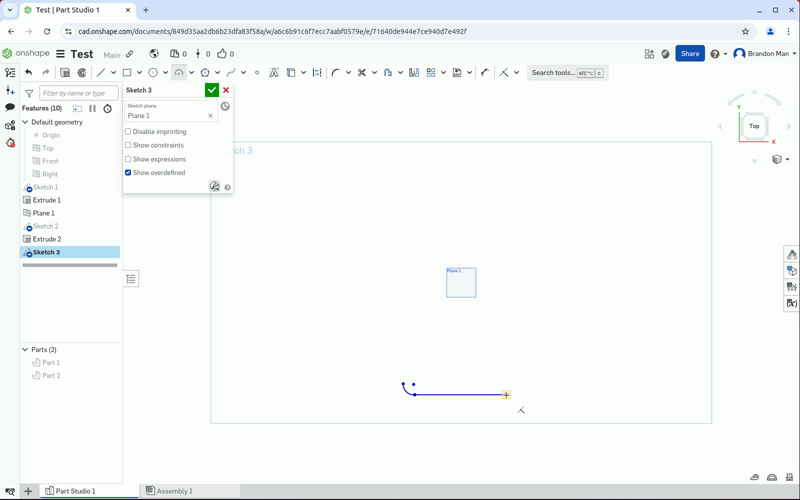
click(506, 394)
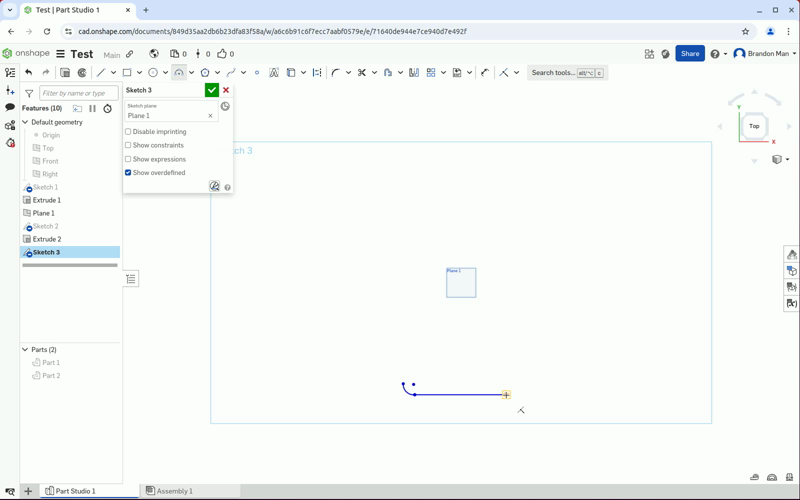
key_down(shift)
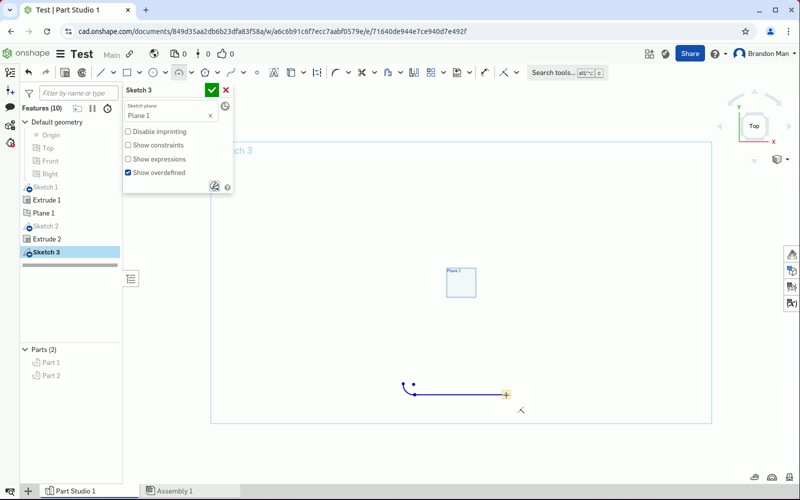
mouse_move(517, 383)
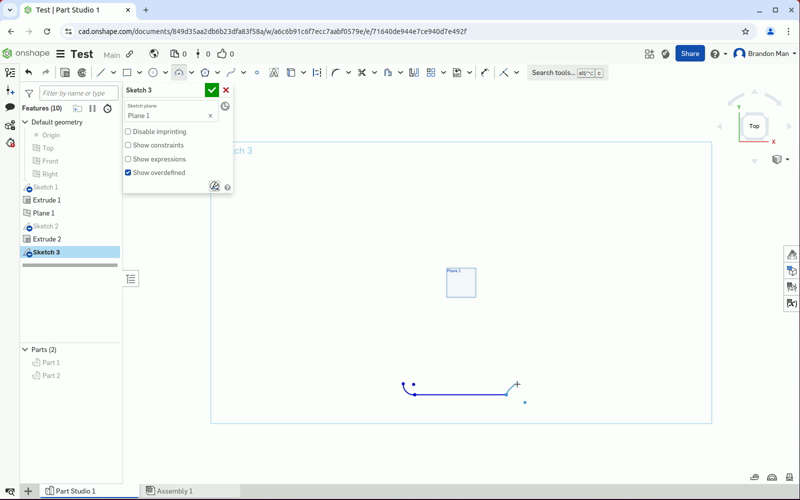
click(517, 383)
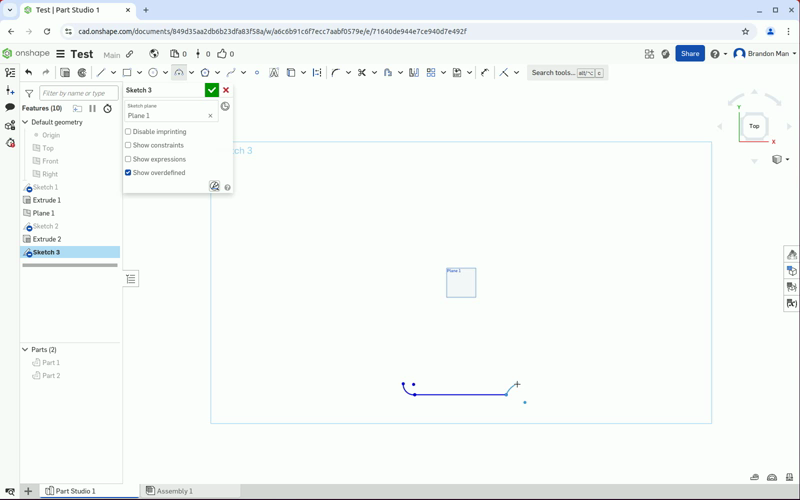
mouse_move(513, 391)
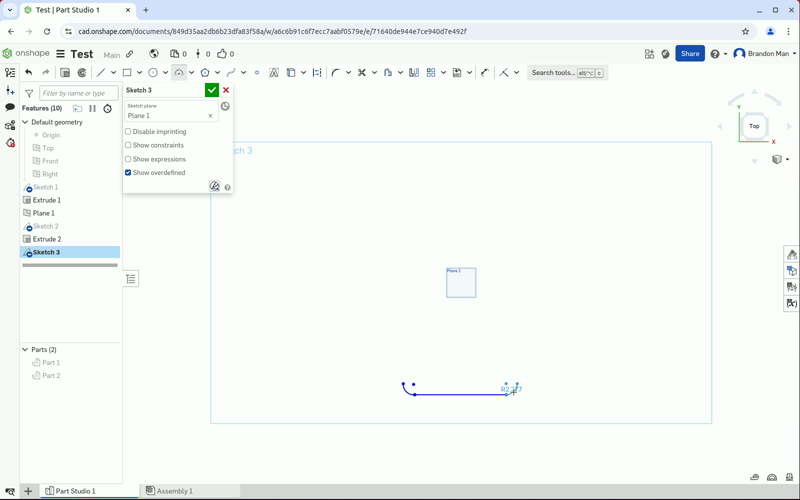
click(513, 391)
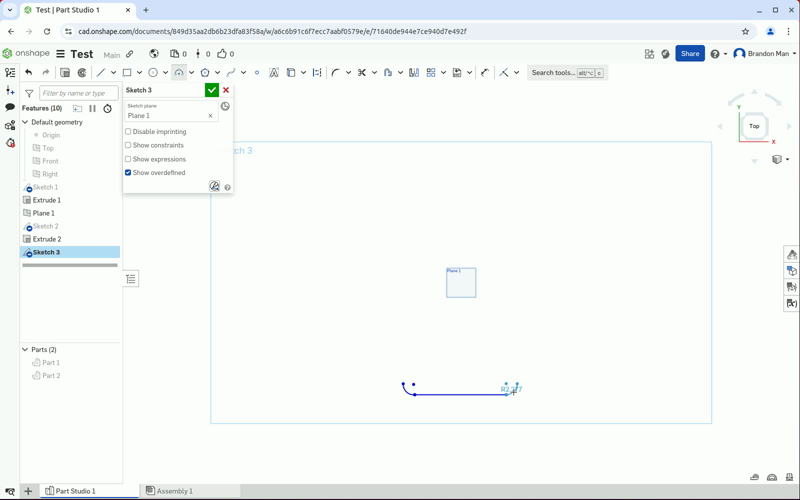
key_up(shift)
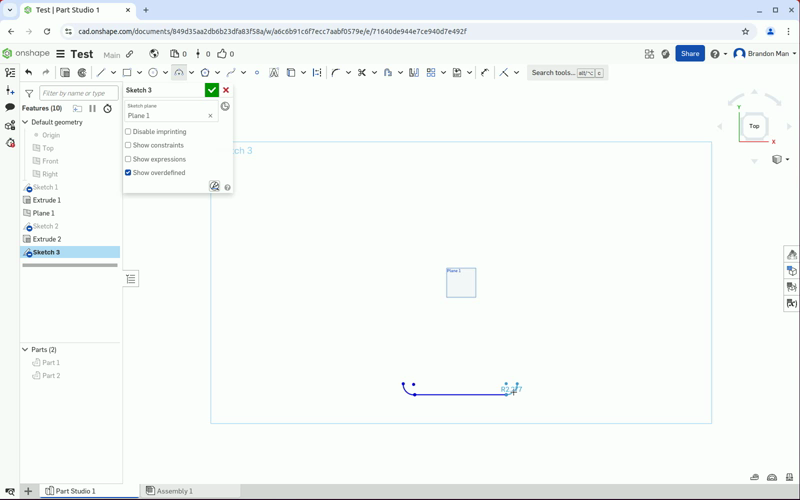
key(esc)
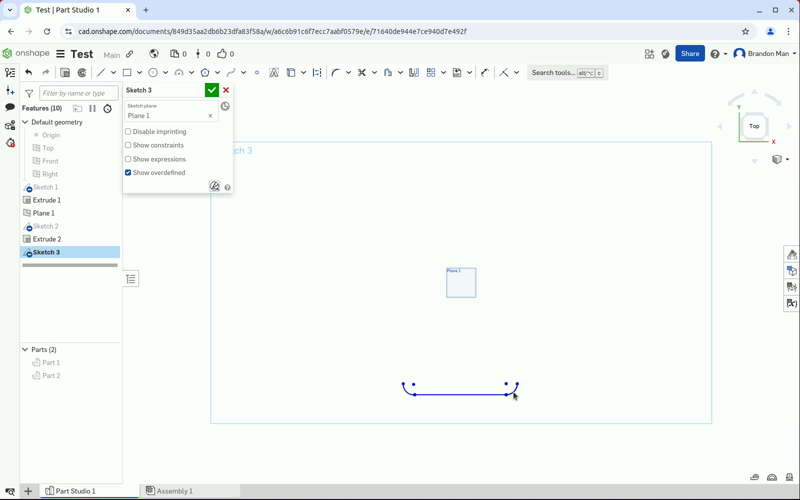
key(l)
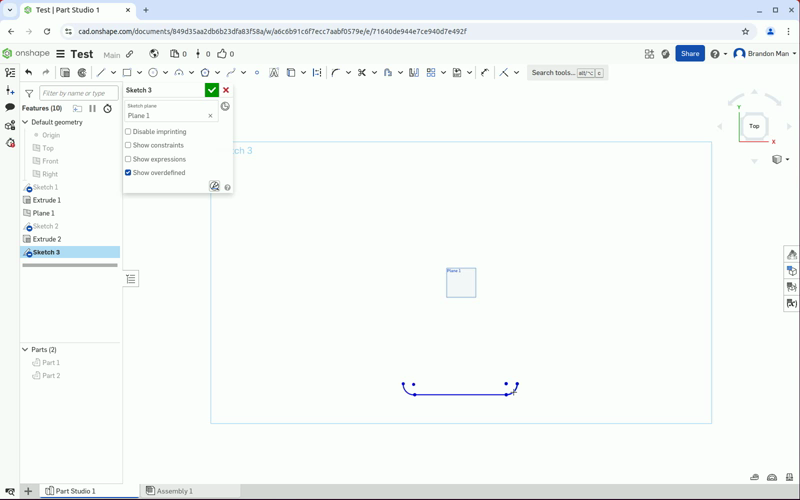
mouse_move(517, 383)
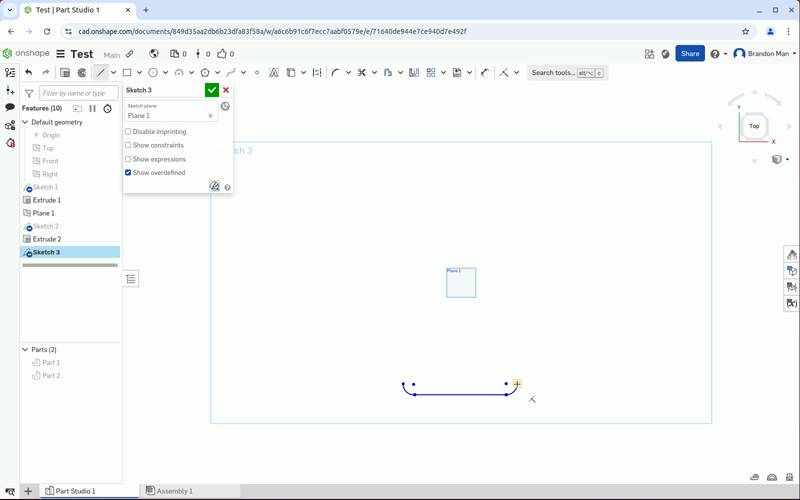
click(517, 383)
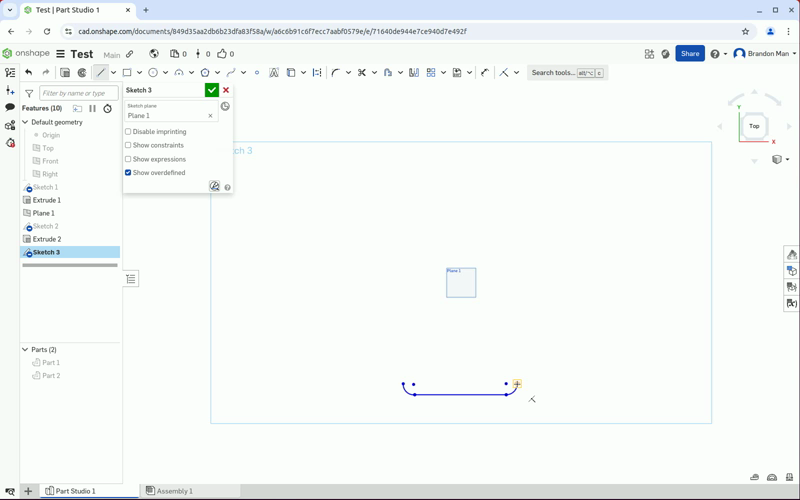
key_down(shift)
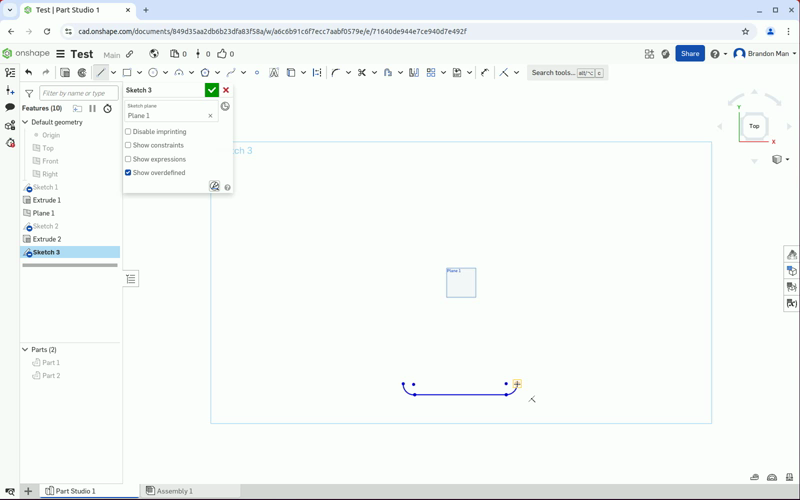
mouse_move(517, 182)
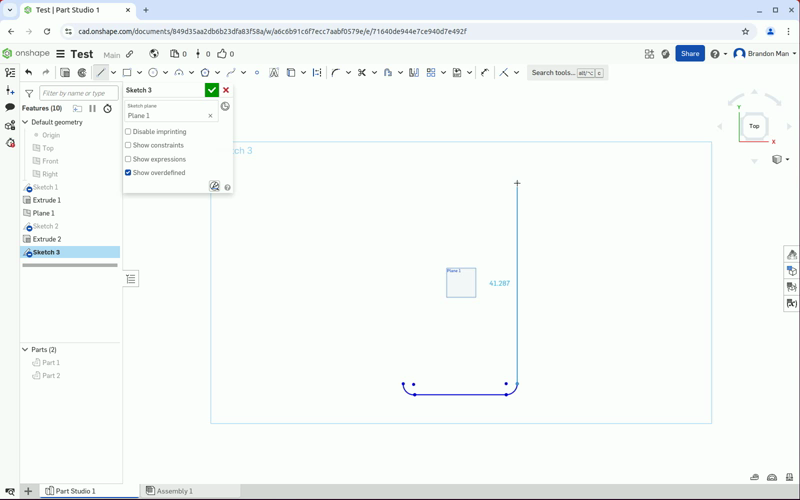
click(517, 182)
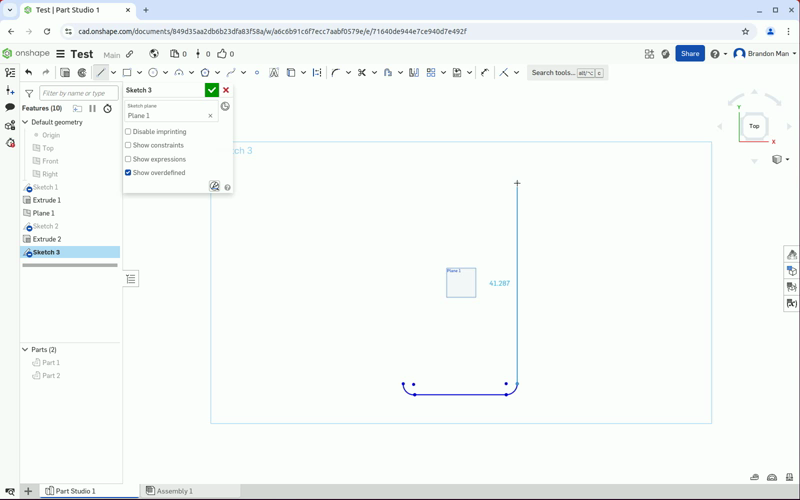
key_up(shift)
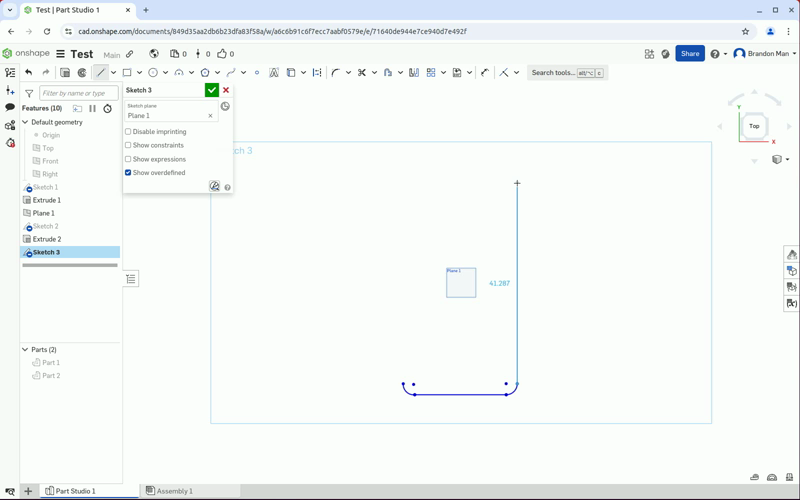
key(esc)
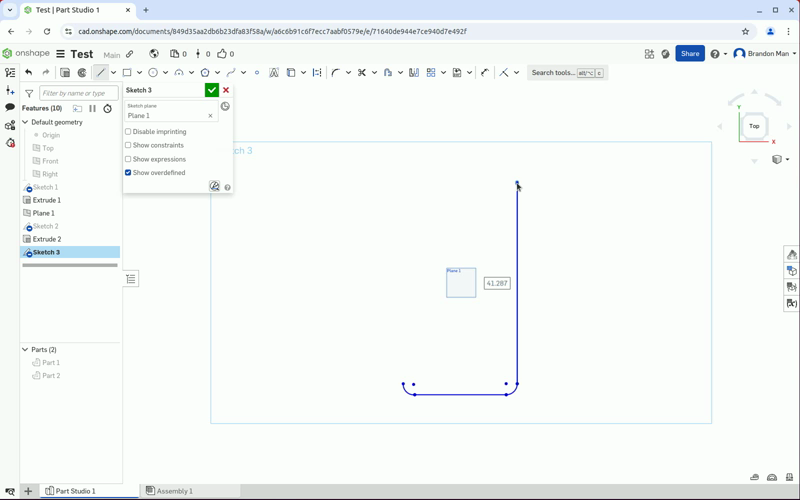
key(a)
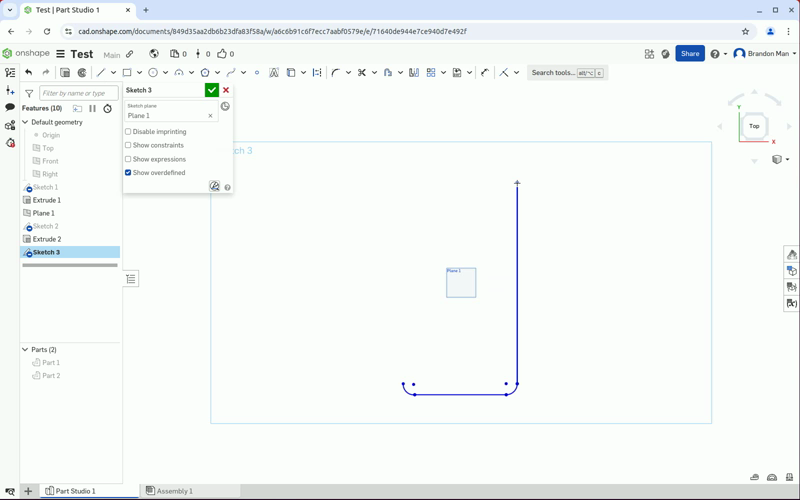
mouse_move(517, 182)
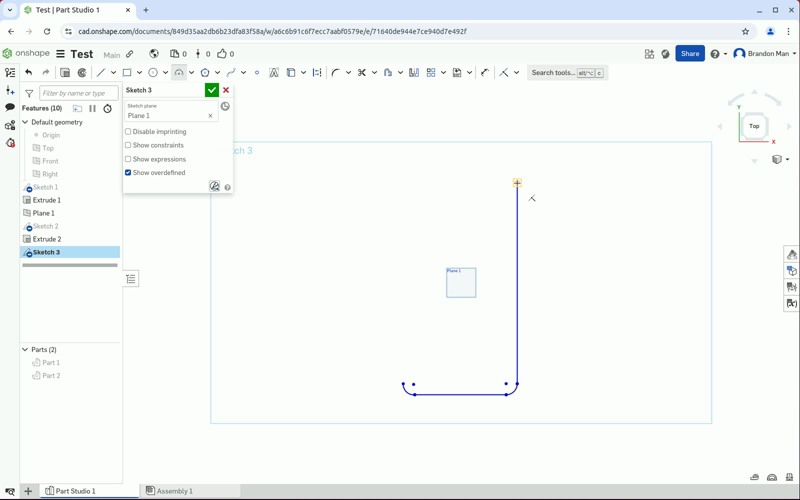
click(517, 182)
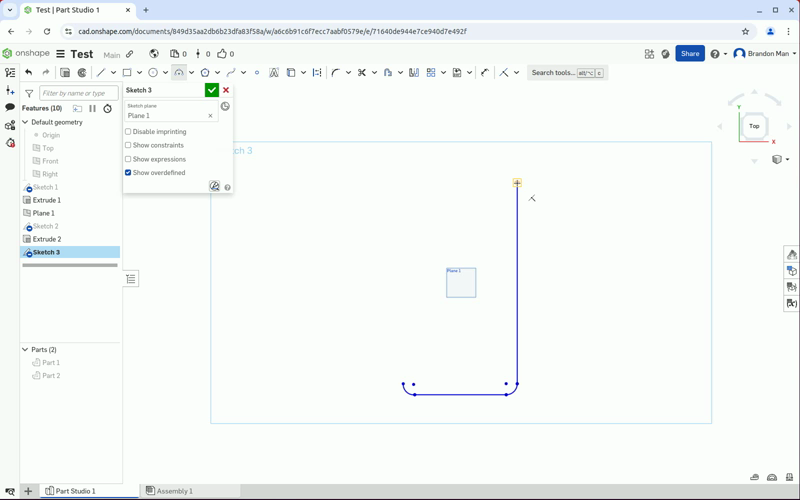
key_down(shift)
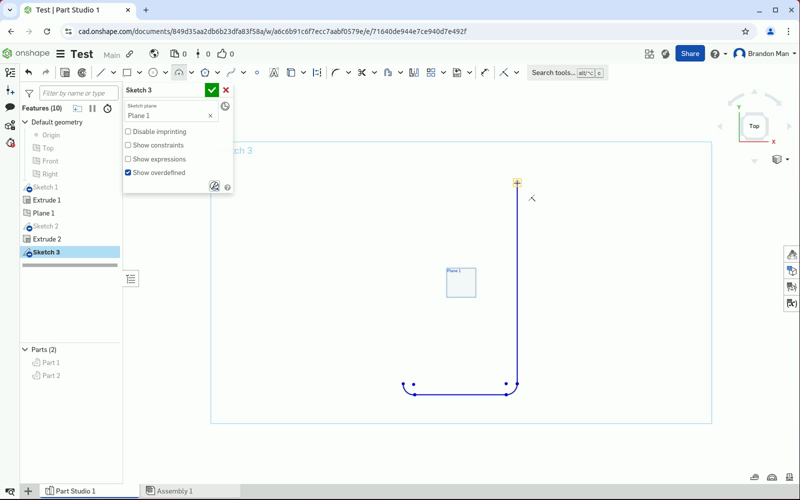
mouse_move(506, 171)
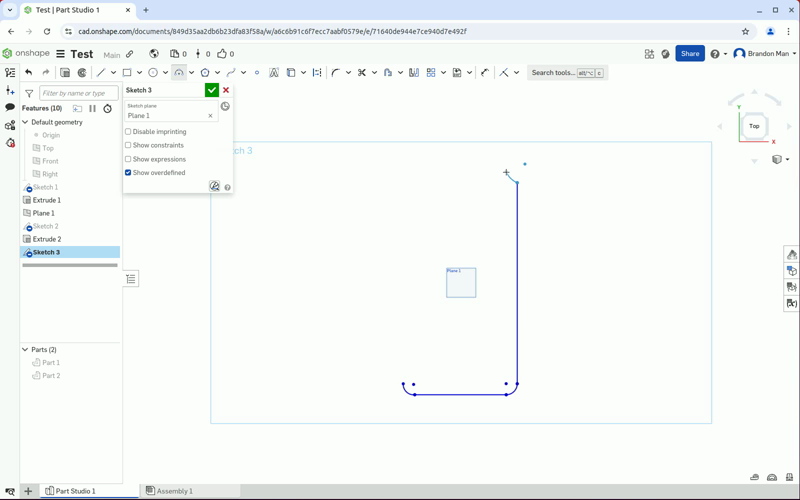
click(506, 171)
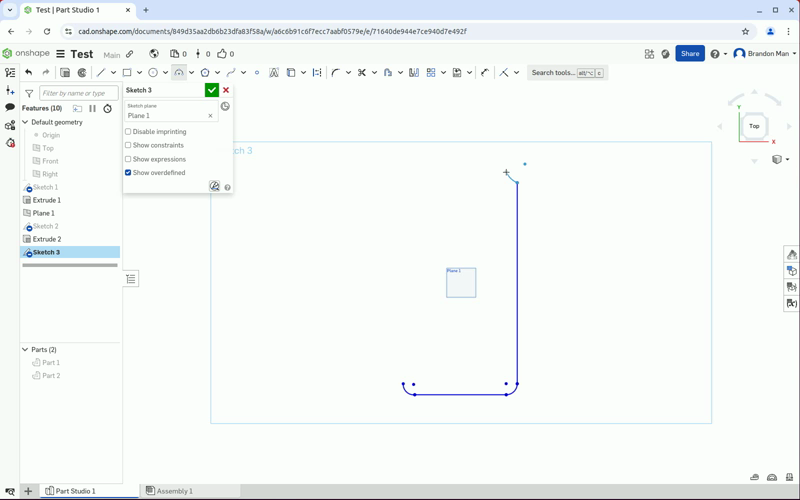
mouse_move(513, 174)
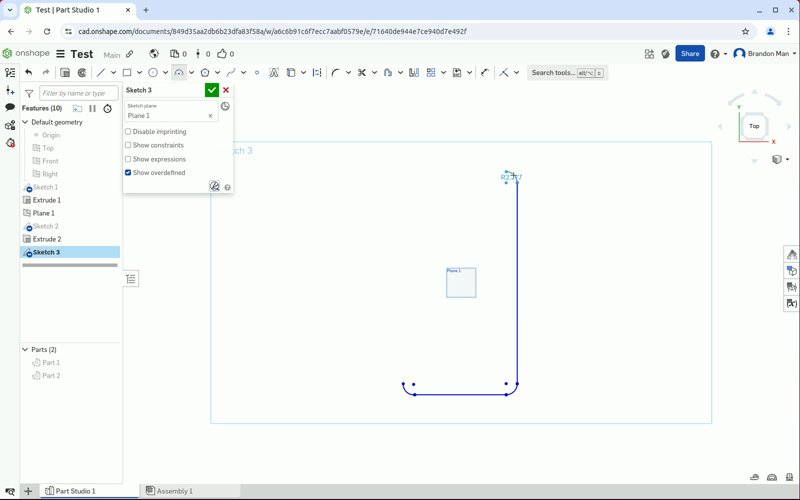
click(513, 174)
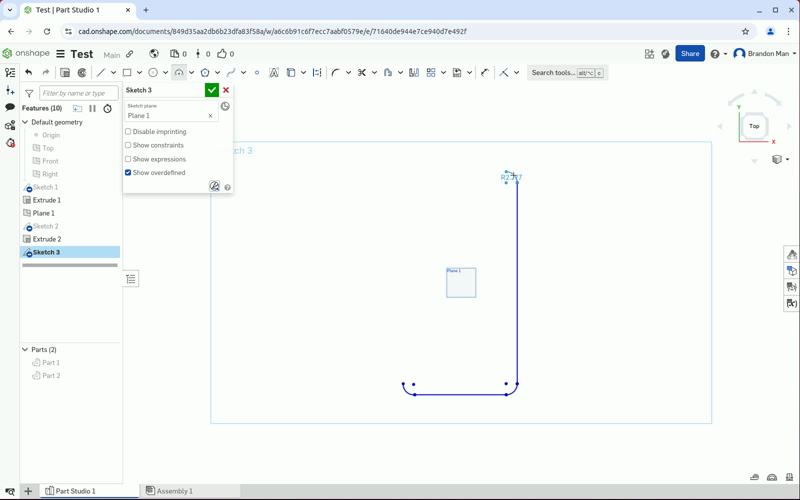
key_up(shift)
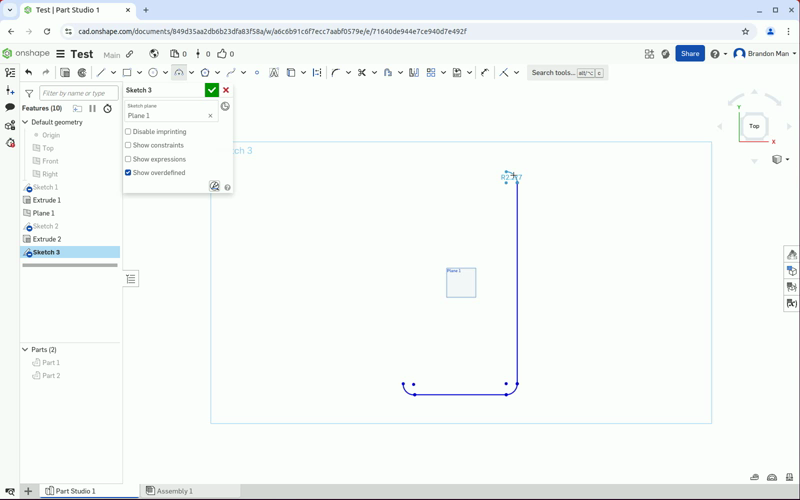
key(esc)
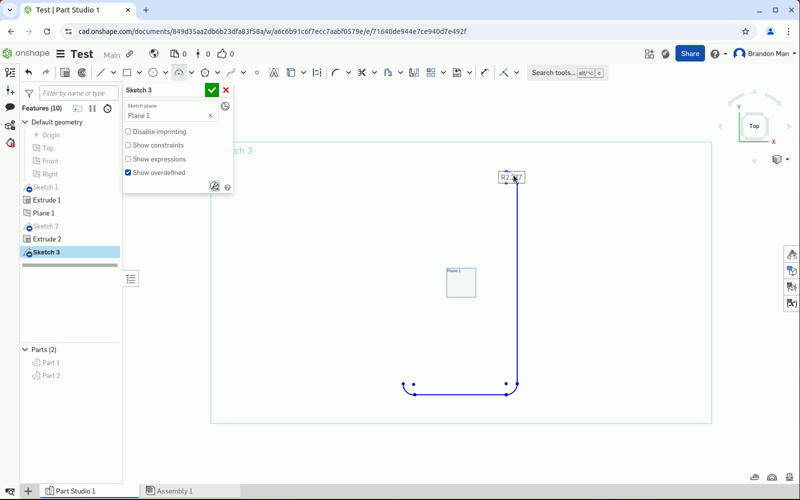
key(l)
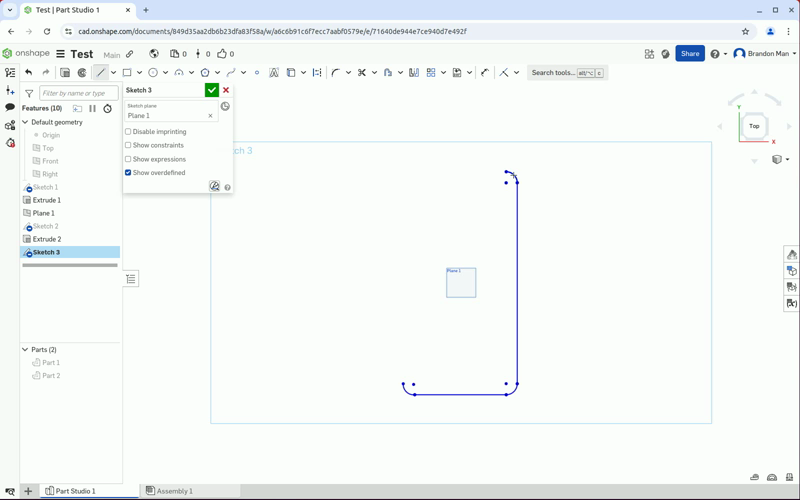
mouse_move(506, 171)
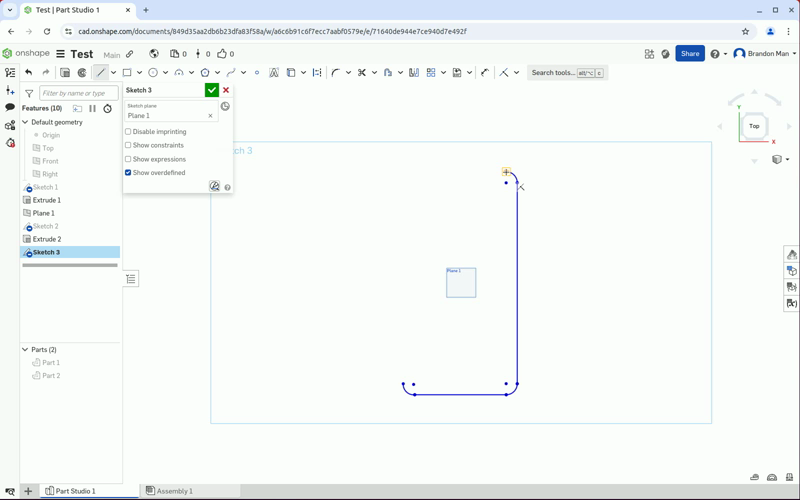
click(506, 171)
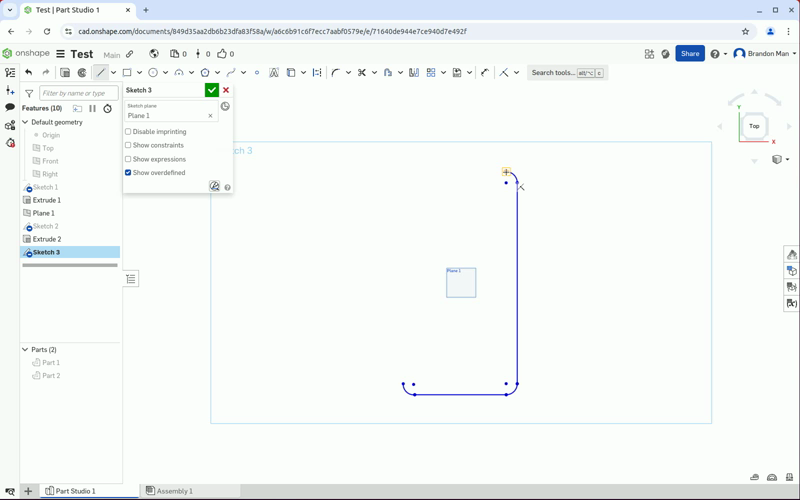
key_down(shift)
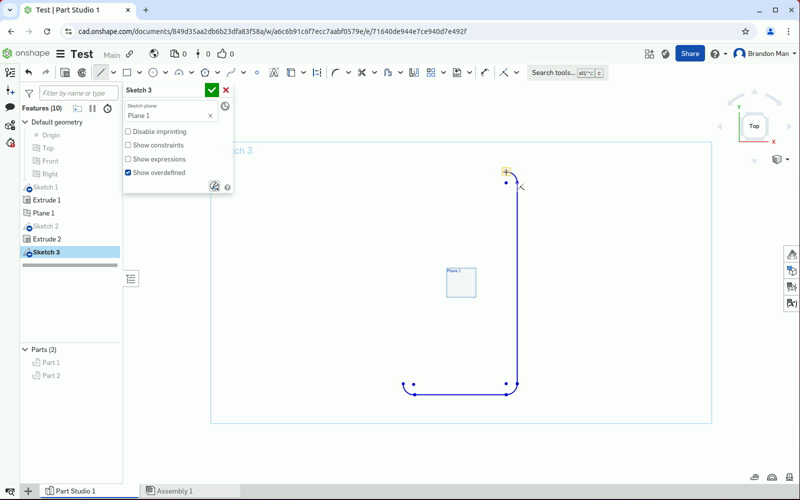
mouse_move(414, 171)
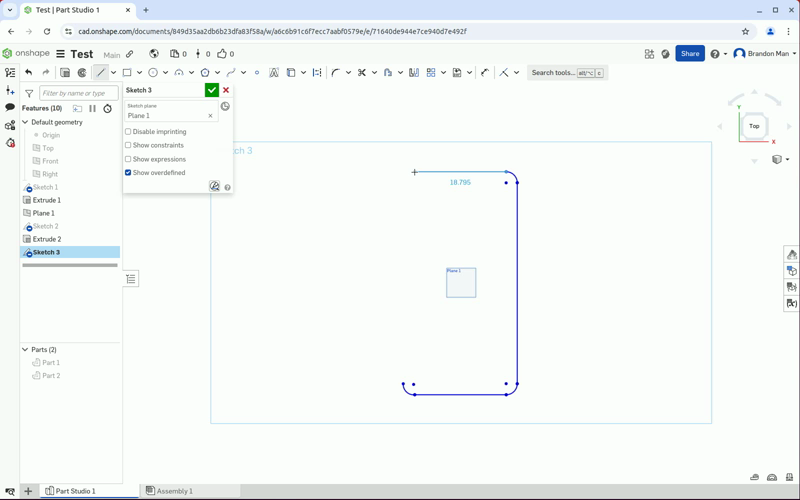
click(414, 171)
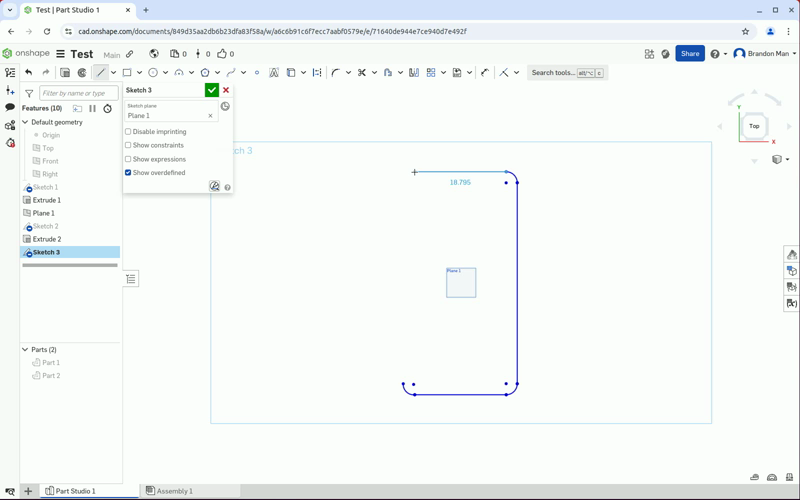
key_up(shift)
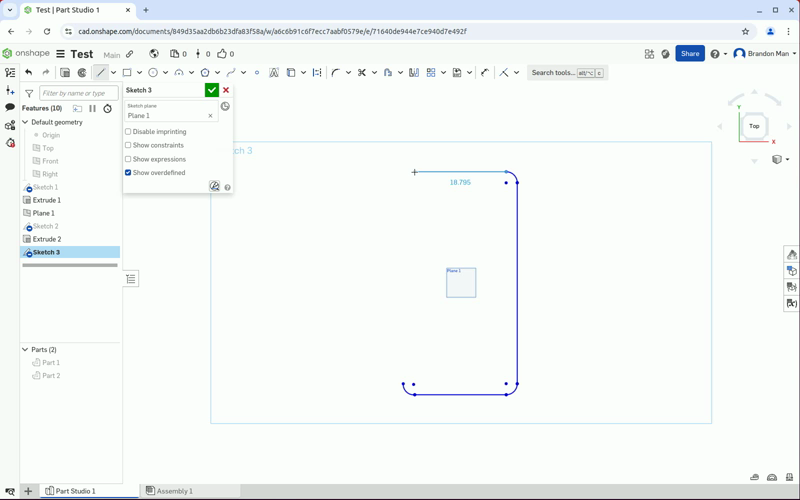
key(esc)
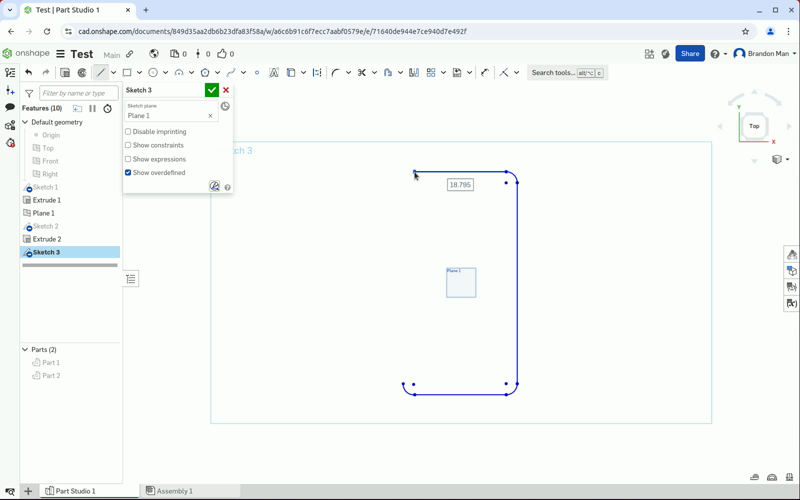
key(a)
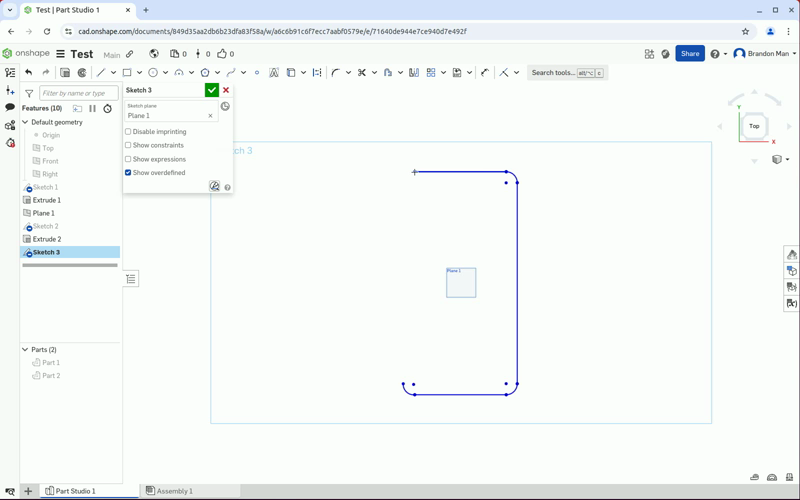
mouse_move(414, 171)
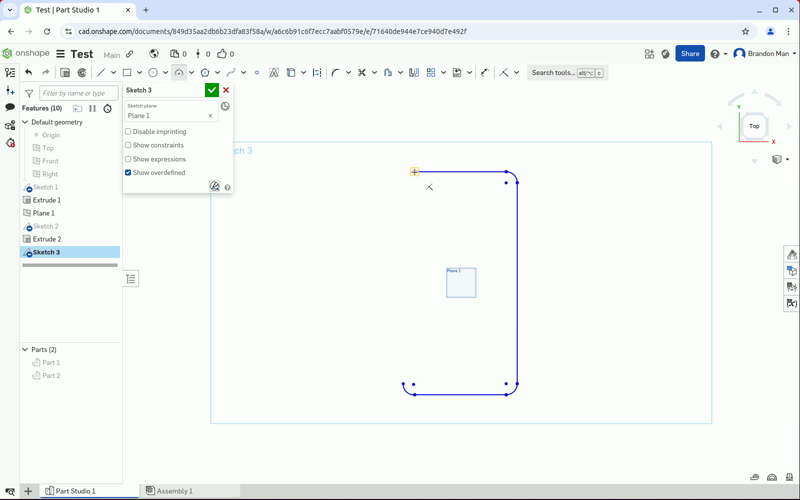
click(414, 171)
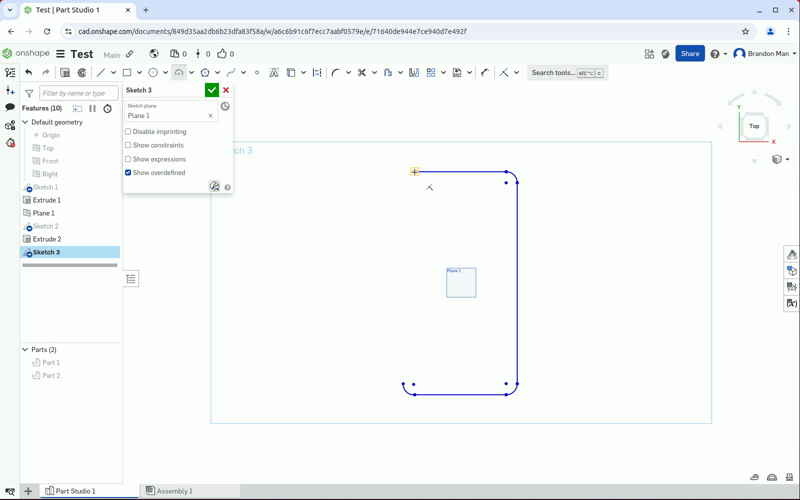
key_down(shift)
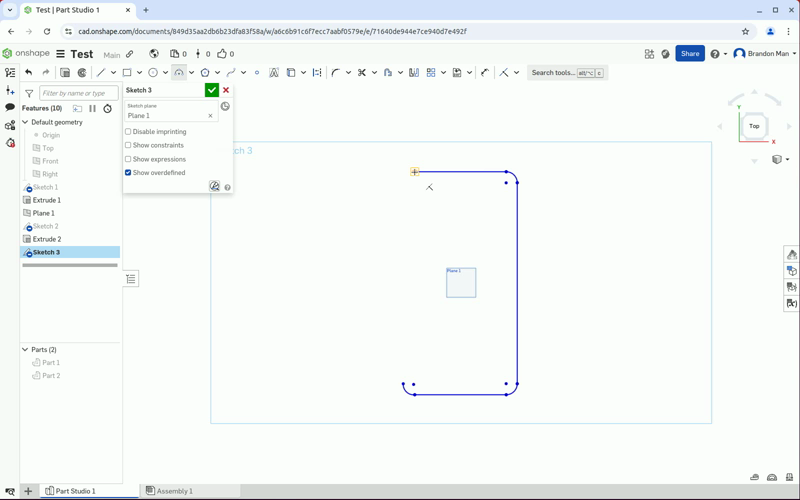
mouse_move(403, 182)
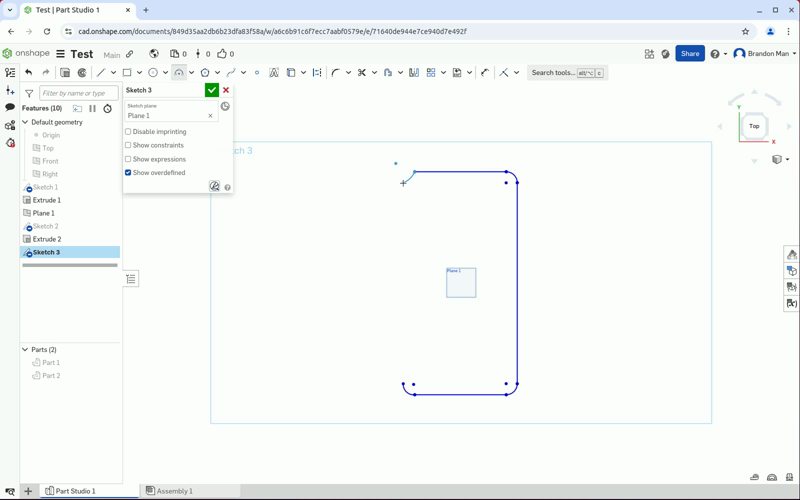
click(403, 182)
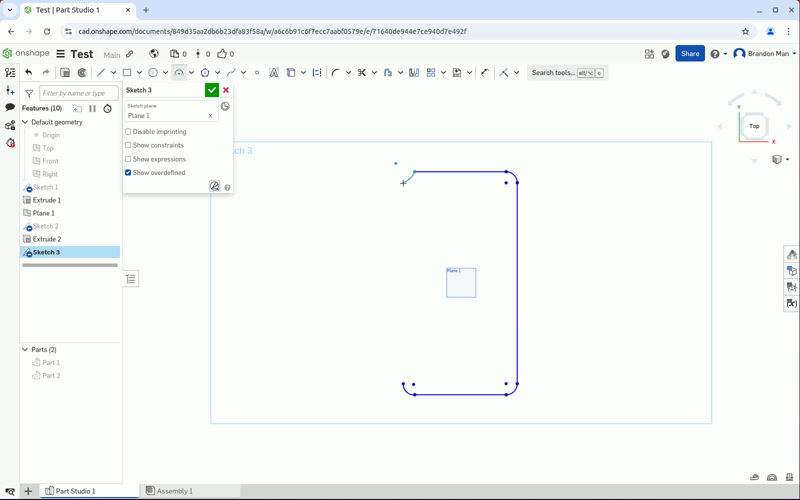
mouse_move(406, 174)
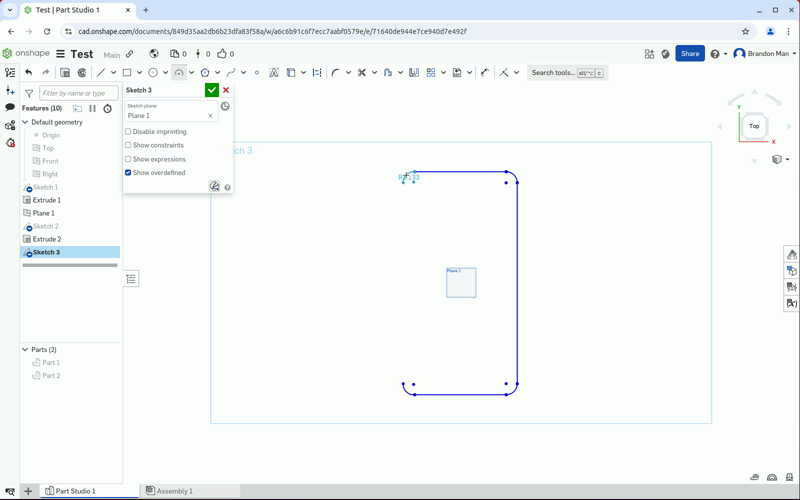
click(406, 174)
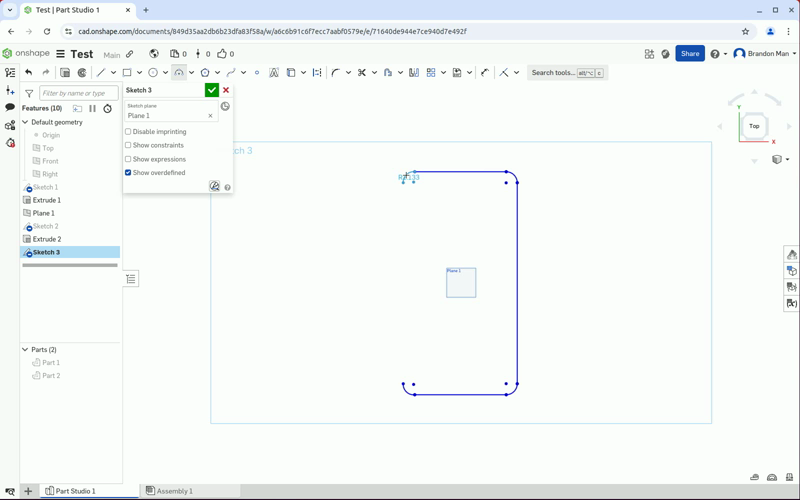
key_up(shift)
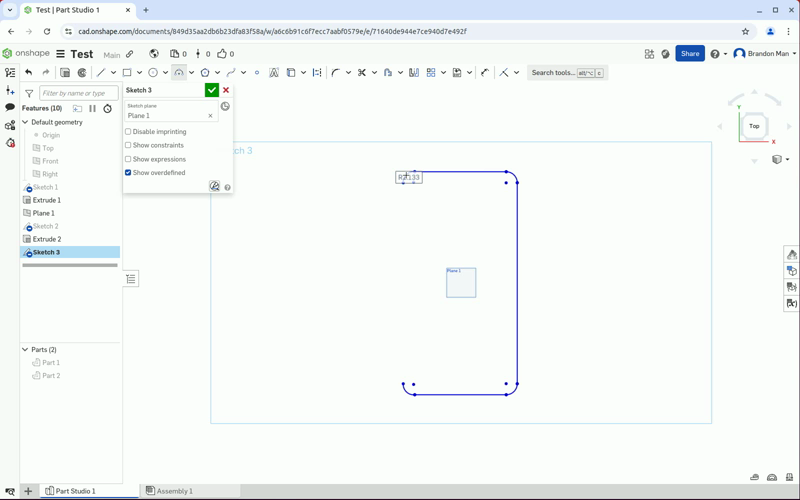
key(esc)
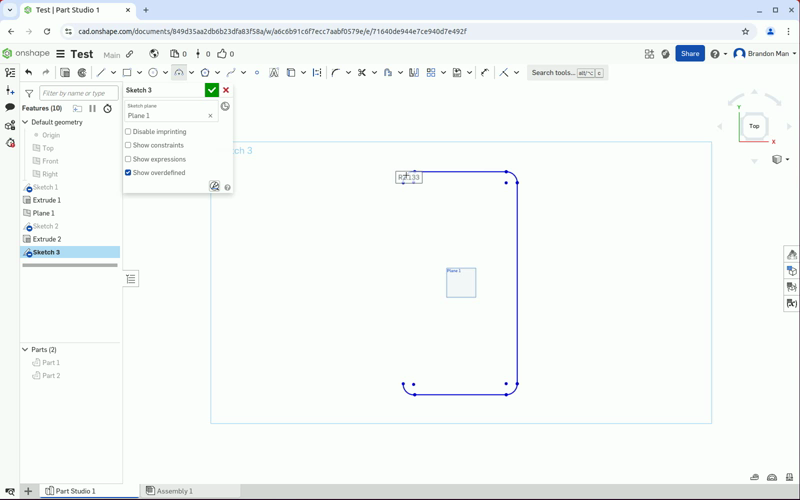
key(l)
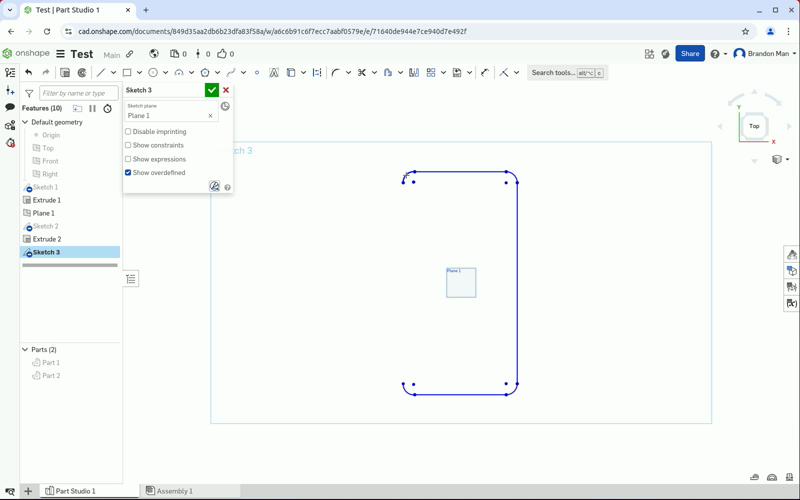
mouse_move(403, 182)
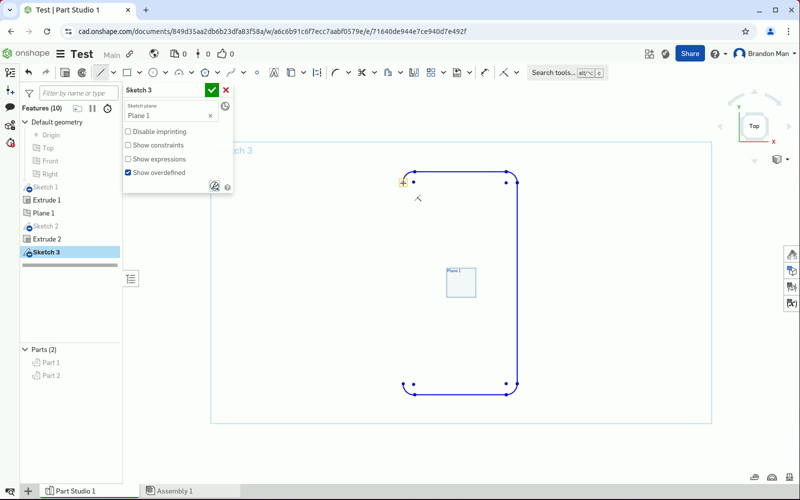
click(403, 182)
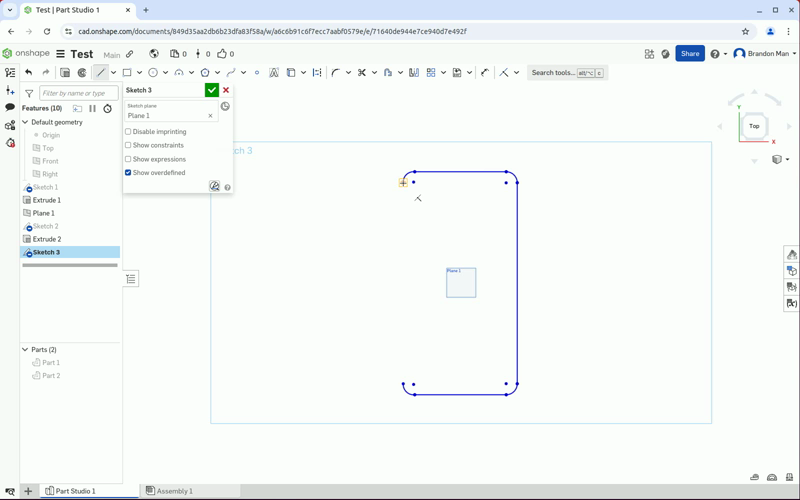
key_down(shift)
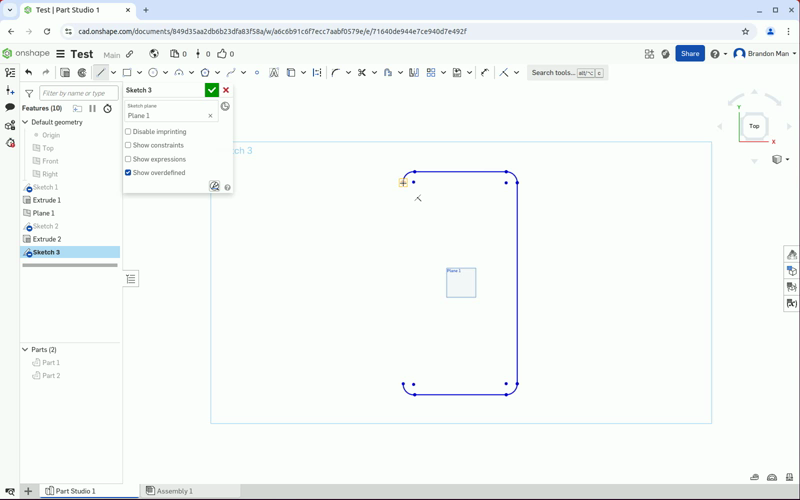
mouse_move(403, 383)
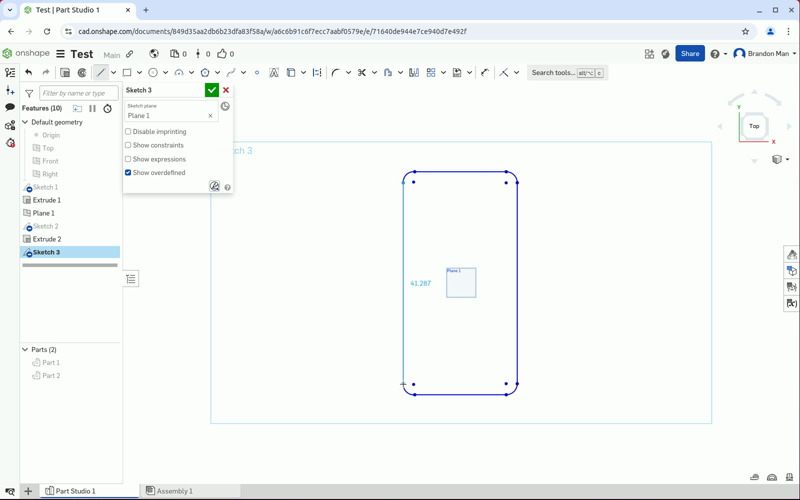
key_up(shift)
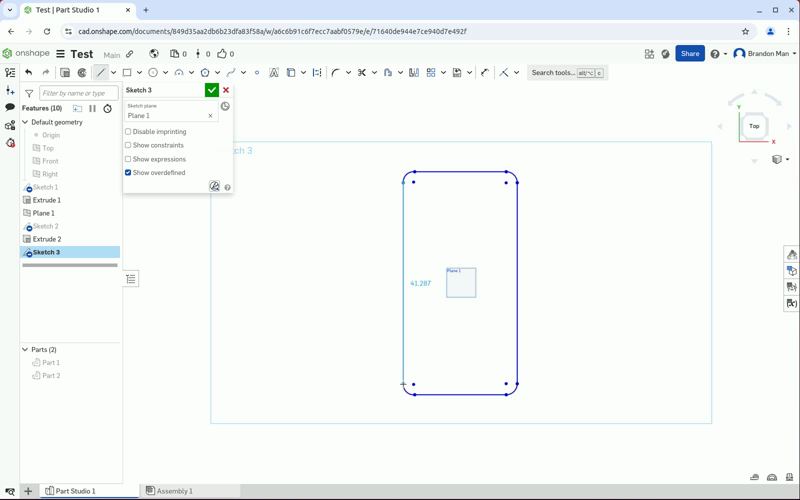
click(403, 383)
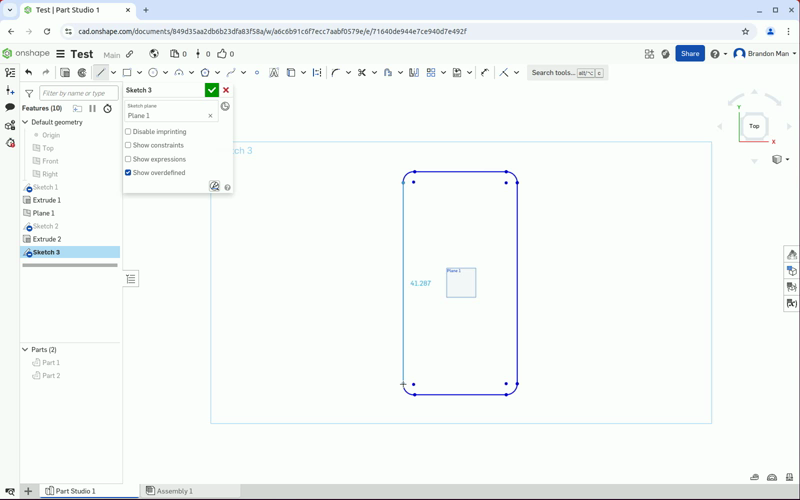
key(esc)
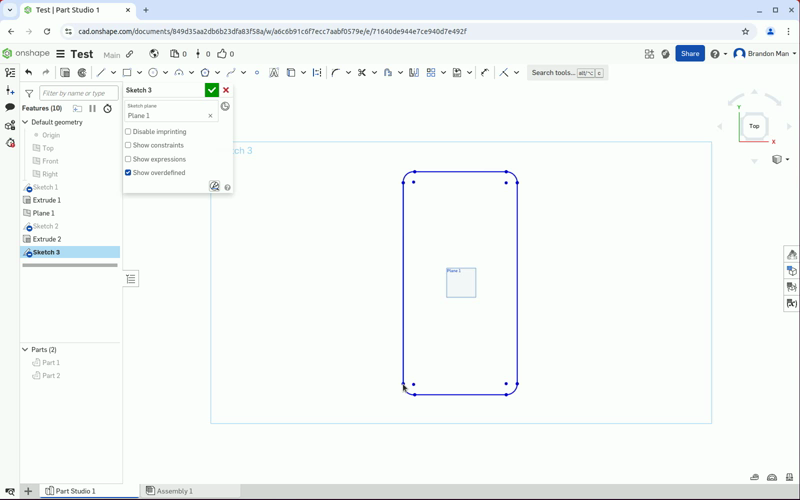
key(a)
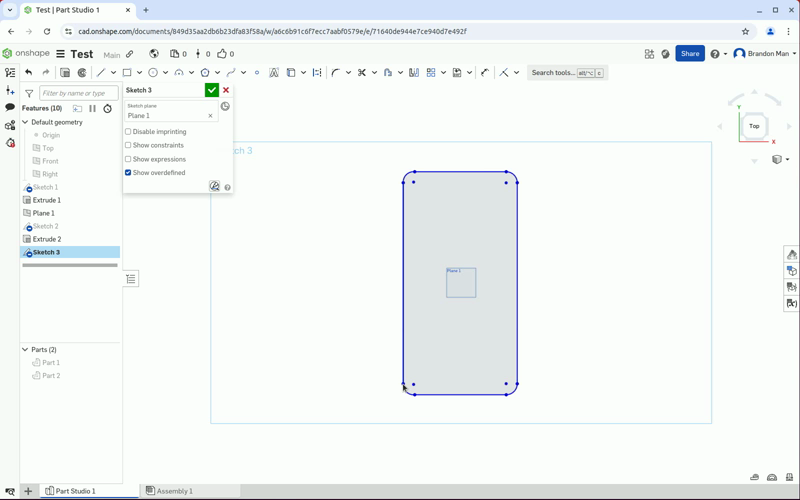
key_down(shift)
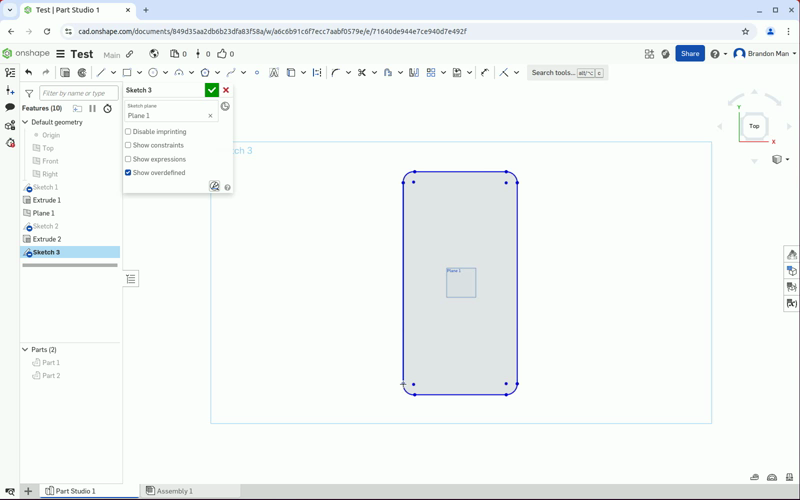
mouse_move(407, 383)
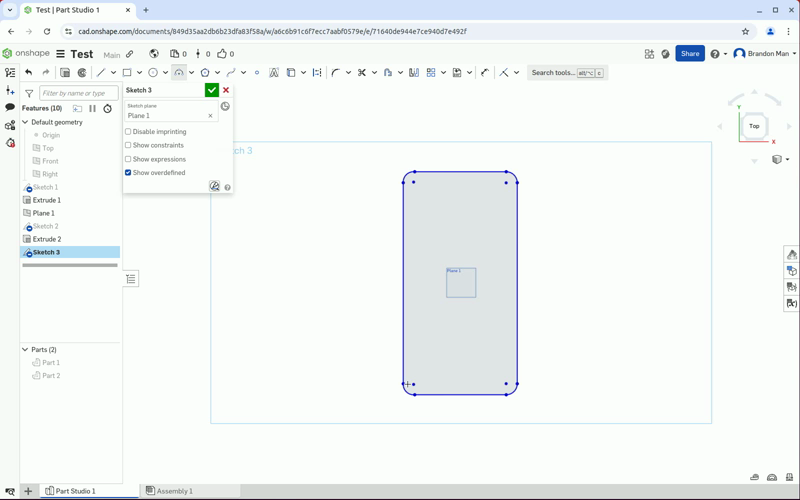
click(407, 383)
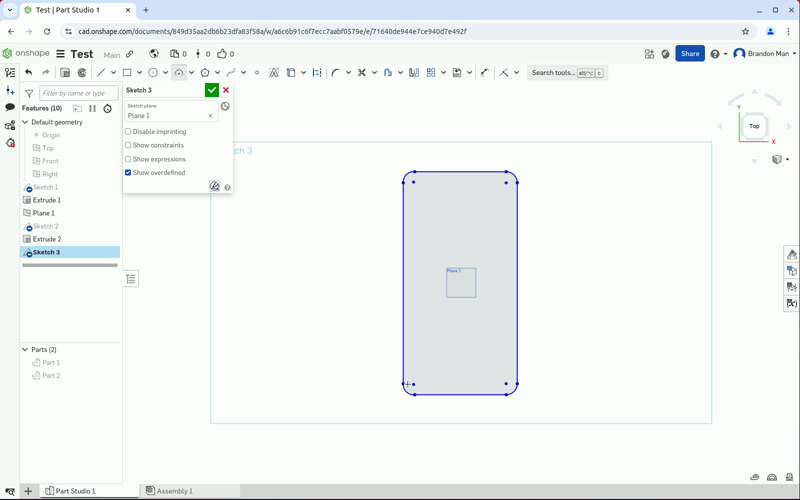
key_up(shift)
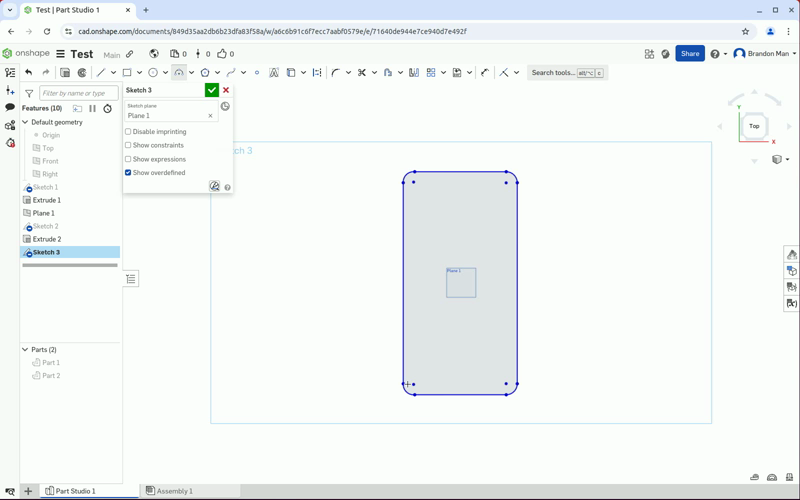
key_down(shift)
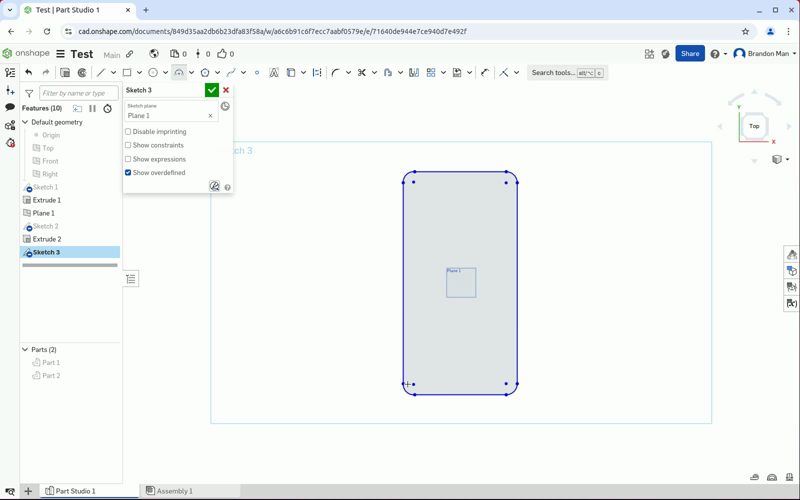
mouse_move(414, 390)
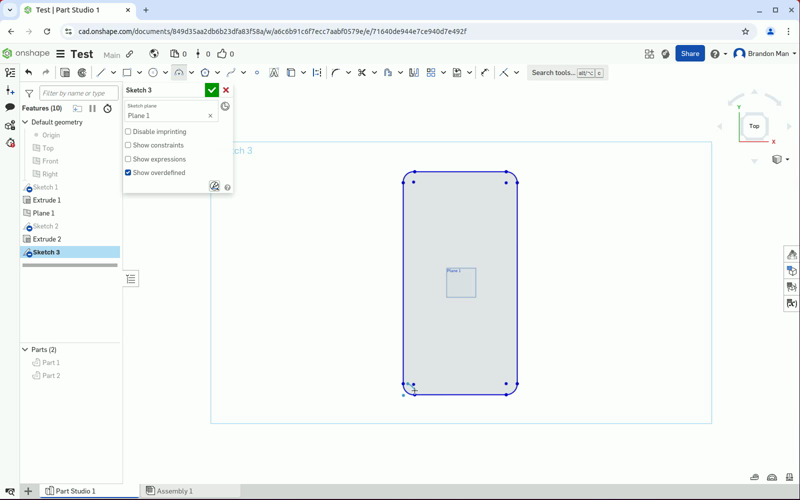
click(414, 390)
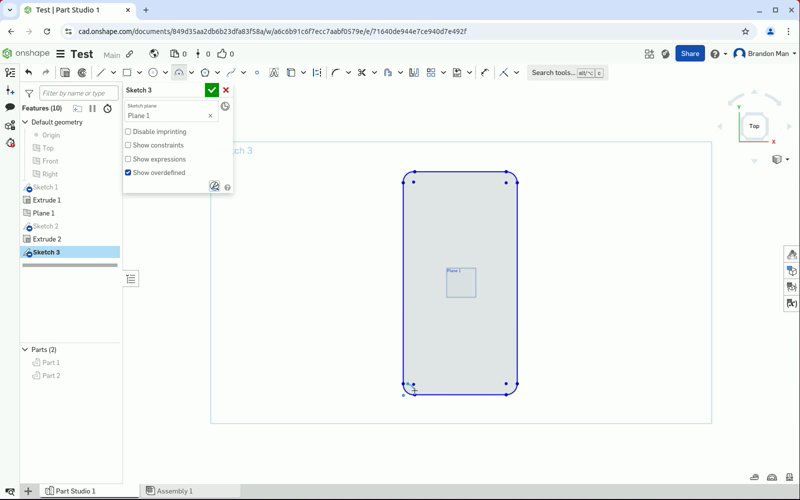
mouse_move(409, 388)
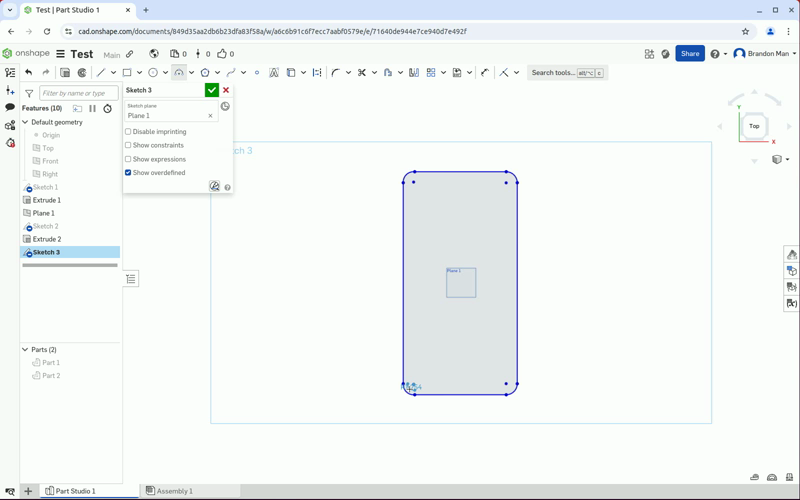
scroll(6)
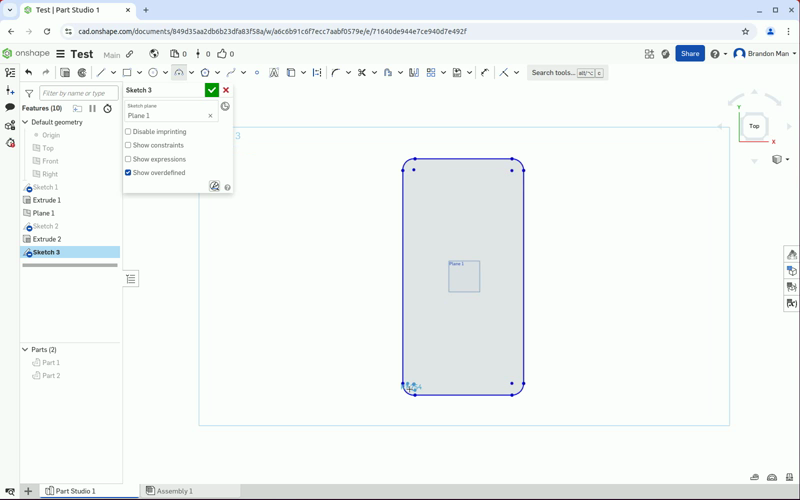
scroll(6)
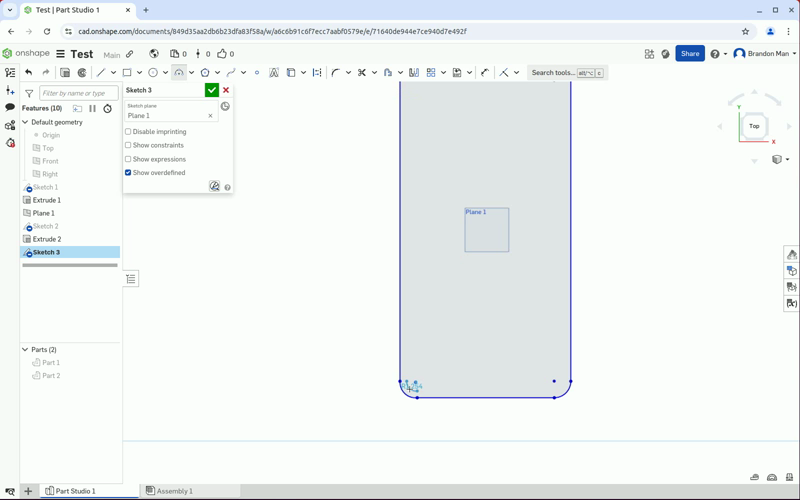
scroll(6)
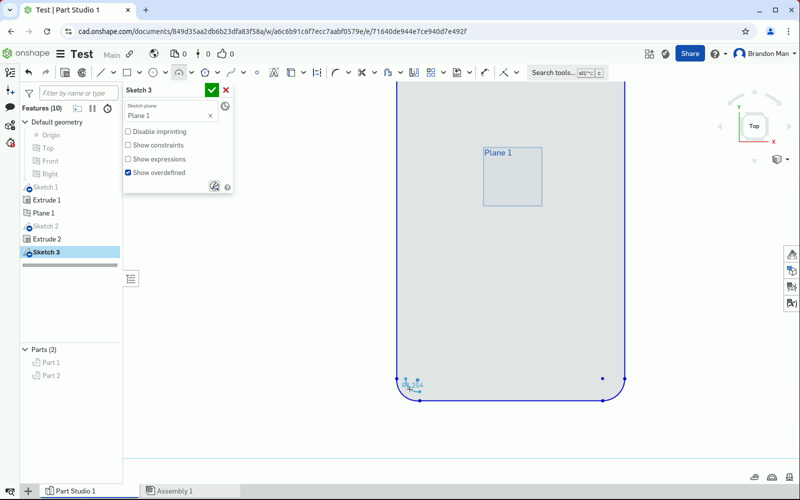
scroll(6)
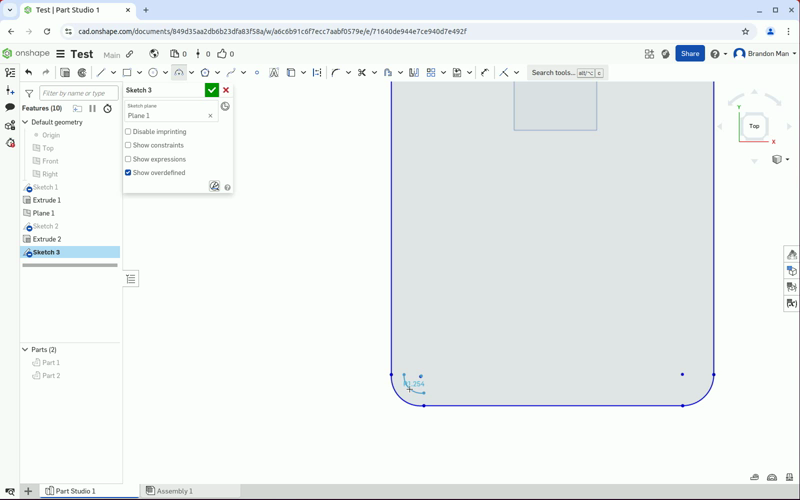
scroll(6)
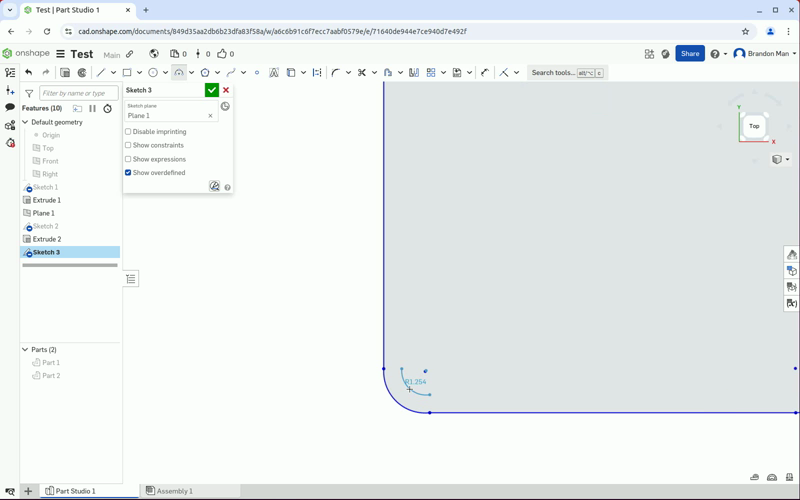
scroll(6)
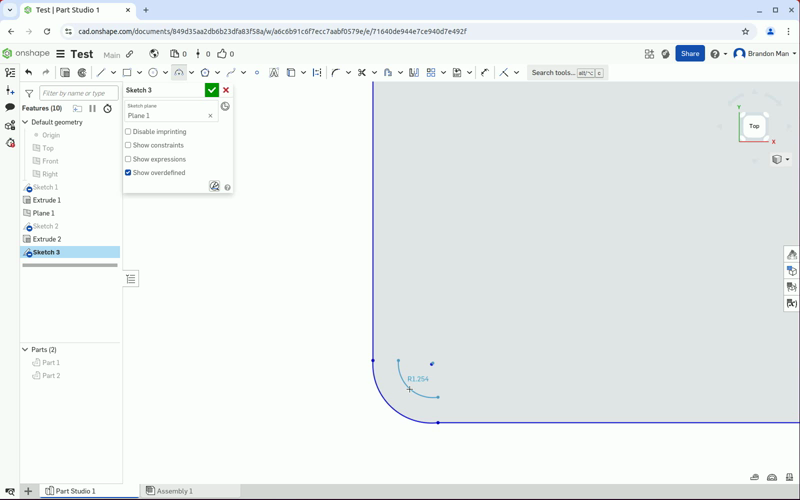
scroll(6)
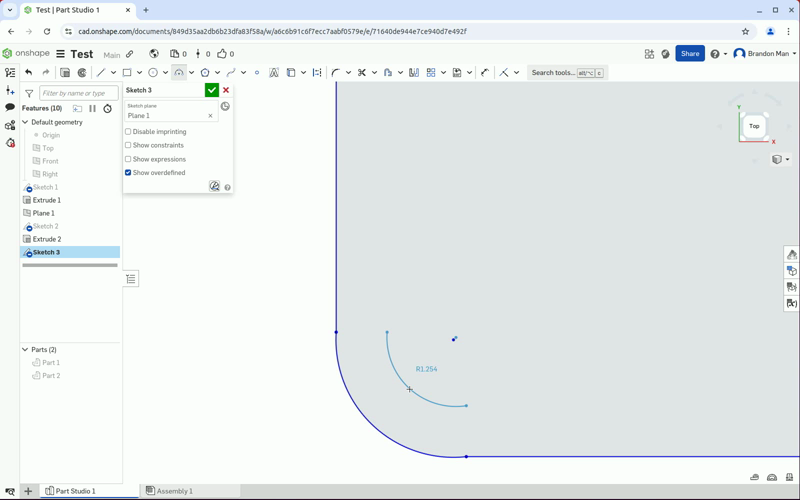
click(409, 388)
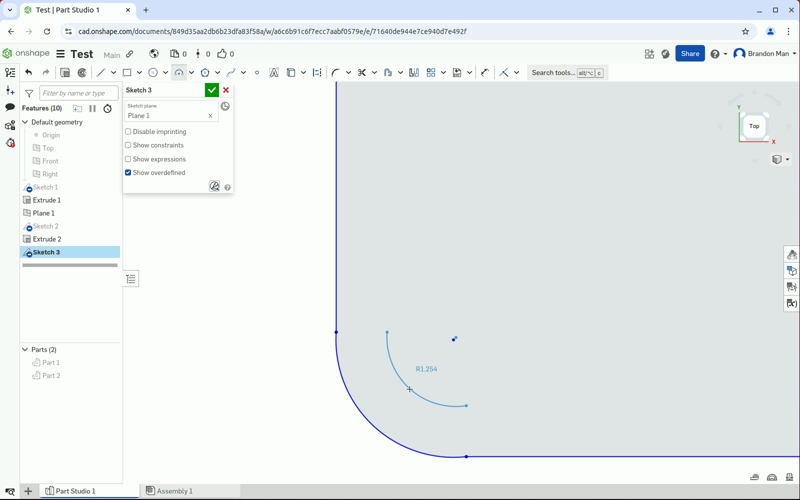
scroll(-6)
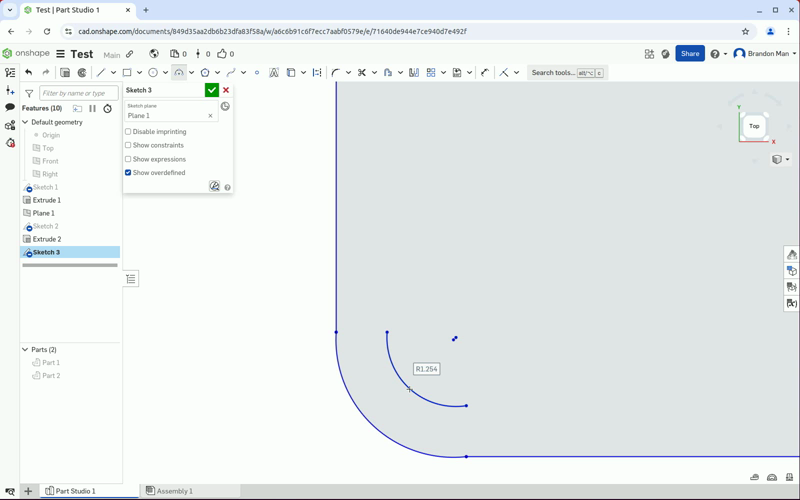
scroll(-6)
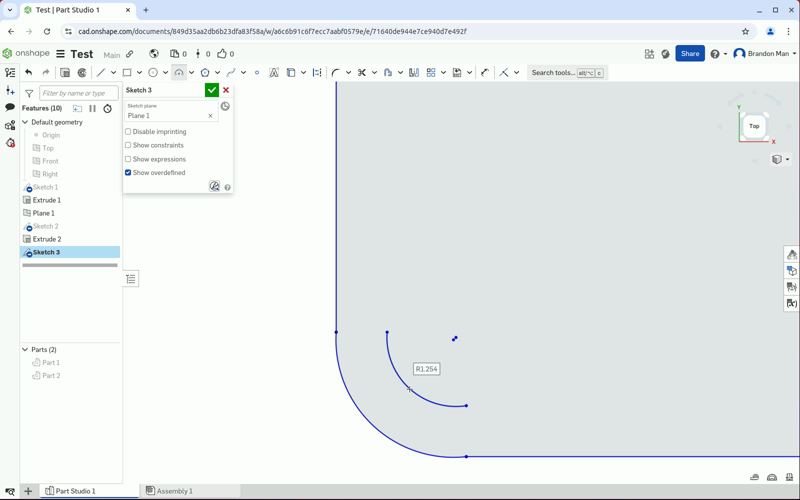
scroll(-6)
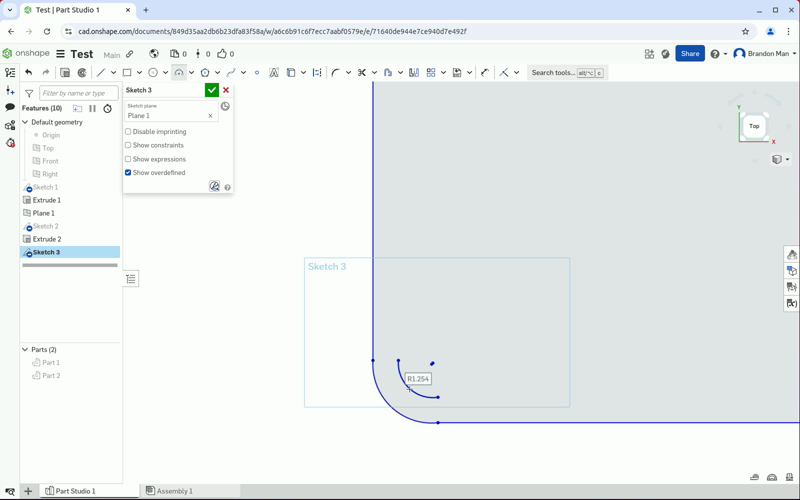
scroll(-6)
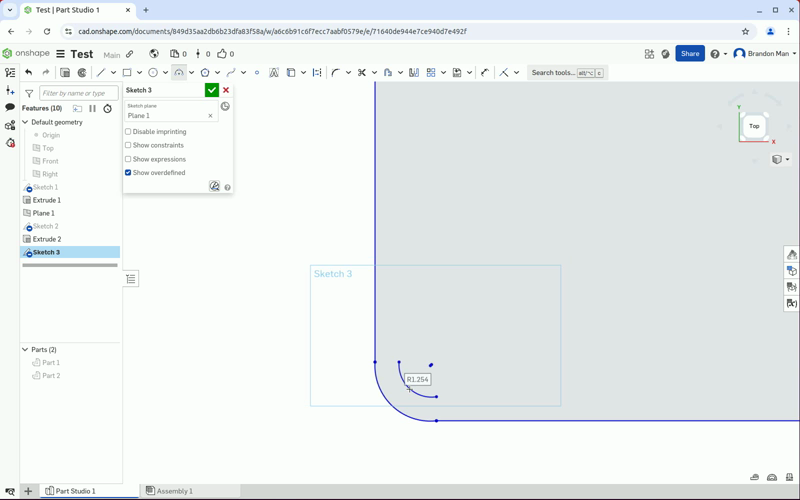
scroll(-6)
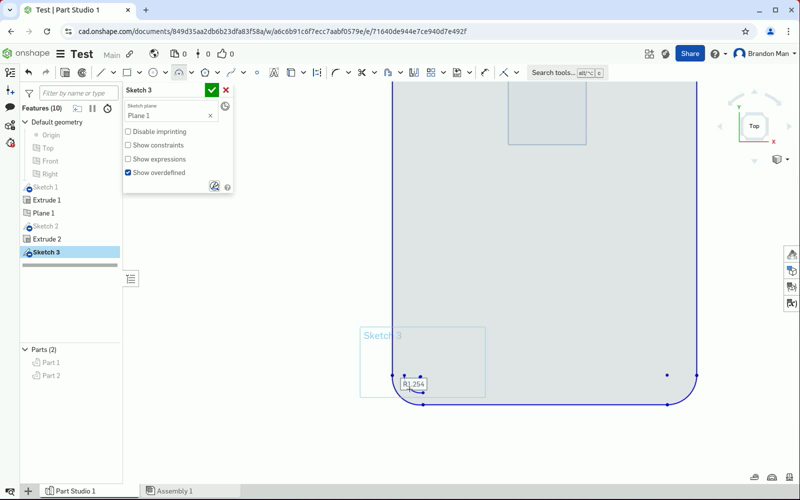
scroll(-6)
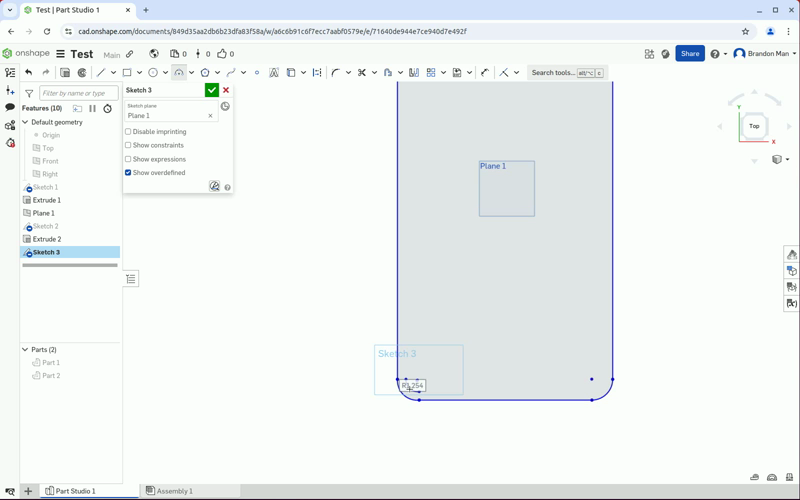
scroll(-6)
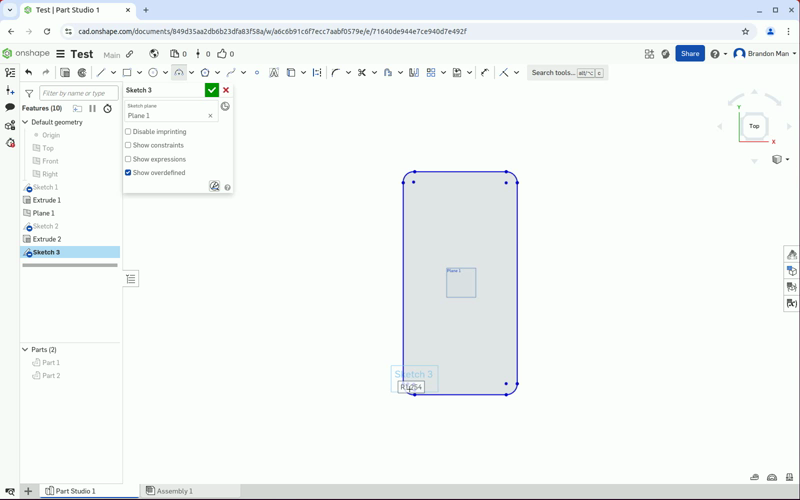
key_up(shift)
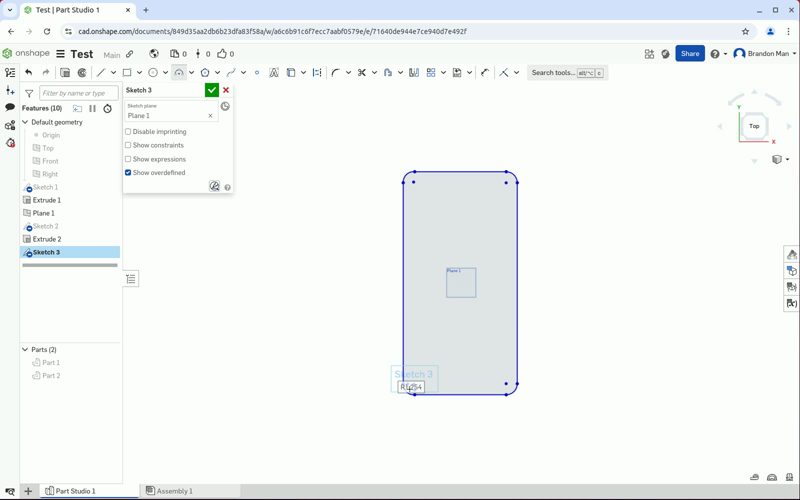
key(esc)
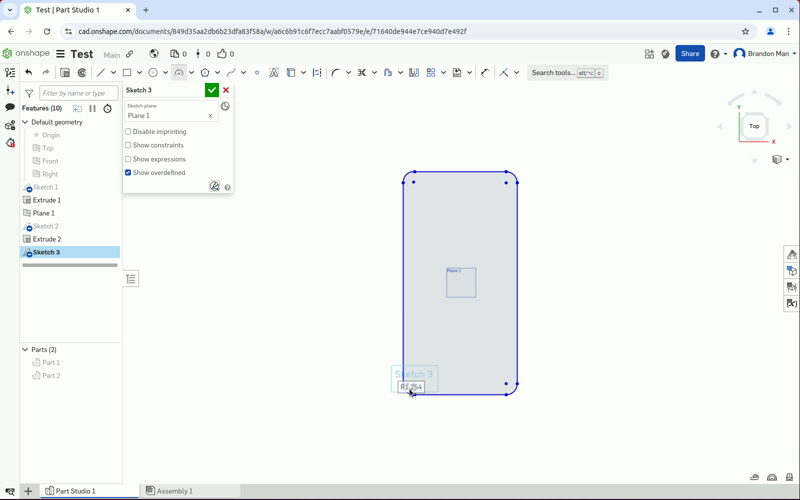
key(l)
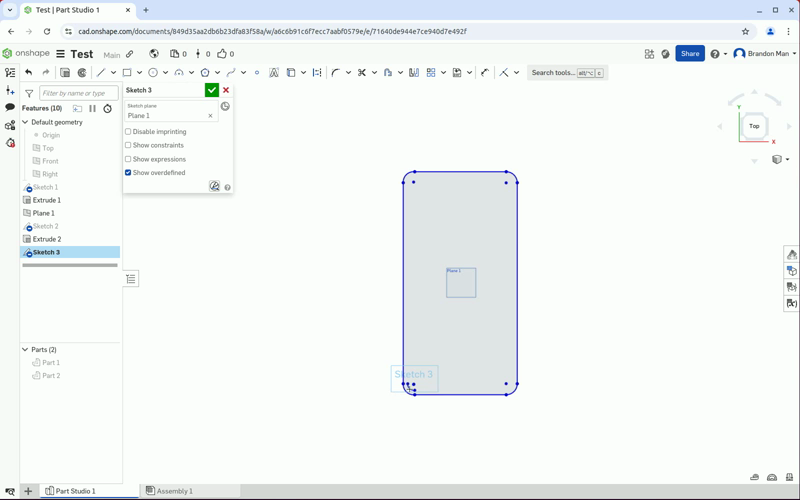
mouse_move(414, 390)
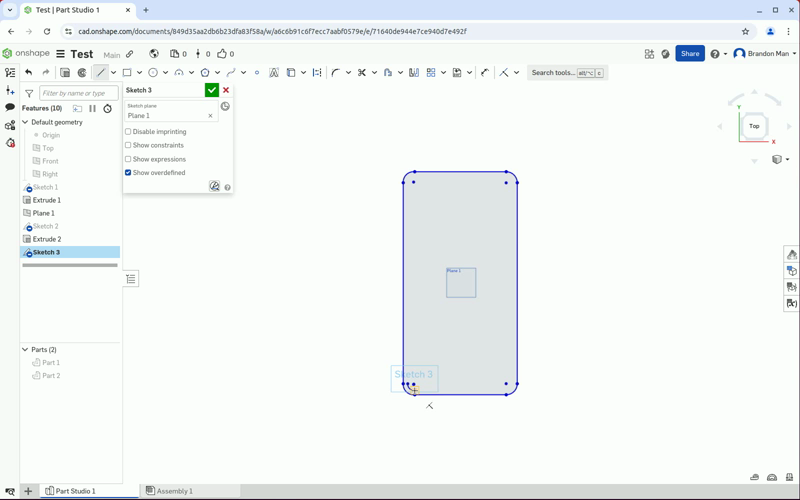
click(414, 390)
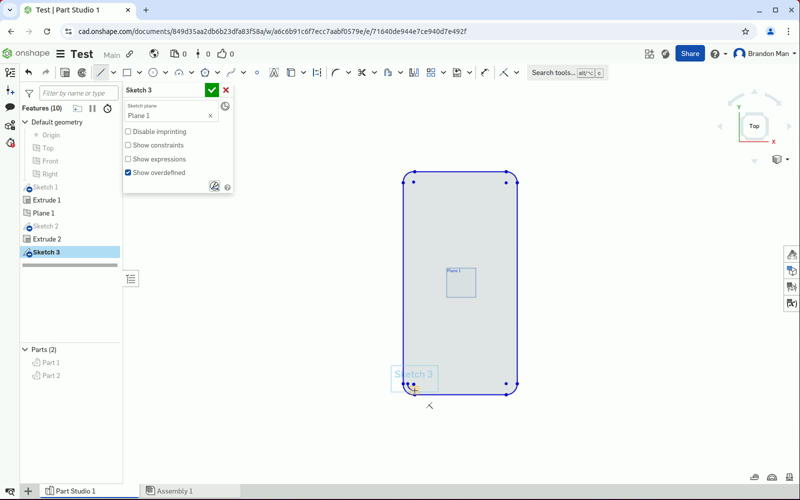
key_down(shift)
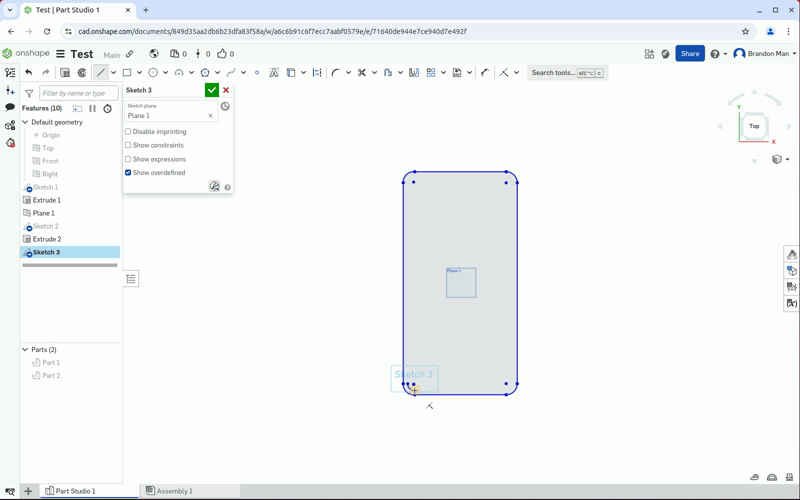
mouse_move(506, 390)
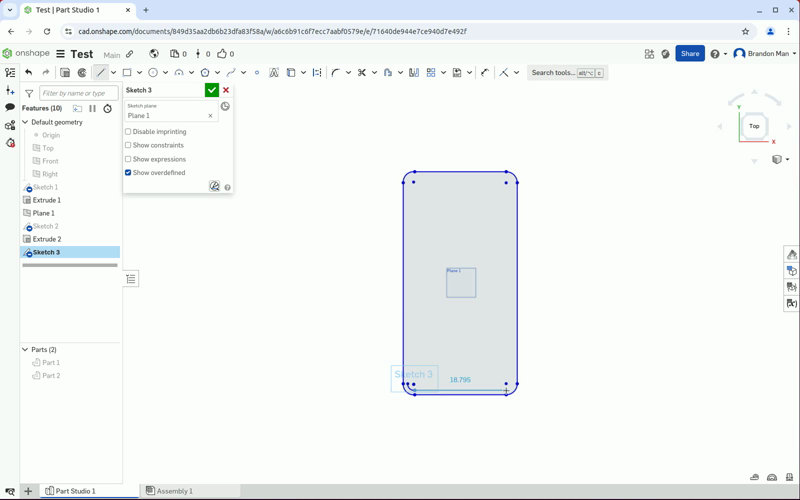
click(506, 390)
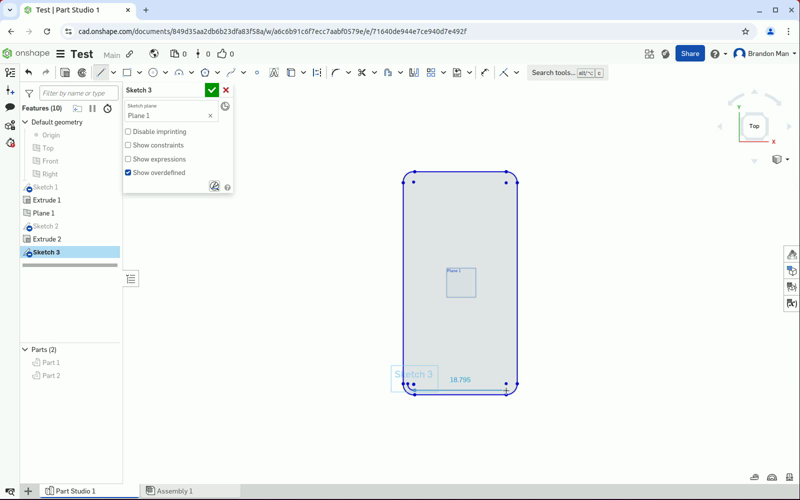
key_up(shift)
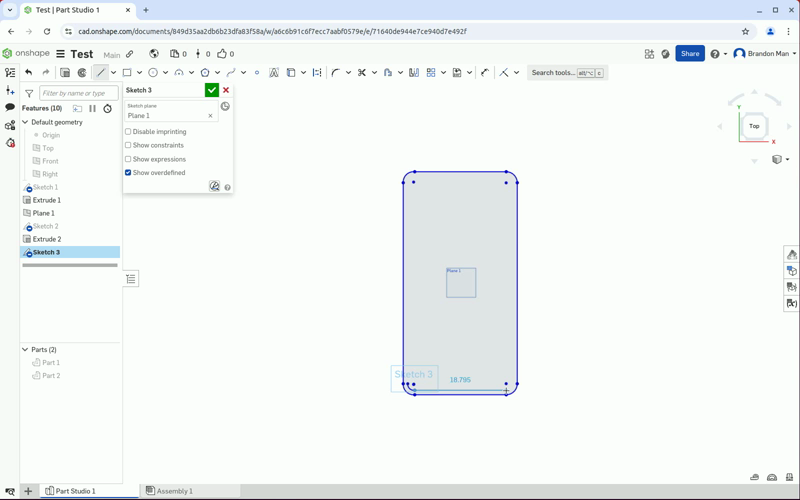
key(esc)
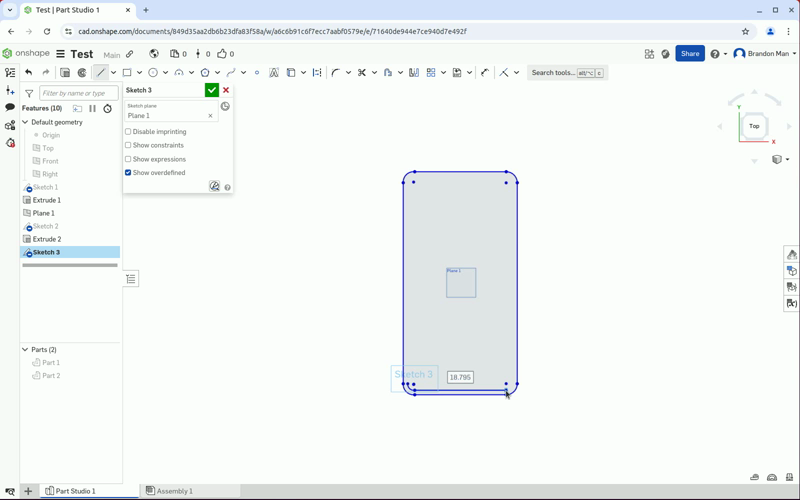
key(a)
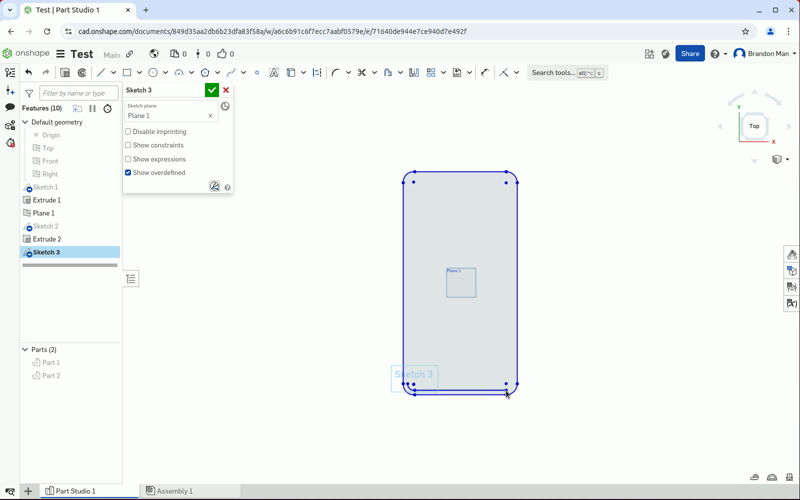
mouse_move(506, 390)
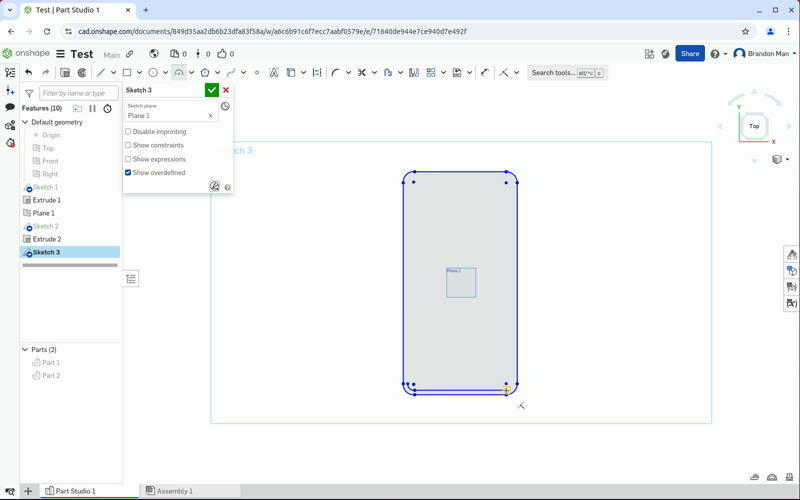
click(506, 390)
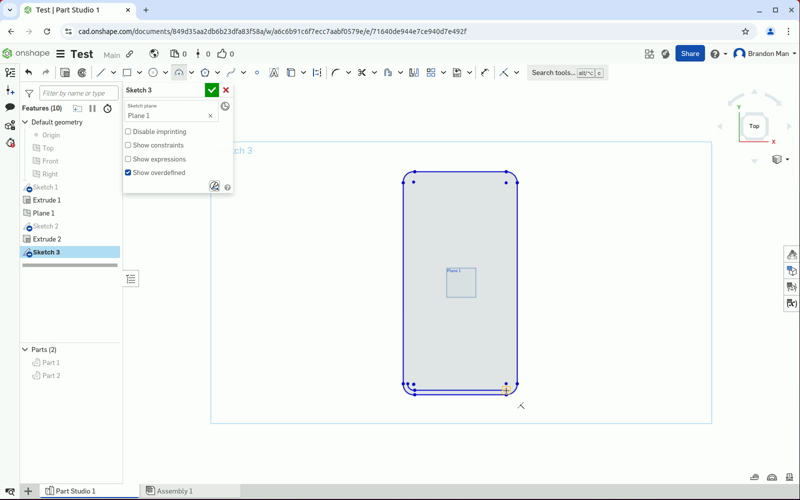
key_down(shift)
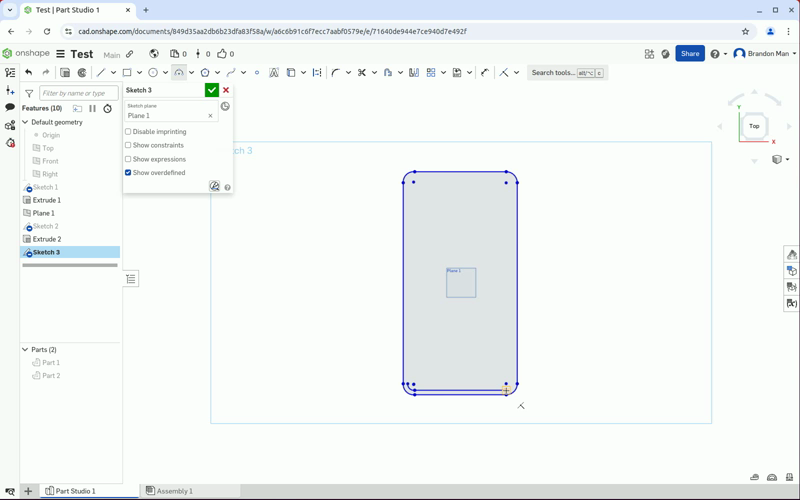
mouse_move(512, 383)
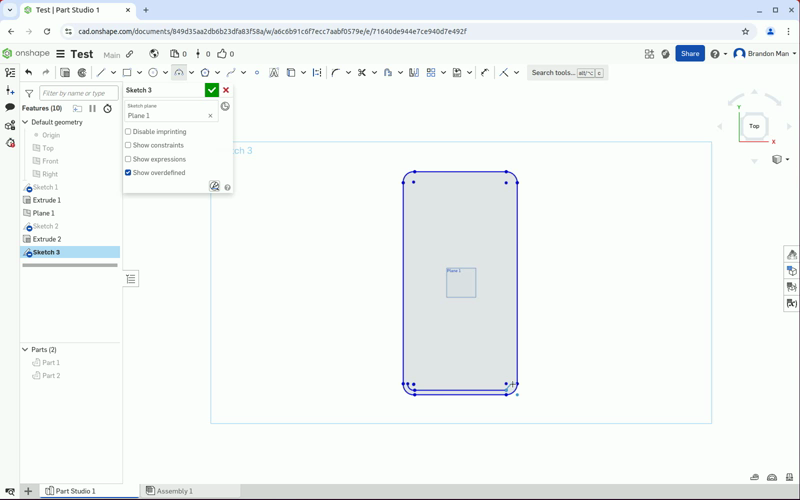
click(512, 383)
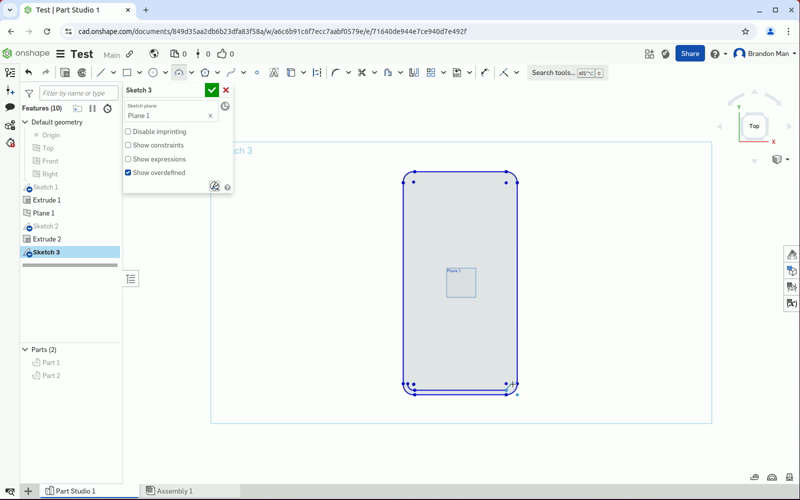
mouse_move(510, 388)
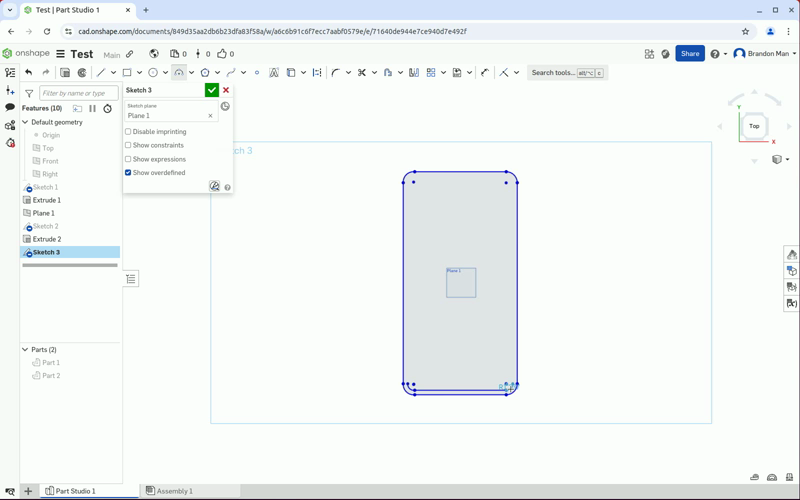
scroll(6)
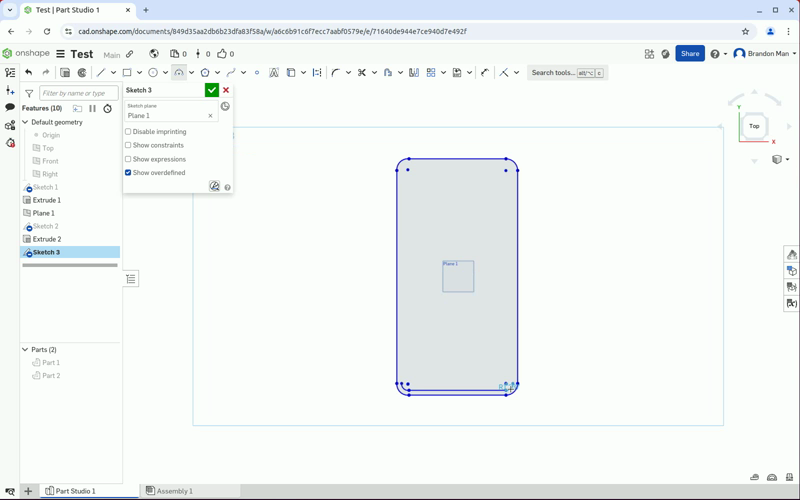
scroll(6)
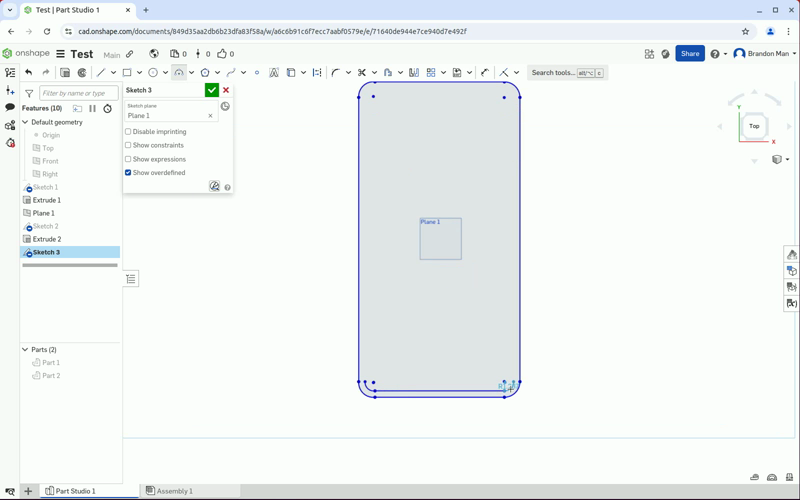
scroll(6)
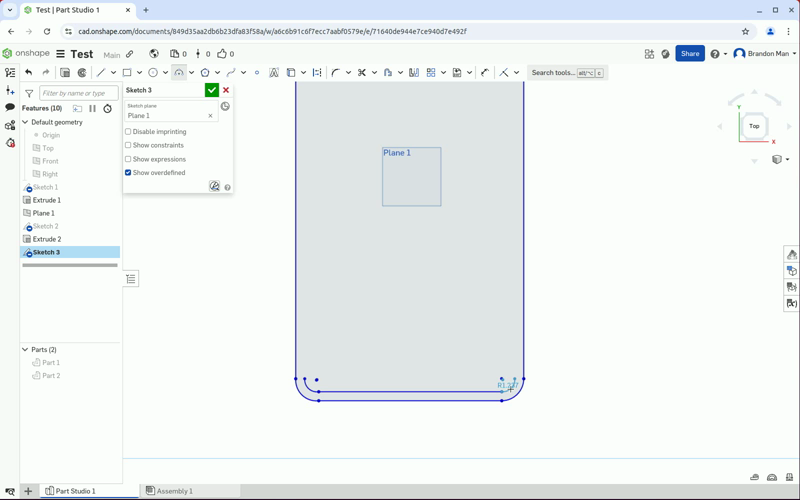
scroll(6)
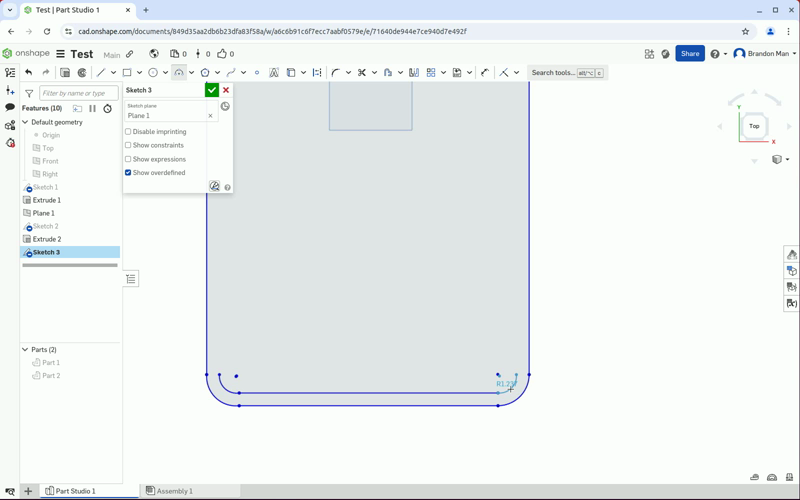
scroll(6)
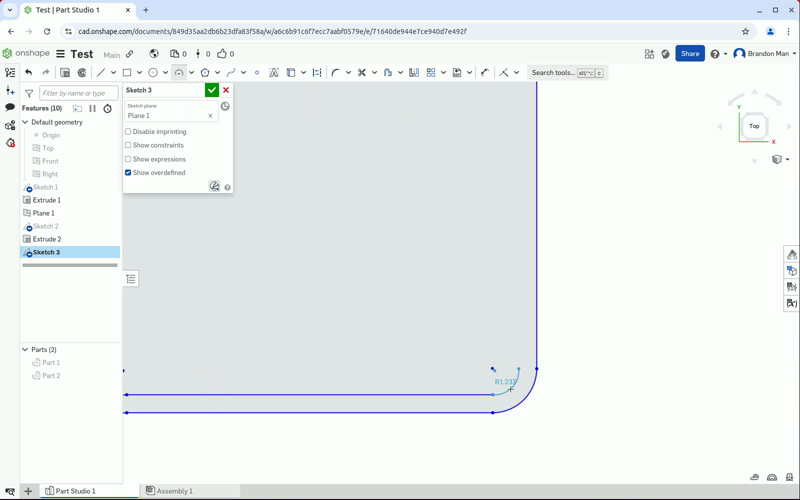
scroll(6)
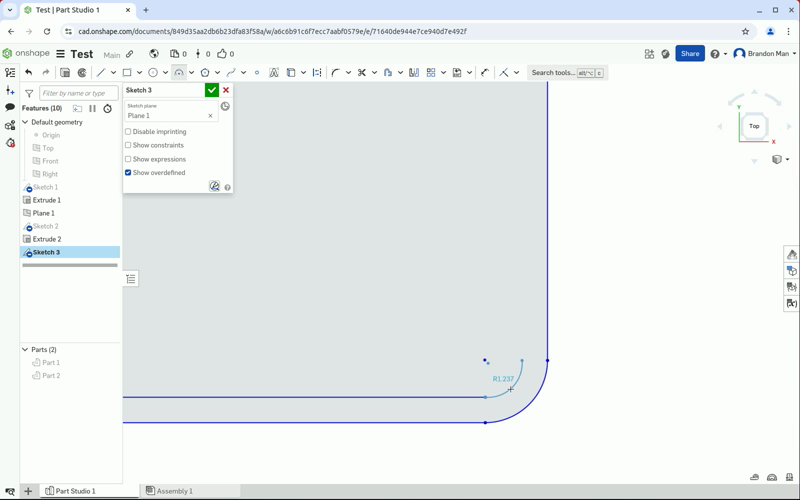
scroll(6)
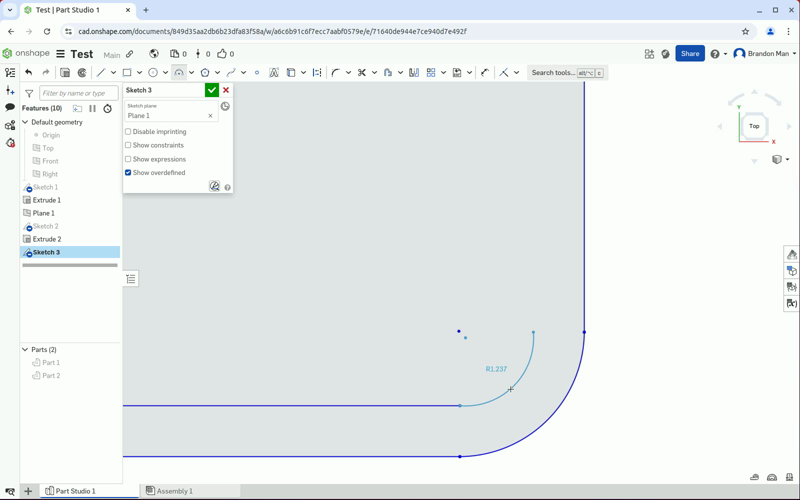
click(510, 388)
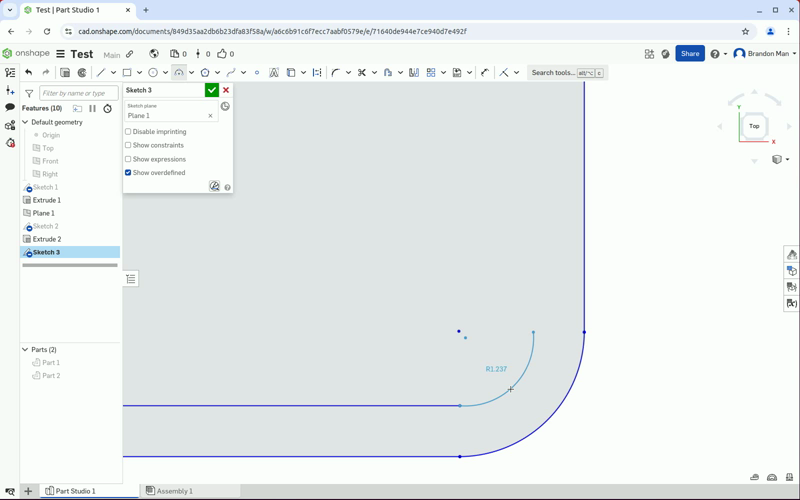
scroll(-6)
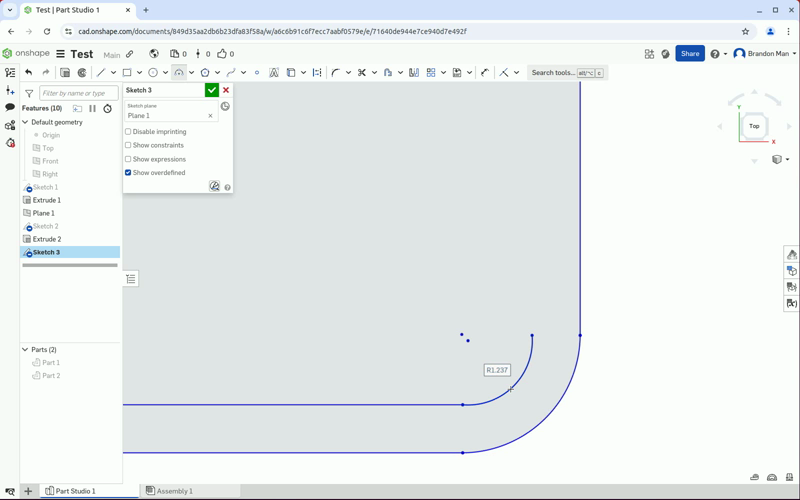
scroll(-6)
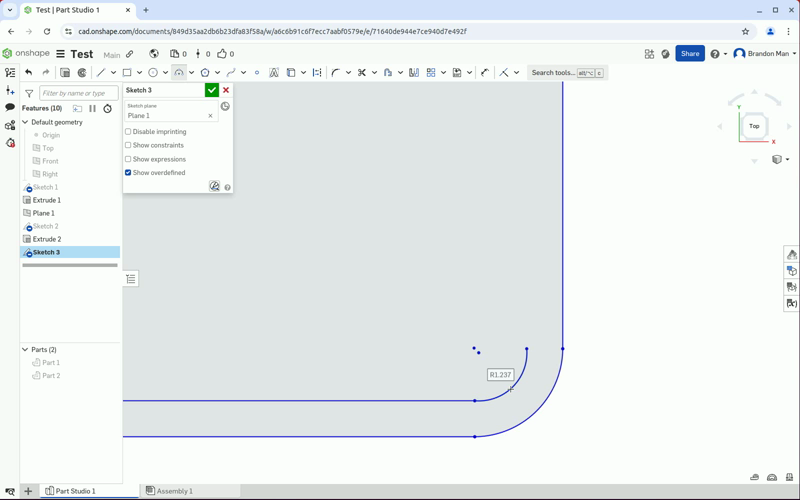
scroll(-6)
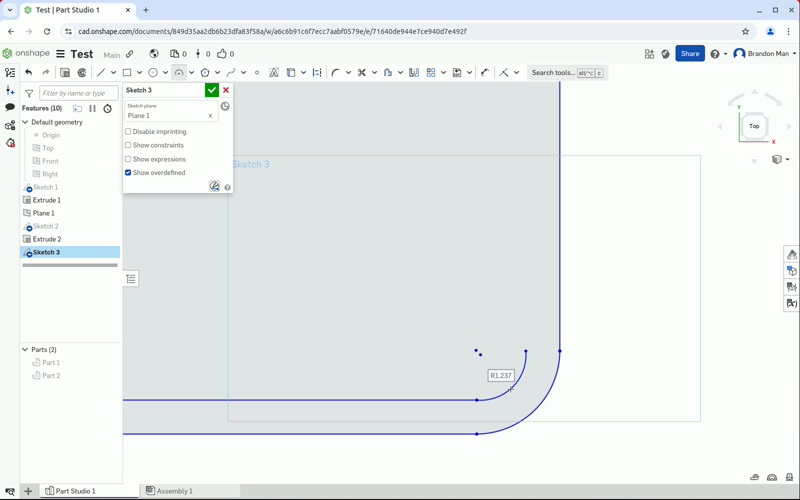
scroll(-6)
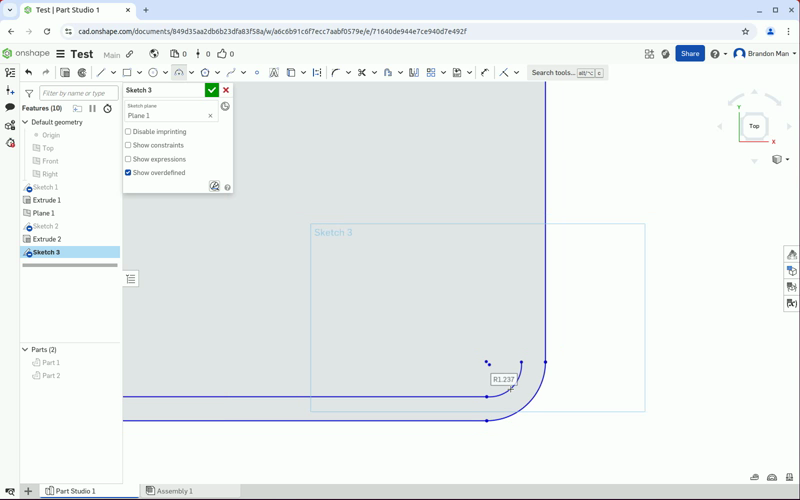
scroll(-6)
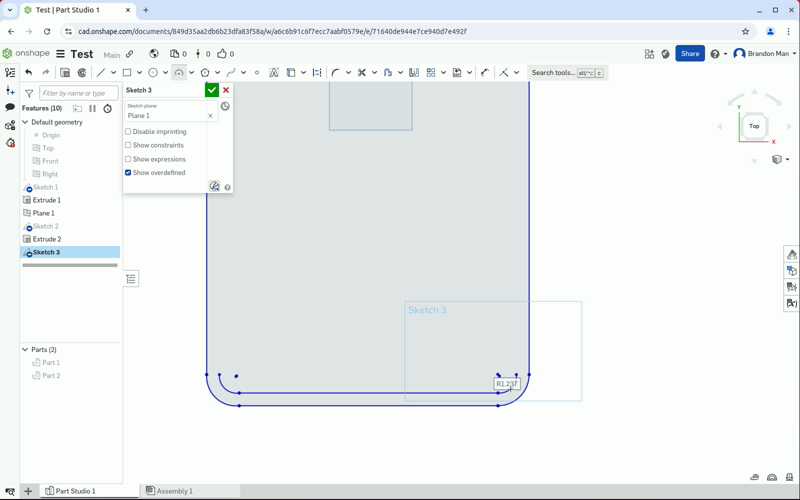
scroll(-6)
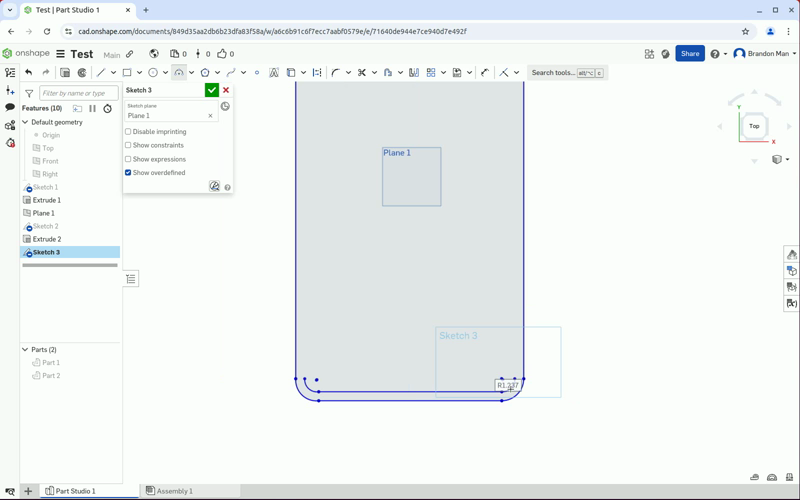
scroll(-6)
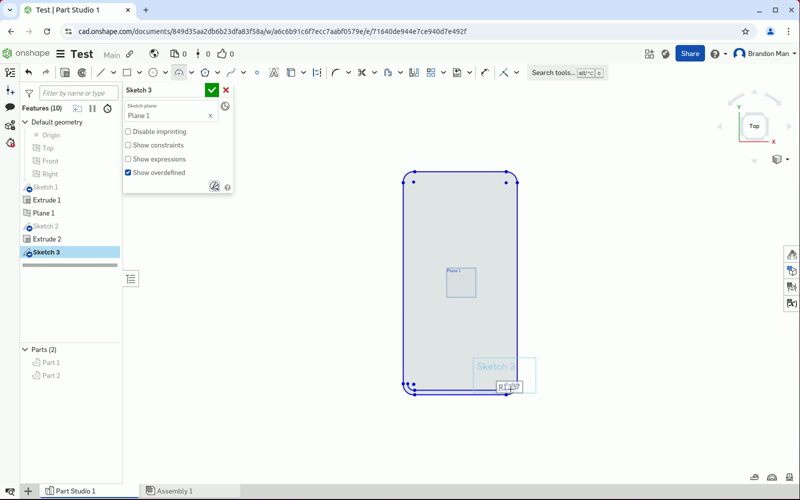
key_up(shift)
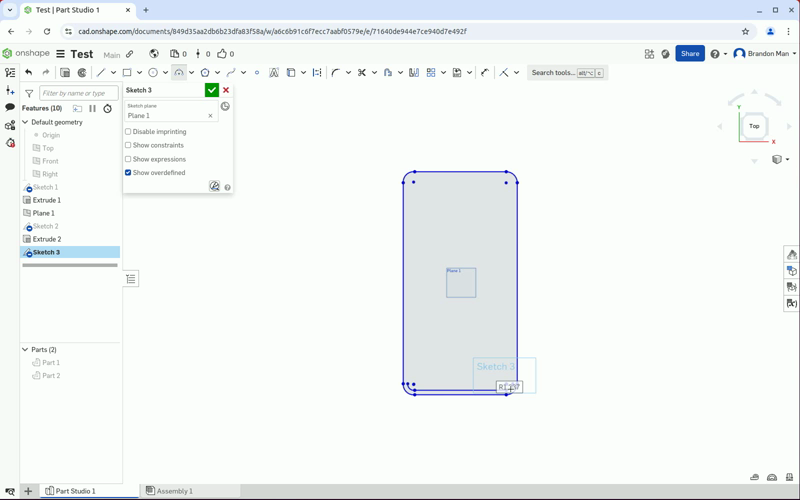
key(esc)
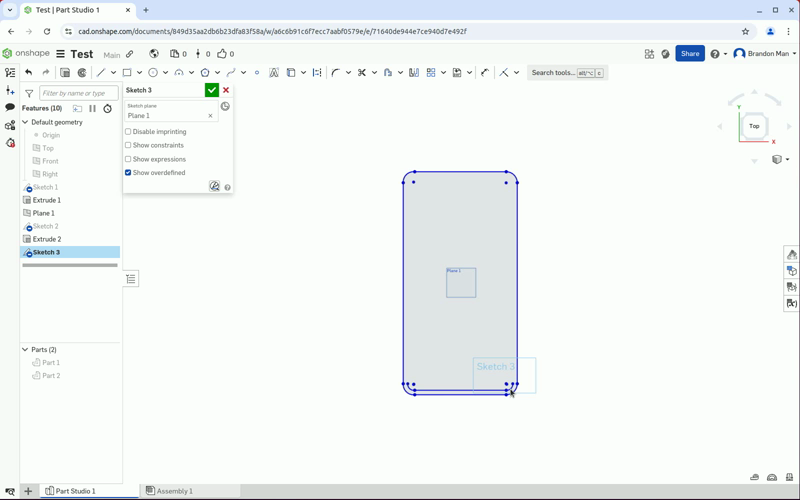
key(l)
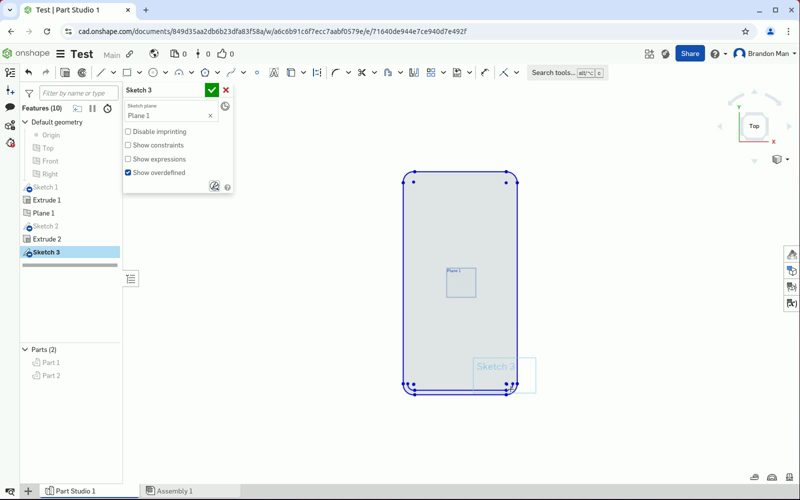
mouse_move(512, 383)
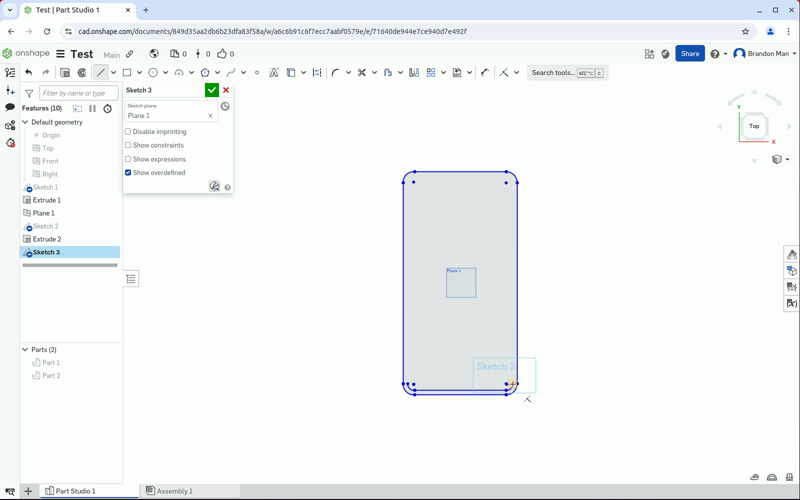
click(512, 383)
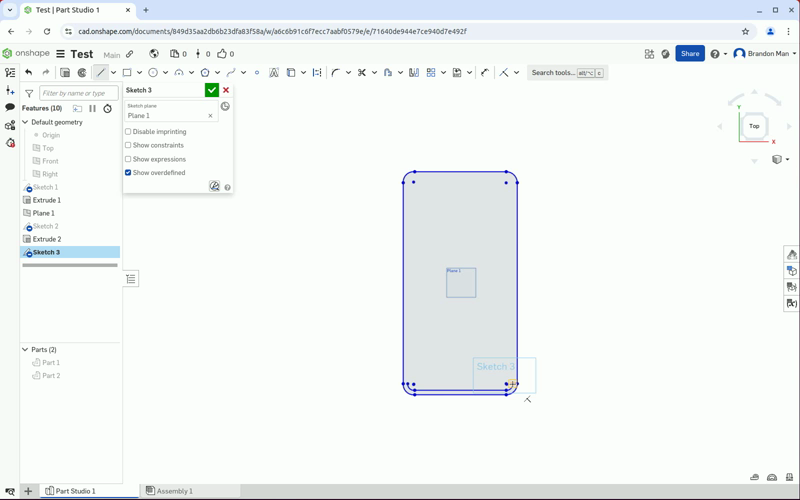
key_down(shift)
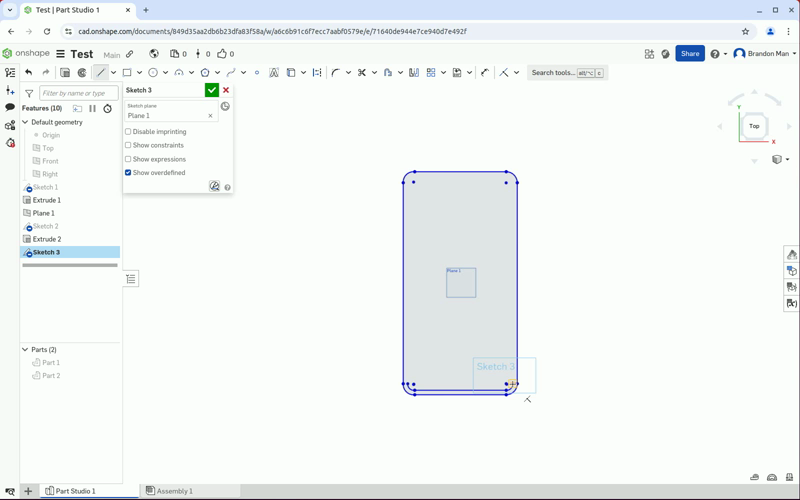
mouse_move(512, 182)
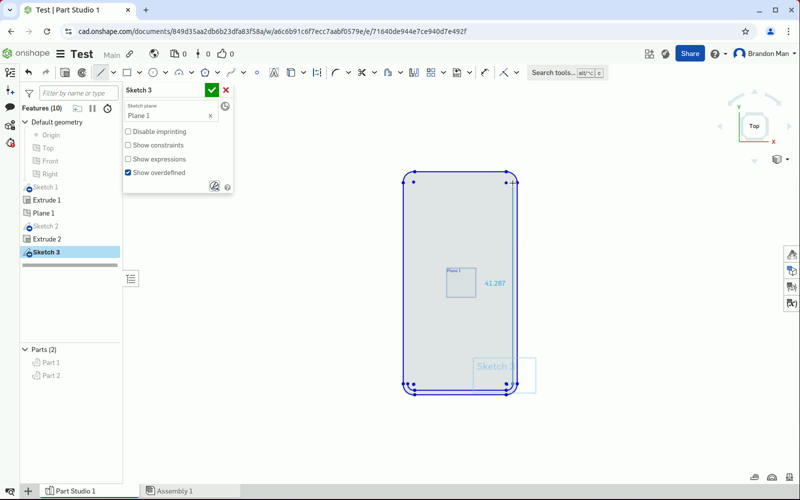
click(512, 182)
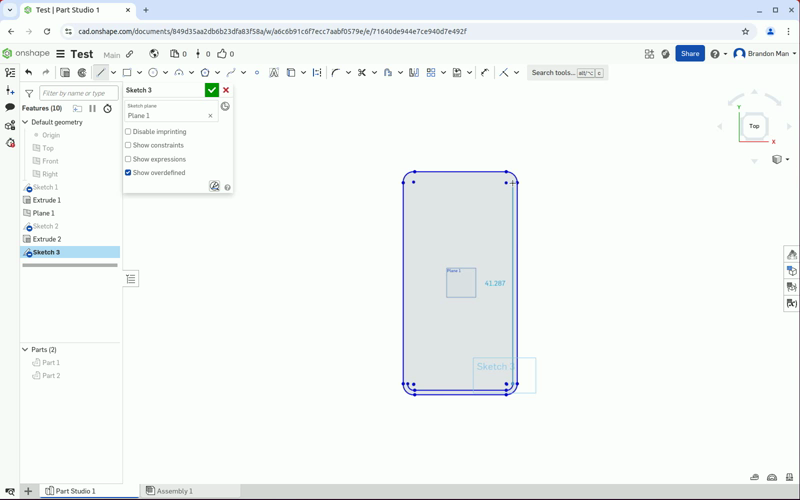
key_up(shift)
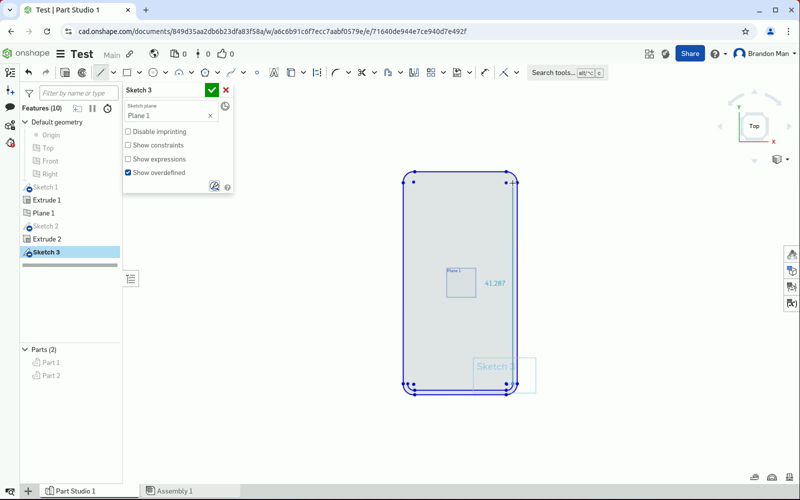
key(esc)
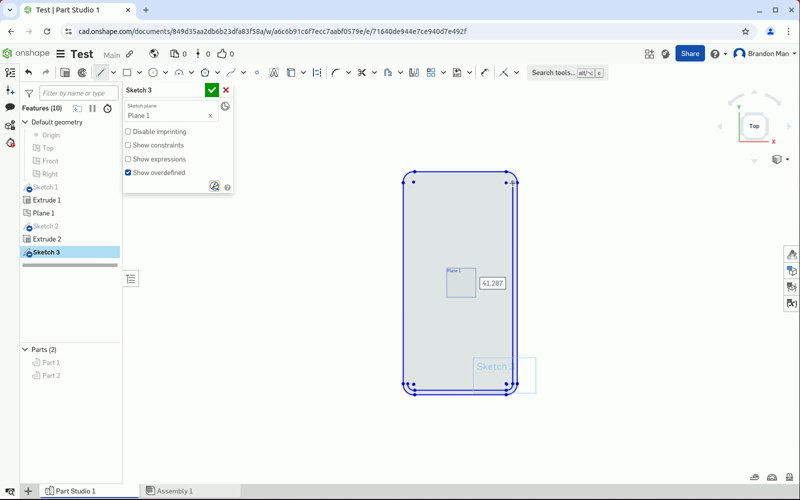
key(a)
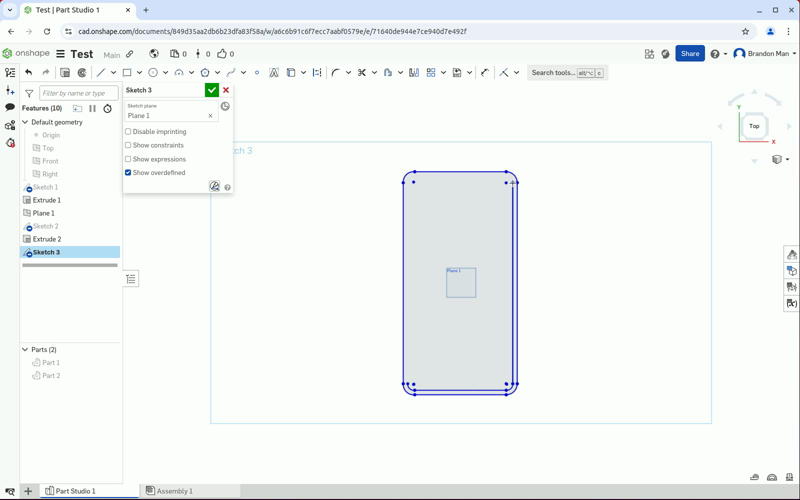
mouse_move(512, 182)
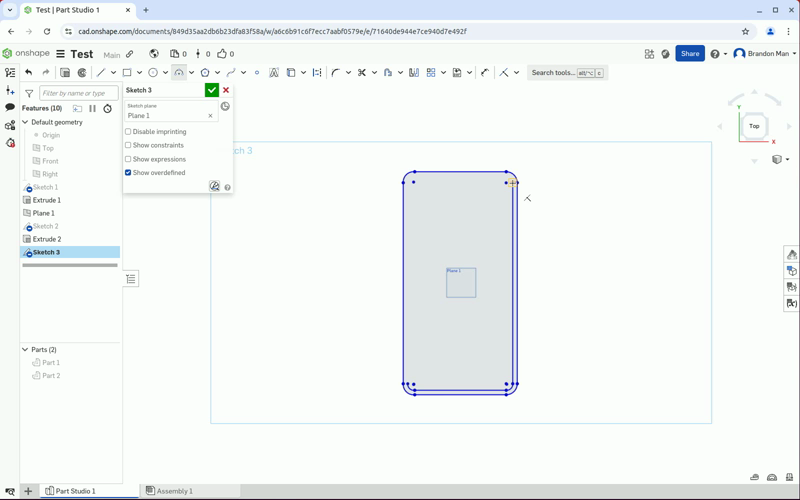
click(512, 182)
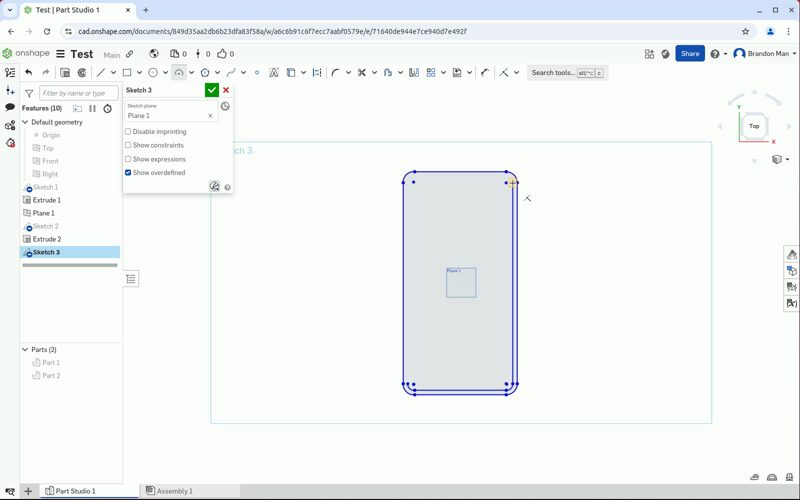
key_down(shift)
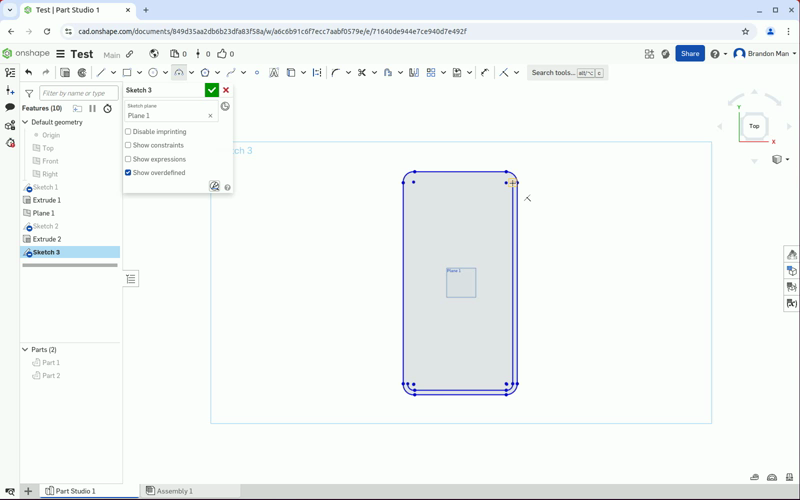
mouse_move(506, 175)
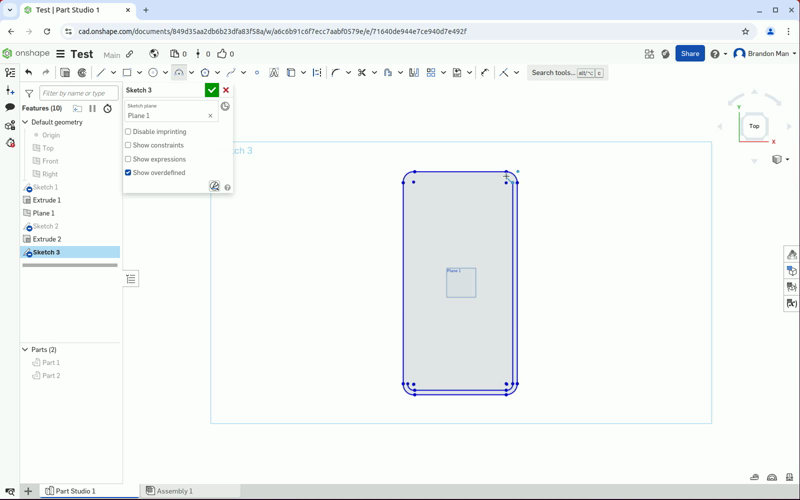
scroll(6)
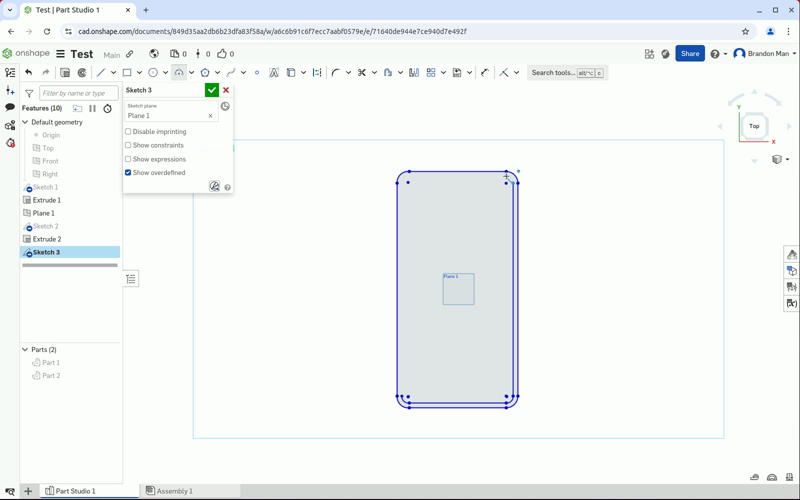
scroll(6)
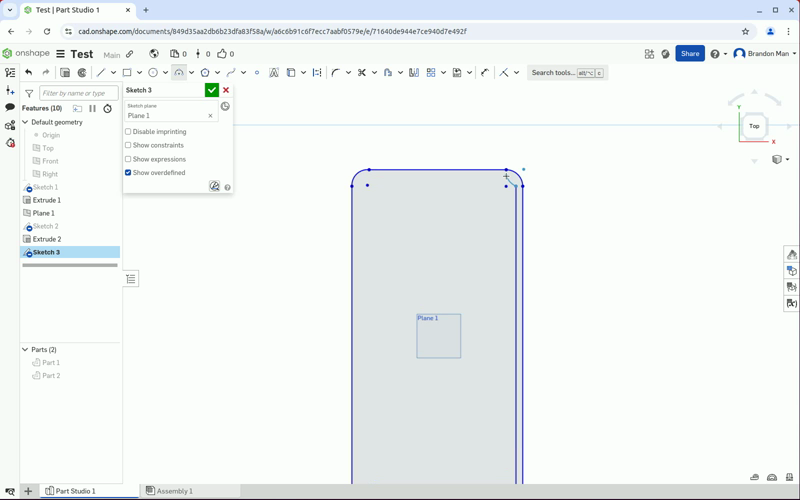
scroll(6)
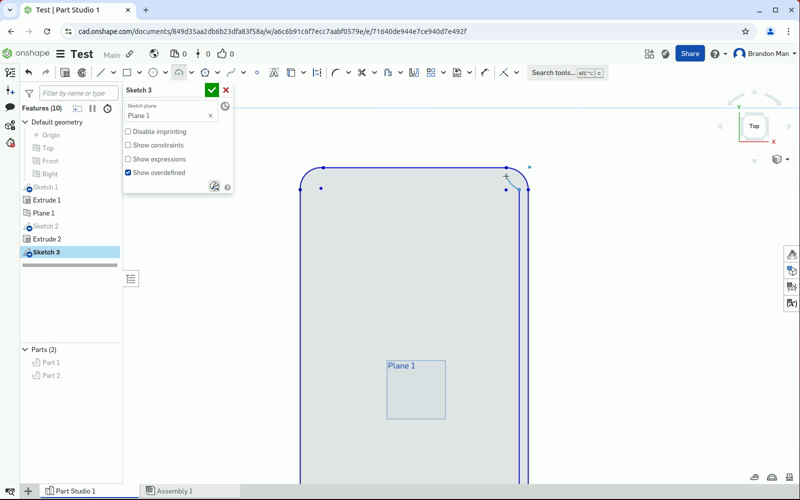
scroll(6)
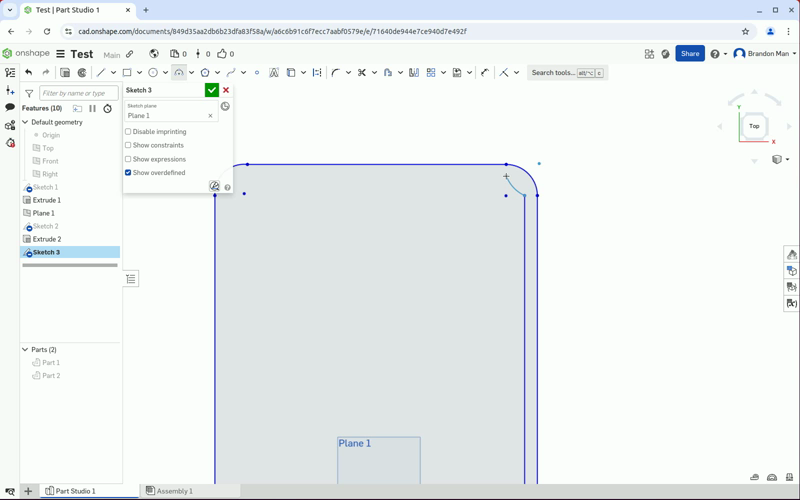
scroll(6)
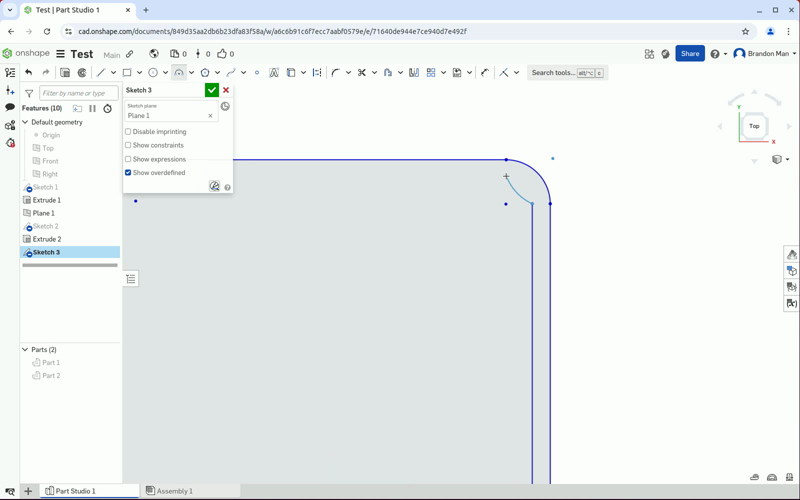
scroll(6)
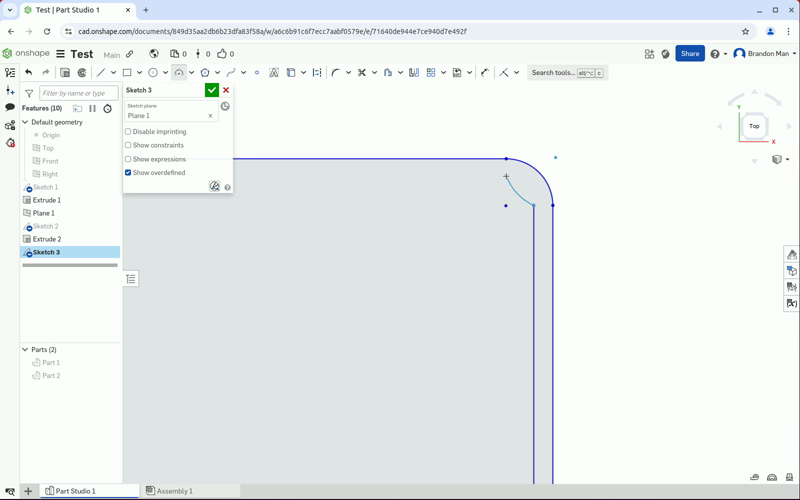
scroll(6)
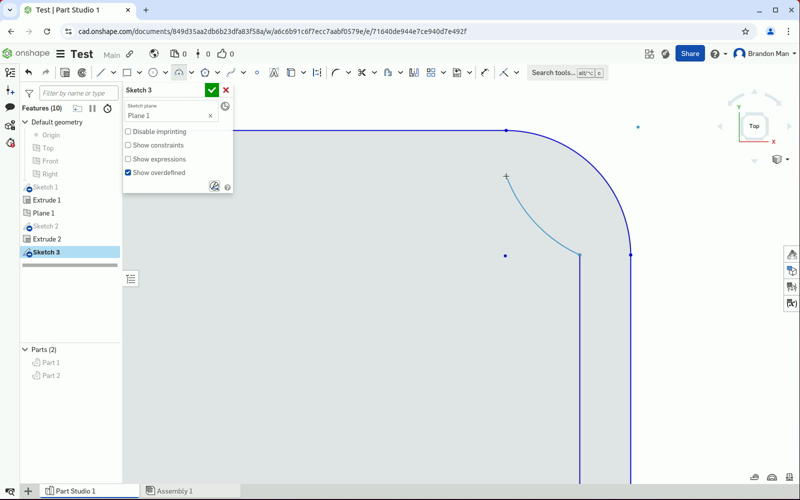
click(506, 175)
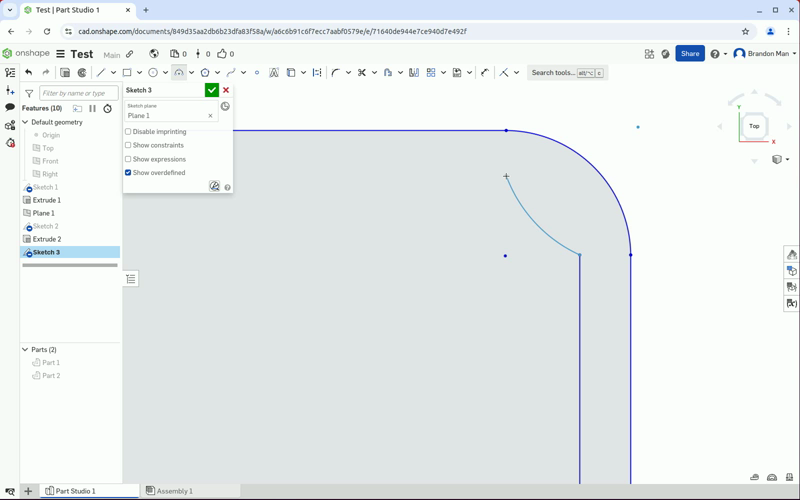
scroll(-6)
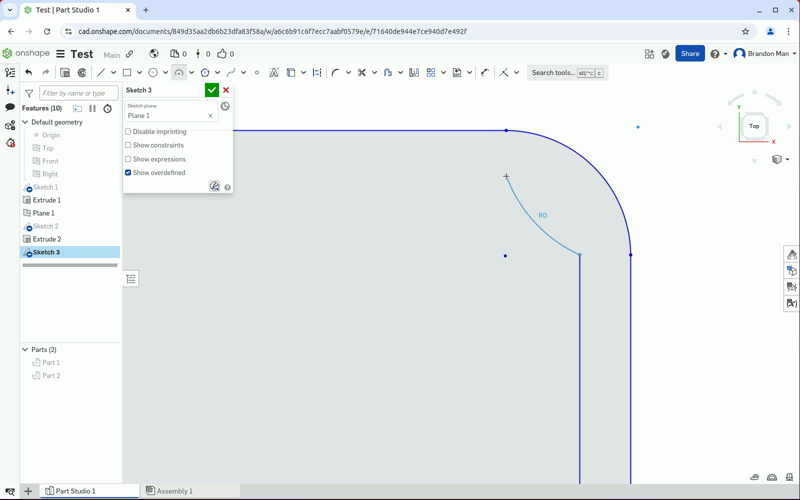
scroll(-6)
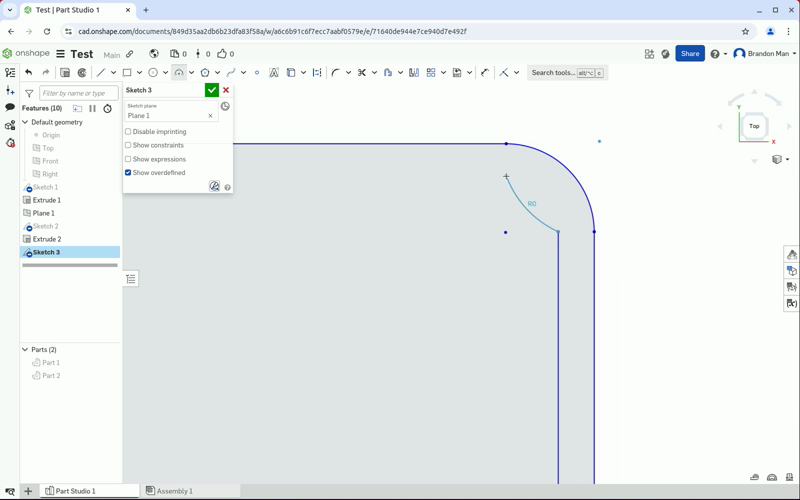
scroll(-6)
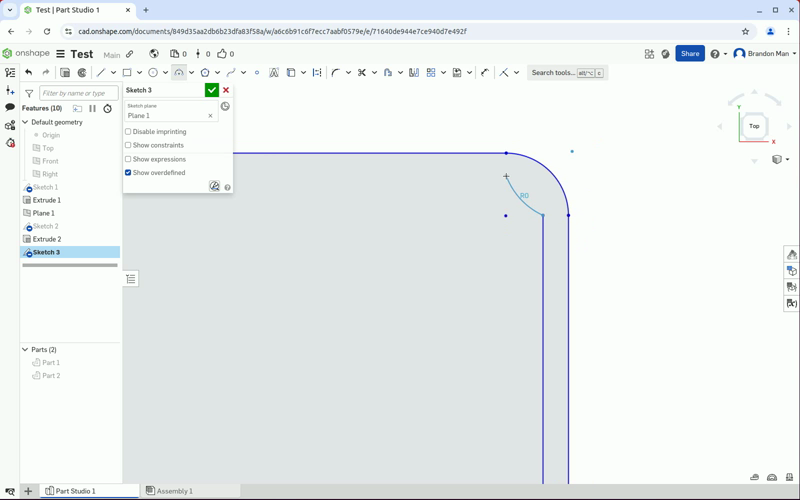
scroll(-6)
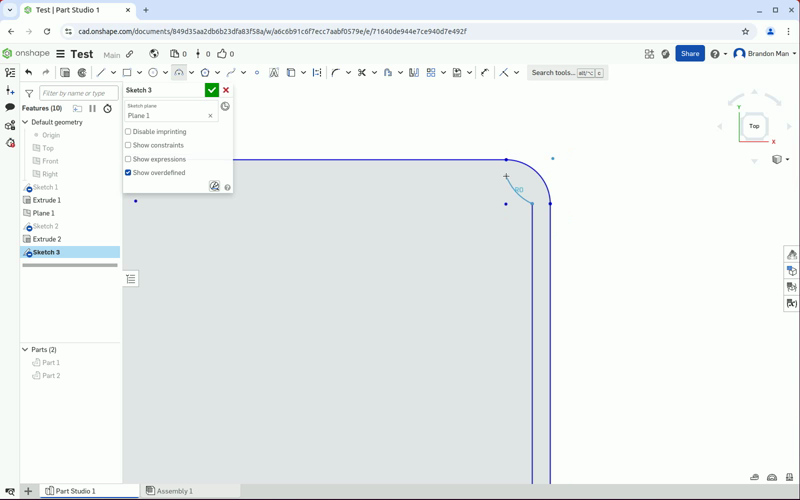
scroll(-6)
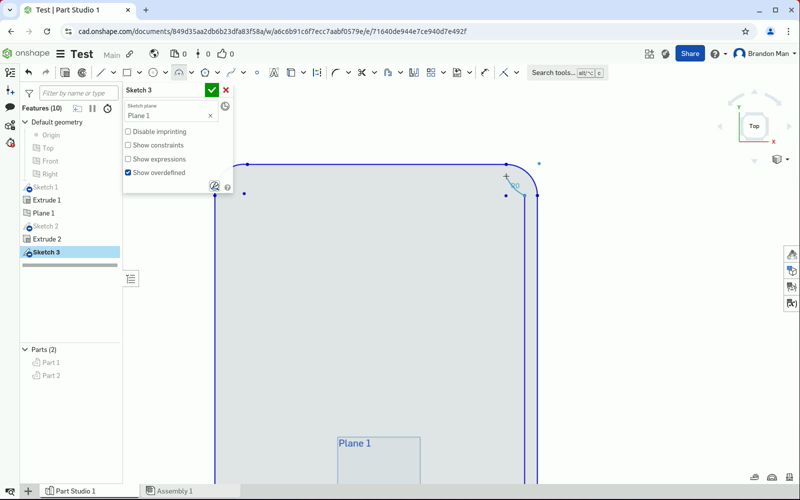
scroll(-6)
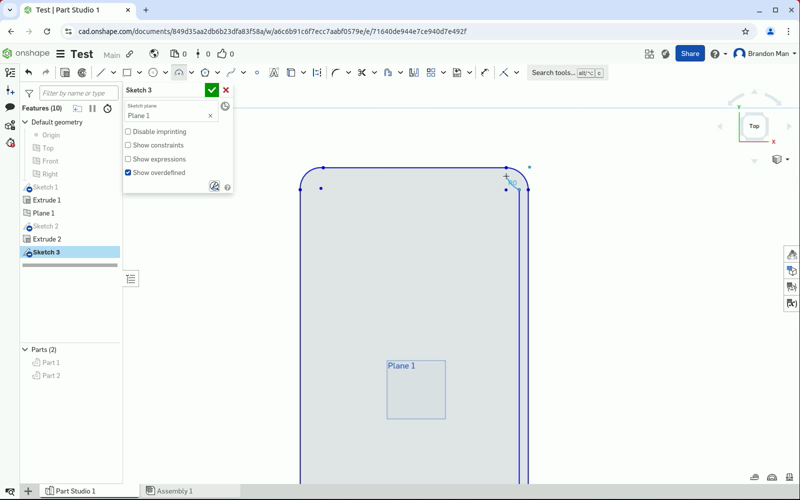
scroll(-6)
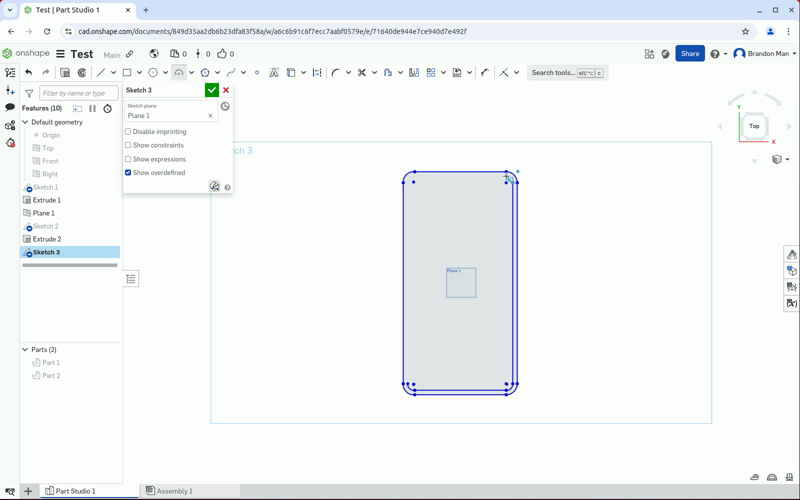
mouse_move(510, 177)
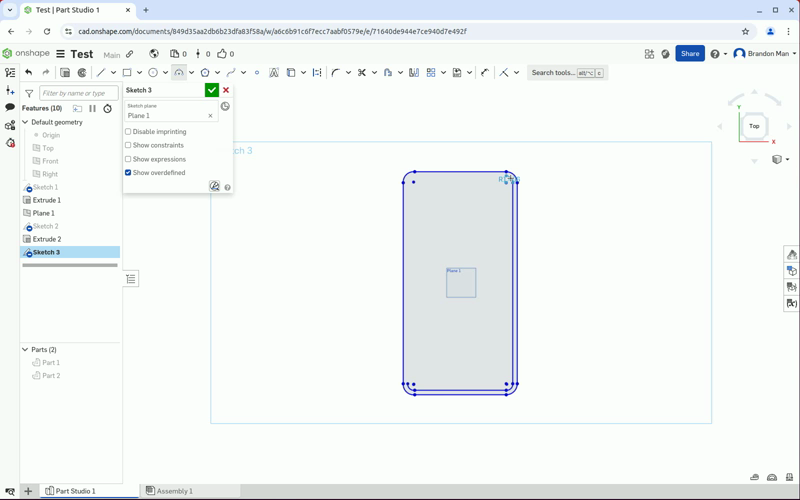
scroll(6)
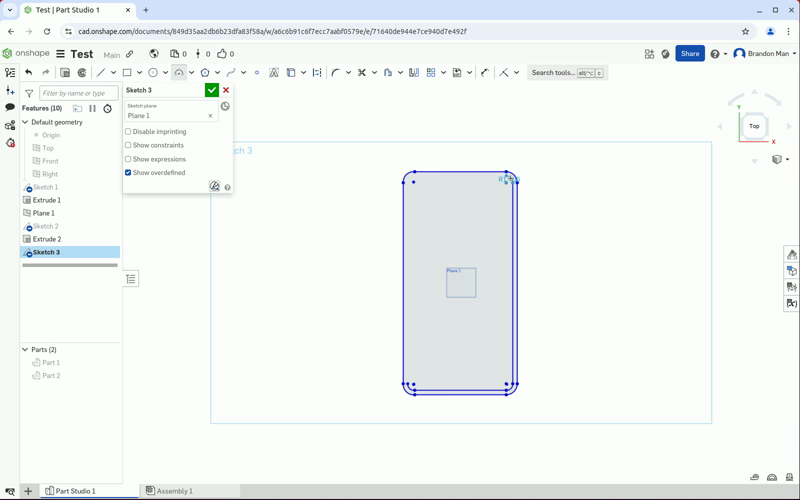
scroll(6)
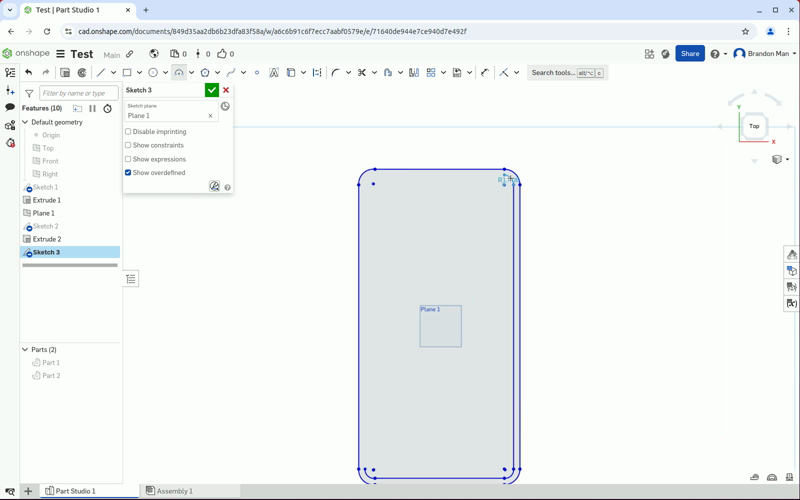
scroll(6)
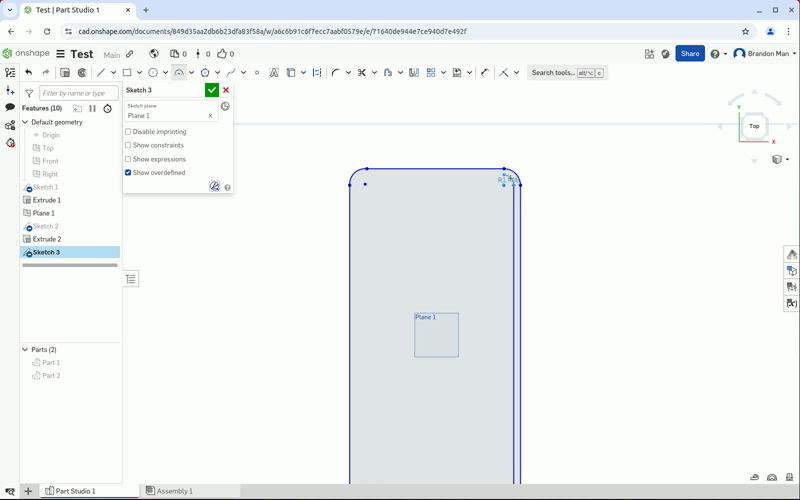
scroll(6)
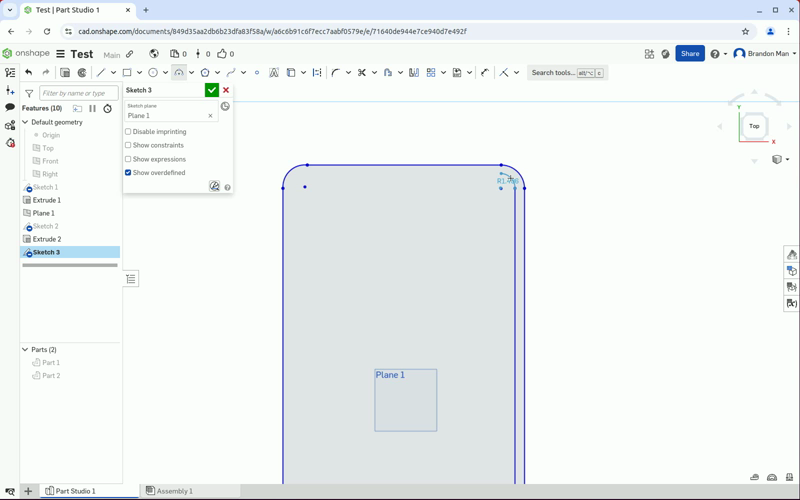
scroll(6)
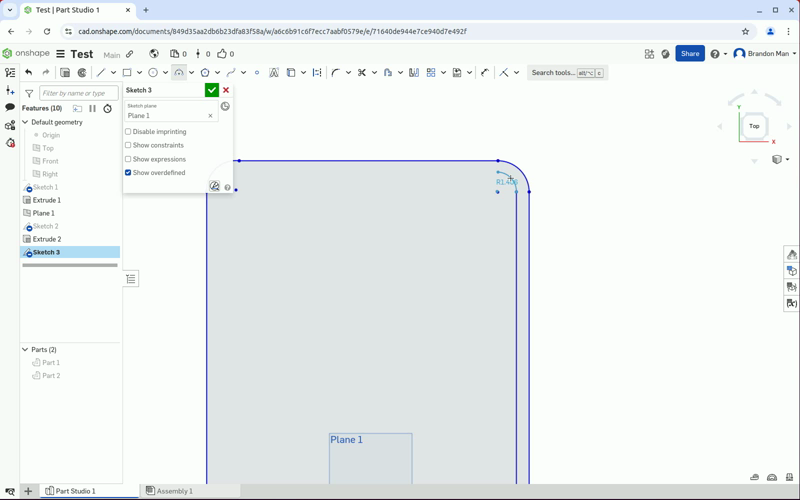
scroll(6)
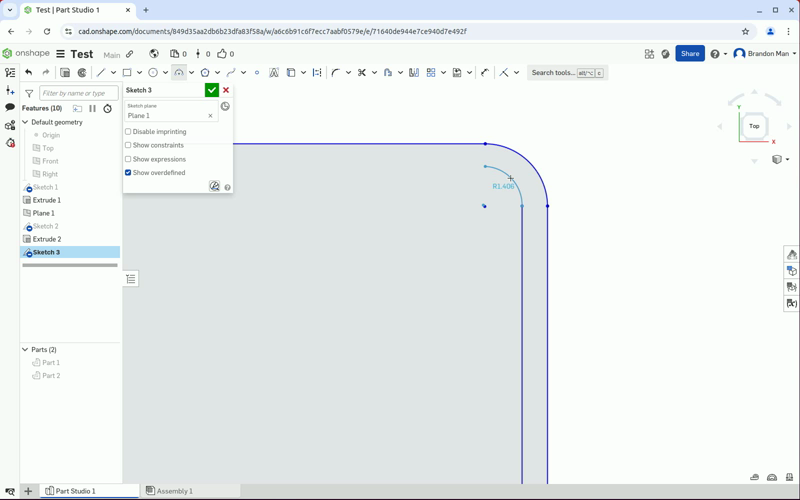
scroll(6)
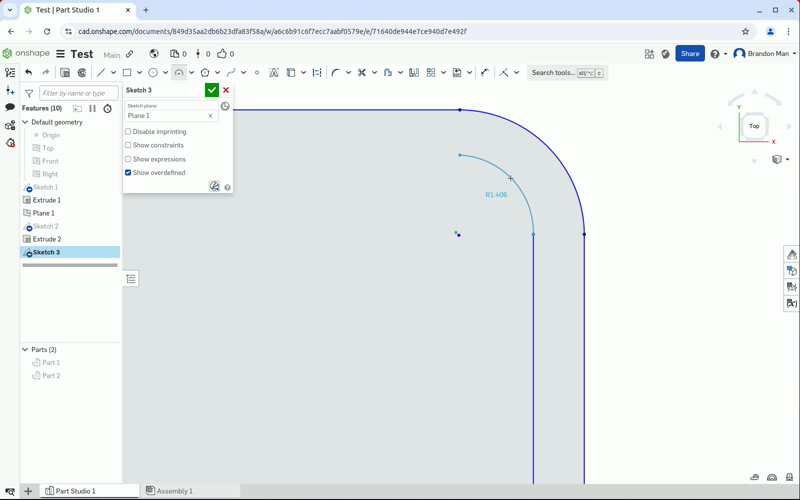
click(510, 177)
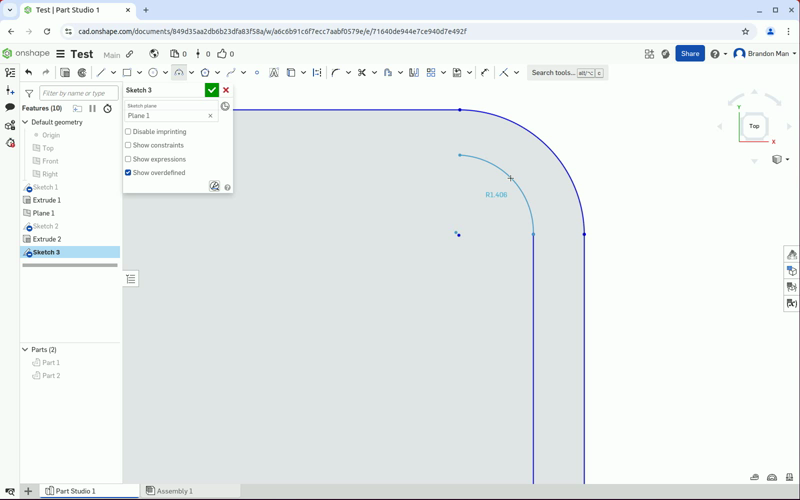
scroll(-6)
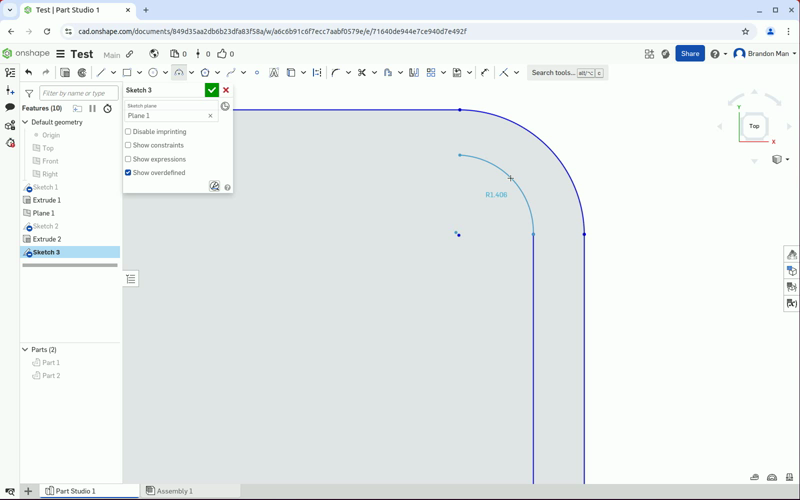
scroll(-6)
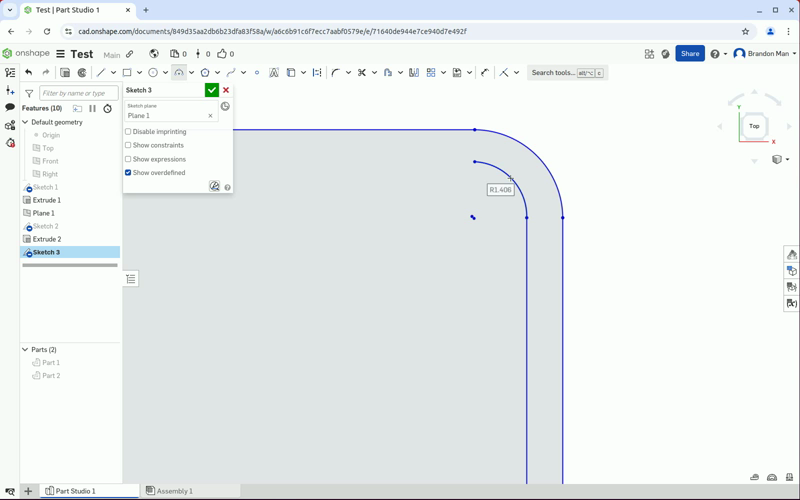
scroll(-6)
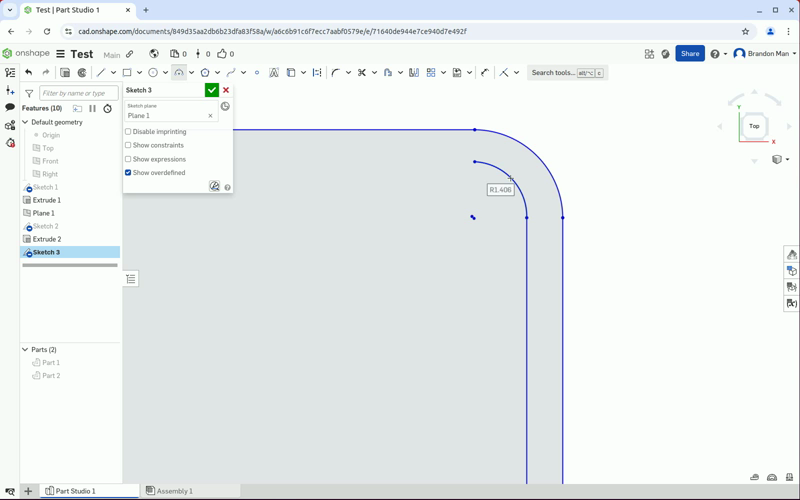
scroll(-6)
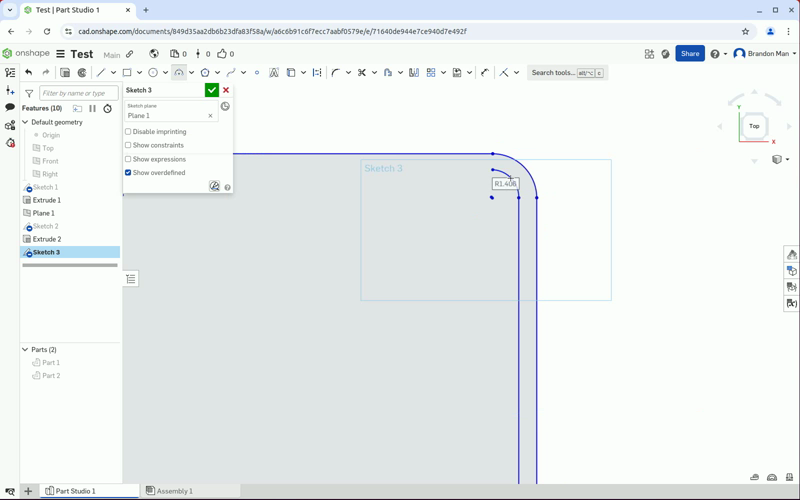
scroll(-6)
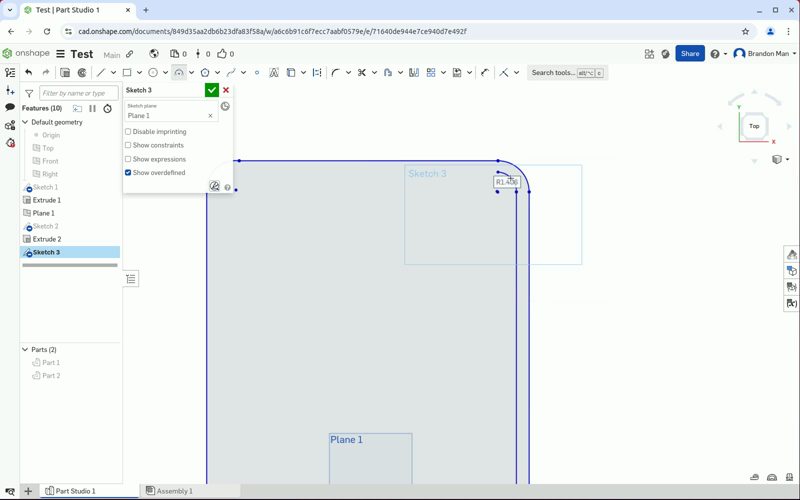
scroll(-6)
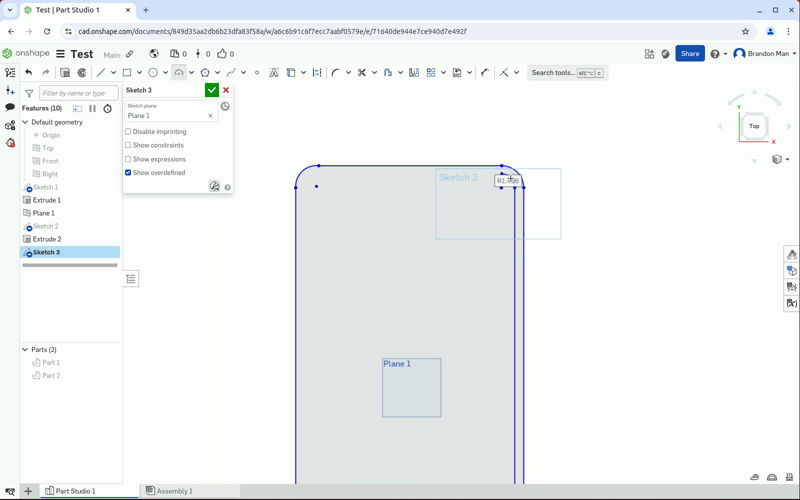
scroll(-6)
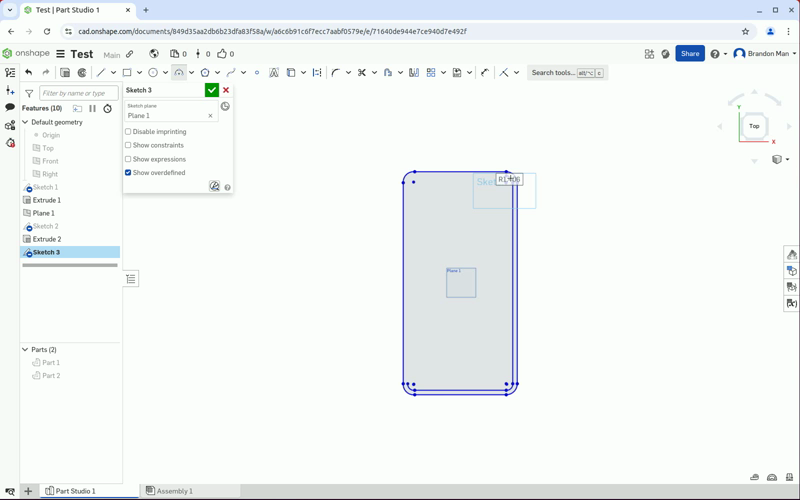
key_up(shift)
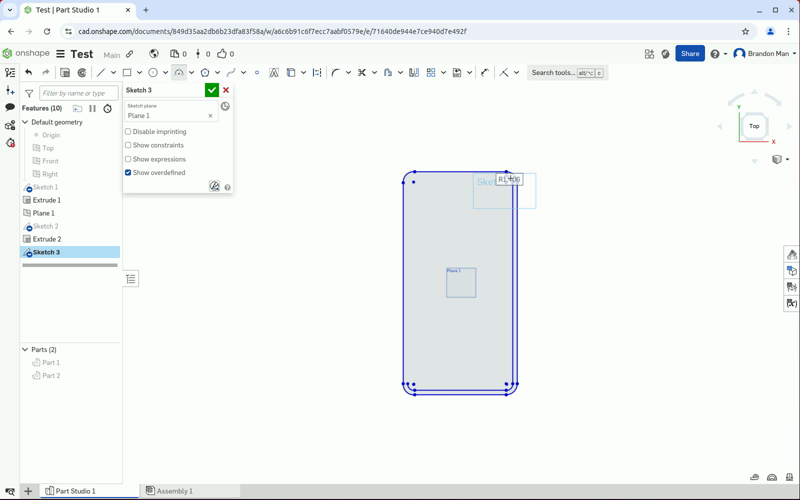
key(esc)
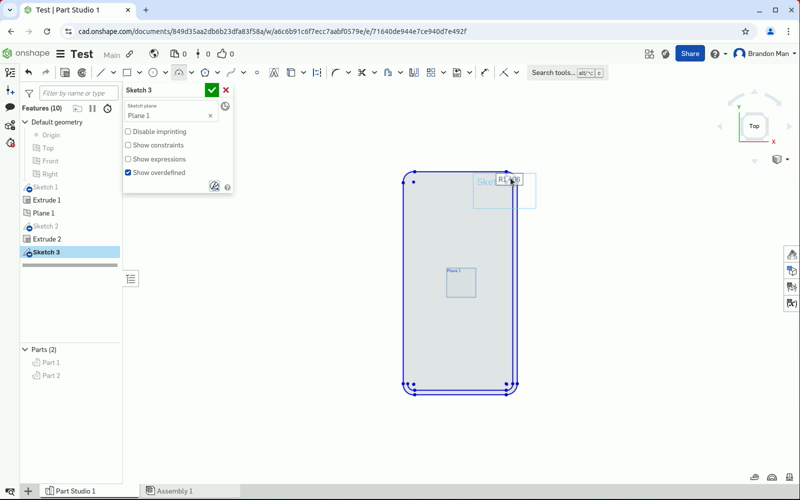
key(l)
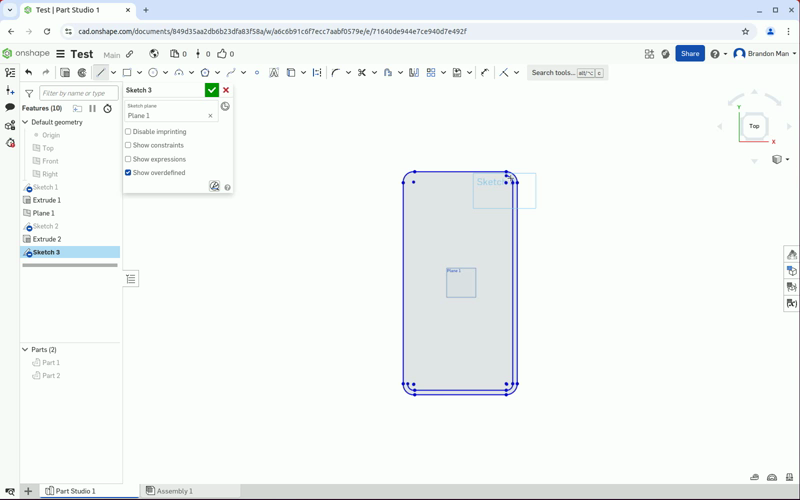
mouse_move(506, 175)
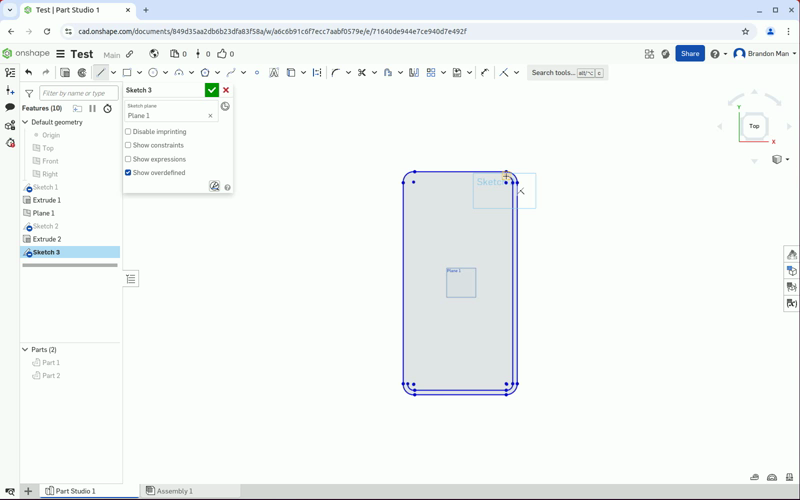
scroll(6)
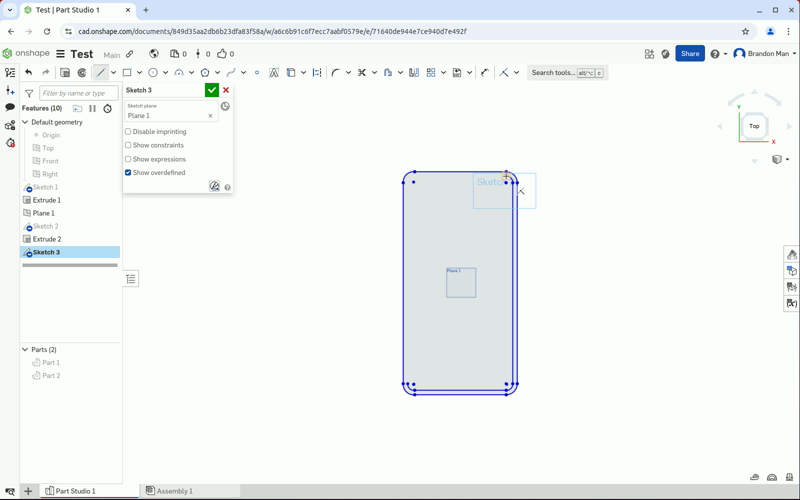
scroll(6)
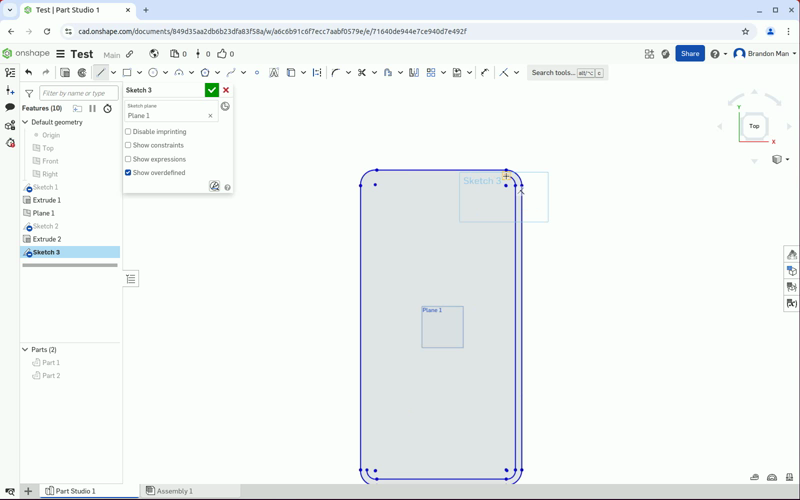
scroll(6)
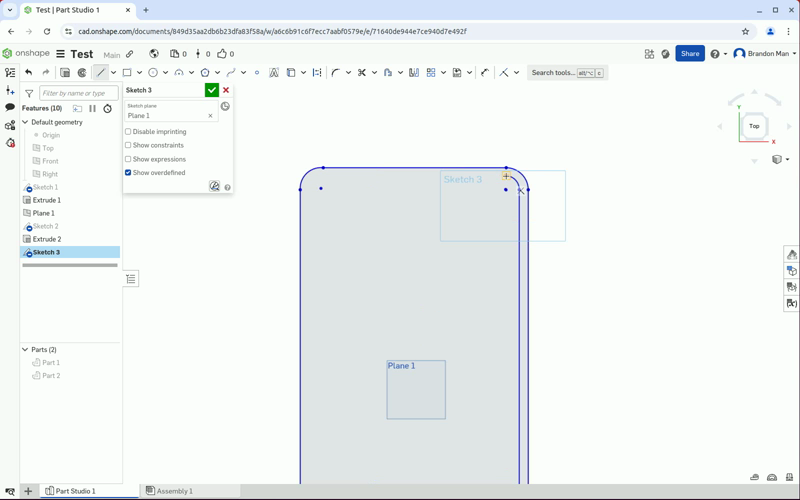
scroll(6)
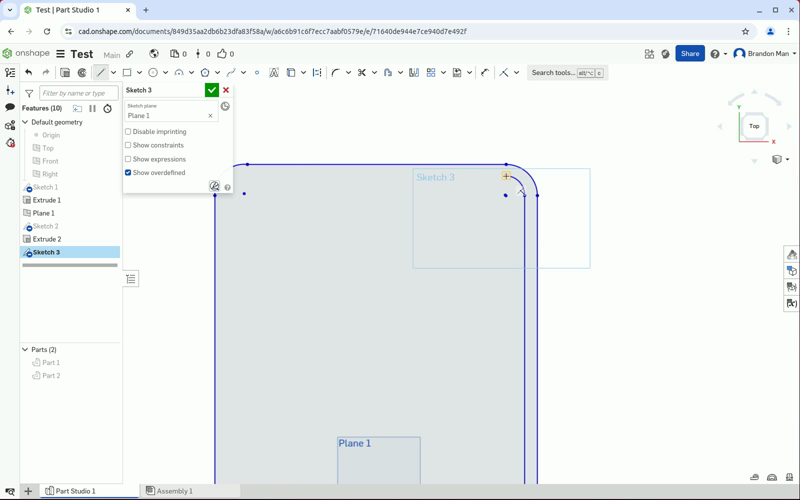
scroll(6)
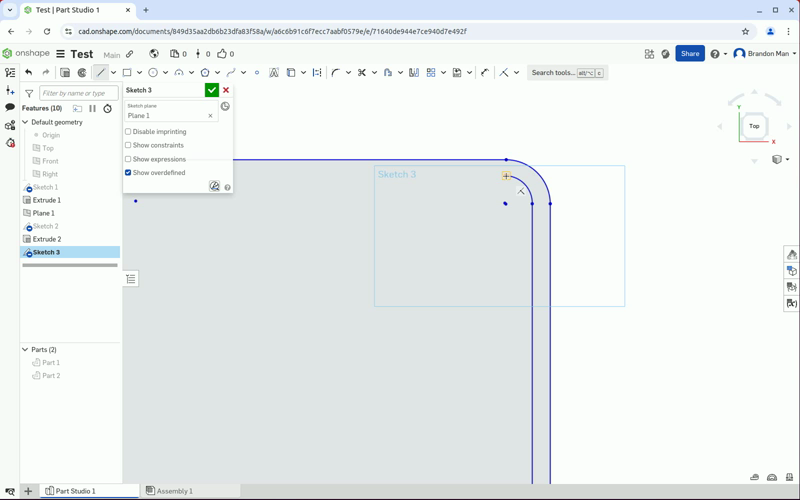
scroll(6)
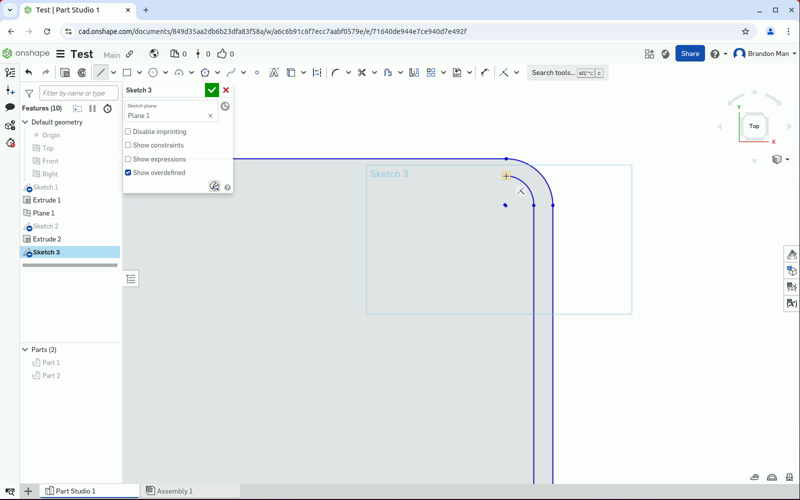
scroll(6)
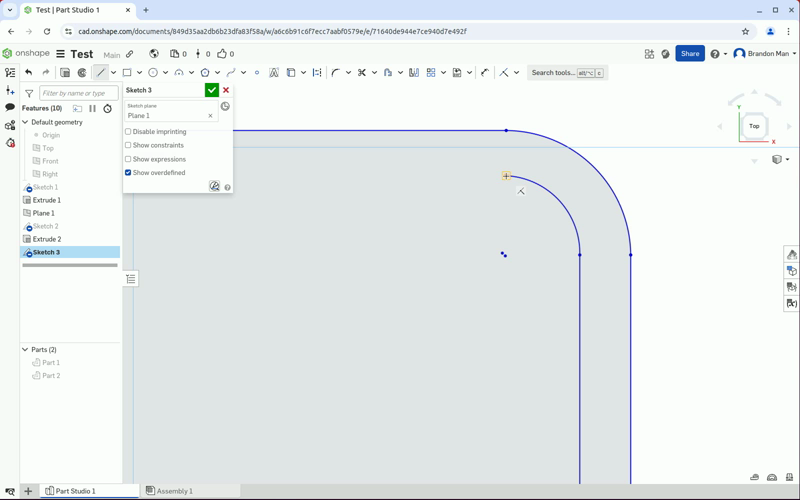
click(506, 175)
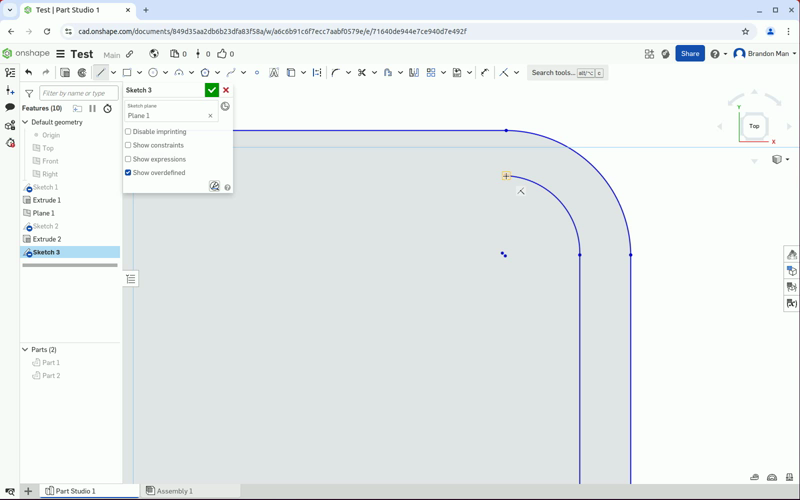
scroll(-6)
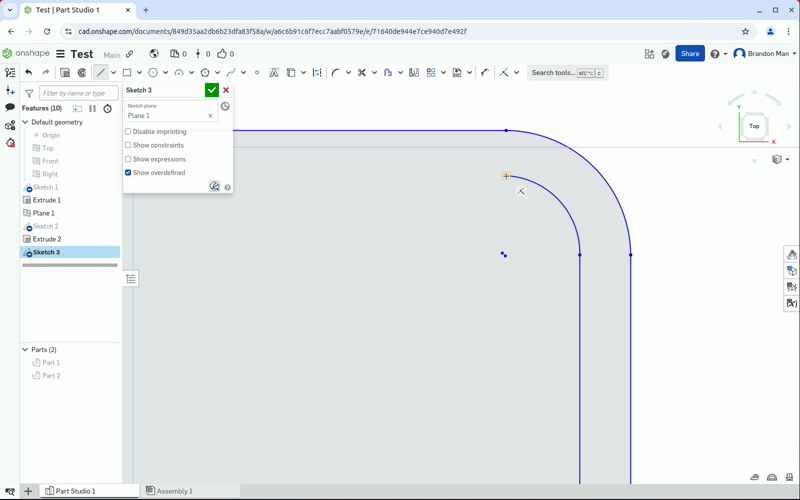
scroll(-6)
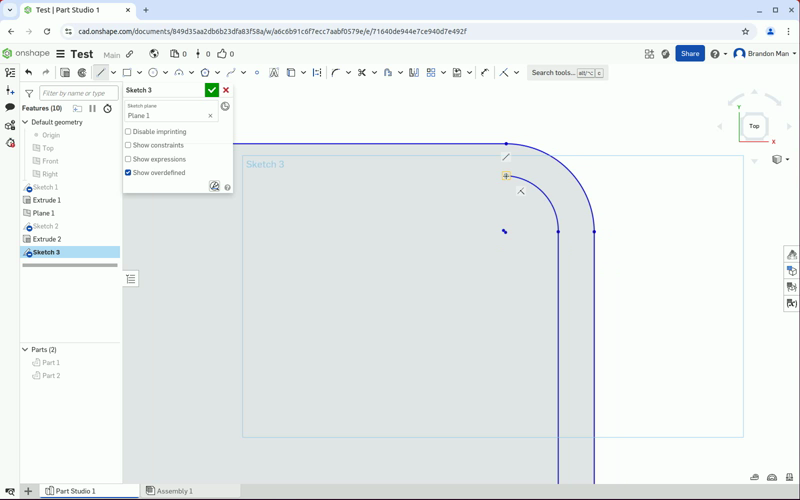
scroll(-6)
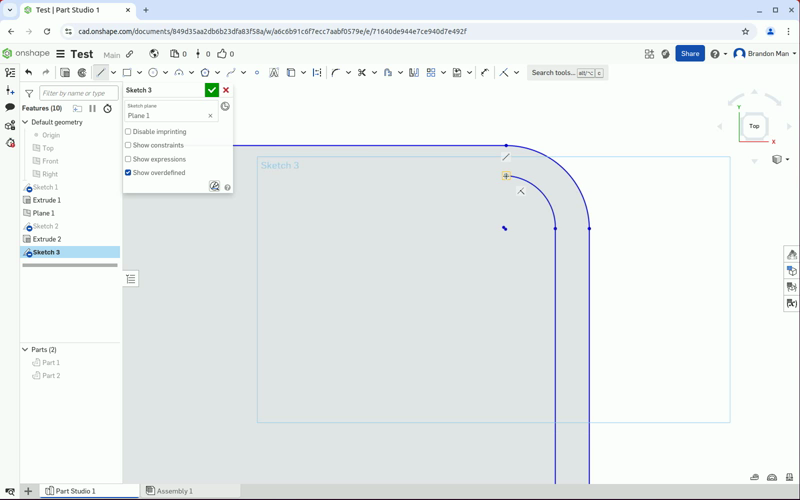
scroll(-6)
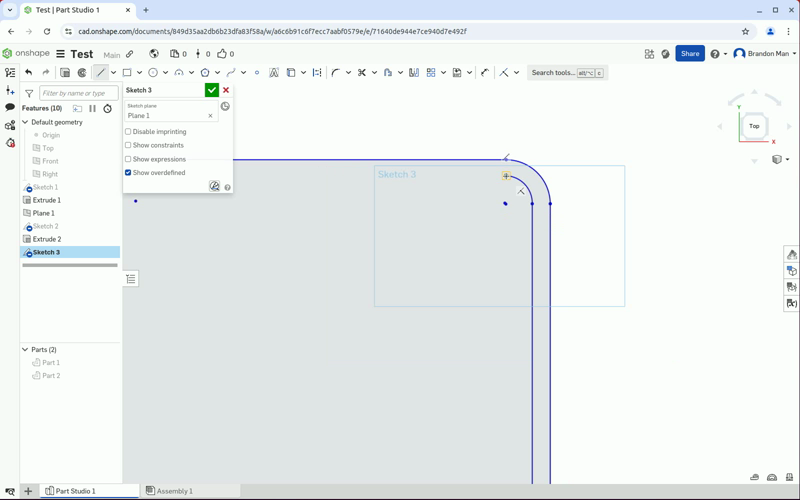
scroll(-6)
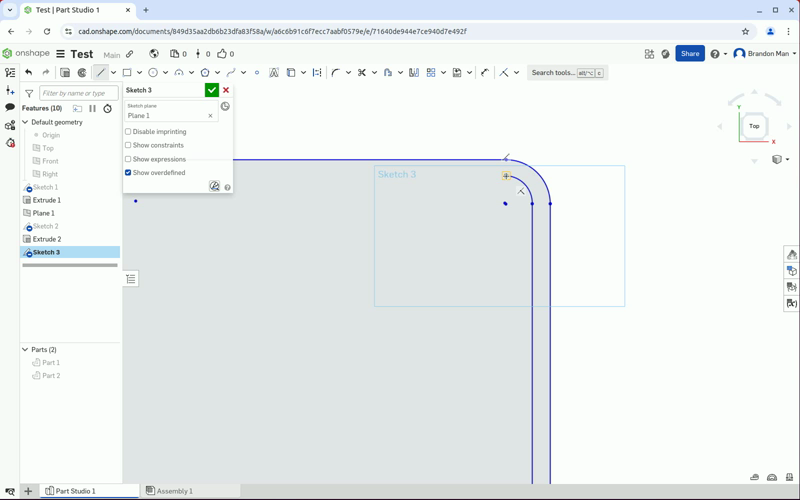
scroll(-6)
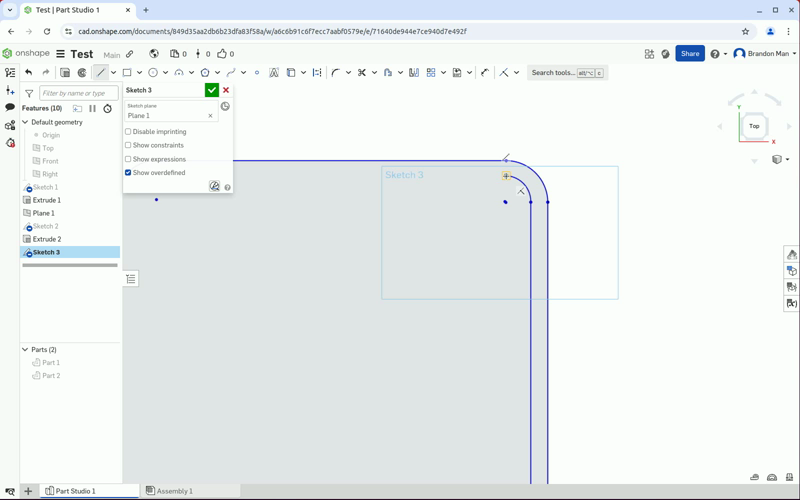
scroll(-6)
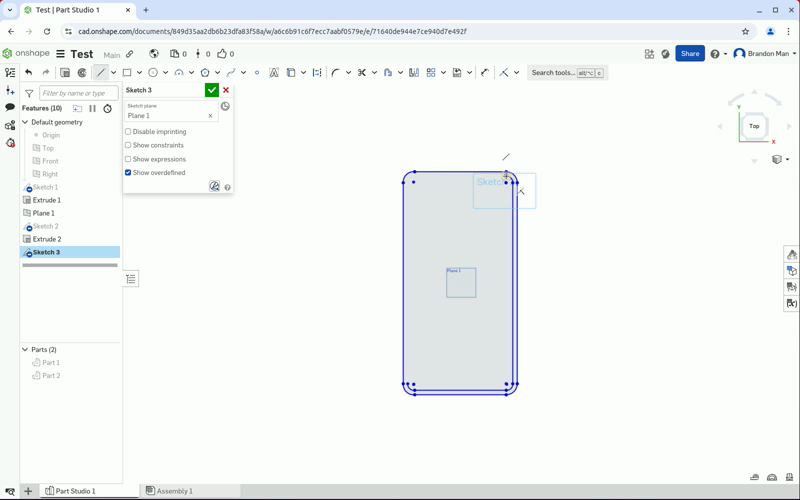
key_down(shift)
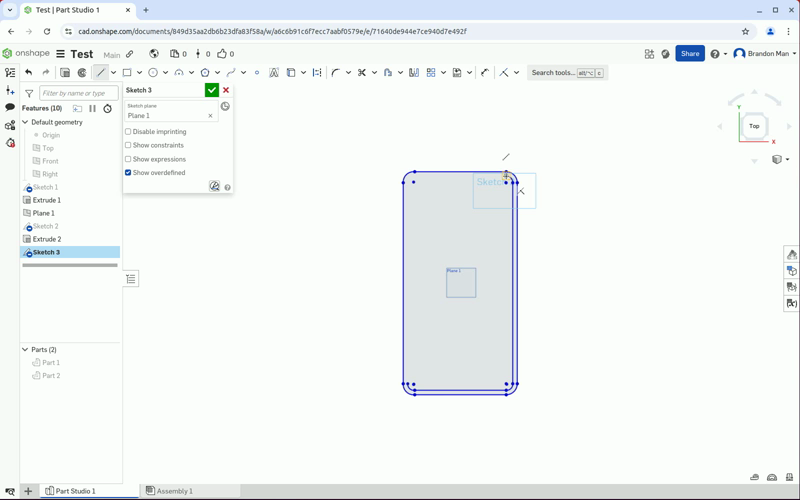
mouse_move(414, 175)
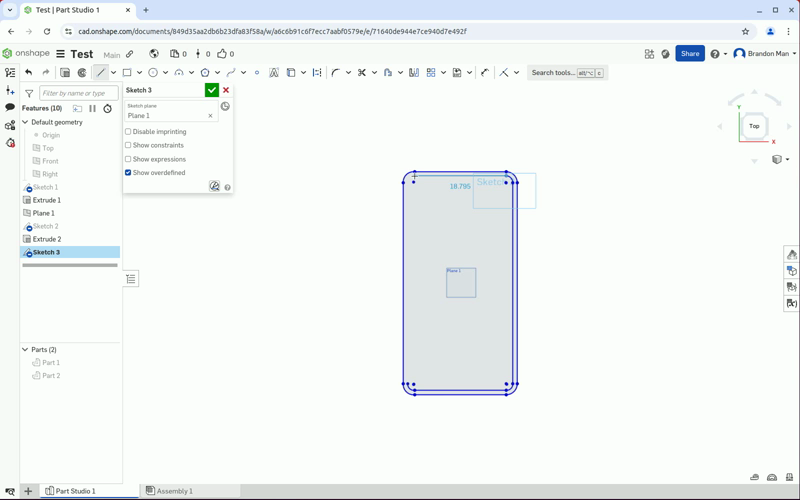
scroll(6)
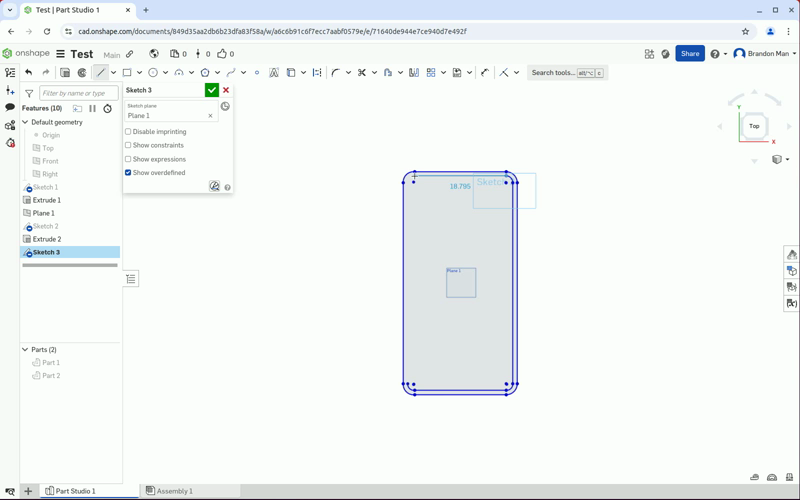
scroll(6)
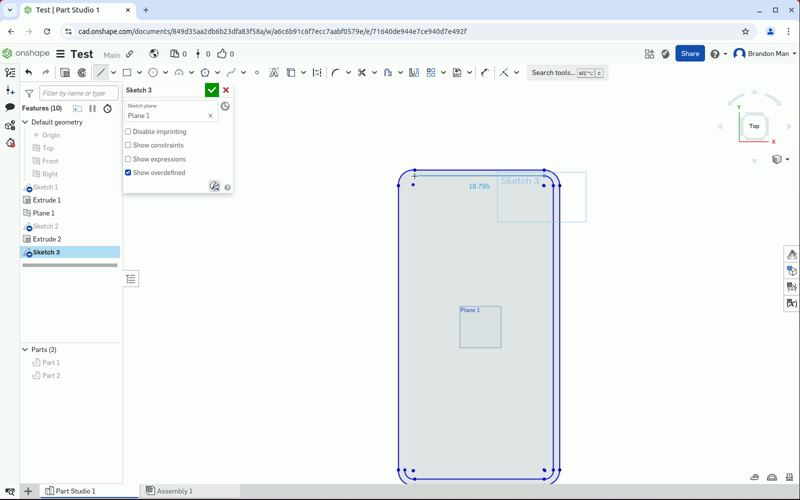
scroll(6)
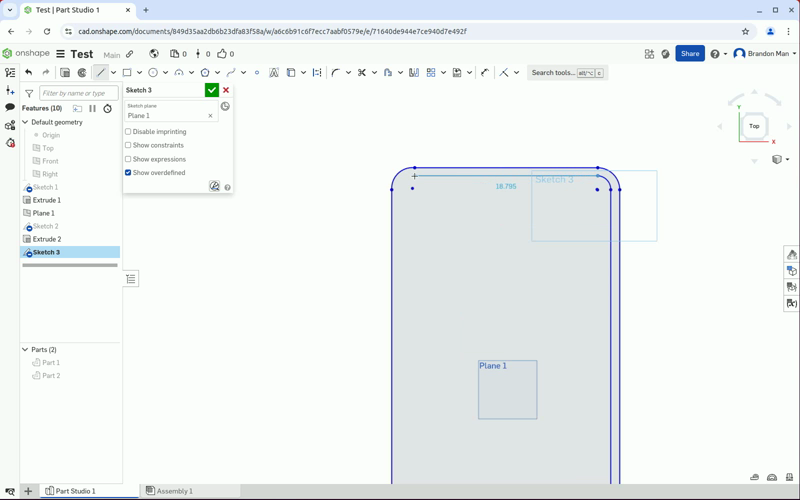
scroll(6)
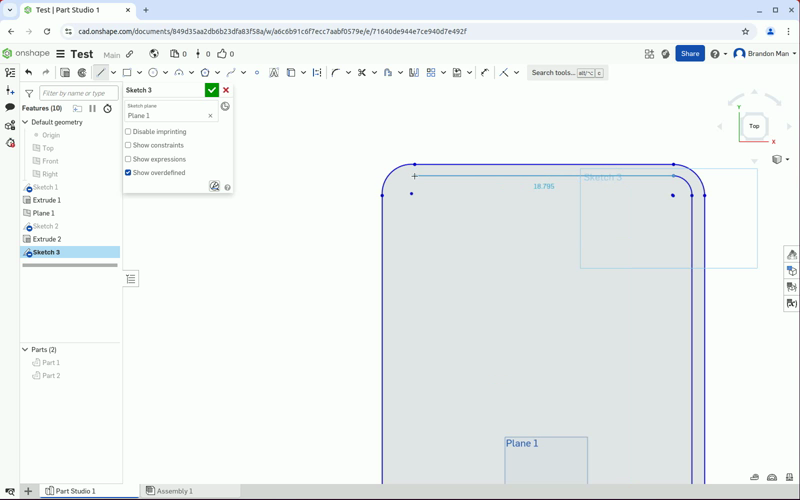
scroll(6)
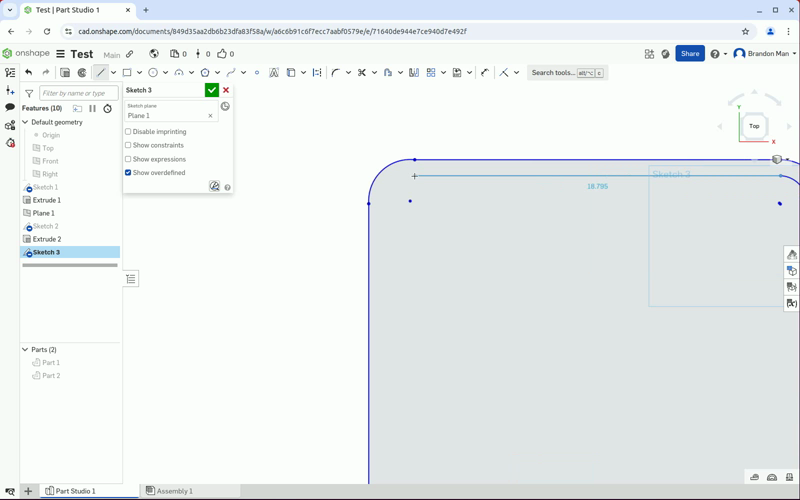
scroll(6)
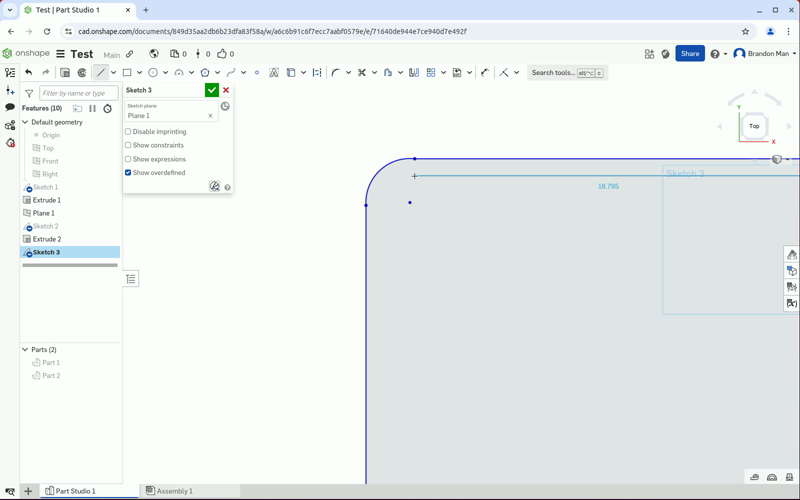
scroll(6)
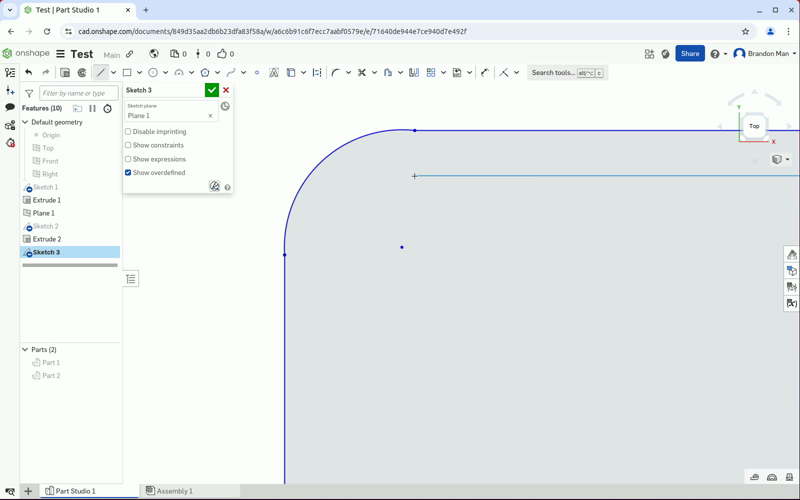
click(414, 175)
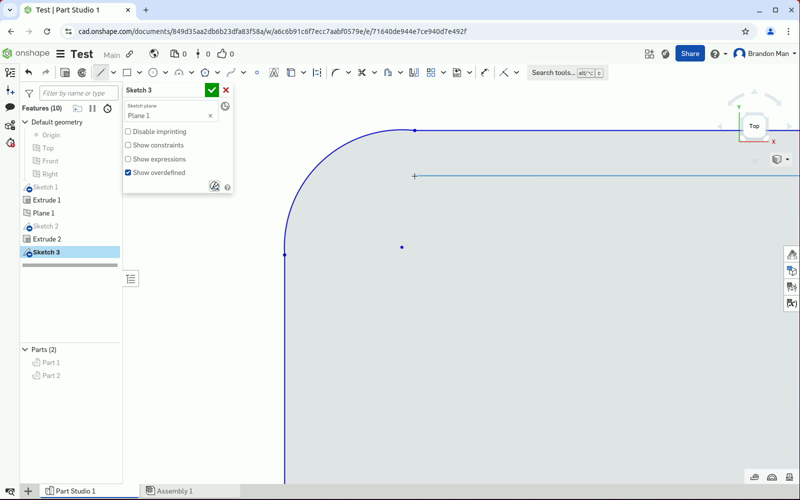
scroll(-6)
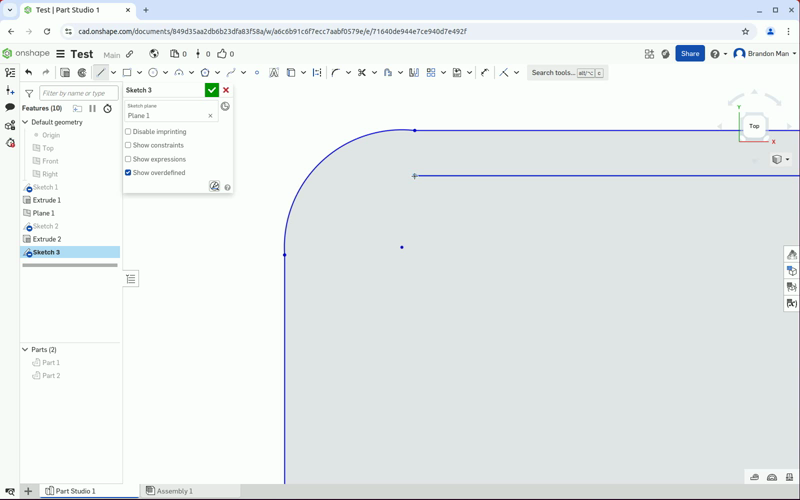
scroll(-6)
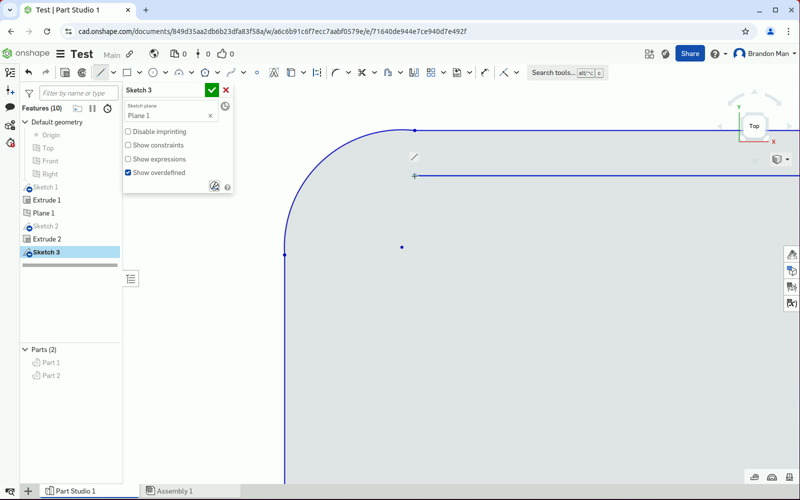
scroll(-6)
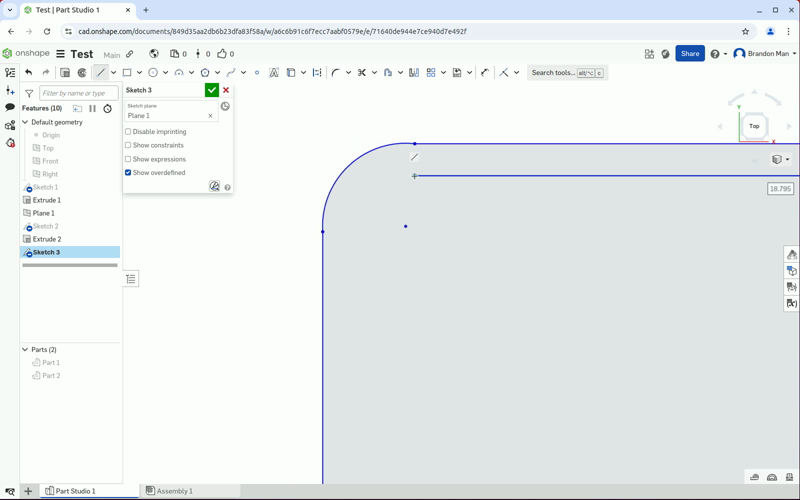
scroll(-6)
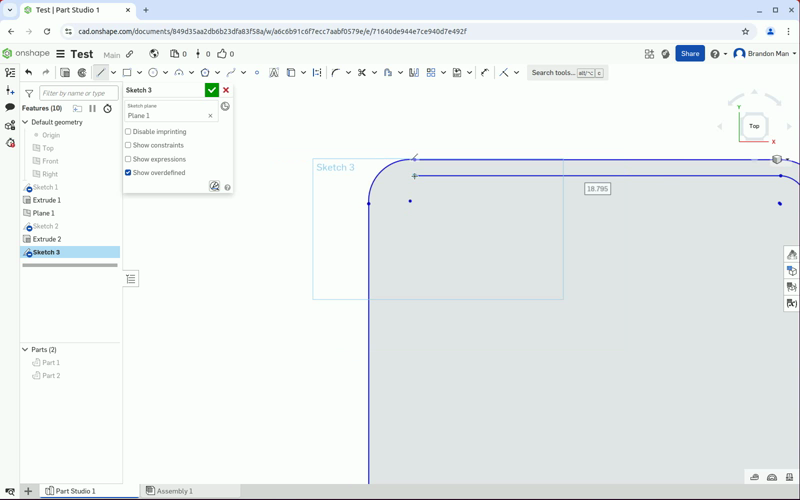
scroll(-6)
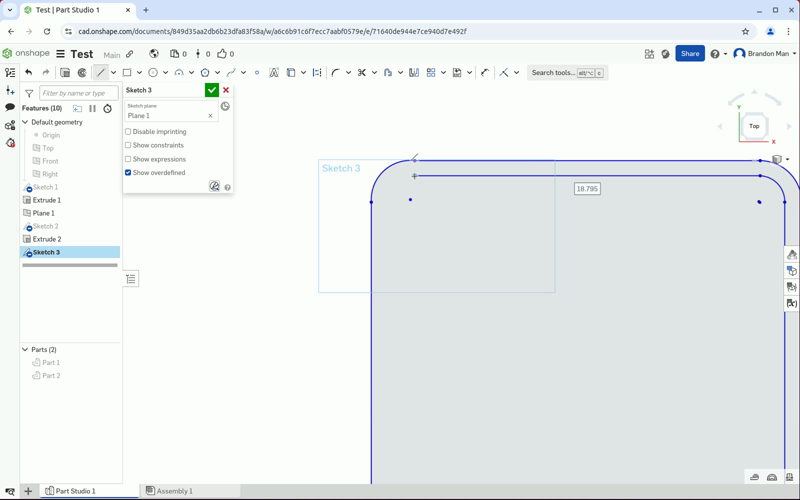
scroll(-6)
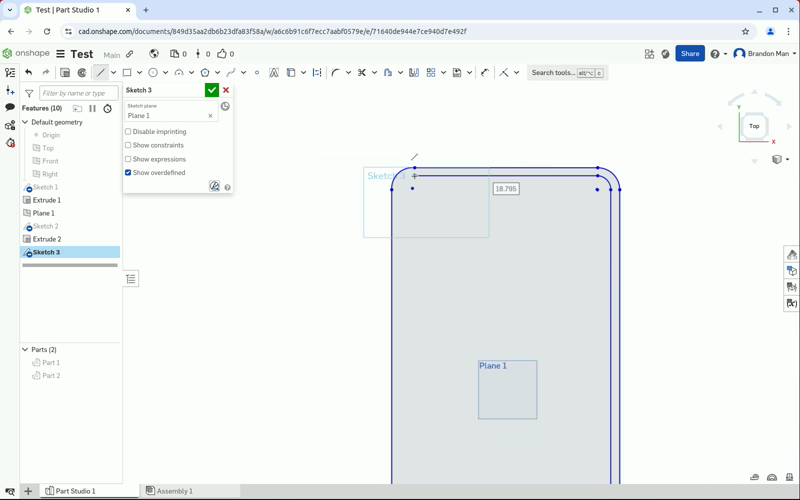
scroll(-6)
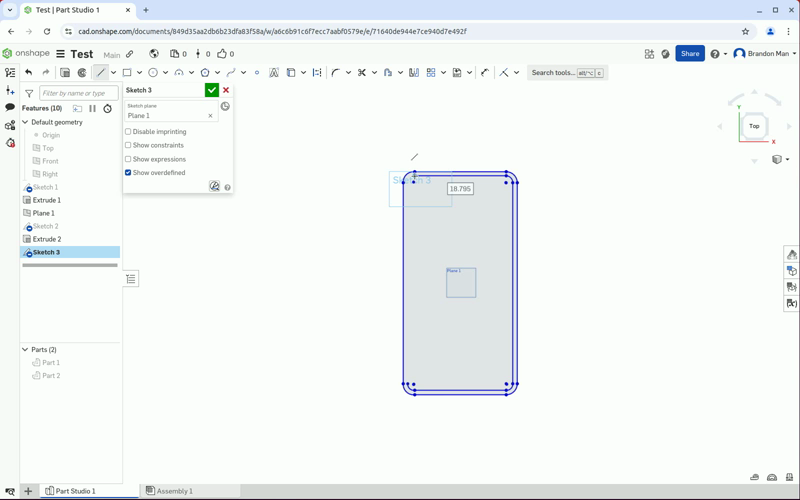
key_up(shift)
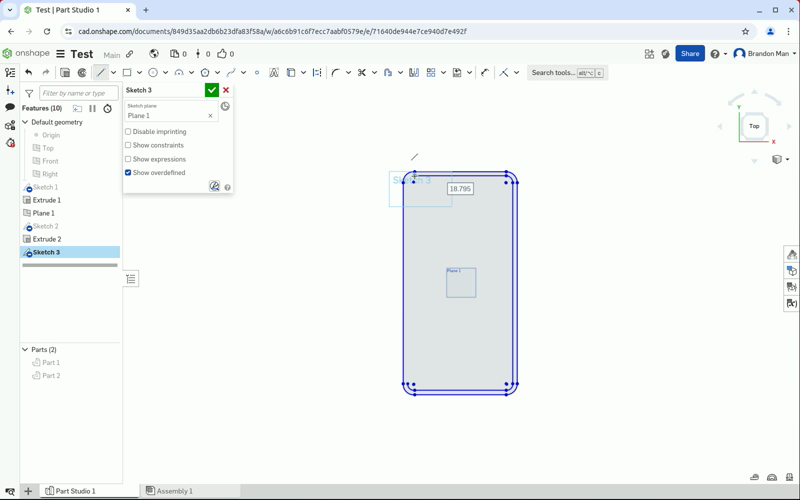
key(esc)
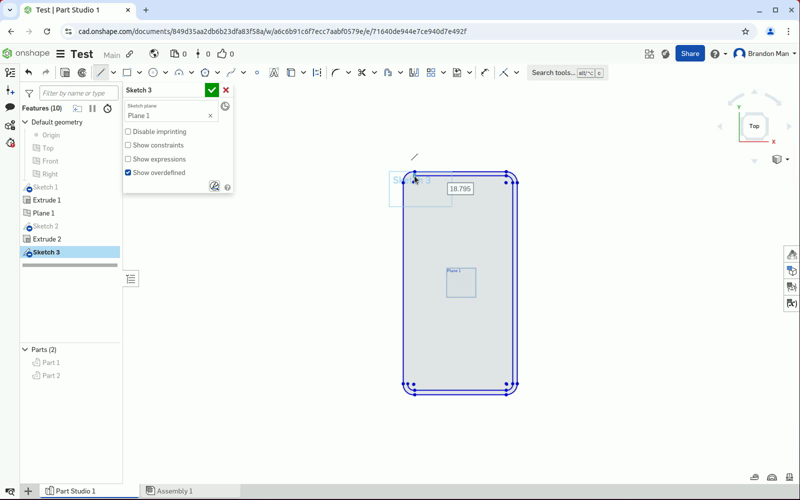
key(a)
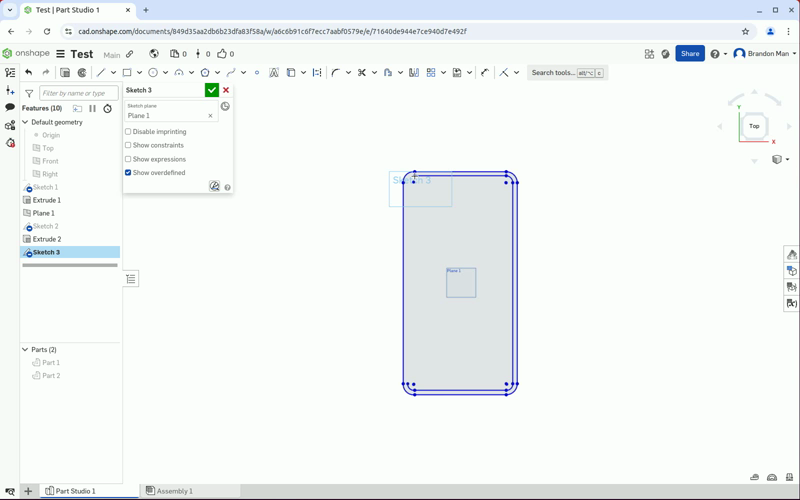
mouse_move(414, 175)
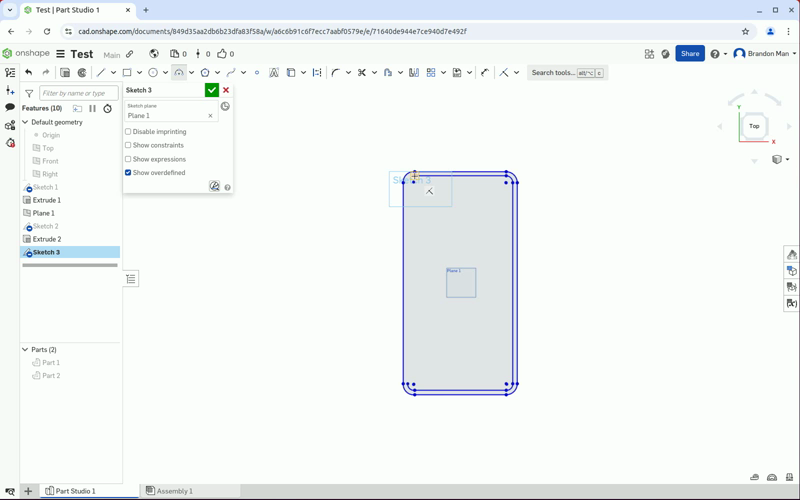
scroll(6)
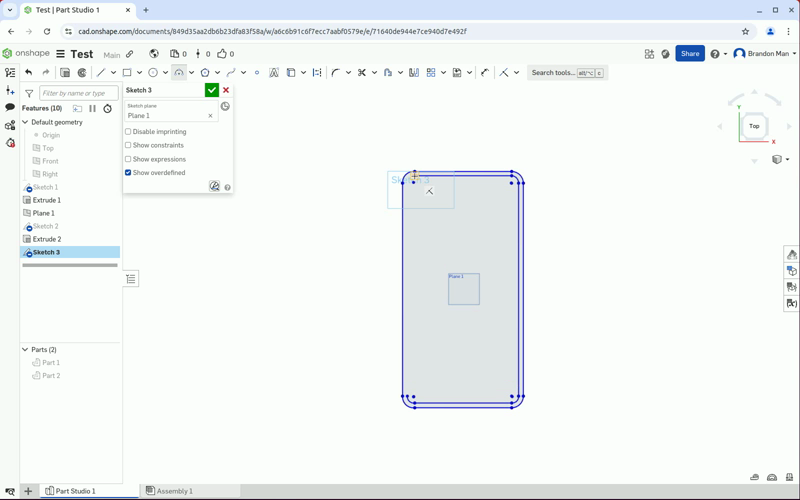
scroll(6)
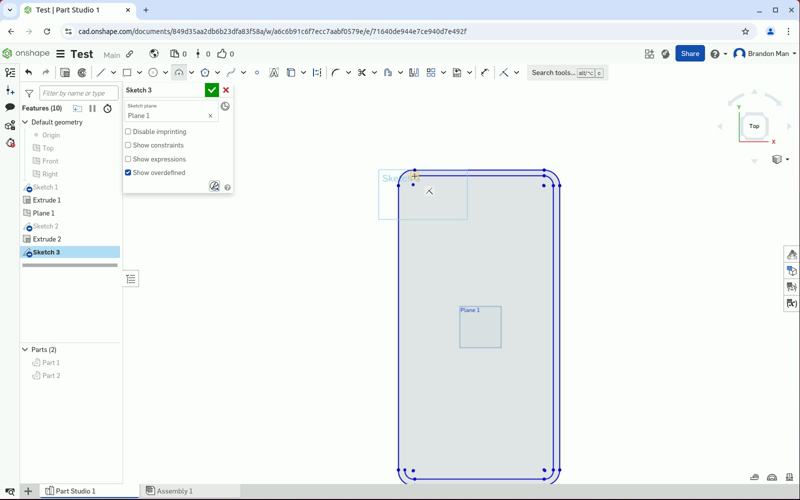
scroll(6)
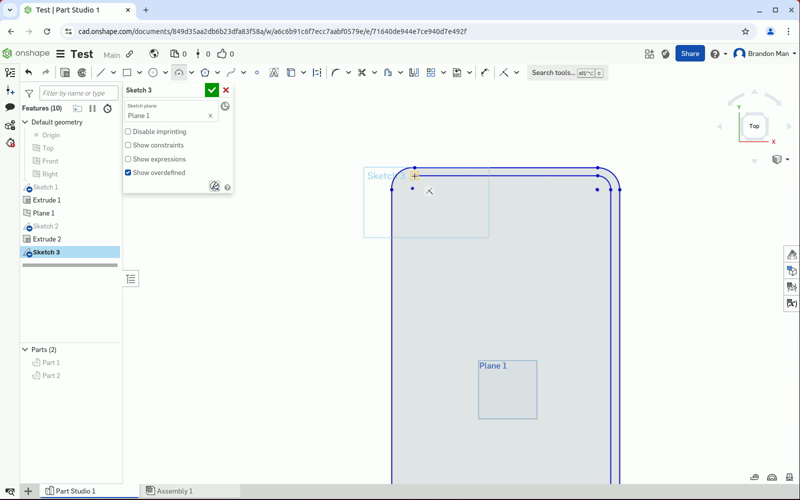
scroll(6)
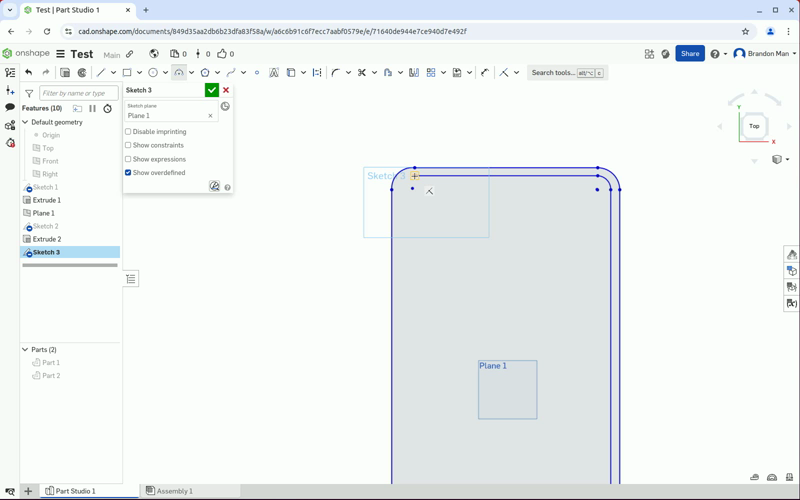
scroll(6)
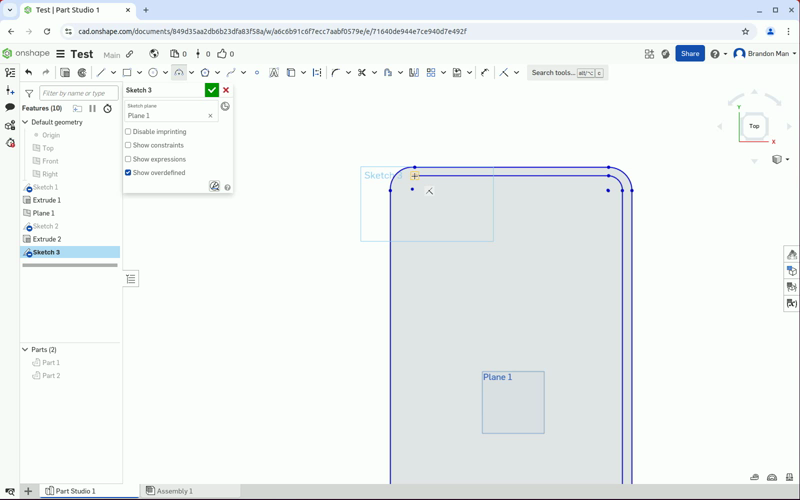
scroll(6)
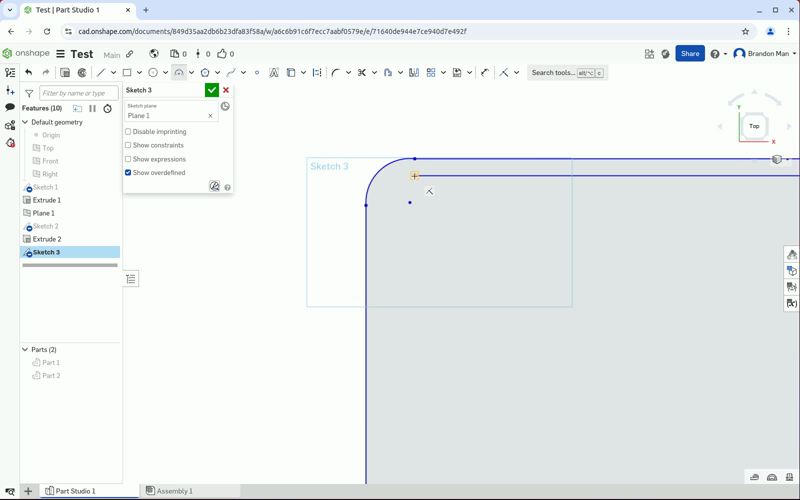
scroll(6)
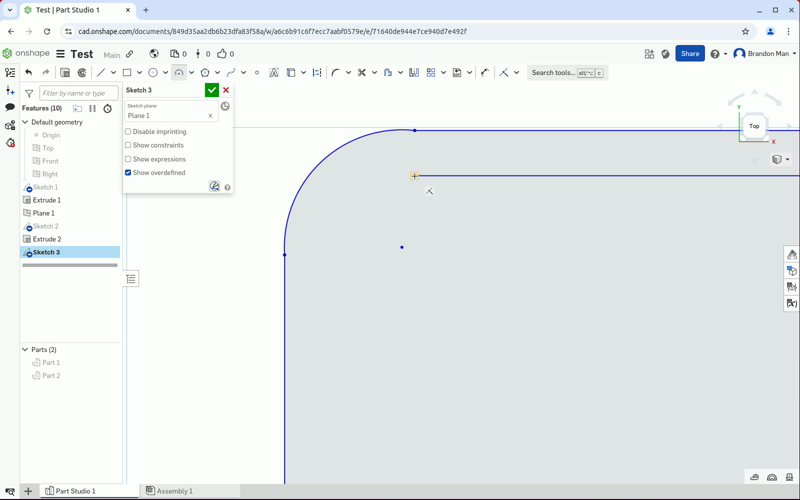
click(414, 175)
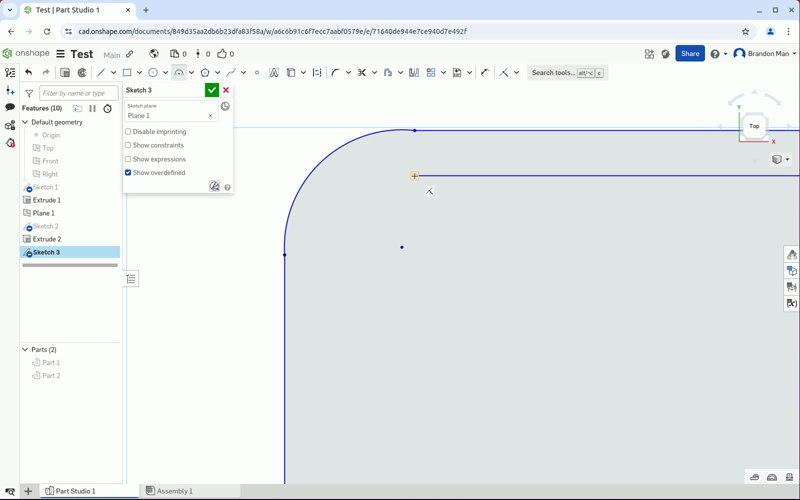
scroll(-6)
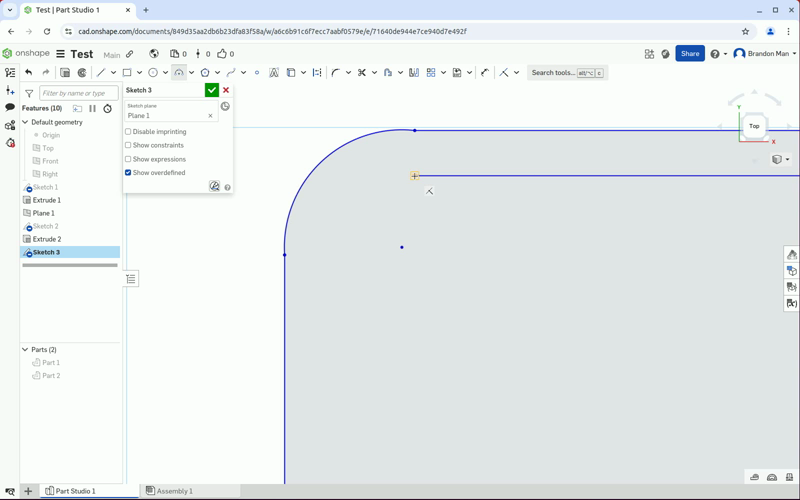
scroll(-6)
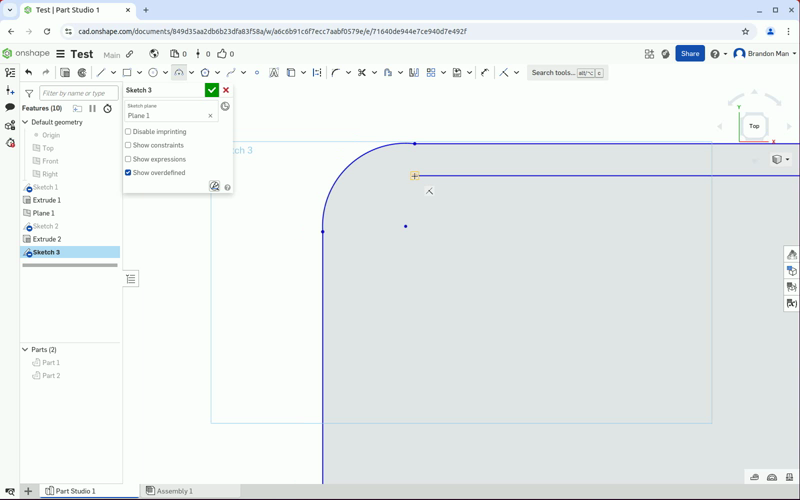
scroll(-6)
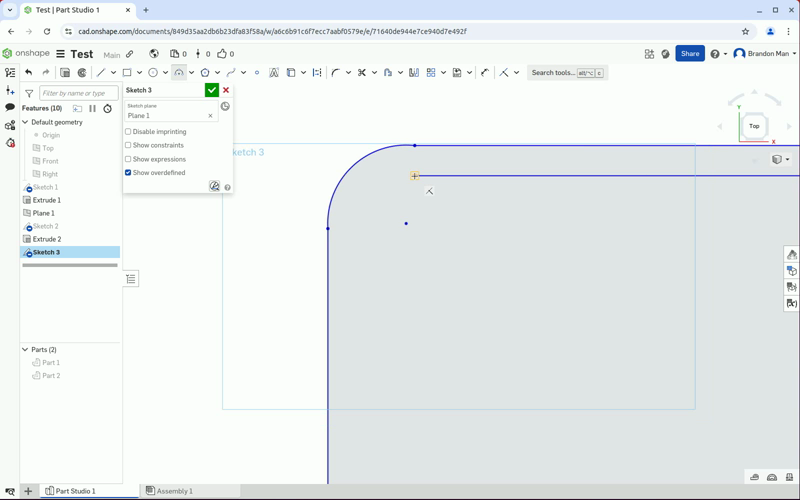
scroll(-6)
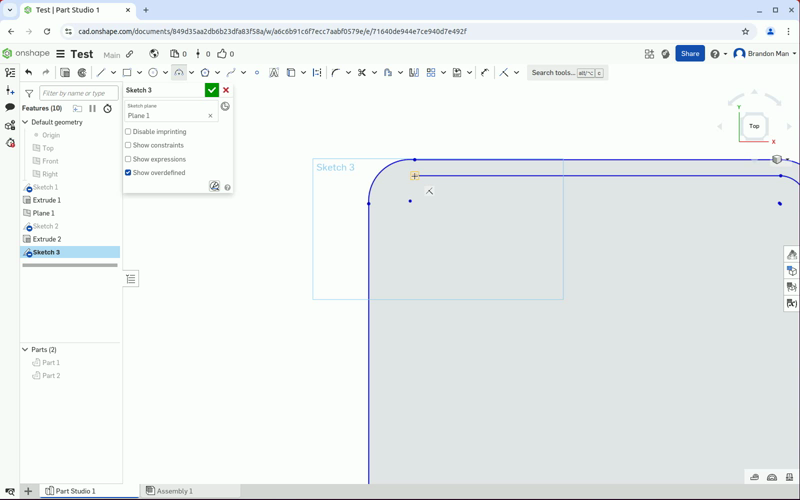
scroll(-6)
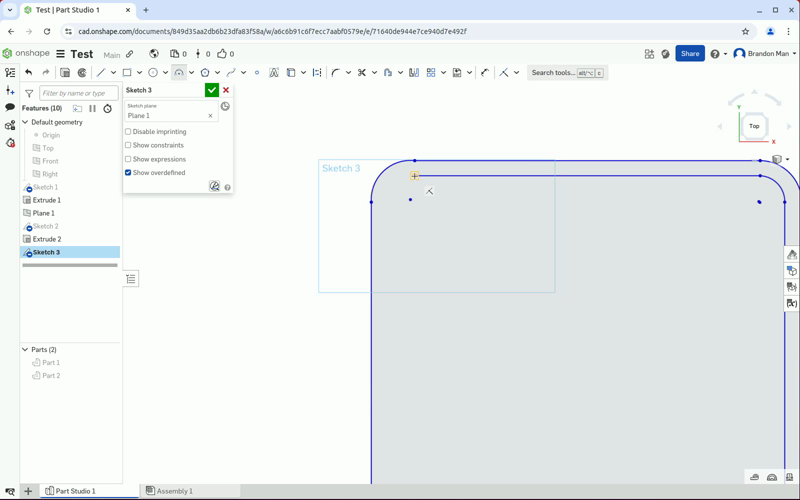
scroll(-6)
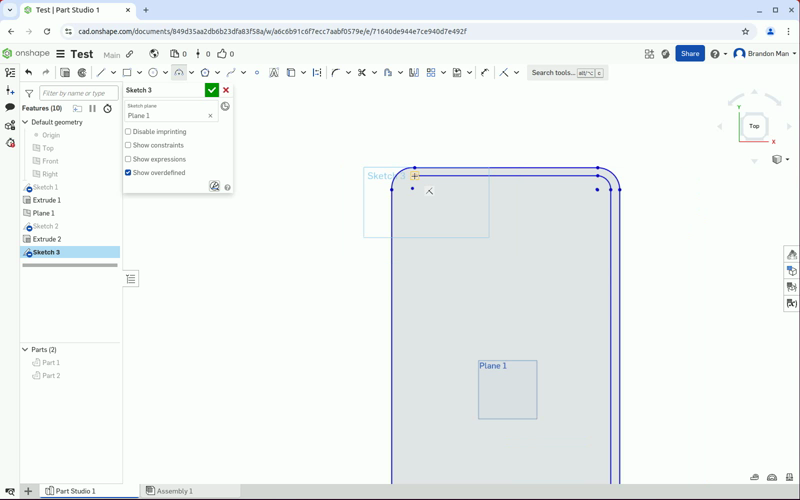
scroll(-6)
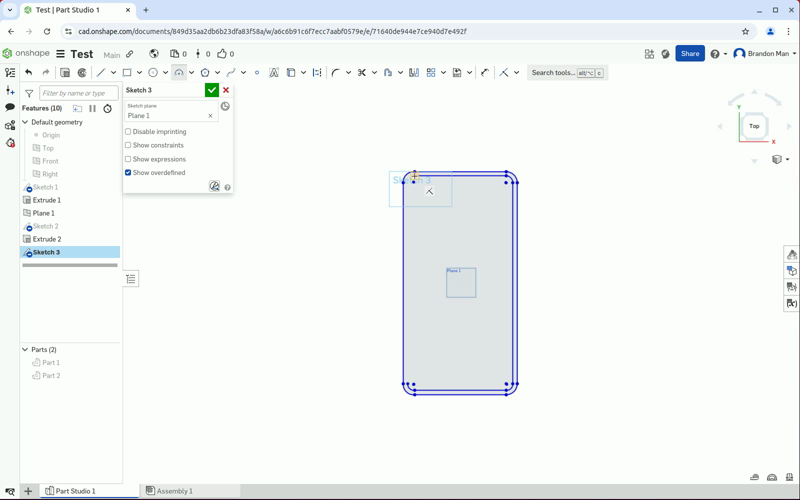
key_down(shift)
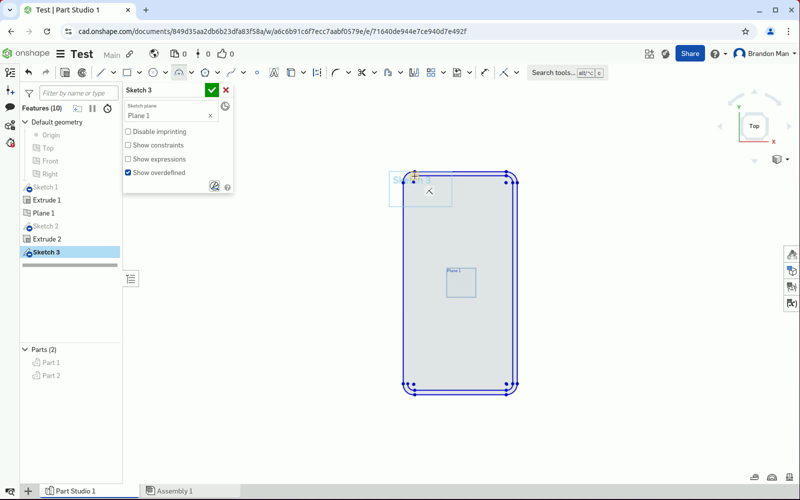
mouse_move(407, 182)
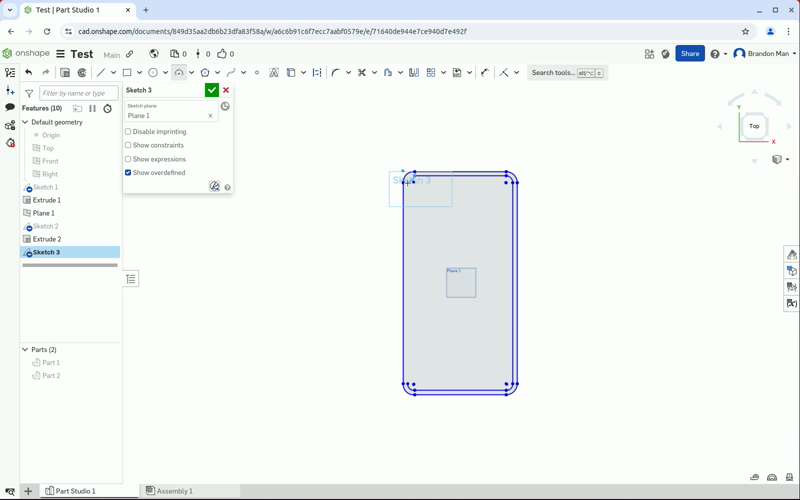
click(407, 182)
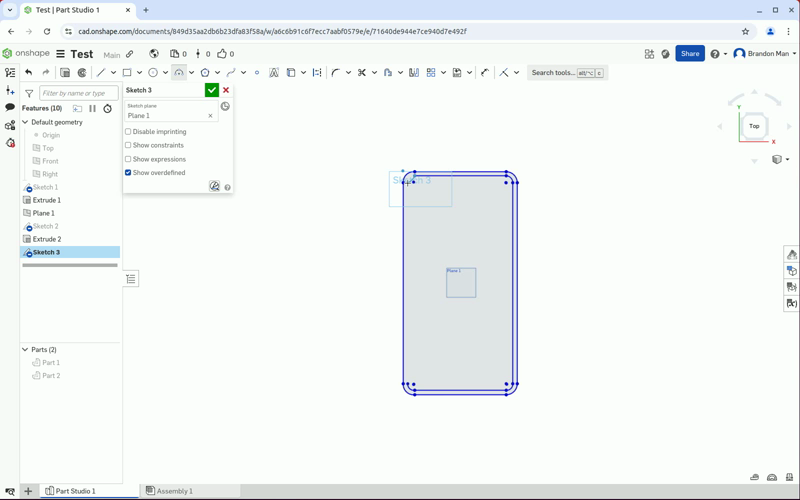
mouse_move(409, 177)
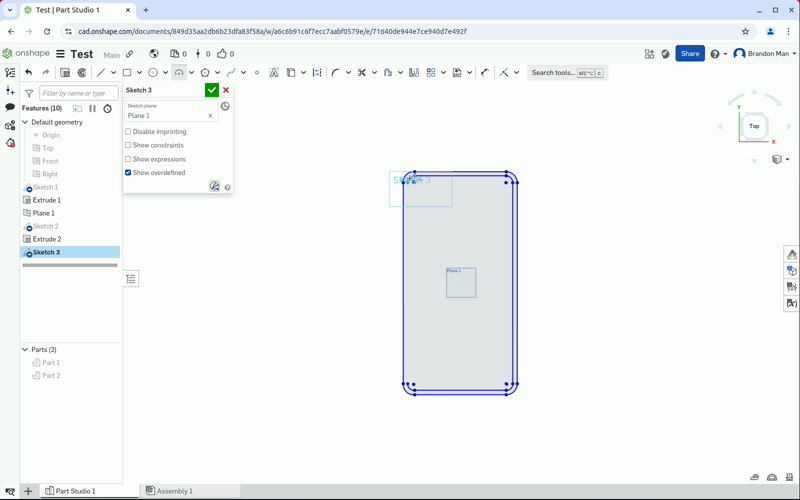
scroll(6)
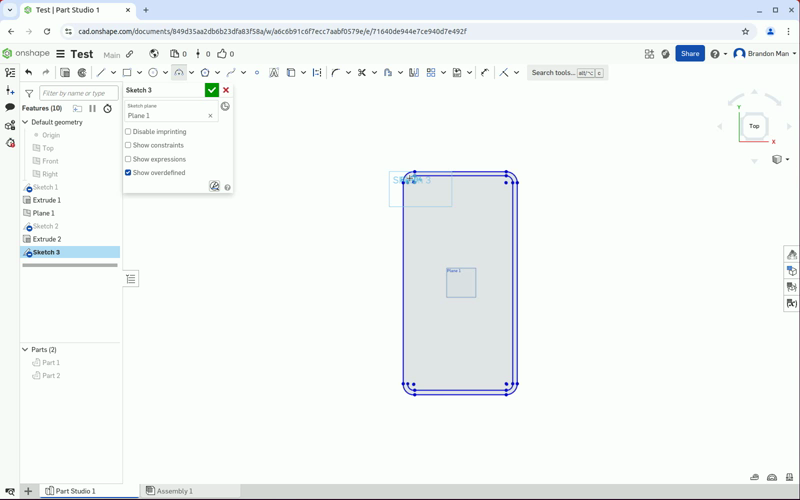
scroll(6)
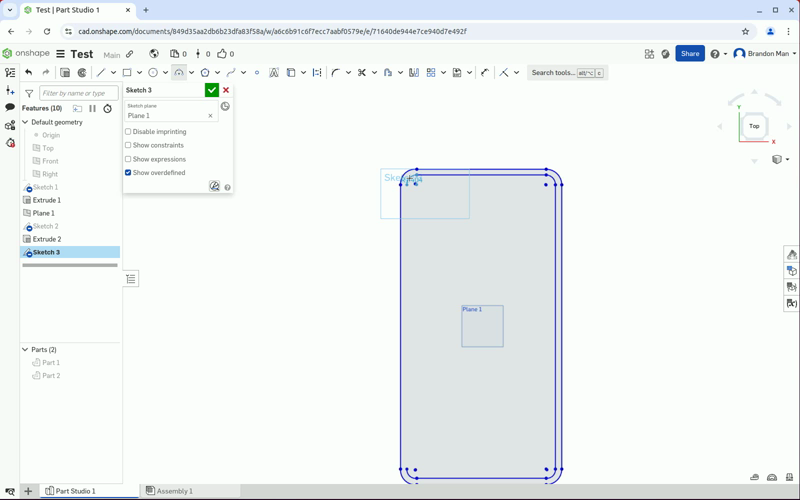
scroll(6)
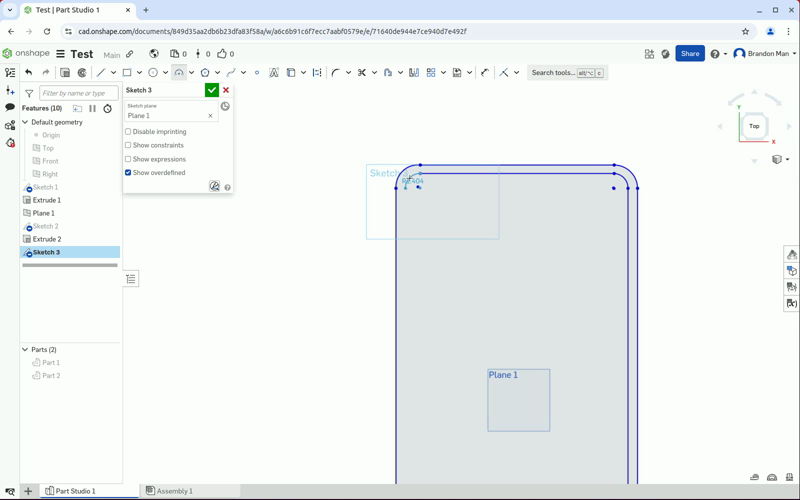
scroll(6)
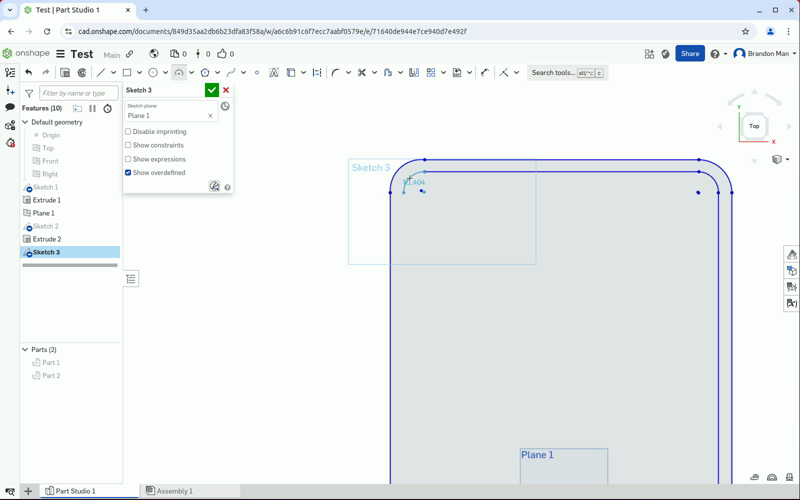
scroll(6)
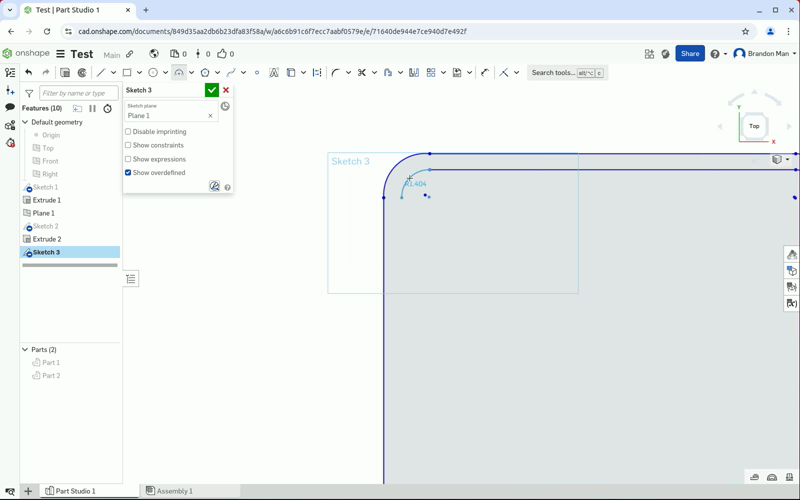
scroll(6)
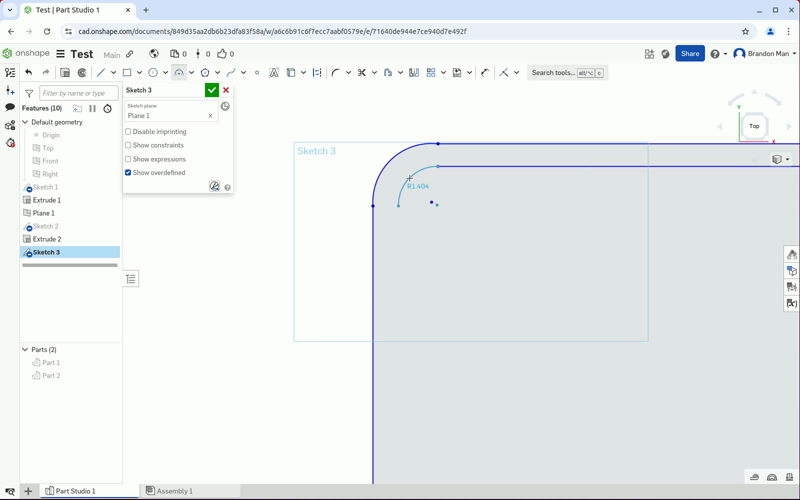
scroll(6)
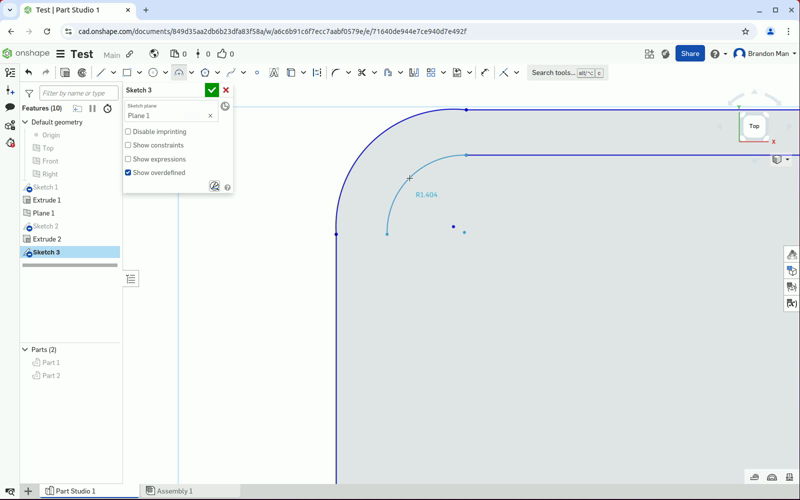
click(409, 177)
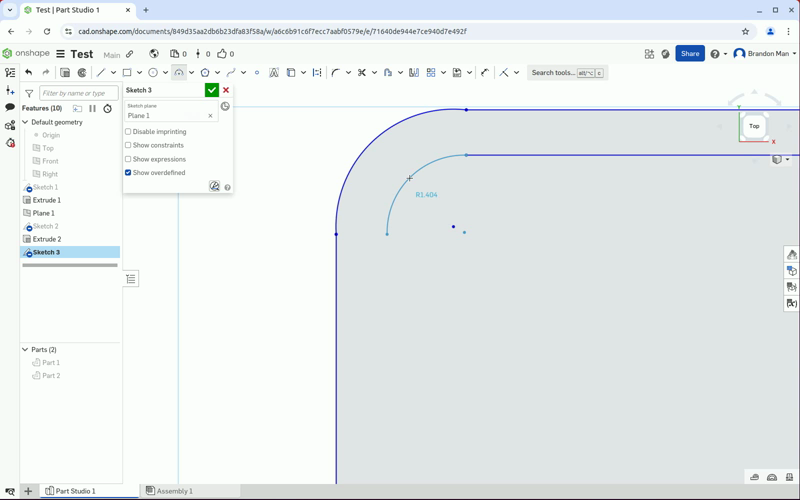
scroll(-6)
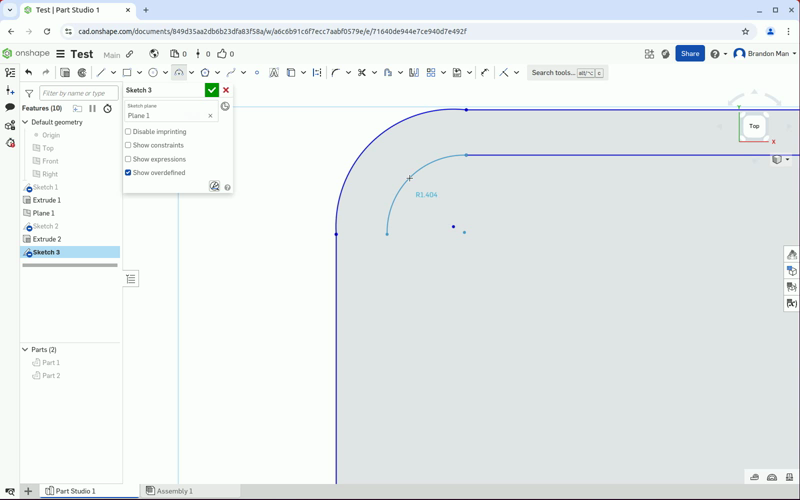
scroll(-6)
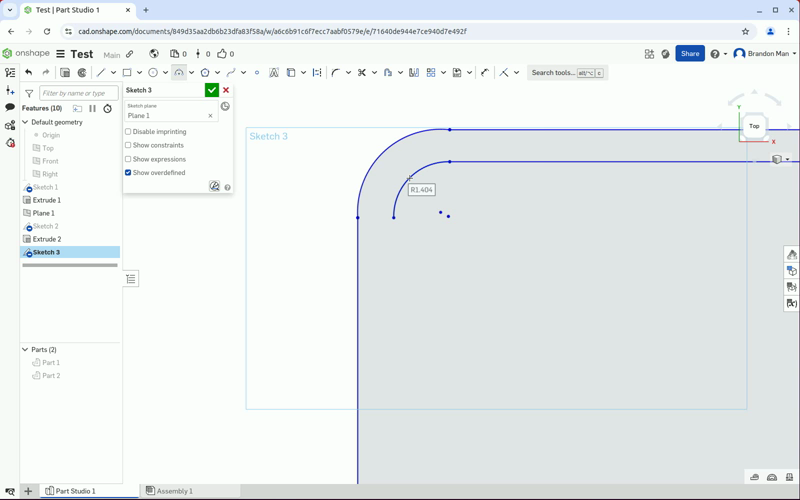
scroll(-6)
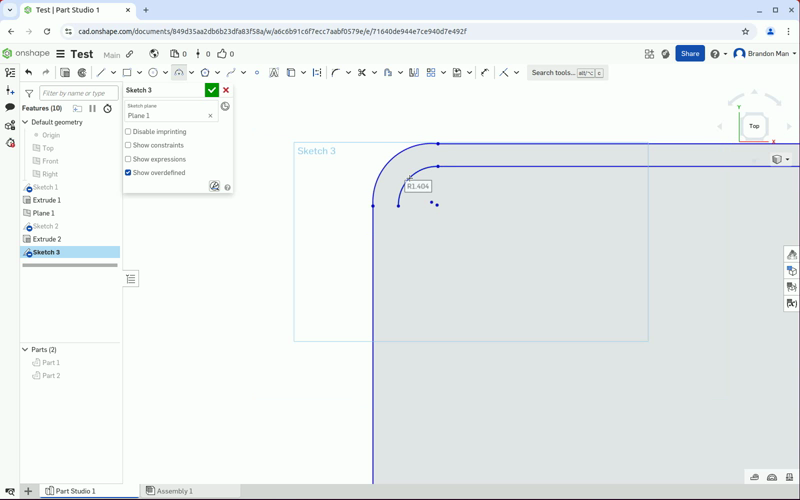
scroll(-6)
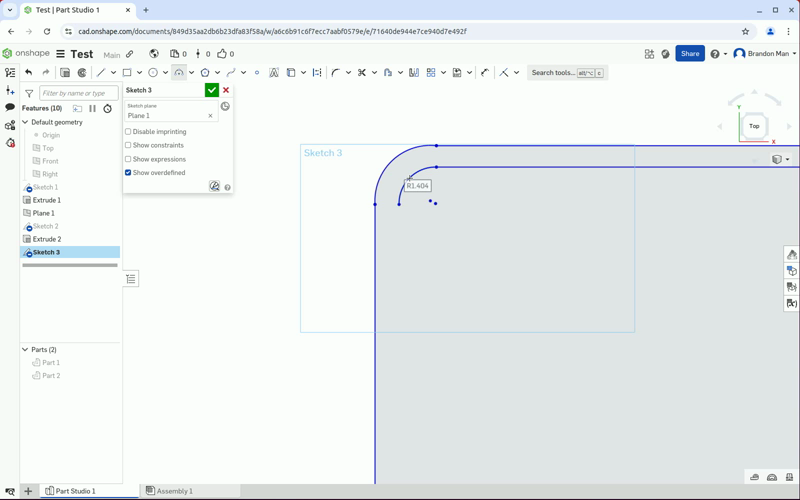
scroll(-6)
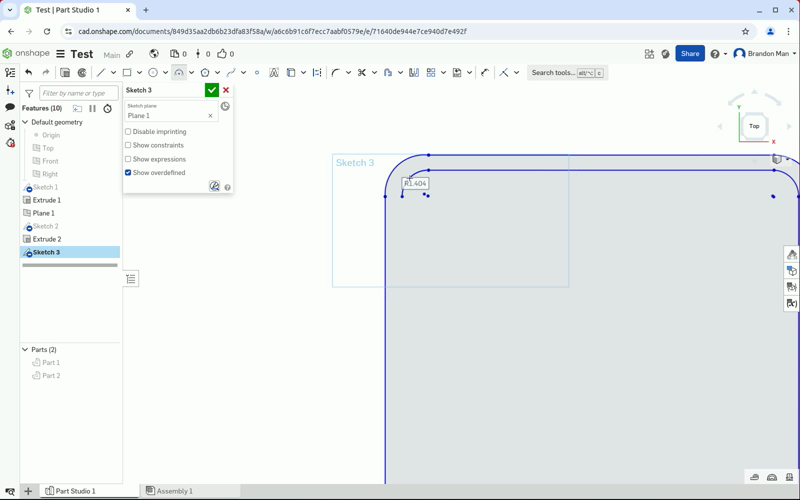
scroll(-6)
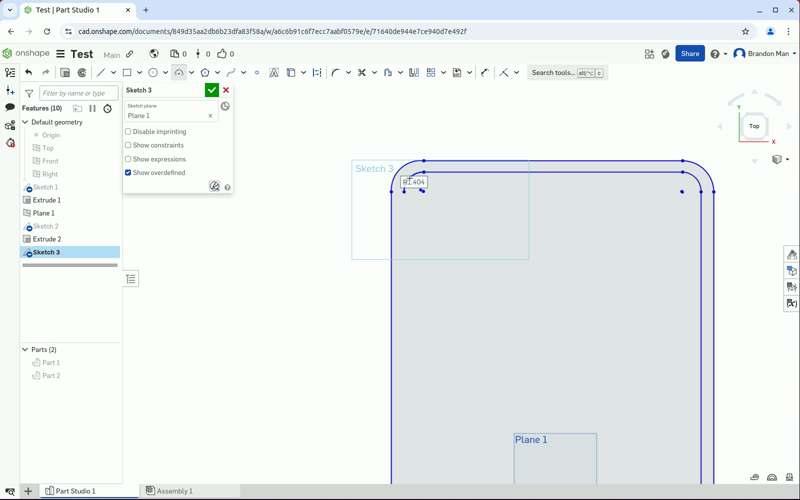
scroll(-6)
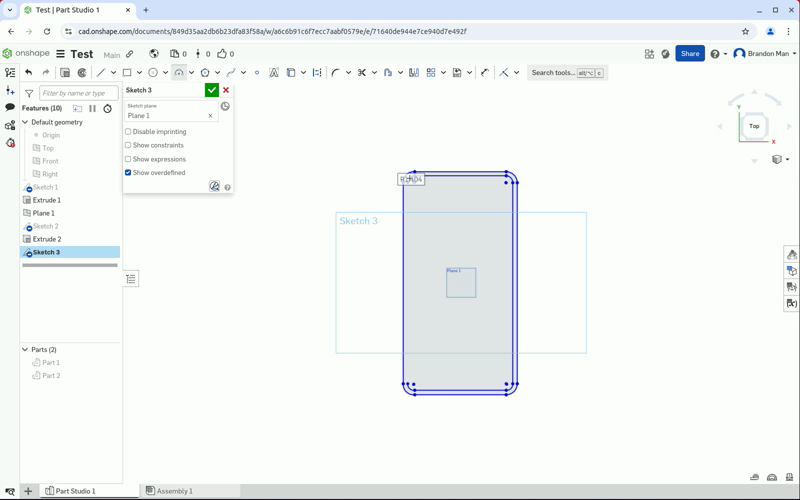
key_up(shift)
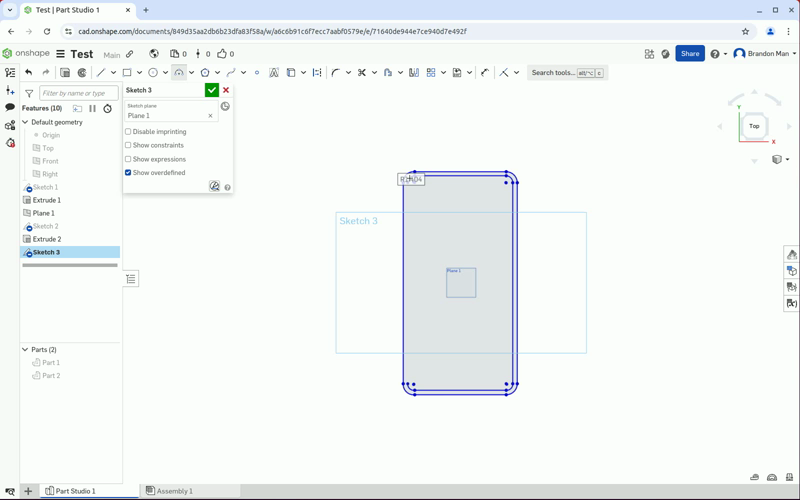
key(esc)
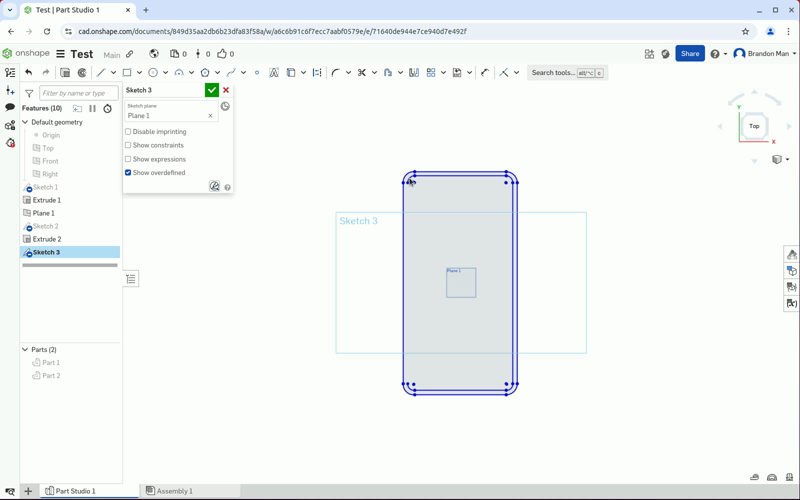
key(l)
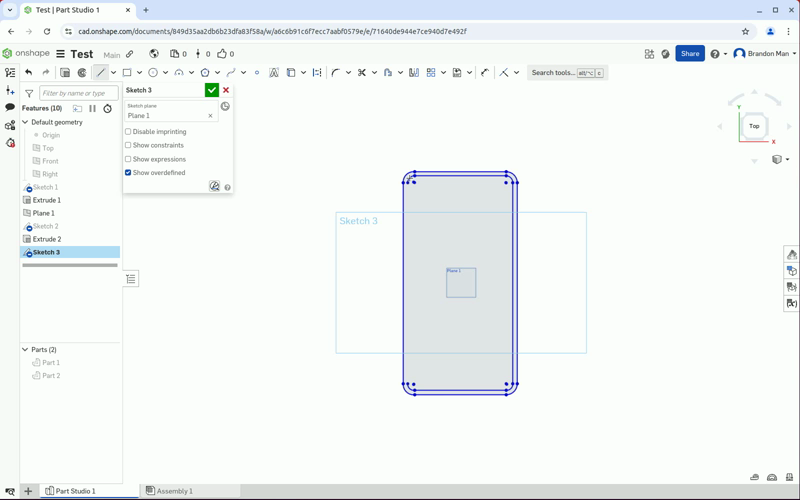
mouse_move(407, 182)
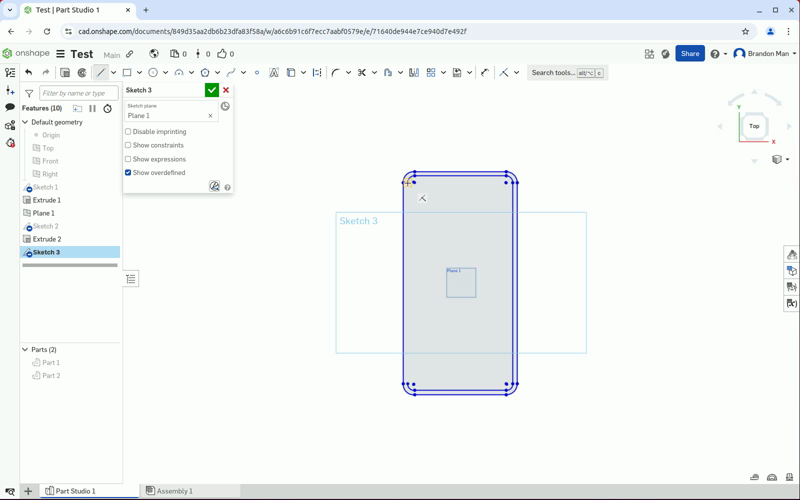
click(407, 182)
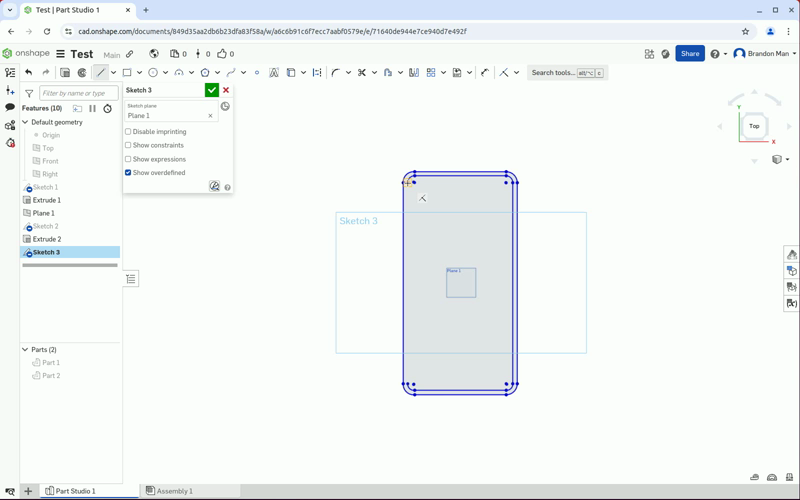
key_down(shift)
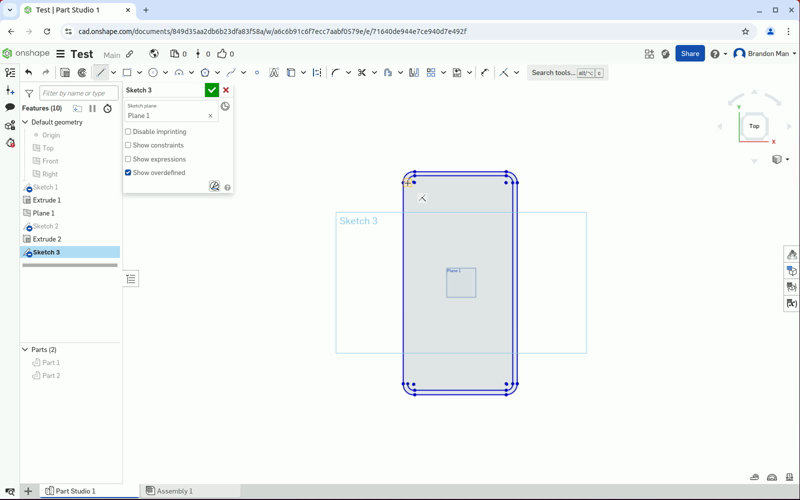
mouse_move(407, 383)
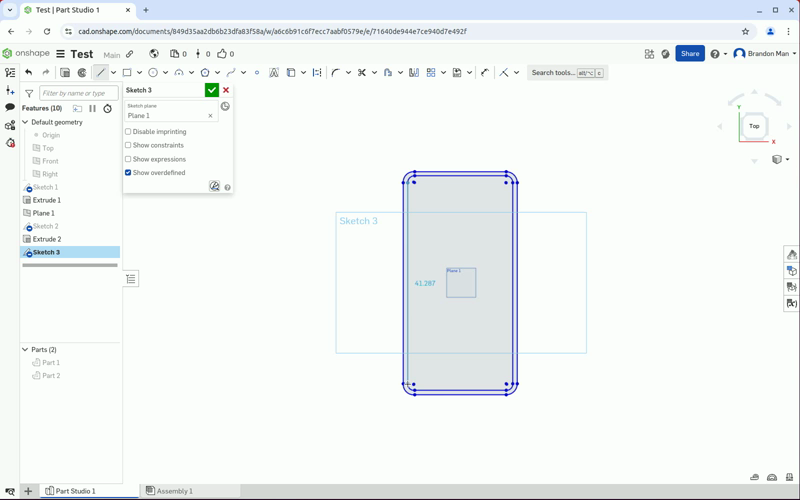
key_up(shift)
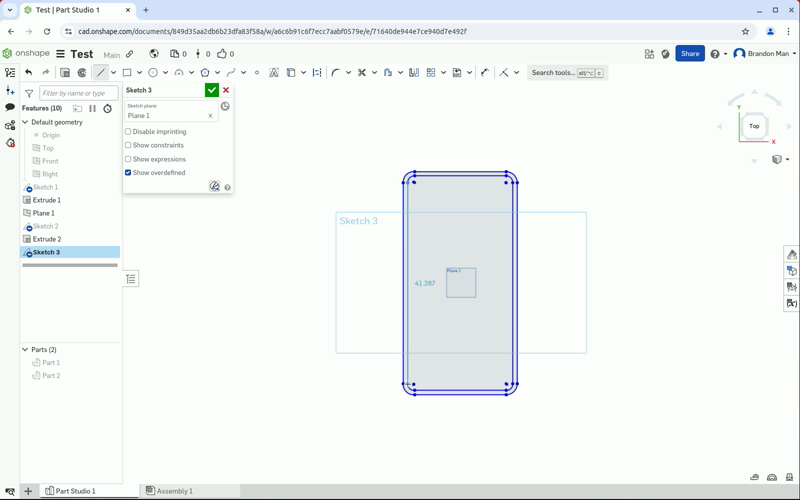
click(407, 383)
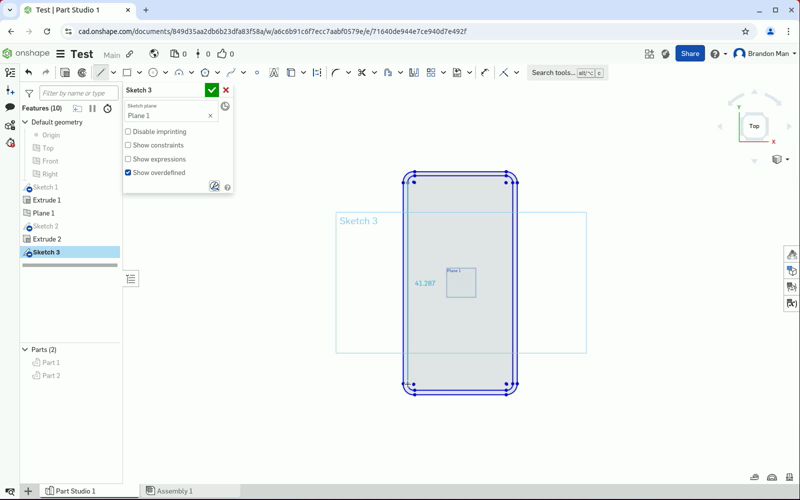
key(esc)
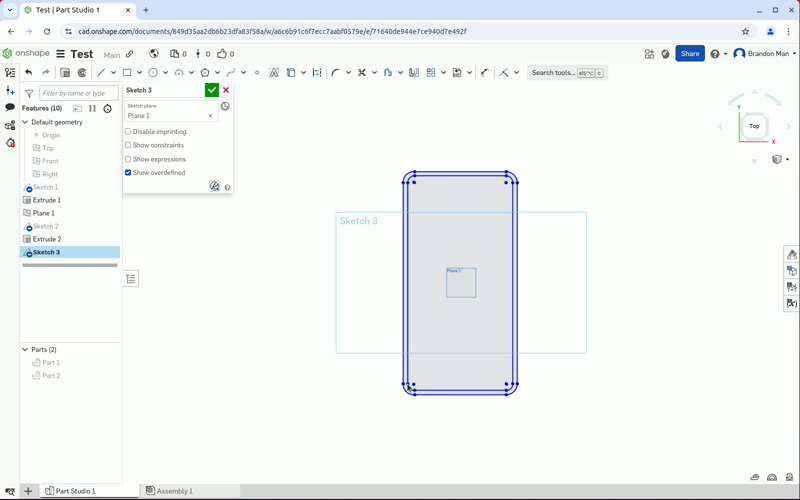
mouse_move(483, 392)
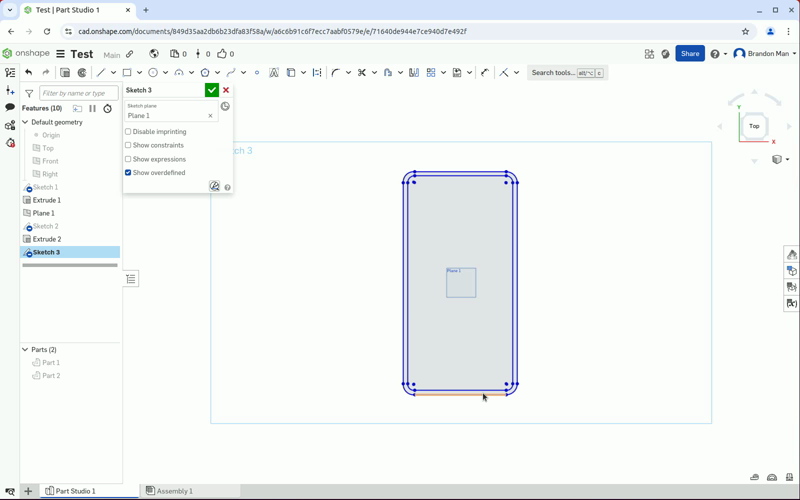
click(483, 392)
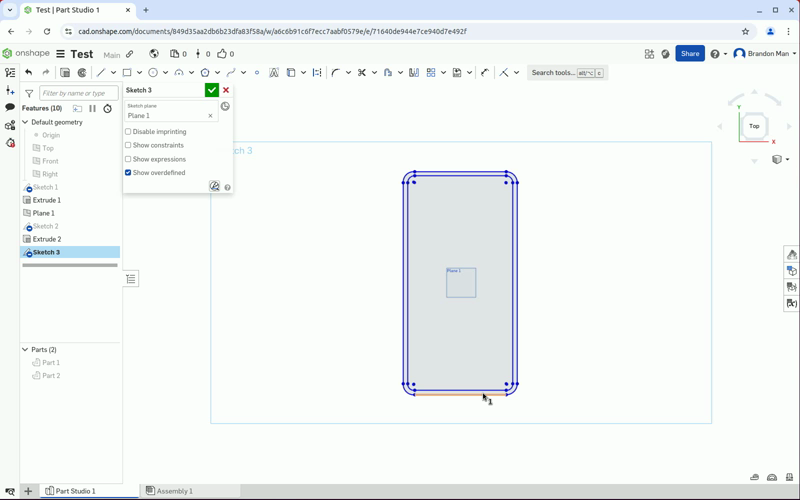
mouse_move(73, 352)
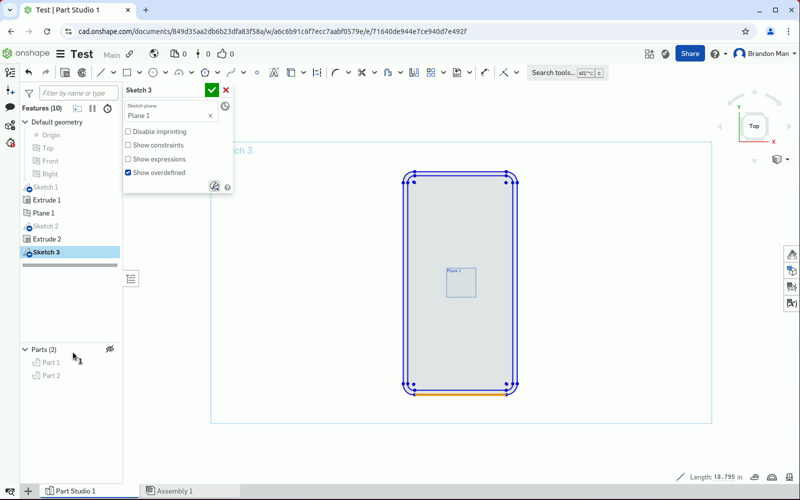
key(shift+y)
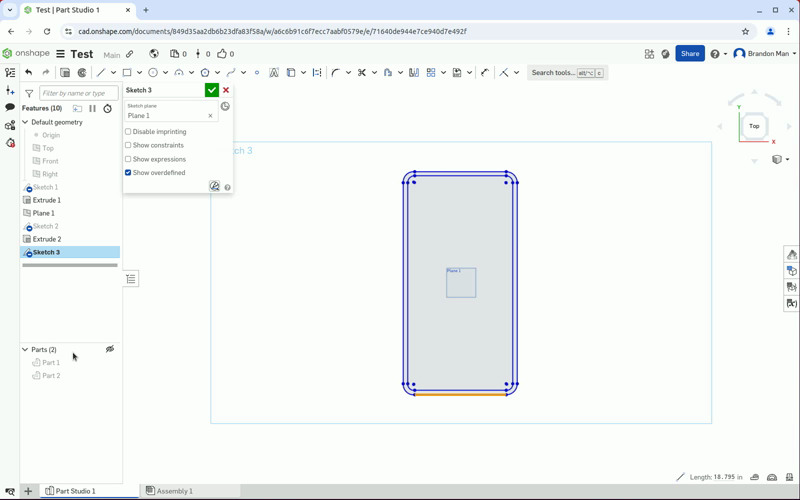
key(shift+e)
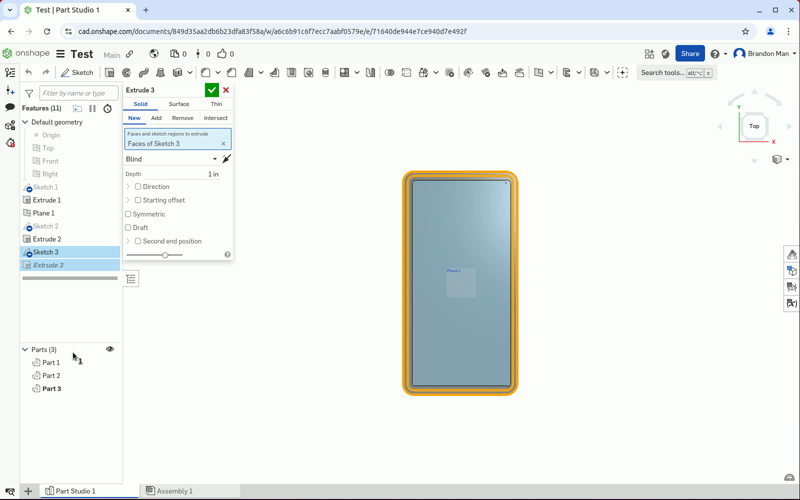
mouse_move(143, 106)
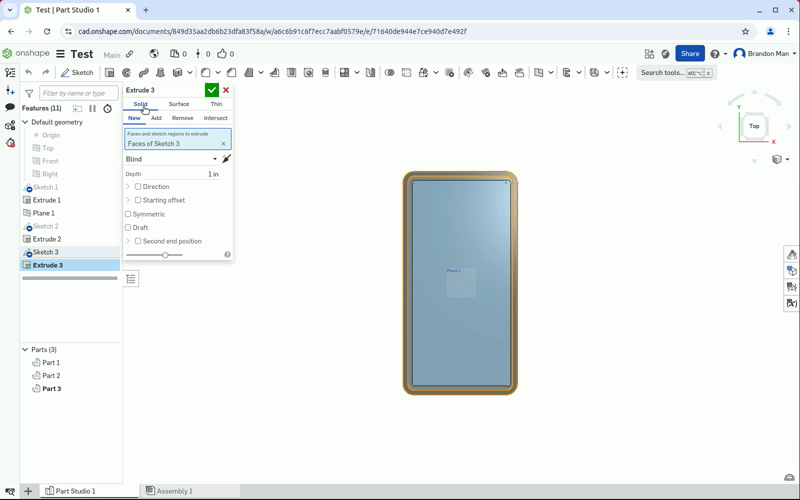
click(143, 106)
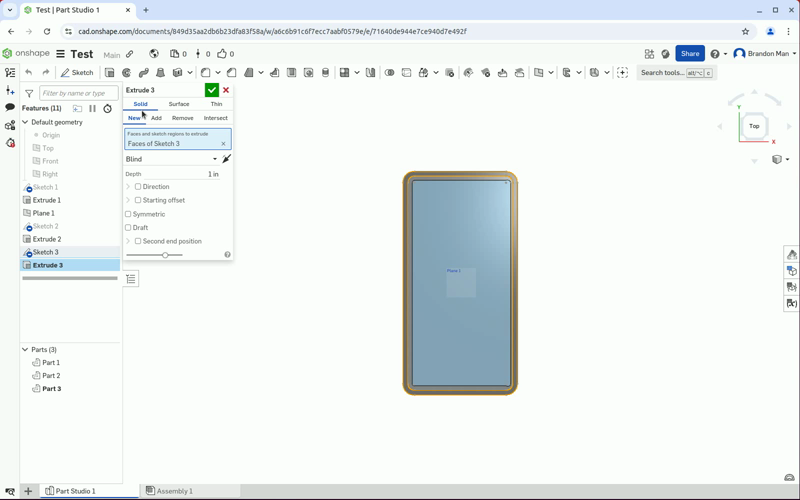
mouse_move(137, 120)
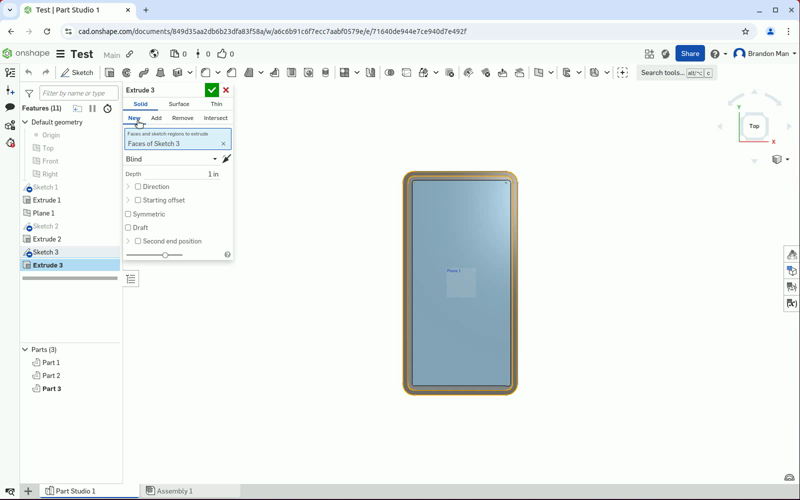
click(137, 120)
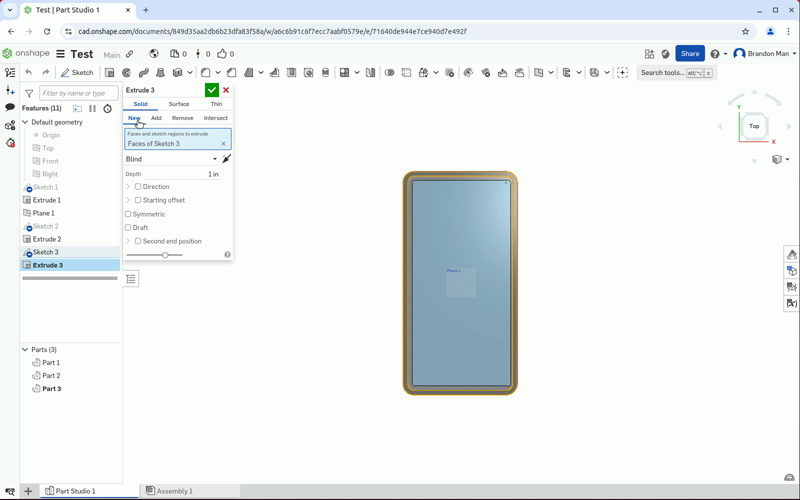
key(tab, 4)
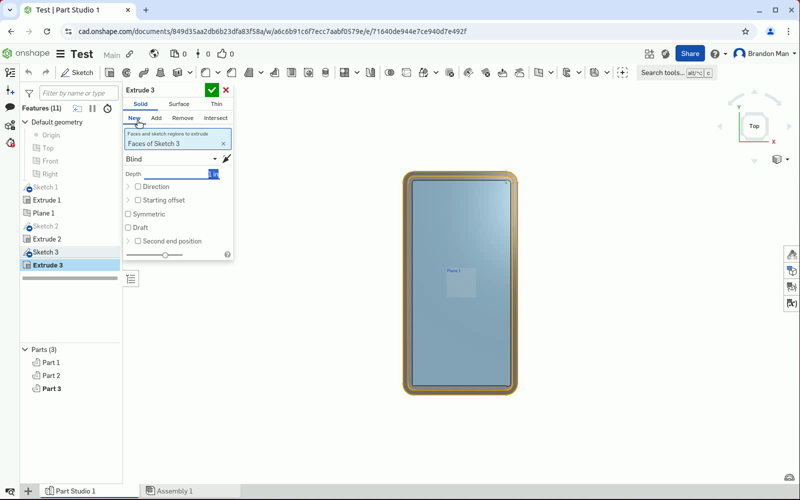
text(6.018)
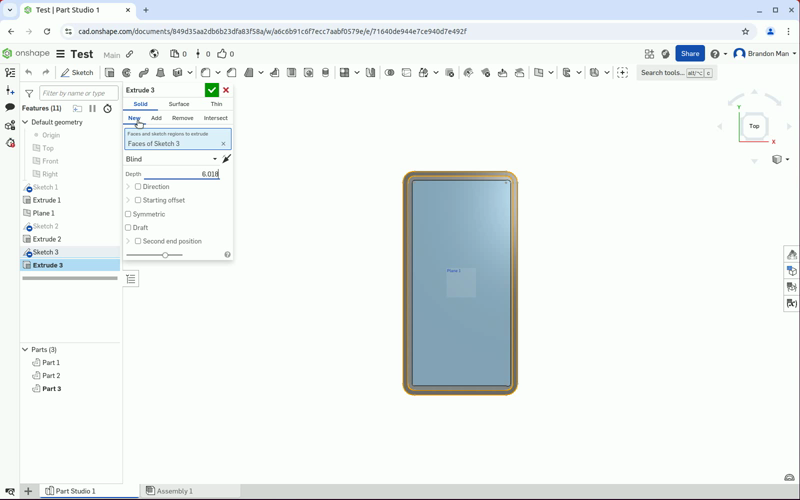
key(enter)
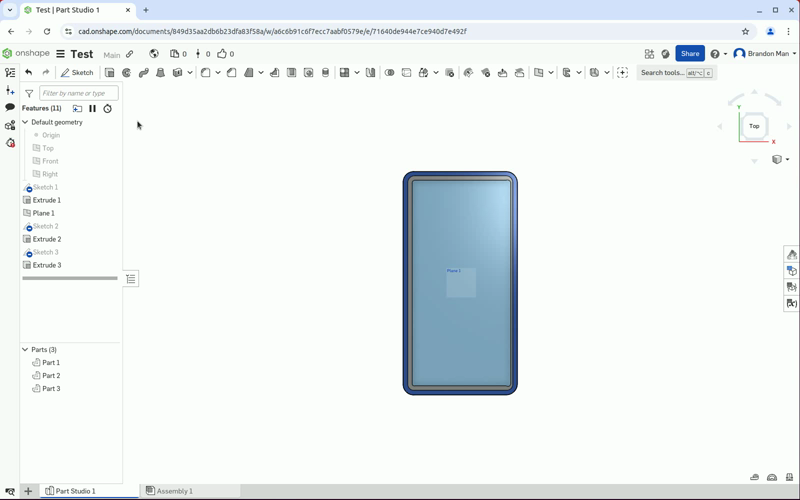
key(shift+h)
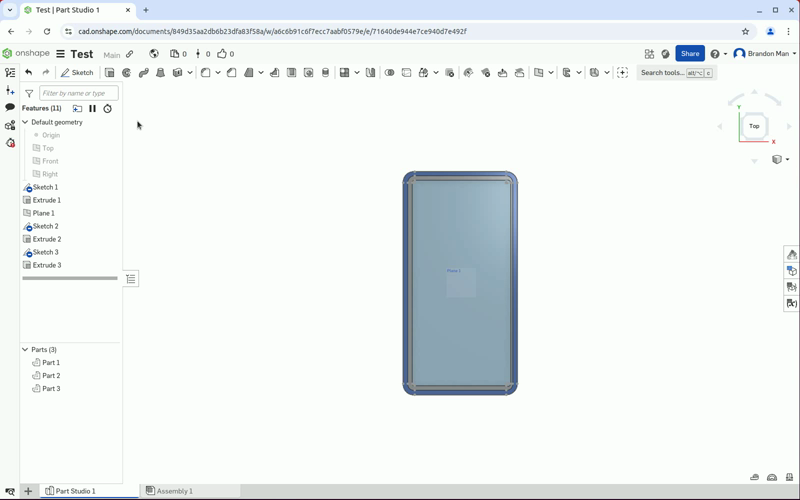
key(shift+h)
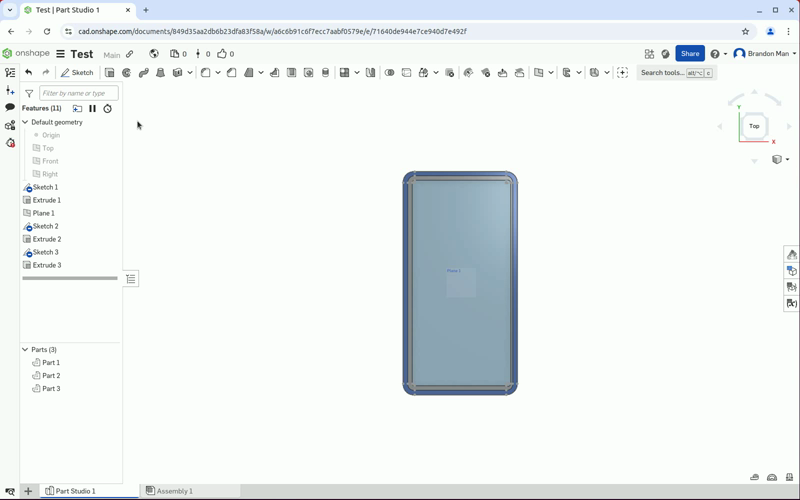
key(shift+7)
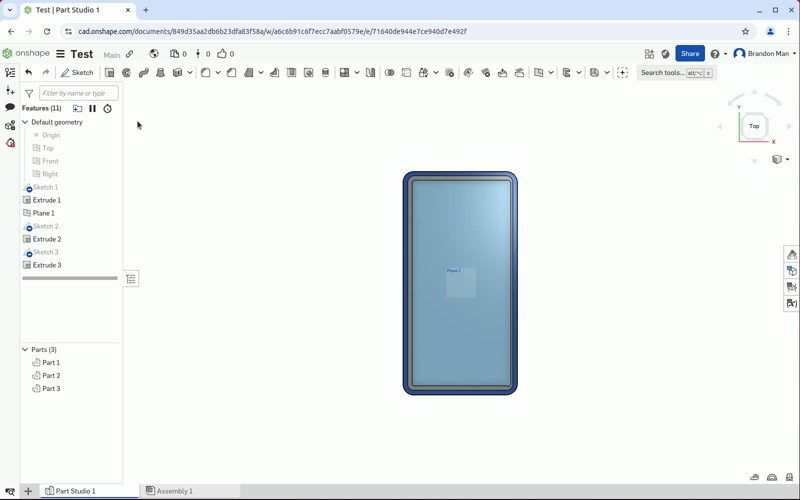
key(up, 3)
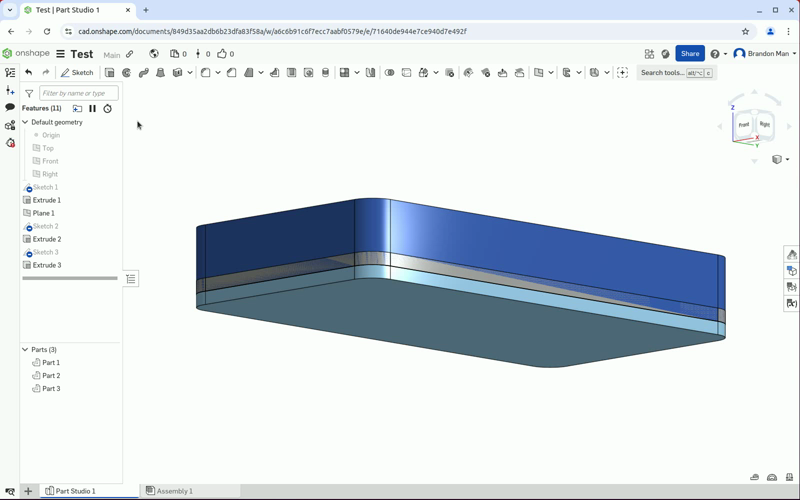
key(left, 3)
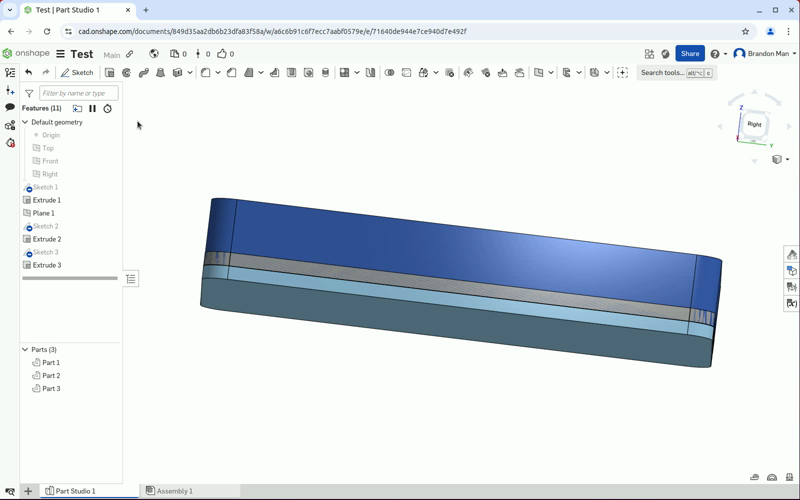
key(right, 3)
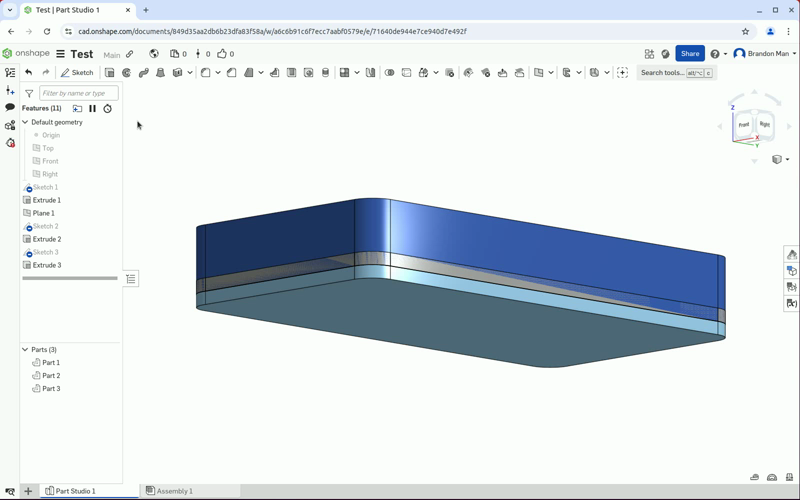
key(down, 3)
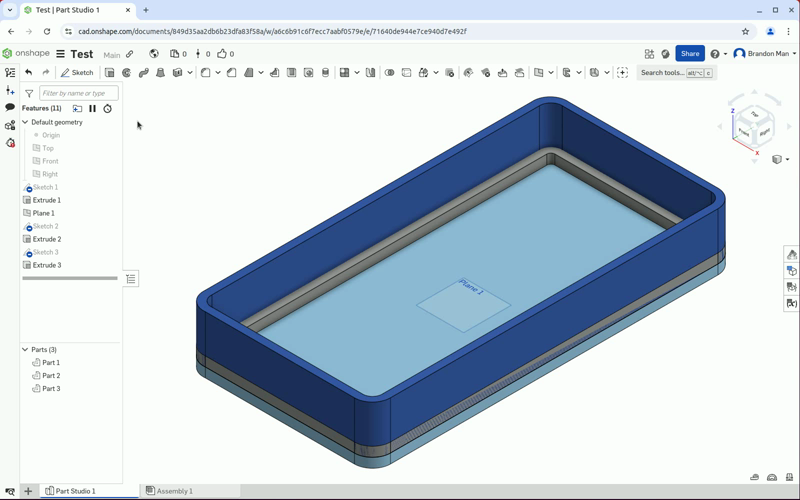
mouse_move(73, 189)
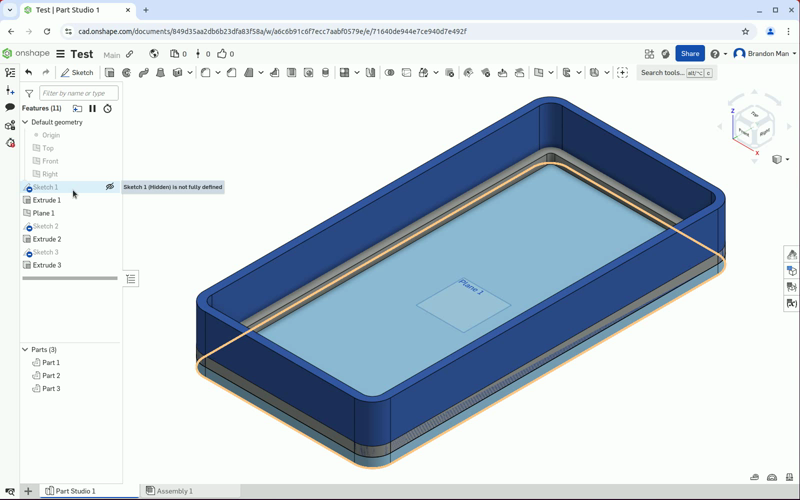
click(73, 189)